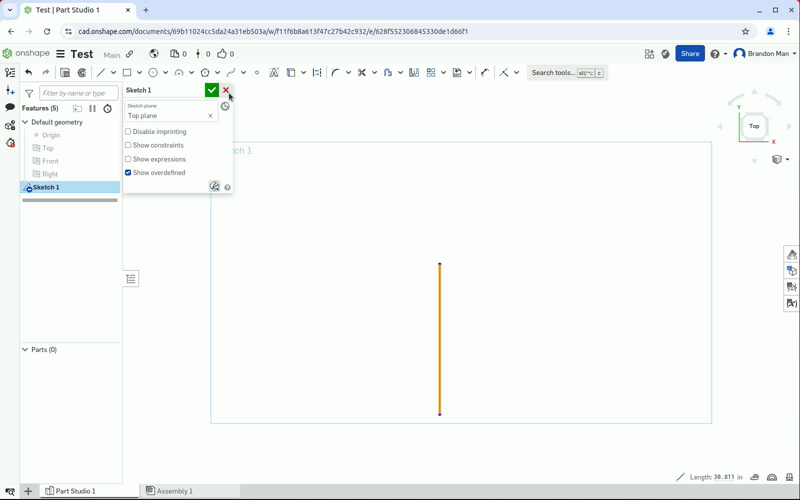
key(shift+h)
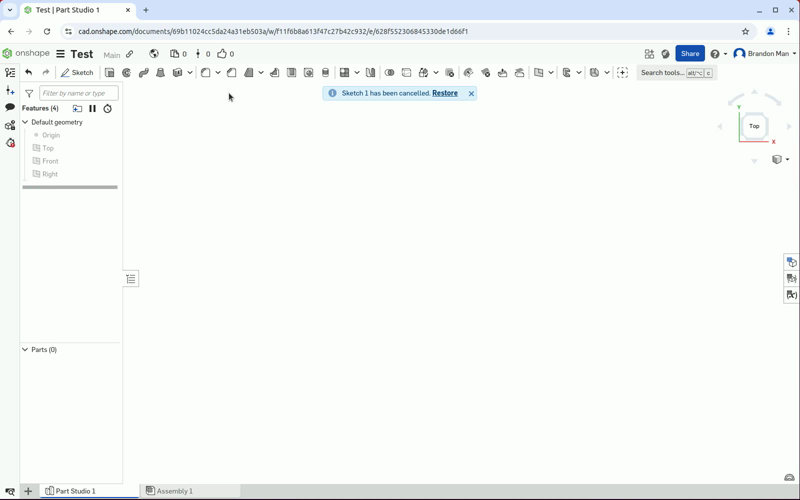
mouse_move(73, 352)
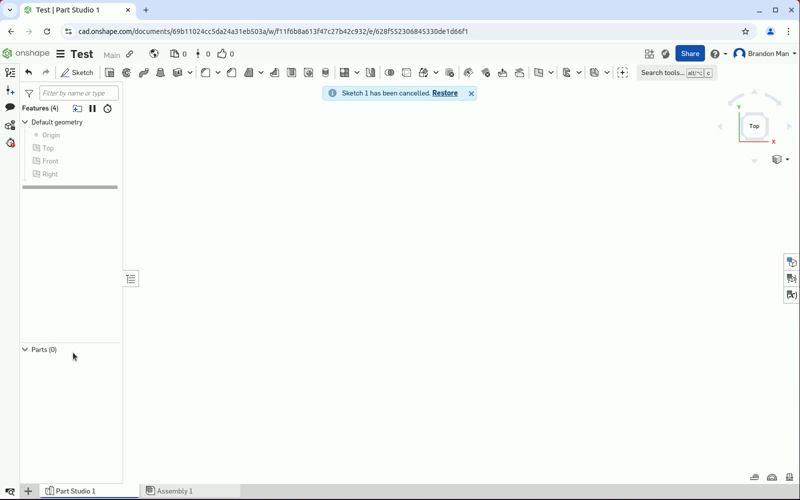
key(y)
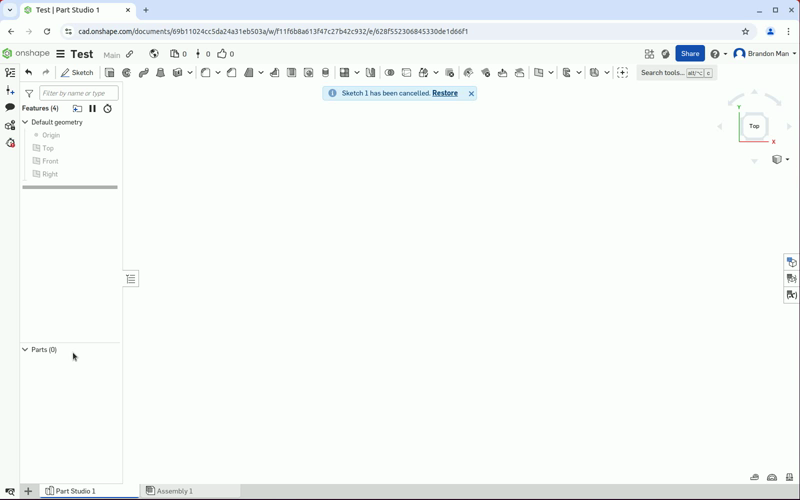
key(shift+p)
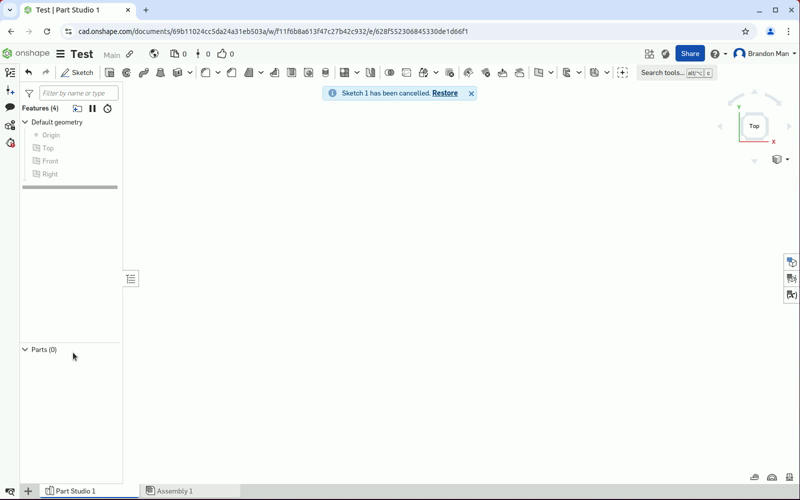
key(space)
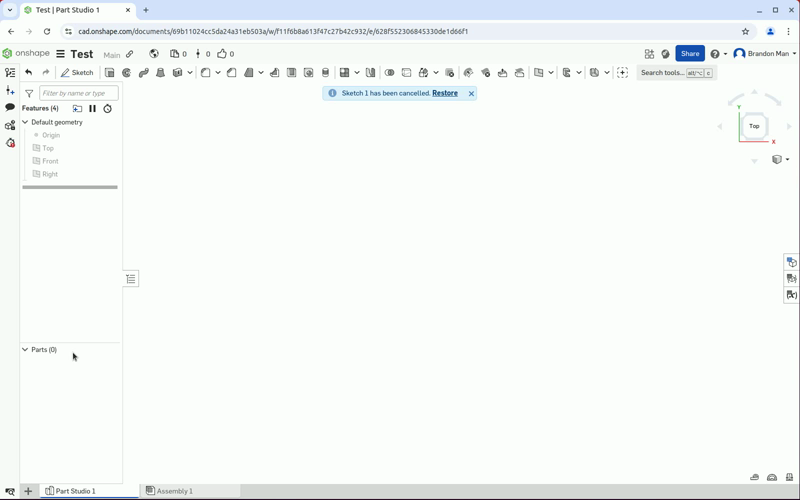
key_down(shift)
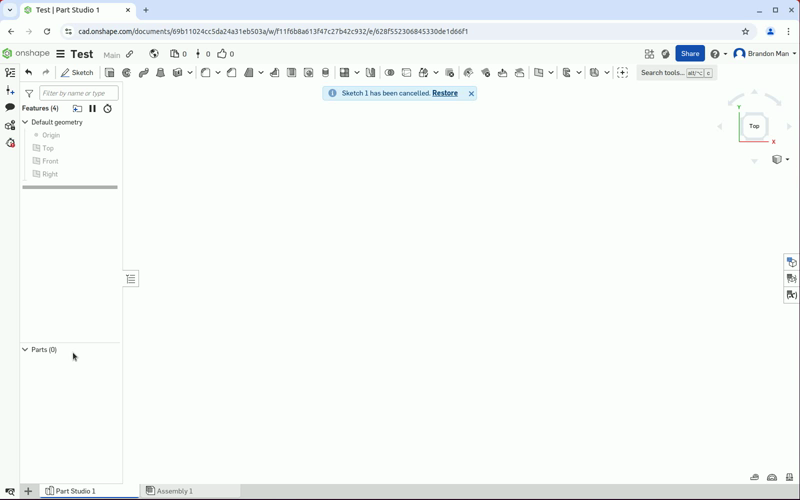
key(up)
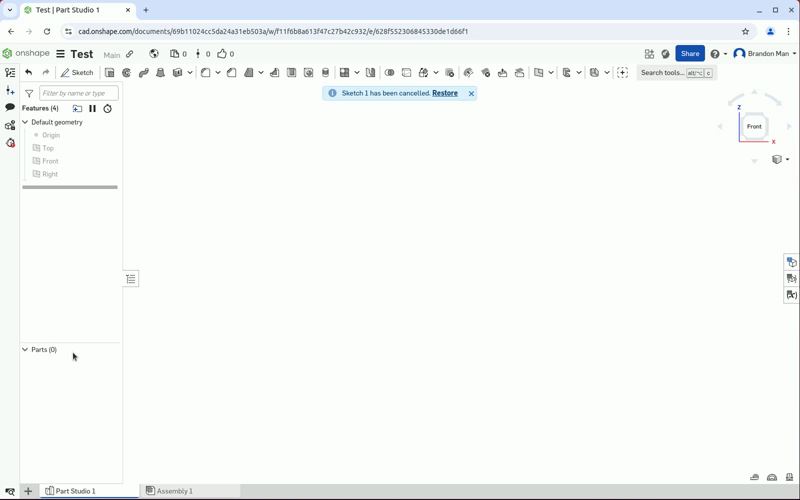
key_up(shift)
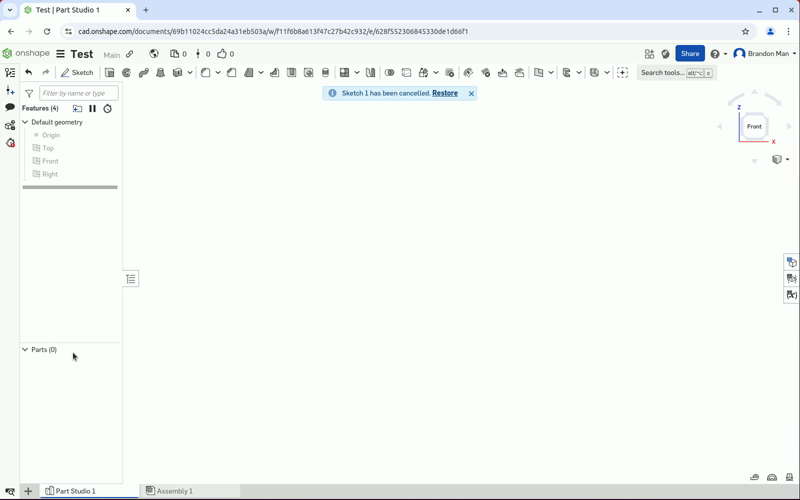
mouse_move(73, 352)
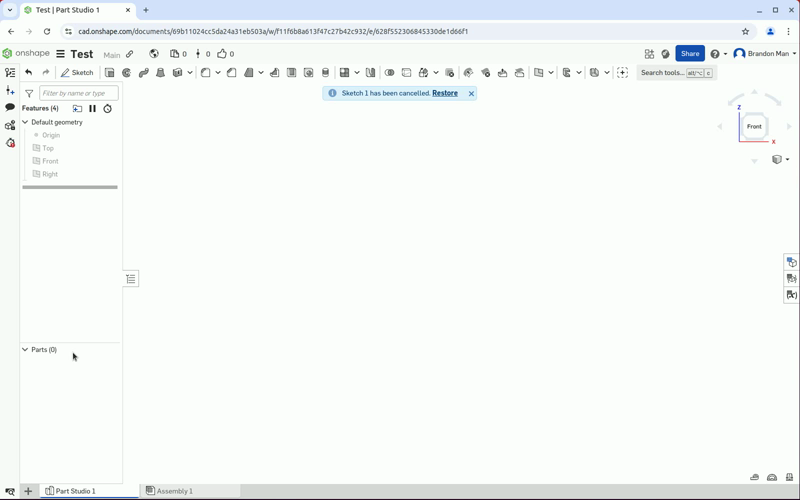
key(shift+y)
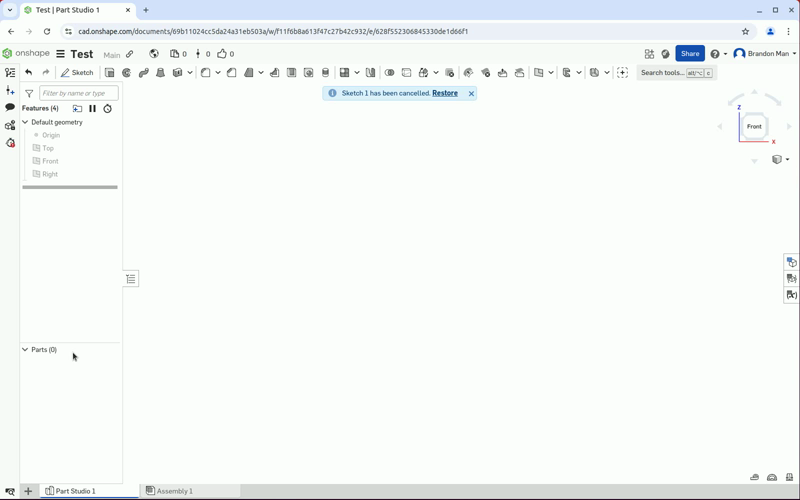
key(shift+s)
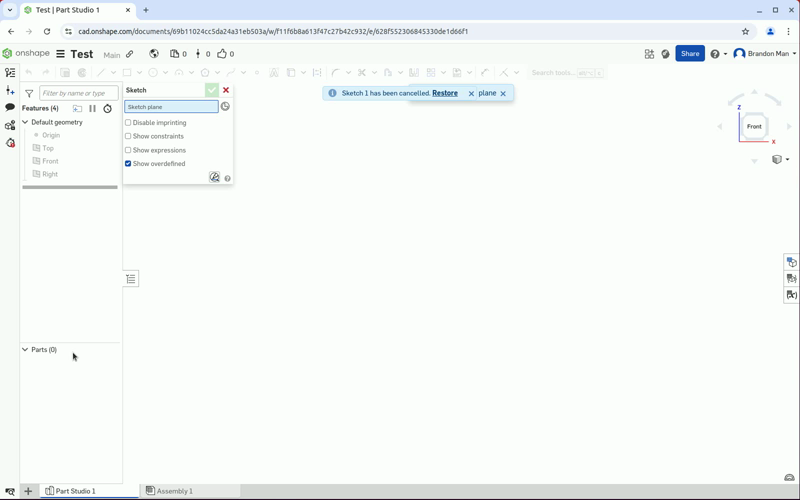
mouse_move(73, 163)
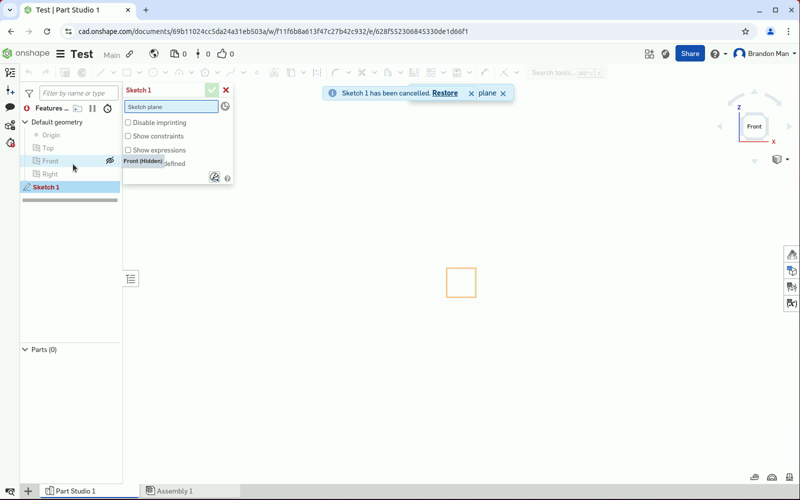
click(73, 163)
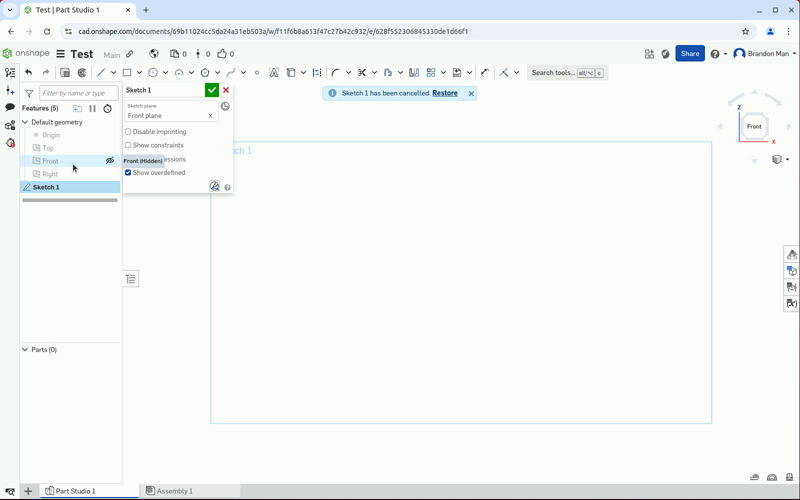
mouse_move(73, 352)
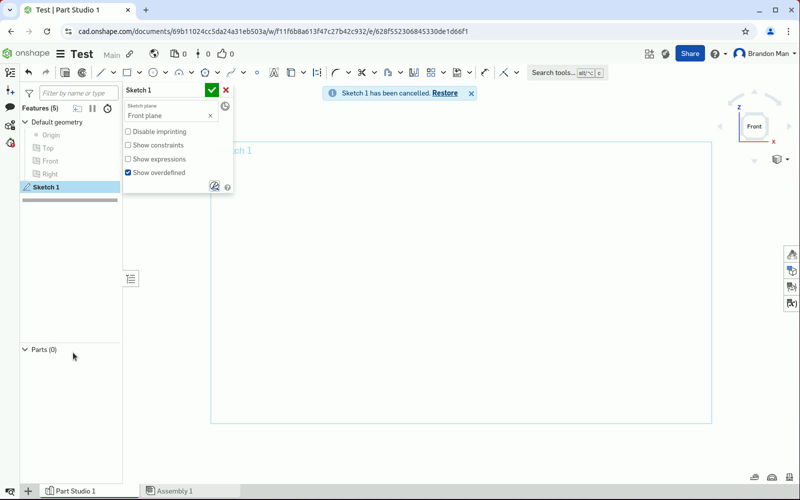
key(y)
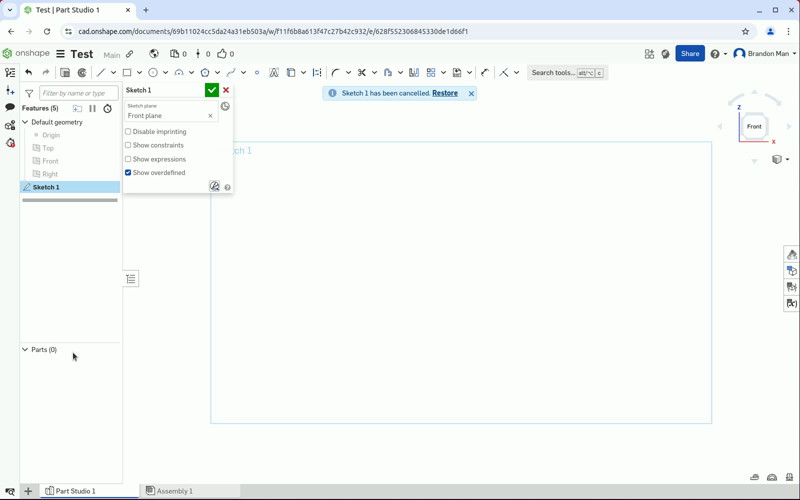
key(l)
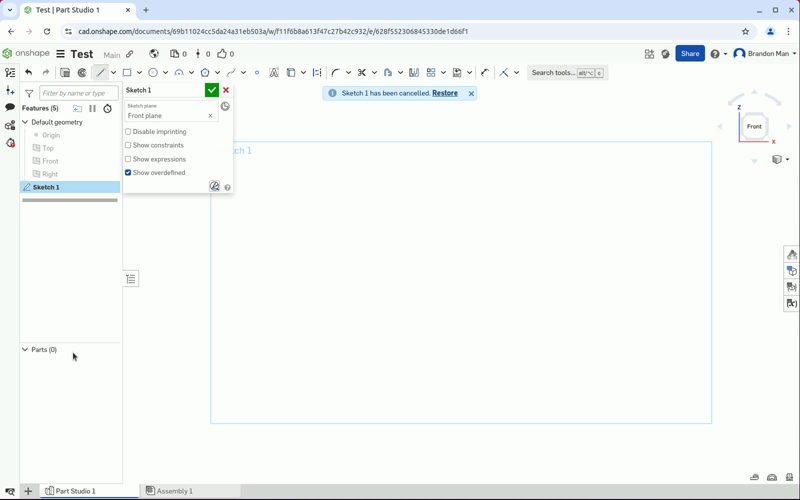
key_down(shift)
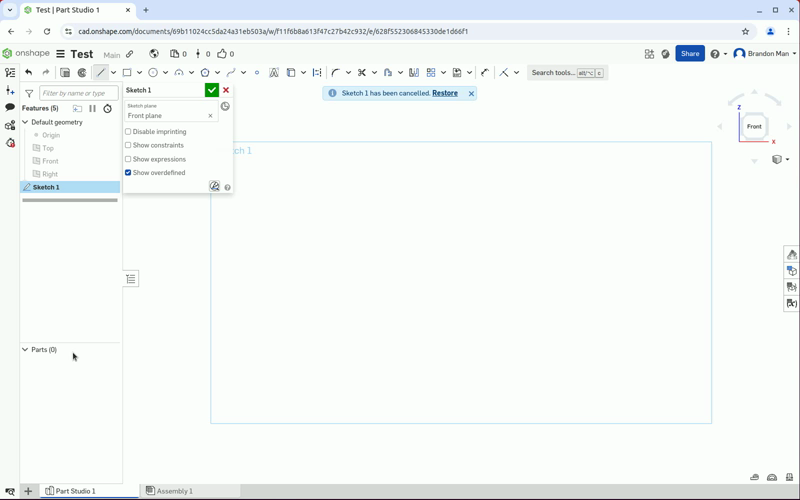
mouse_move(460, 295)
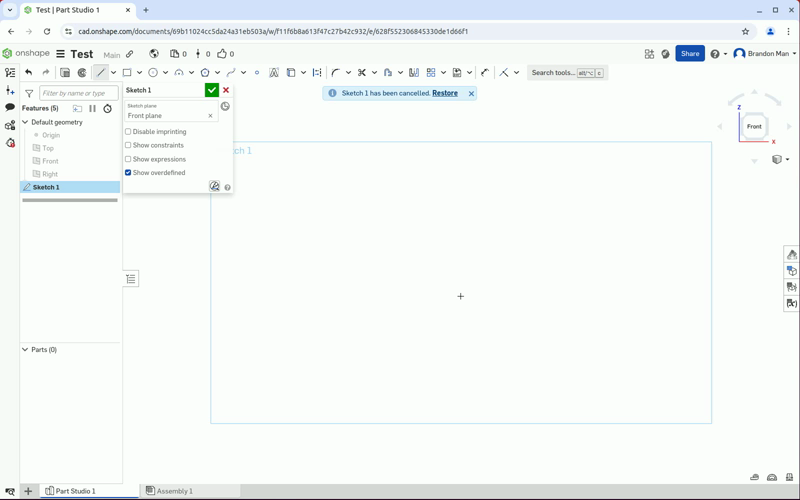
click(460, 295)
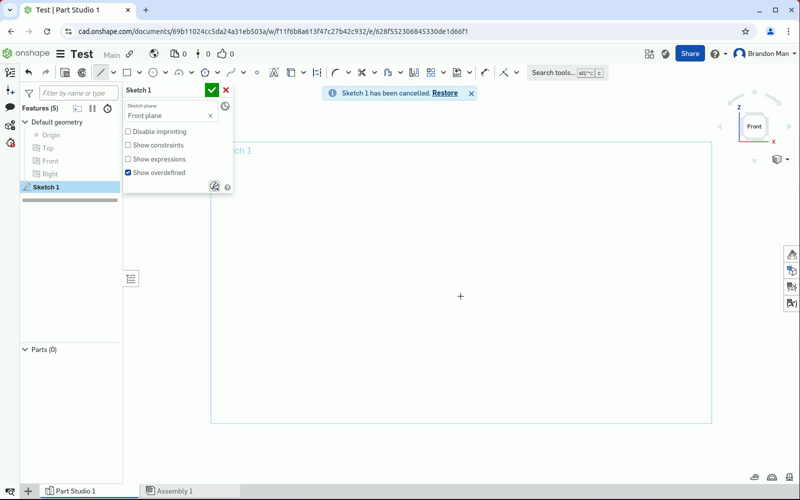
key_up(shift)
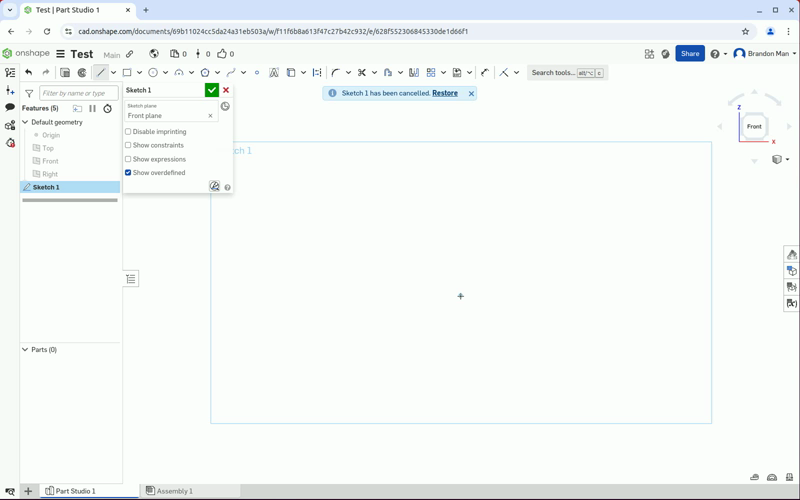
key_down(shift)
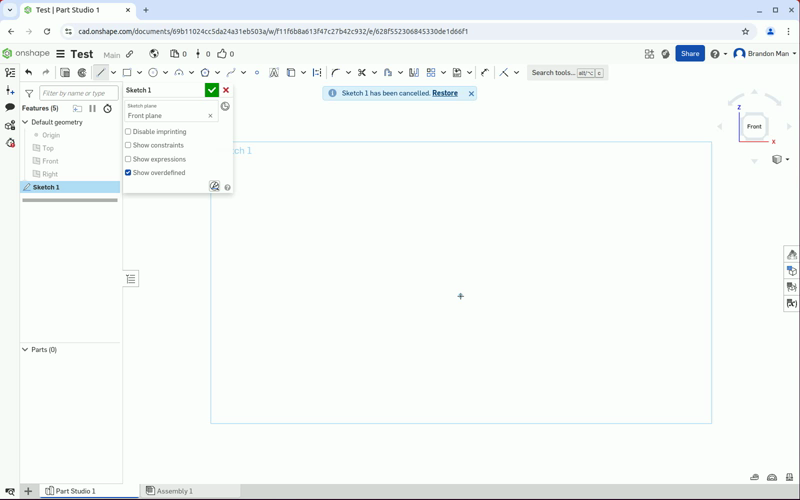
mouse_move(560, 295)
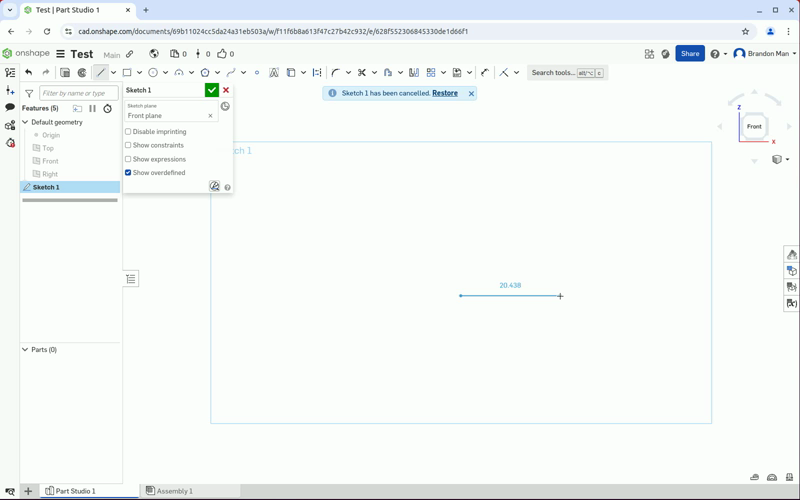
click(560, 295)
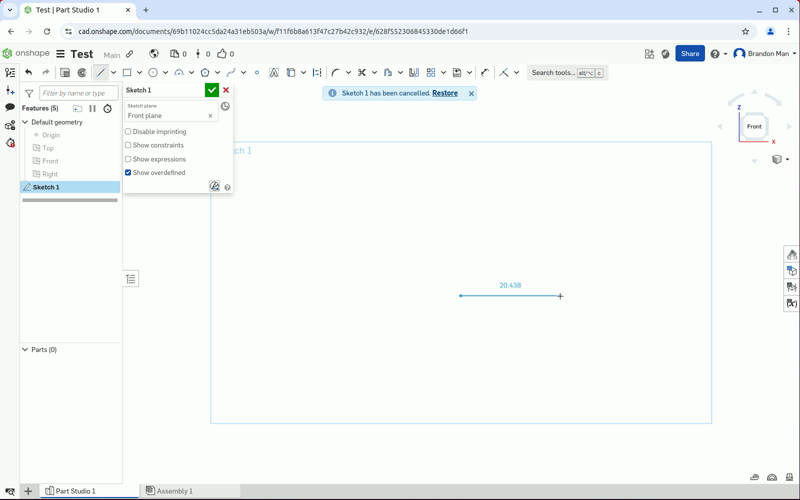
key_up(shift)
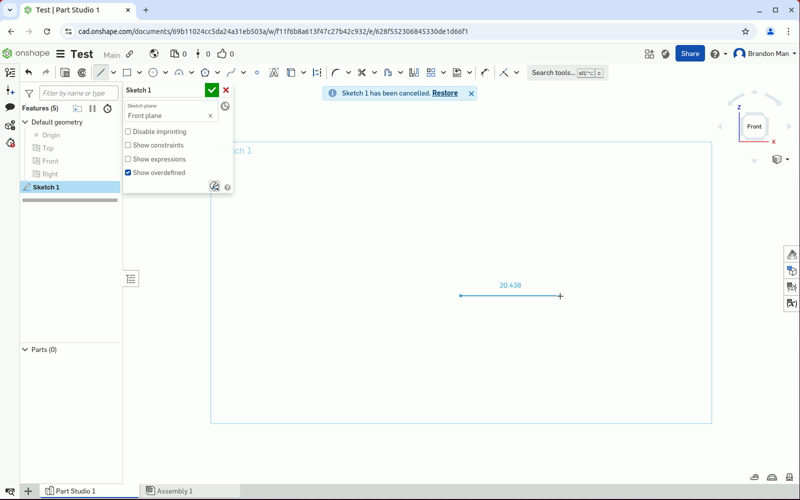
key(esc)
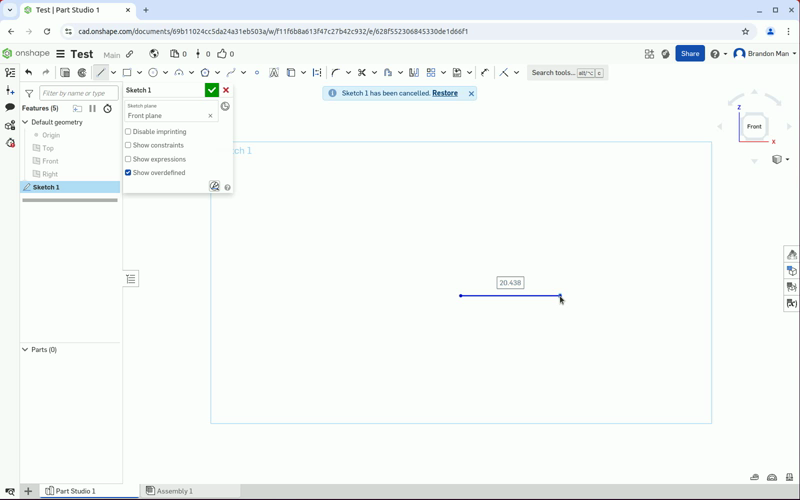
key(a)
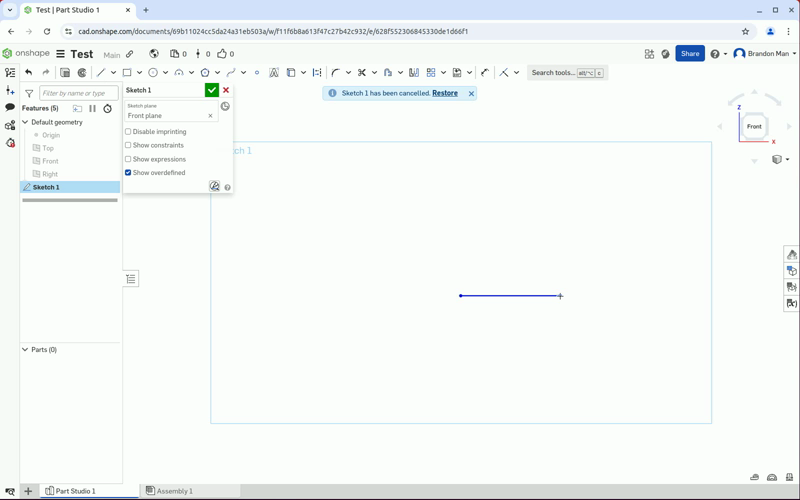
mouse_move(560, 295)
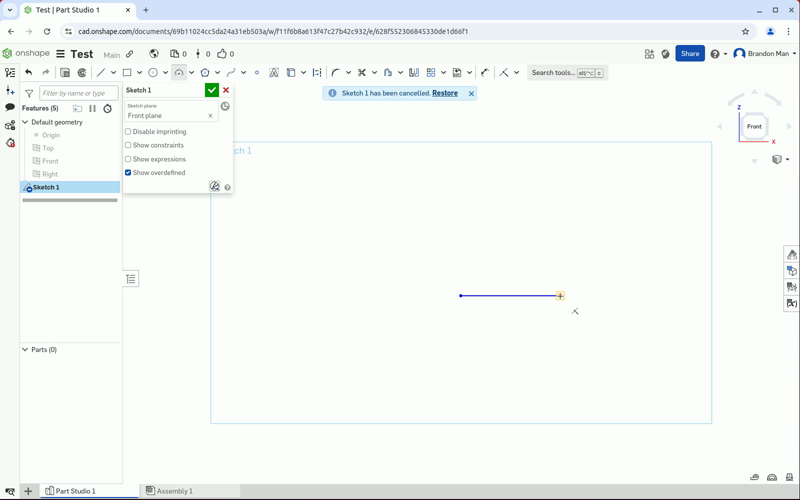
click(560, 295)
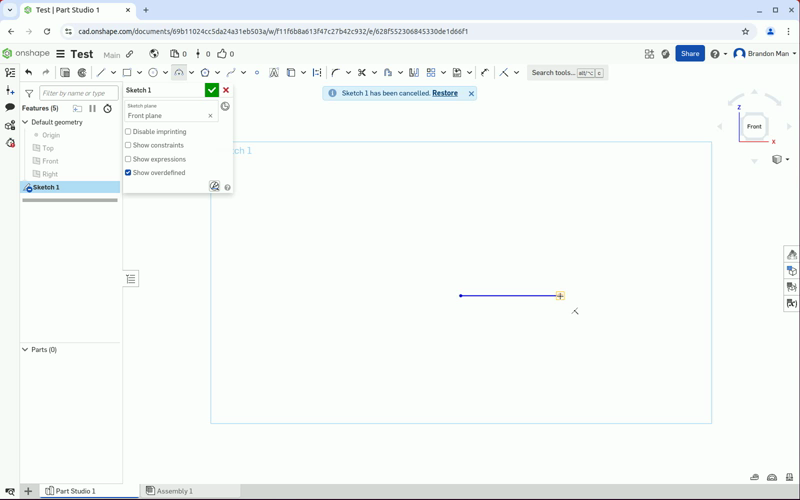
key_down(shift)
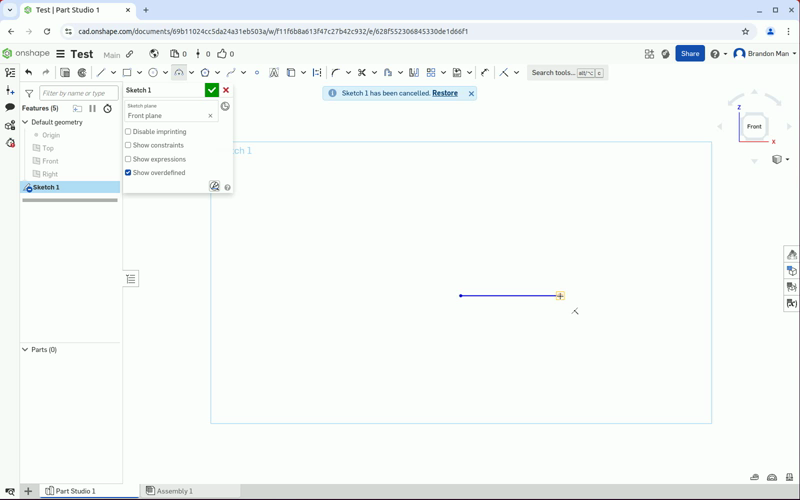
mouse_move(560, 269)
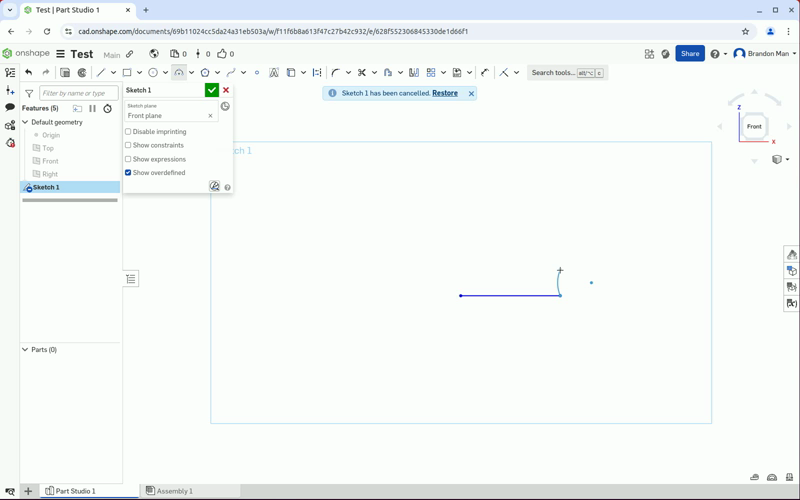
click(560, 269)
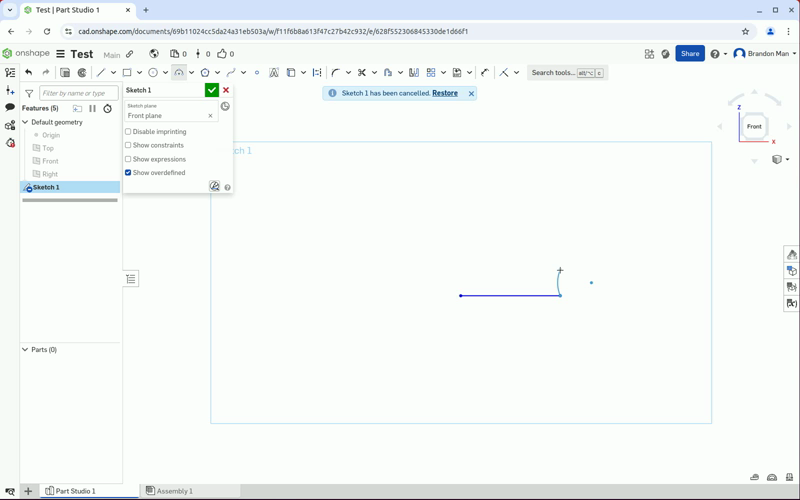
mouse_move(573, 282)
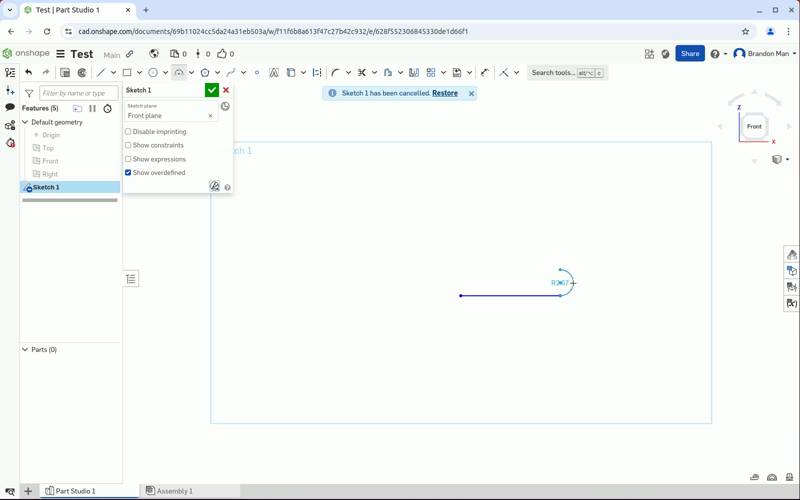
click(573, 282)
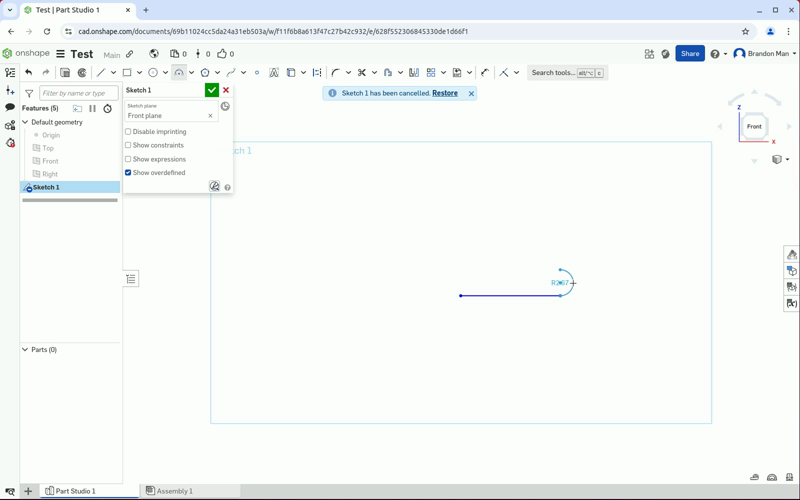
key_up(shift)
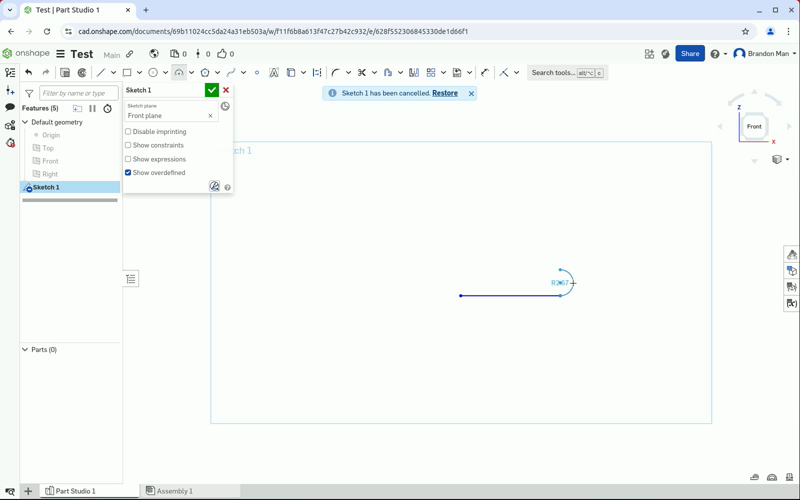
key(esc)
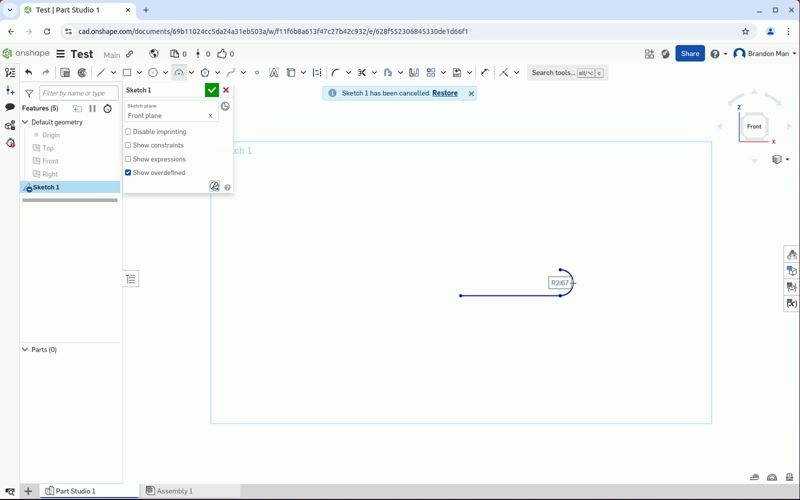
key(l)
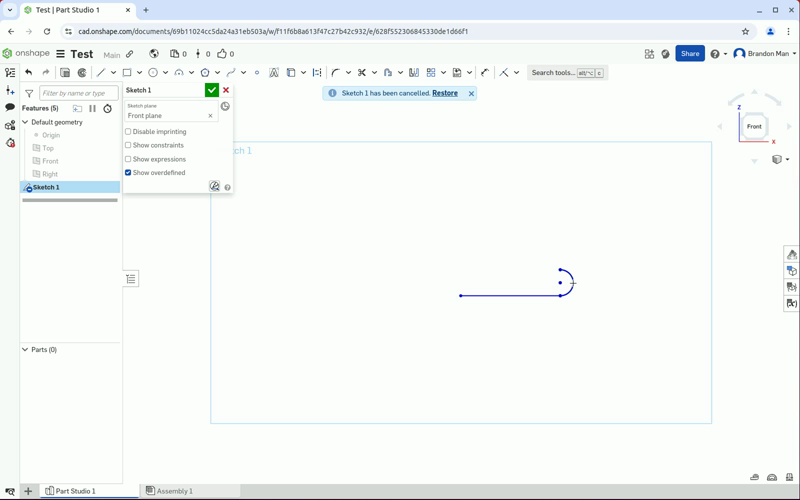
mouse_move(560, 269)
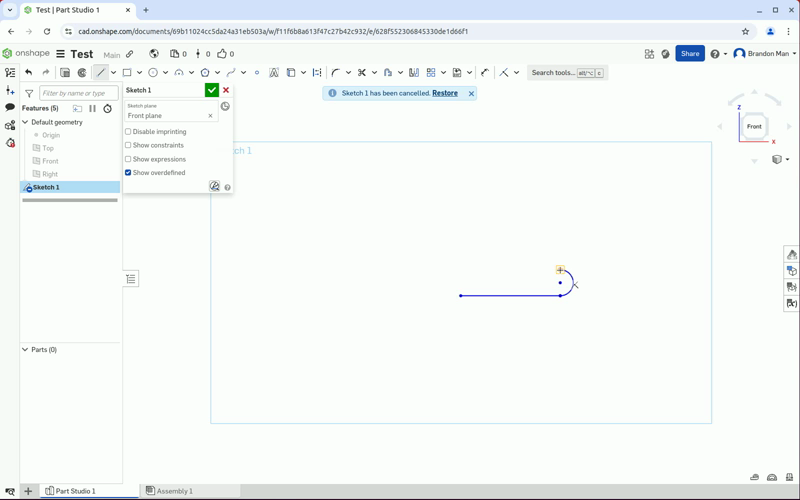
click(560, 269)
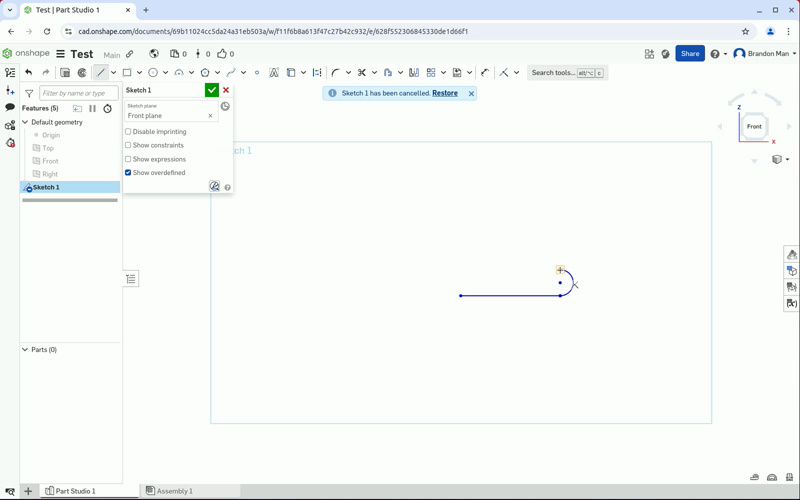
key_down(shift)
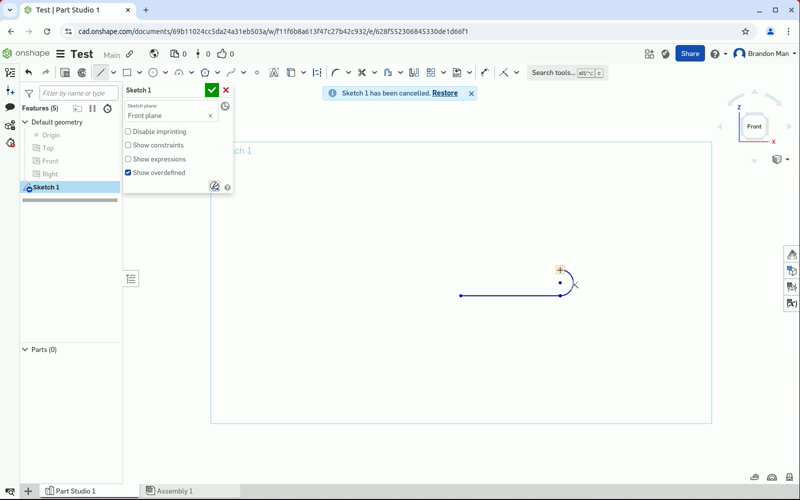
mouse_move(460, 269)
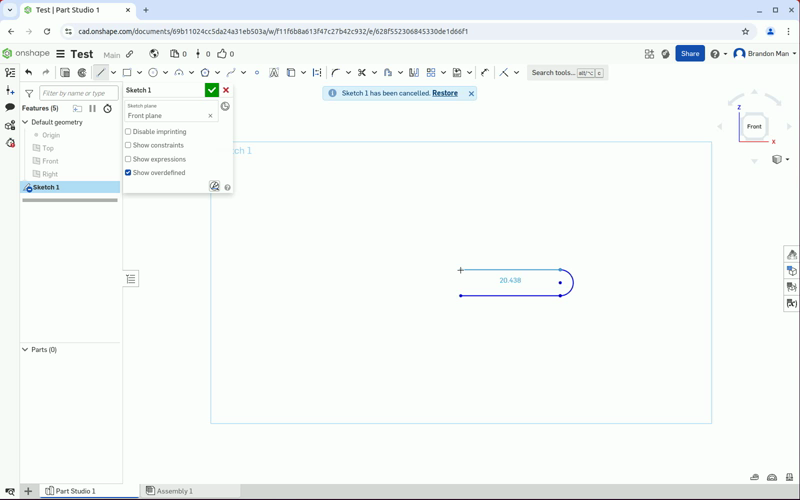
click(460, 269)
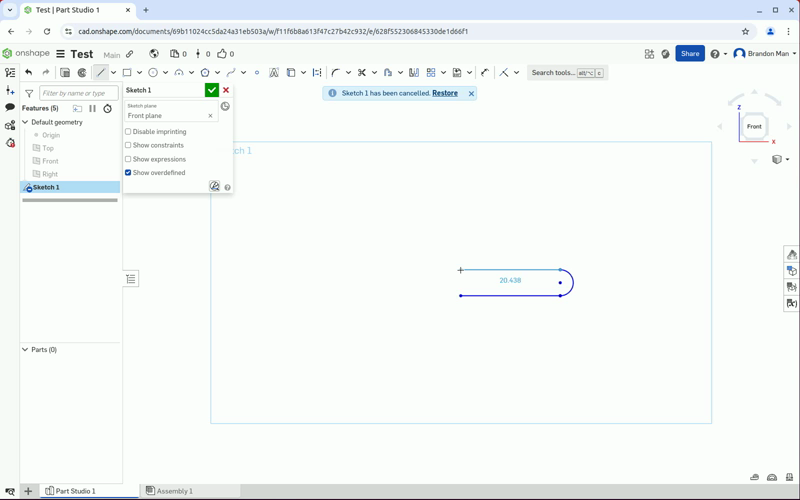
key_up(shift)
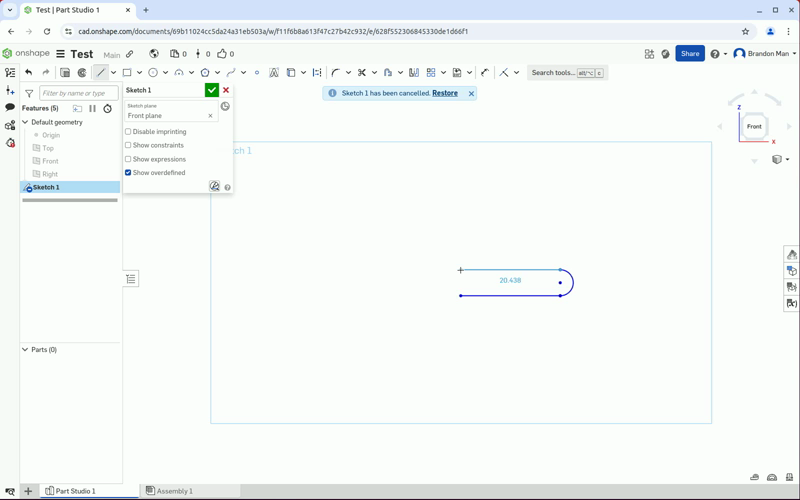
key(esc)
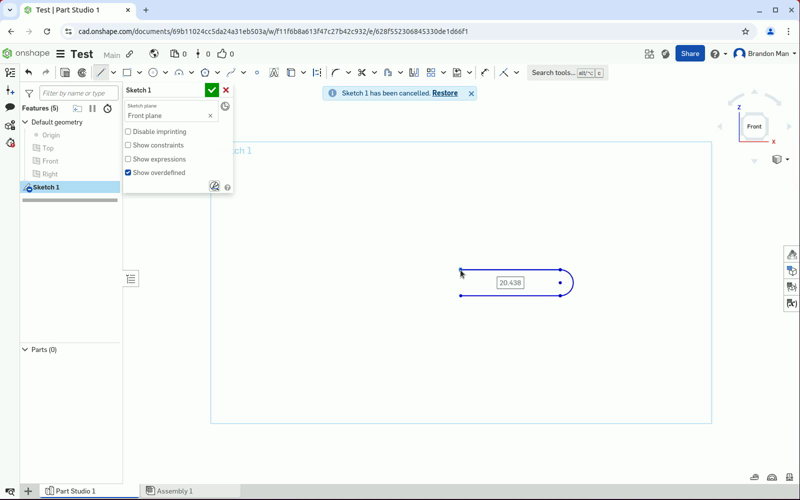
key(a)
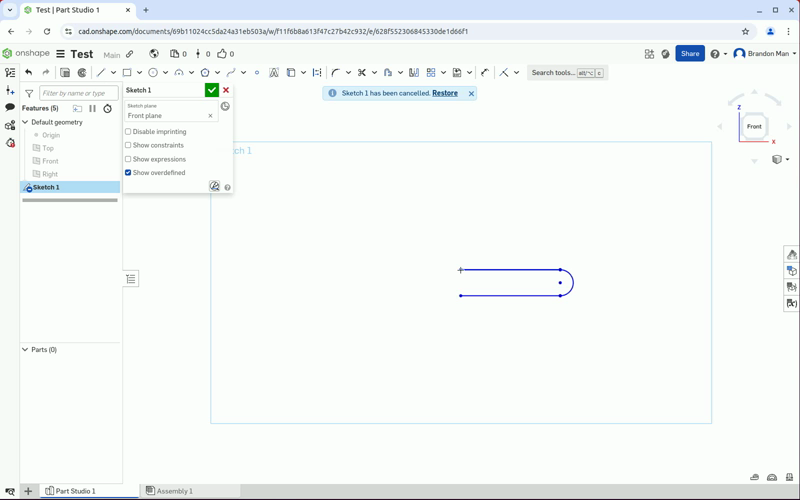
mouse_move(460, 269)
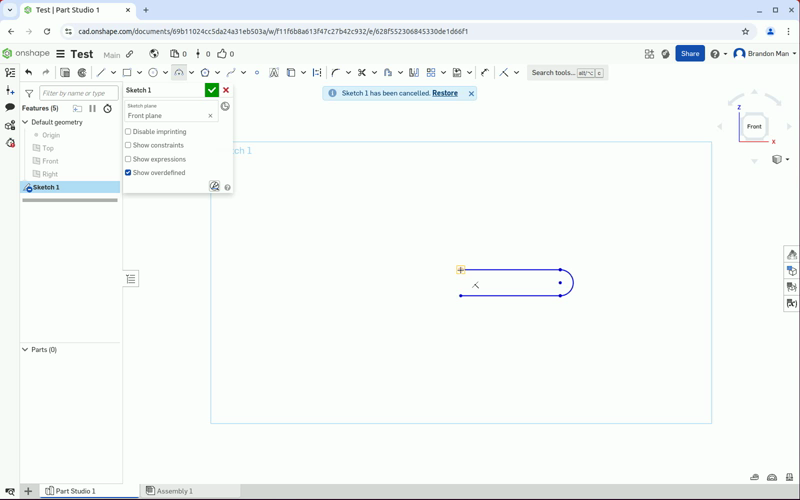
click(460, 269)
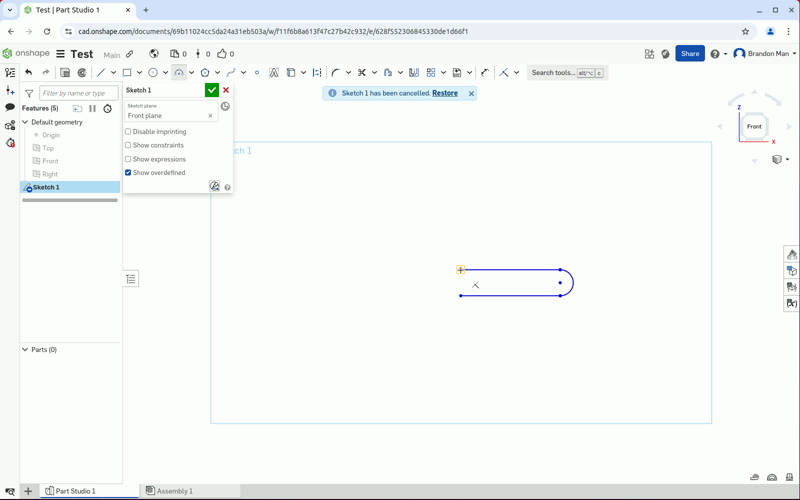
key_down(shift)
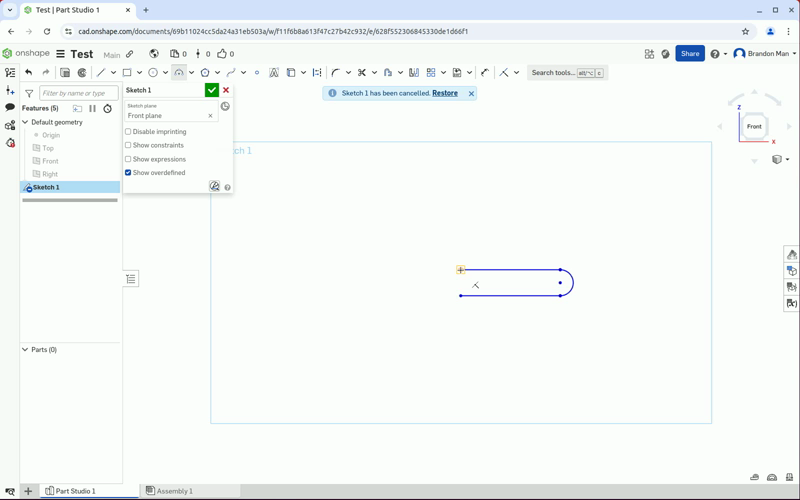
mouse_move(473, 280)
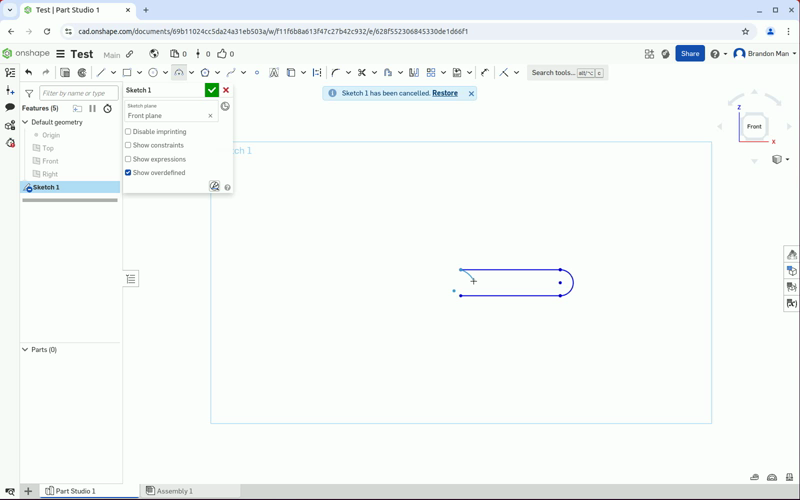
click(473, 280)
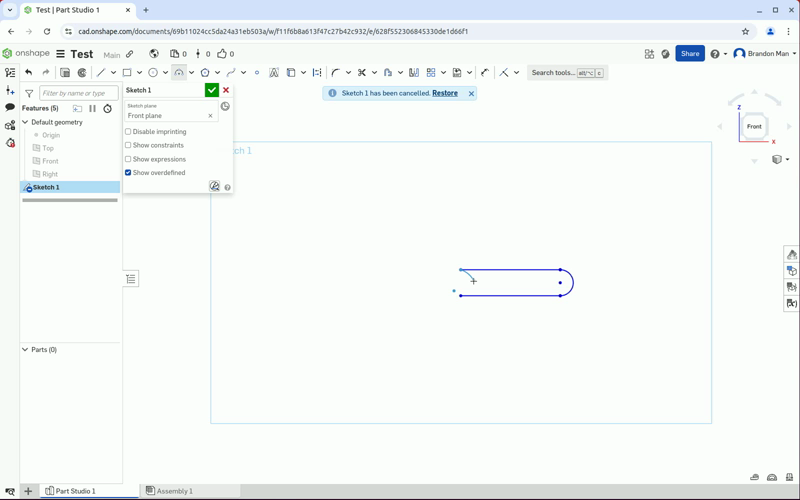
mouse_move(469, 272)
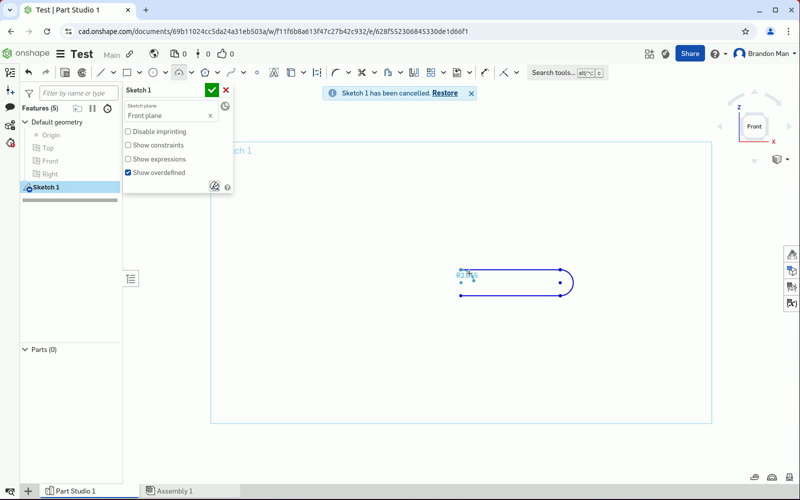
click(469, 272)
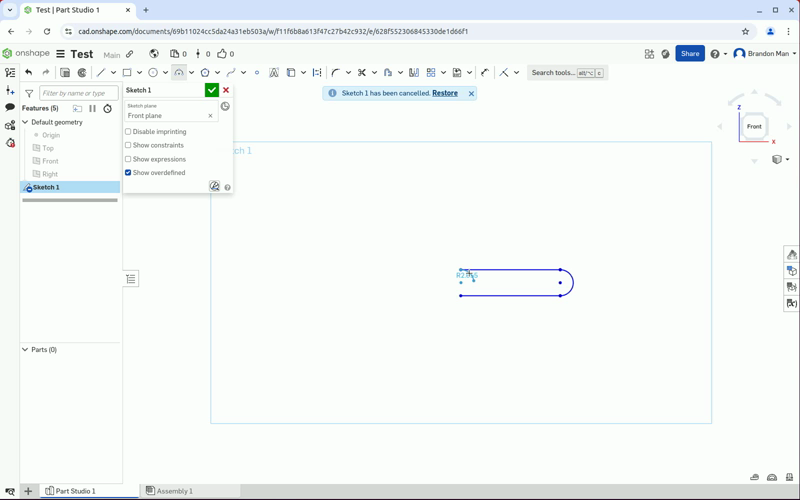
key_up(shift)
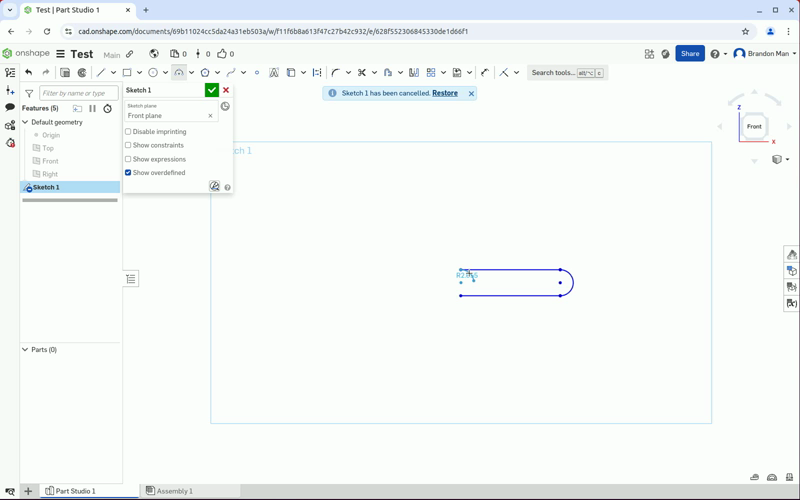
key(esc)
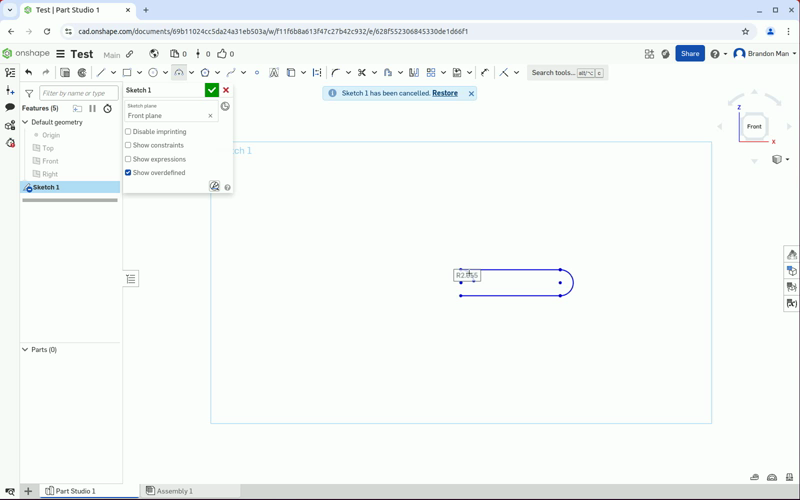
key(l)
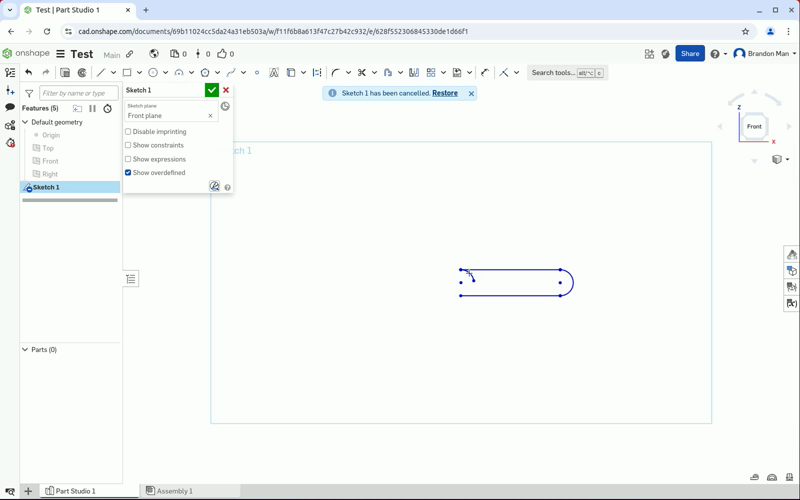
mouse_move(473, 280)
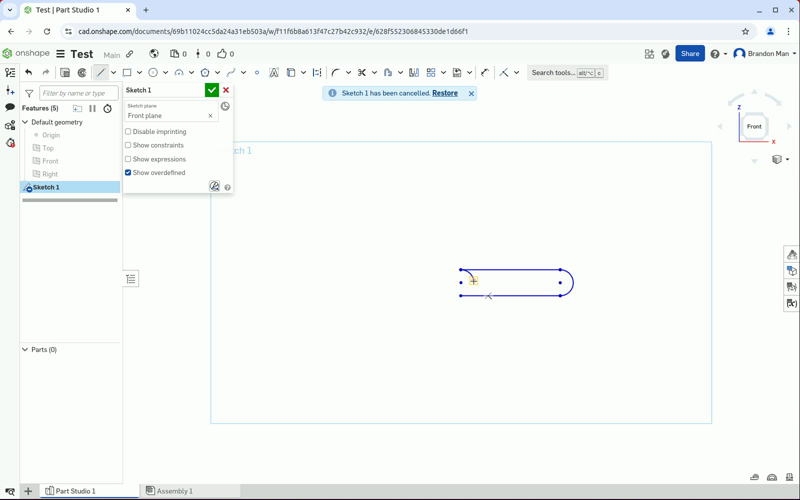
click(473, 280)
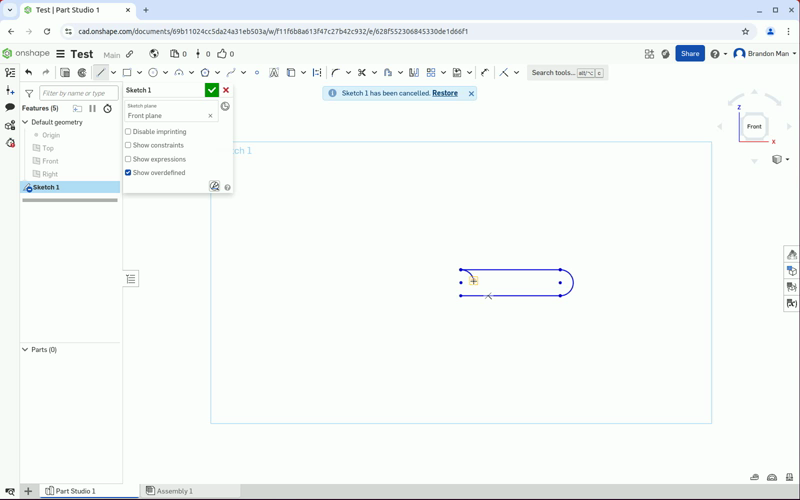
key_down(shift)
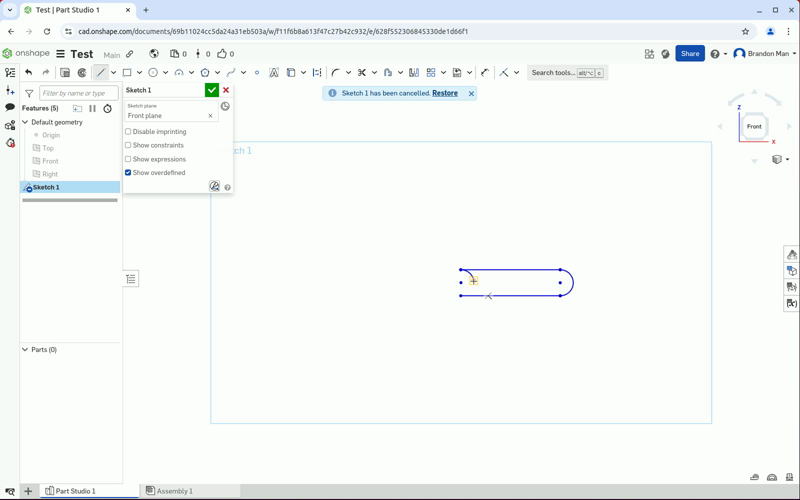
mouse_move(560, 280)
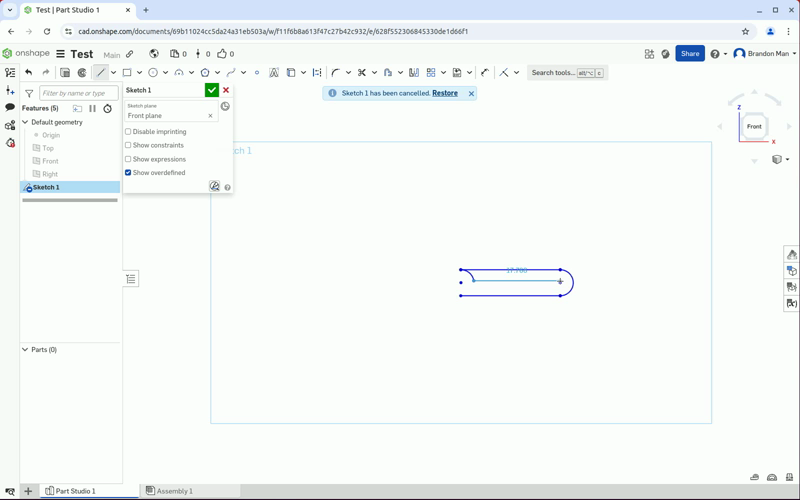
scroll(6)
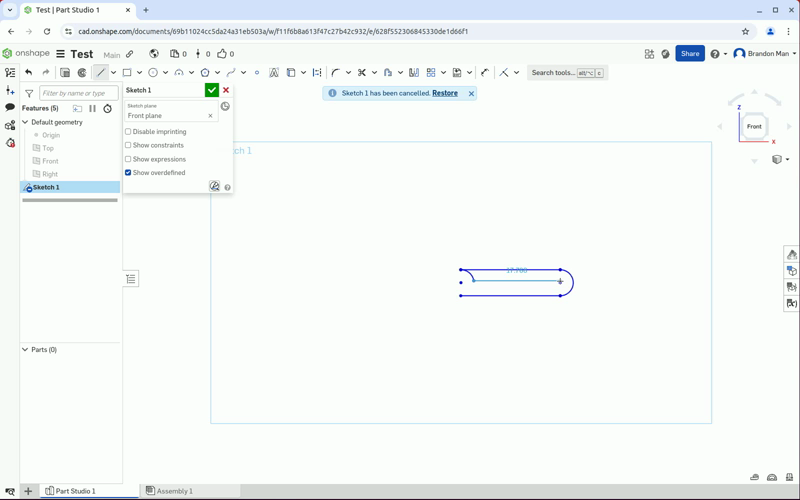
scroll(6)
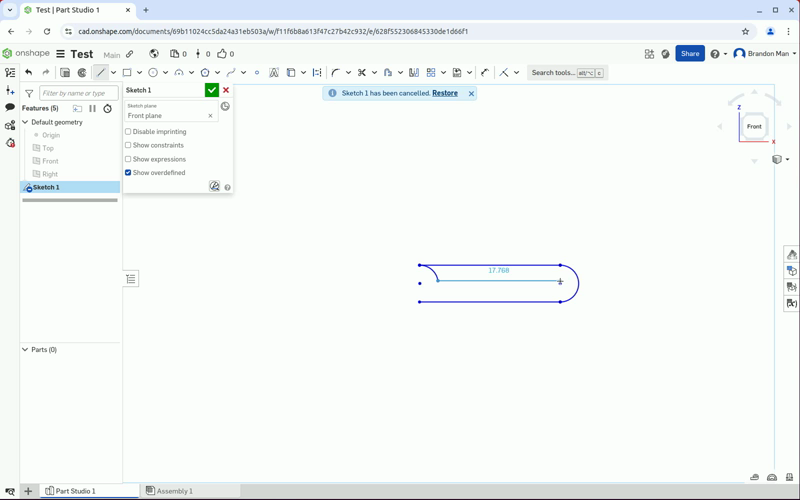
scroll(6)
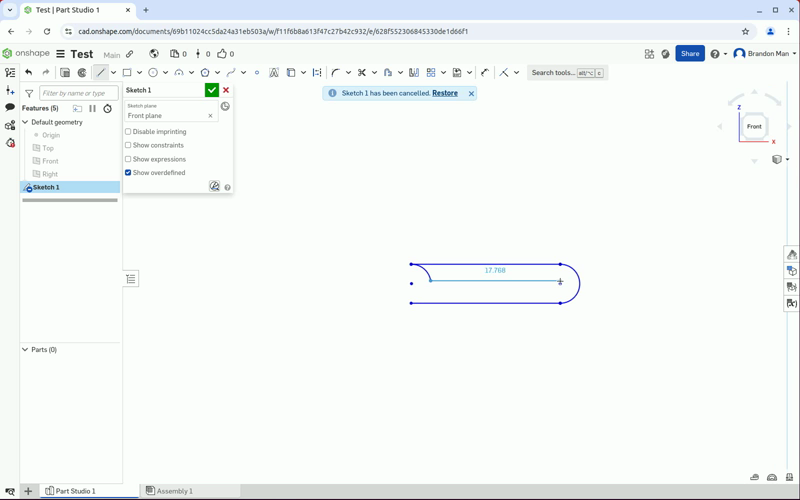
scroll(6)
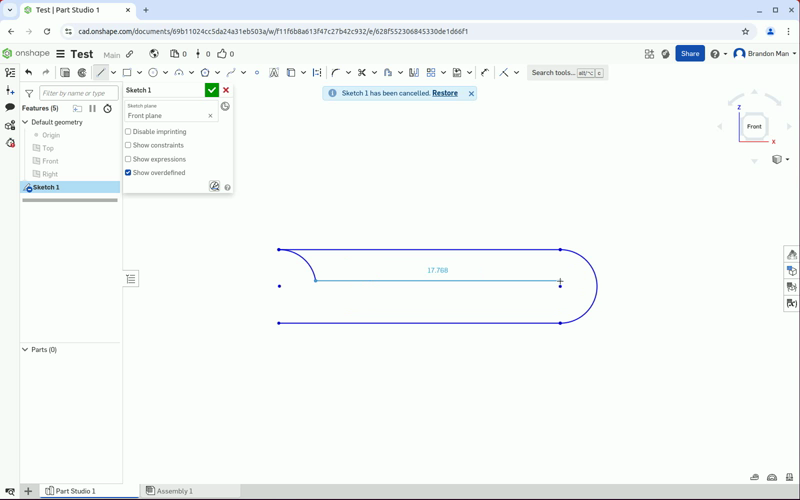
scroll(6)
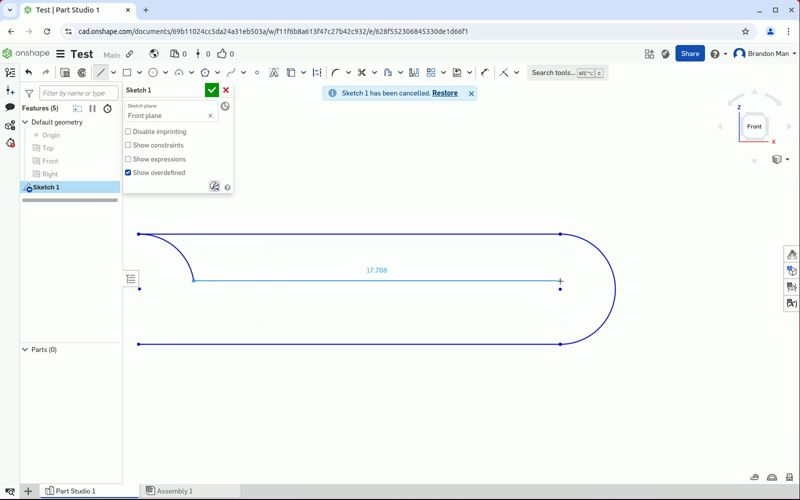
scroll(6)
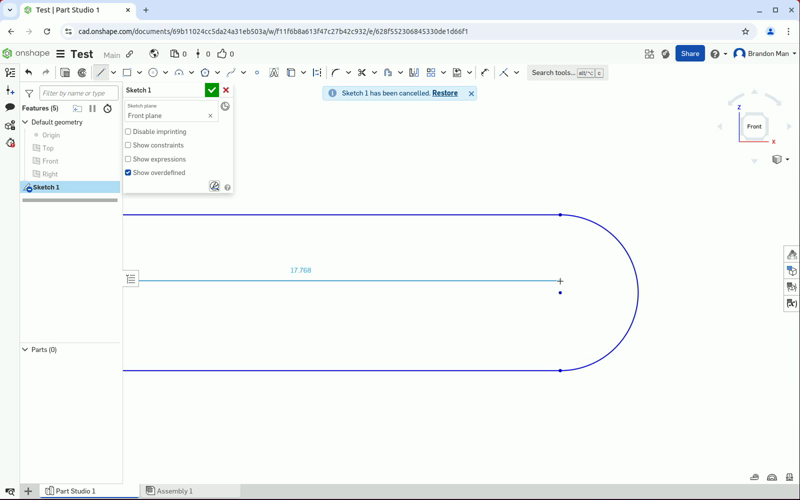
scroll(6)
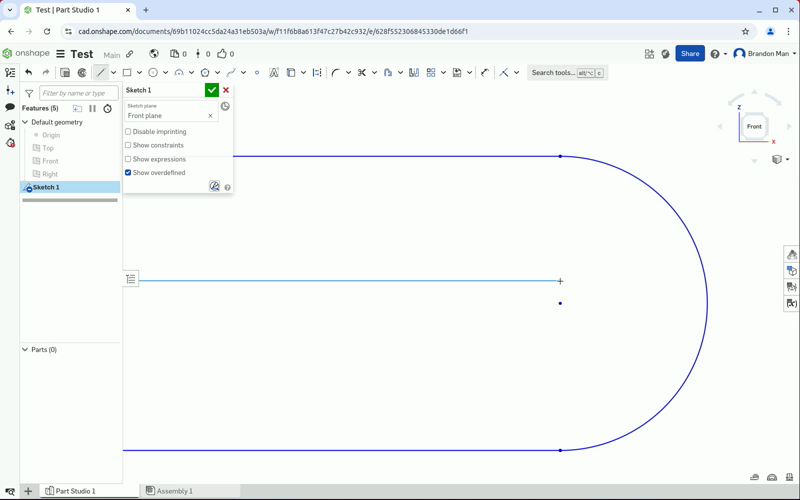
click(560, 280)
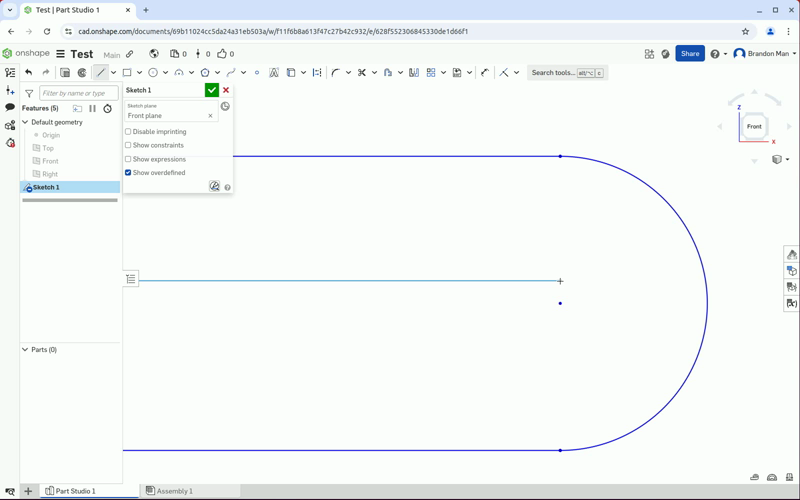
scroll(-6)
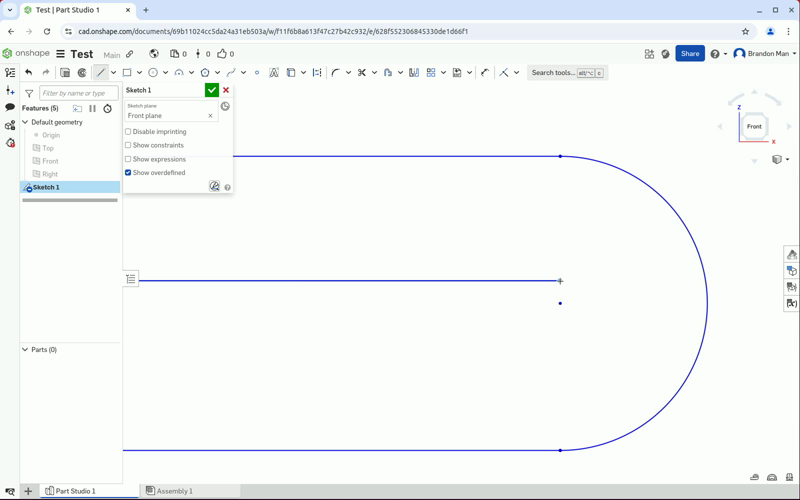
scroll(-6)
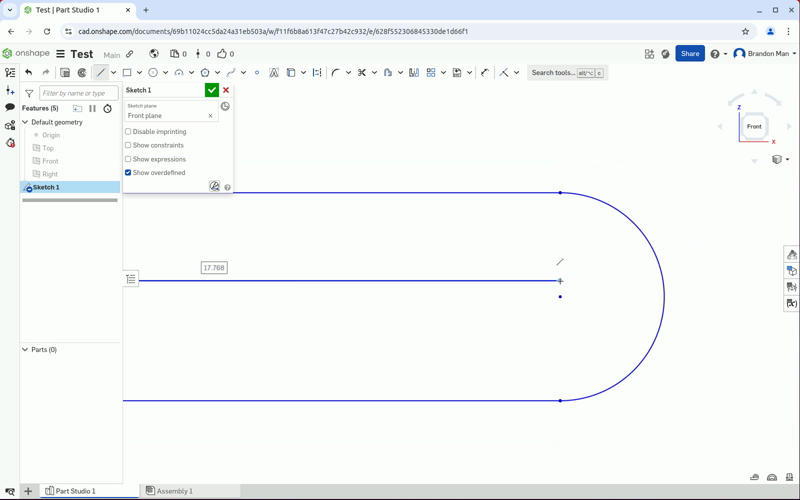
scroll(-6)
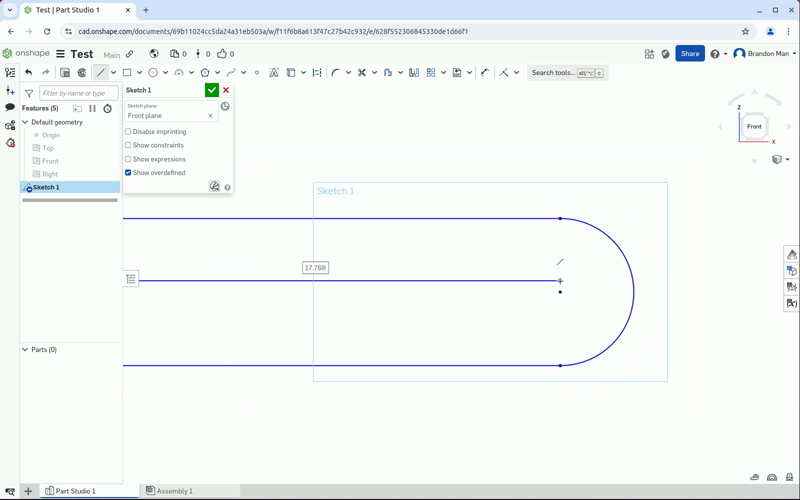
scroll(-6)
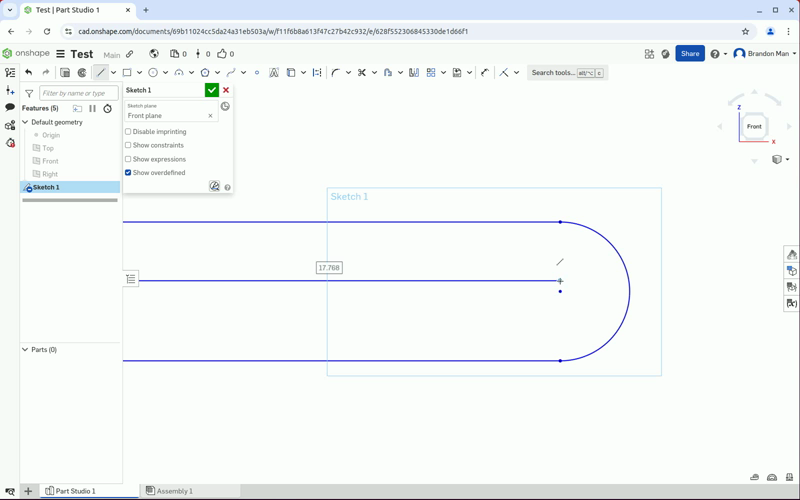
scroll(-6)
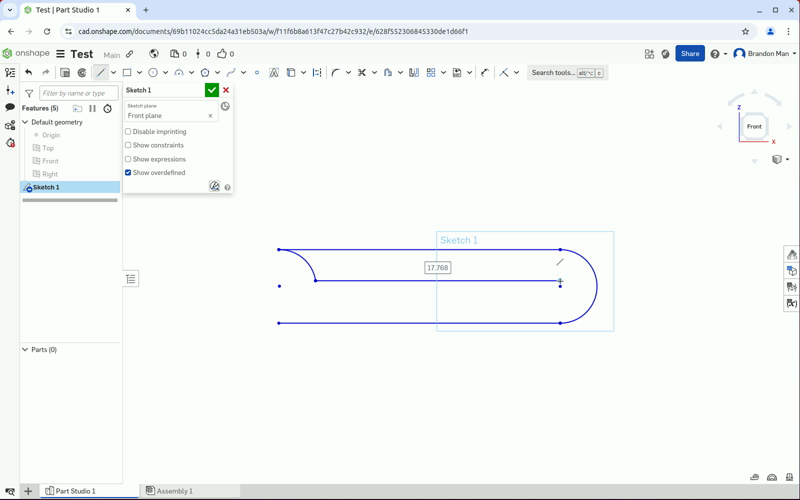
scroll(-6)
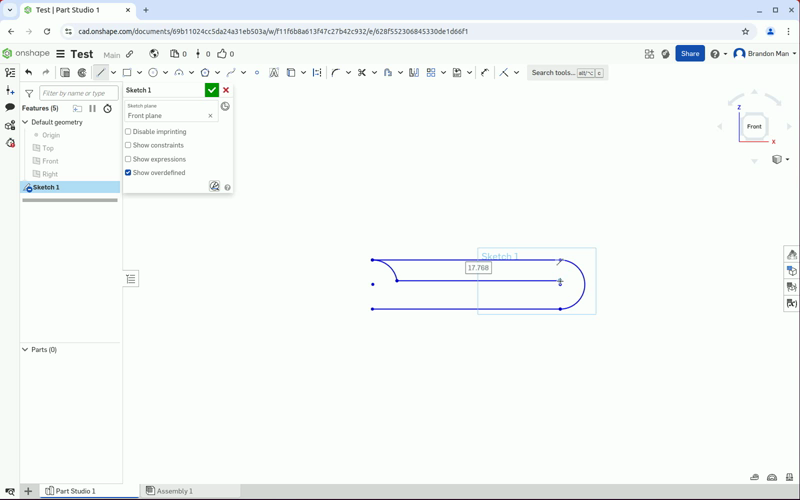
scroll(-6)
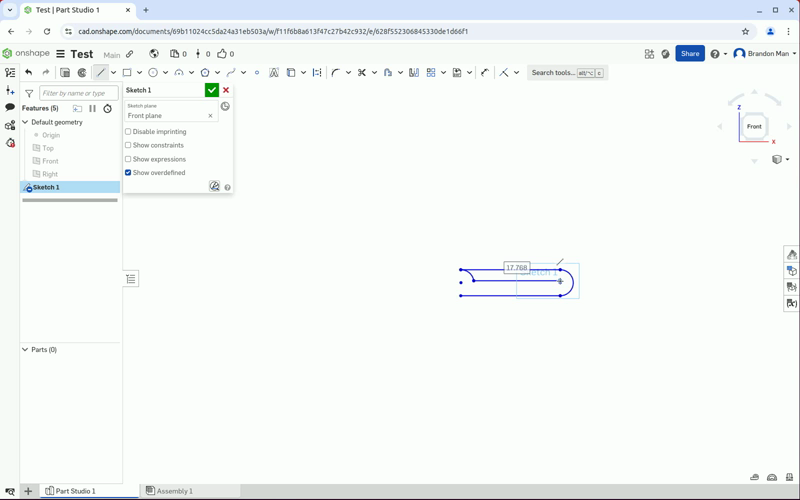
key_up(shift)
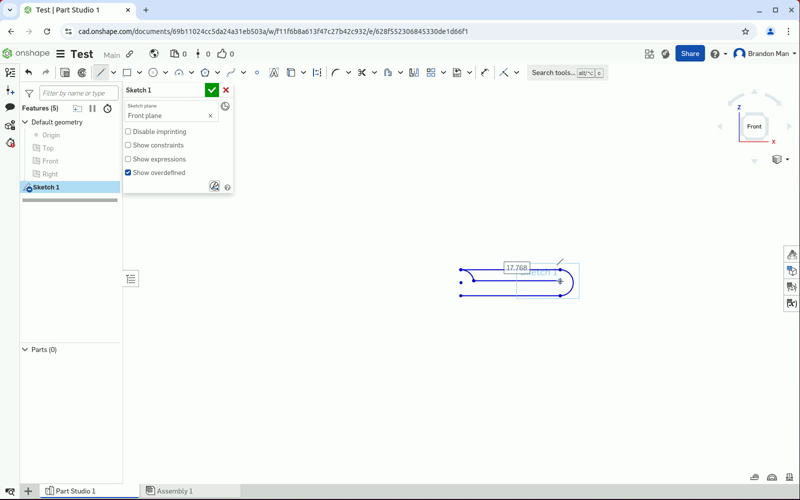
key(esc)
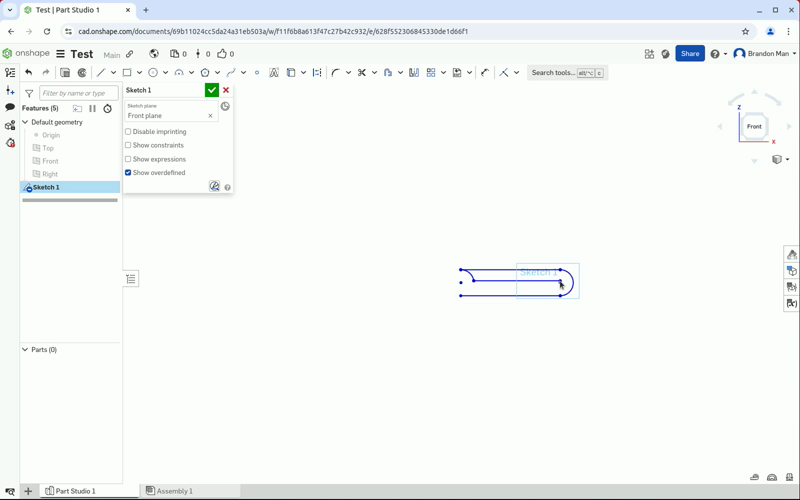
key(a)
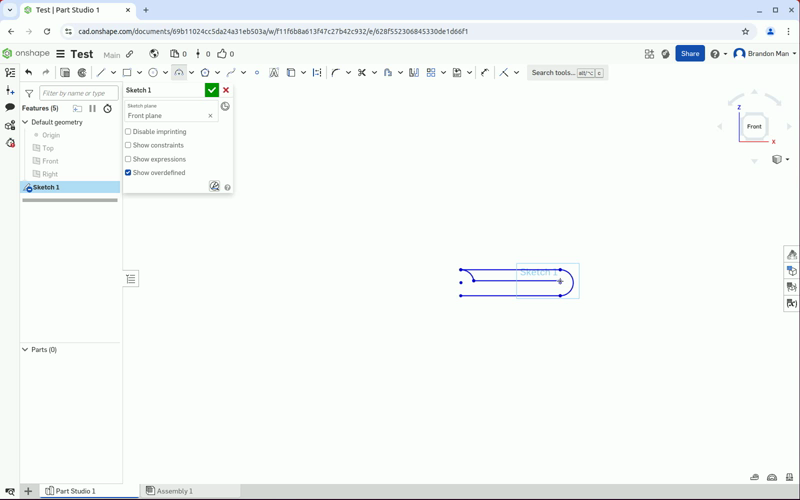
mouse_move(560, 280)
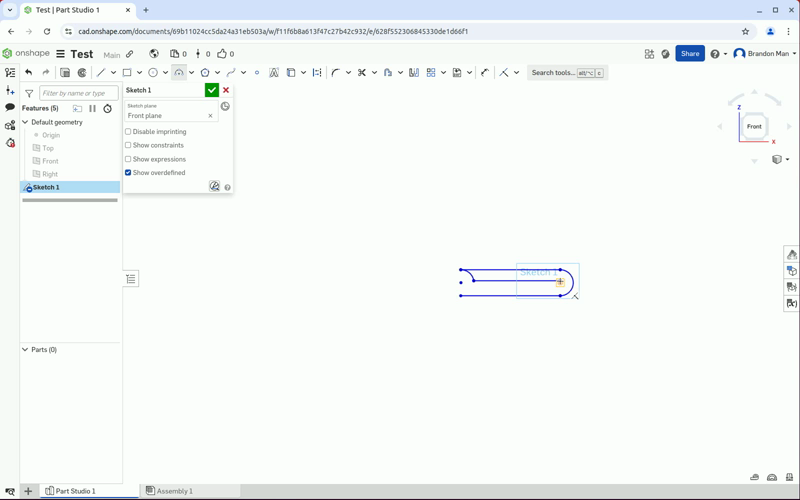
scroll(6)
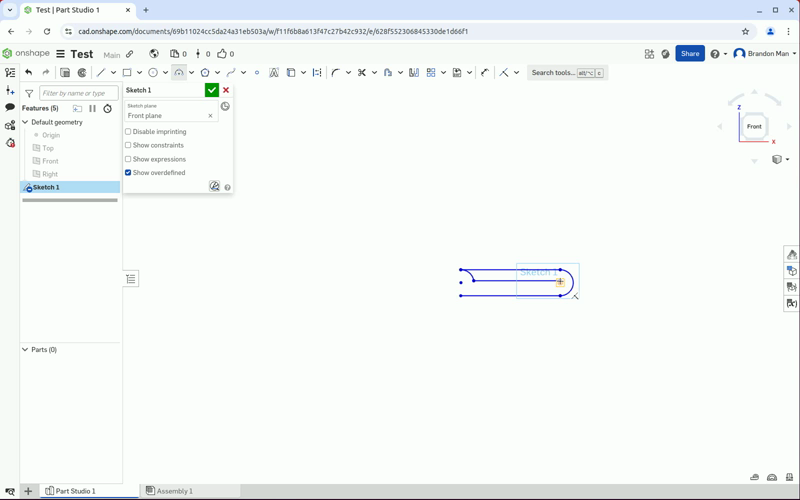
scroll(6)
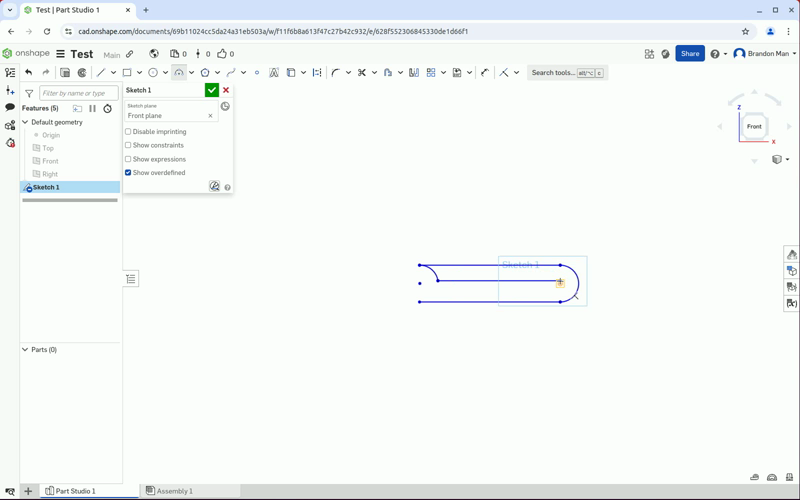
scroll(6)
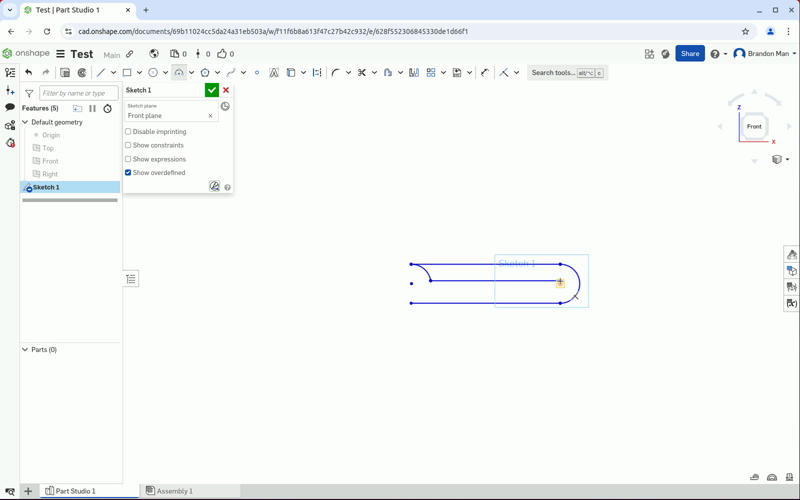
scroll(6)
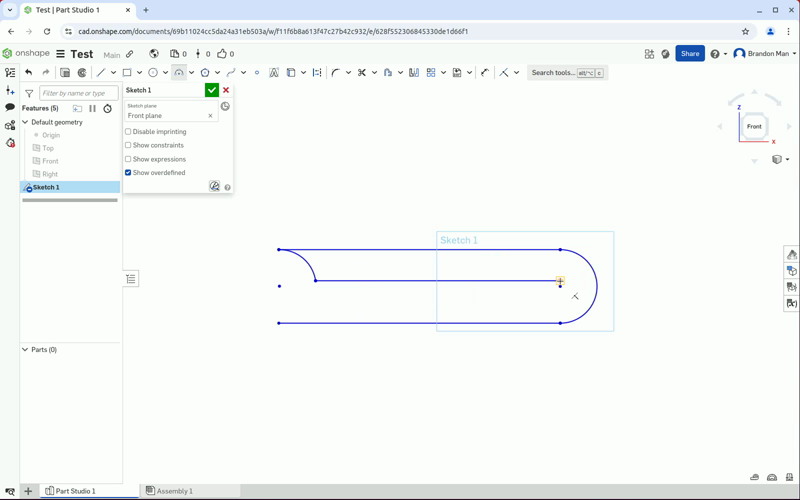
scroll(6)
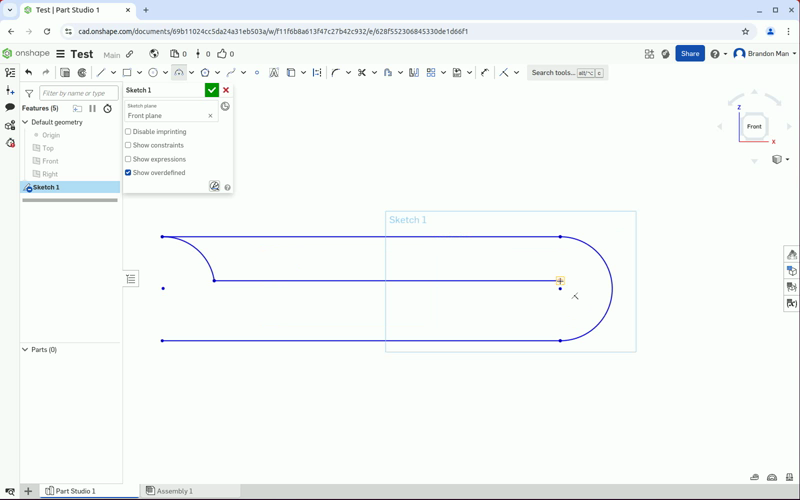
scroll(6)
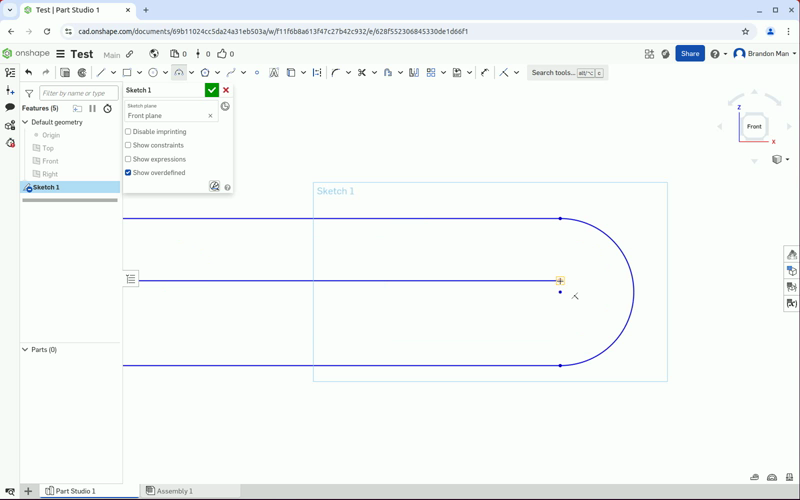
scroll(6)
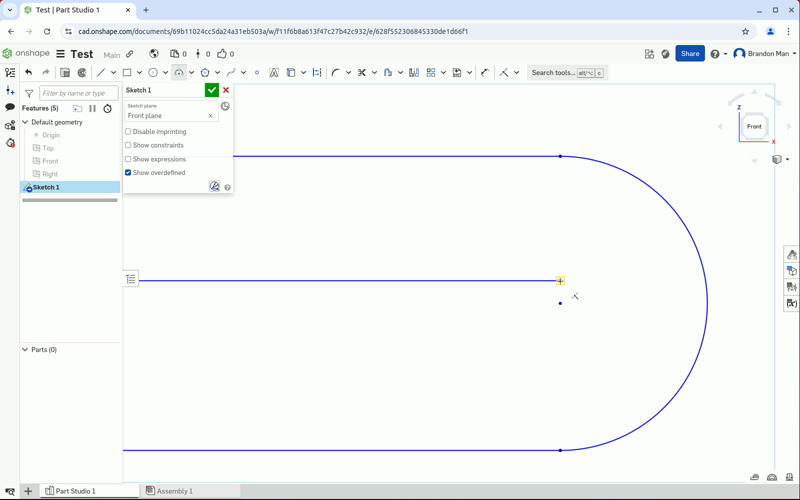
click(560, 280)
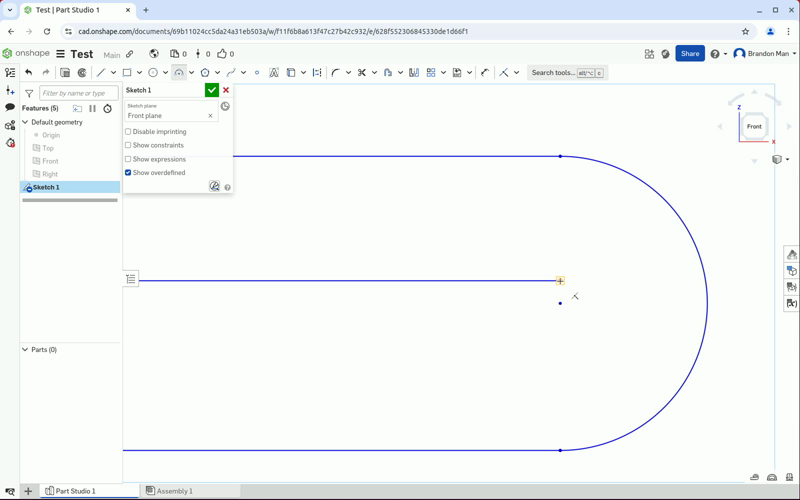
scroll(-6)
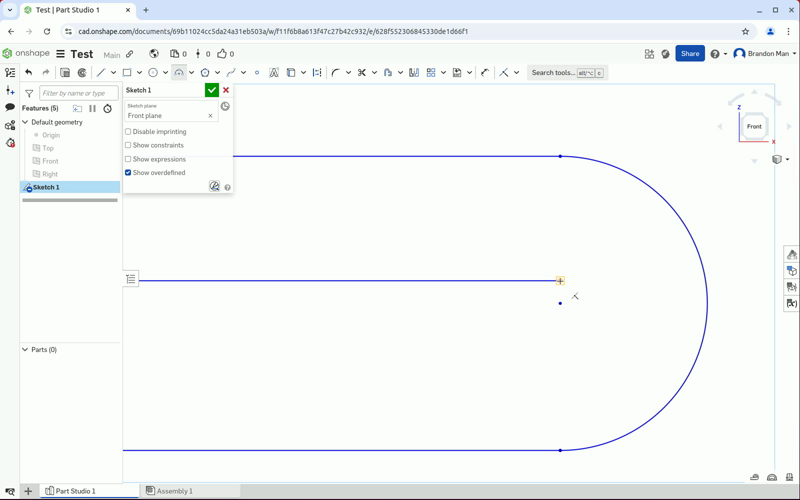
scroll(-6)
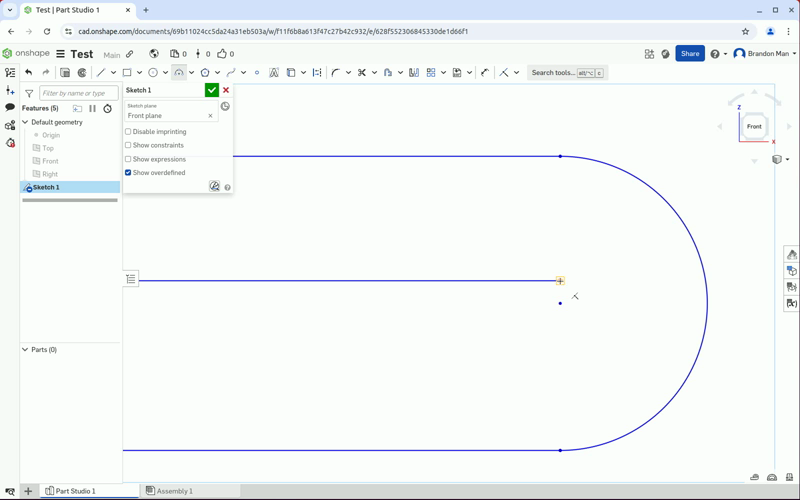
scroll(-6)
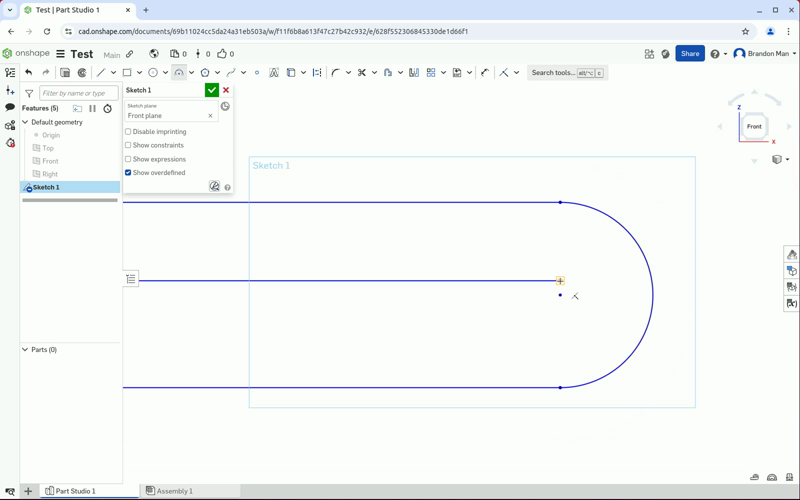
scroll(-6)
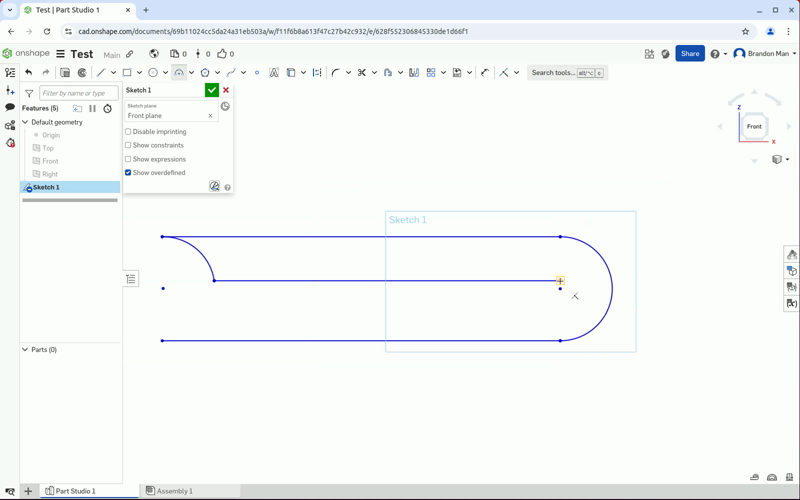
scroll(-6)
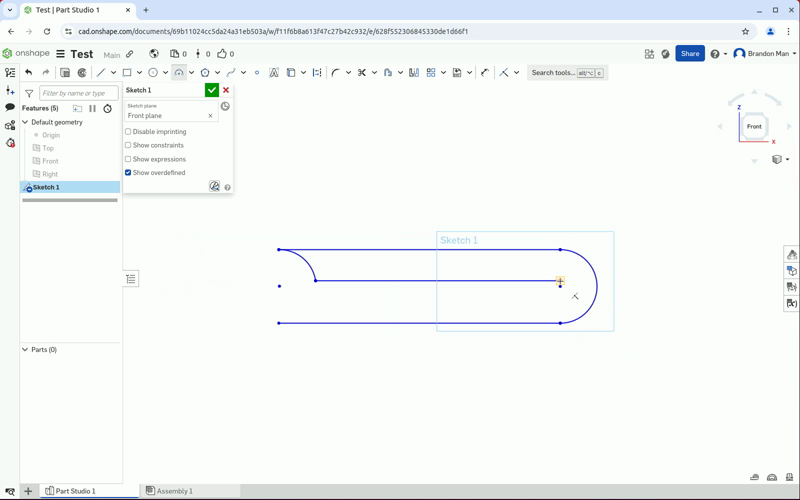
scroll(-6)
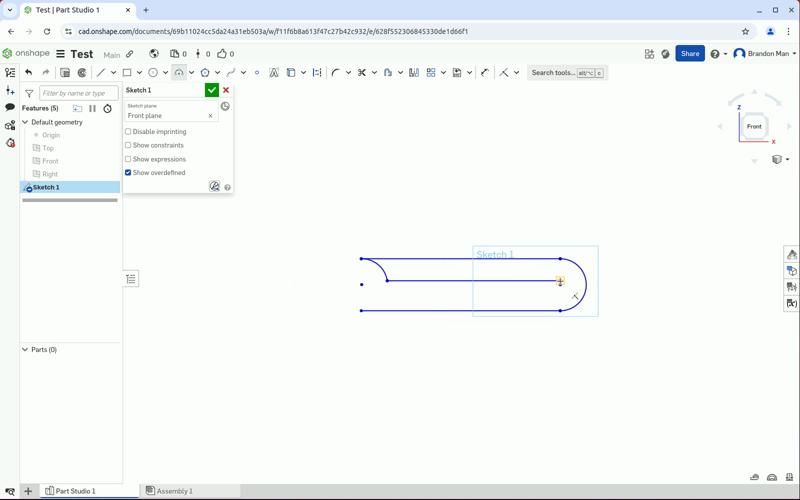
scroll(-6)
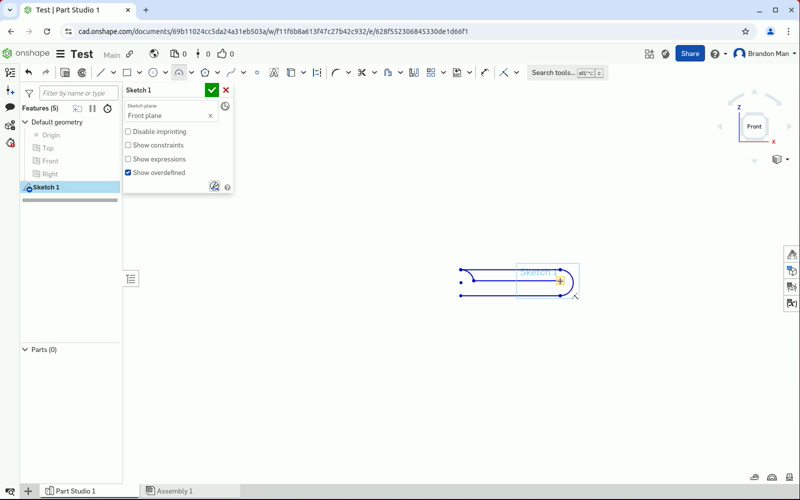
key_down(shift)
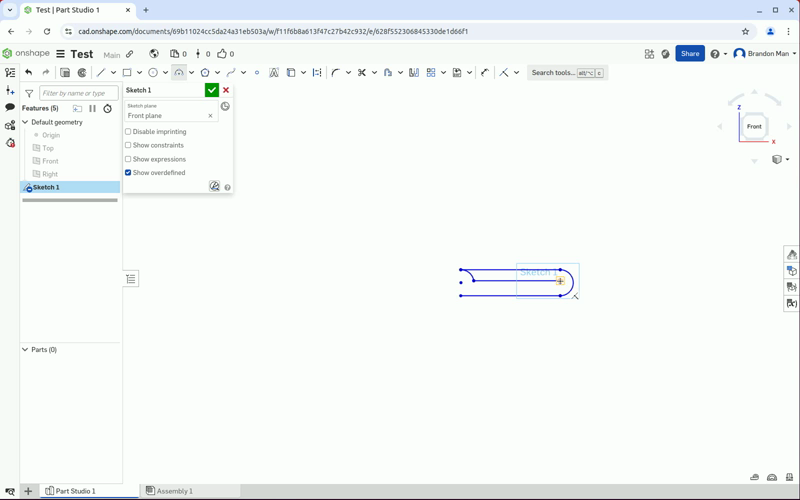
mouse_move(560, 284)
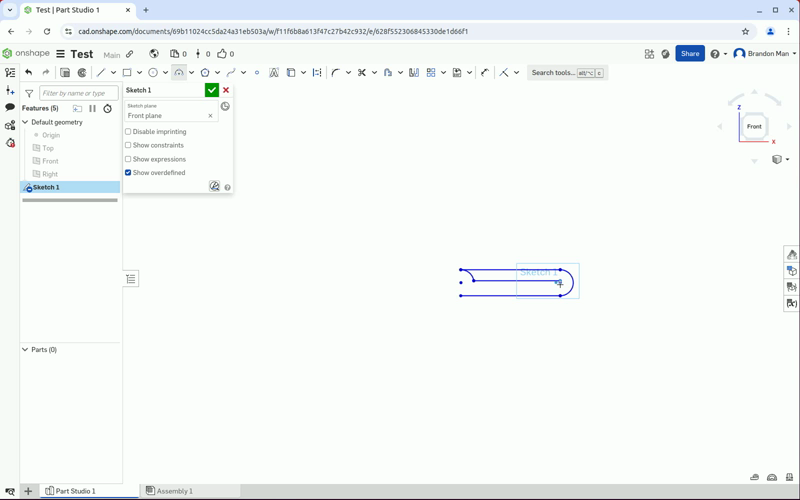
scroll(6)
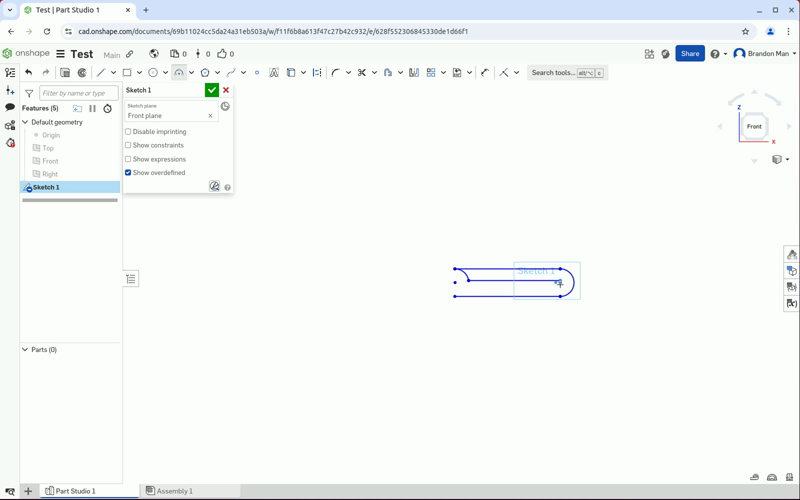
scroll(6)
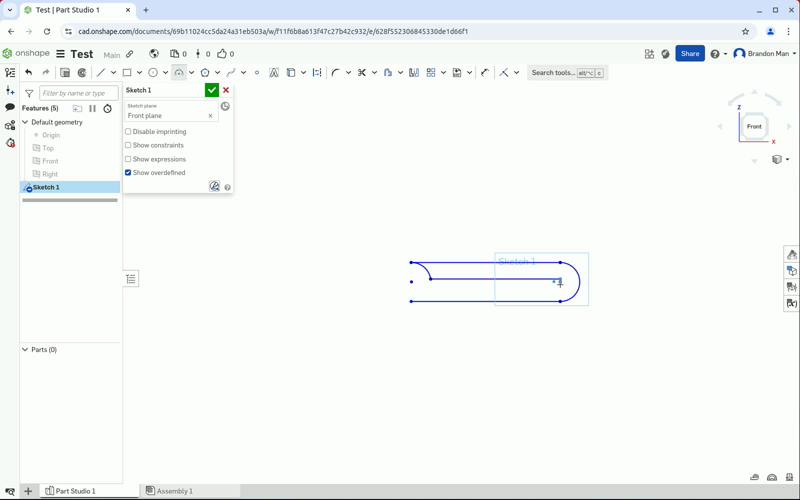
scroll(6)
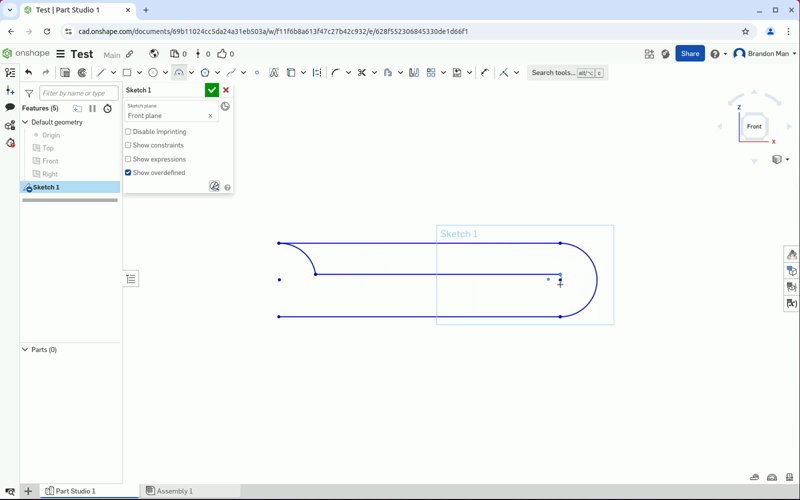
scroll(6)
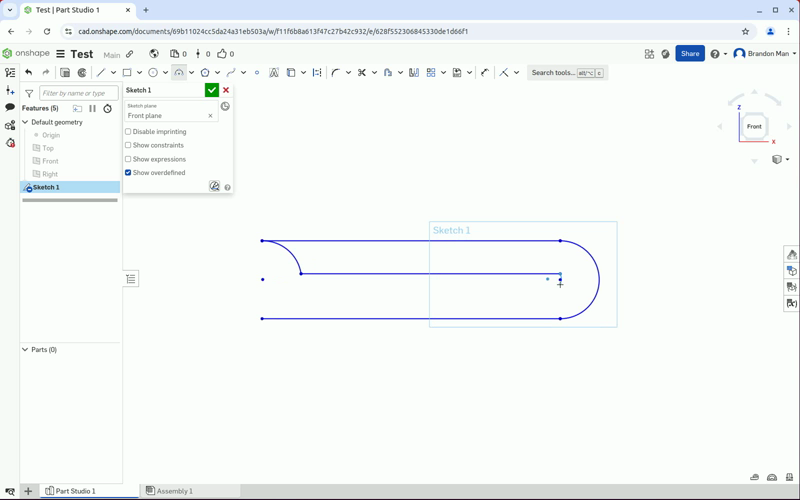
scroll(6)
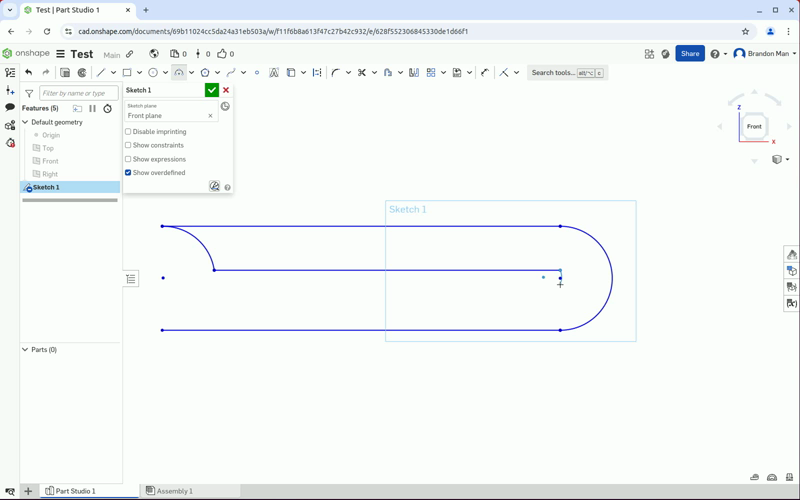
scroll(6)
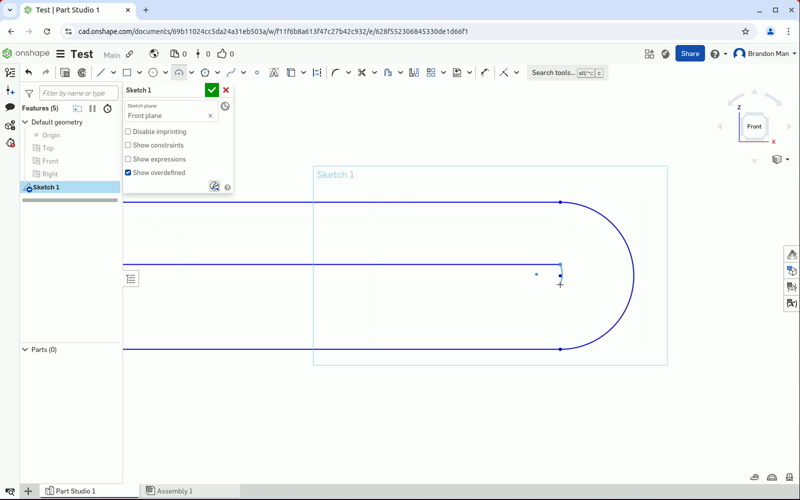
scroll(6)
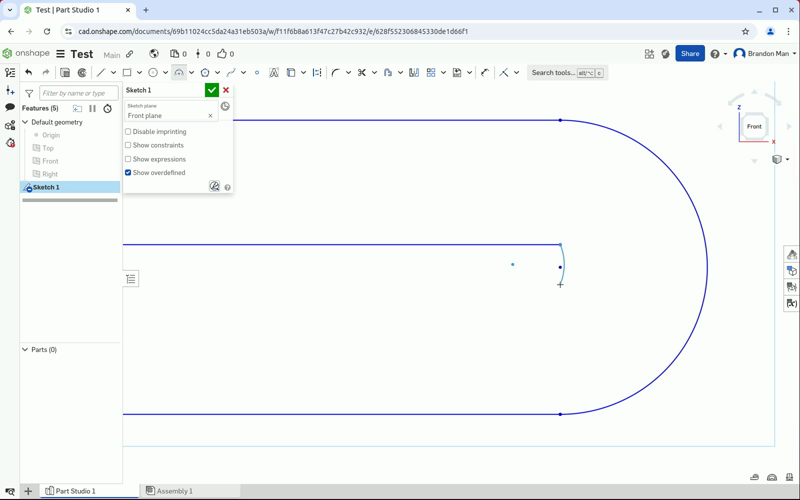
click(560, 284)
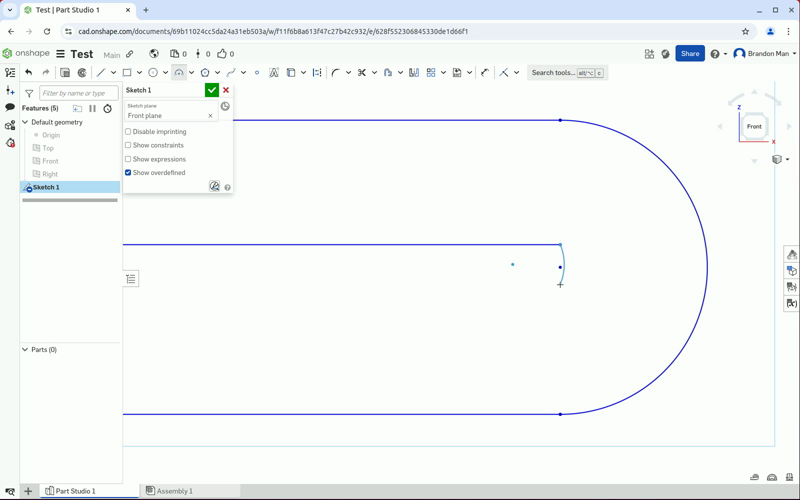
scroll(-6)
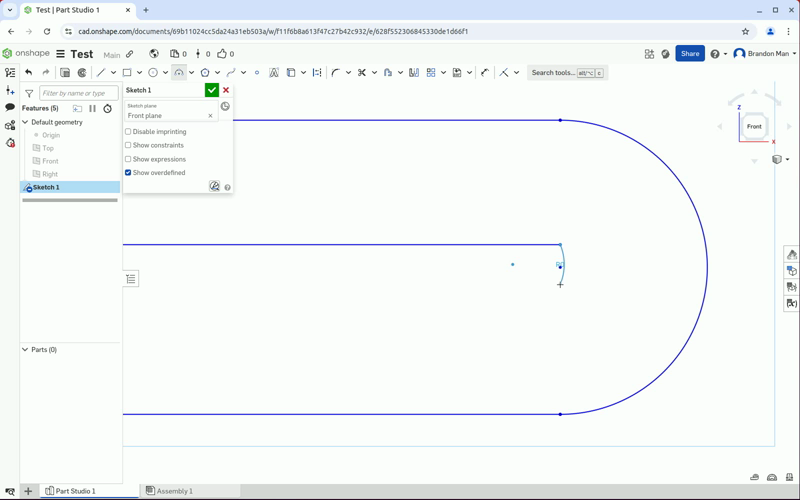
scroll(-6)
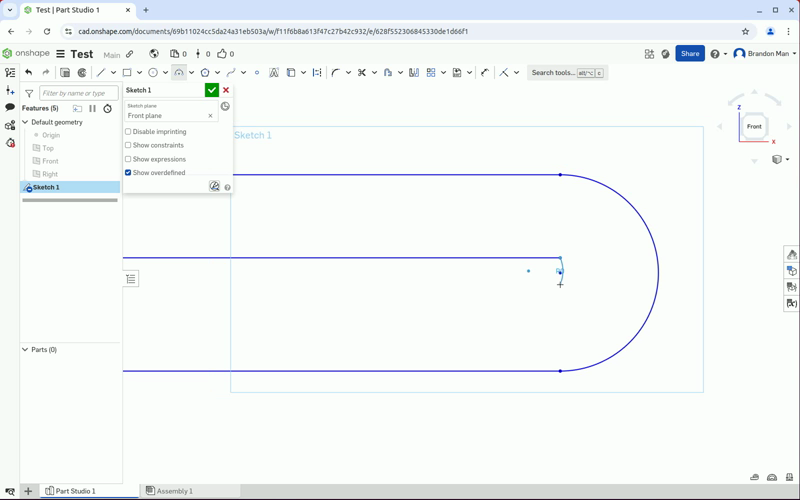
scroll(-6)
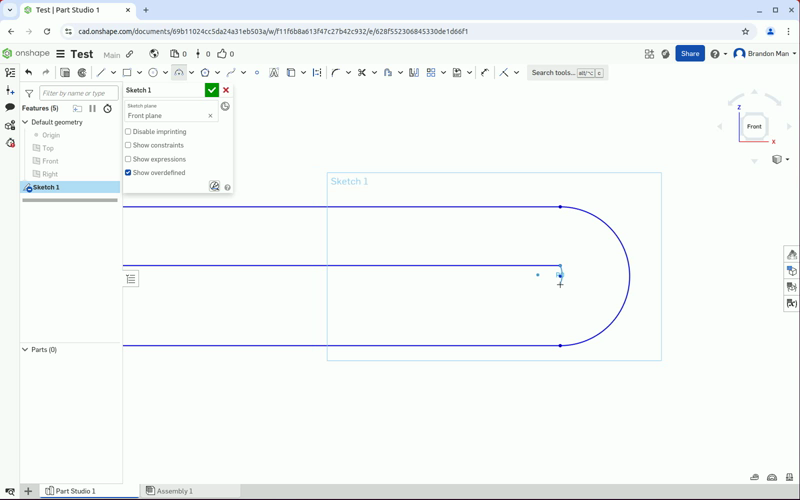
scroll(-6)
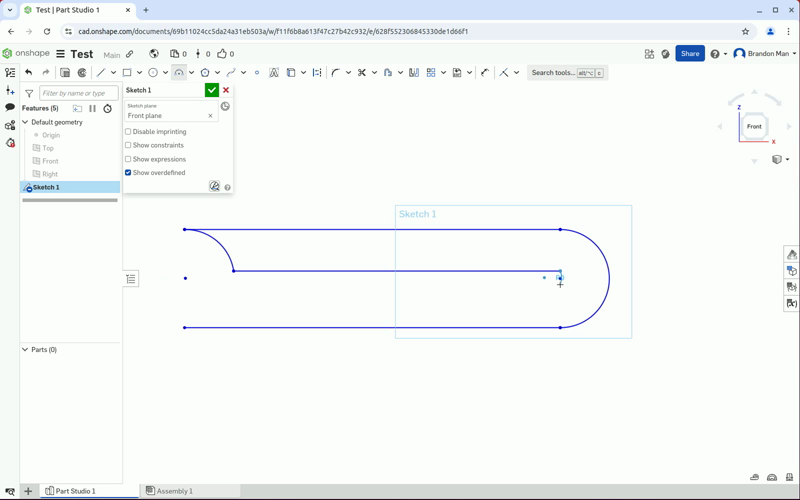
scroll(-6)
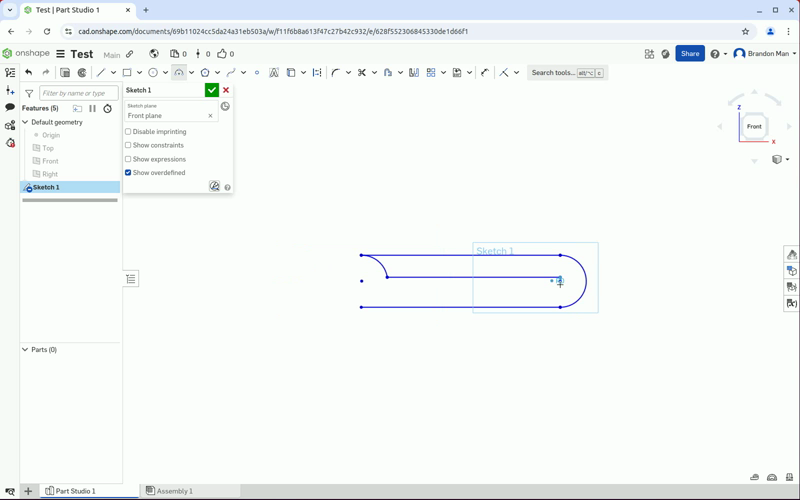
scroll(-6)
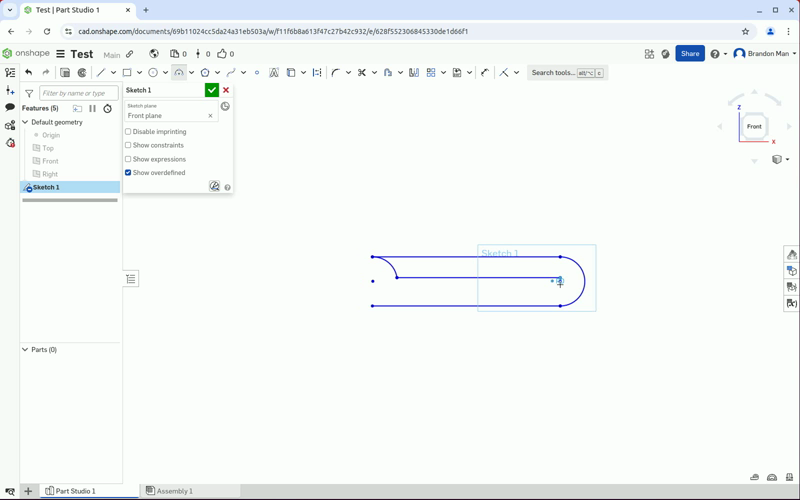
scroll(-6)
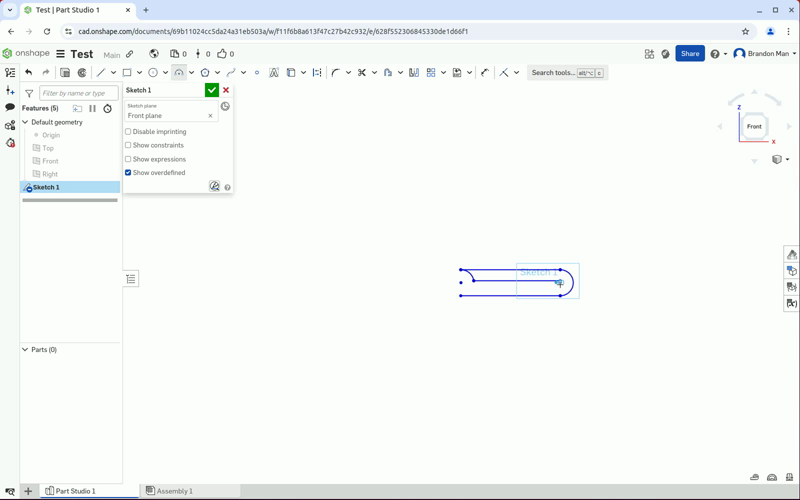
mouse_move(561, 282)
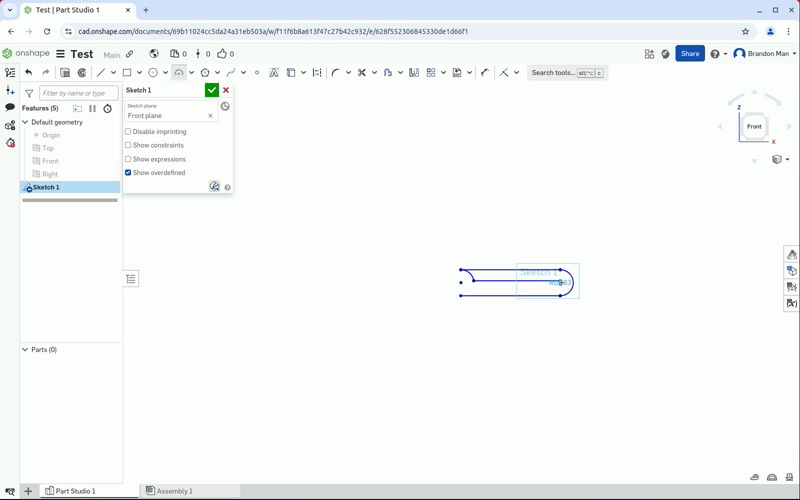
scroll(6)
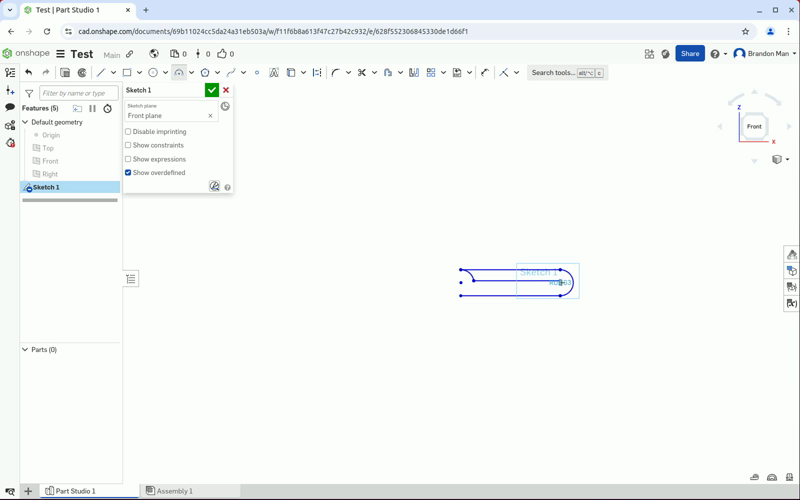
scroll(6)
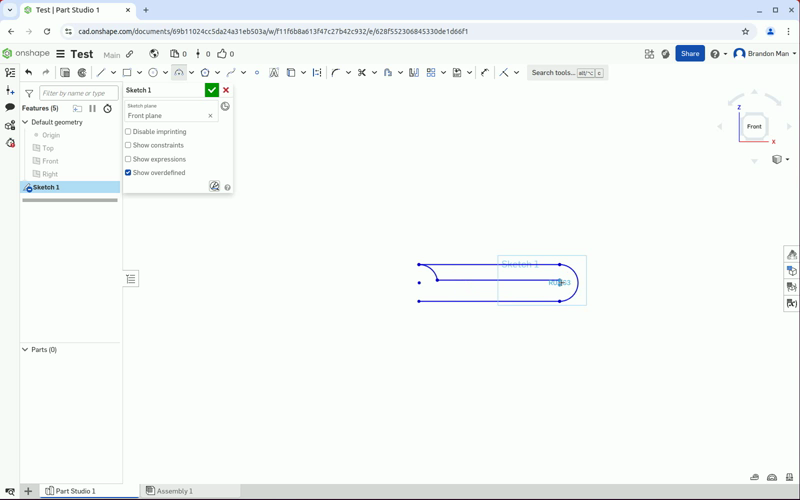
scroll(6)
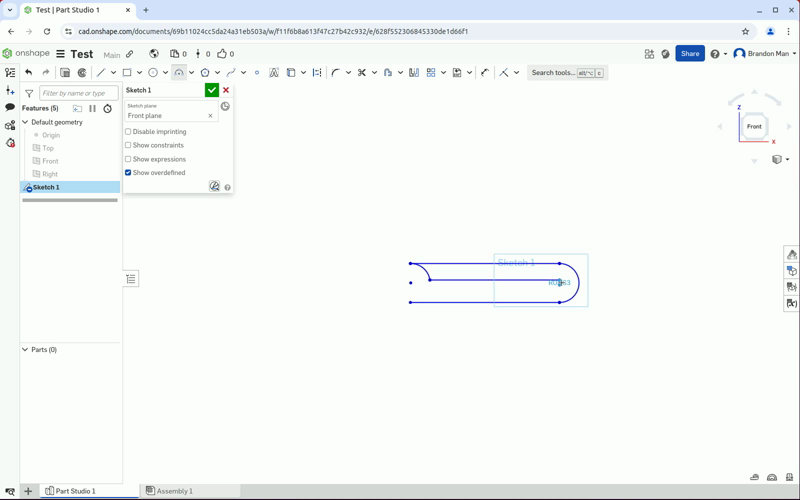
scroll(6)
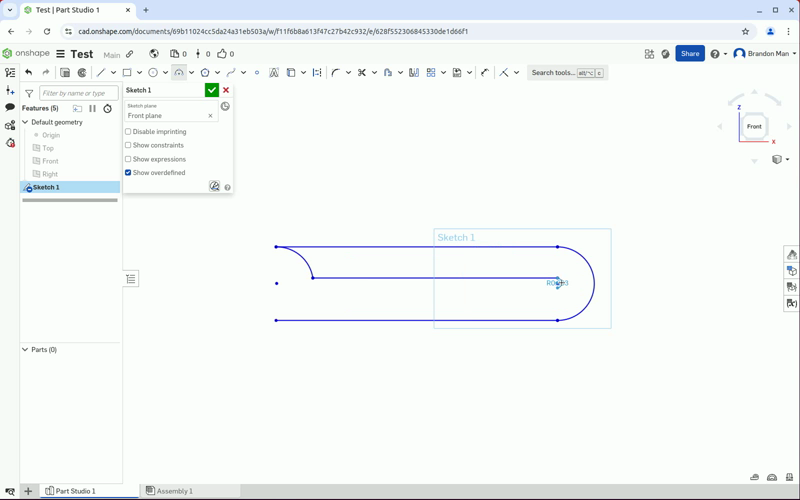
scroll(6)
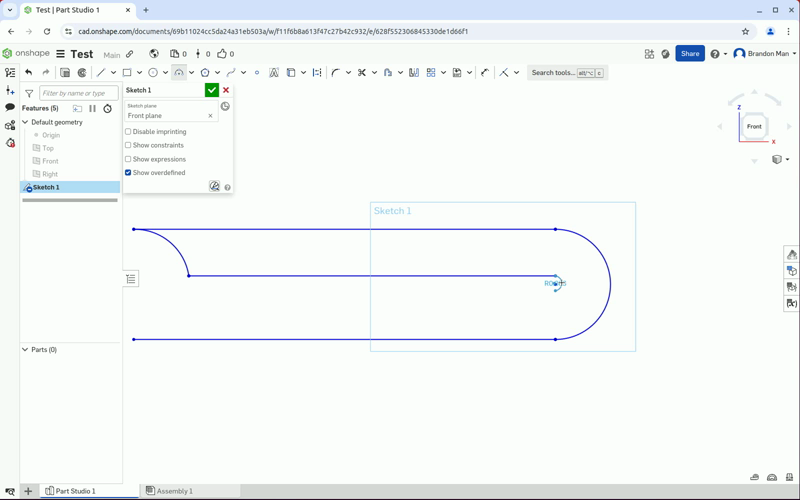
scroll(6)
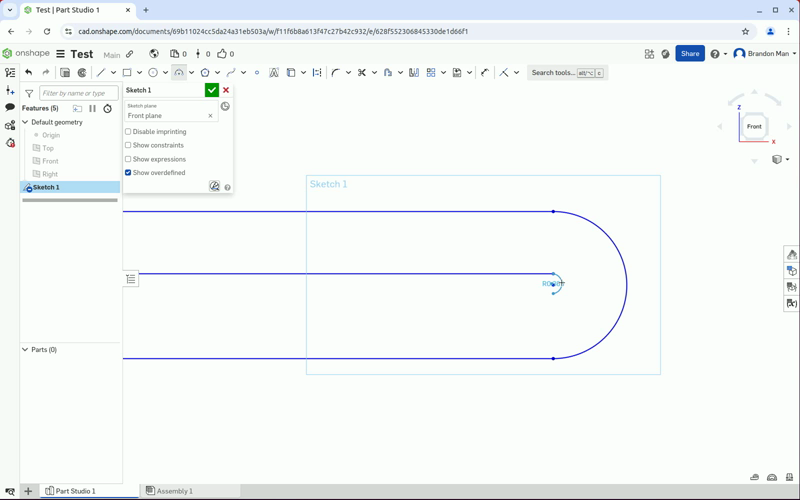
scroll(6)
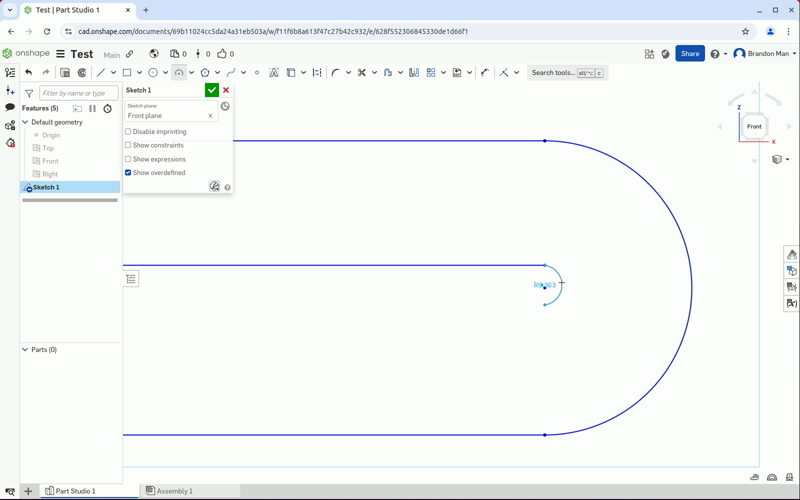
click(561, 282)
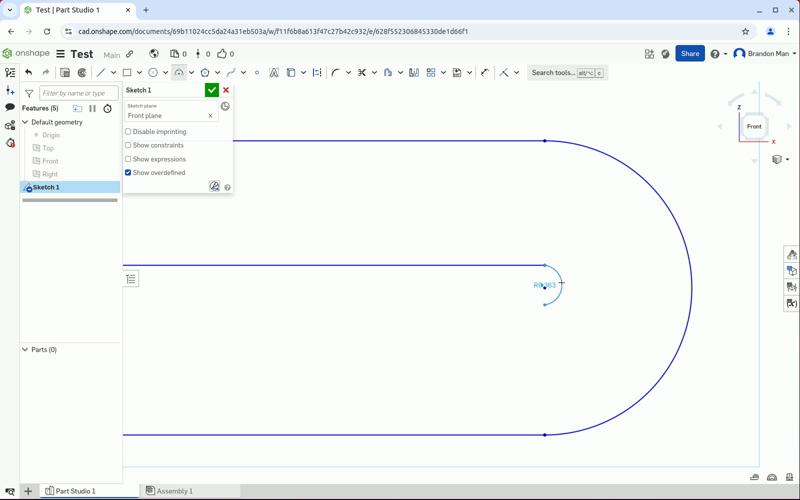
scroll(-6)
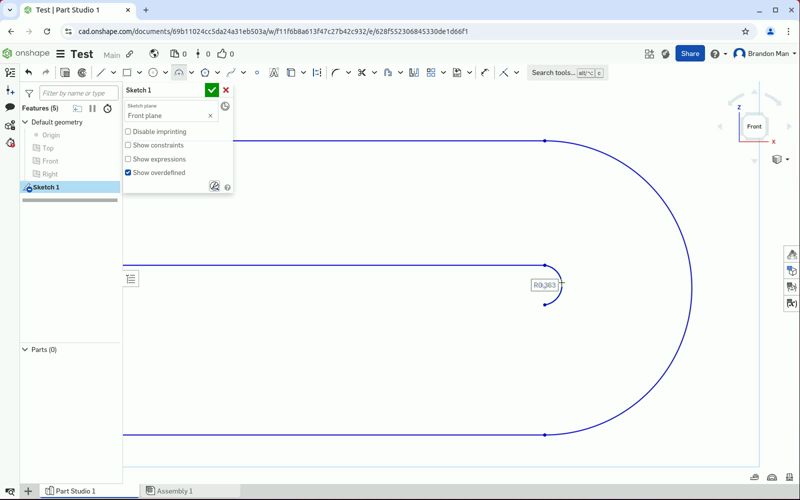
scroll(-6)
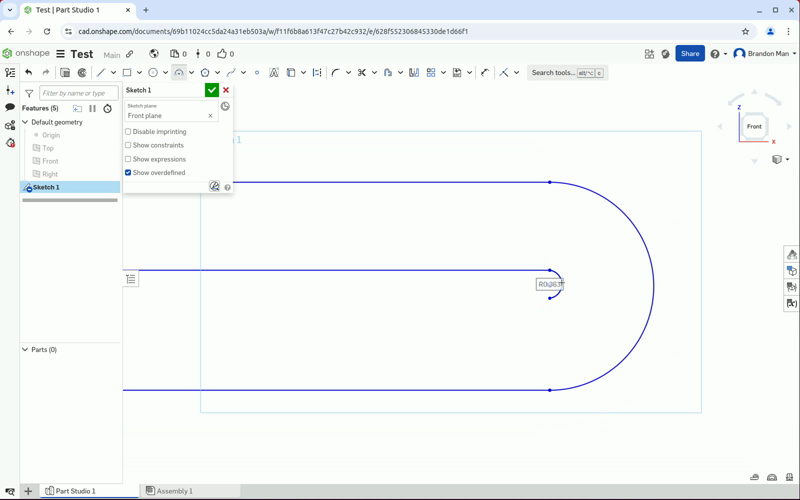
scroll(-6)
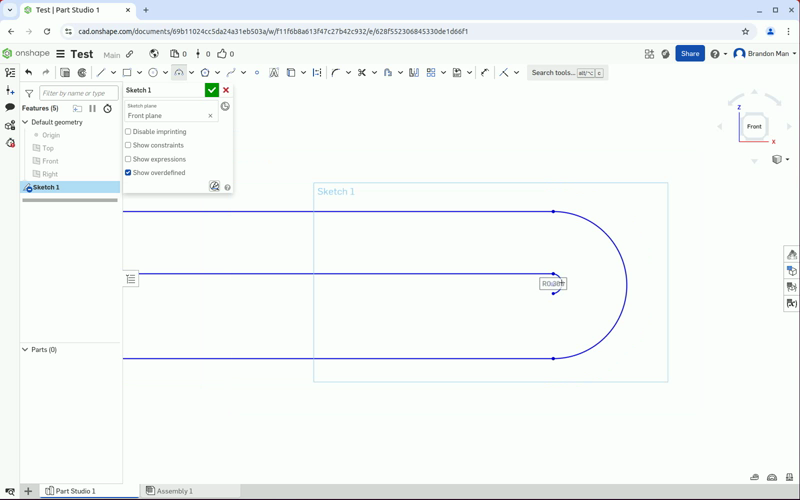
scroll(-6)
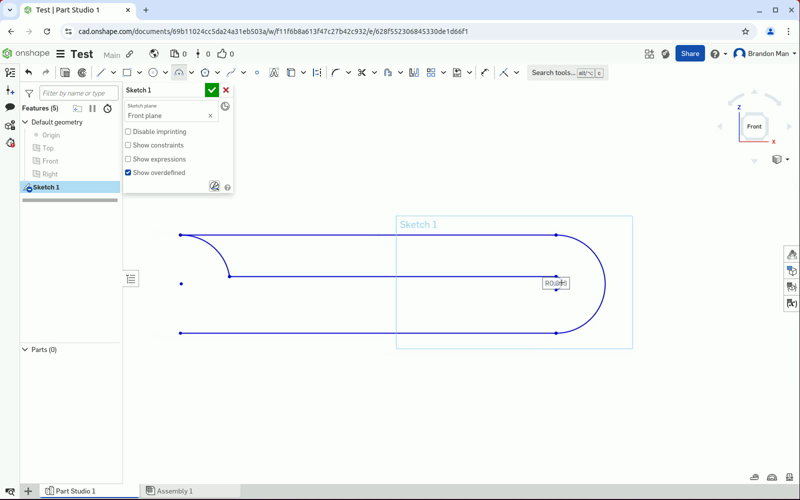
scroll(-6)
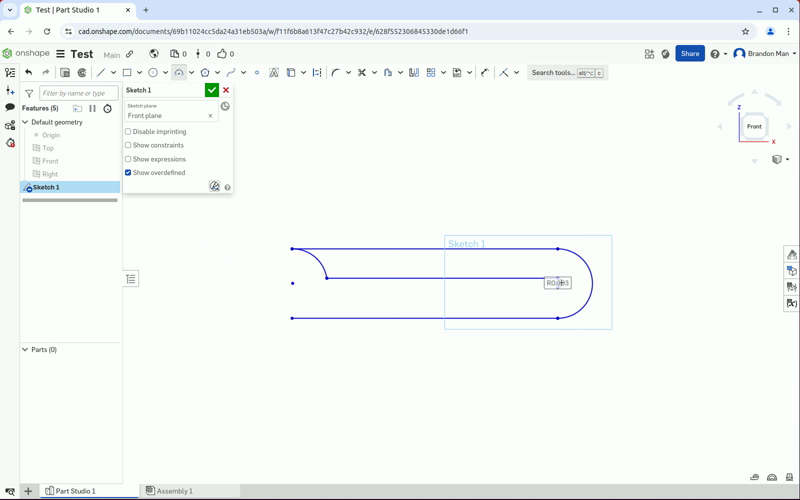
scroll(-6)
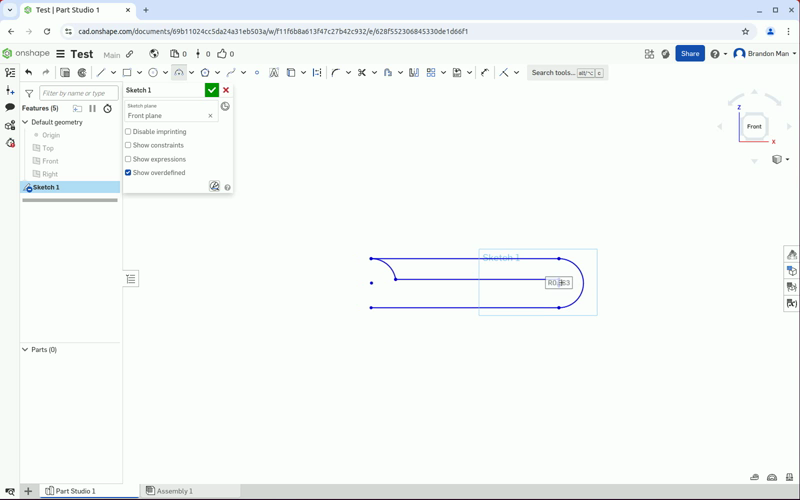
scroll(-6)
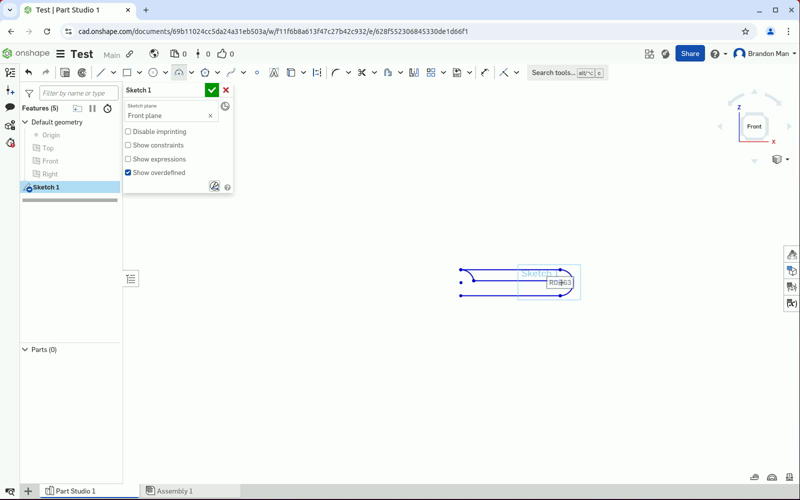
key_up(shift)
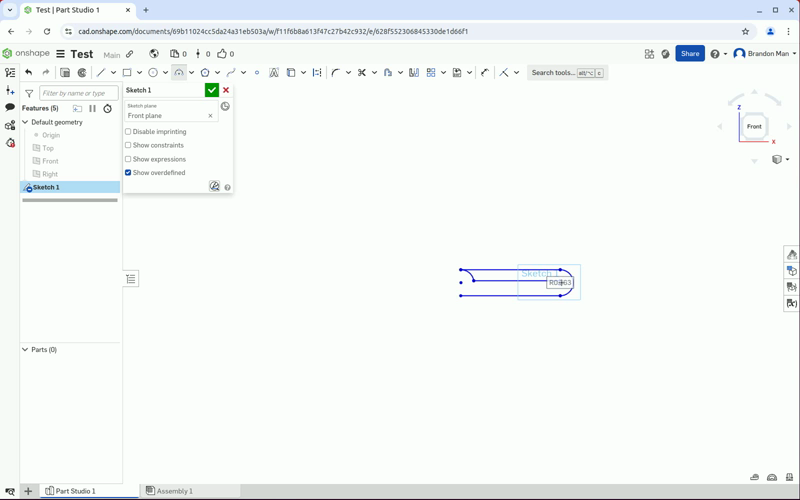
key(esc)
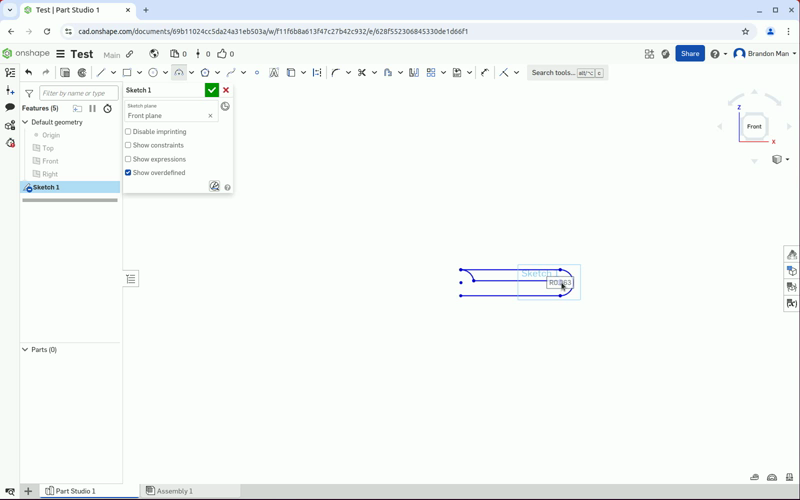
key(l)
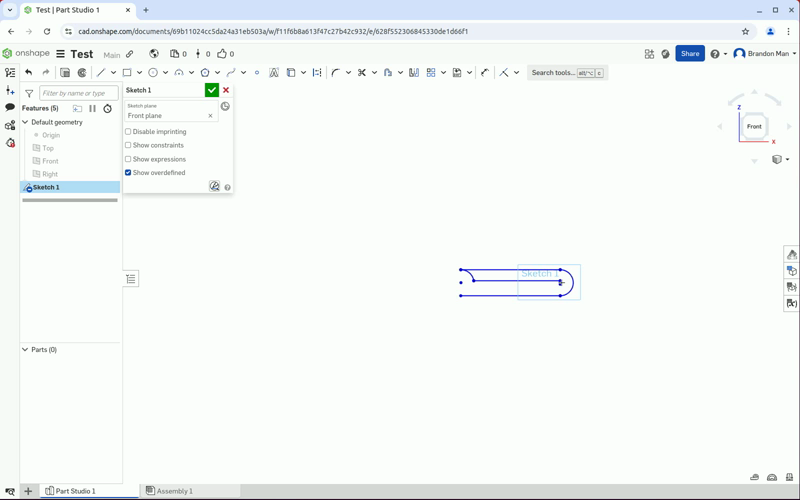
mouse_move(560, 284)
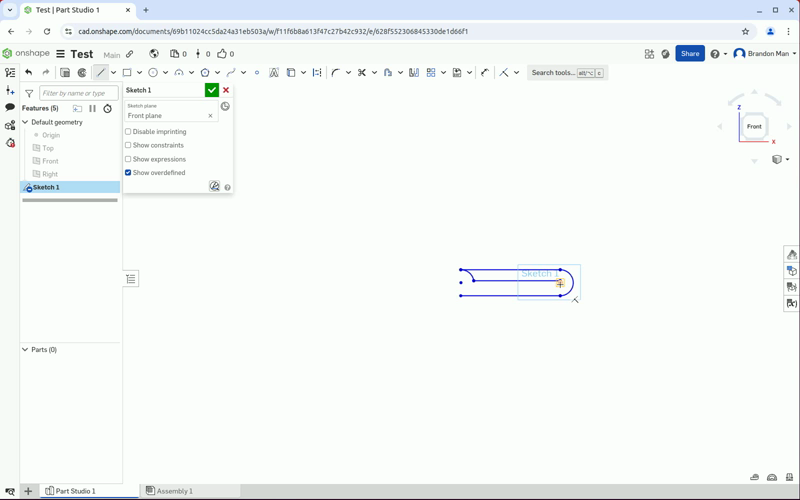
scroll(6)
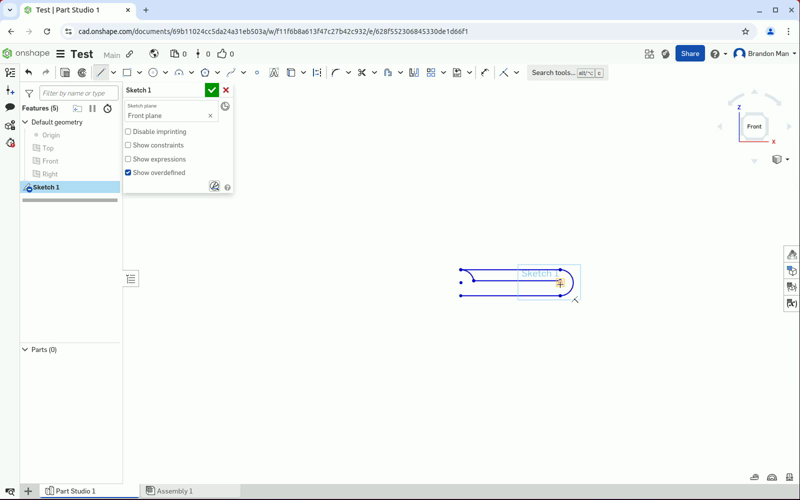
scroll(6)
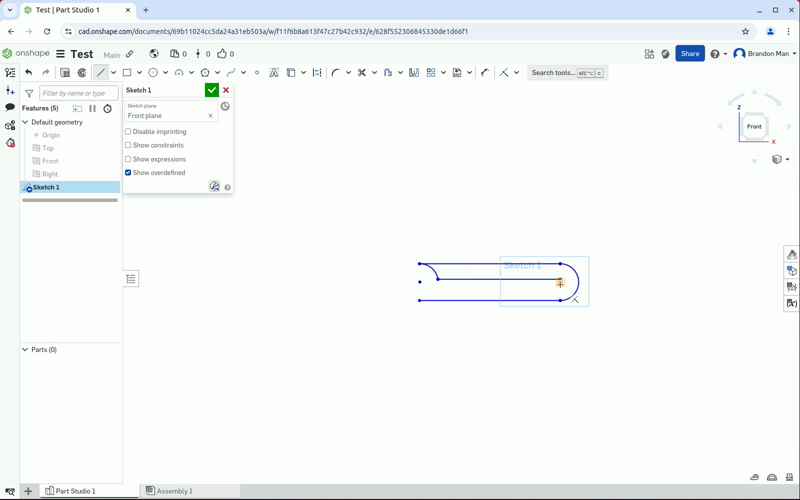
scroll(6)
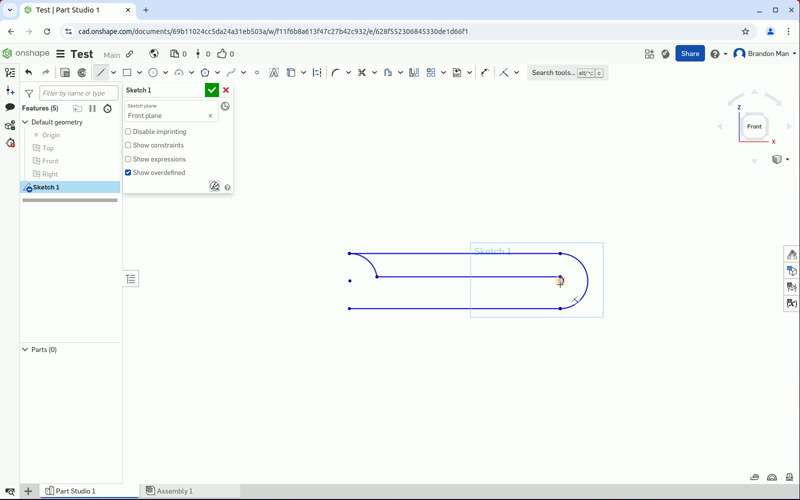
scroll(6)
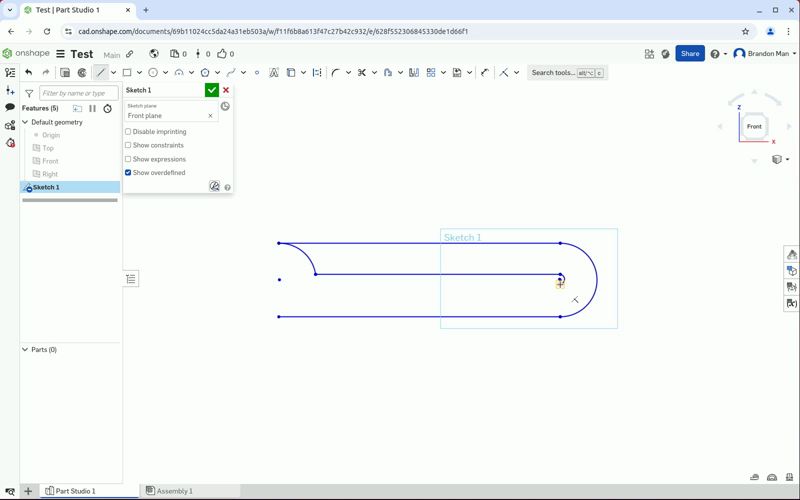
scroll(6)
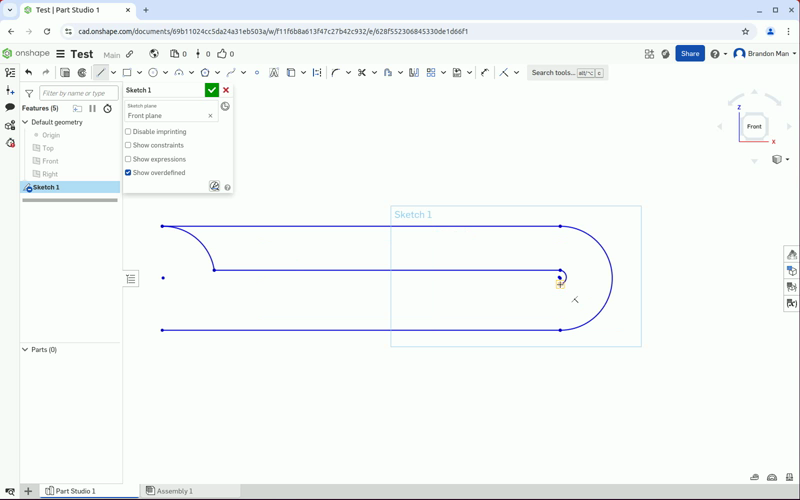
scroll(6)
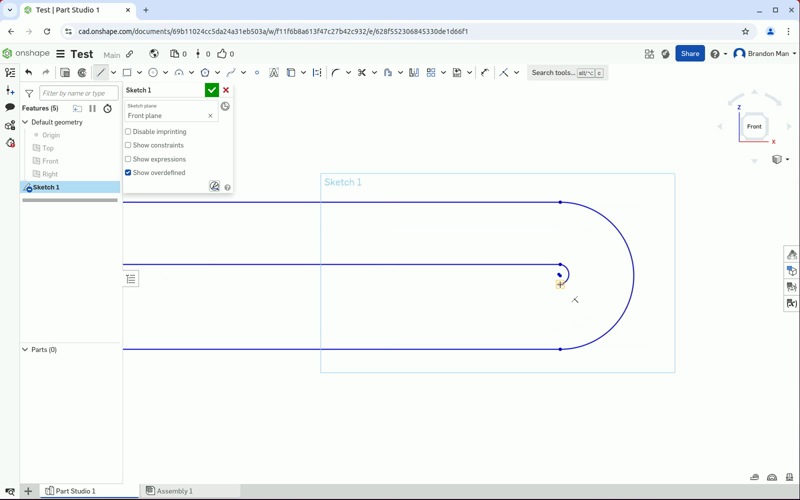
scroll(6)
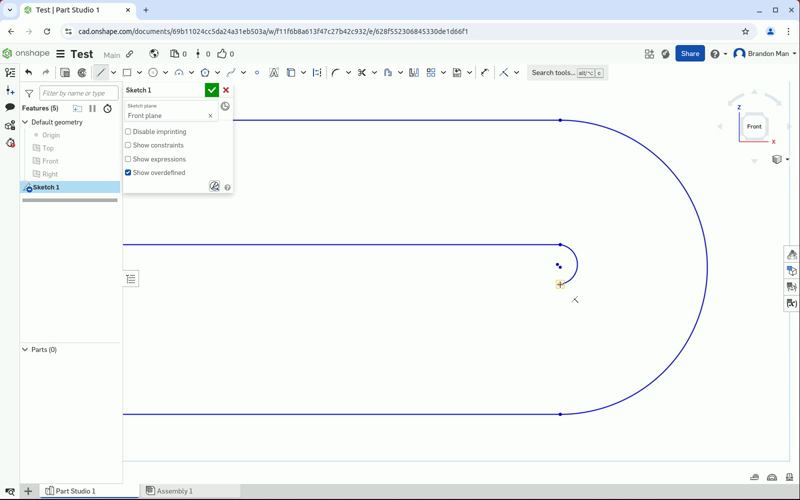
click(560, 284)
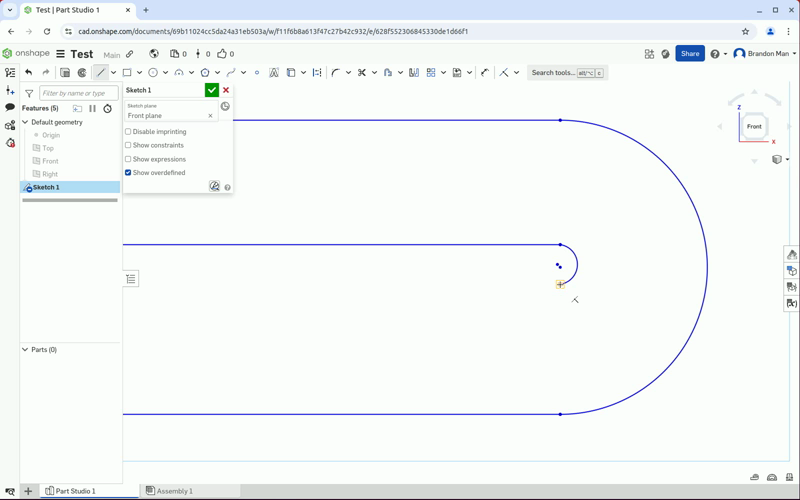
scroll(-6)
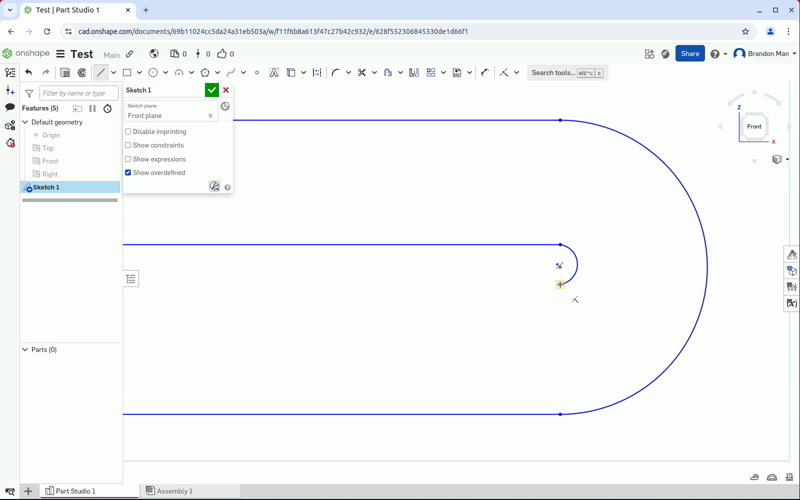
scroll(-6)
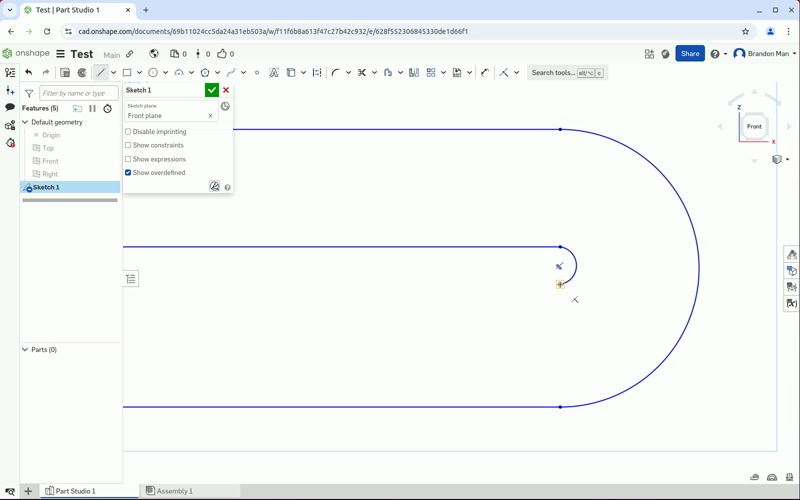
scroll(-6)
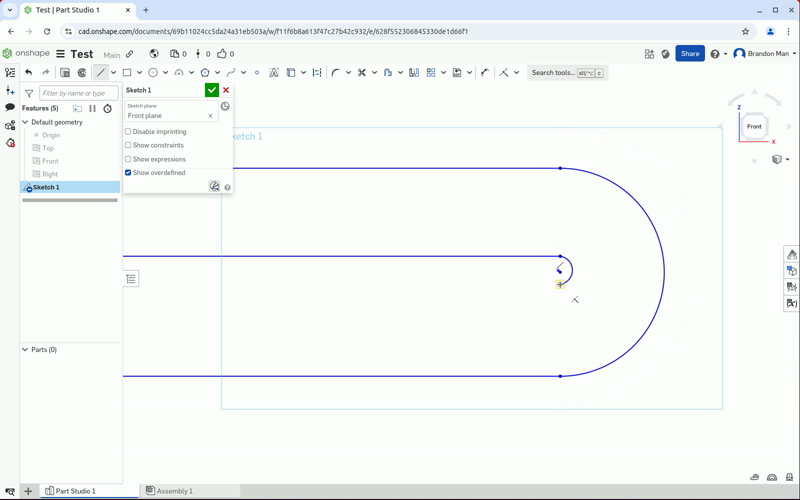
scroll(-6)
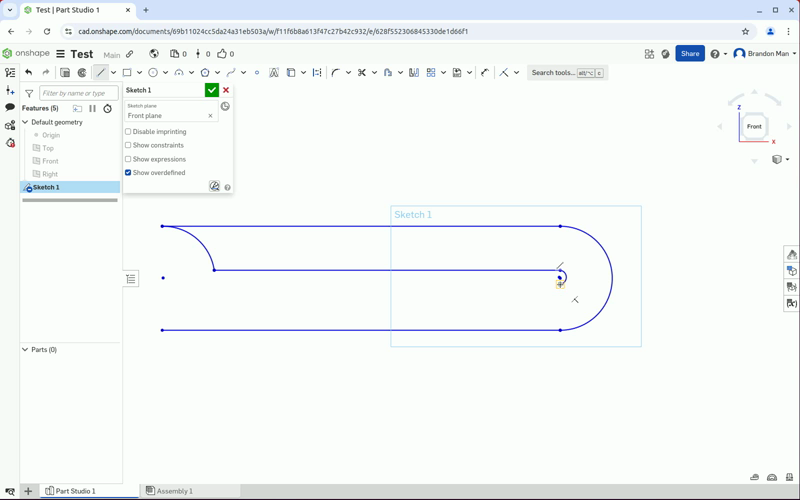
scroll(-6)
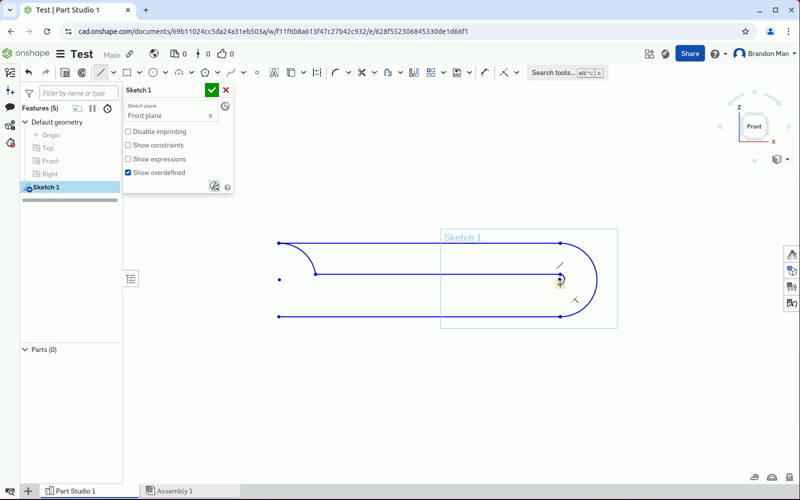
scroll(-6)
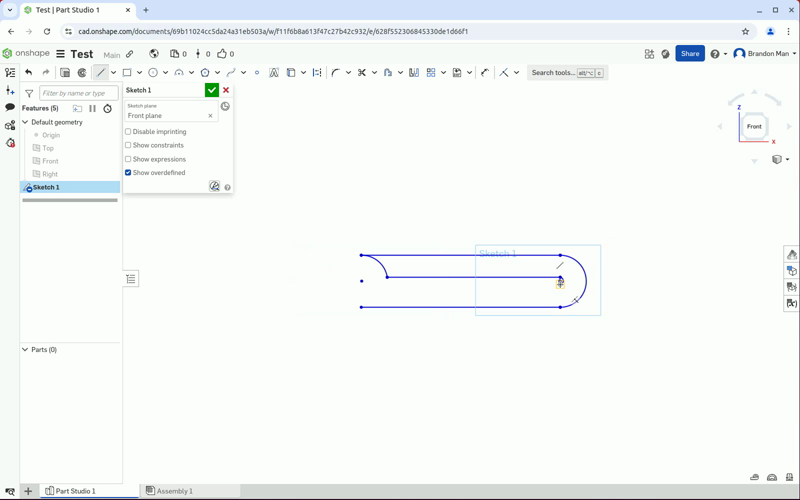
scroll(-6)
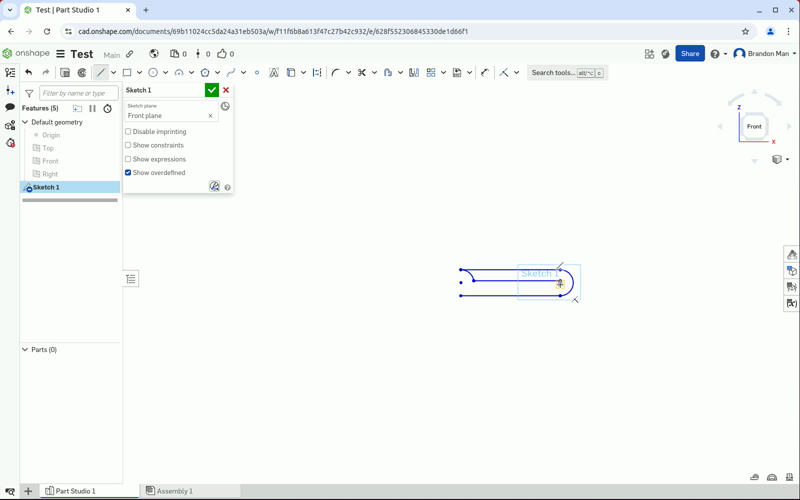
key_down(shift)
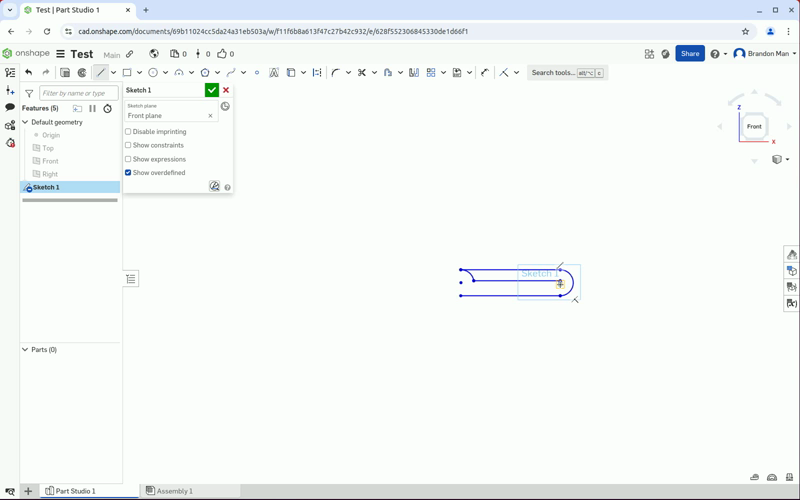
mouse_move(473, 284)
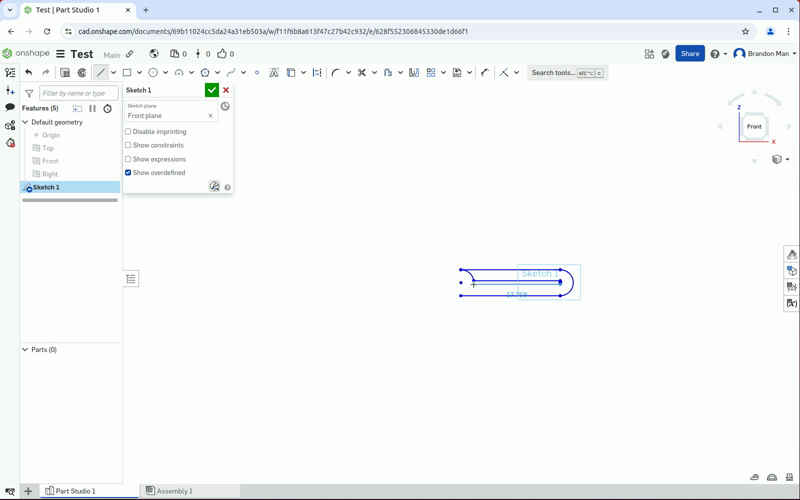
scroll(6)
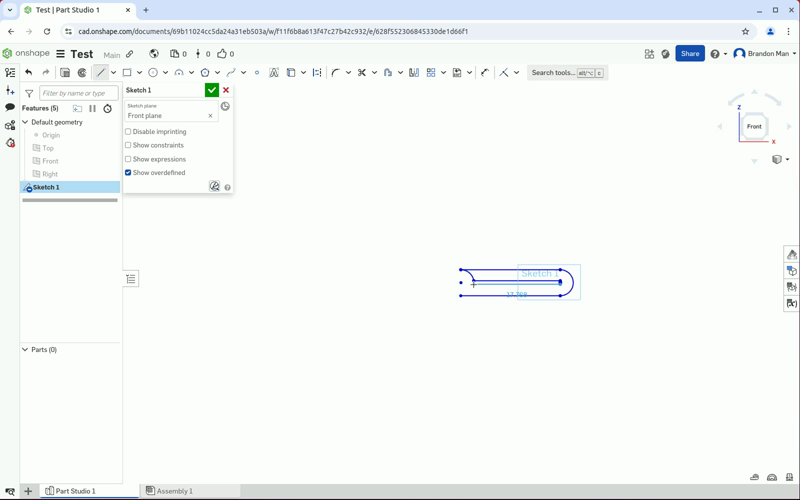
scroll(6)
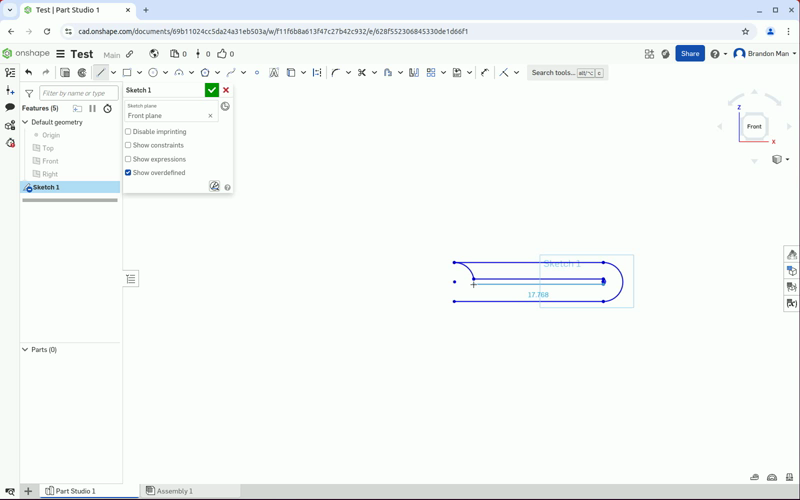
scroll(6)
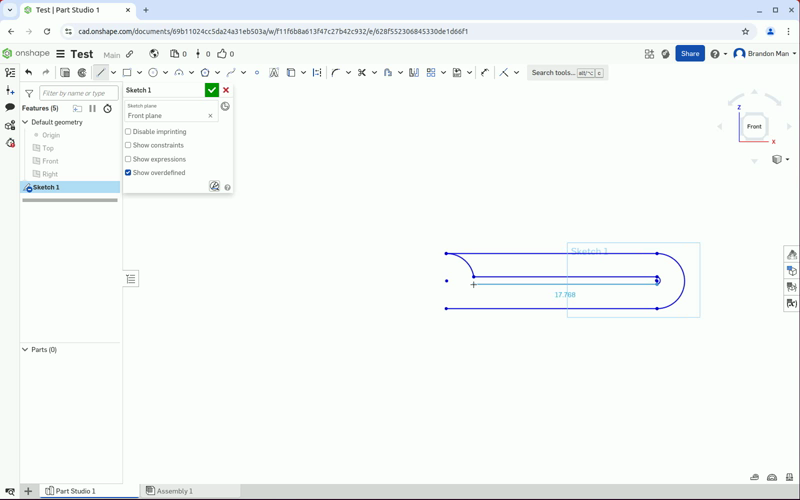
scroll(6)
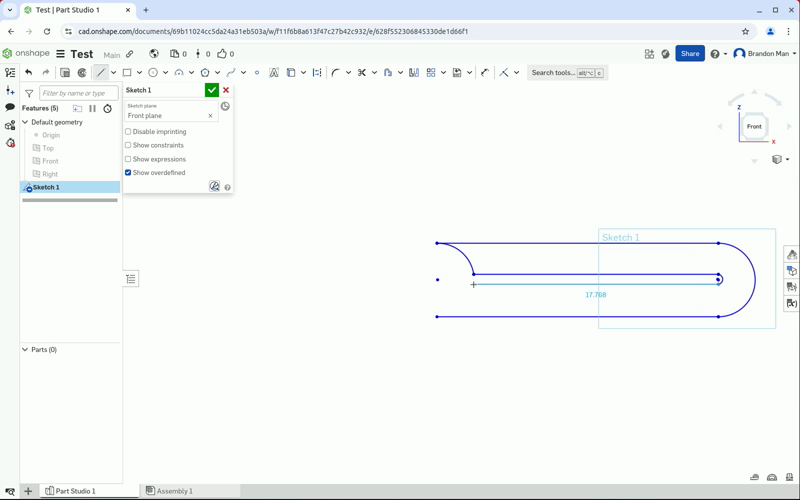
scroll(6)
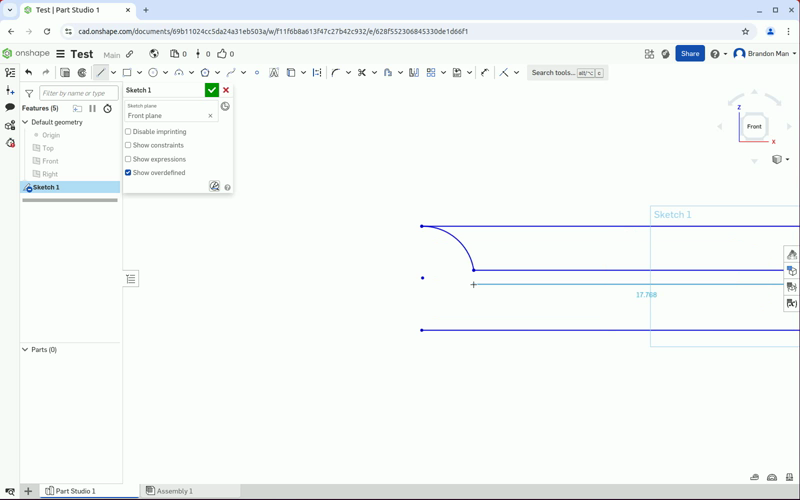
scroll(6)
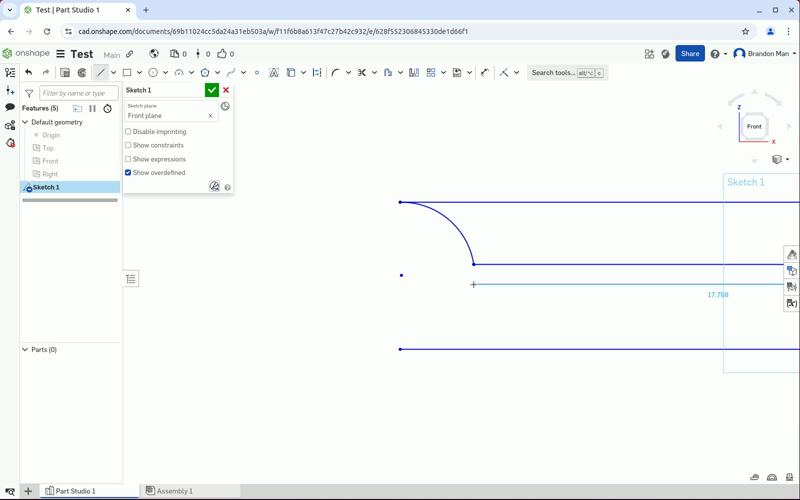
scroll(6)
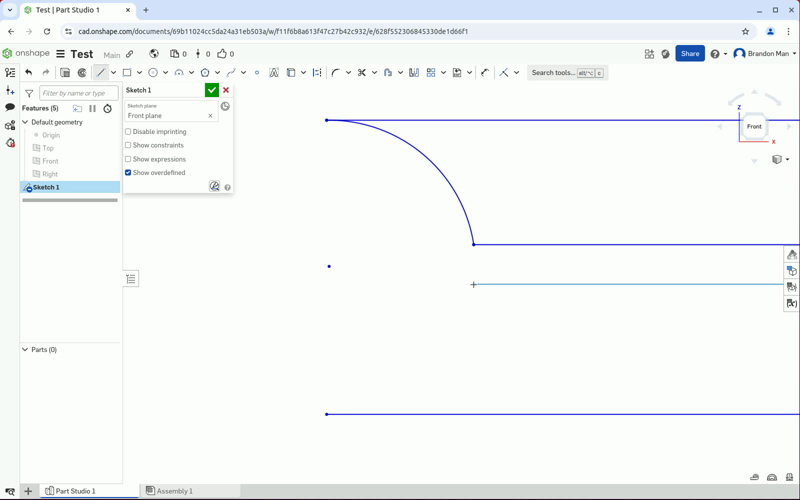
click(473, 284)
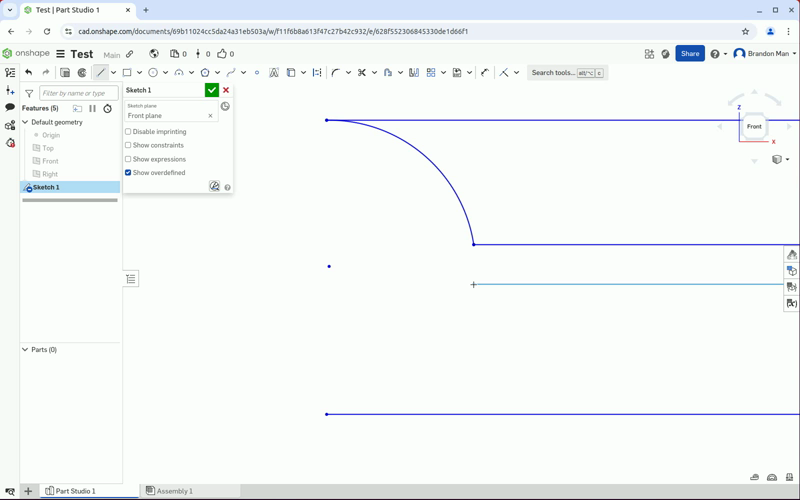
scroll(-6)
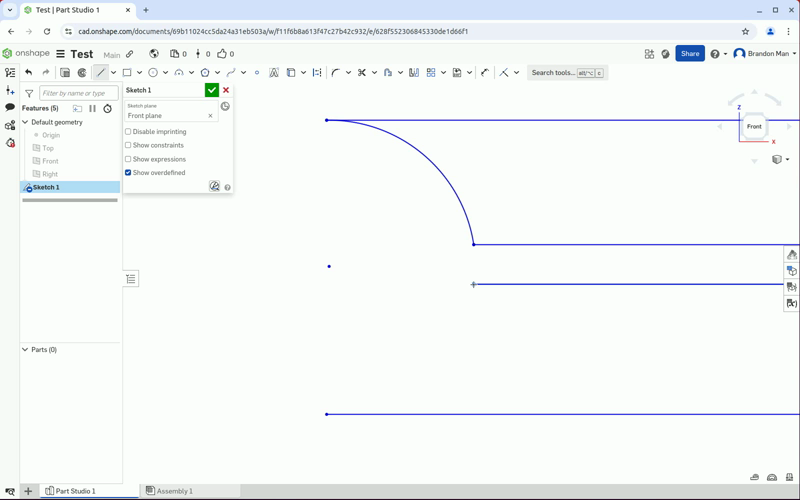
scroll(-6)
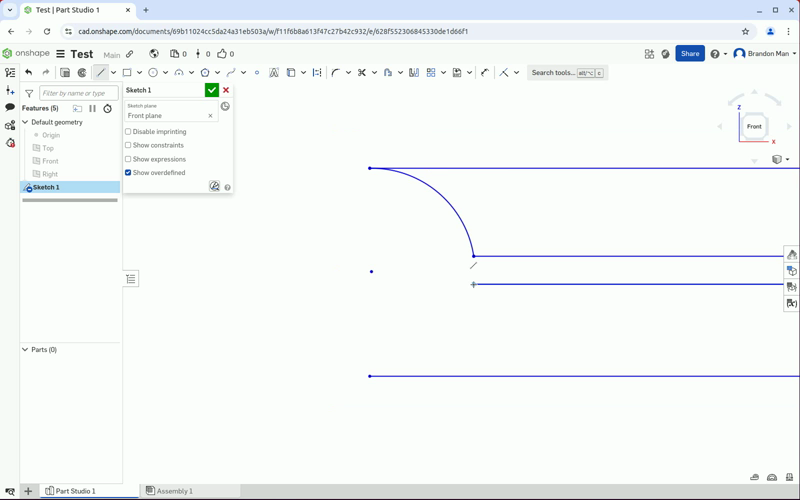
scroll(-6)
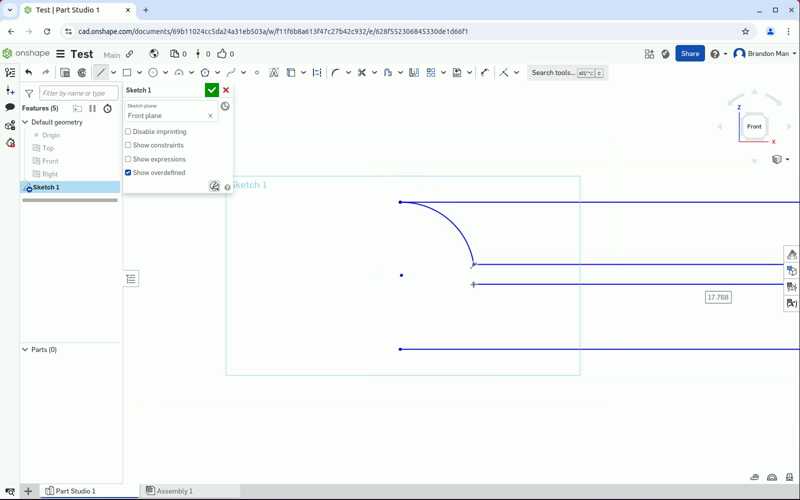
scroll(-6)
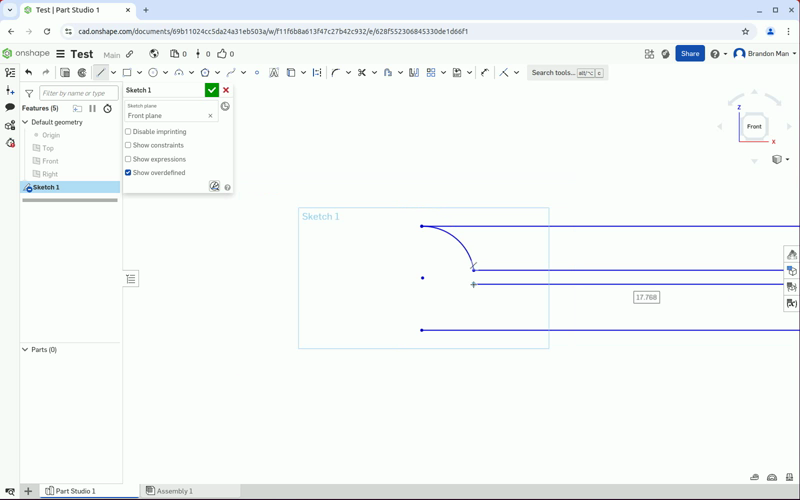
scroll(-6)
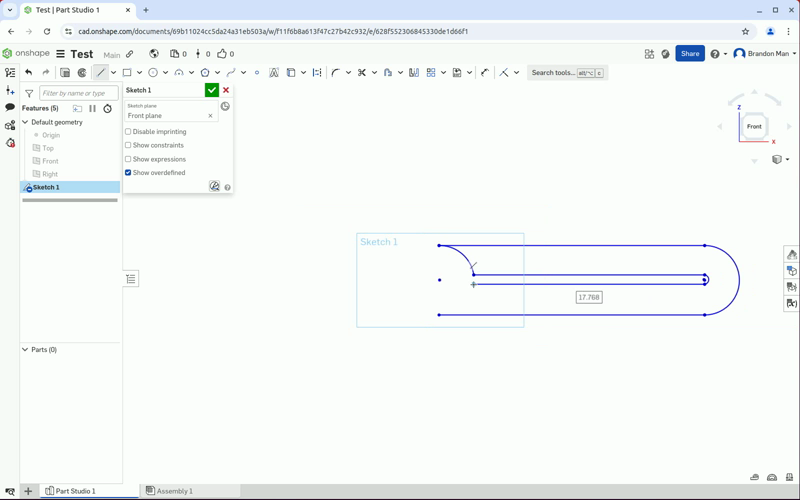
scroll(-6)
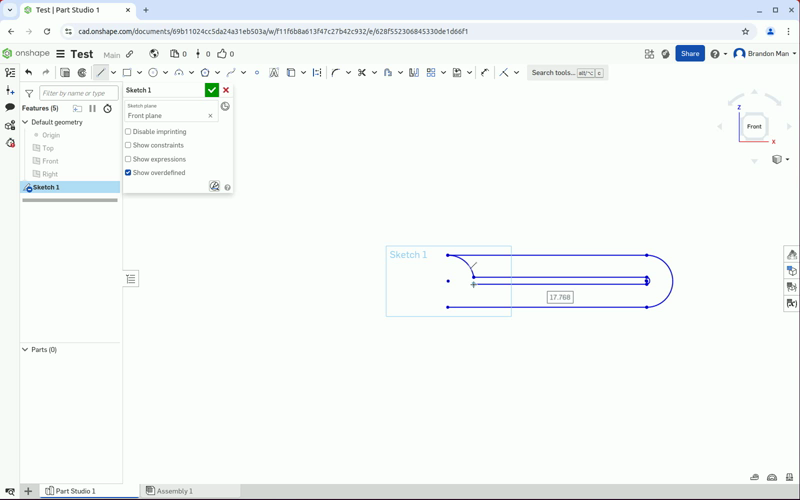
scroll(-6)
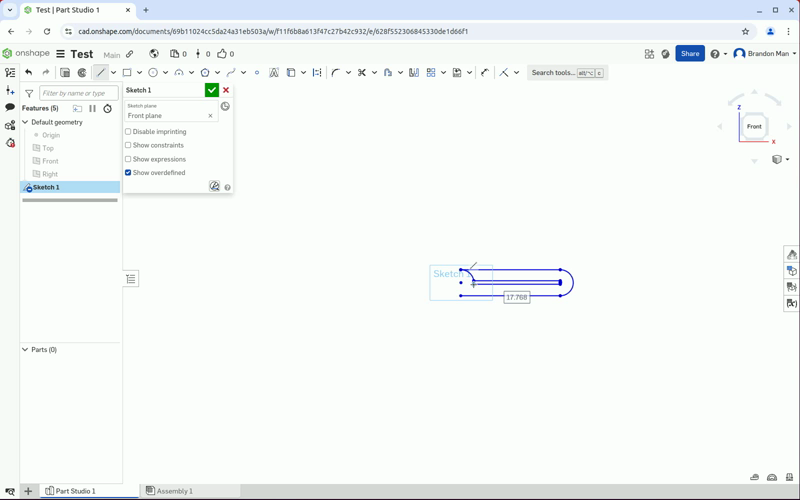
key_up(shift)
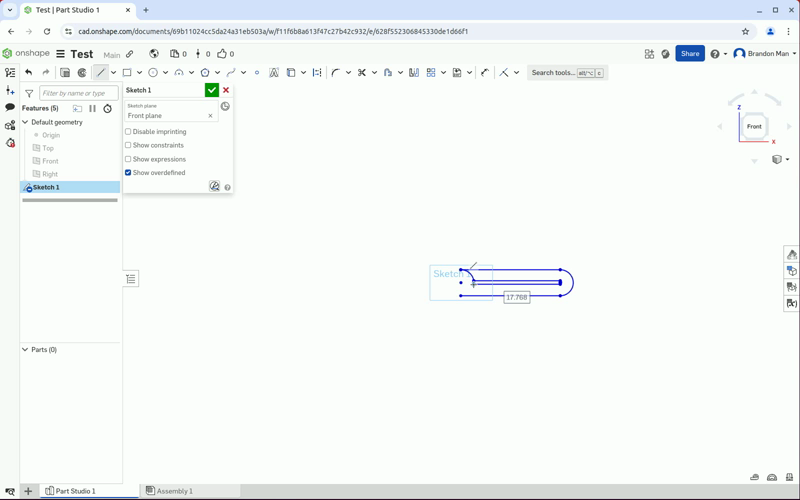
key(esc)
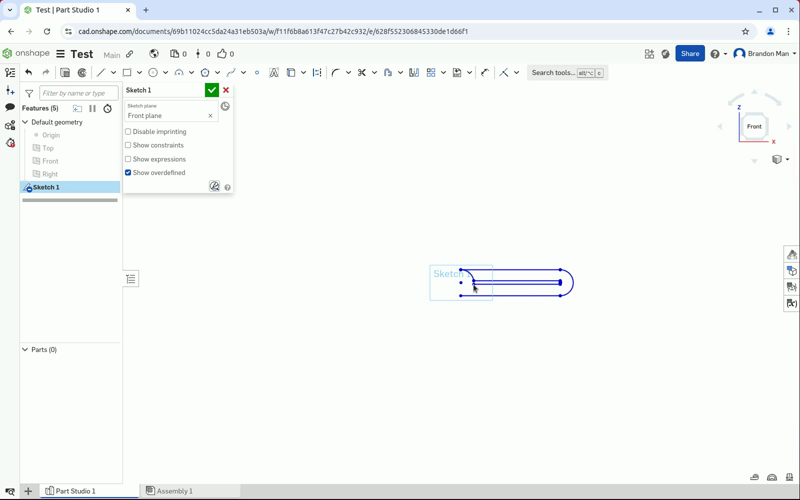
key(a)
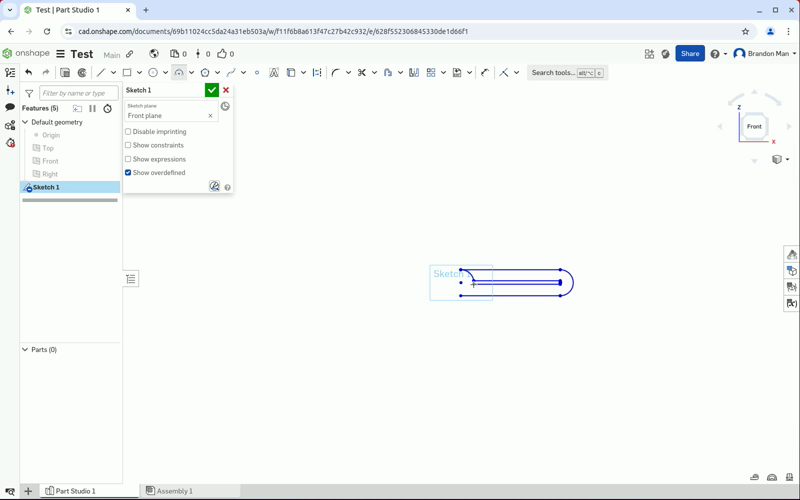
mouse_move(473, 284)
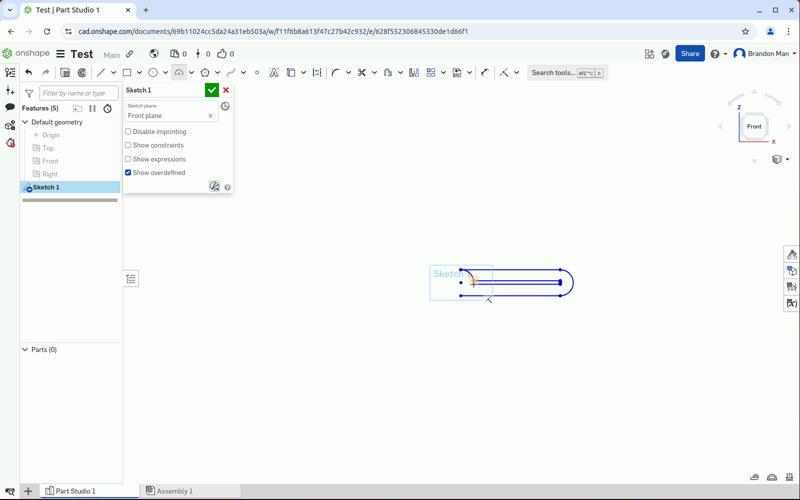
scroll(6)
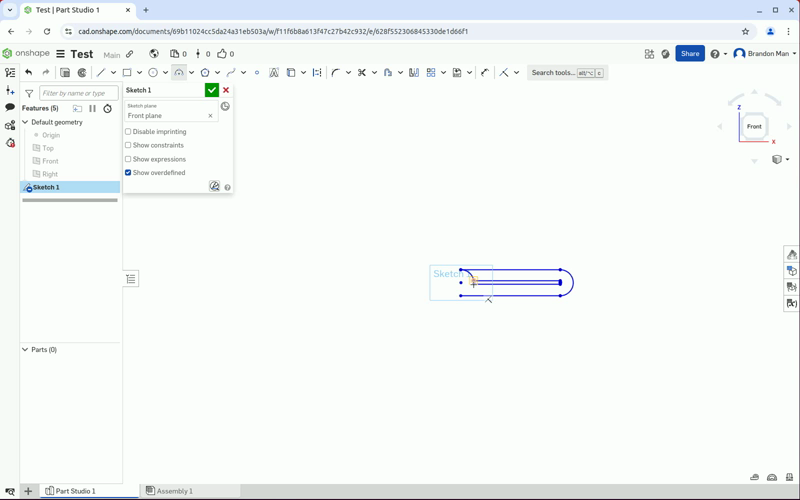
scroll(6)
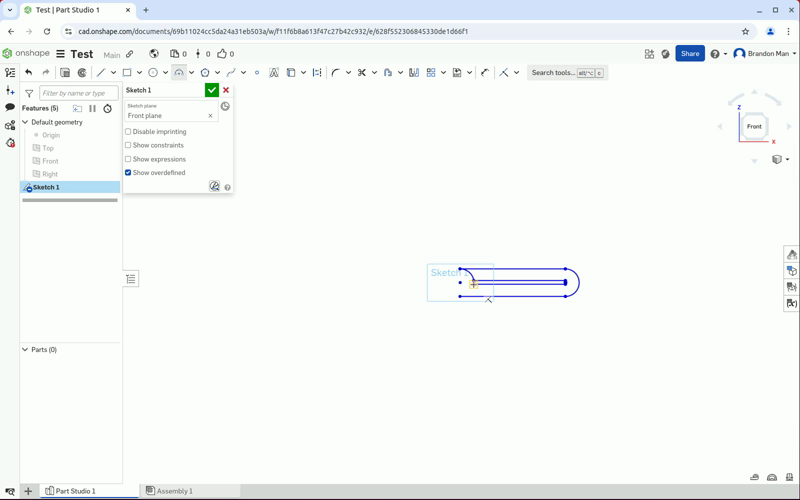
scroll(6)
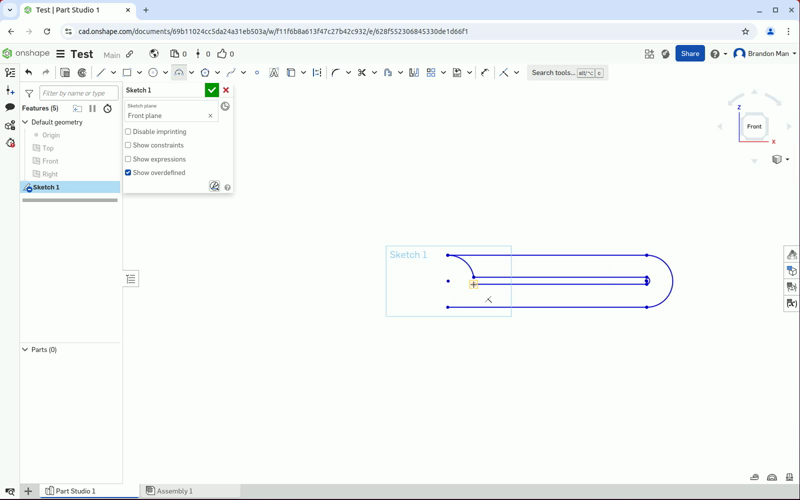
scroll(6)
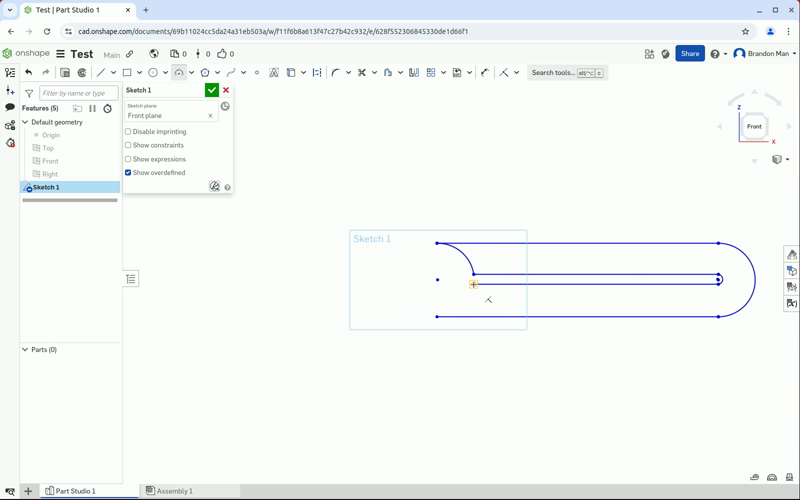
scroll(6)
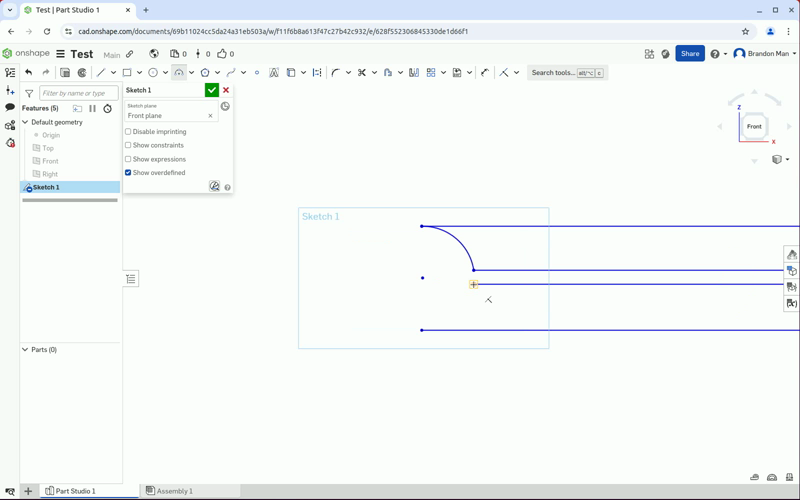
scroll(6)
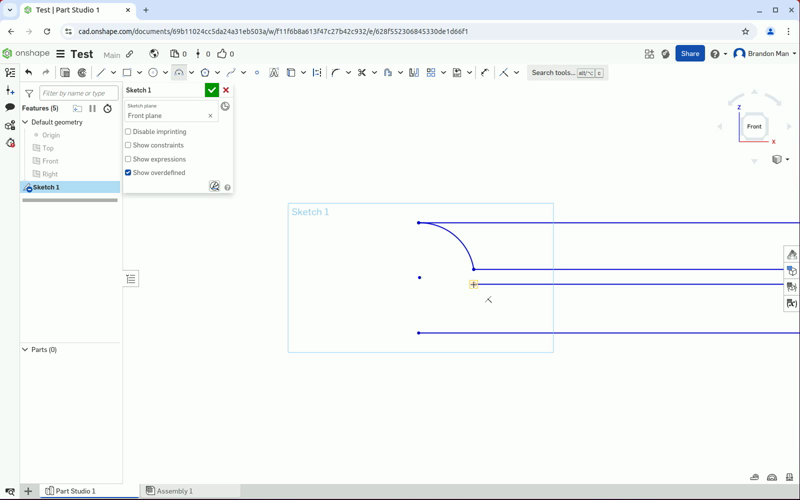
scroll(6)
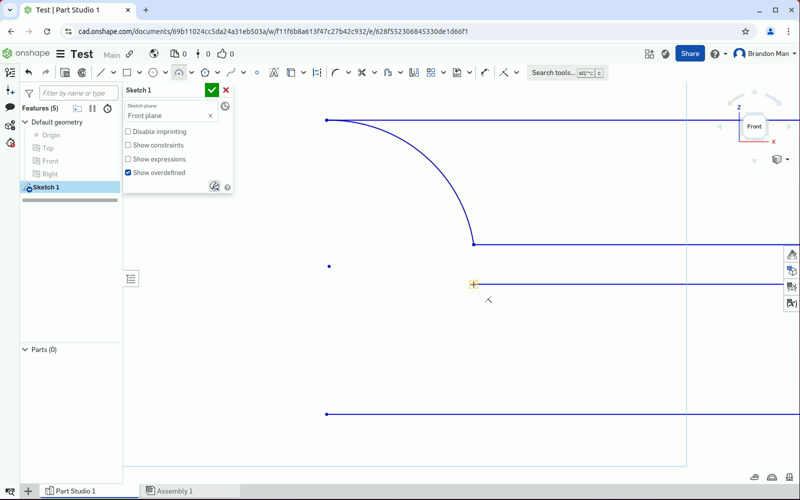
click(473, 284)
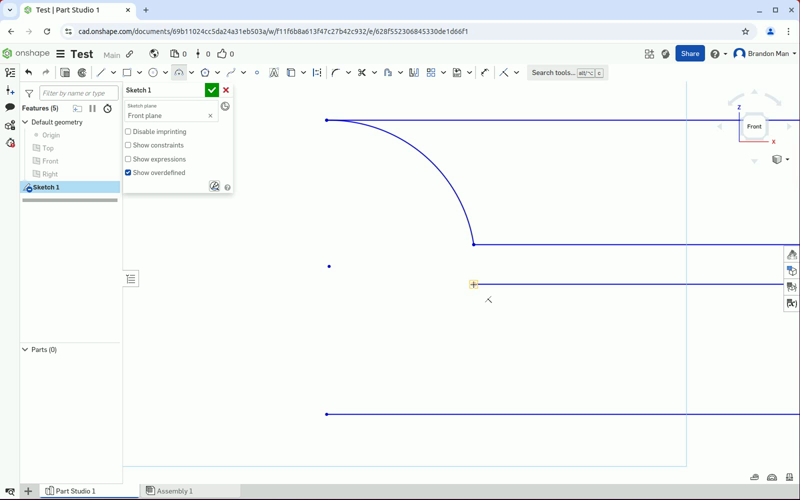
scroll(-6)
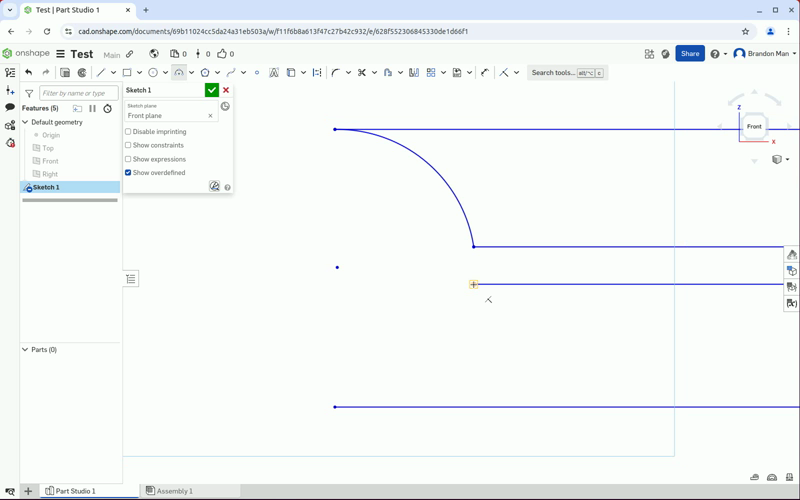
scroll(-6)
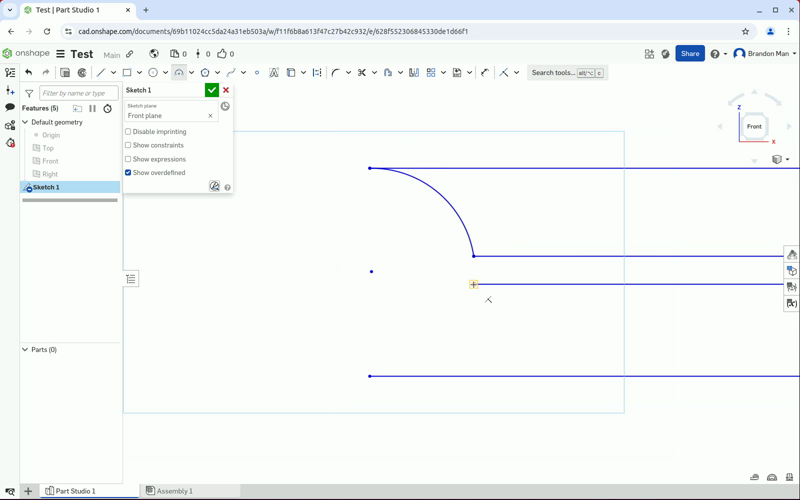
scroll(-6)
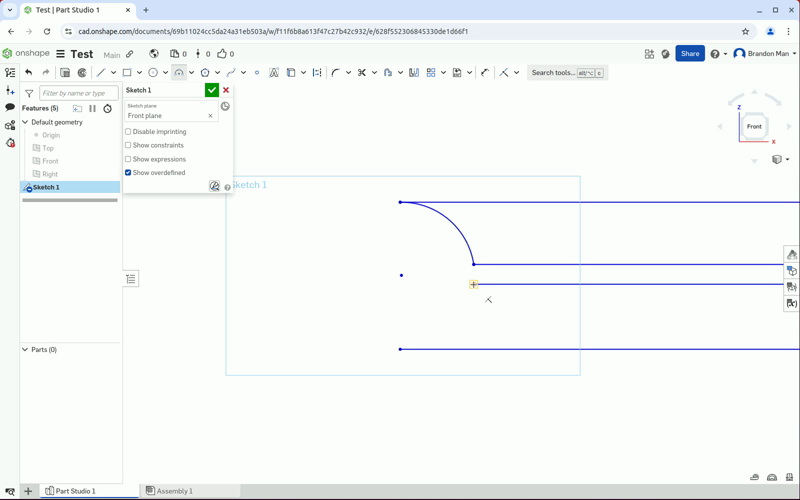
scroll(-6)
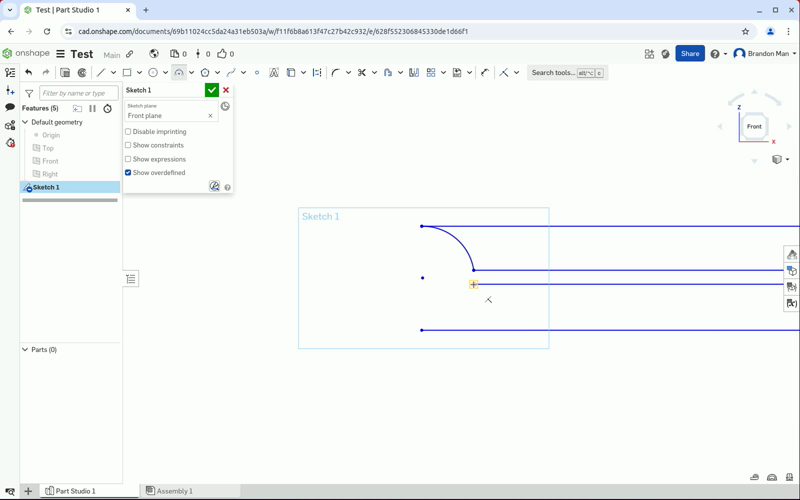
scroll(-6)
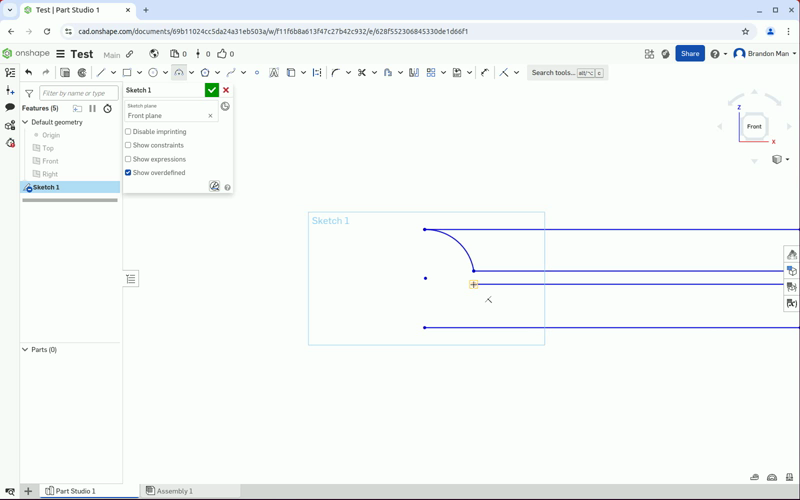
scroll(-6)
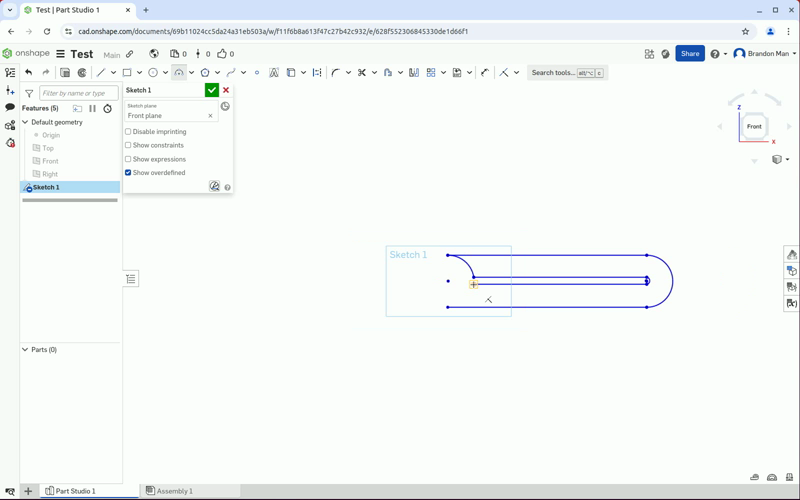
scroll(-6)
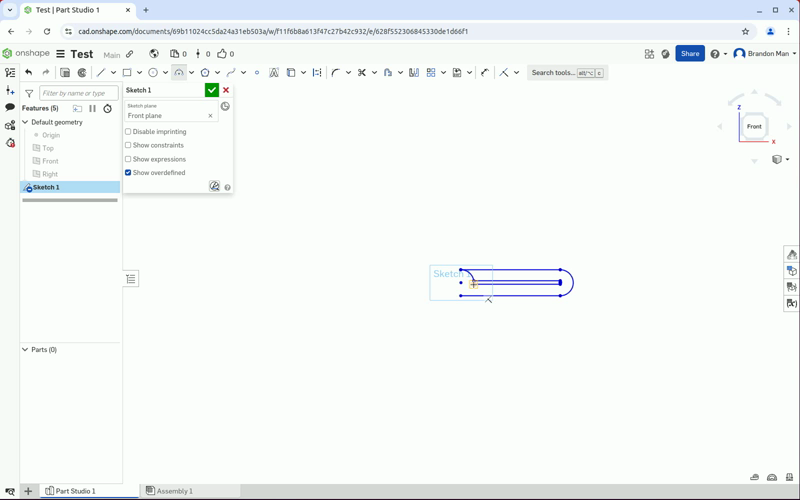
mouse_move(460, 295)
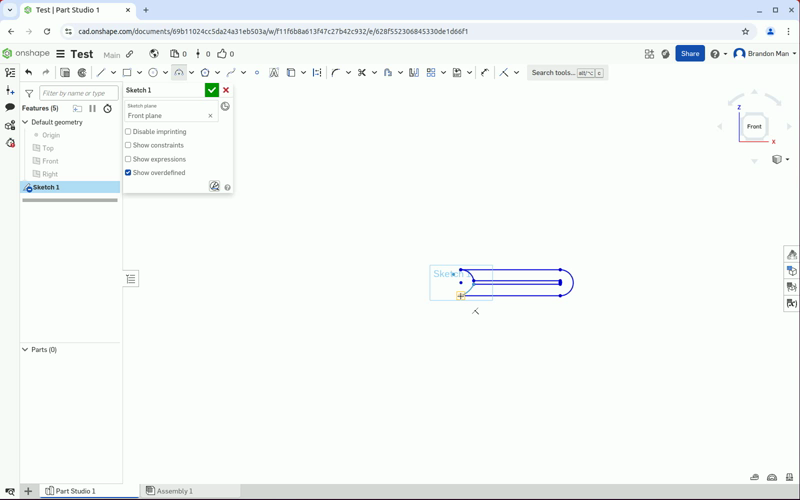
click(460, 295)
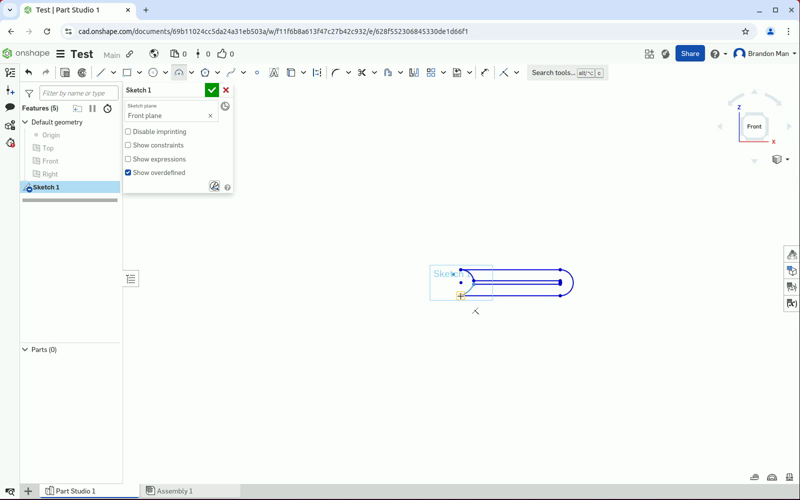
key_down(shift)
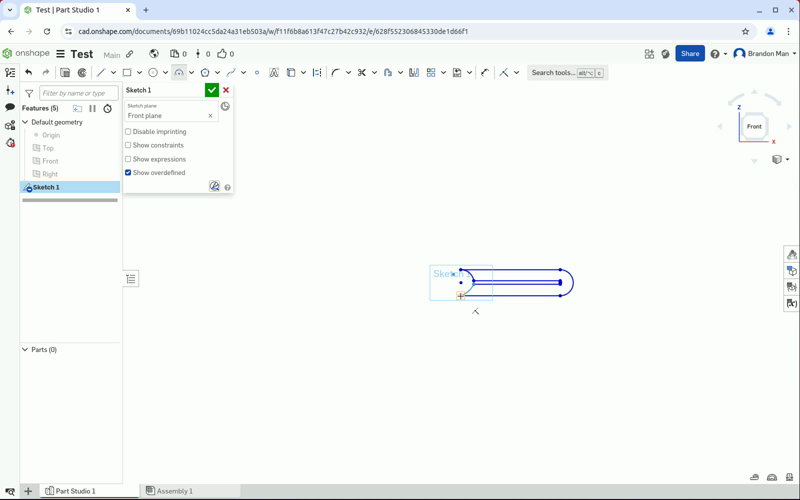
mouse_move(469, 292)
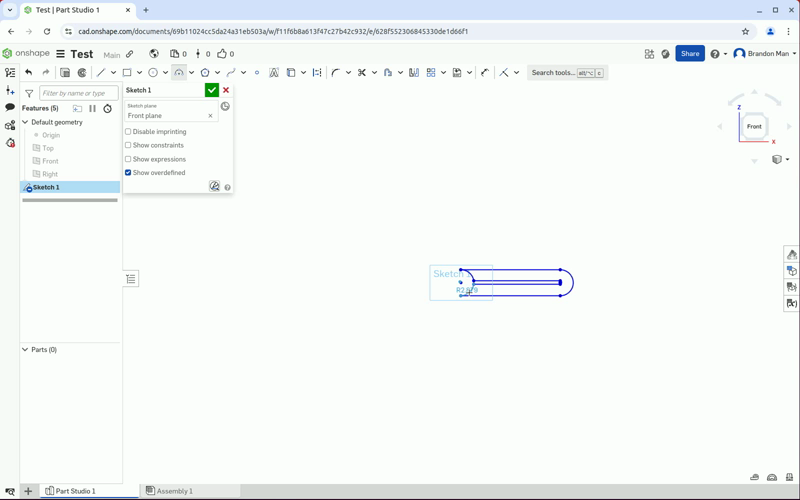
click(469, 292)
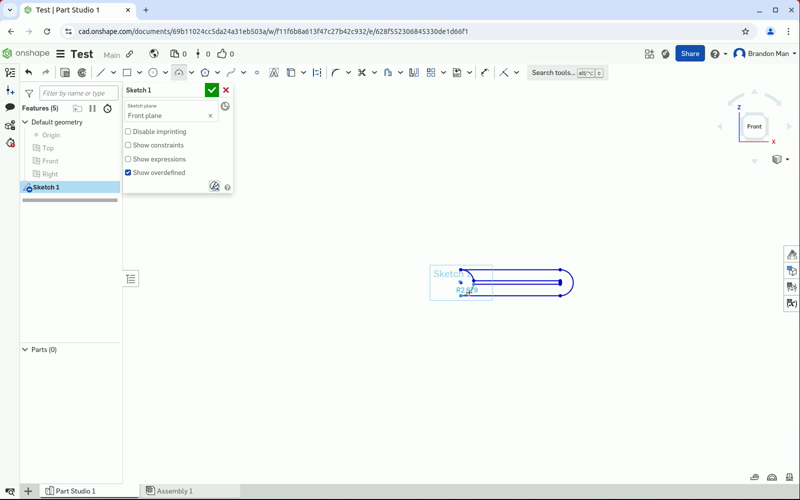
key_up(shift)
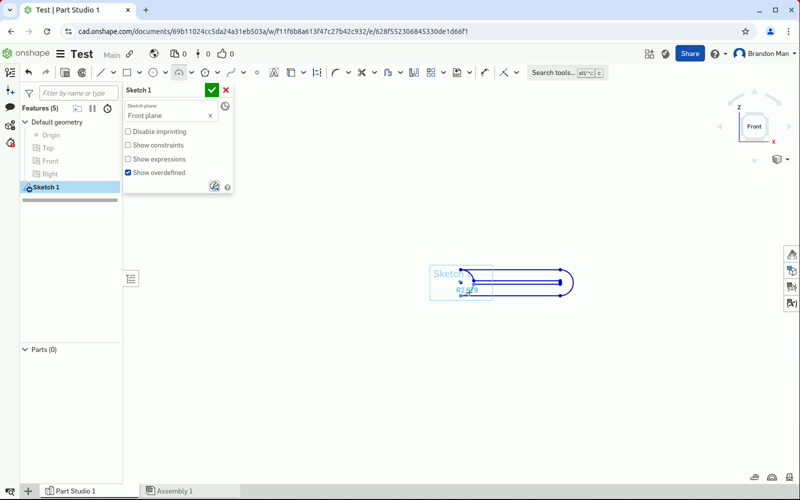
key(esc)
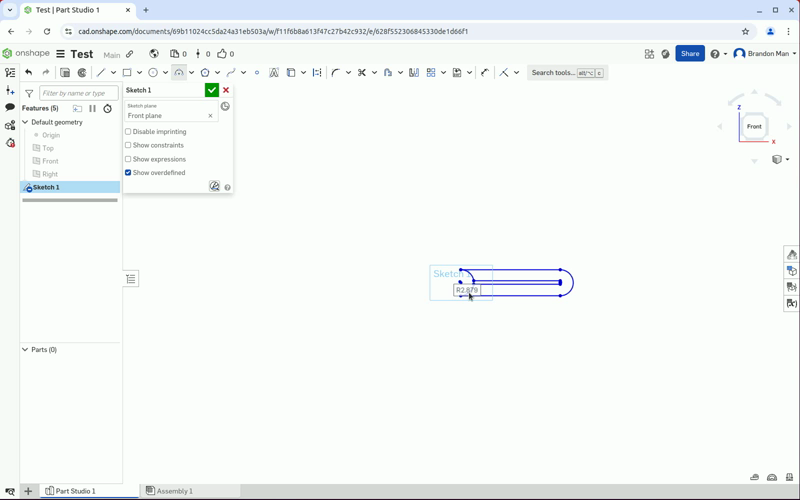
mouse_move(533, 277)
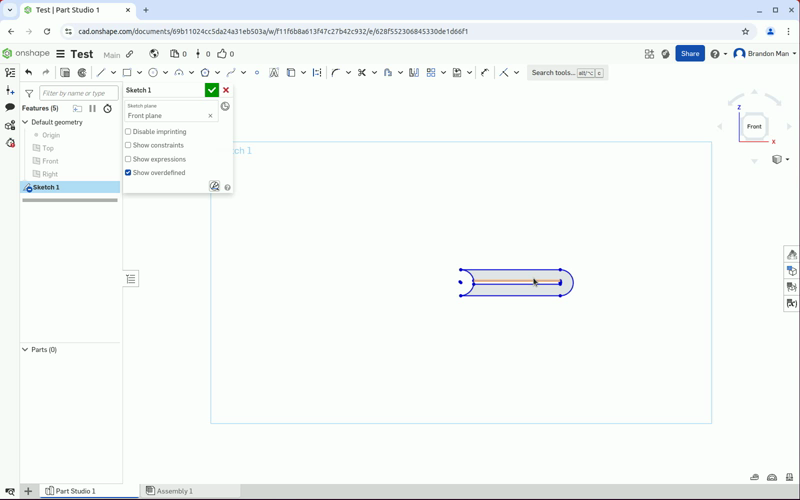
scroll(6)
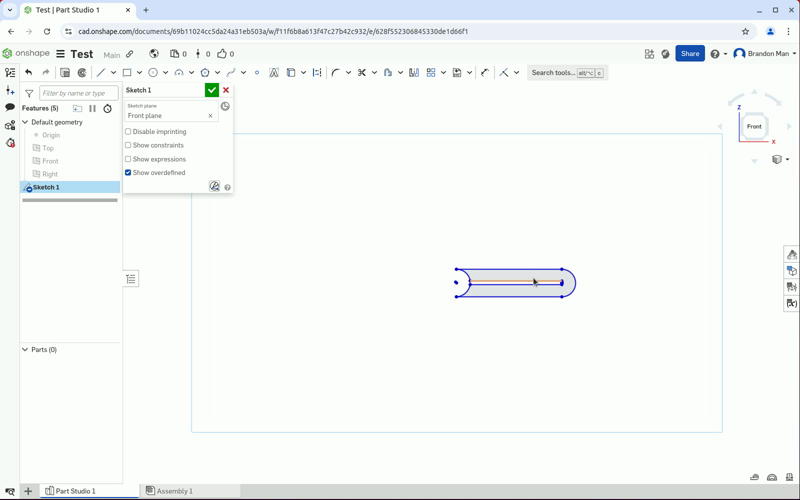
scroll(6)
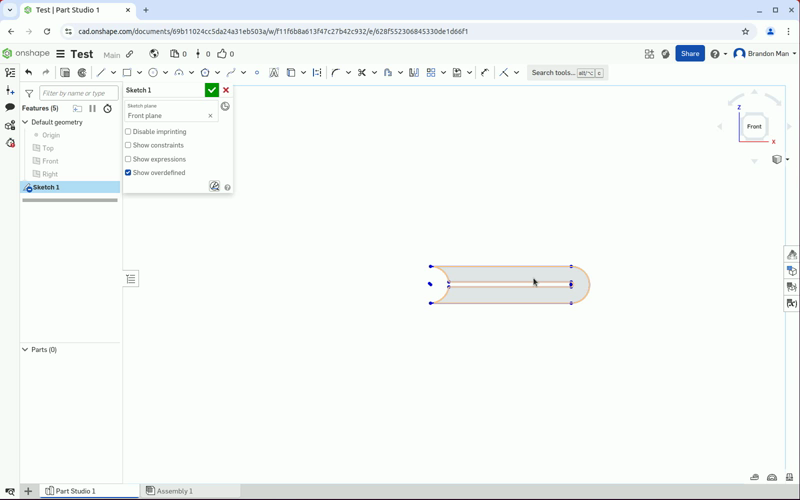
scroll(6)
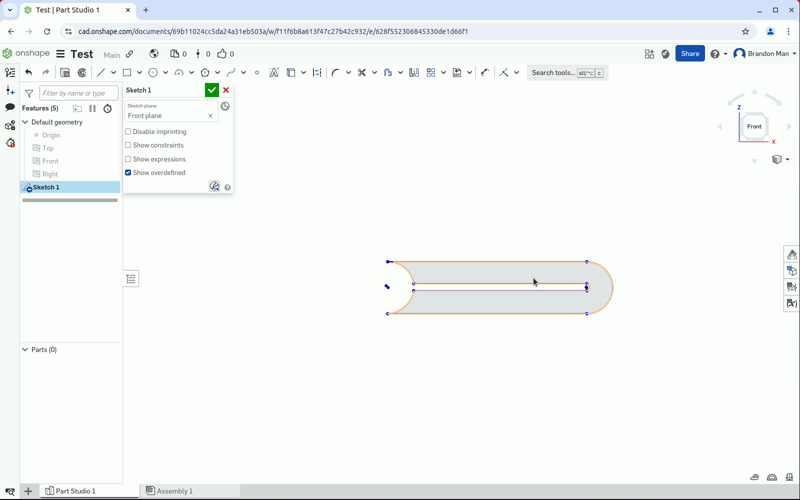
scroll(6)
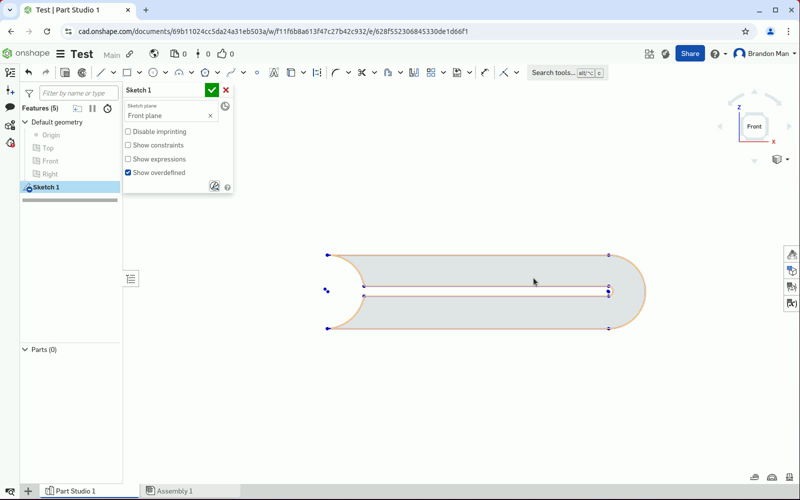
scroll(6)
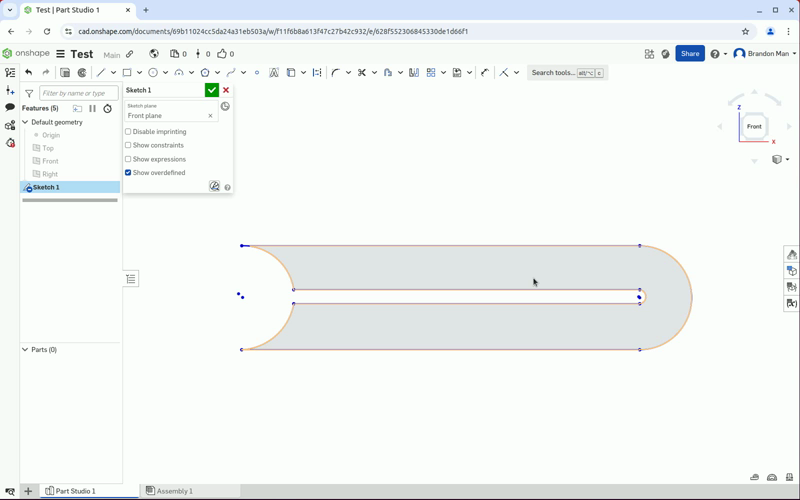
scroll(6)
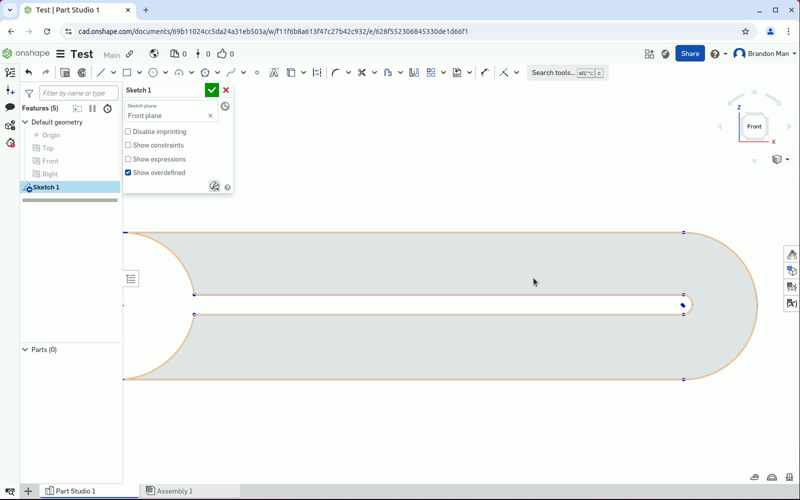
scroll(6)
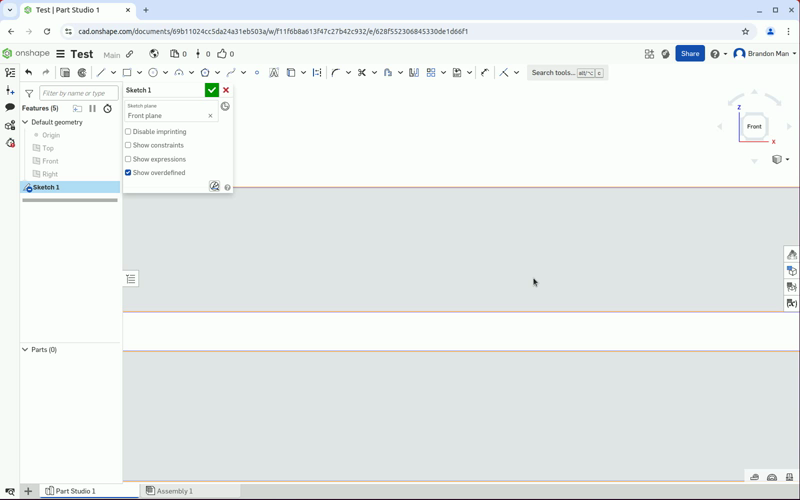
click(533, 277)
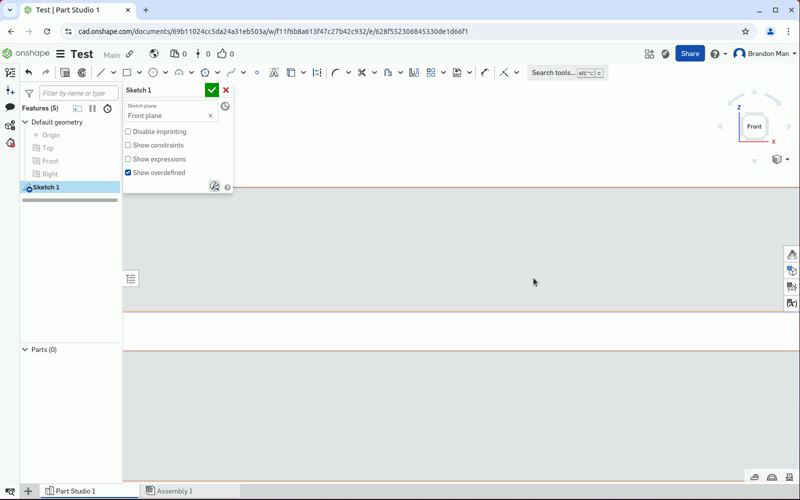
scroll(-6)
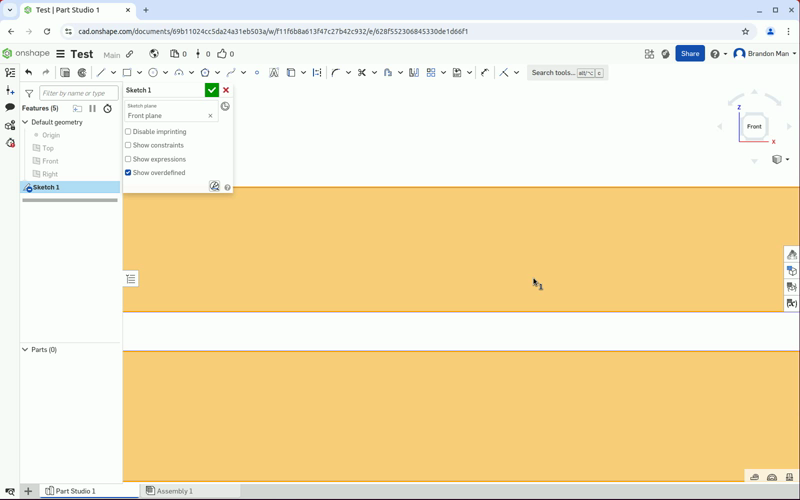
scroll(-6)
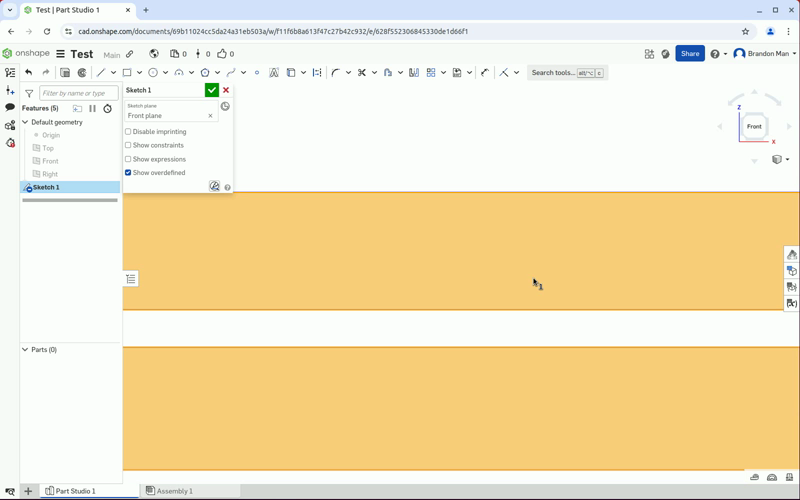
scroll(-6)
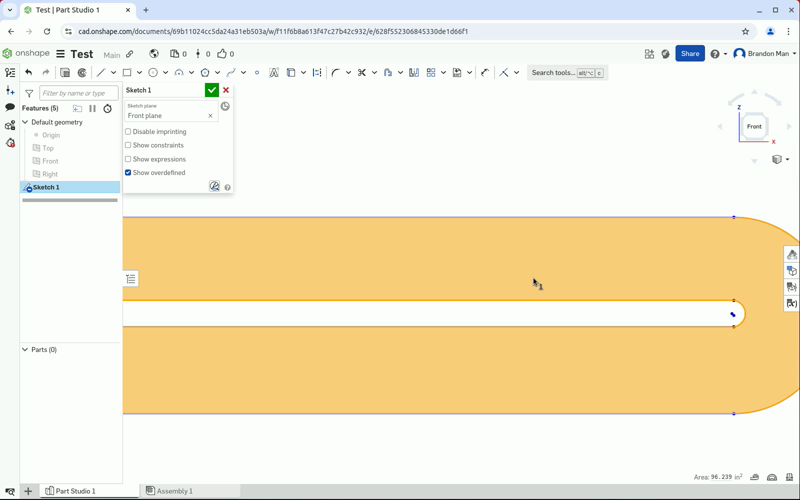
scroll(-6)
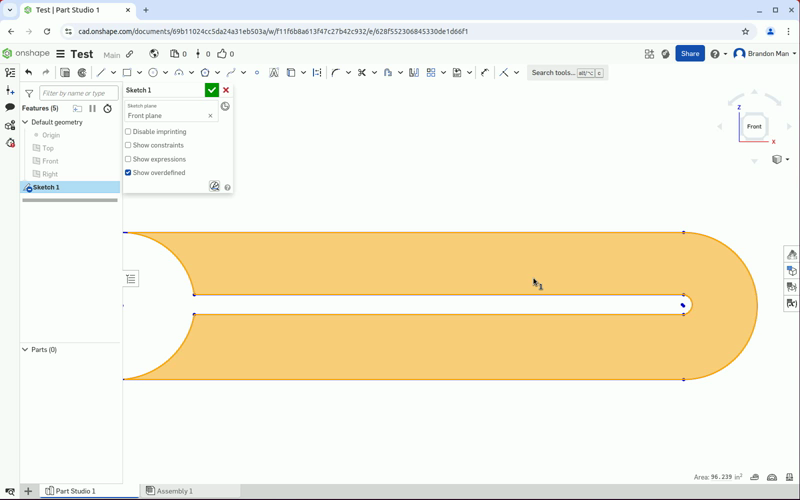
scroll(-6)
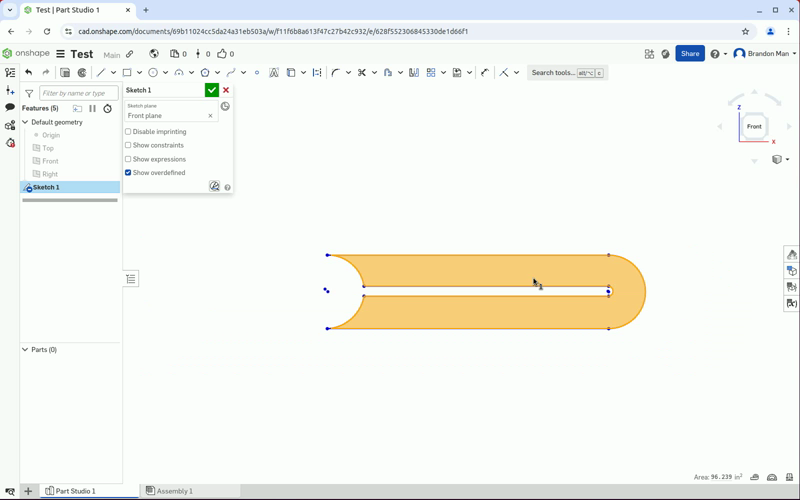
scroll(-6)
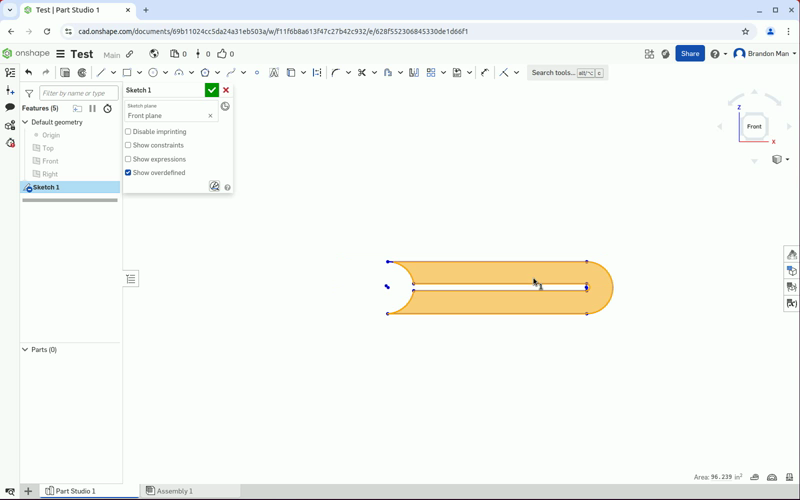
scroll(-6)
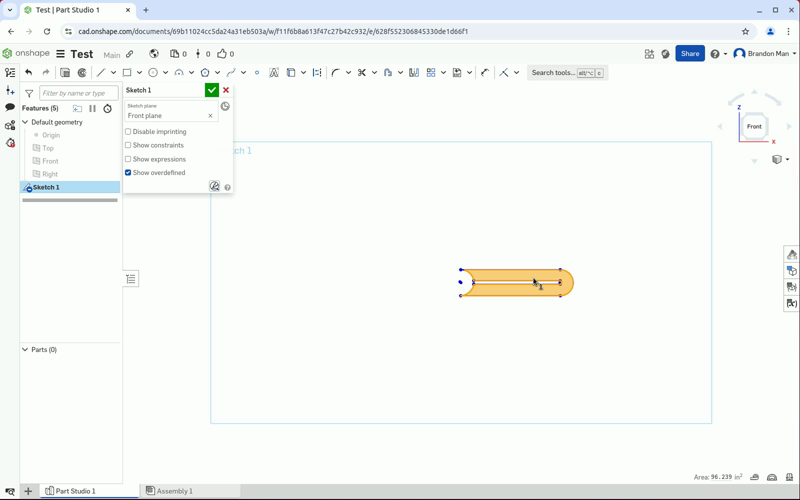
mouse_move(73, 352)
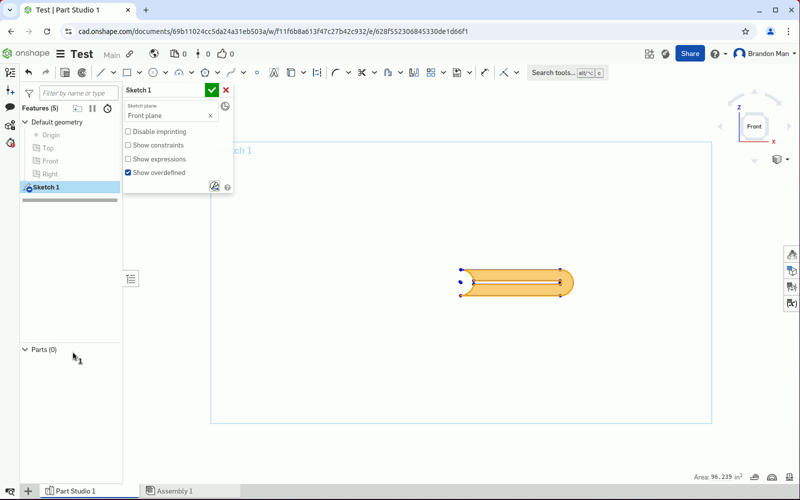
key(shift+y)
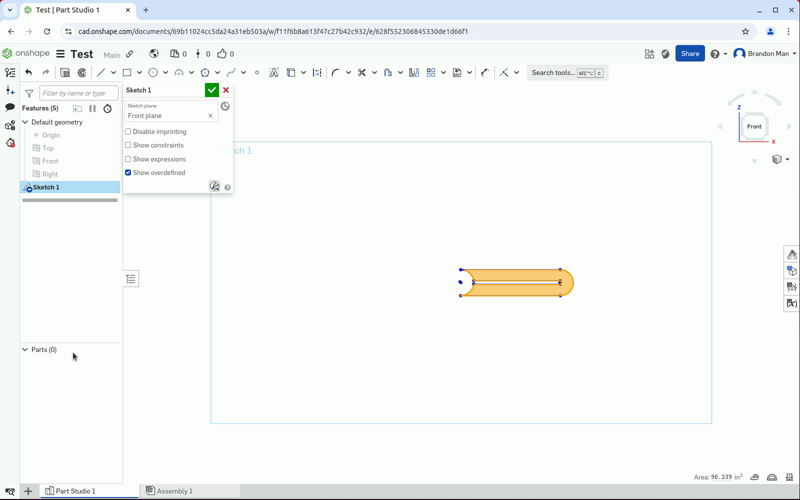
key(shift+e)
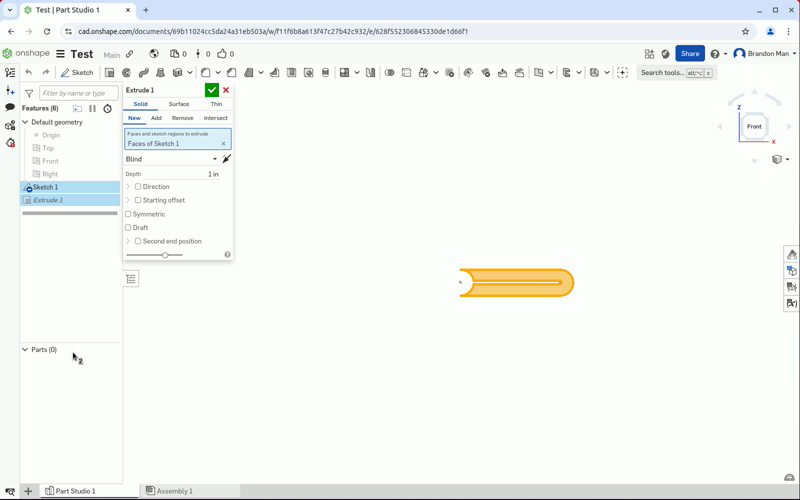
mouse_move(143, 106)
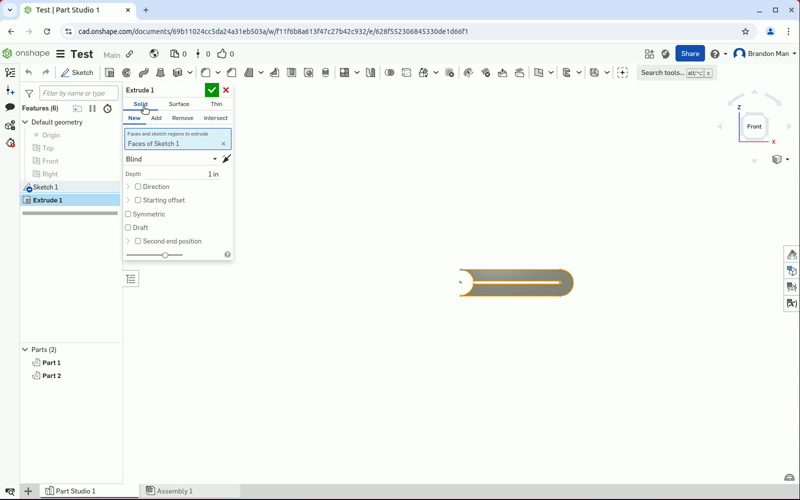
click(143, 106)
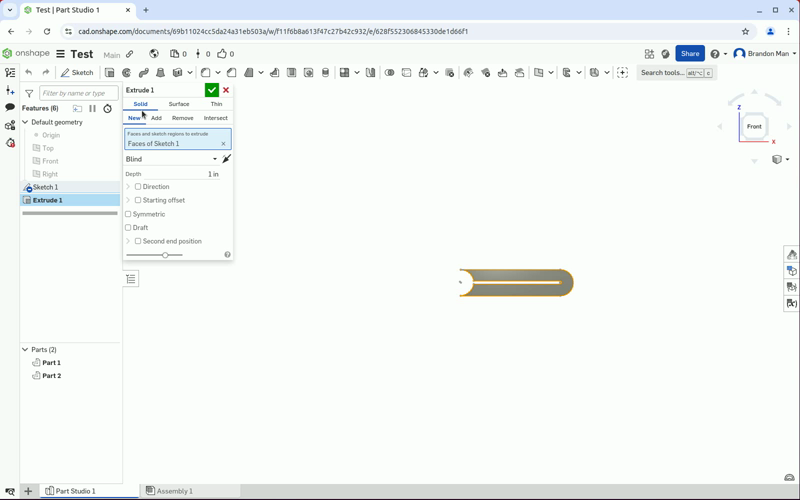
mouse_move(137, 120)
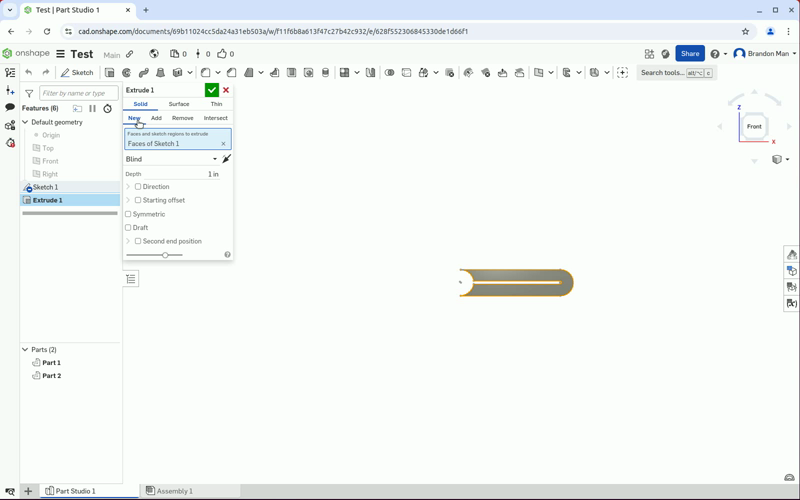
click(137, 120)
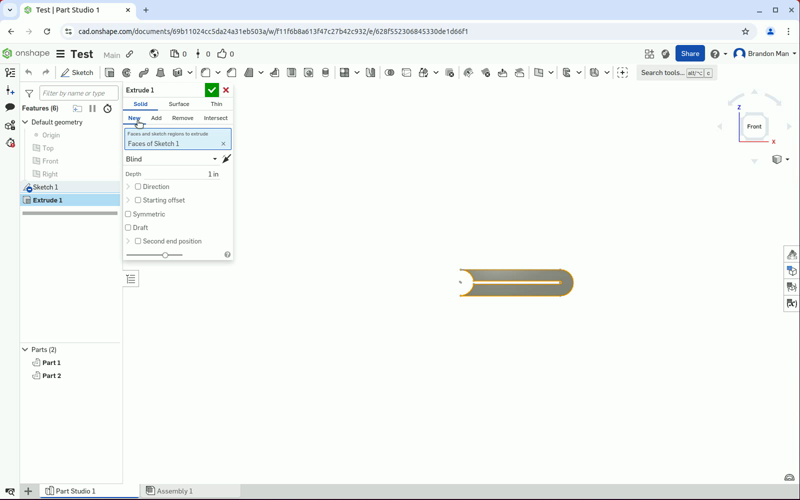
key(tab, 4)
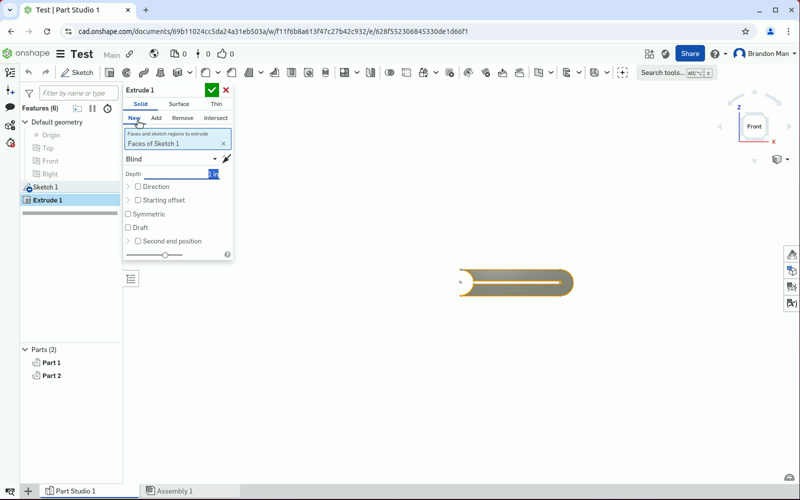
text(3.37)
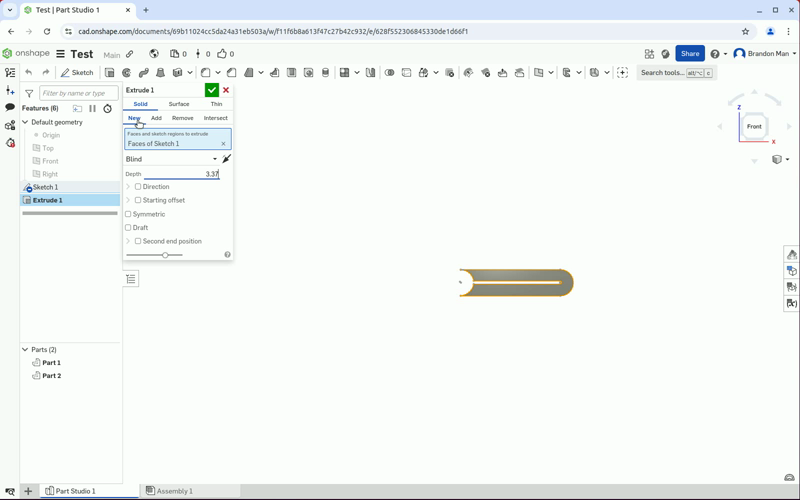
key(enter)
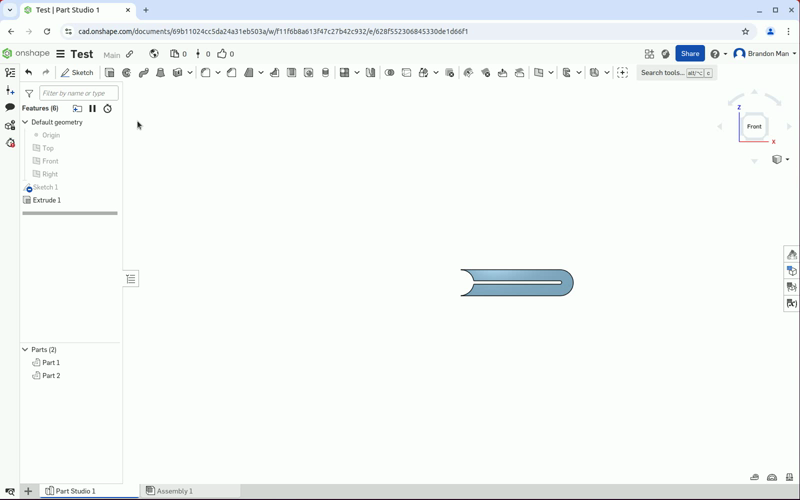
key(shift+h)
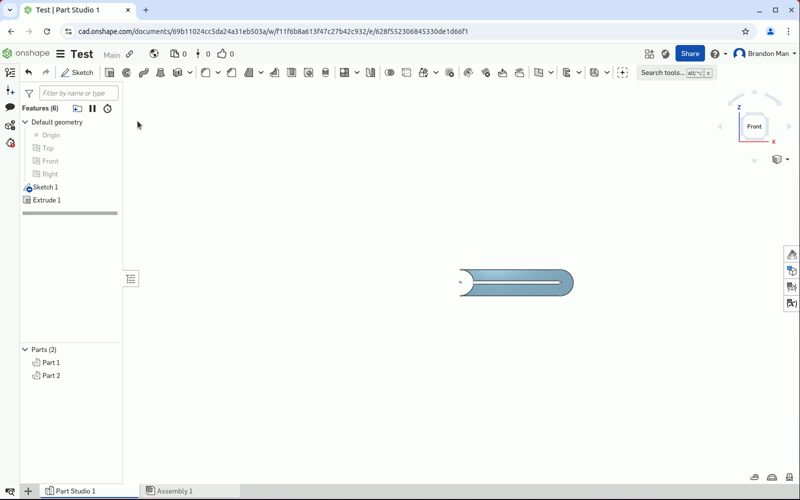
key(shift+h)
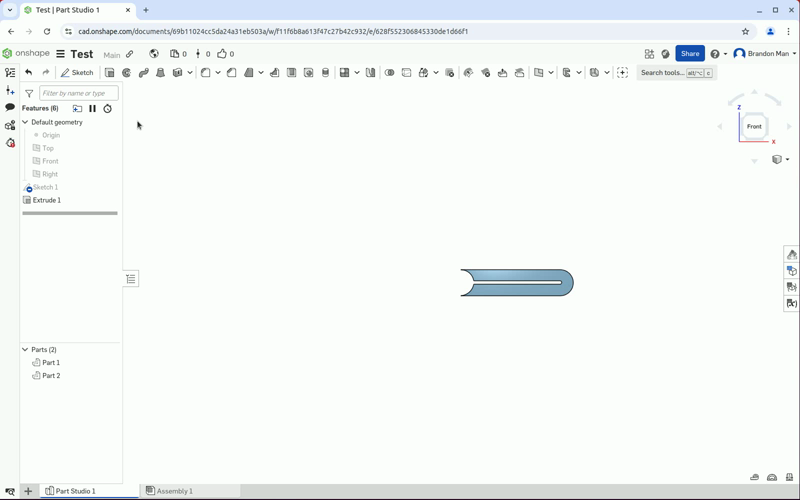
mouse_move(73, 189)
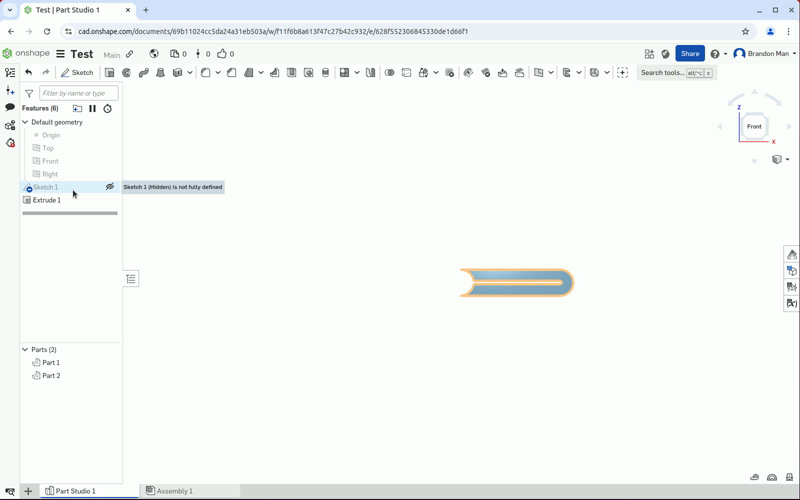
click(73, 189)
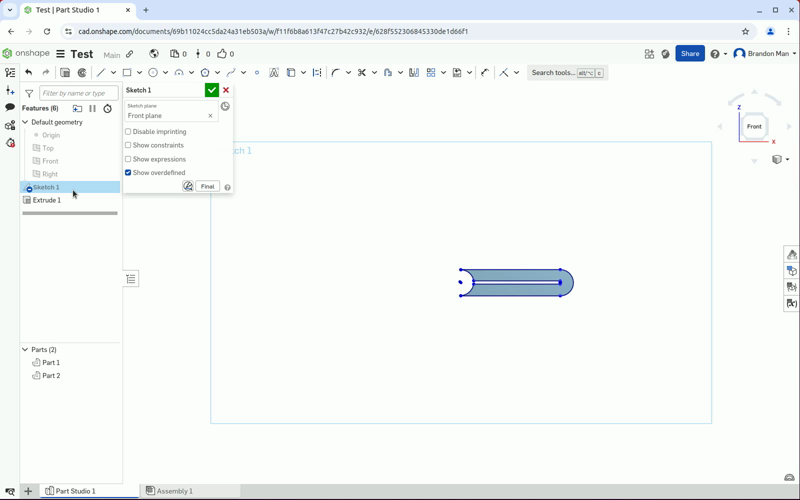
mouse_move(229, 92)
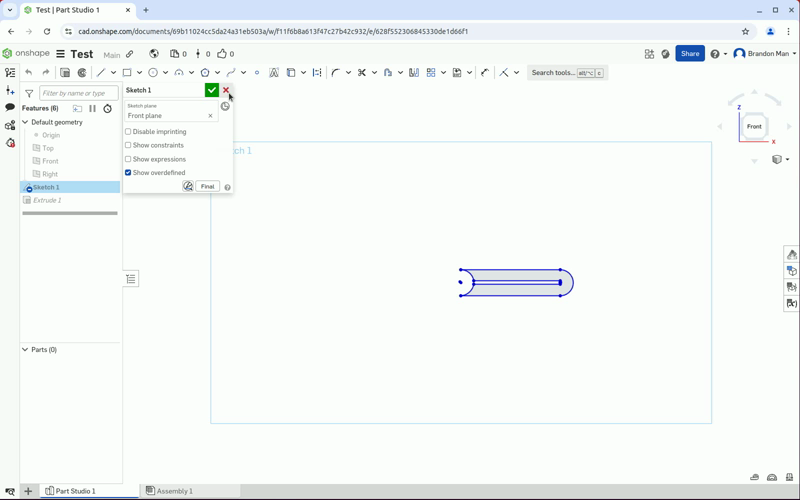
click(229, 92)
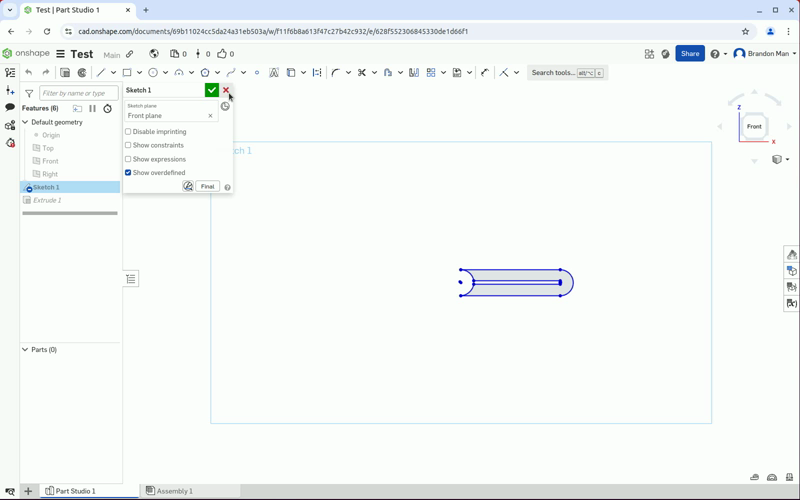
key(shift+s)
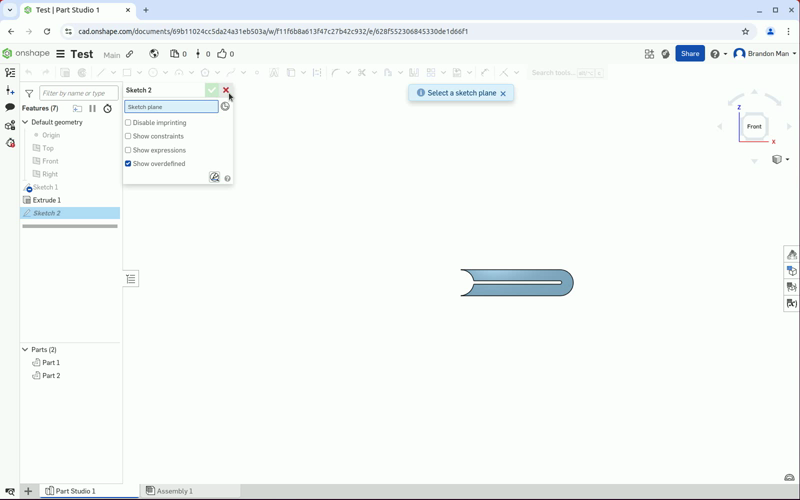
mouse_move(73, 163)
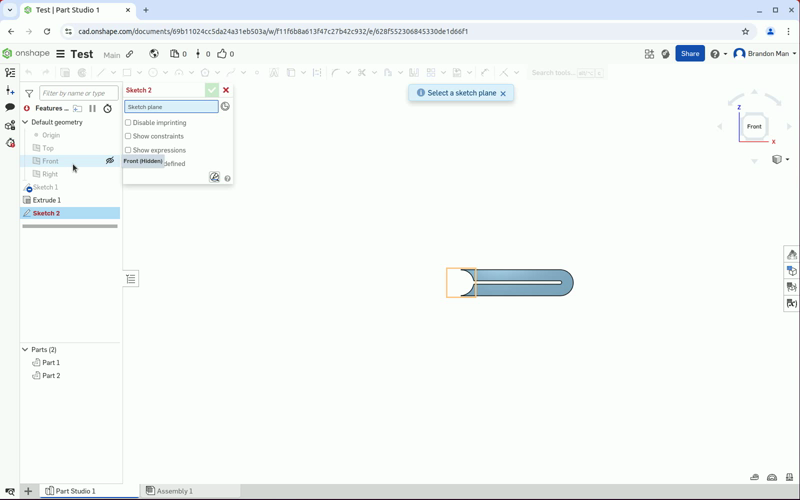
click(73, 163)
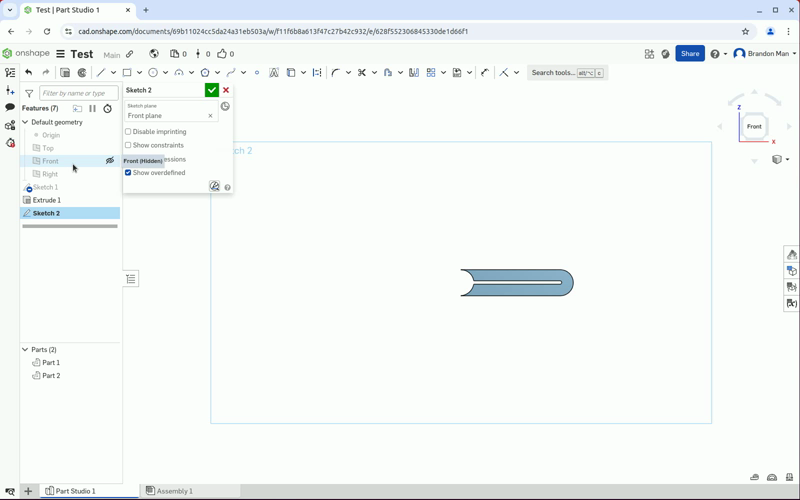
mouse_move(73, 352)
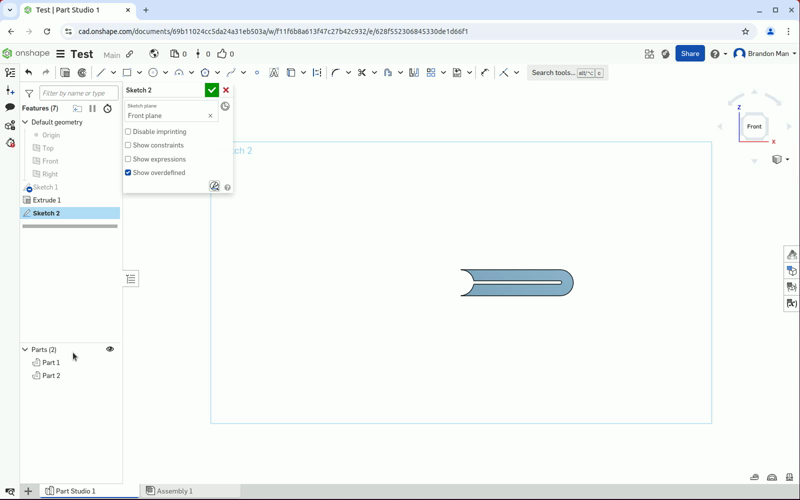
key(y)
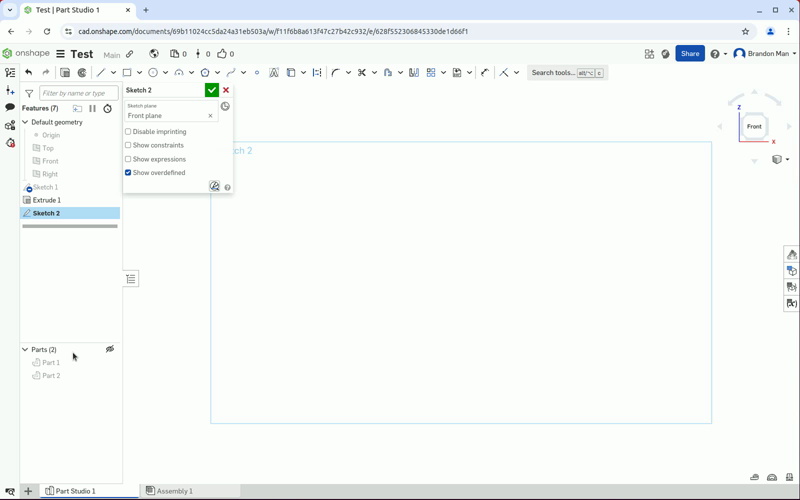
key(l)
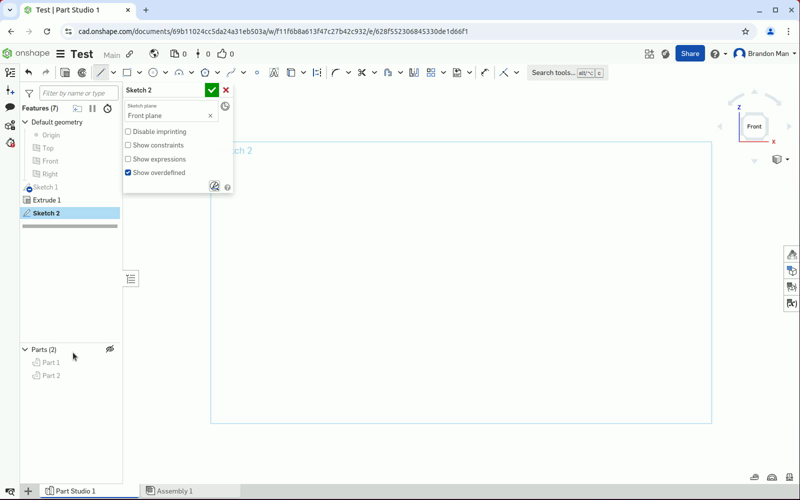
key_down(shift)
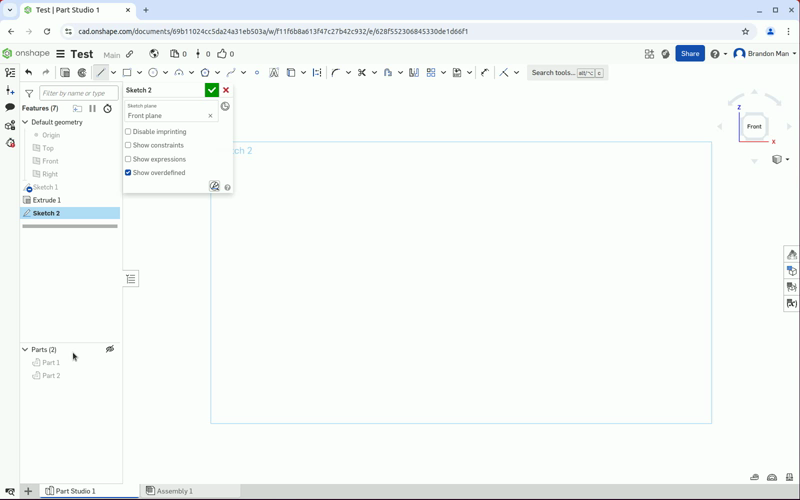
mouse_move(460, 284)
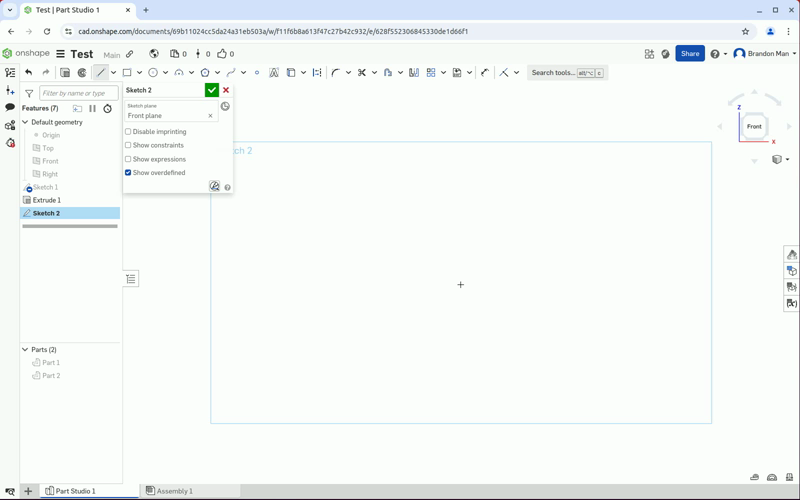
click(460, 284)
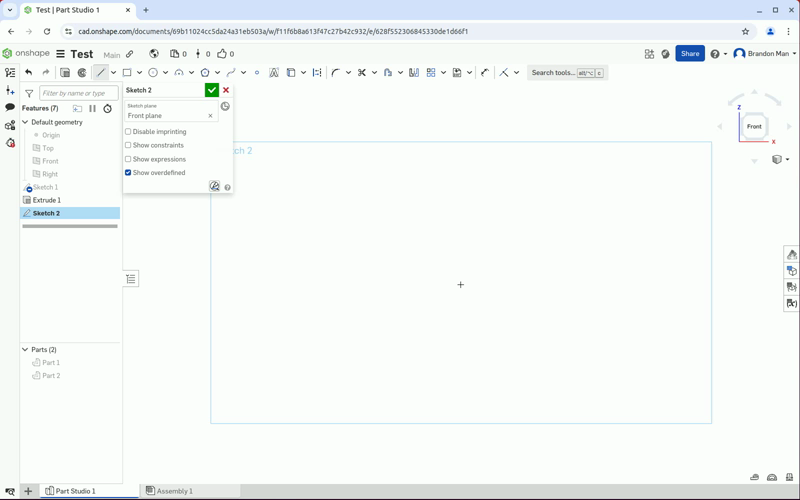
key_up(shift)
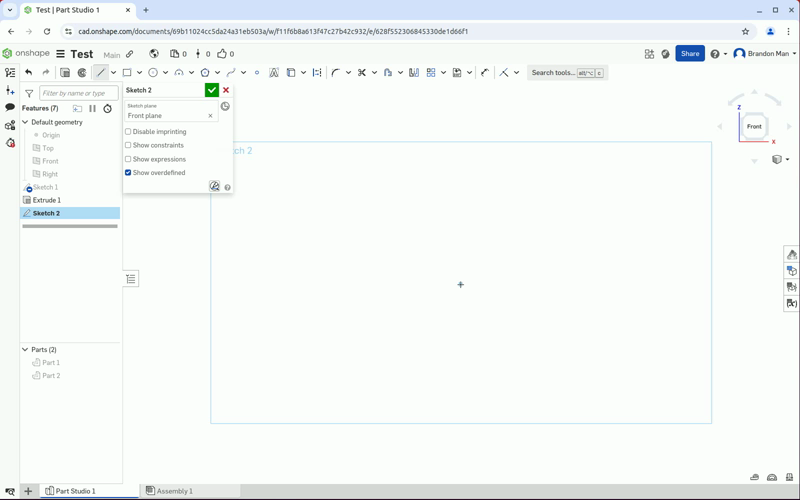
key_down(shift)
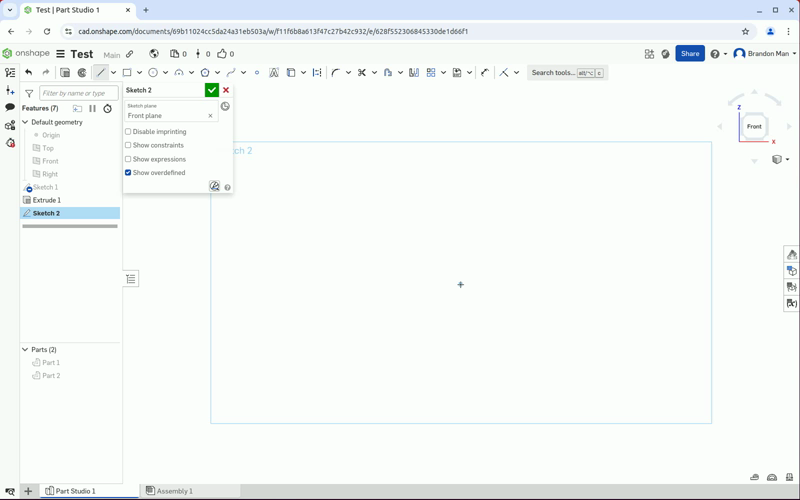
mouse_move(490, 284)
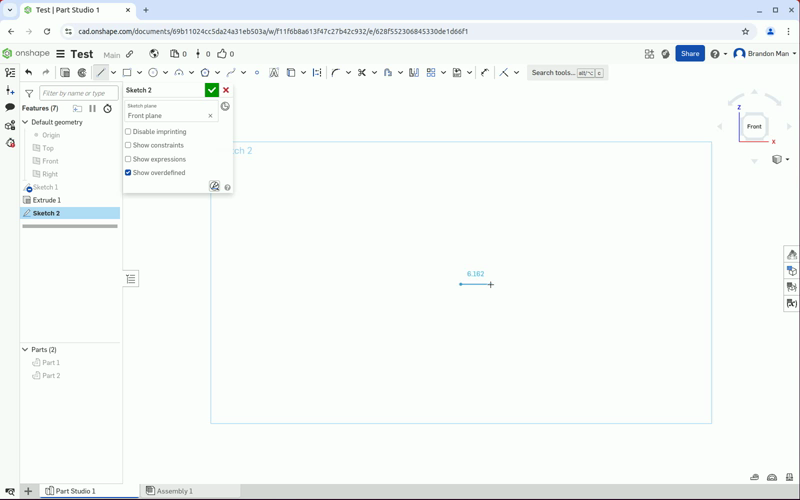
mouse_move(475, 284)
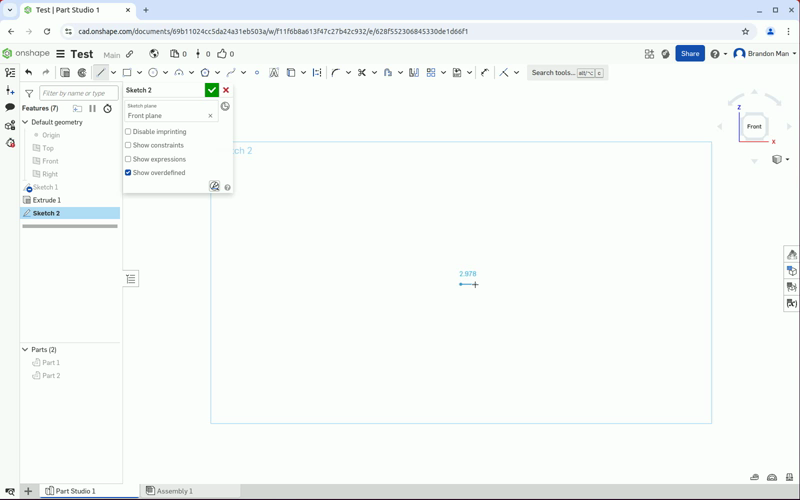
click(475, 284)
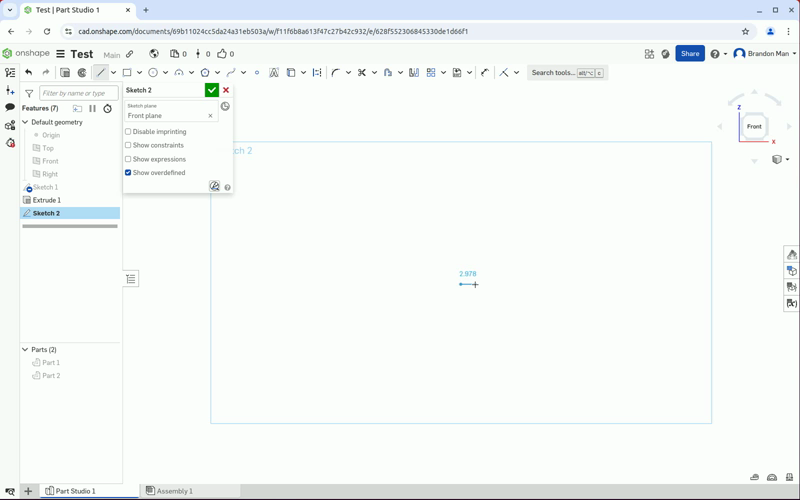
key_up(shift)
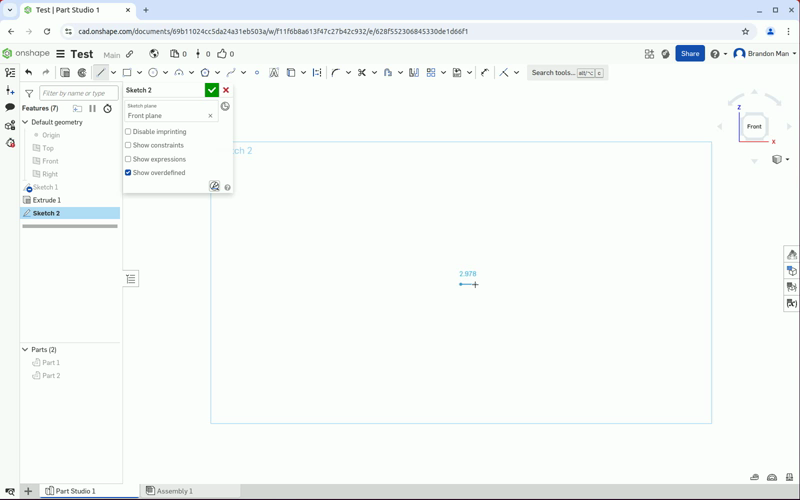
key(esc)
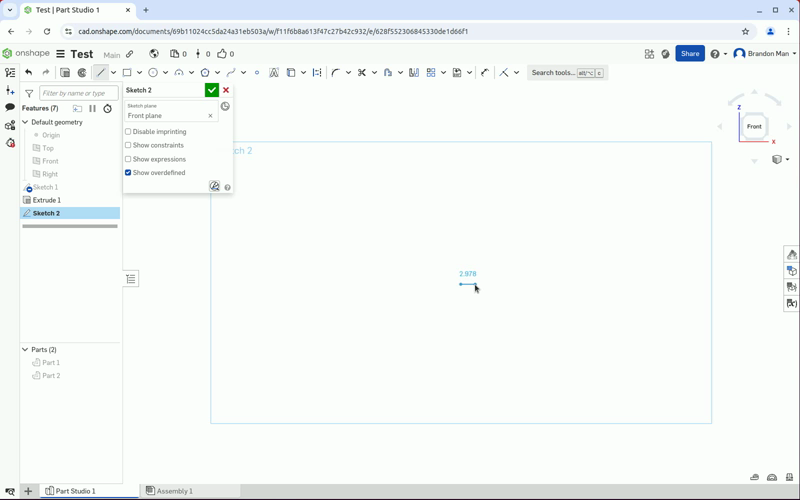
key(a)
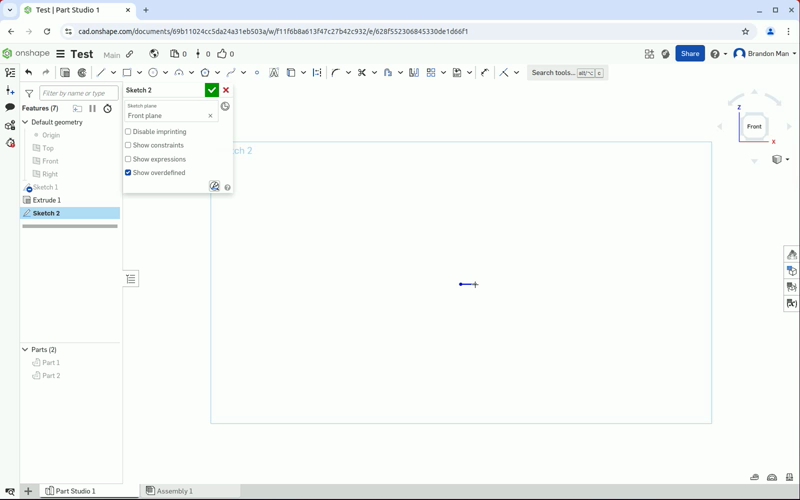
mouse_move(475, 284)
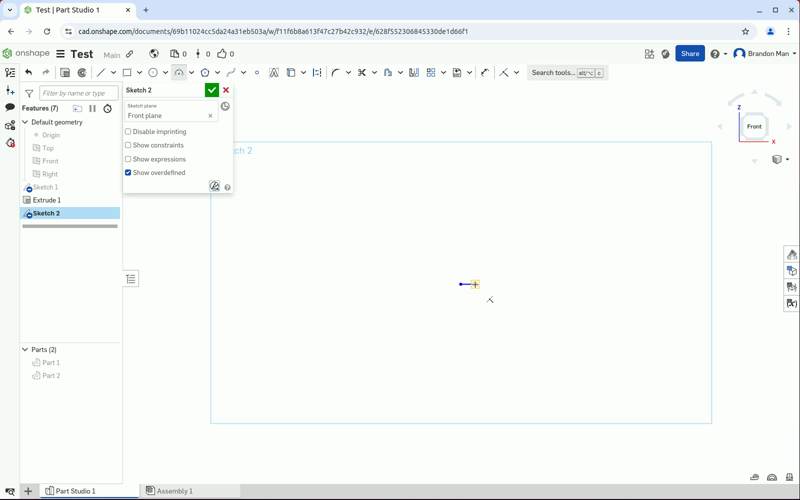
click(475, 284)
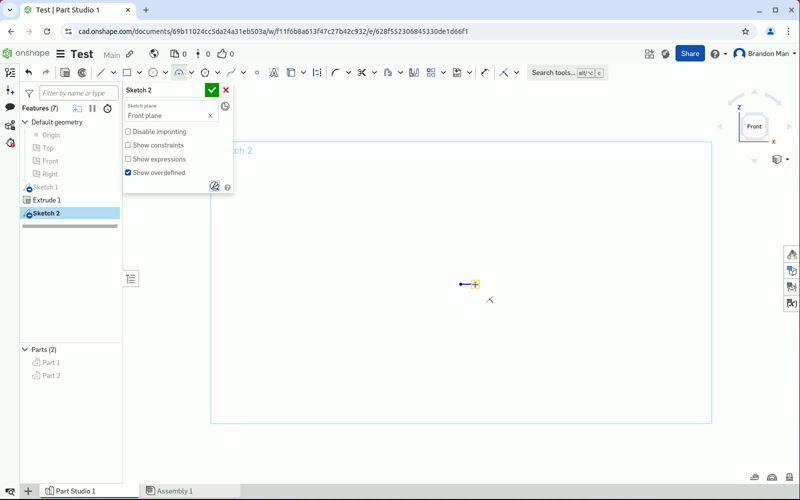
key_down(shift)
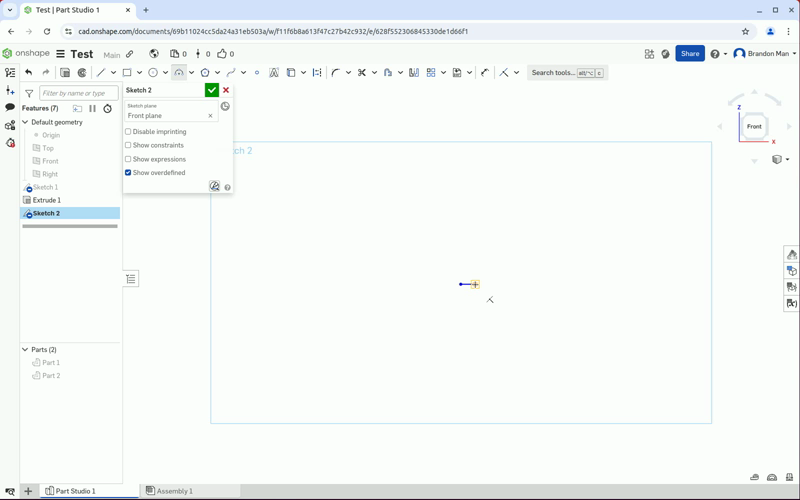
mouse_move(475, 280)
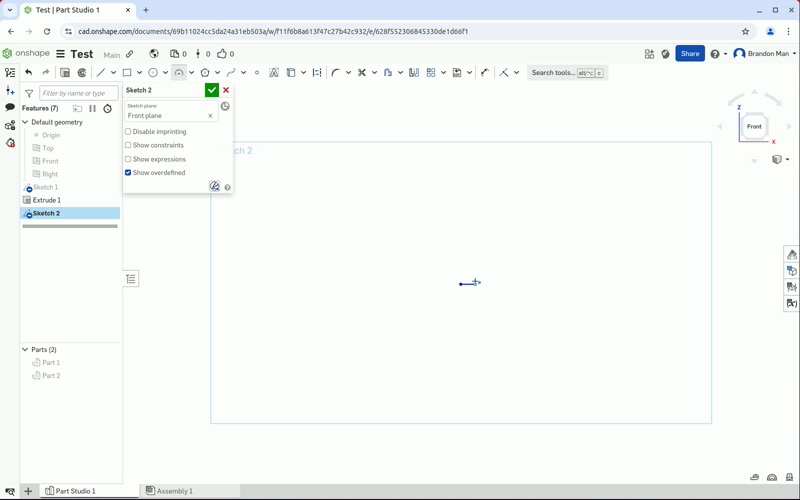
scroll(6)
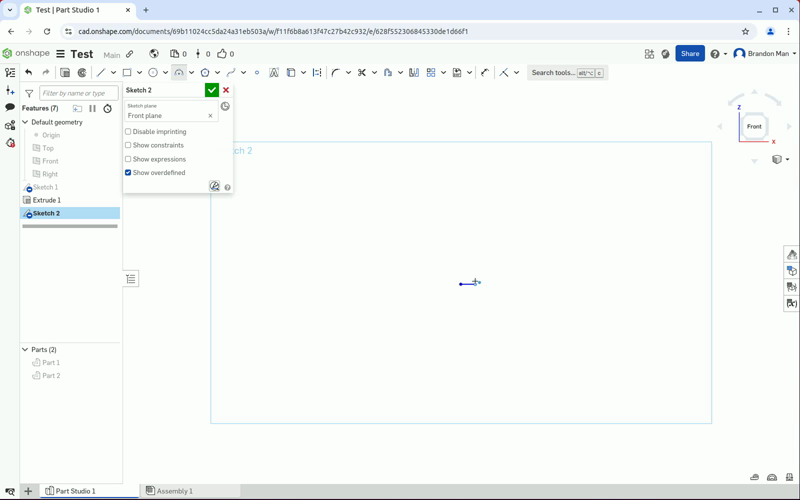
scroll(6)
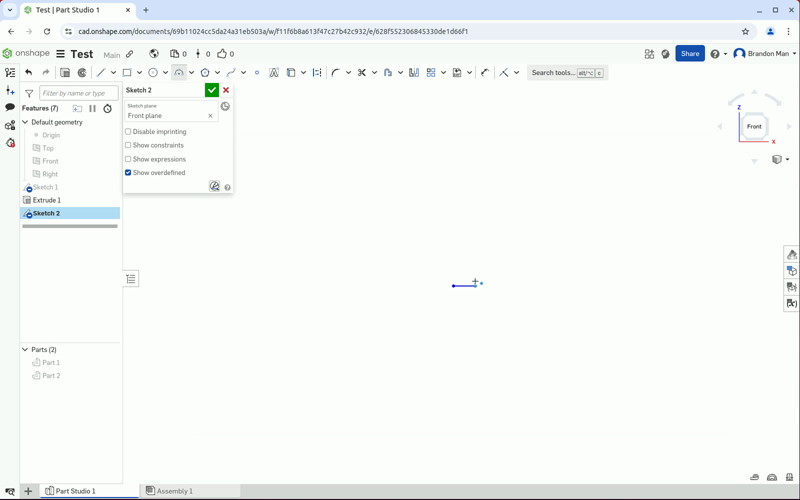
scroll(6)
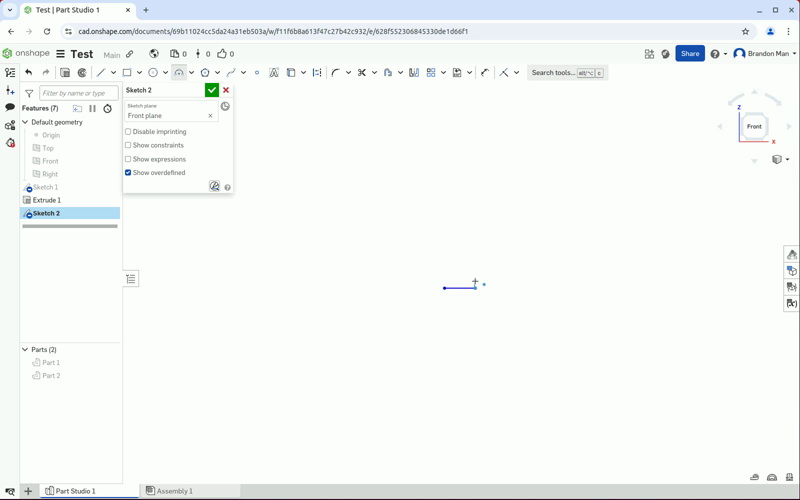
scroll(6)
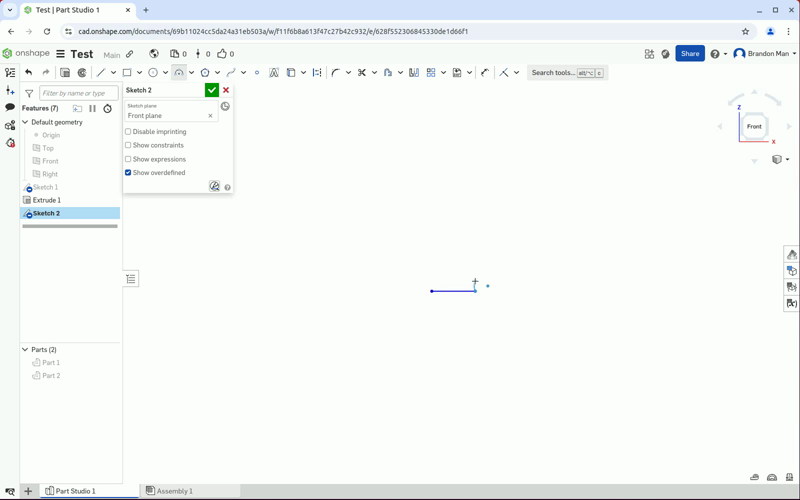
scroll(6)
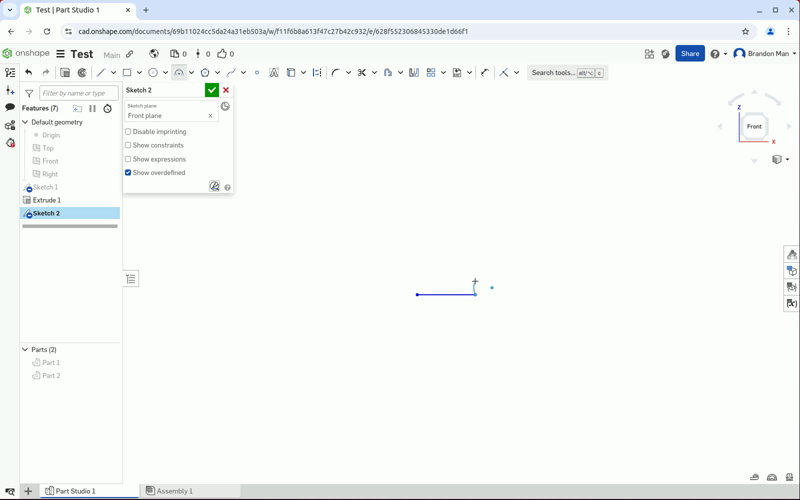
scroll(6)
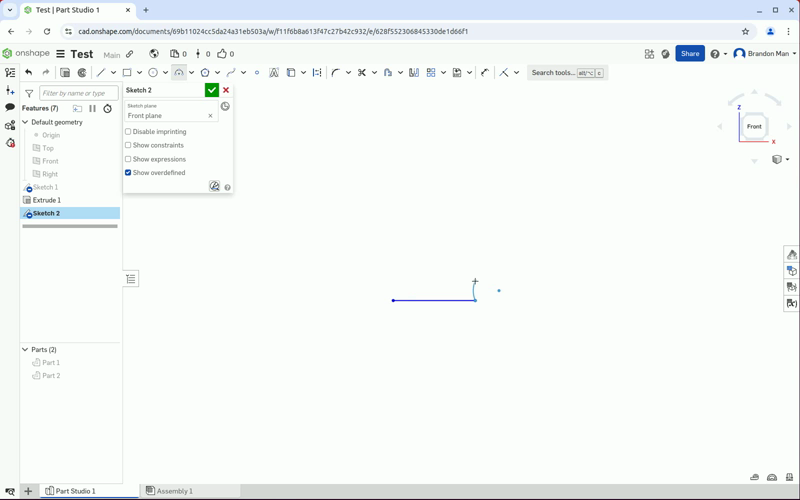
scroll(6)
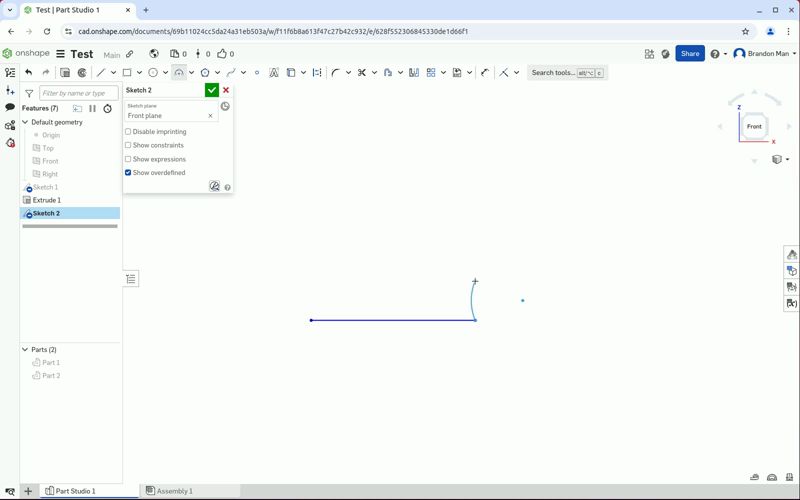
click(475, 280)
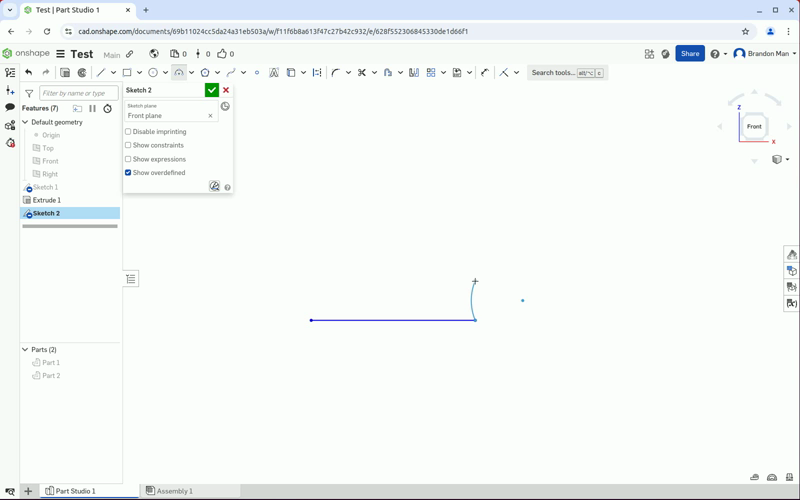
scroll(-6)
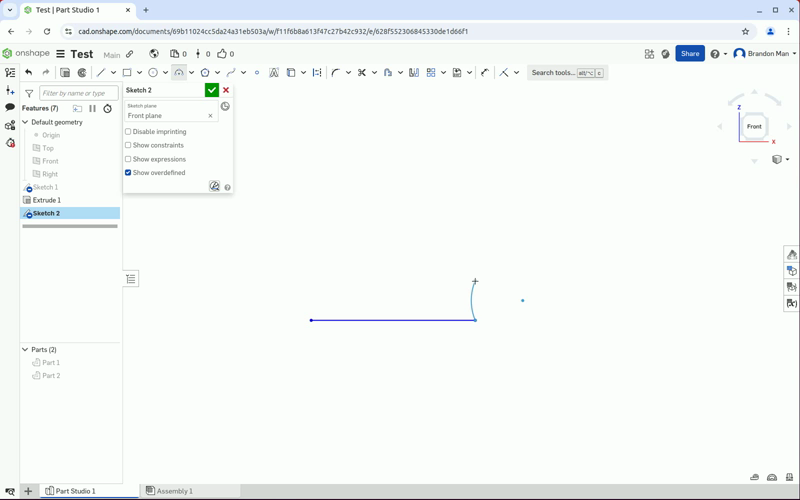
scroll(-6)
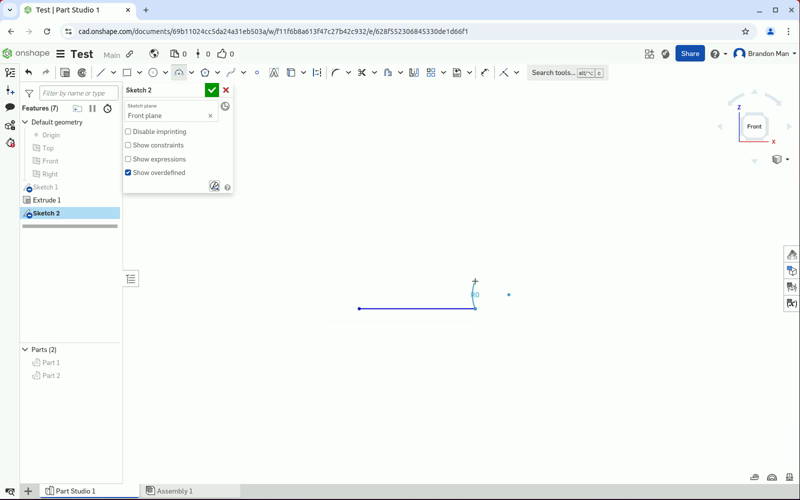
scroll(-6)
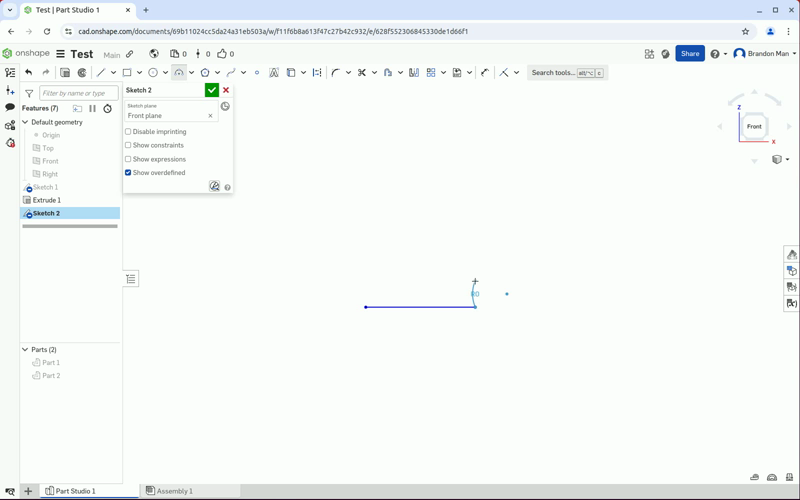
scroll(-6)
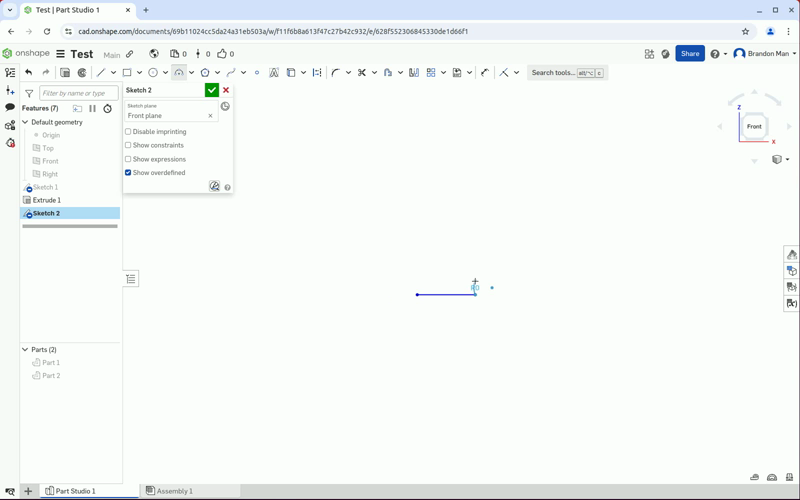
scroll(-6)
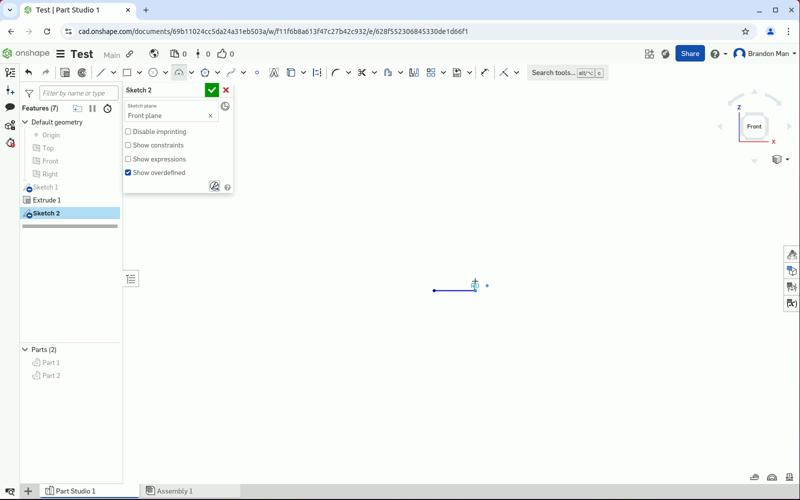
scroll(-6)
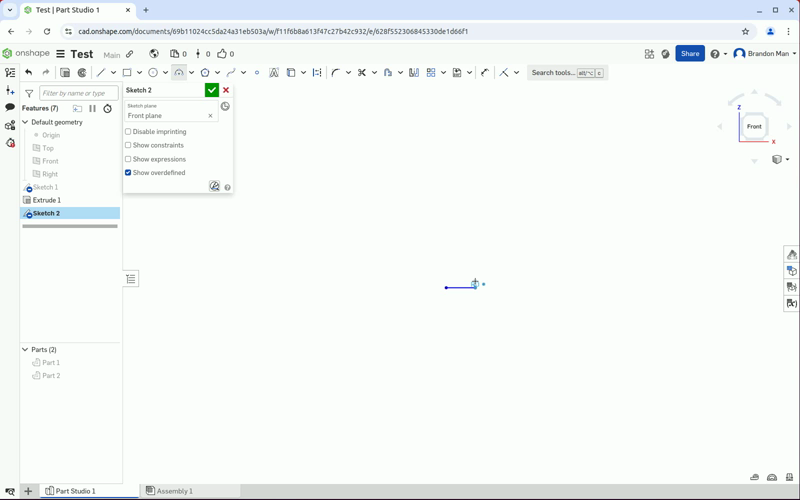
scroll(-6)
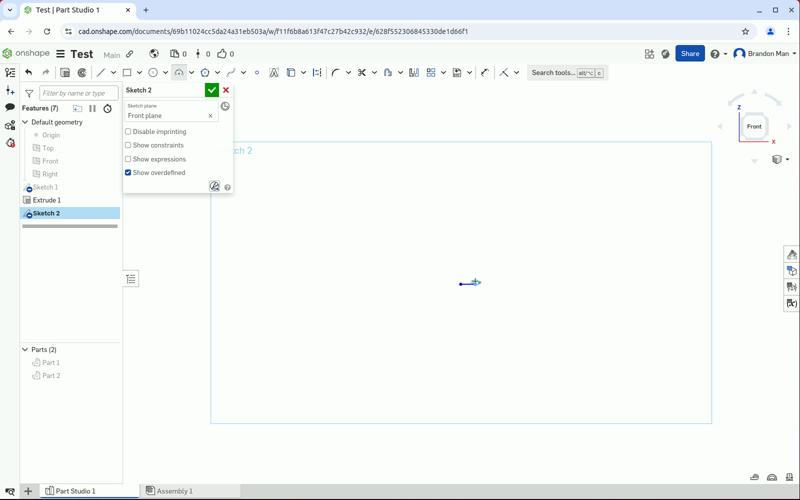
mouse_move(445, 282)
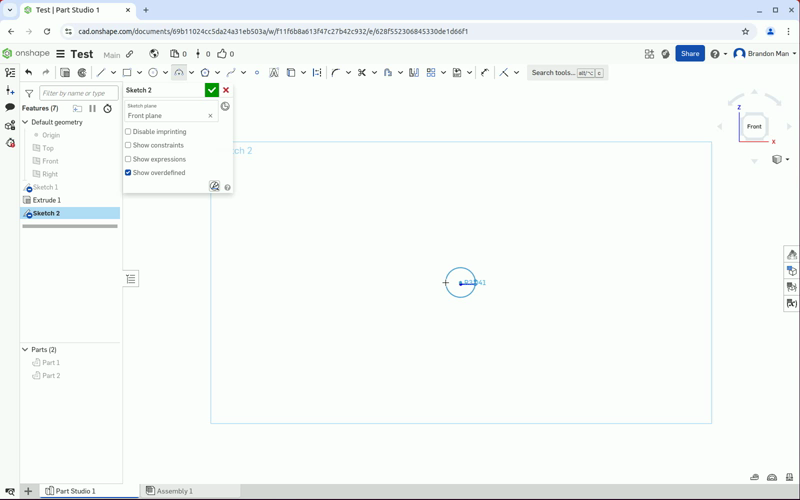
scroll(6)
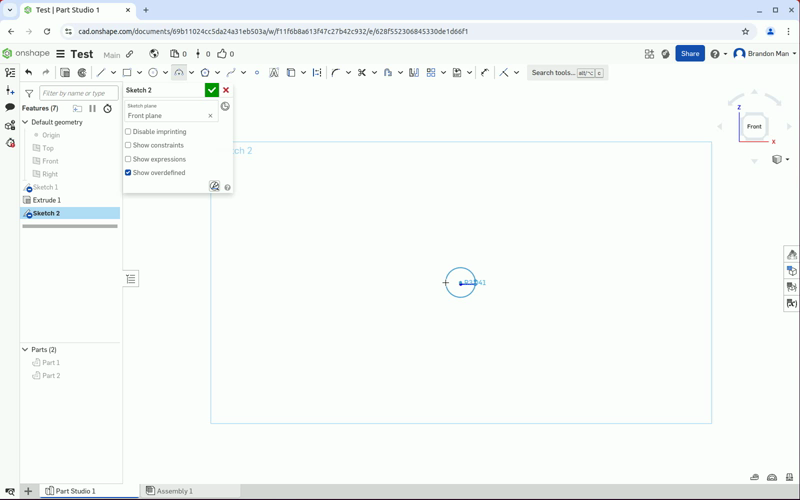
scroll(6)
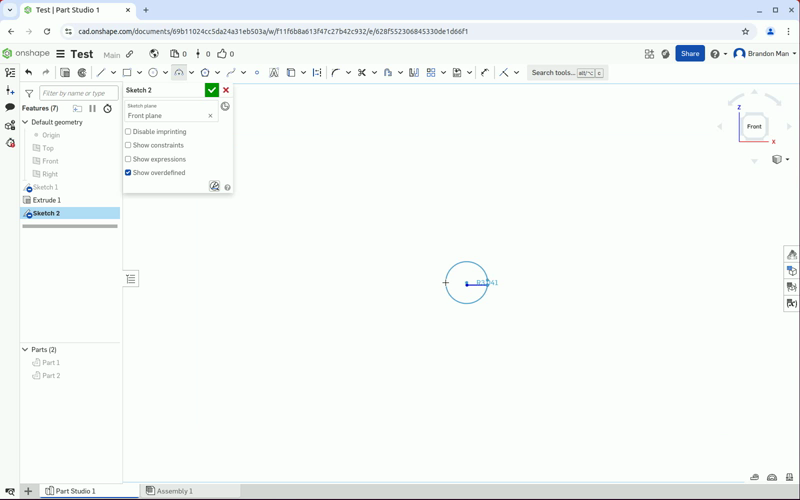
scroll(6)
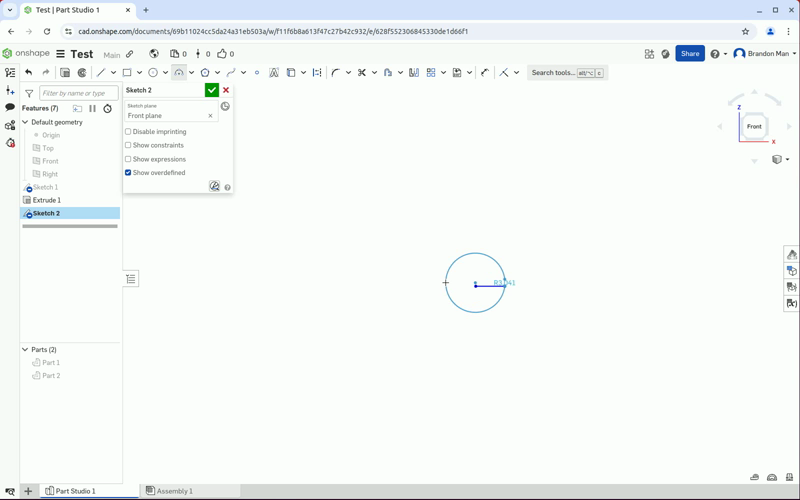
scroll(6)
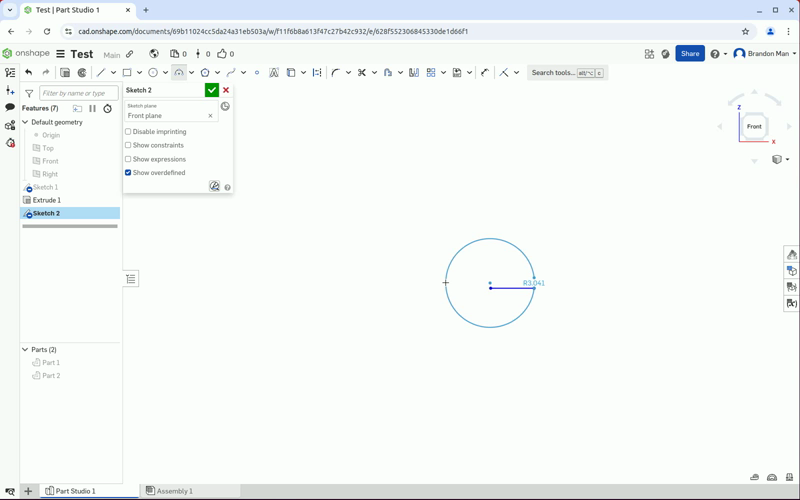
scroll(6)
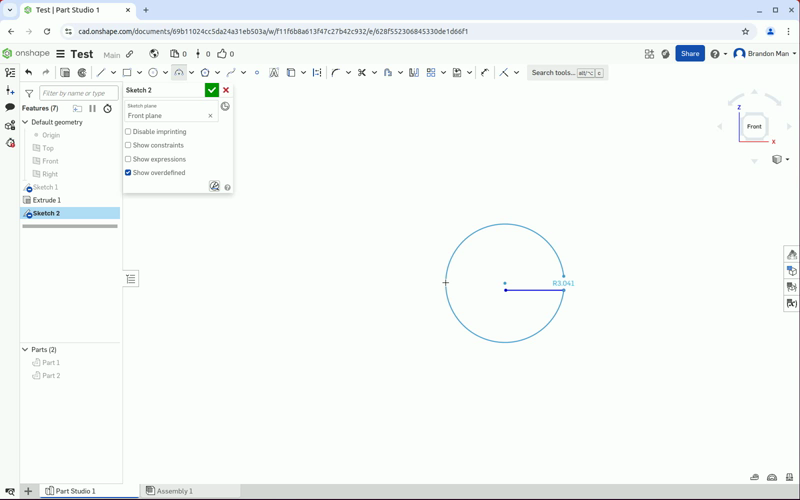
scroll(6)
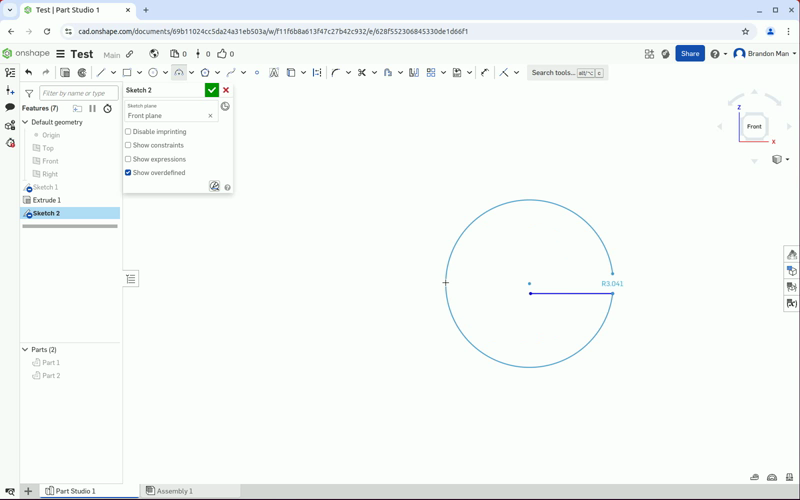
scroll(6)
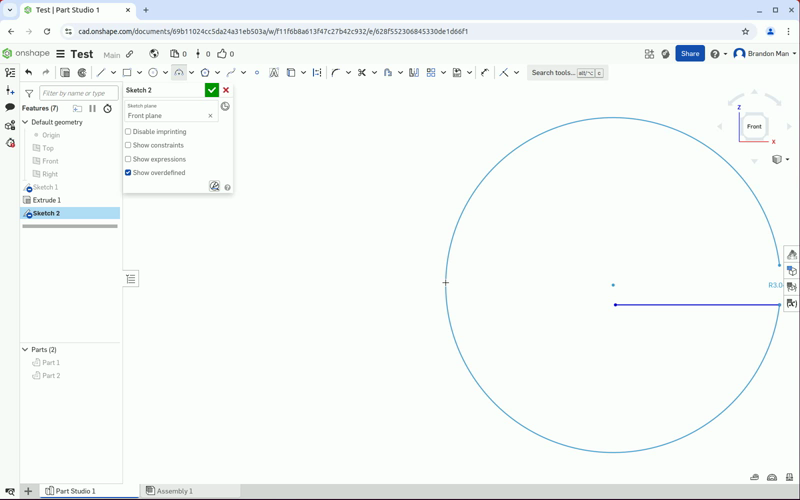
click(445, 282)
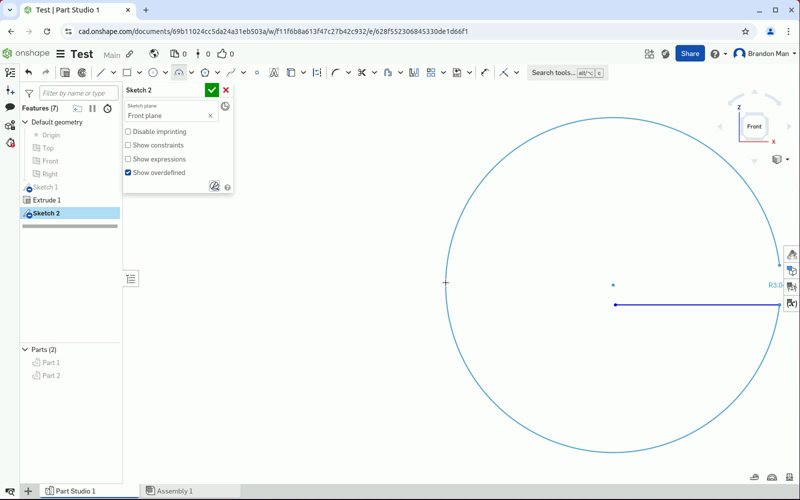
scroll(-6)
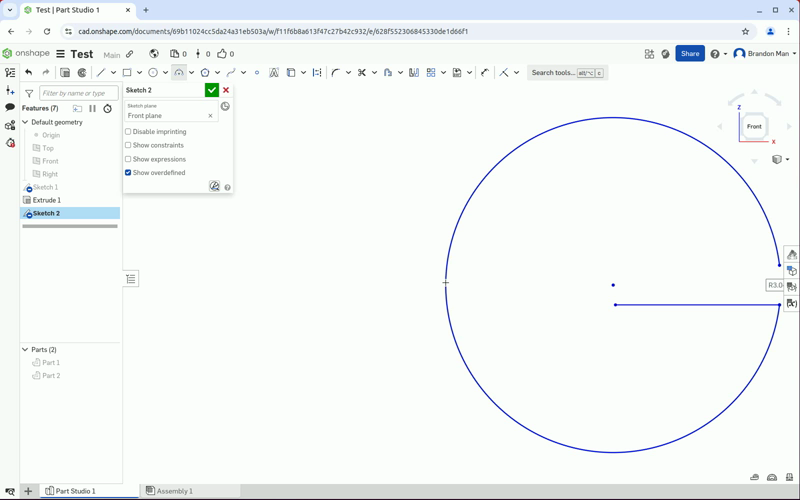
scroll(-6)
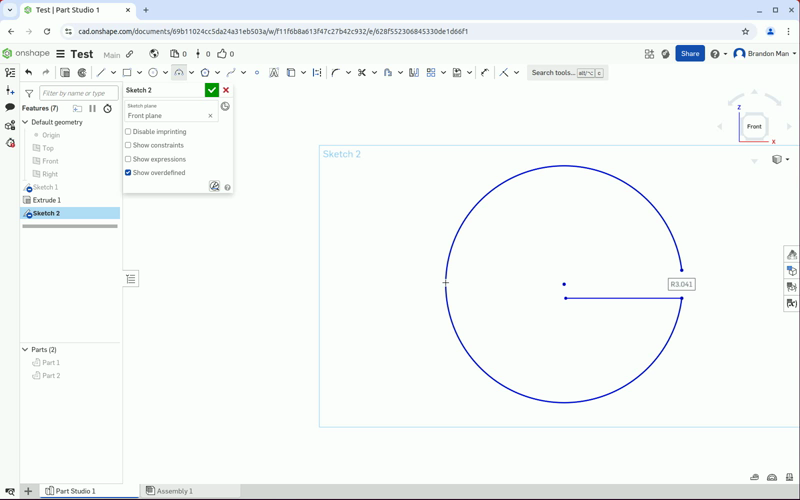
scroll(-6)
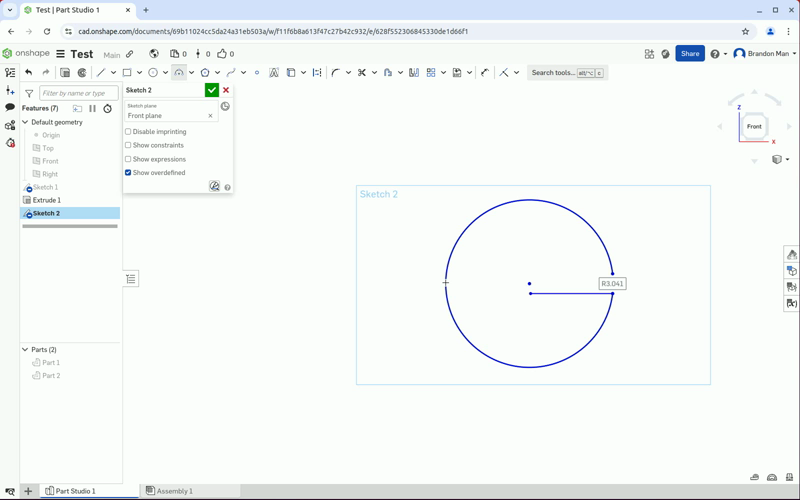
scroll(-6)
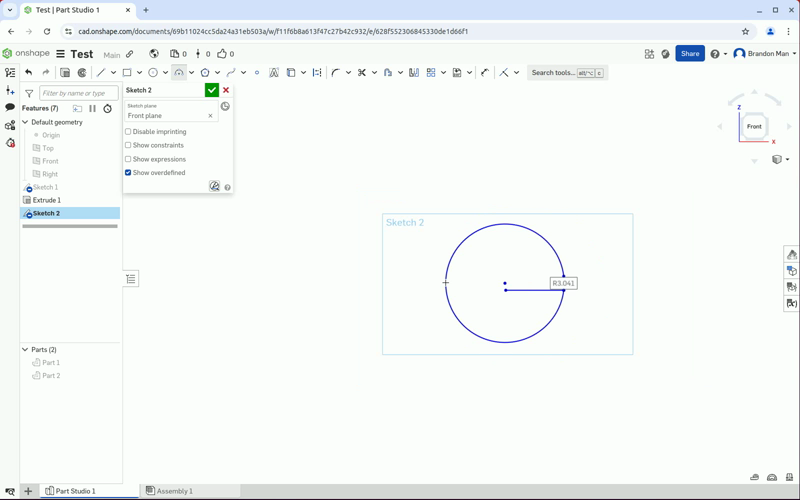
scroll(-6)
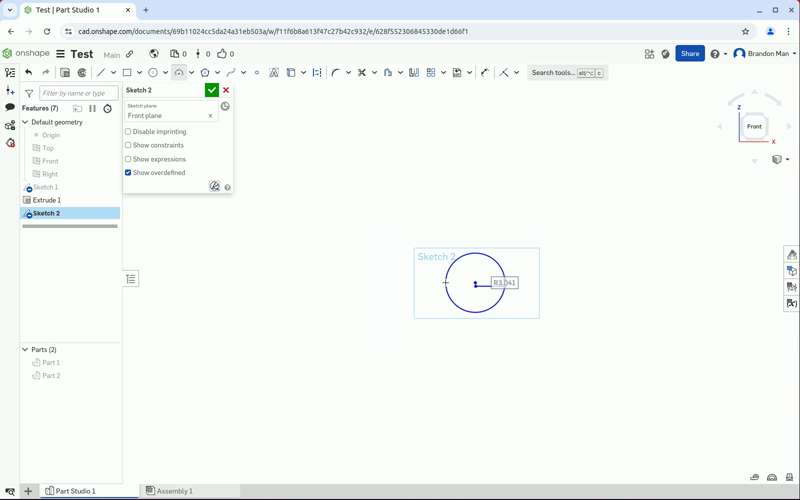
scroll(-6)
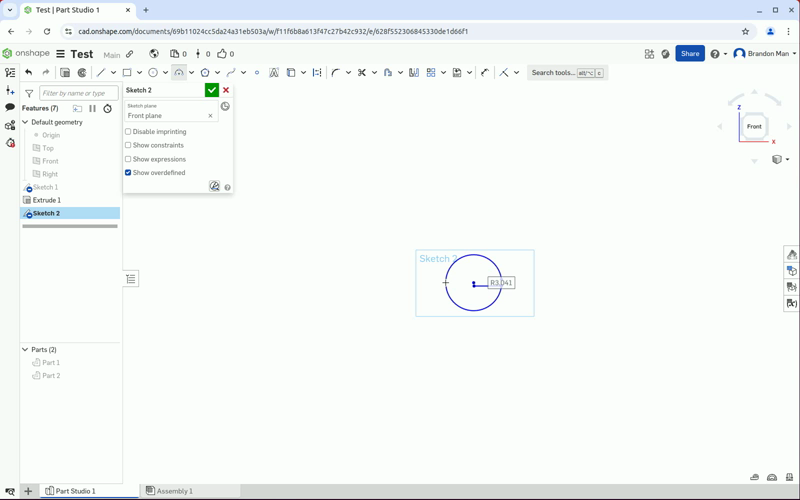
scroll(-6)
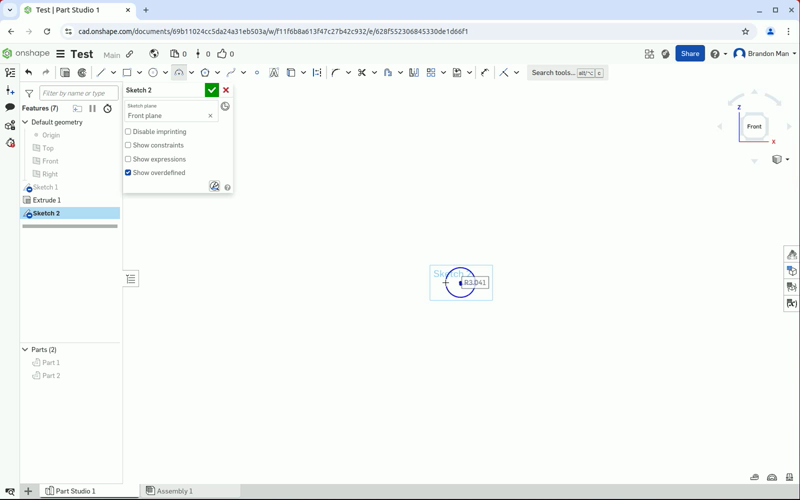
key_up(shift)
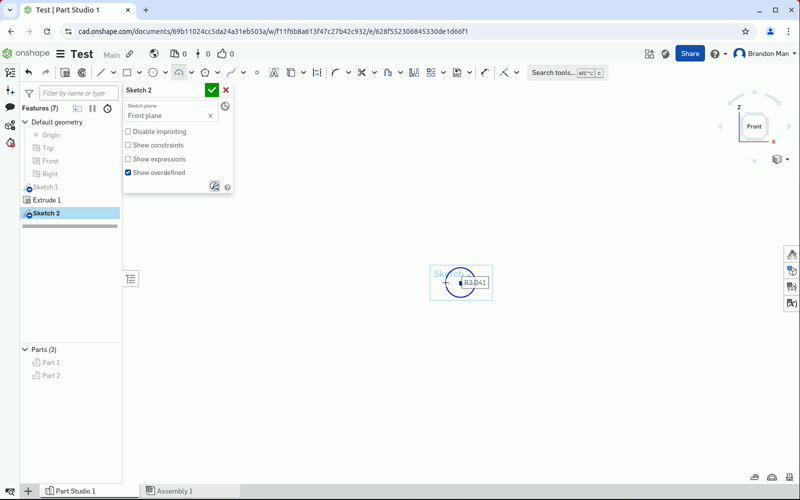
key(esc)
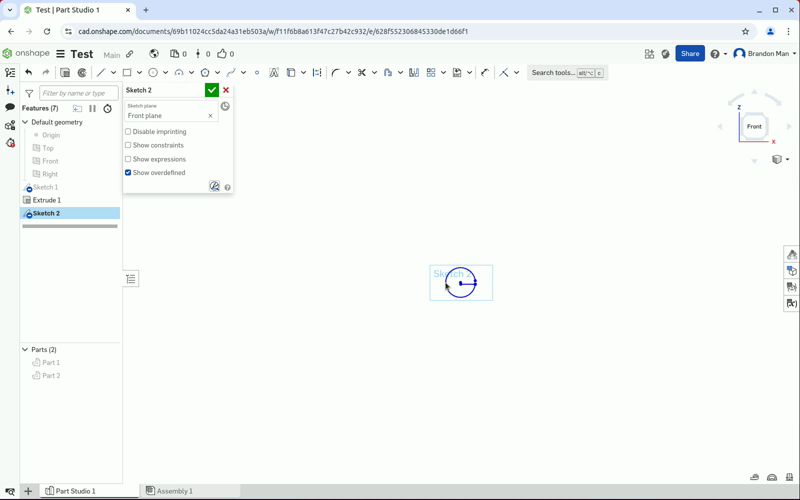
key(l)
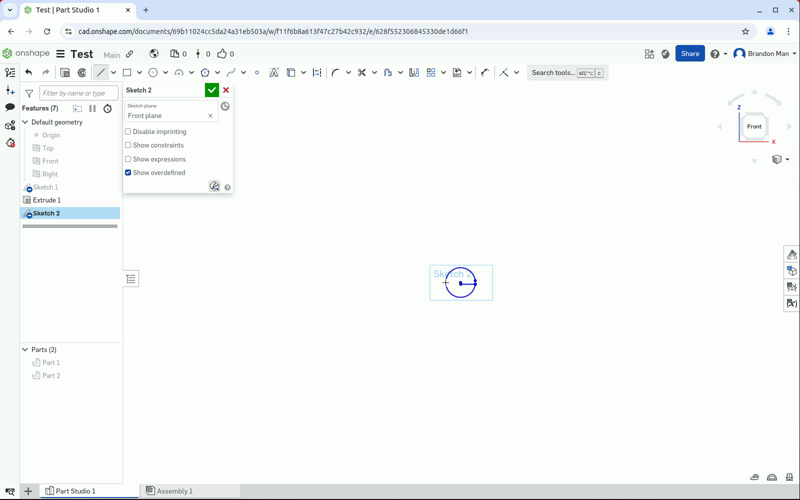
mouse_move(475, 280)
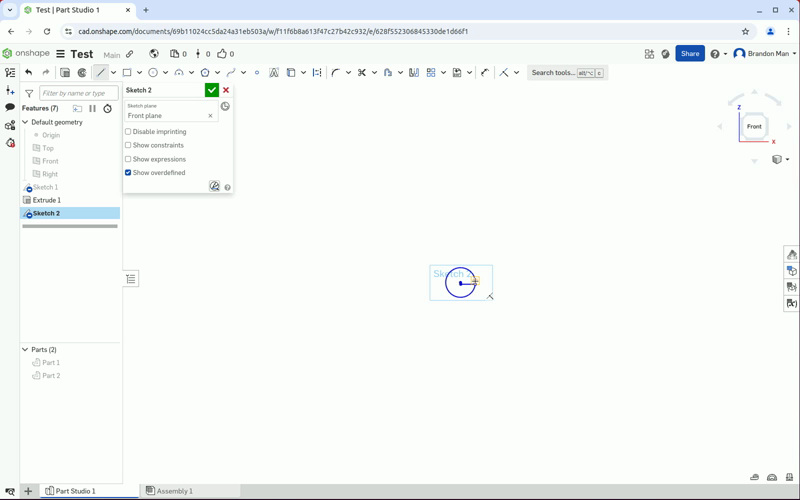
scroll(6)
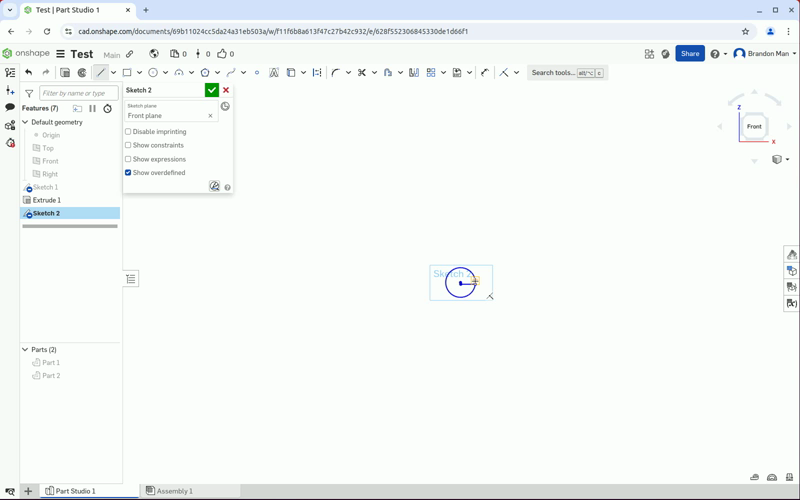
scroll(6)
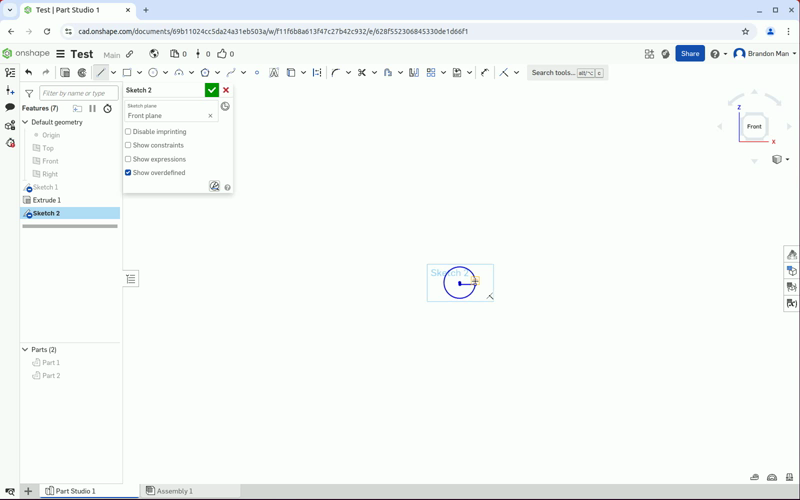
scroll(6)
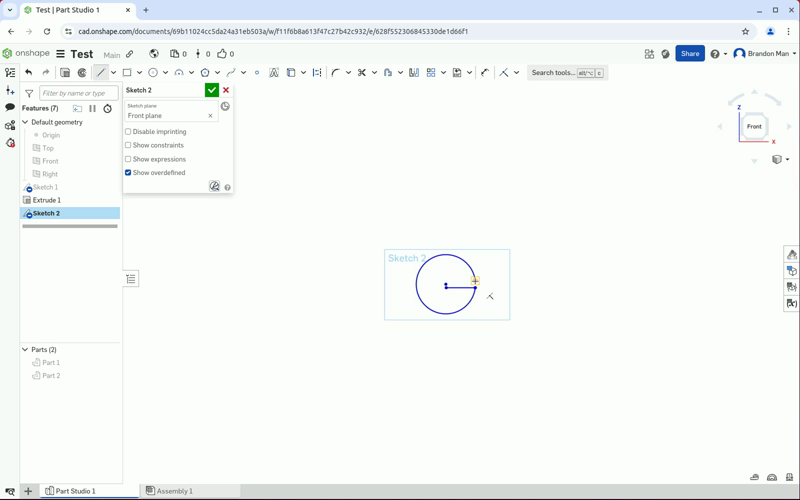
scroll(6)
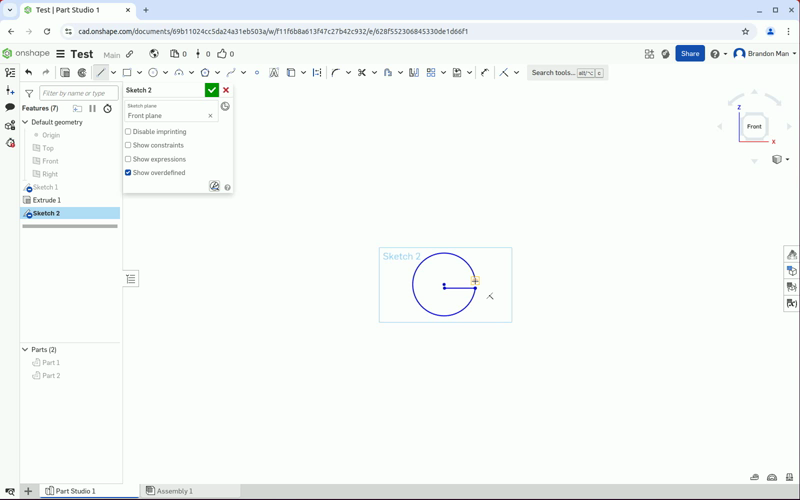
scroll(6)
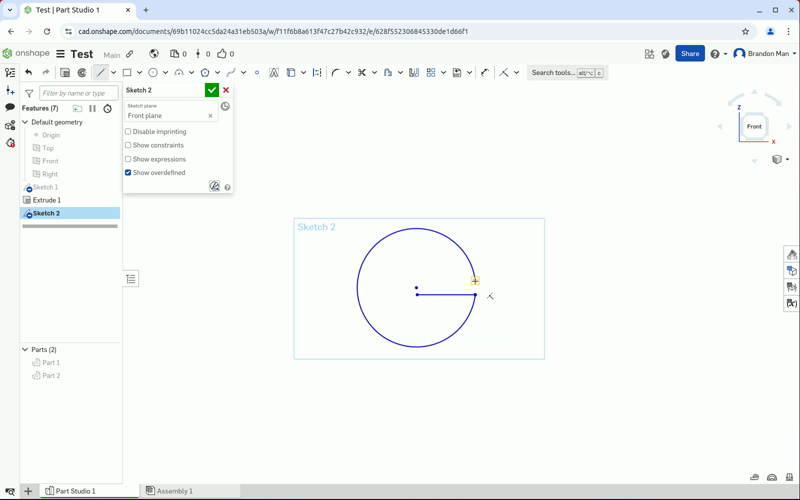
scroll(6)
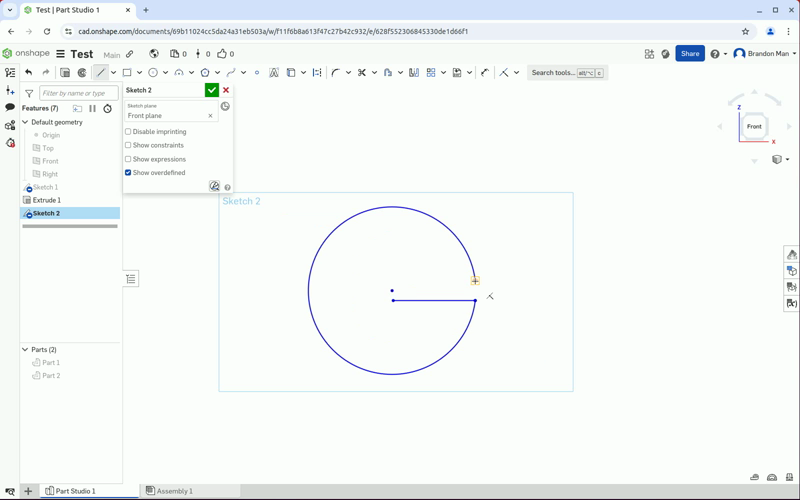
scroll(6)
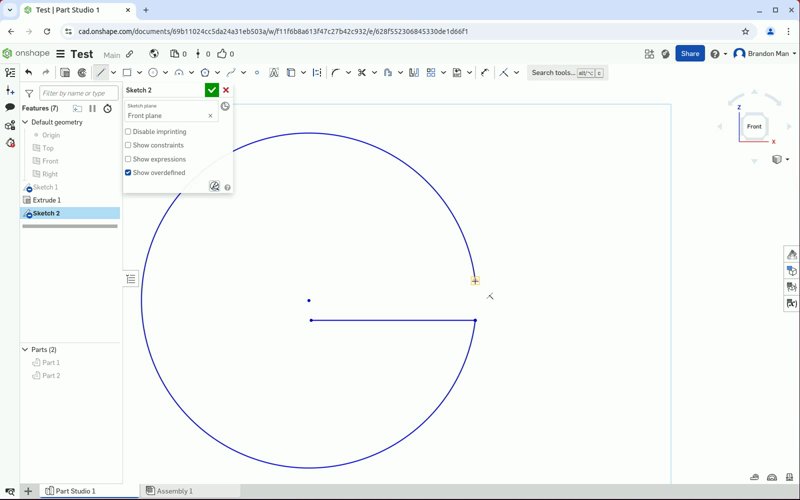
click(475, 280)
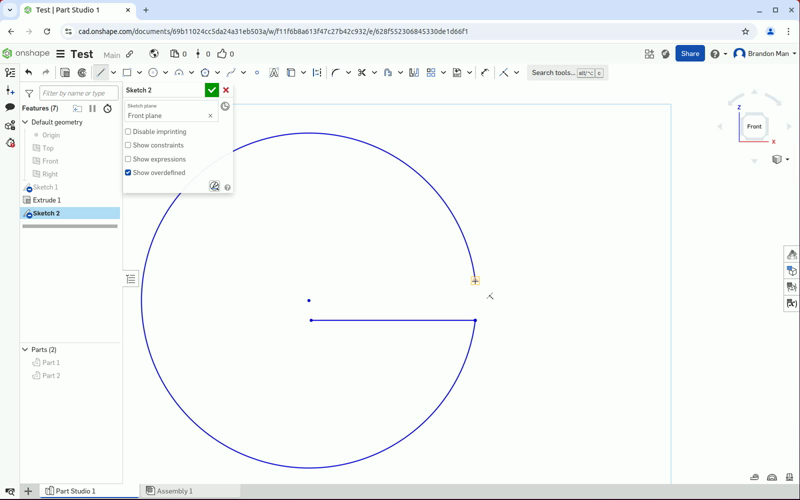
scroll(-6)
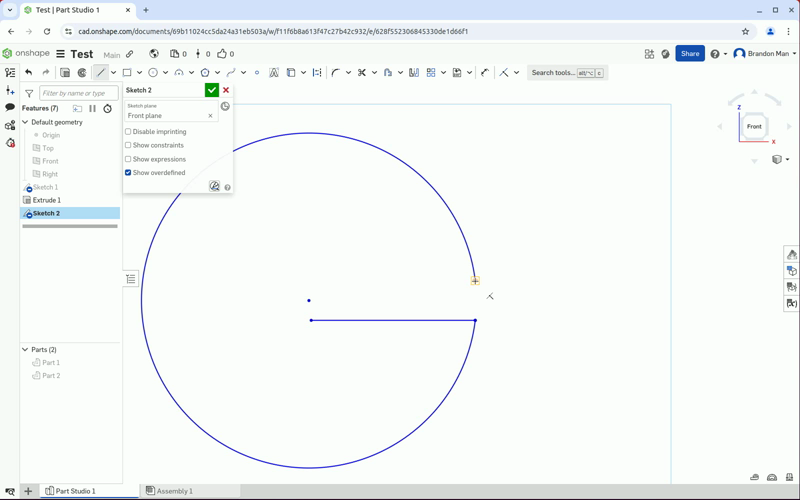
scroll(-6)
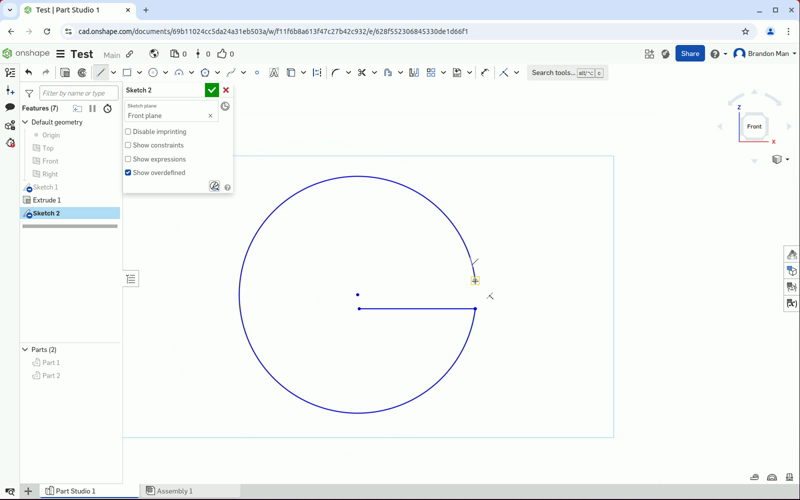
scroll(-6)
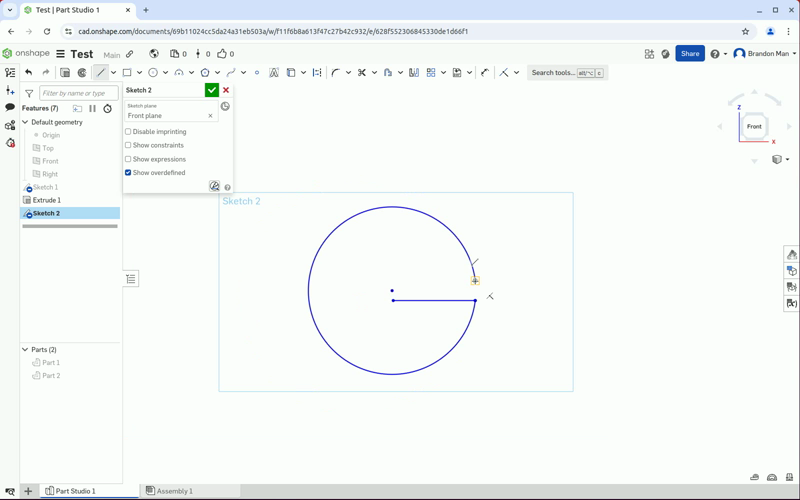
scroll(-6)
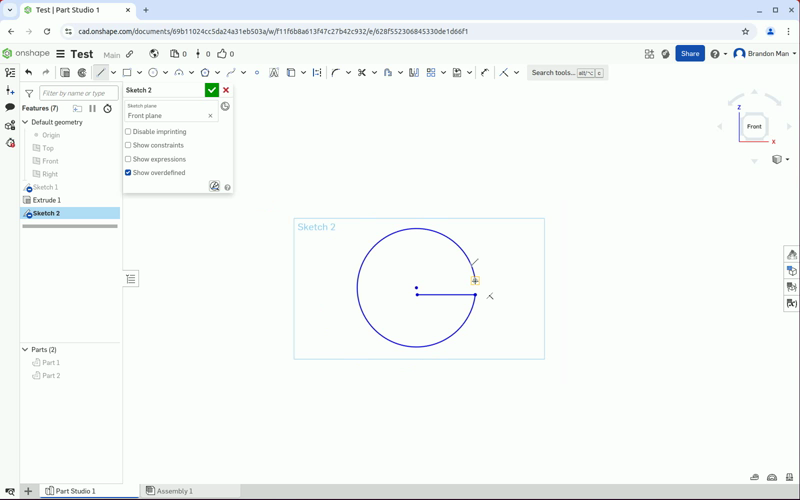
scroll(-6)
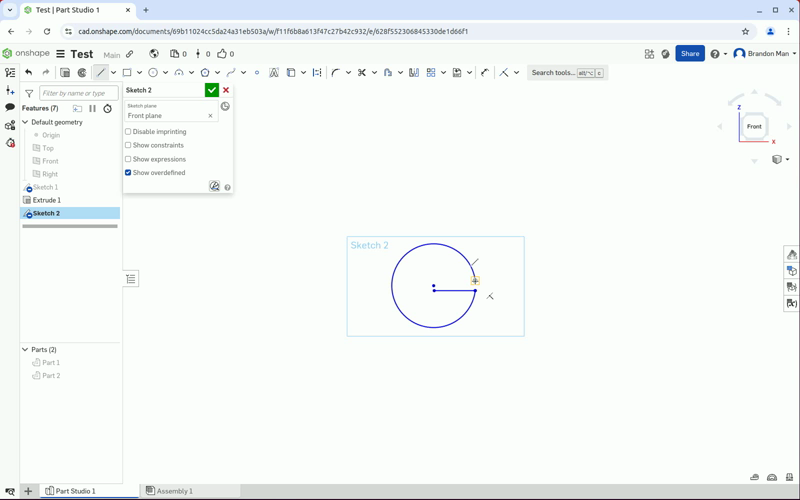
scroll(-6)
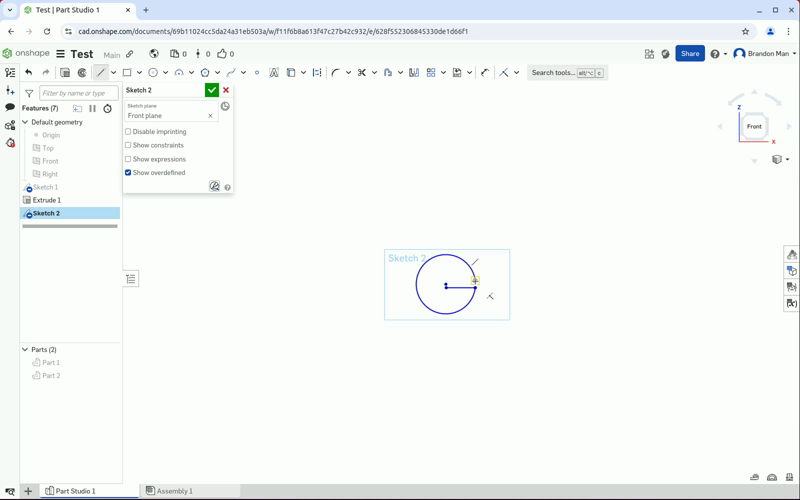
scroll(-6)
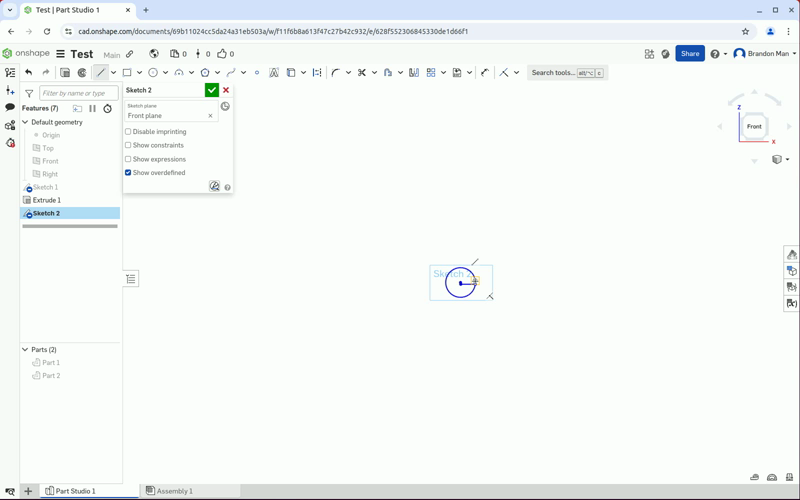
key_down(shift)
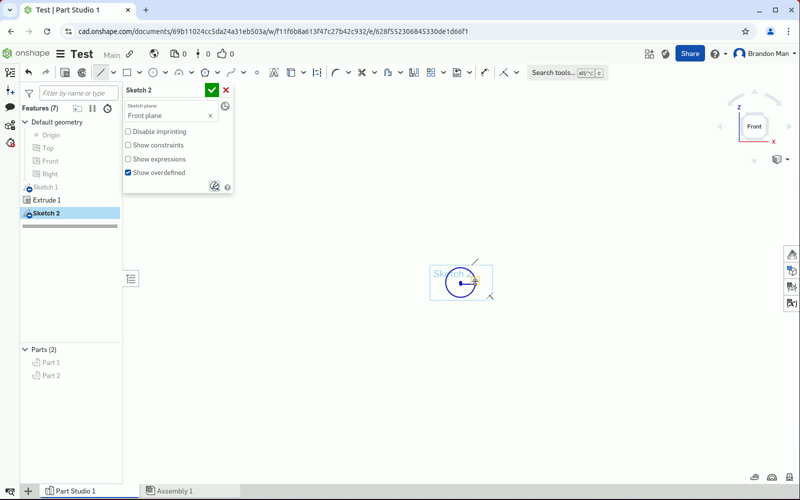
mouse_move(505, 280)
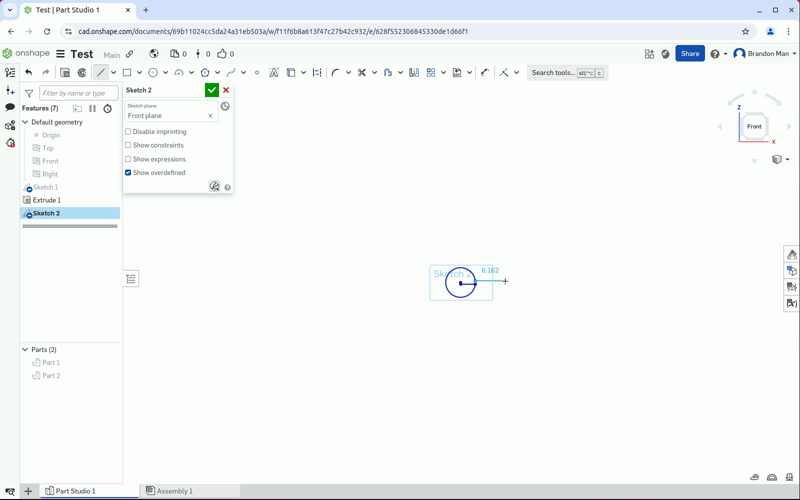
mouse_move(460, 280)
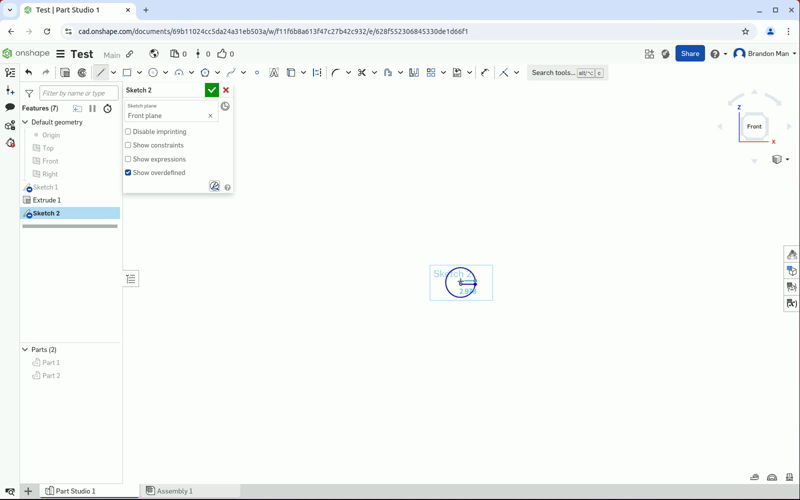
scroll(6)
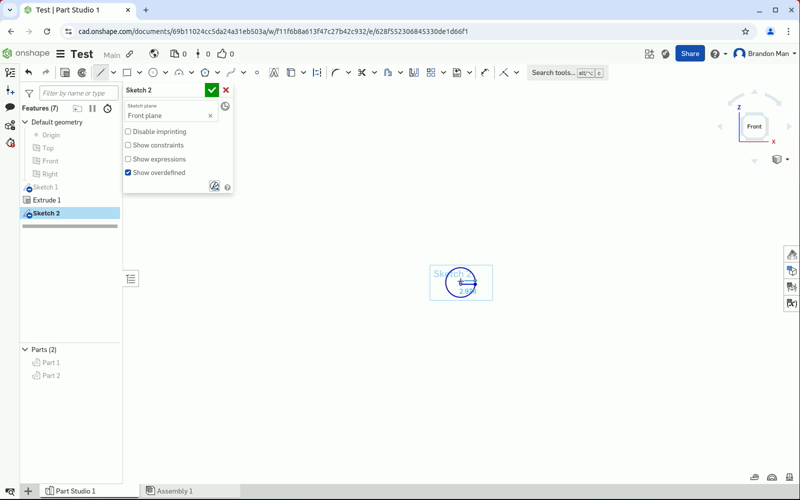
scroll(6)
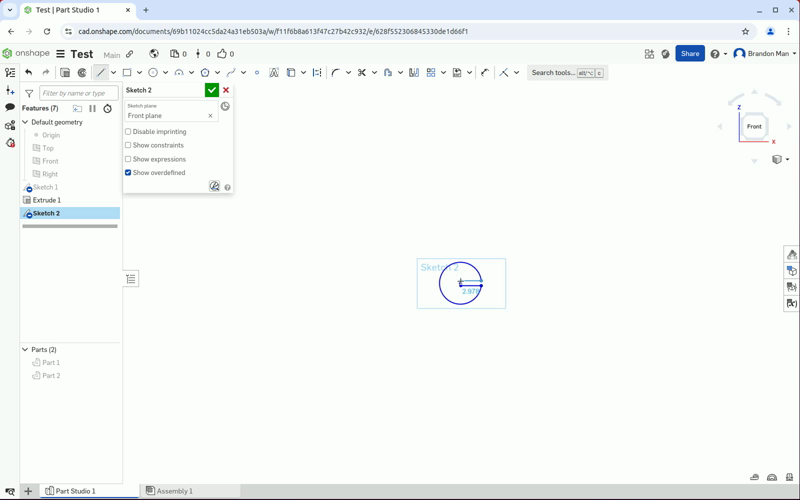
scroll(6)
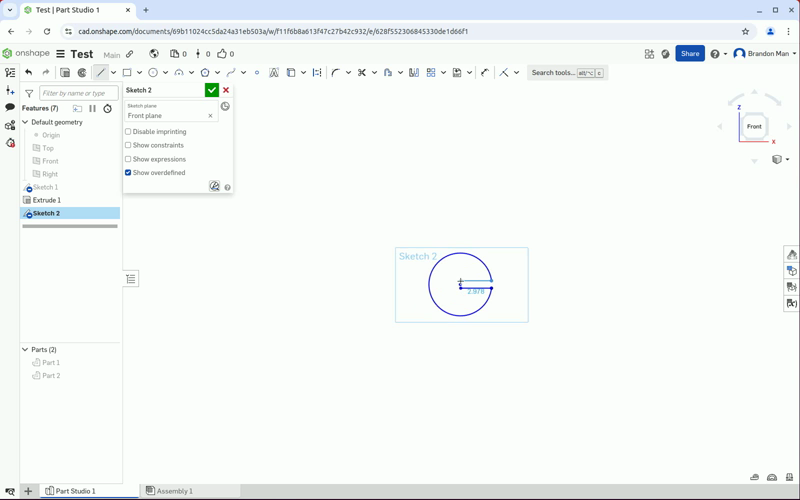
scroll(6)
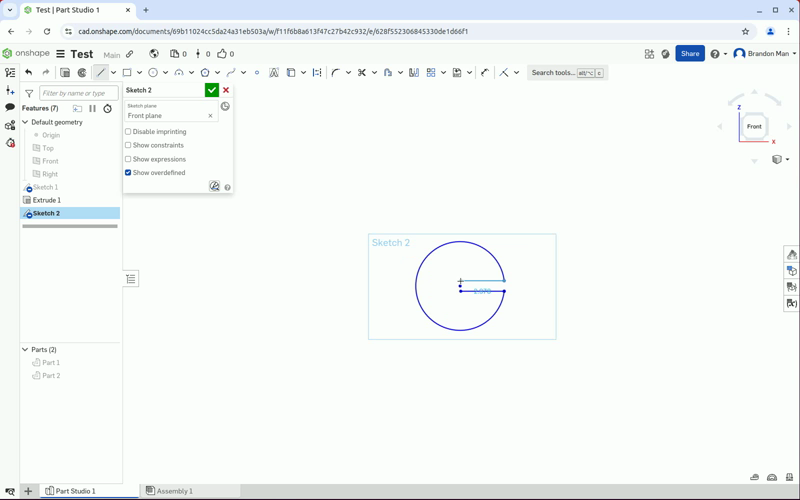
scroll(6)
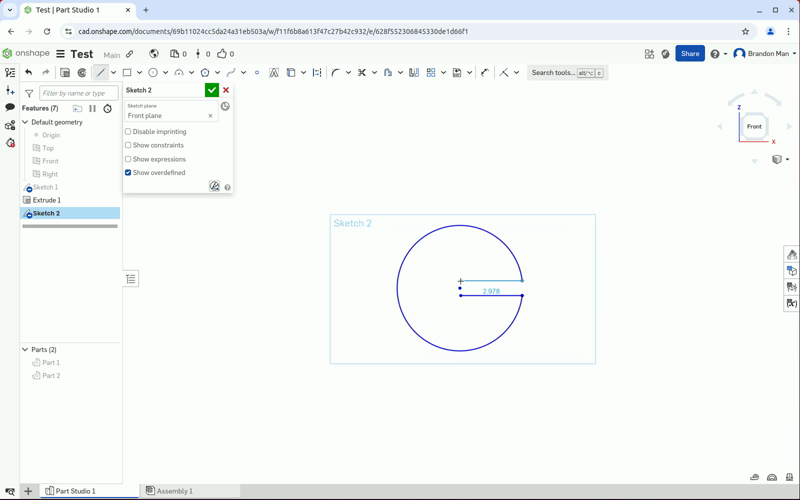
scroll(6)
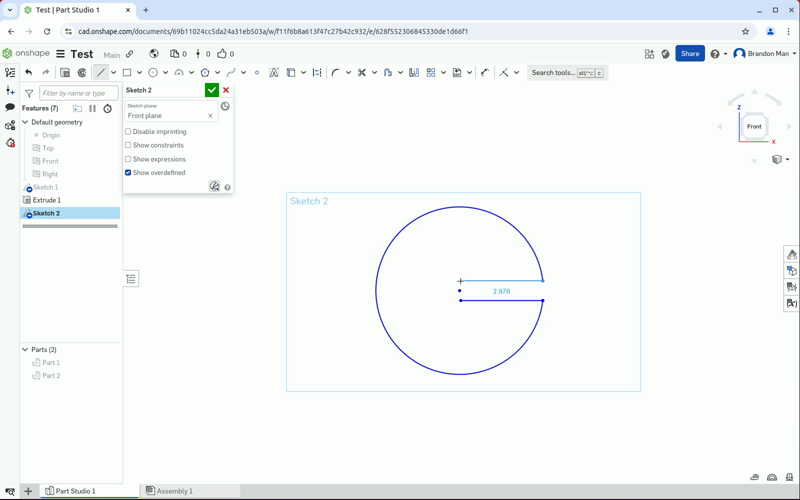
scroll(6)
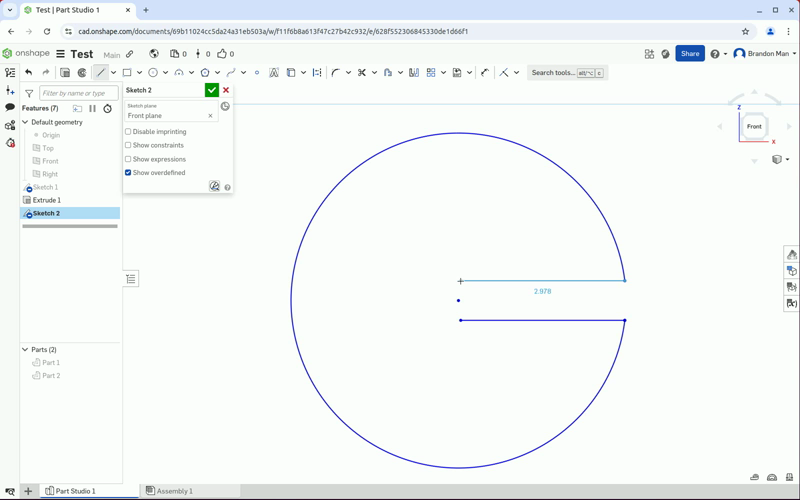
click(460, 280)
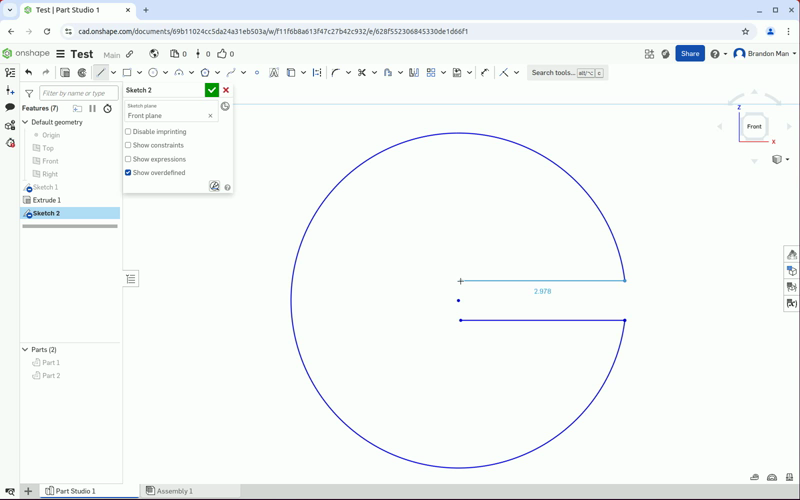
scroll(-6)
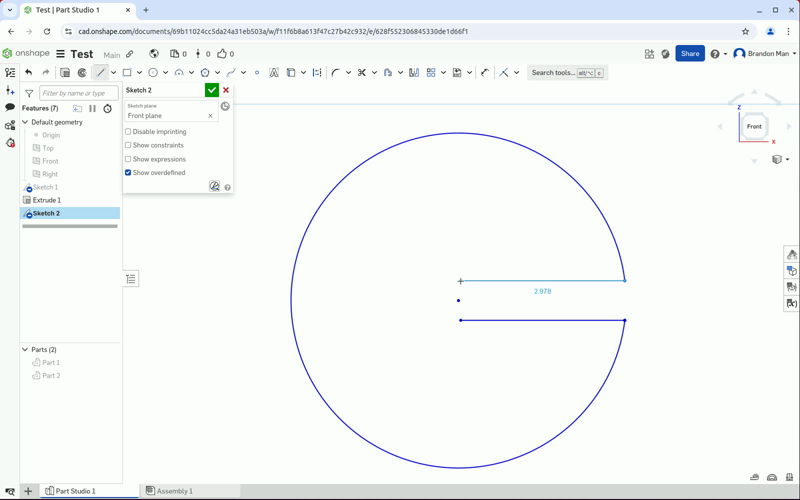
scroll(-6)
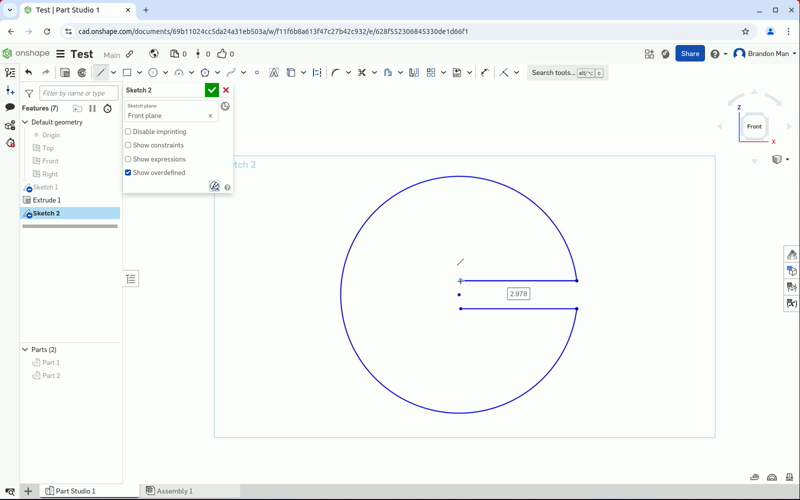
scroll(-6)
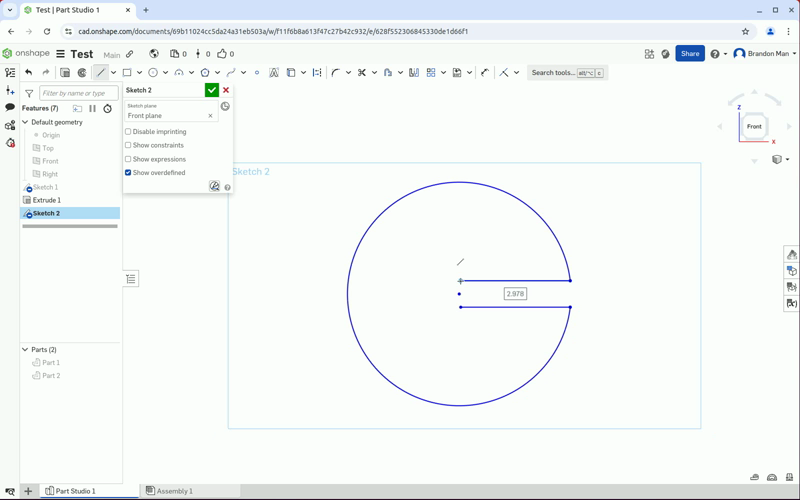
scroll(-6)
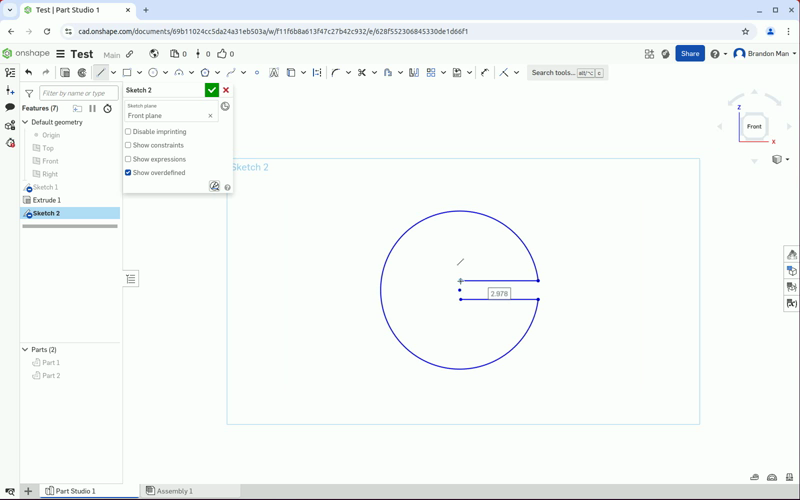
scroll(-6)
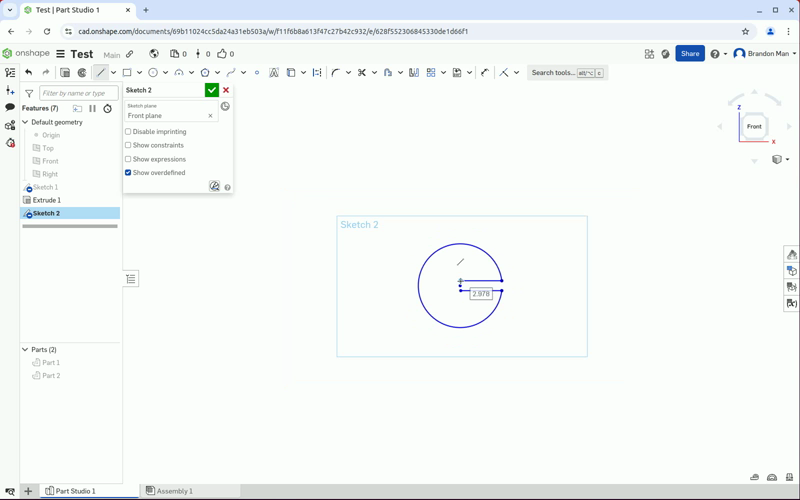
scroll(-6)
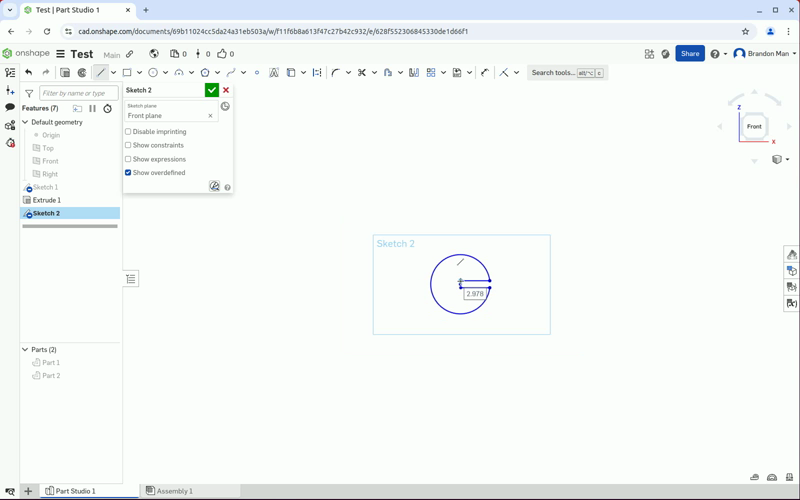
scroll(-6)
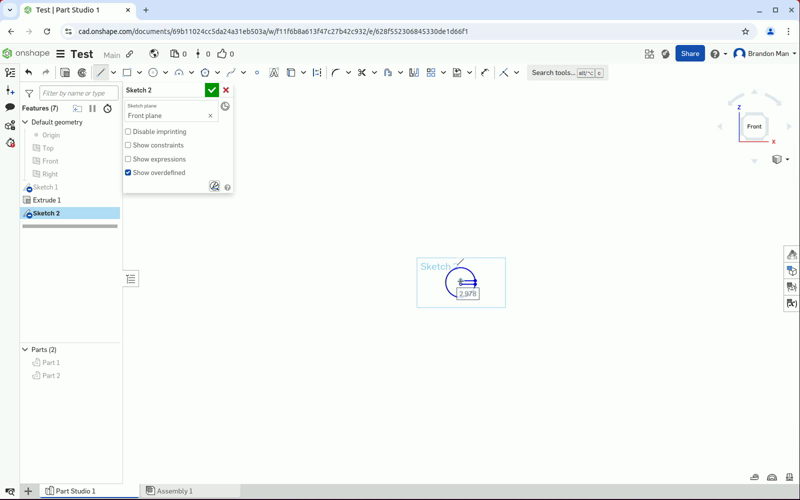
key_up(shift)
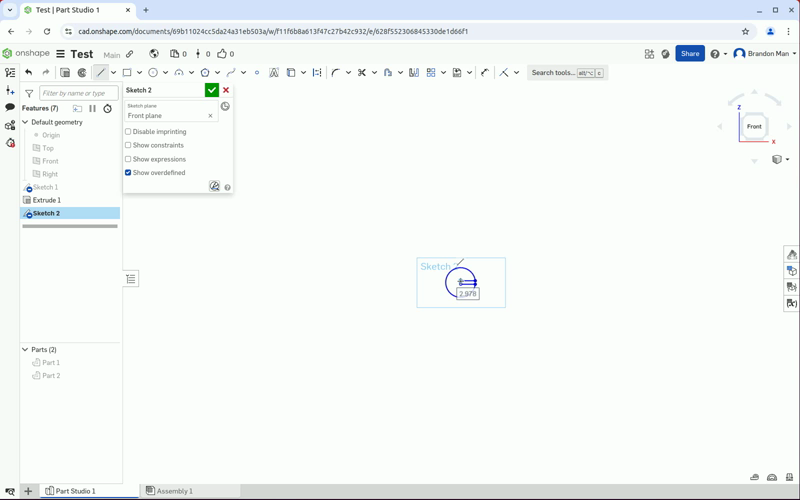
key(esc)
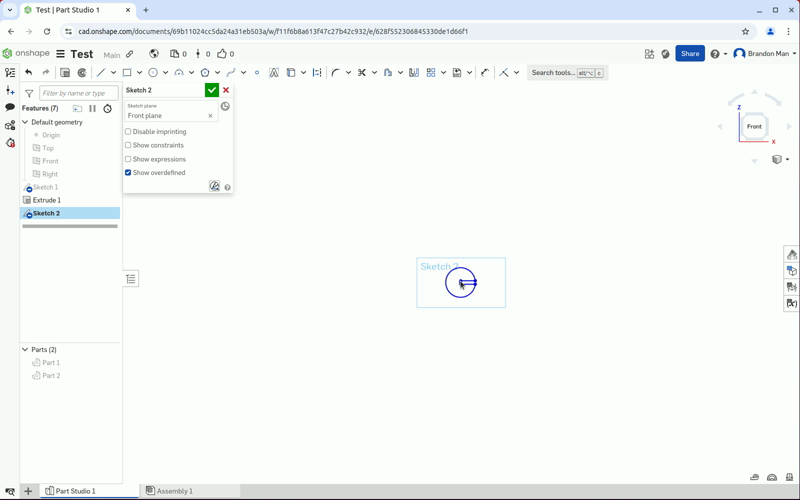
key(a)
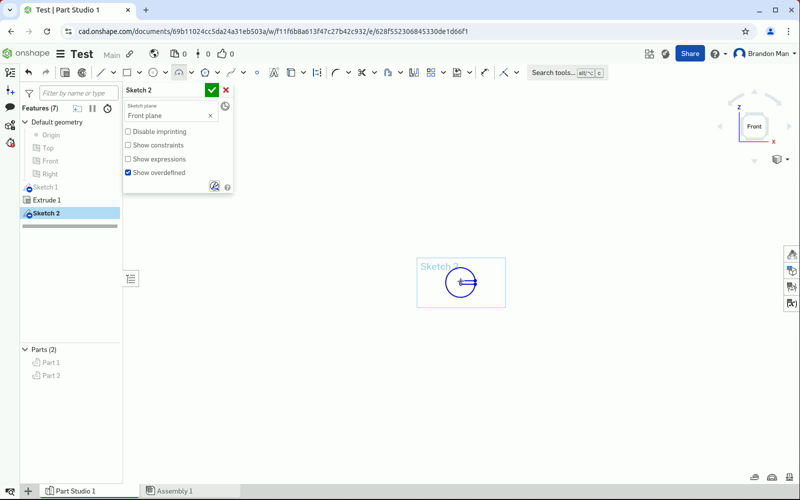
mouse_move(460, 280)
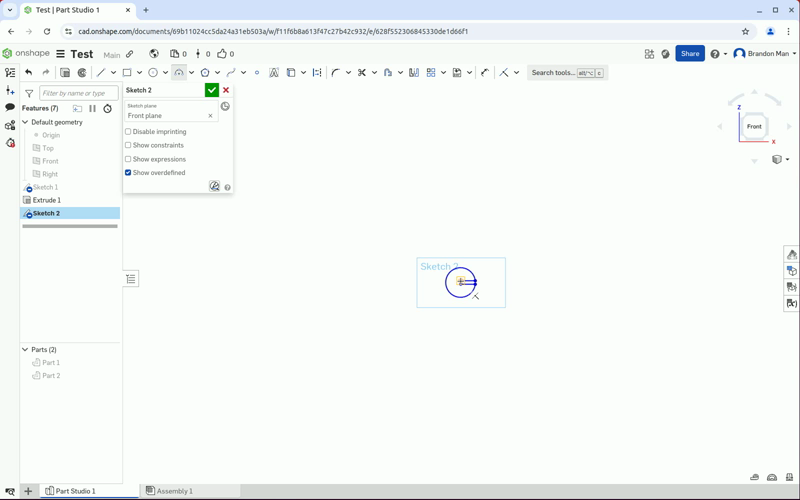
scroll(6)
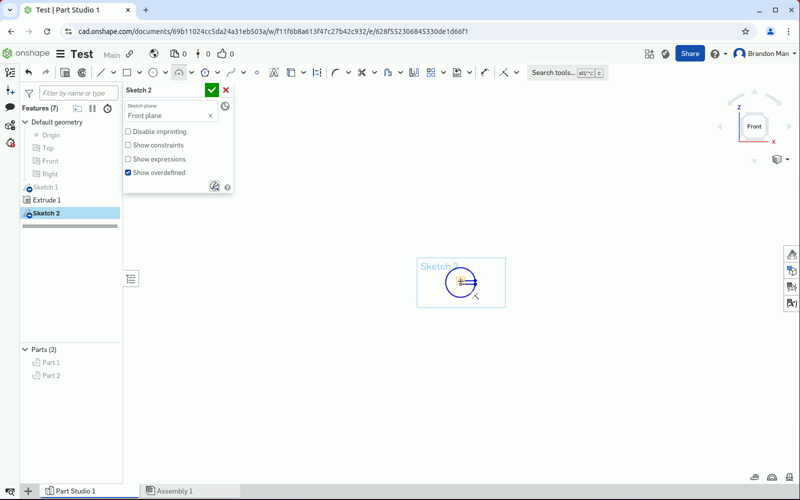
scroll(6)
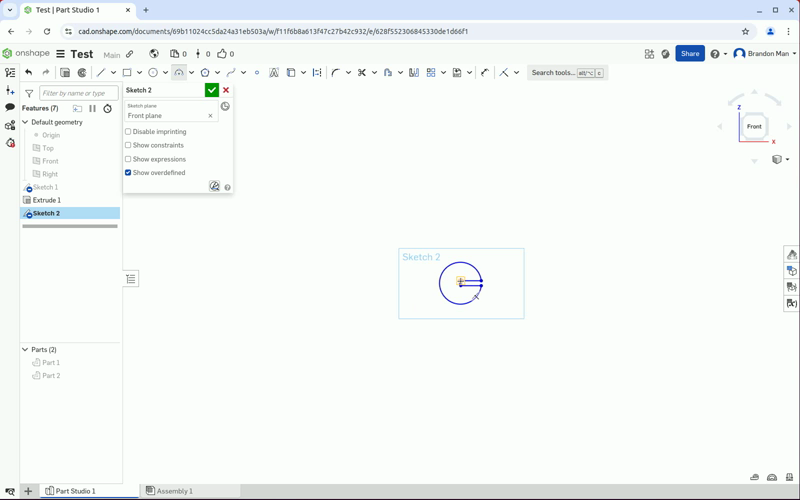
scroll(6)
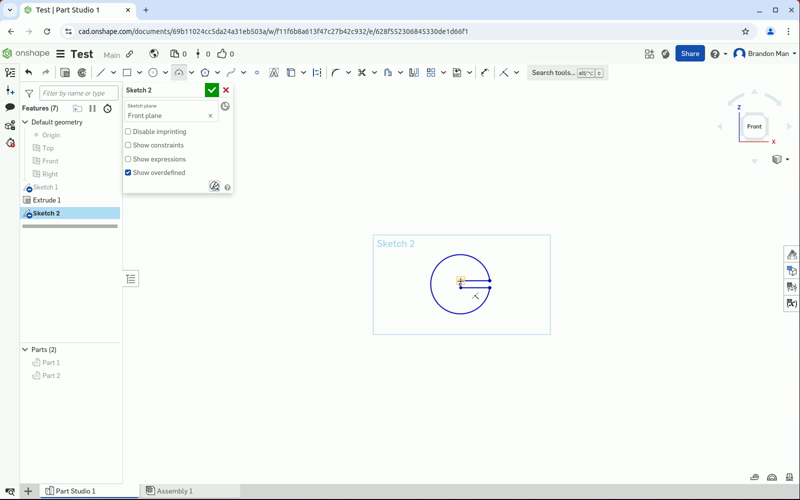
scroll(6)
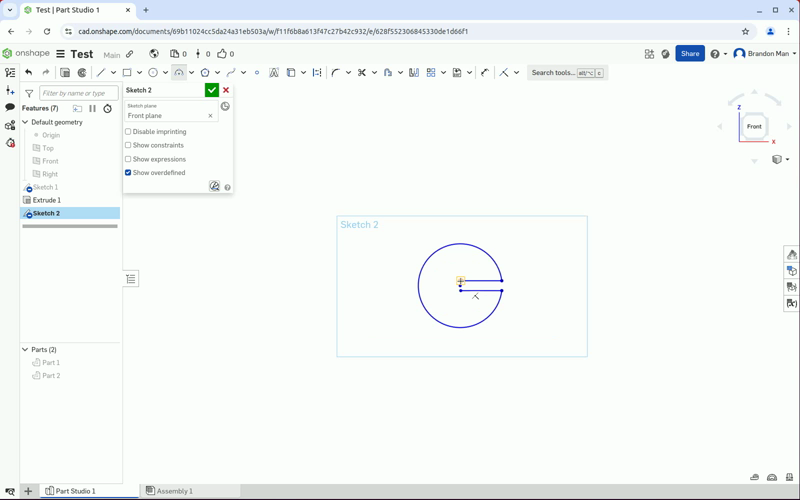
scroll(6)
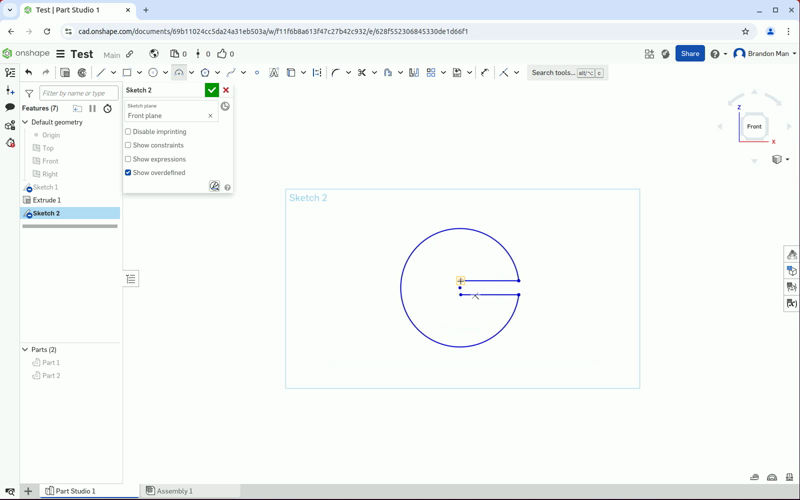
scroll(6)
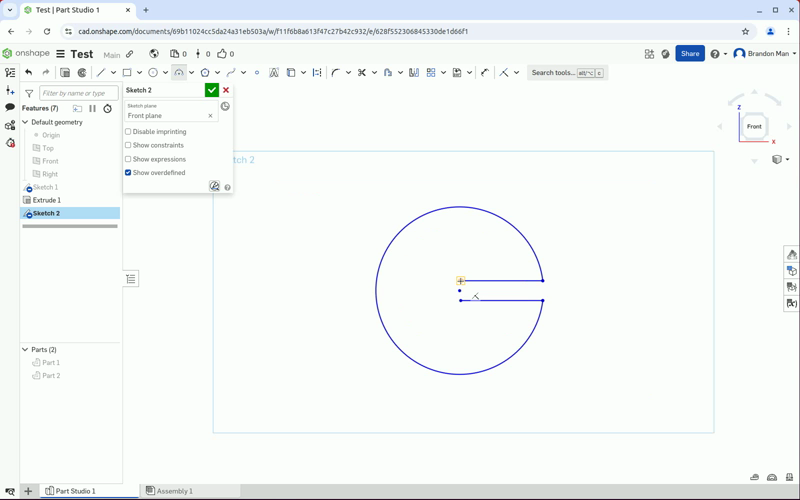
scroll(6)
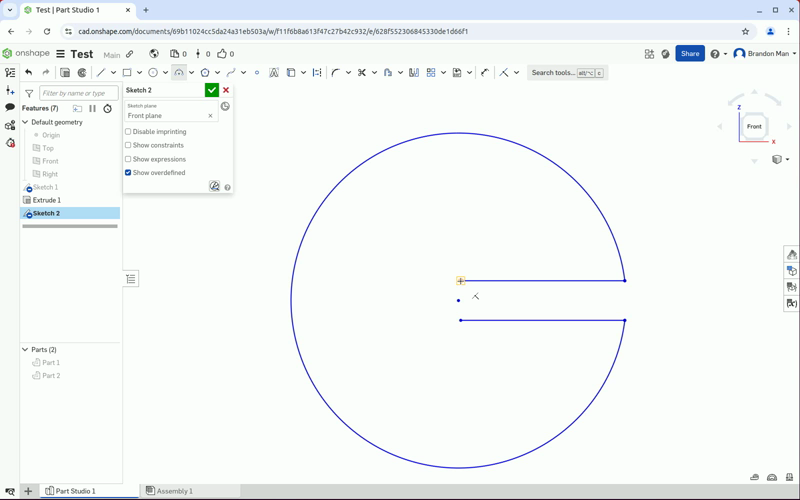
click(460, 280)
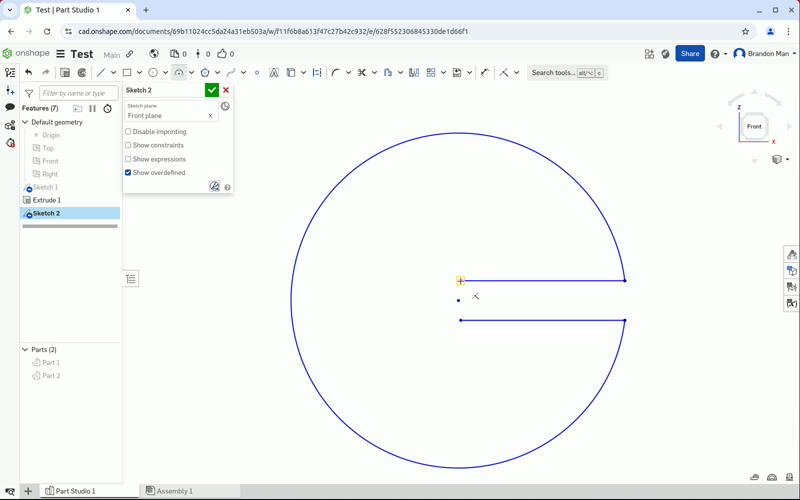
scroll(-6)
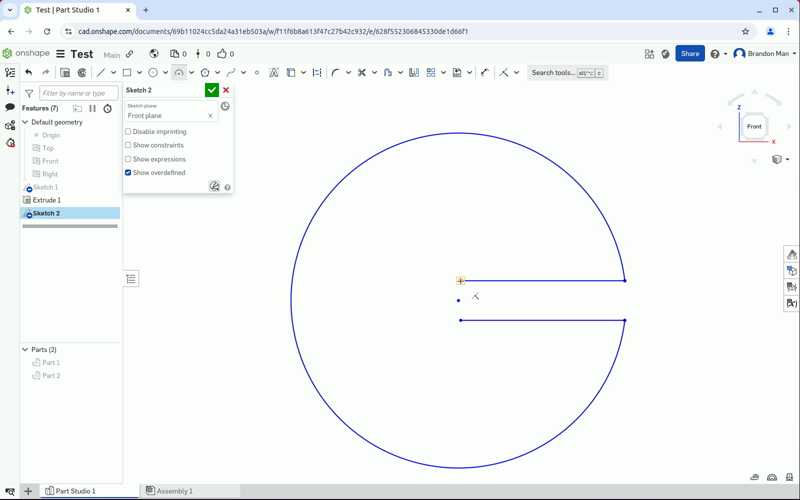
scroll(-6)
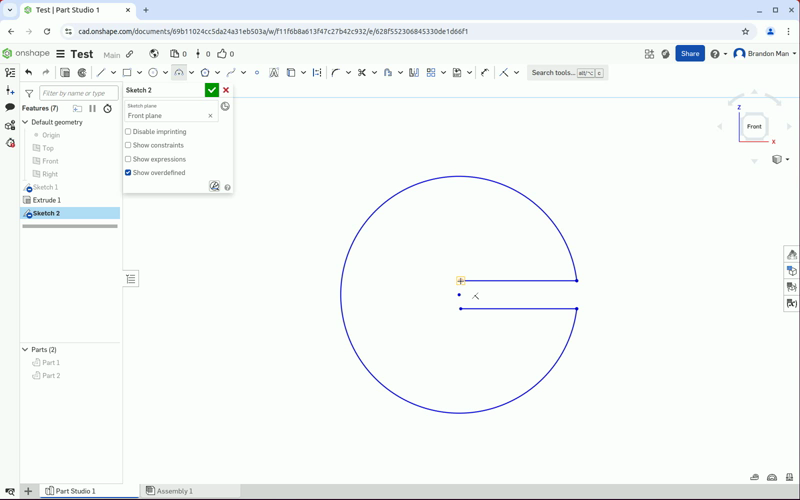
scroll(-6)
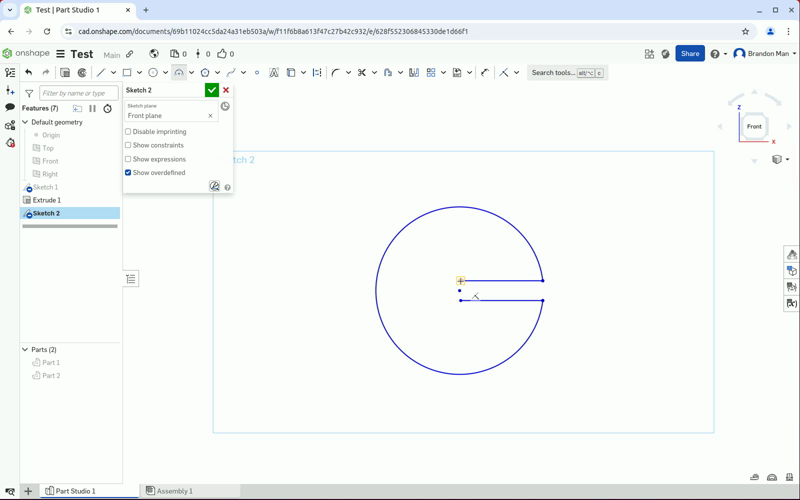
scroll(-6)
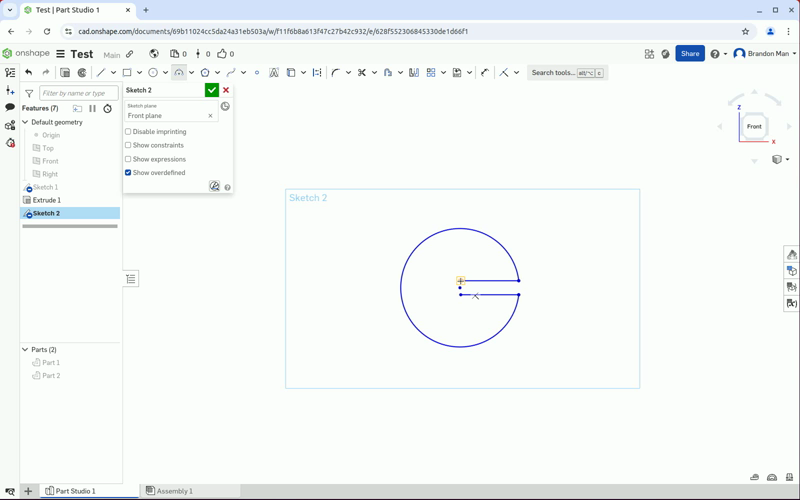
scroll(-6)
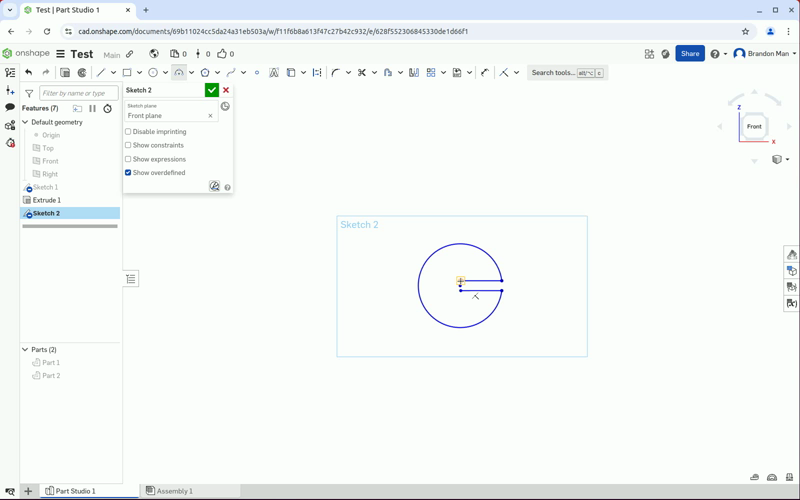
scroll(-6)
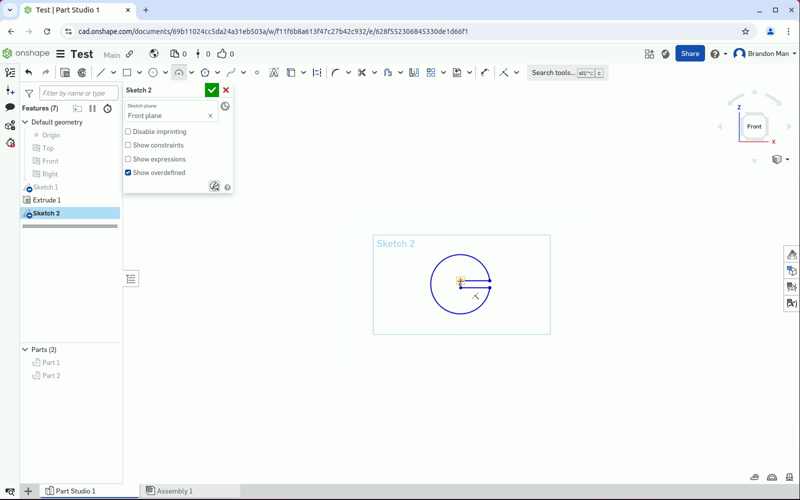
scroll(-6)
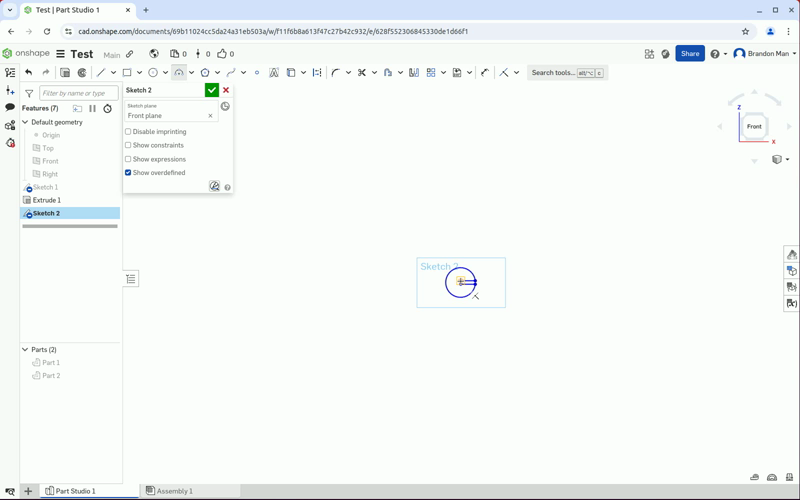
mouse_move(460, 284)
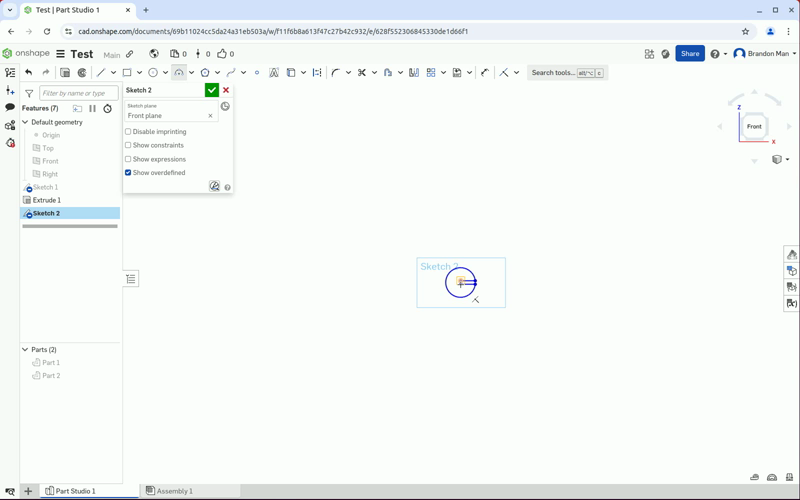
scroll(6)
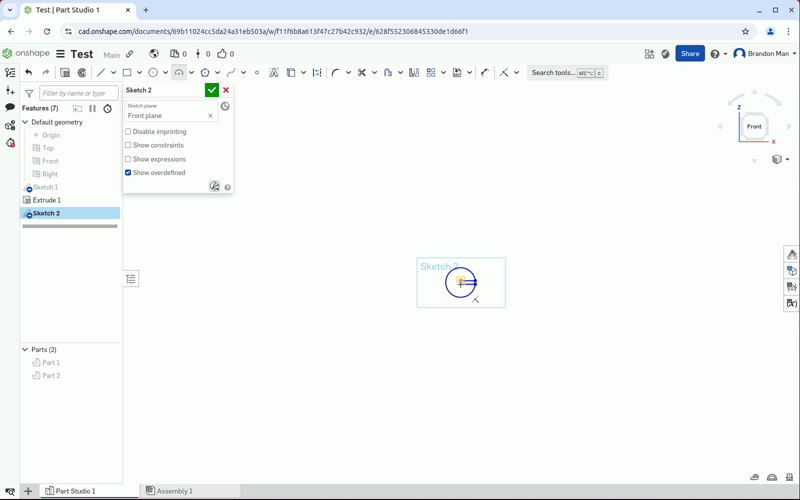
scroll(6)
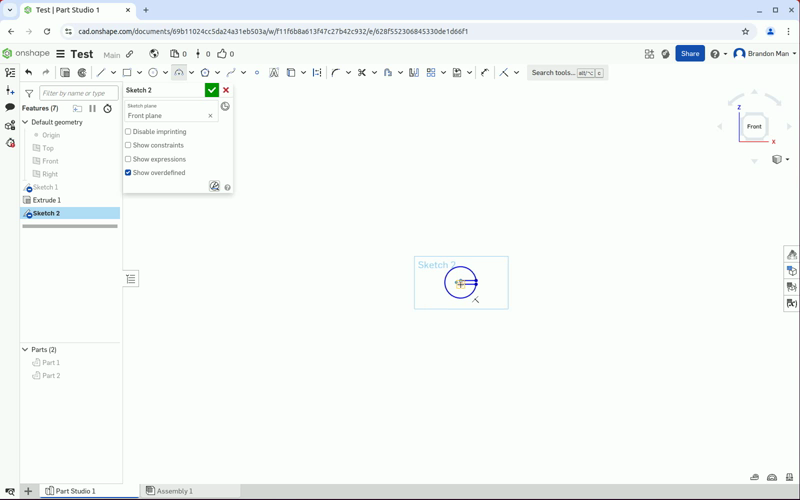
scroll(6)
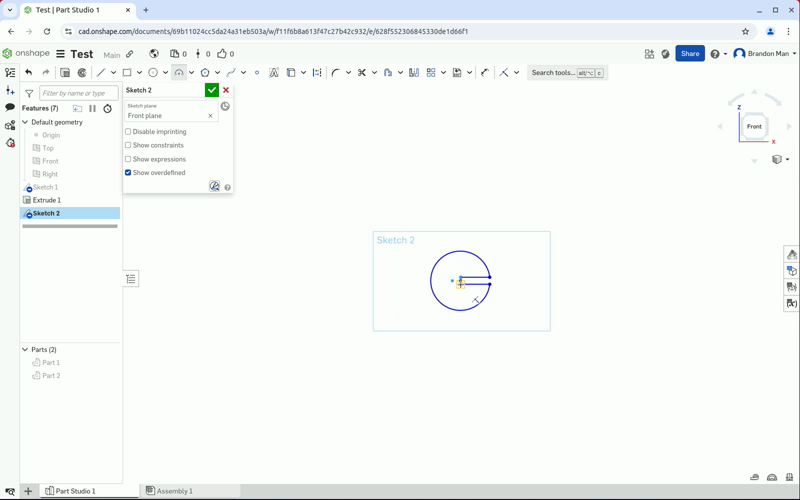
scroll(6)
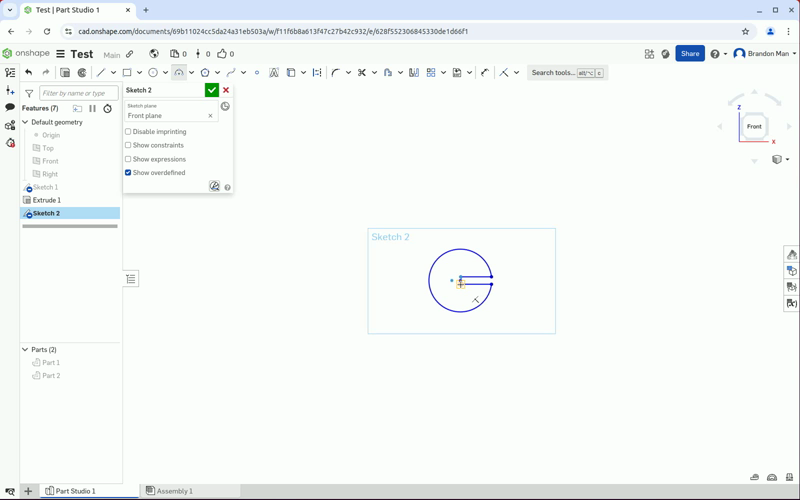
scroll(6)
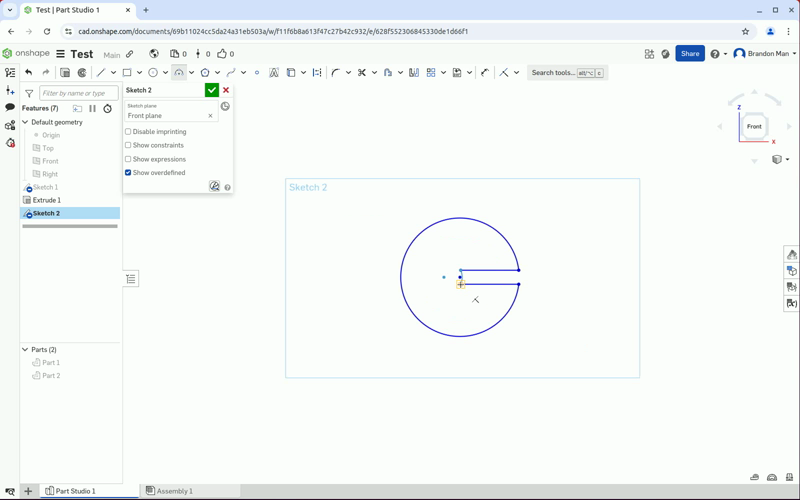
scroll(6)
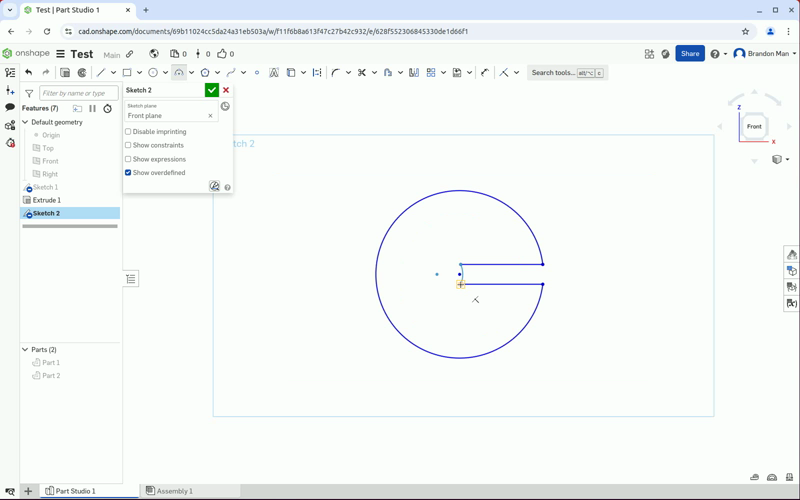
scroll(6)
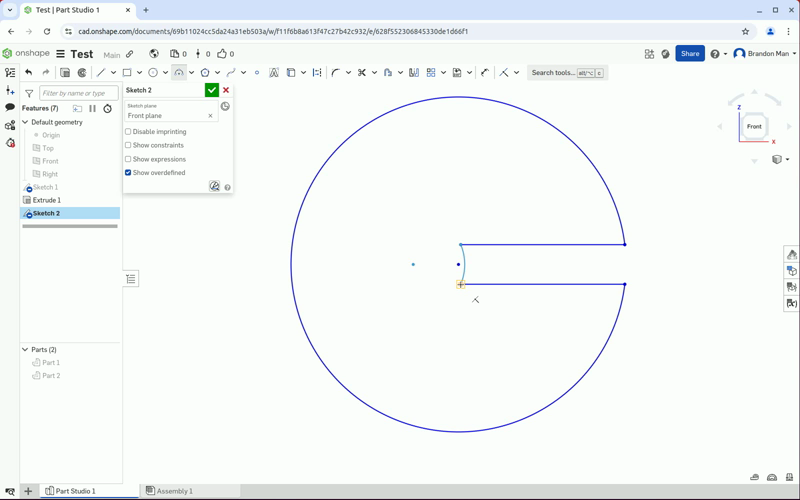
click(460, 284)
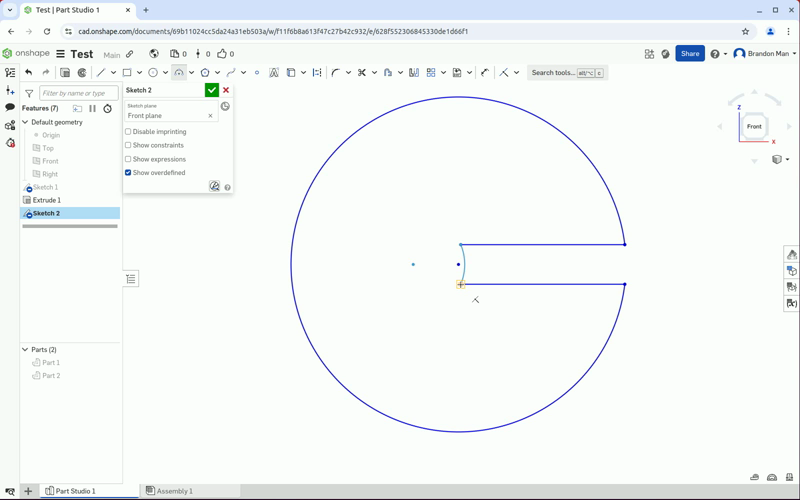
scroll(-6)
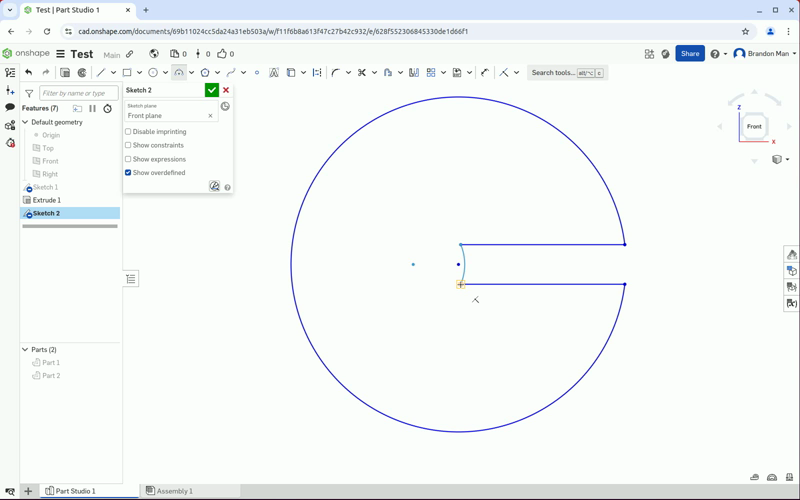
scroll(-6)
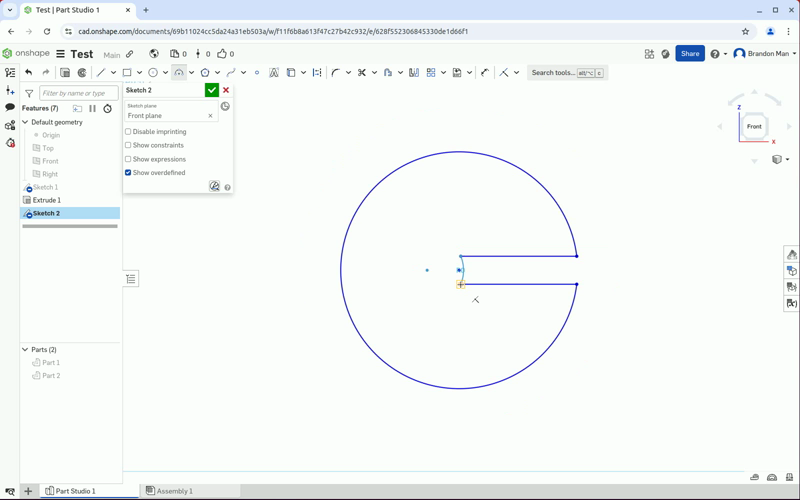
scroll(-6)
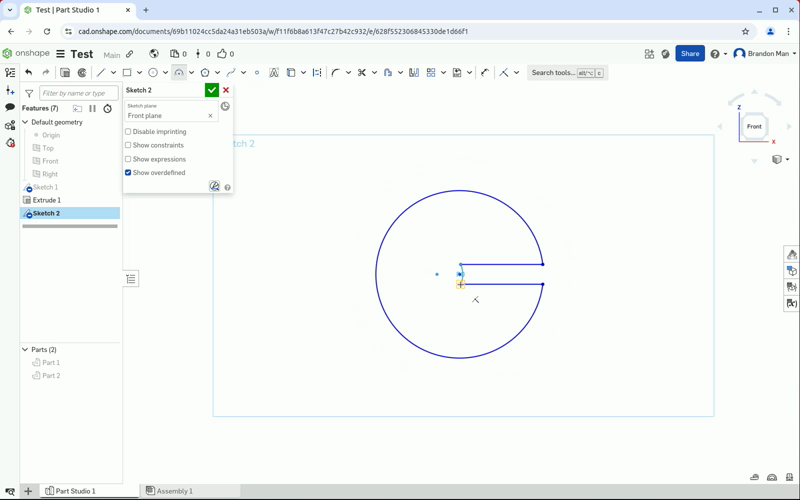
scroll(-6)
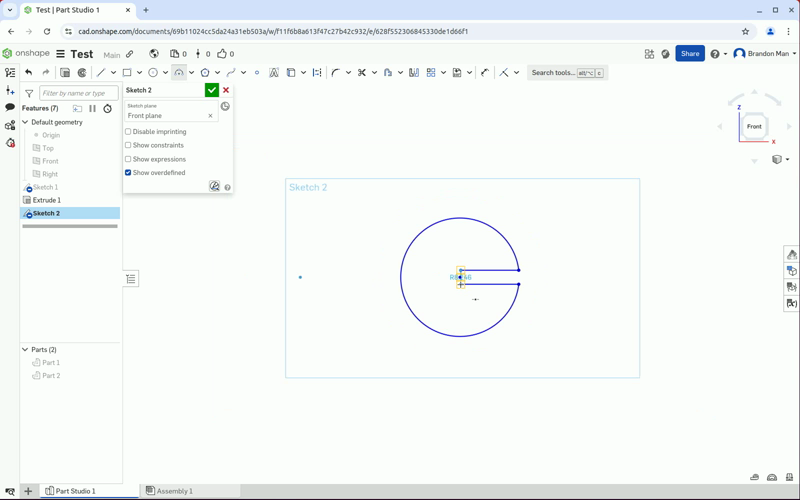
scroll(-6)
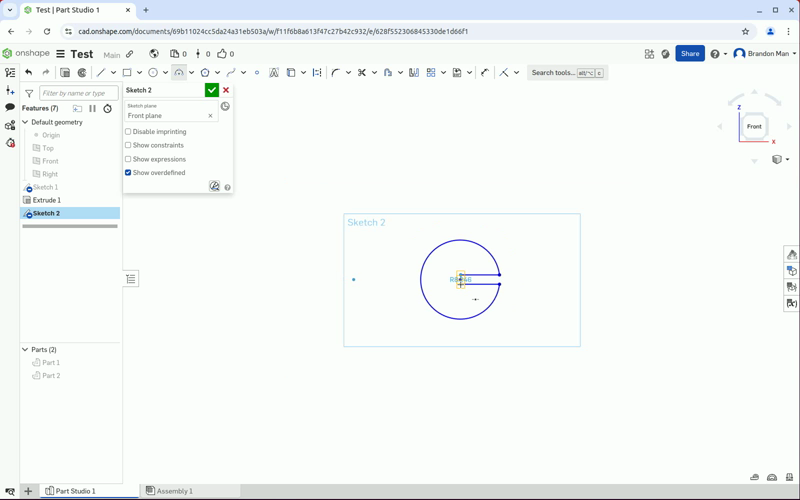
scroll(-6)
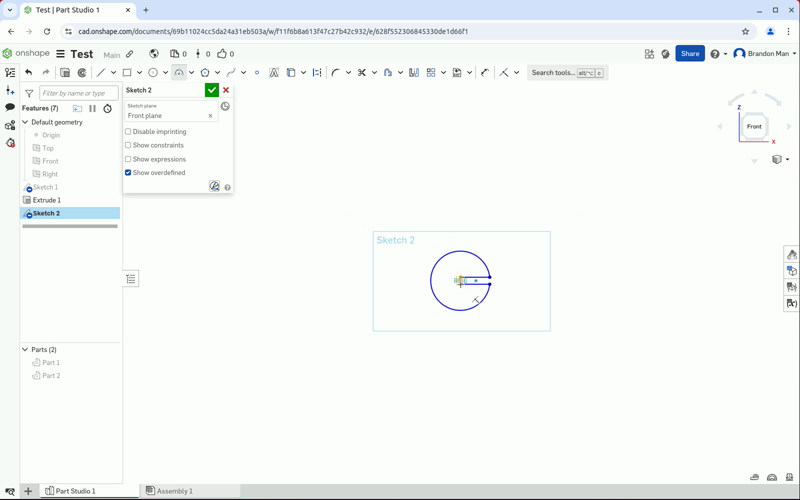
scroll(-6)
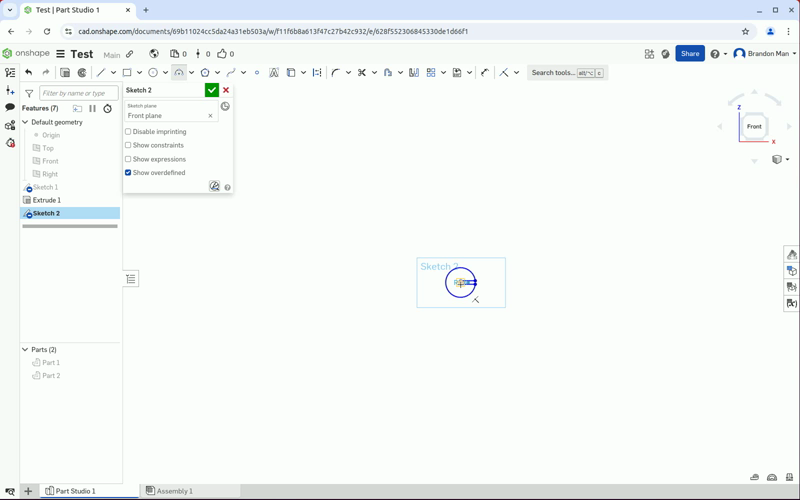
key_down(shift)
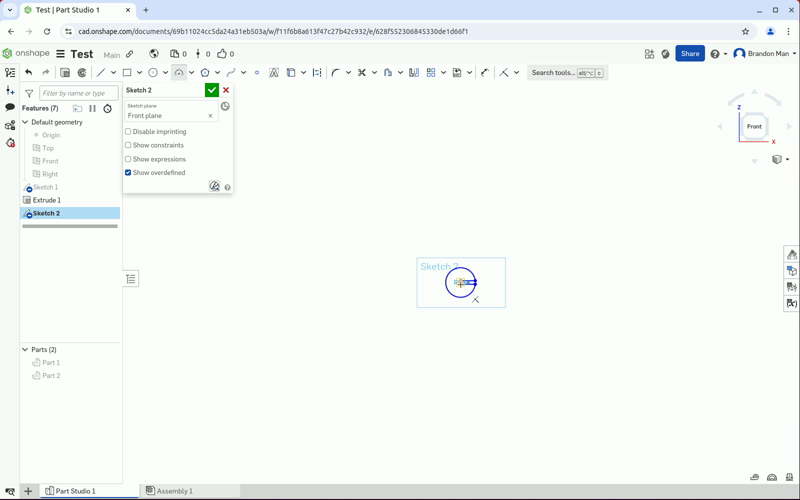
mouse_move(458, 282)
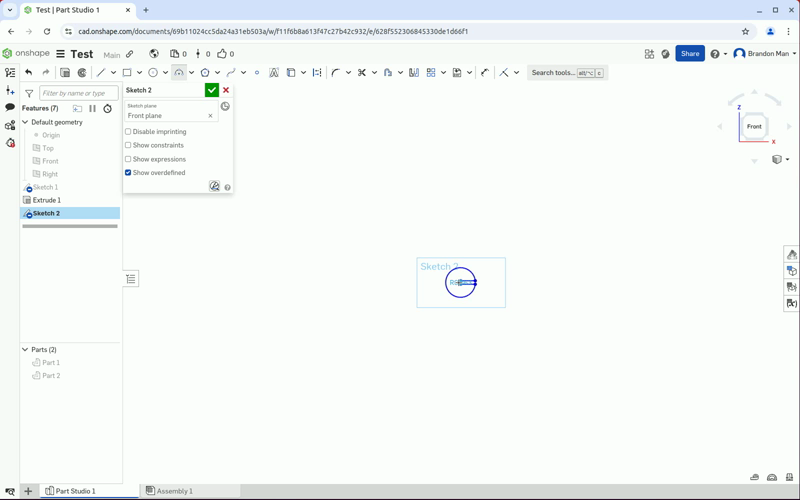
scroll(6)
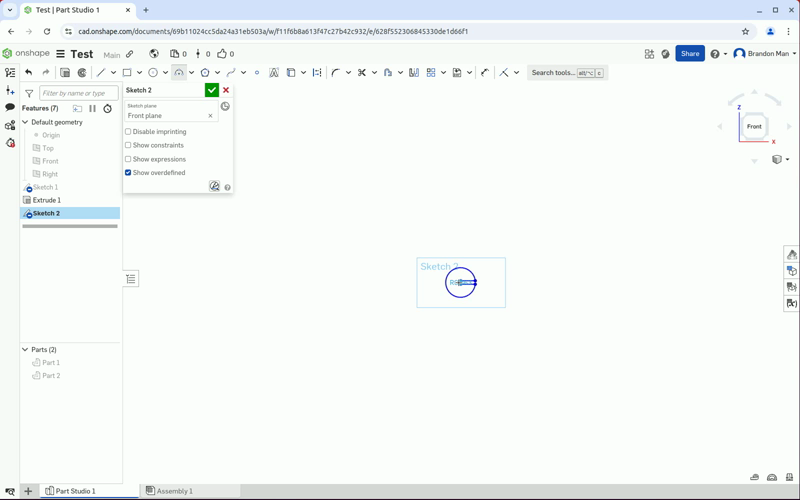
scroll(6)
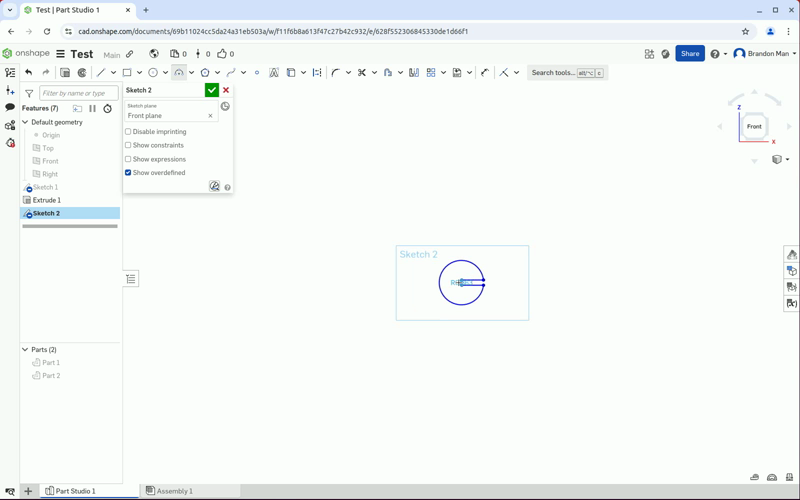
scroll(6)
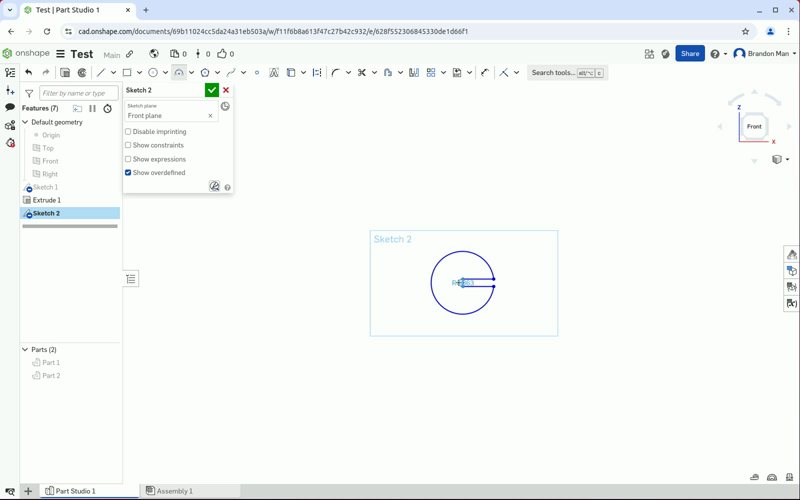
scroll(6)
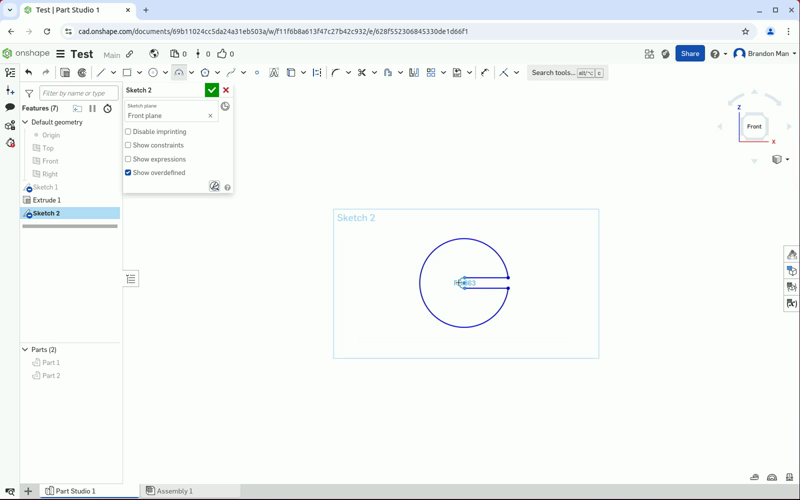
scroll(6)
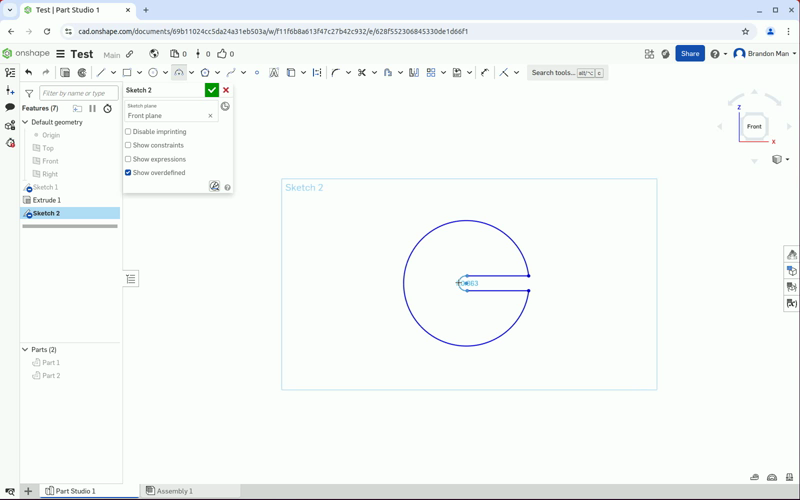
scroll(6)
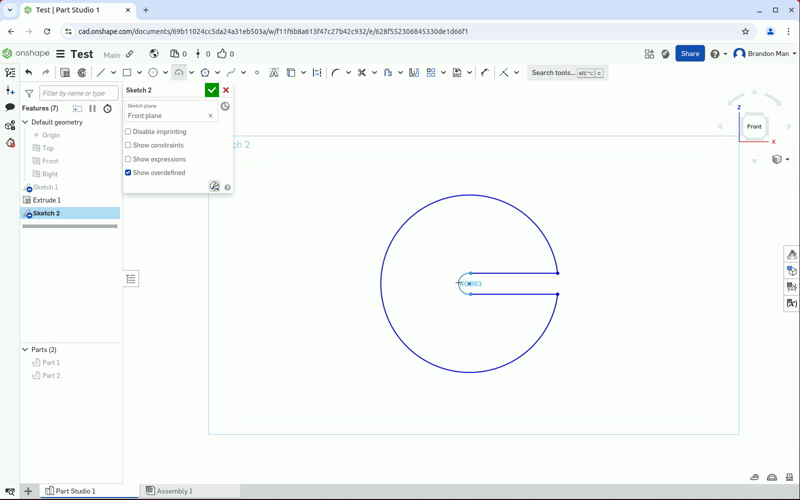
scroll(6)
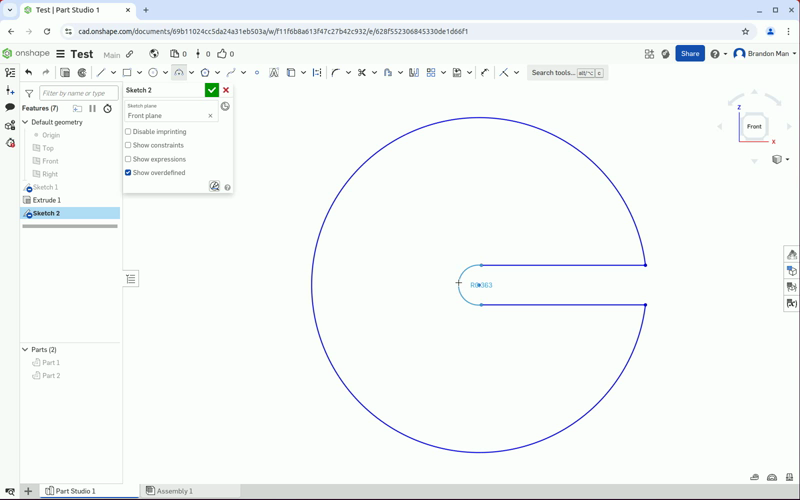
click(458, 282)
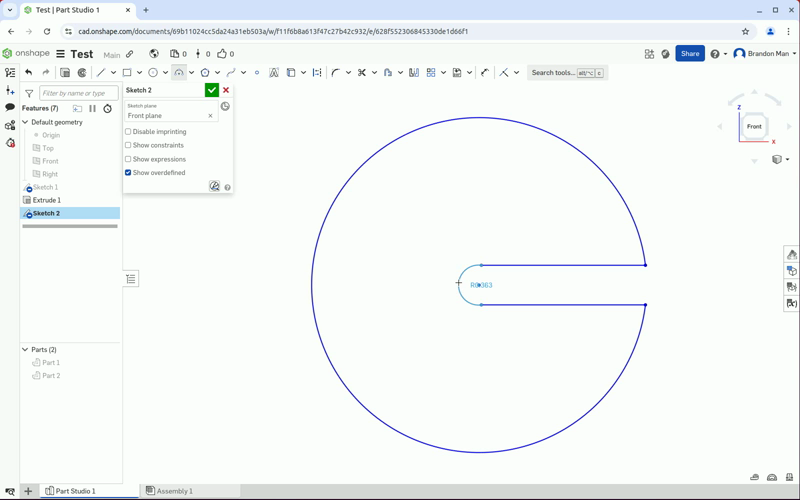
scroll(-6)
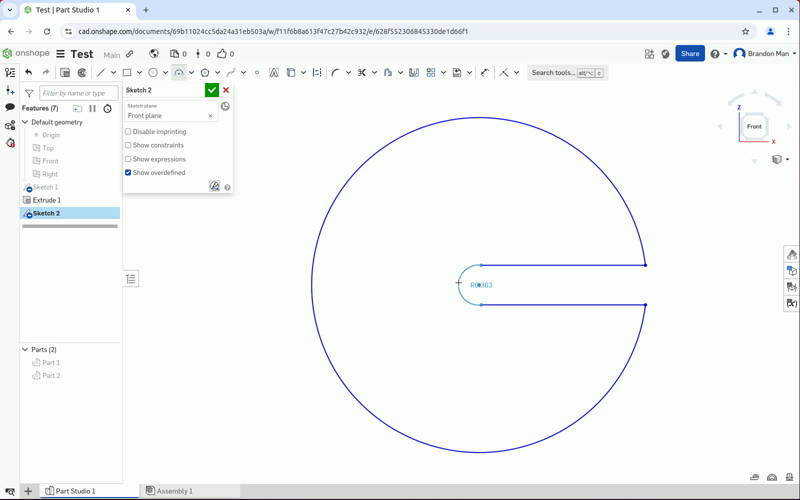
scroll(-6)
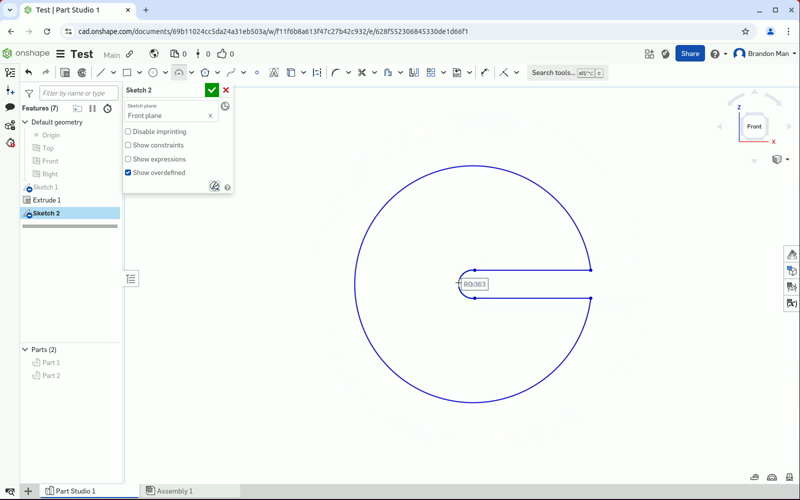
scroll(-6)
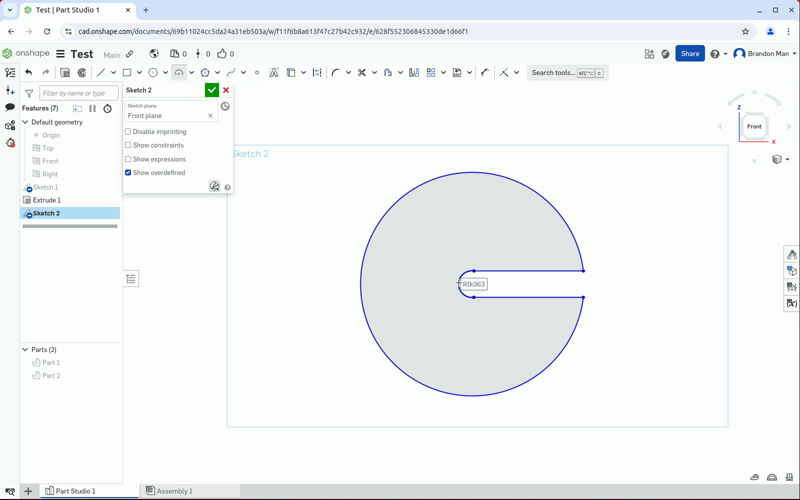
scroll(-6)
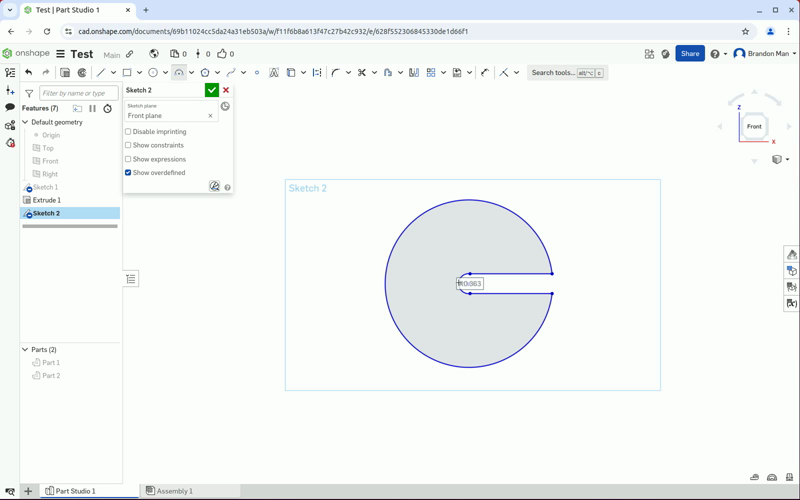
scroll(-6)
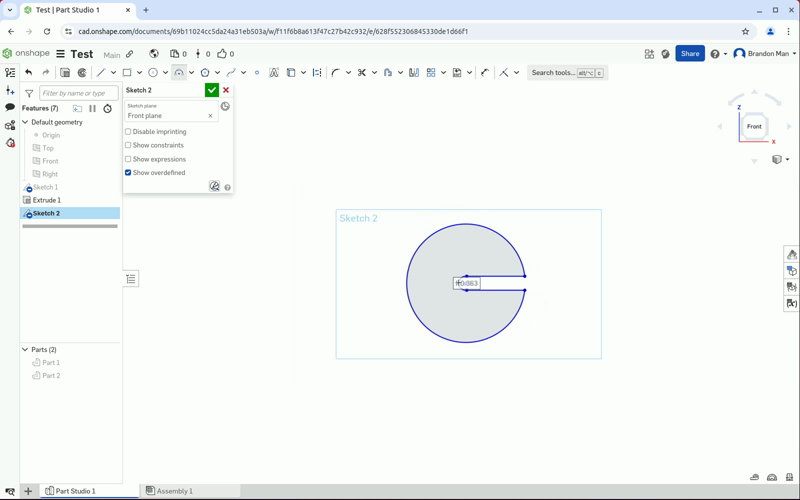
scroll(-6)
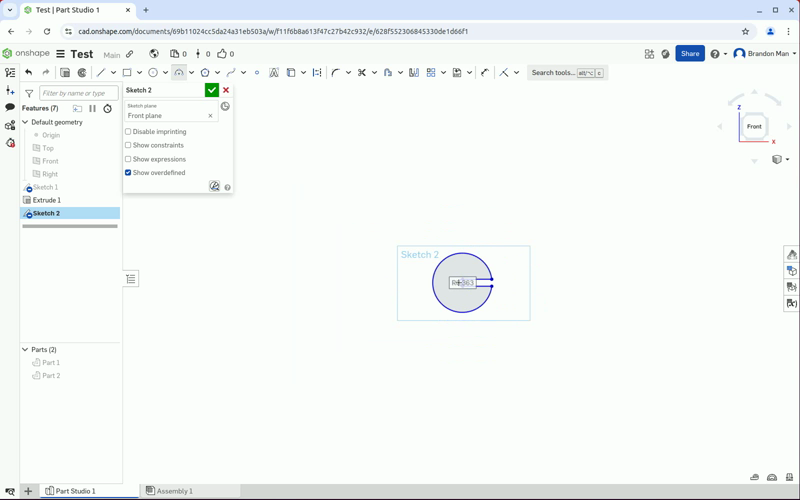
scroll(-6)
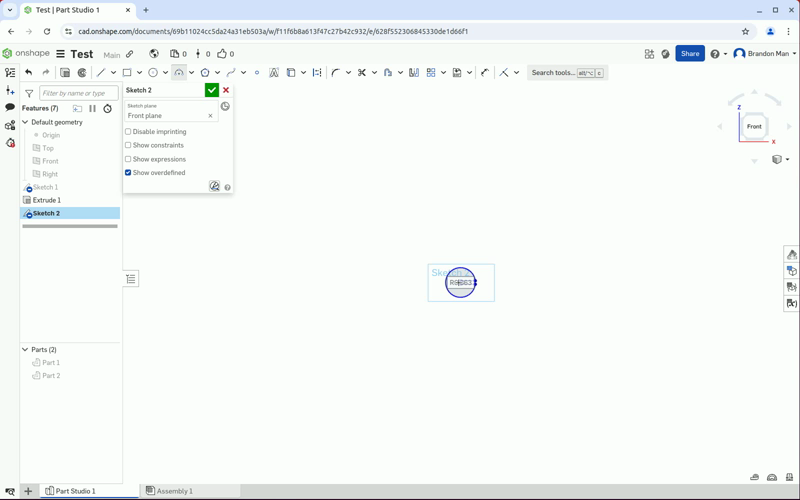
key_up(shift)
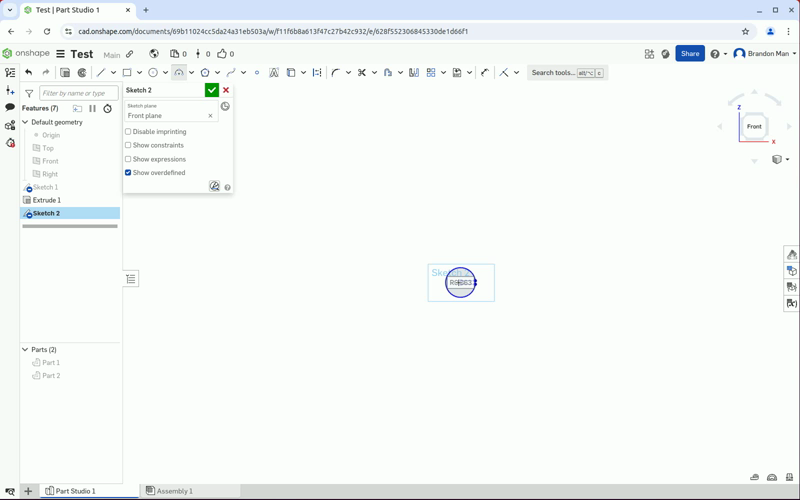
key(esc)
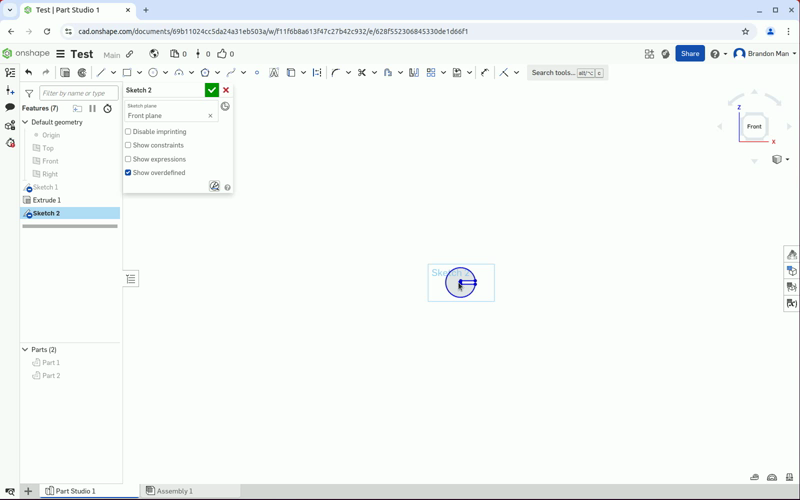
mouse_move(469, 289)
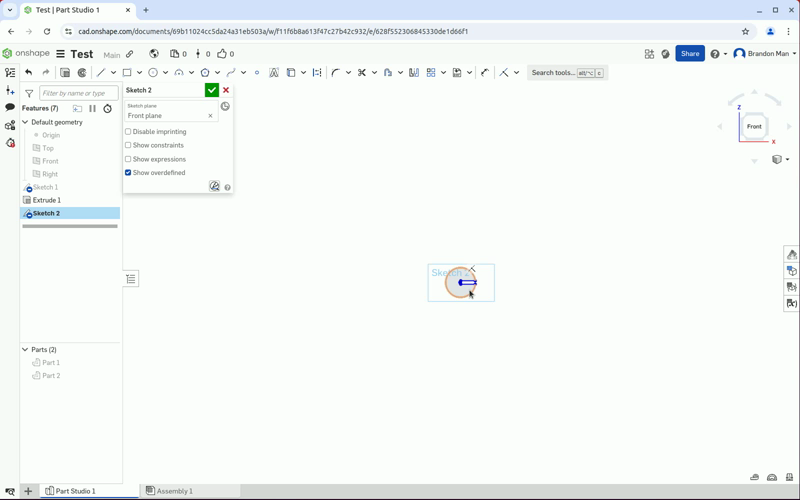
scroll(6)
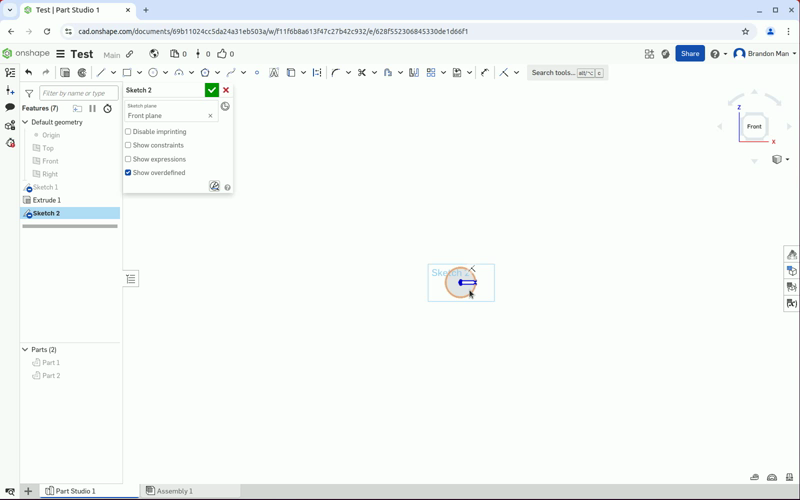
scroll(6)
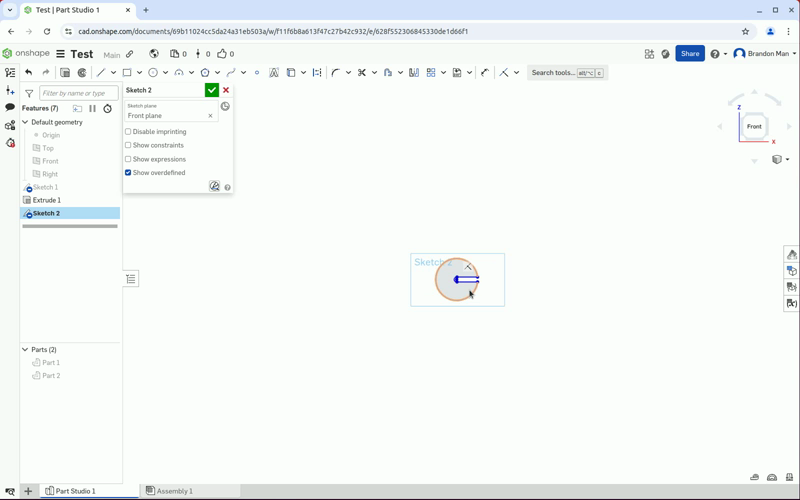
scroll(6)
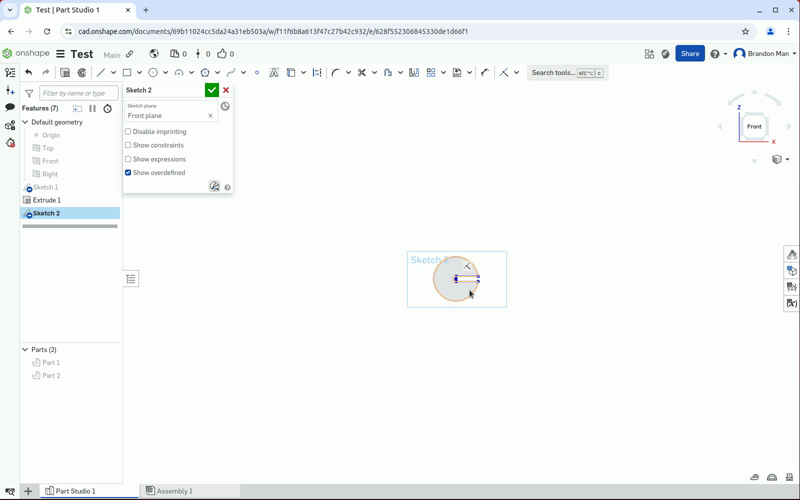
scroll(6)
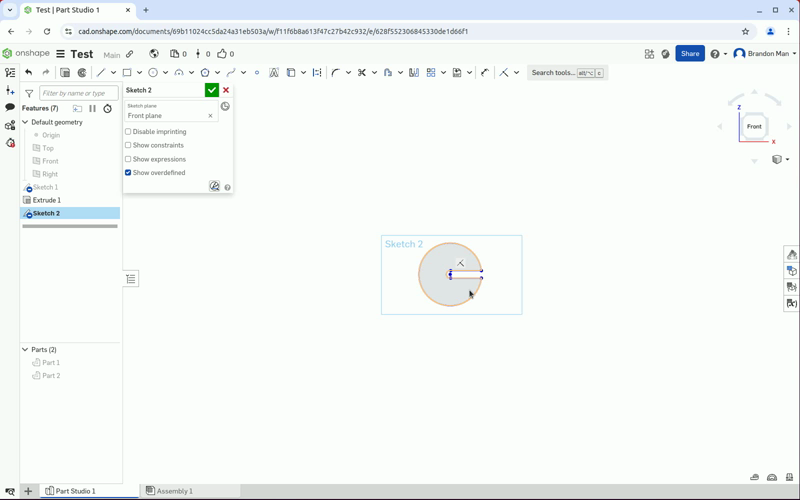
scroll(6)
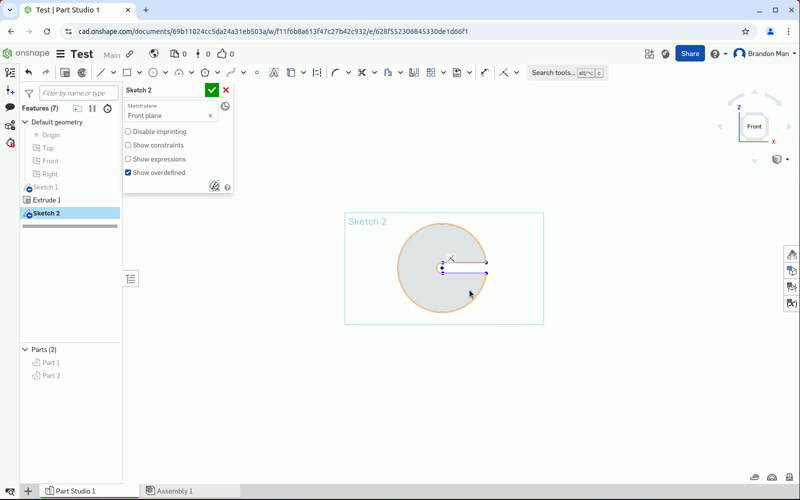
scroll(6)
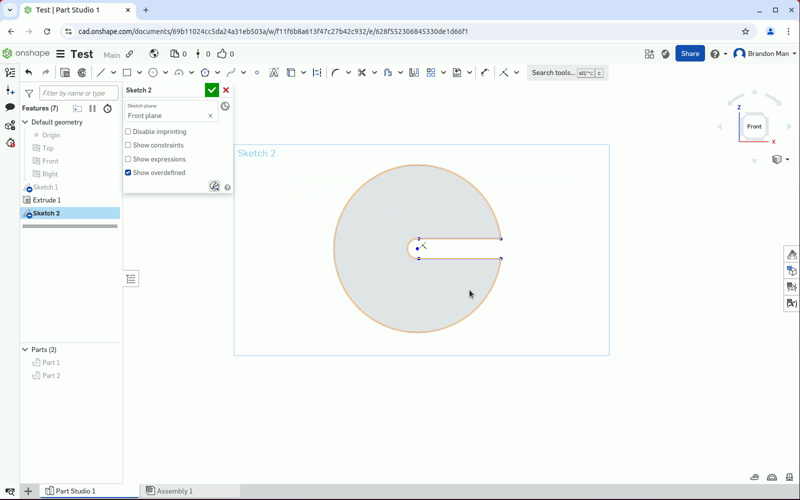
scroll(6)
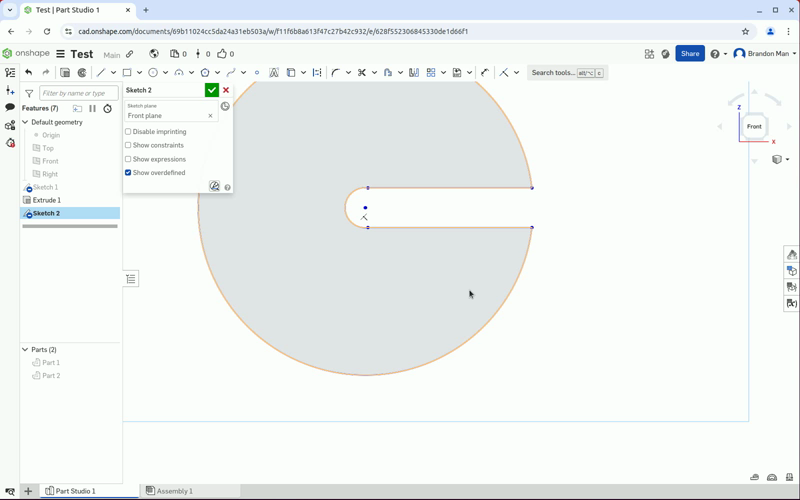
click(469, 289)
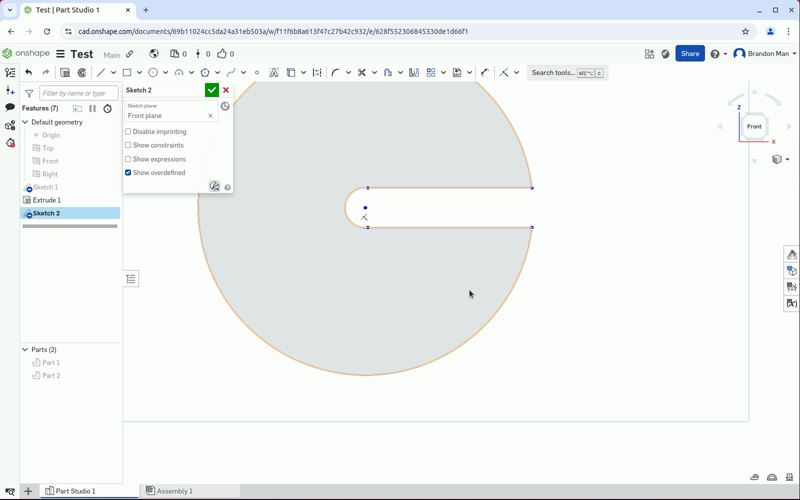
scroll(-6)
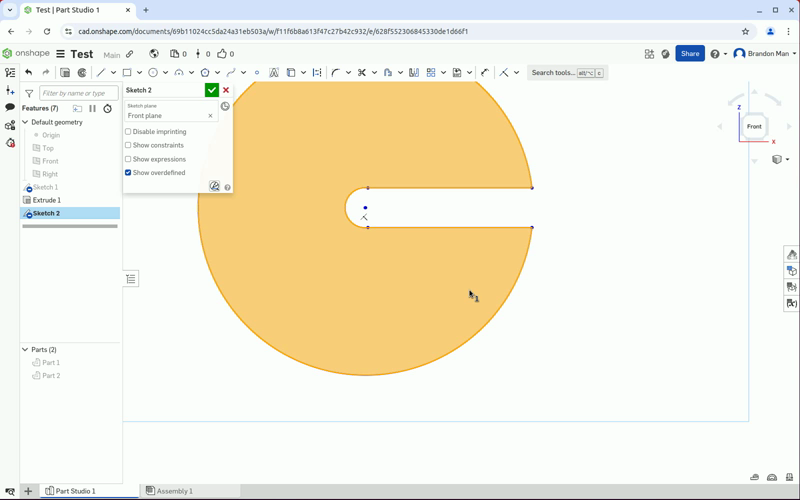
scroll(-6)
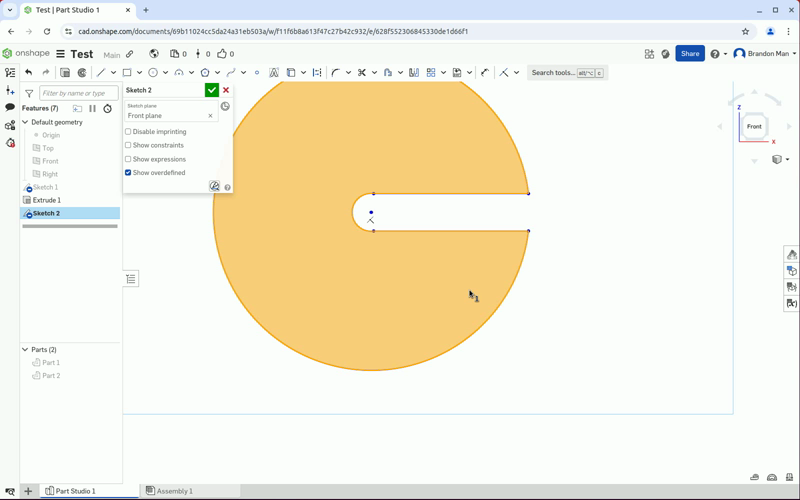
scroll(-6)
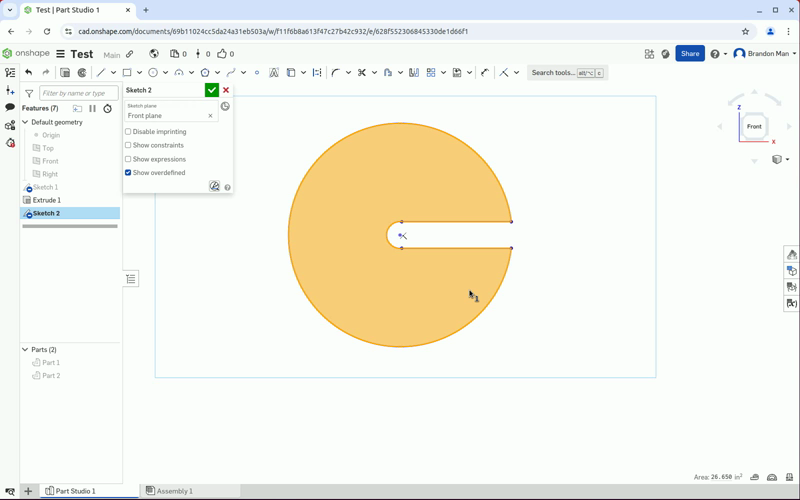
scroll(-6)
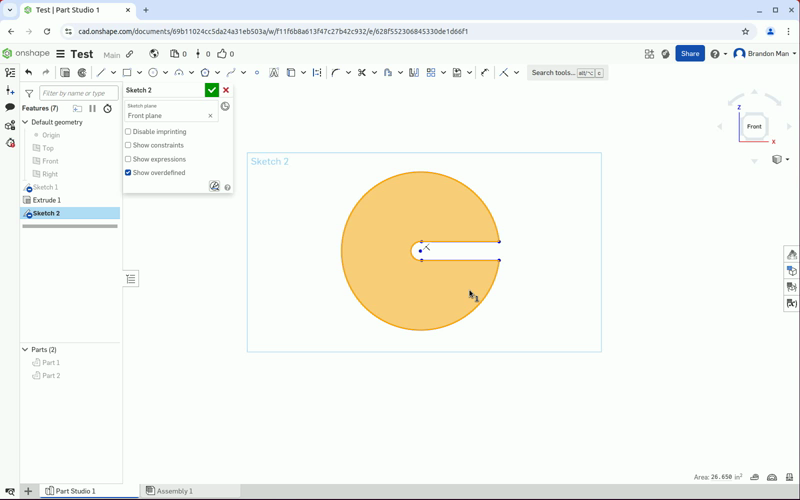
scroll(-6)
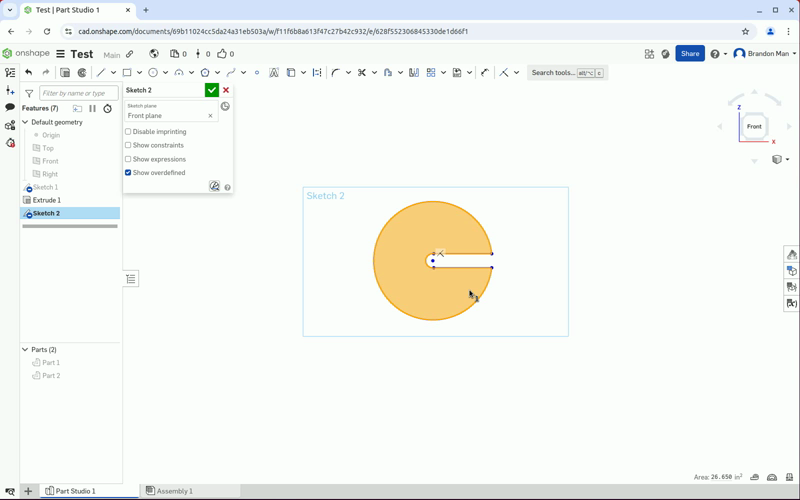
scroll(-6)
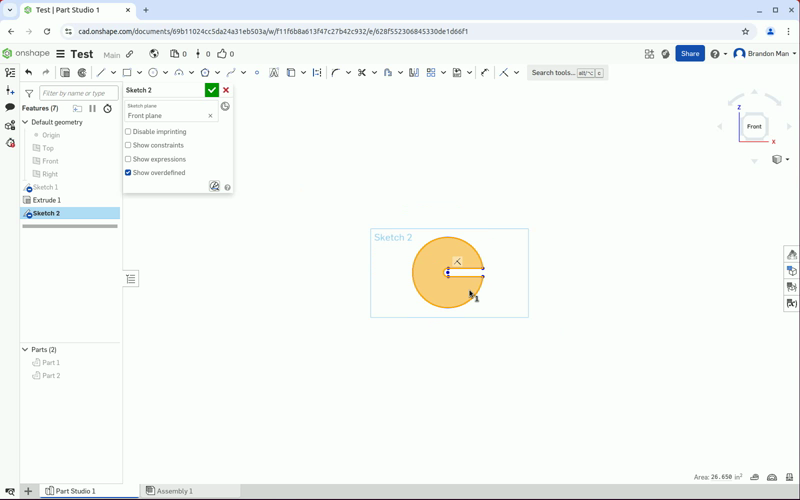
scroll(-6)
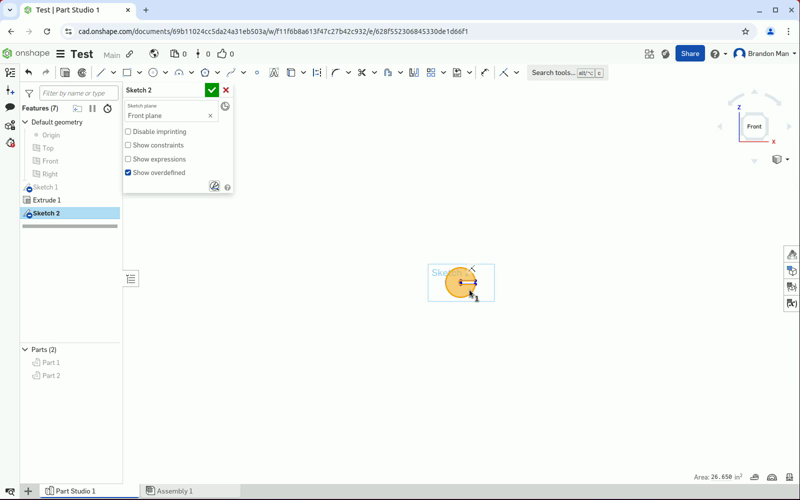
mouse_move(73, 352)
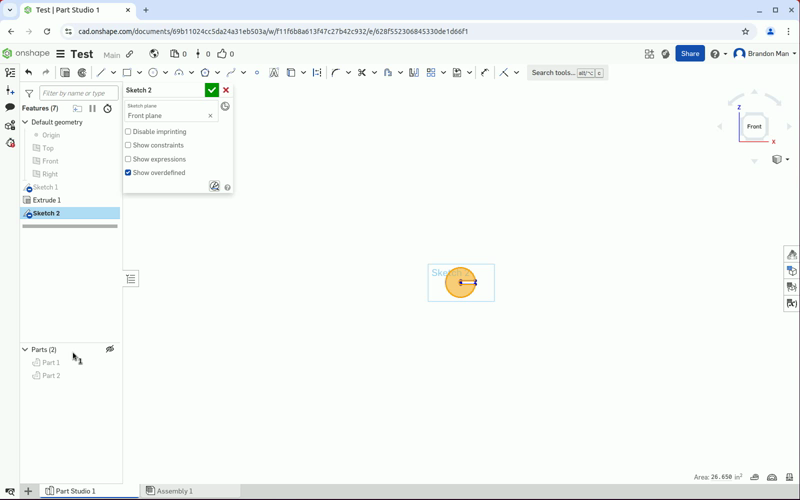
key(shift+y)
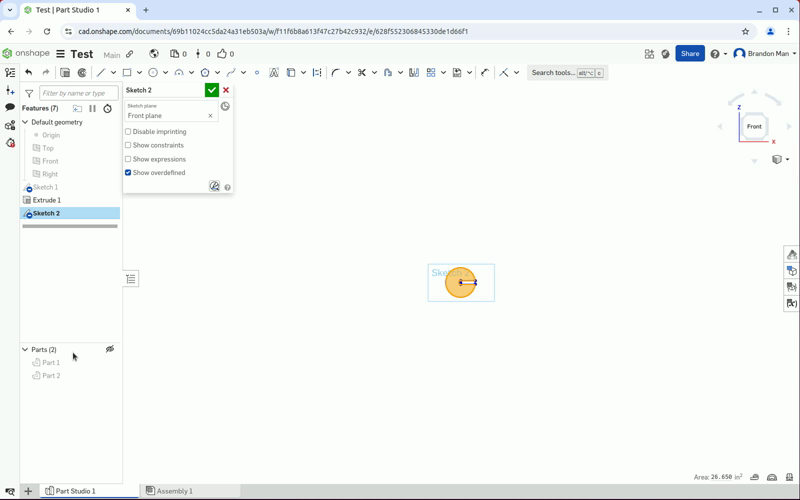
key(shift+e)
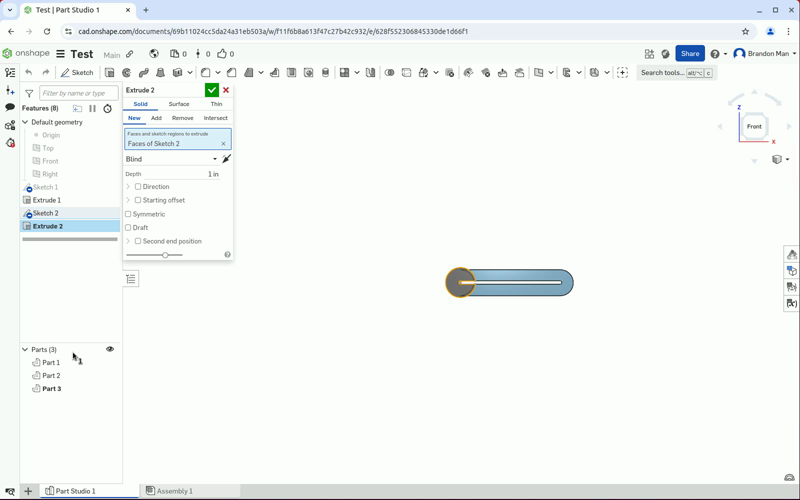
mouse_move(143, 106)
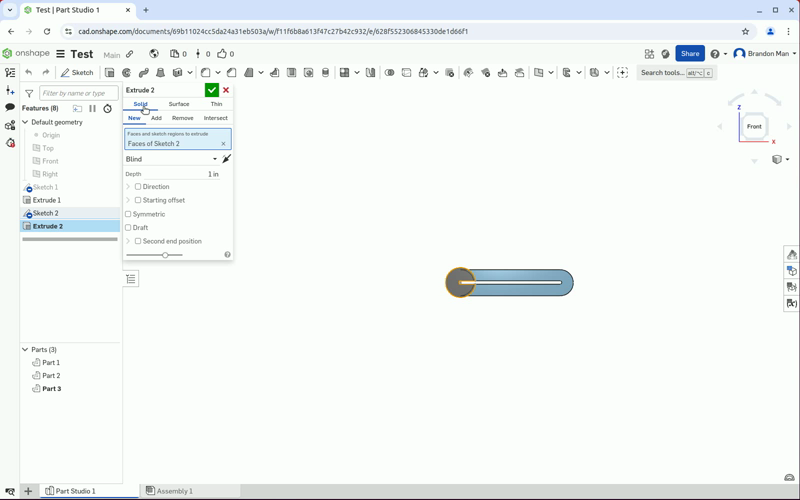
click(143, 106)
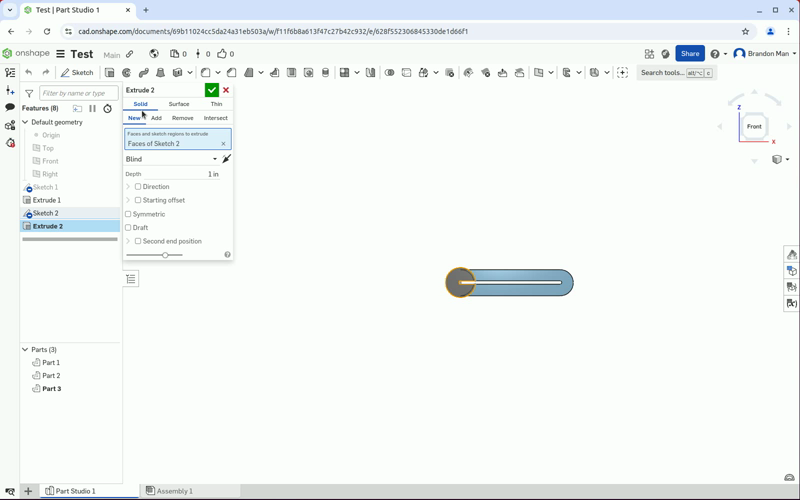
mouse_move(137, 120)
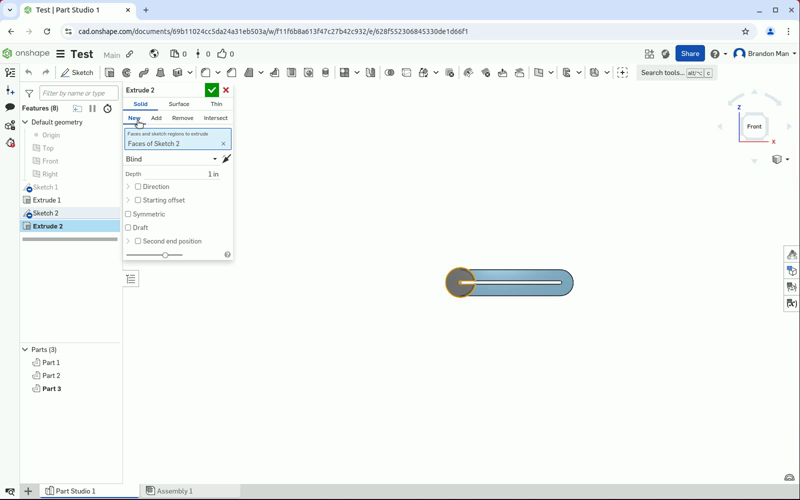
click(137, 120)
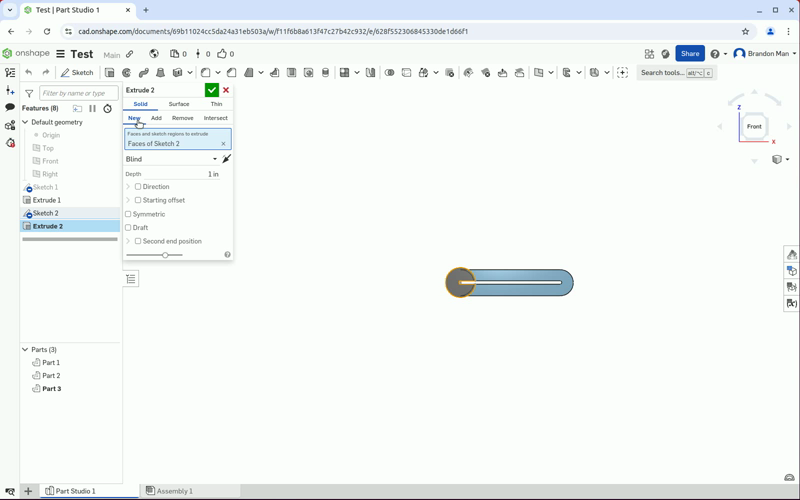
key(tab, 4)
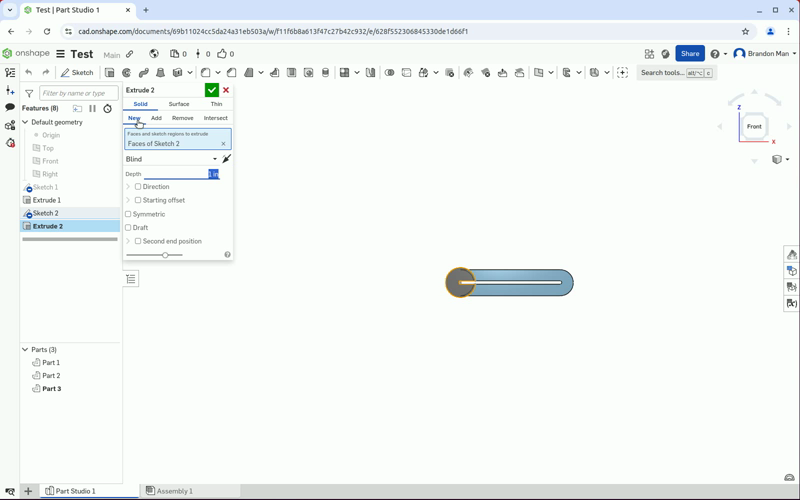
text(3.37)
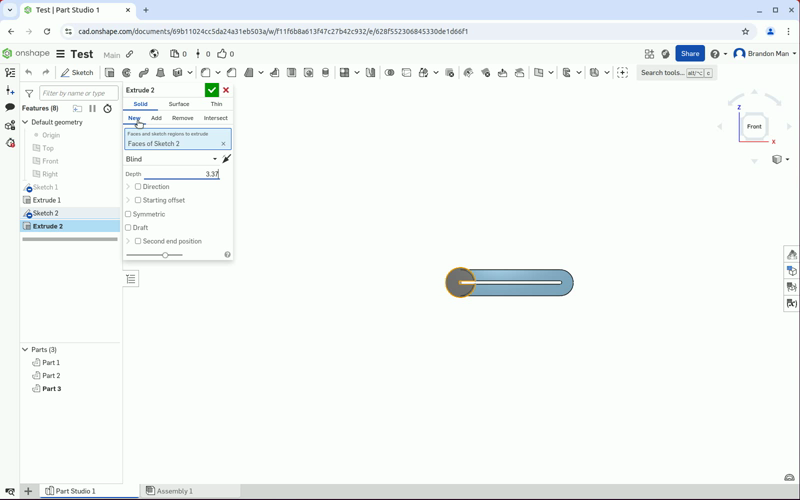
key(enter)
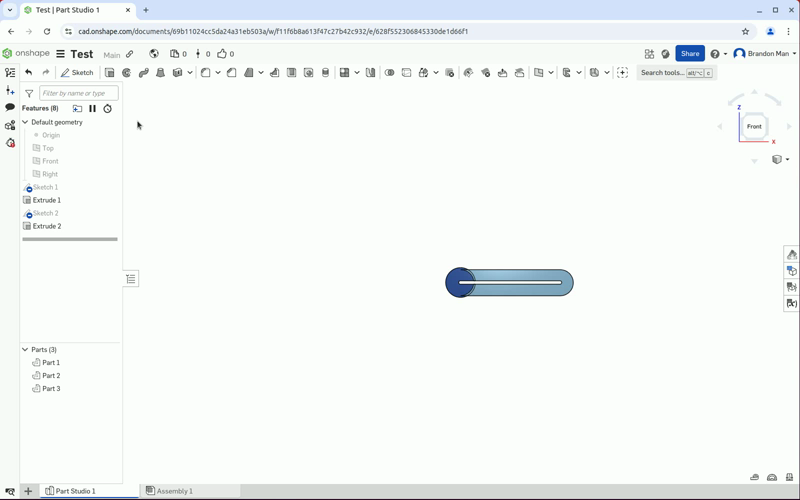
key(shift+h)
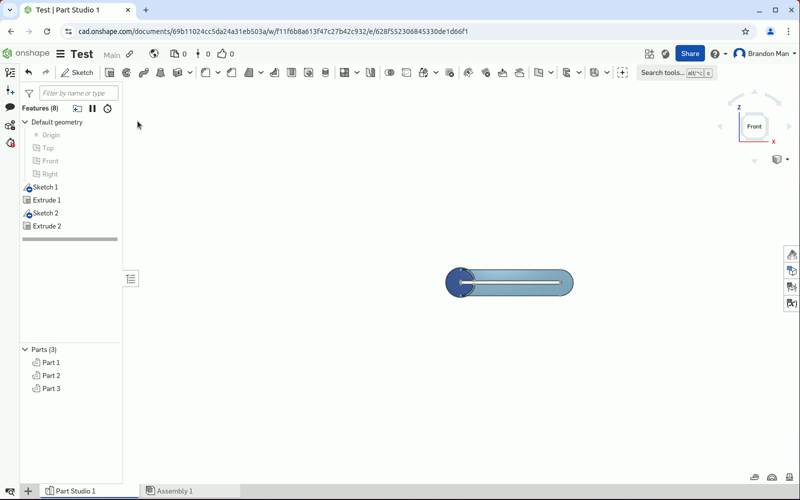
key(shift+h)
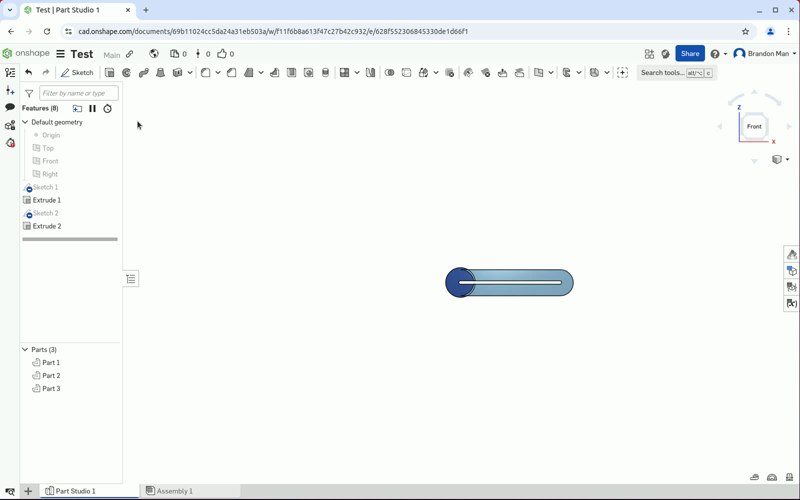
mouse_move(73, 189)
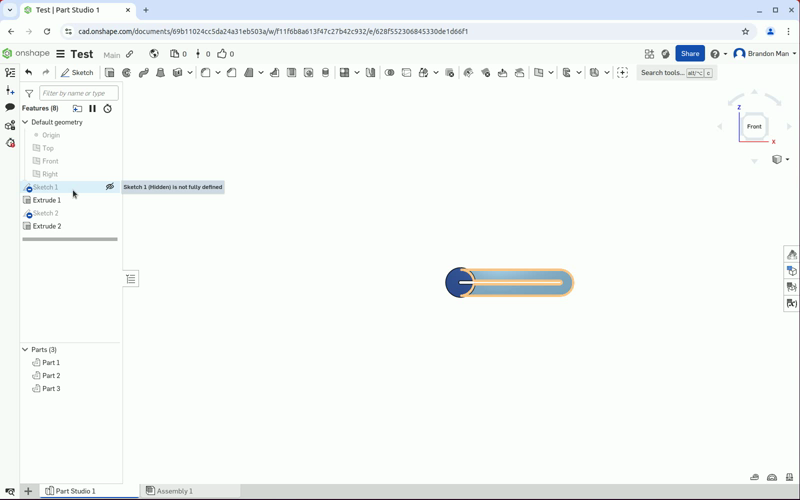
click(73, 189)
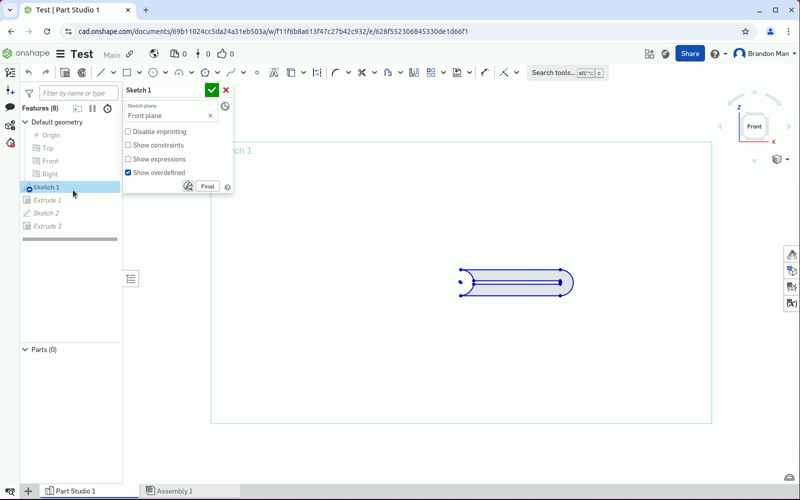
mouse_move(229, 92)
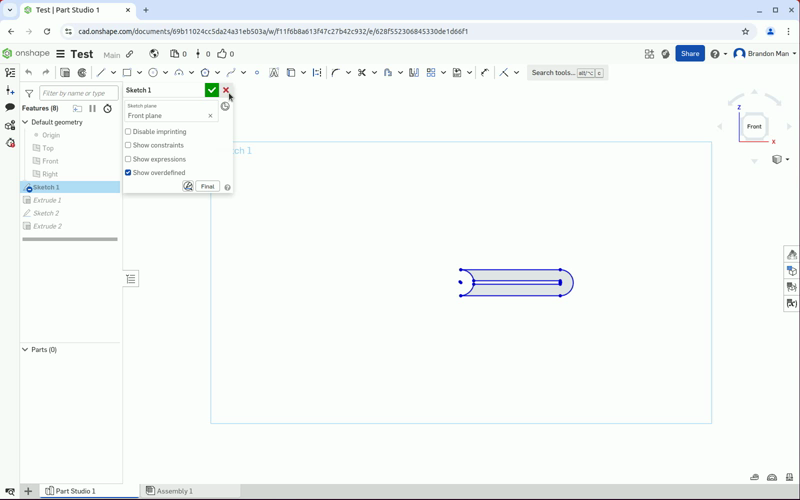
click(229, 92)
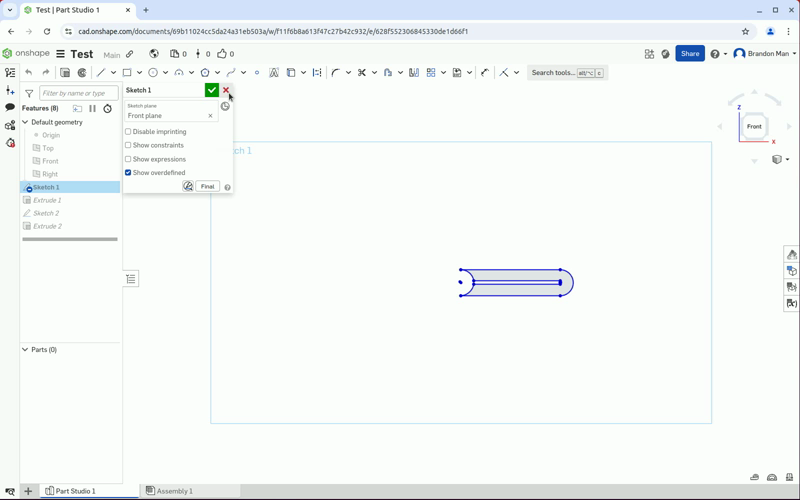
key(shift+s)
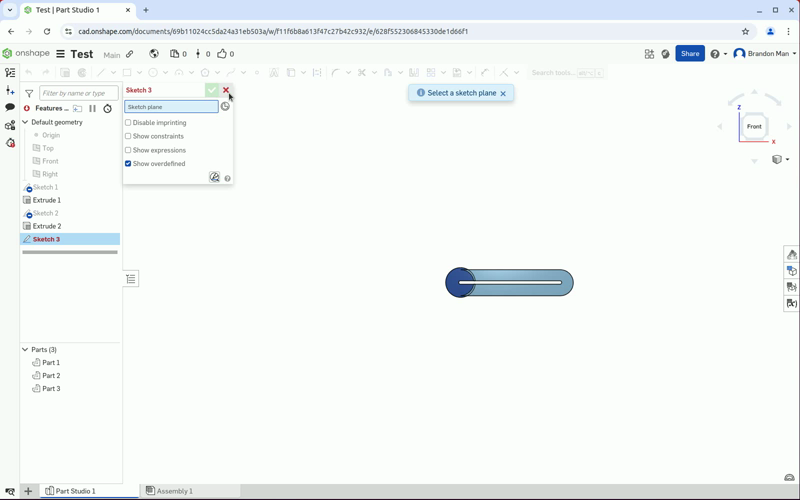
mouse_move(73, 163)
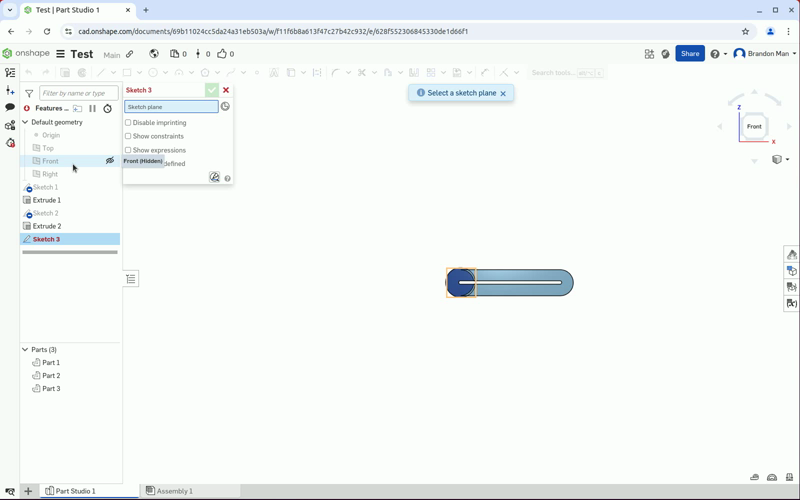
click(73, 163)
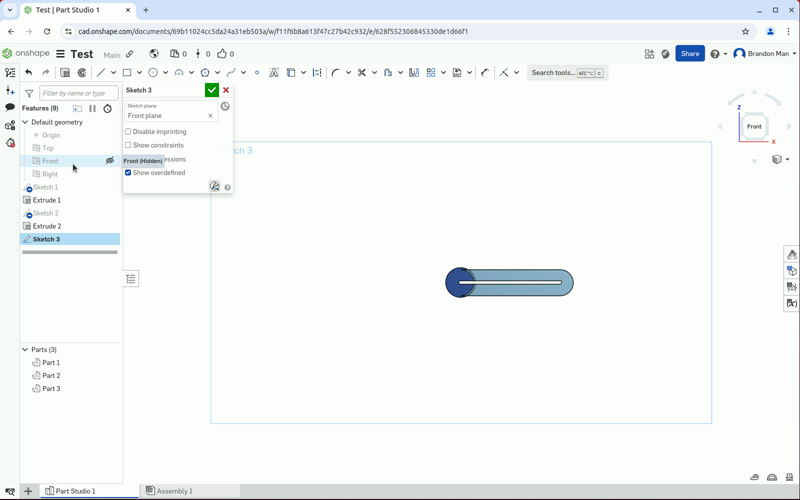
mouse_move(73, 352)
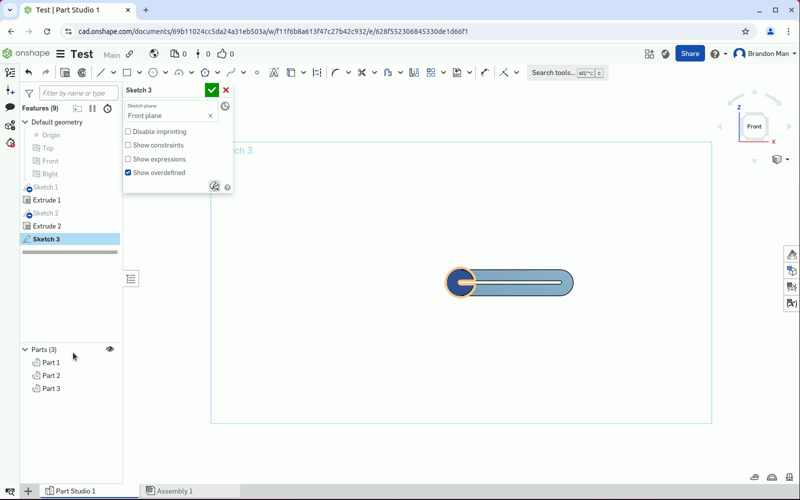
key(y)
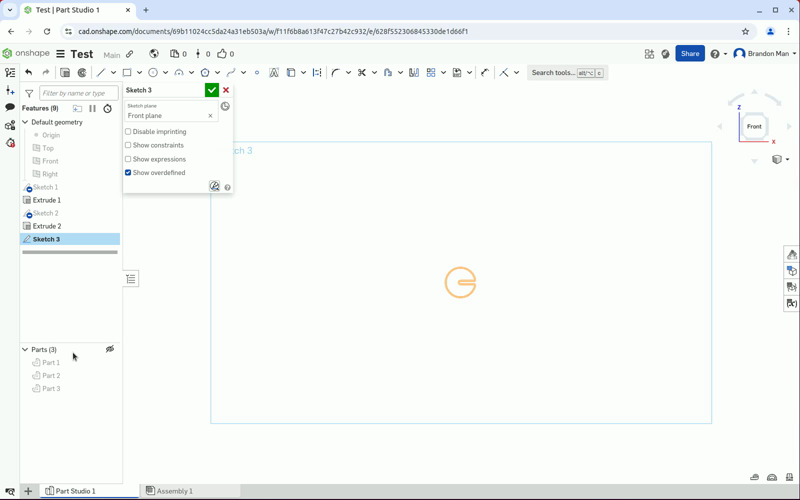
key(l)
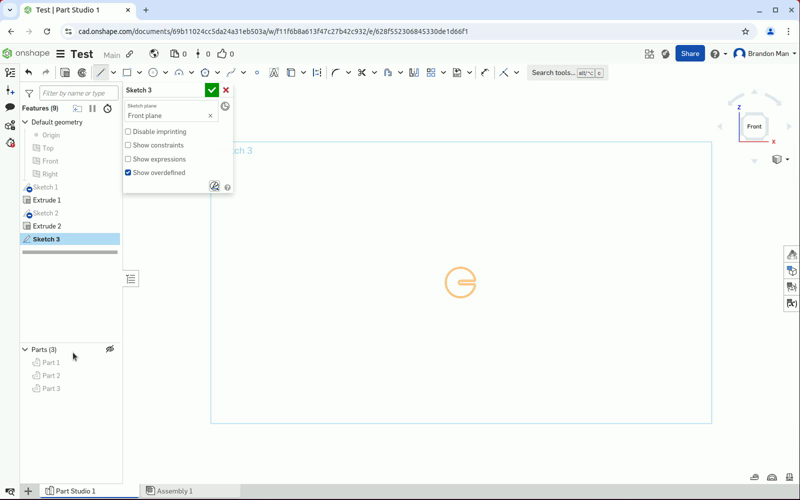
key_down(shift)
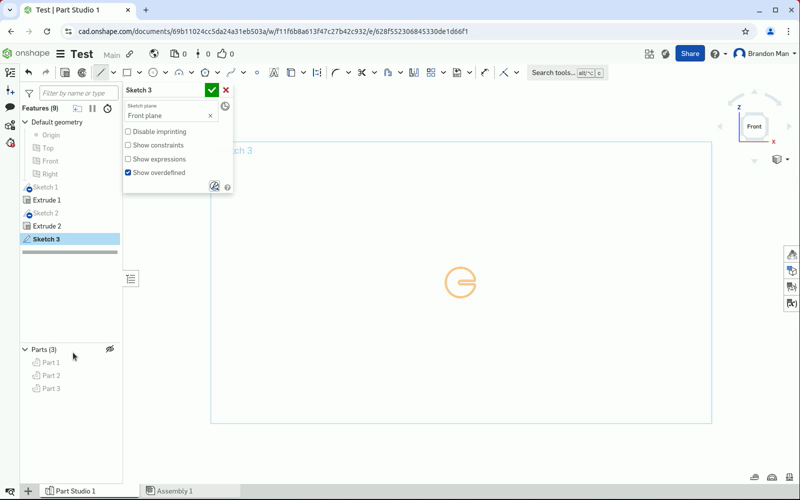
mouse_move(460, 284)
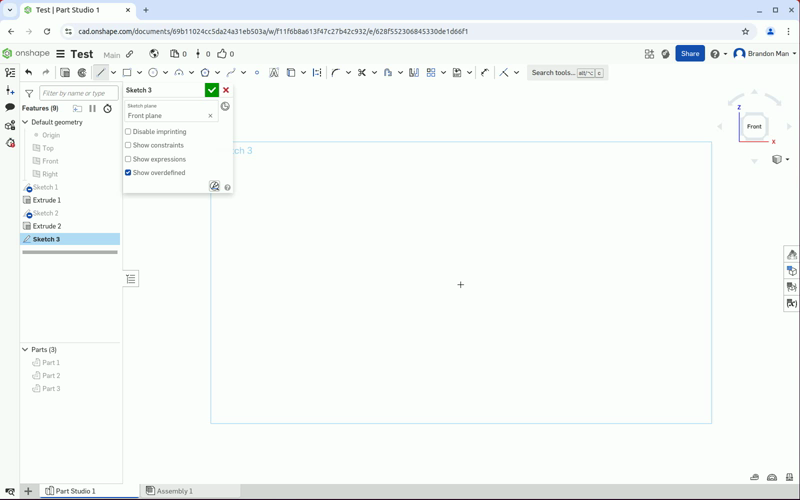
click(460, 284)
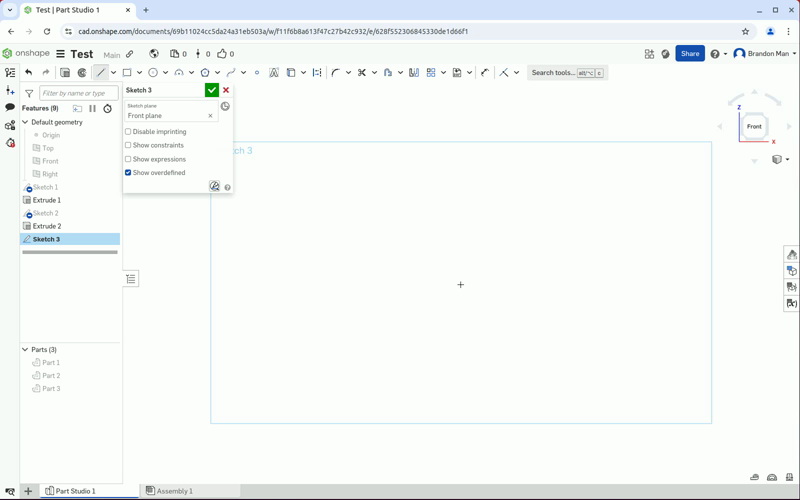
key_up(shift)
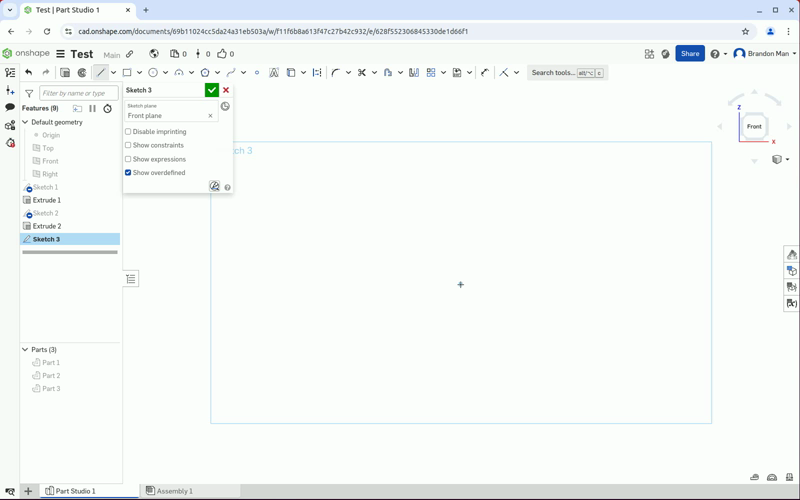
key_down(shift)
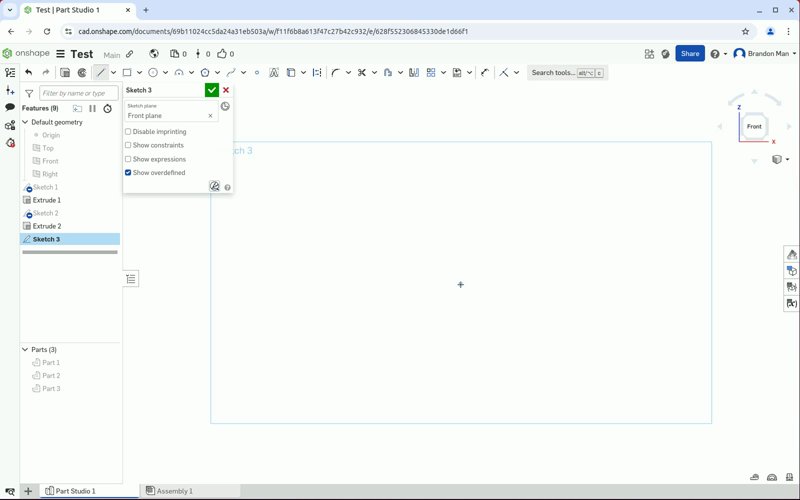
mouse_move(490, 284)
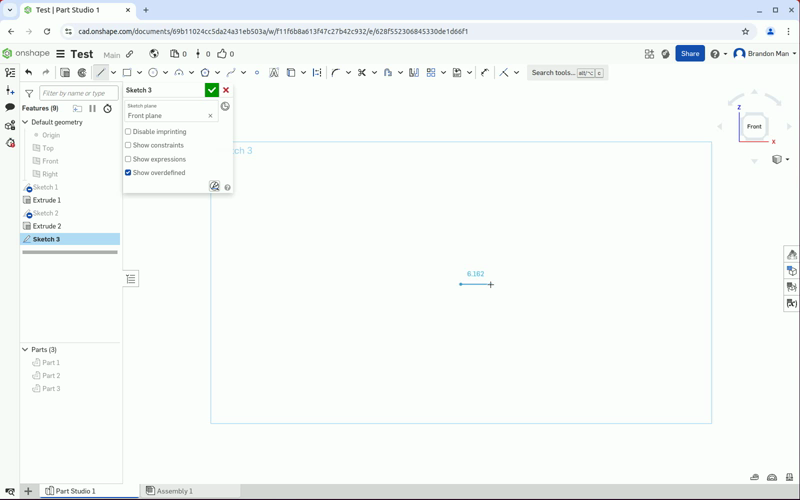
mouse_move(475, 284)
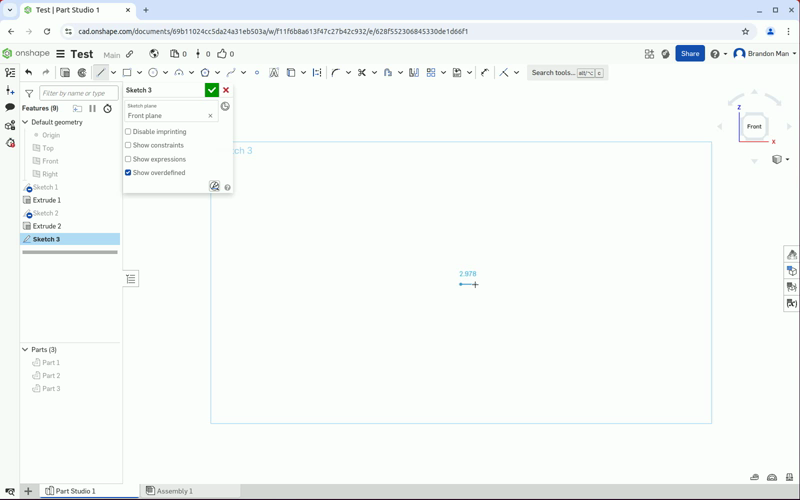
click(475, 284)
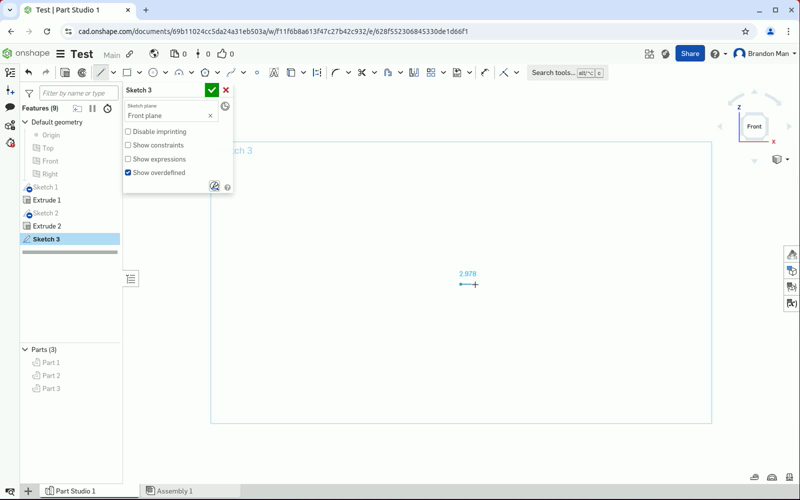
key_up(shift)
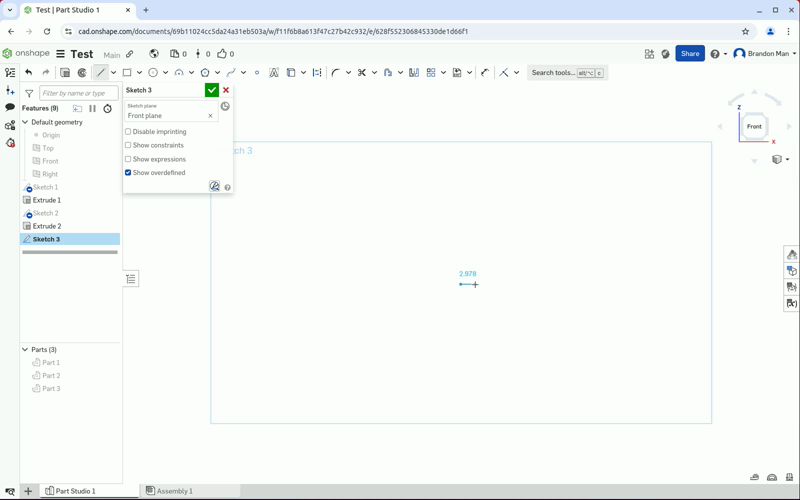
key(esc)
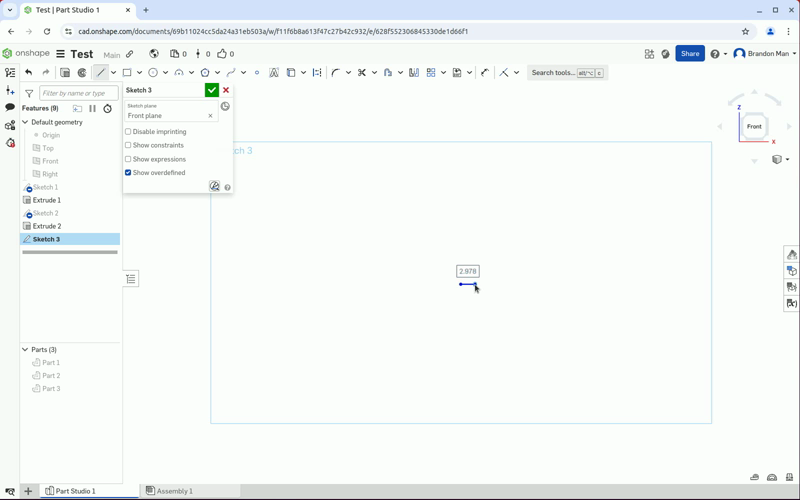
key(a)
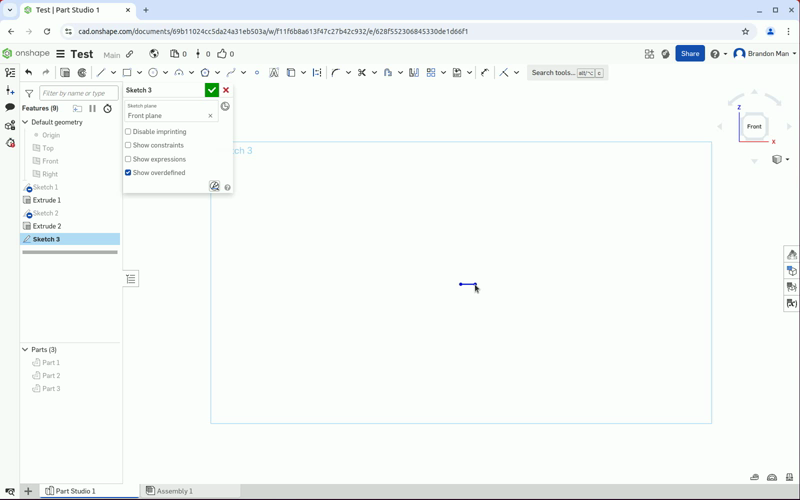
mouse_move(475, 284)
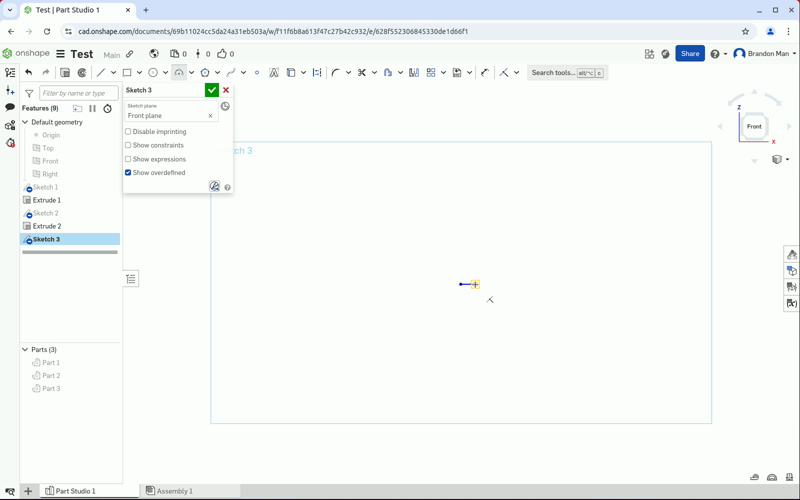
click(475, 284)
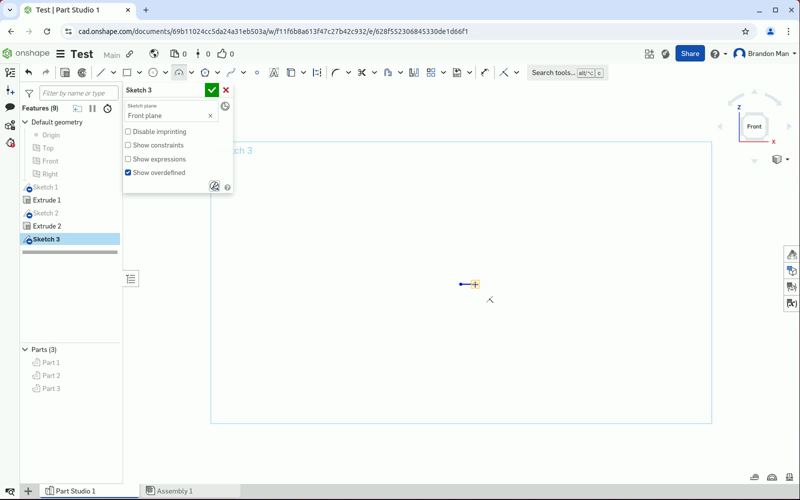
key_down(shift)
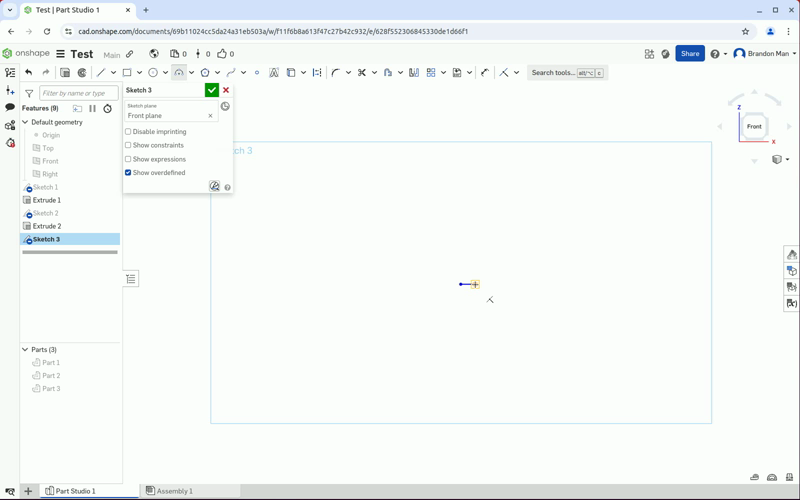
mouse_move(475, 280)
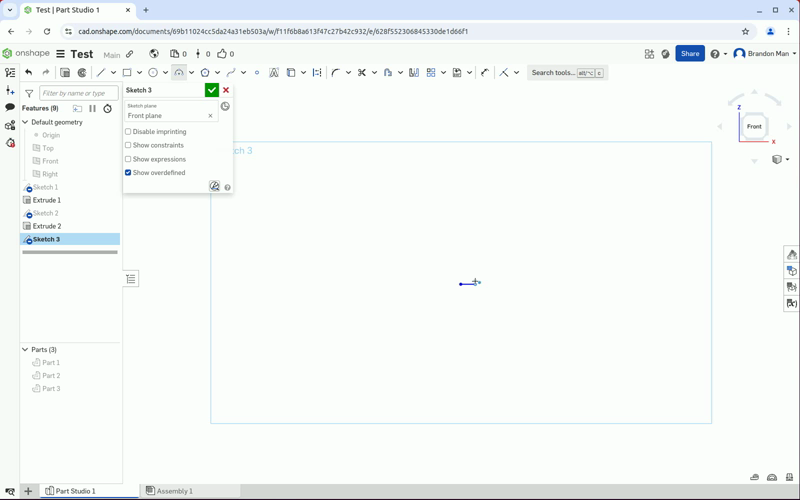
scroll(6)
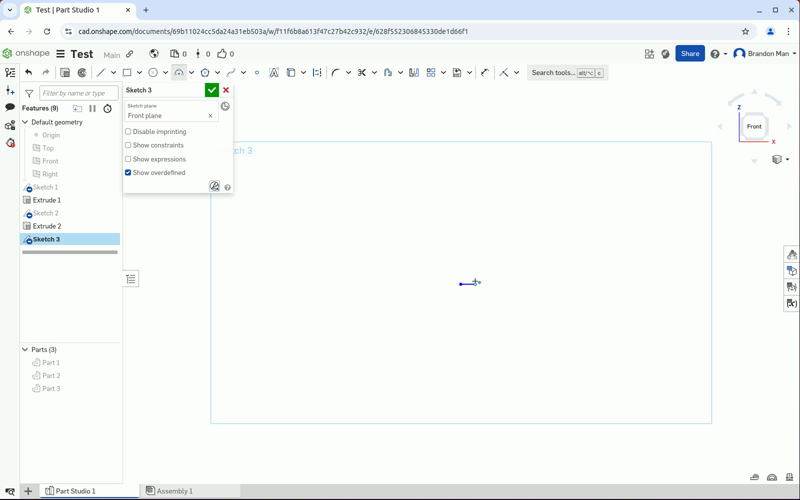
scroll(6)
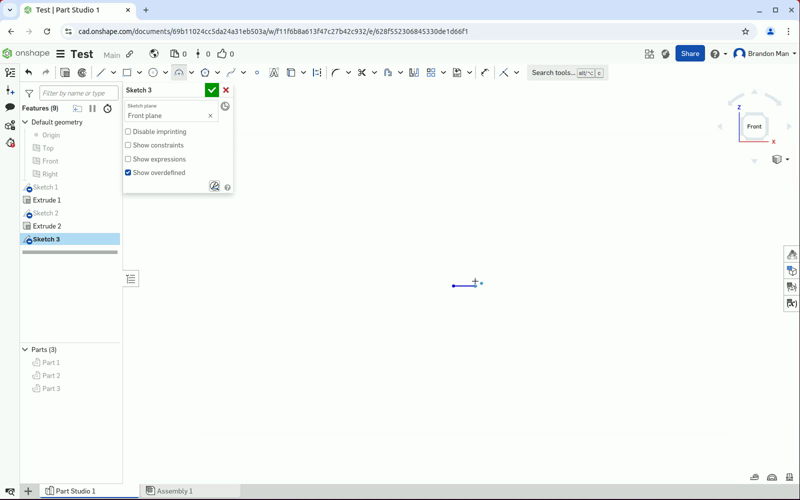
scroll(6)
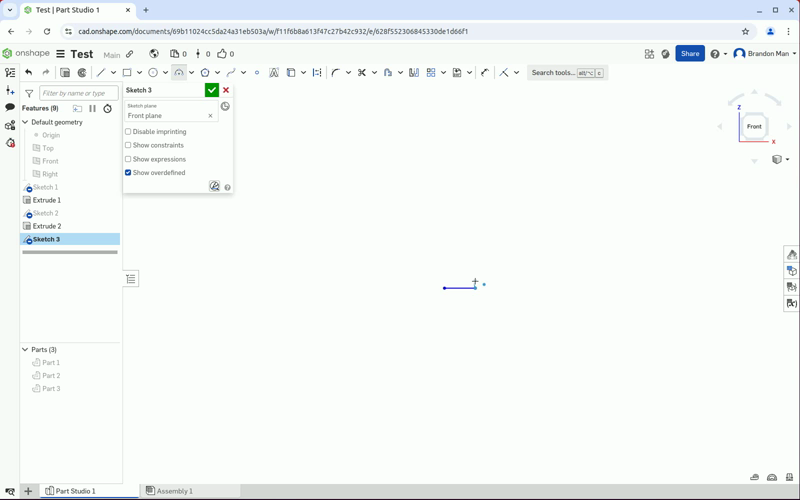
scroll(6)
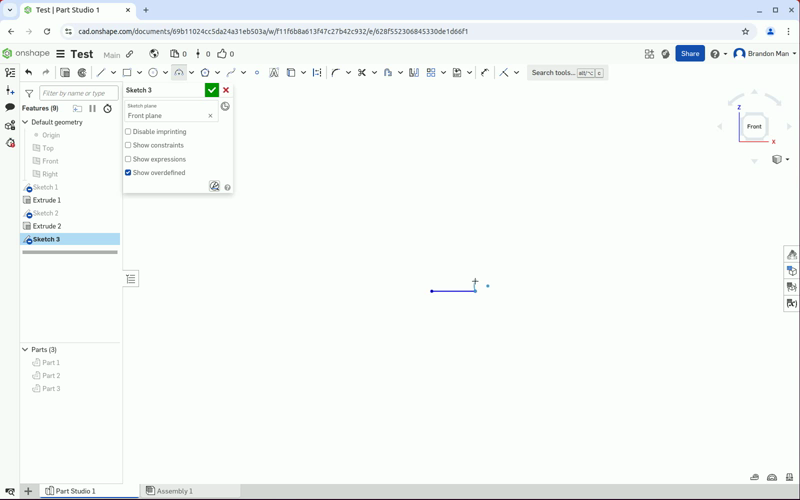
scroll(6)
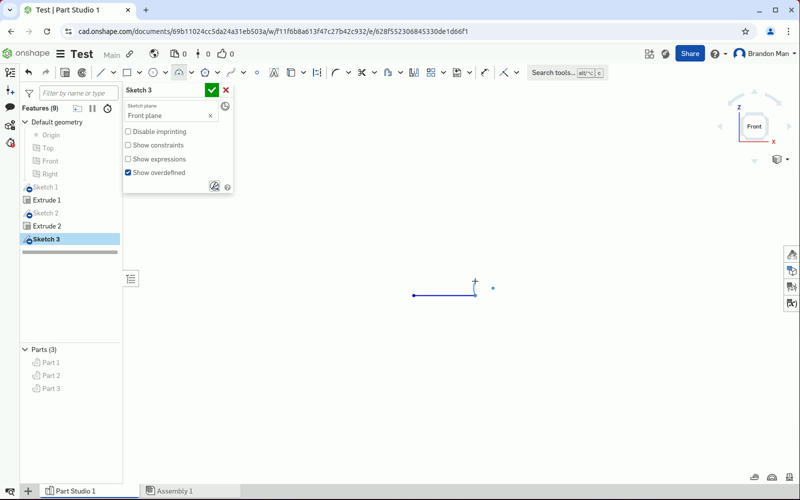
scroll(6)
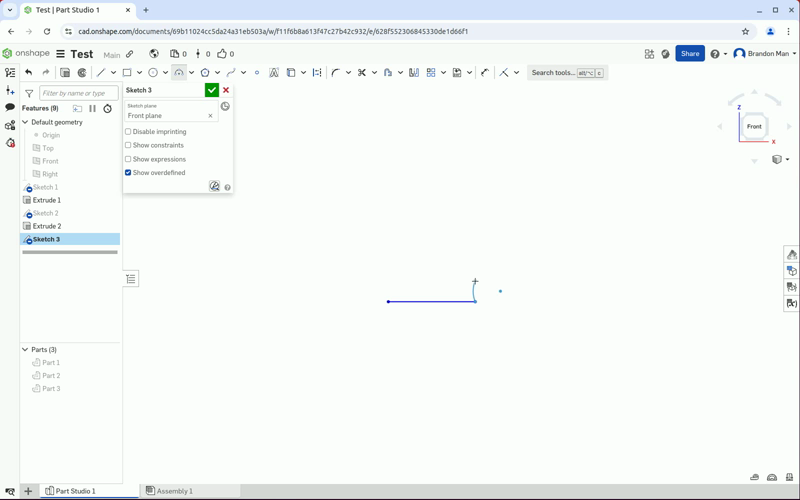
scroll(6)
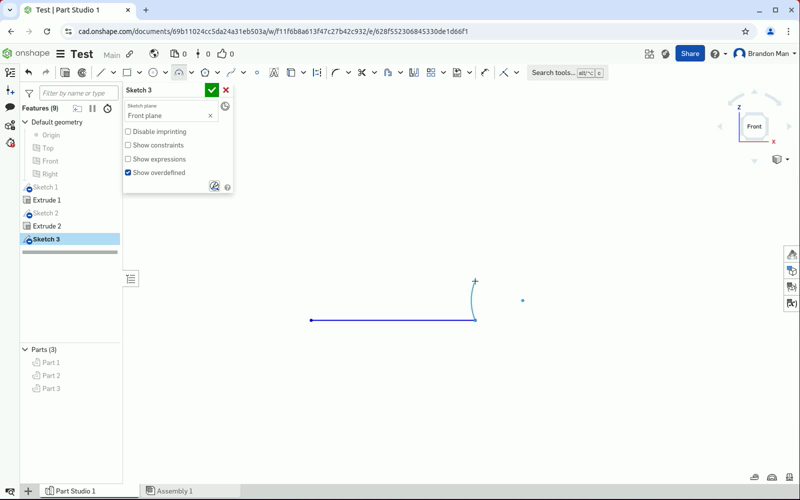
click(475, 280)
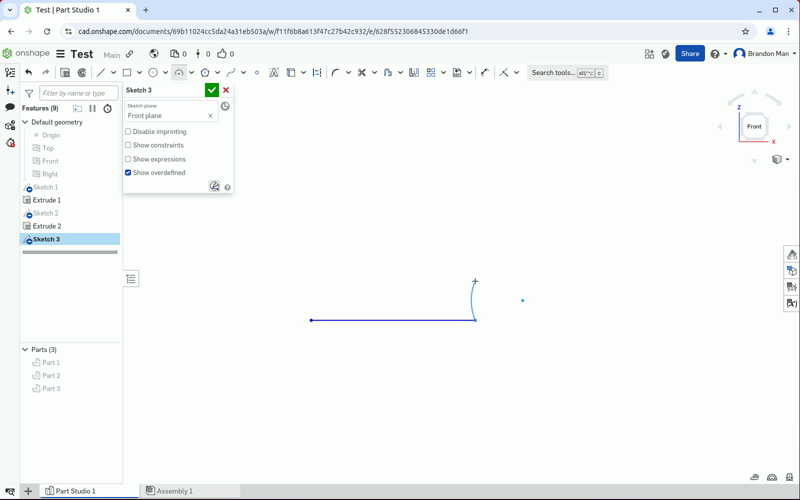
scroll(-6)
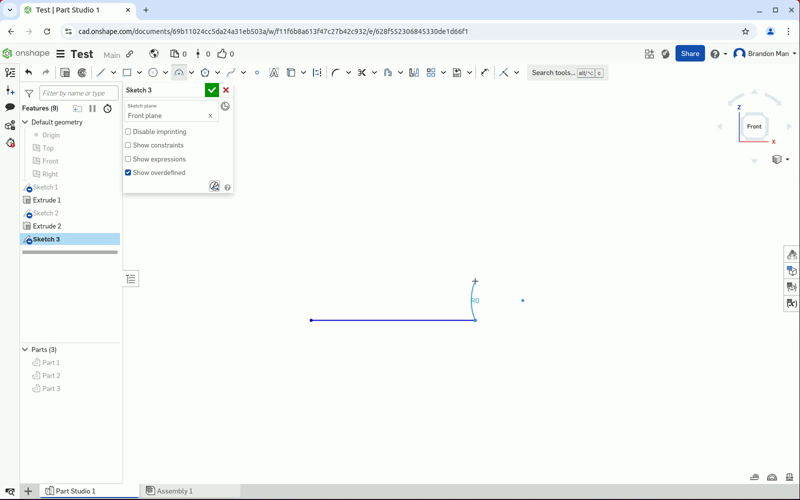
scroll(-6)
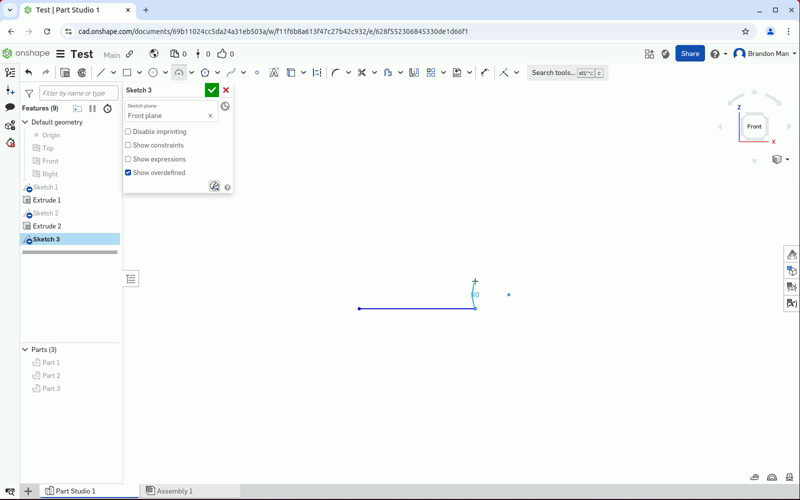
scroll(-6)
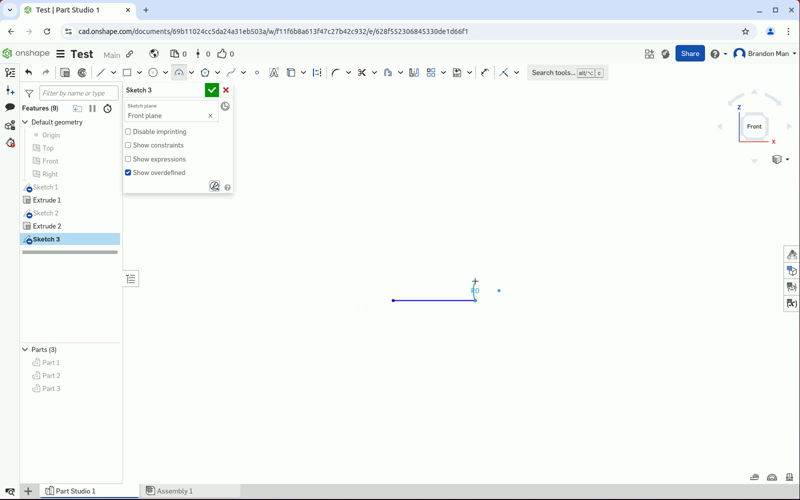
scroll(-6)
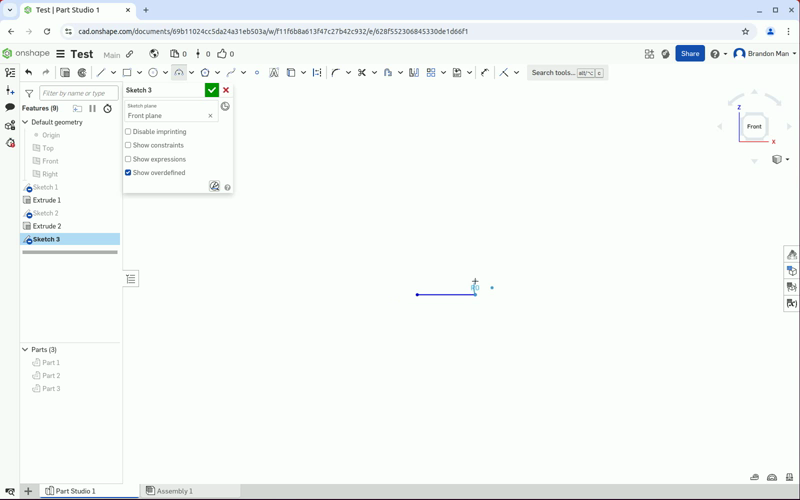
scroll(-6)
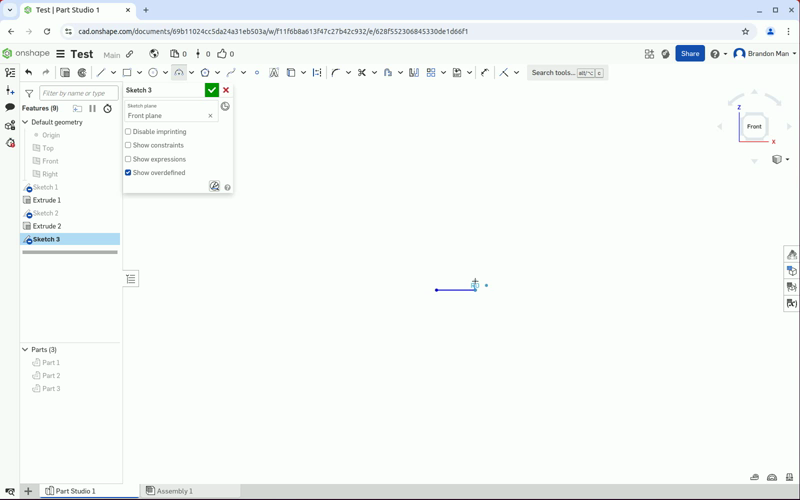
scroll(-6)
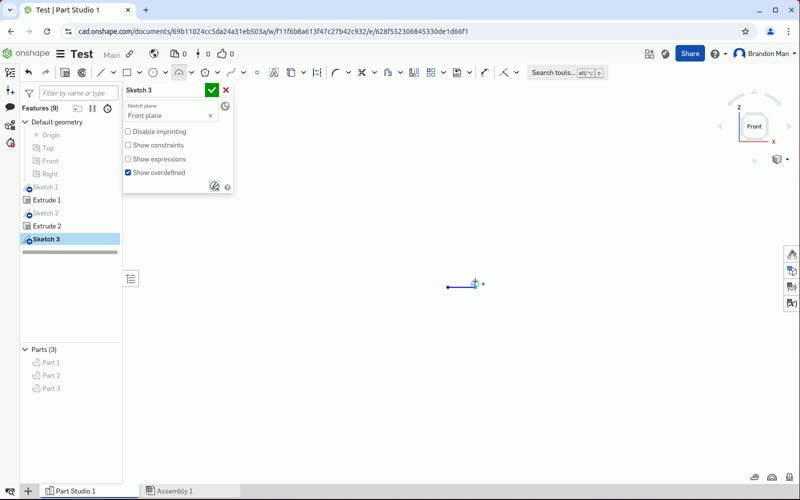
scroll(-6)
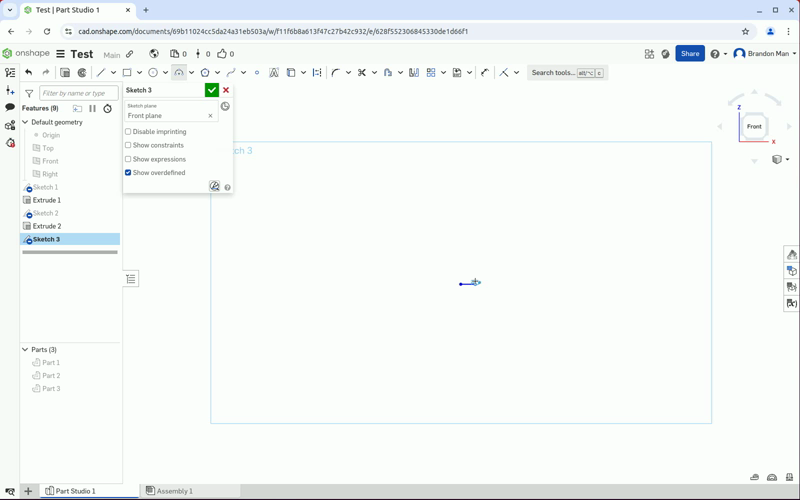
mouse_move(445, 282)
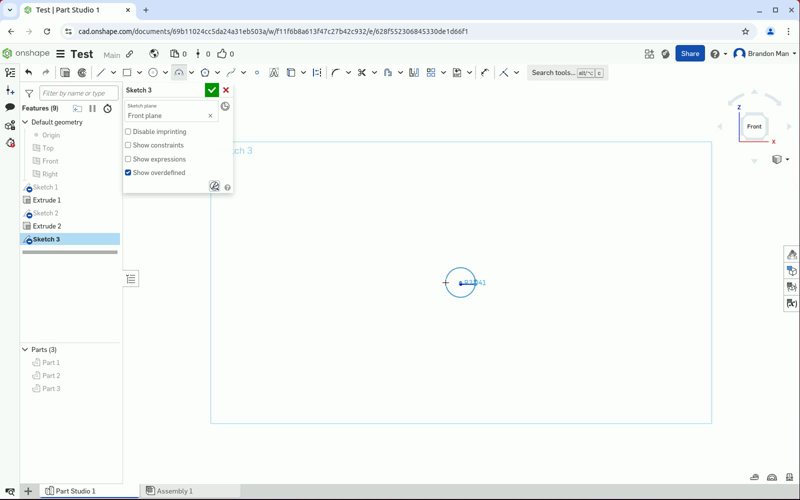
scroll(6)
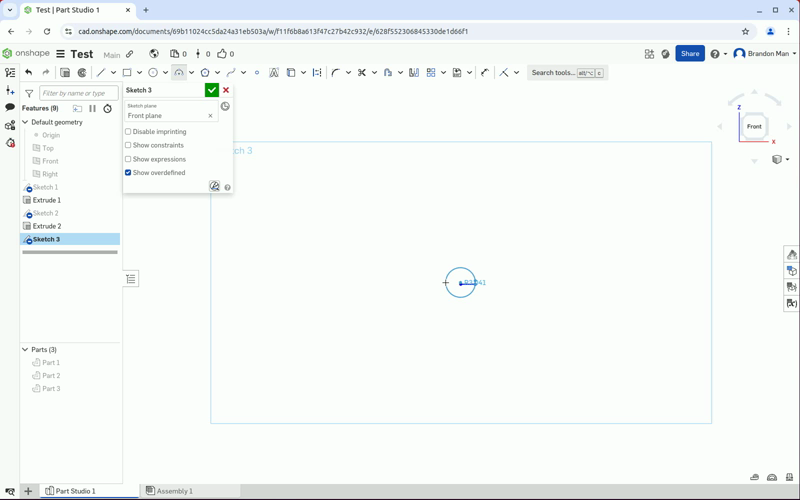
scroll(6)
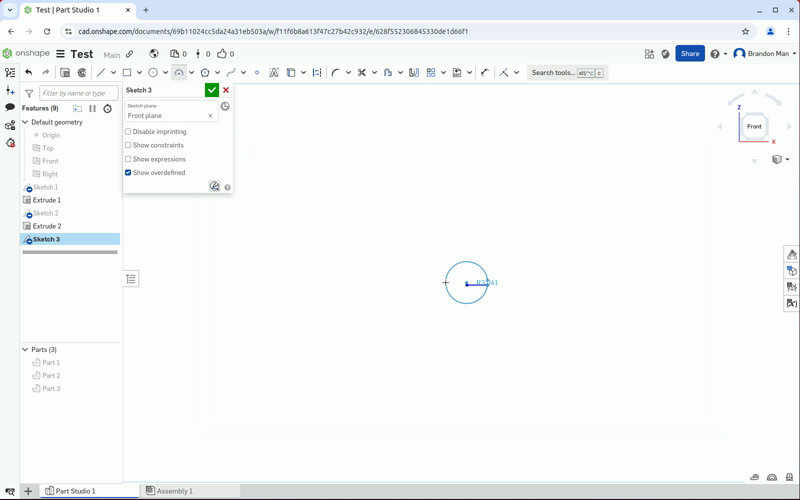
scroll(6)
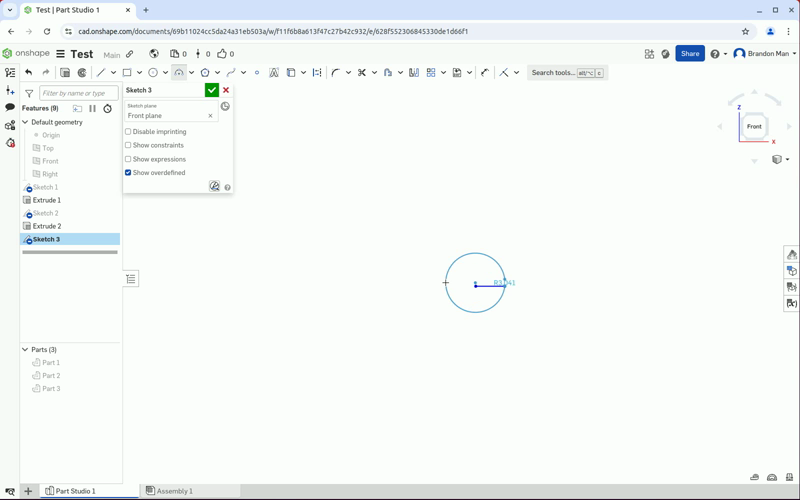
scroll(6)
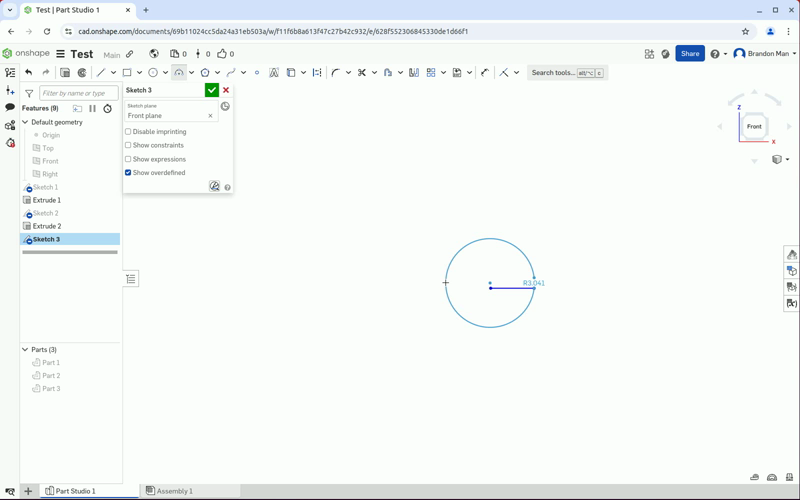
scroll(6)
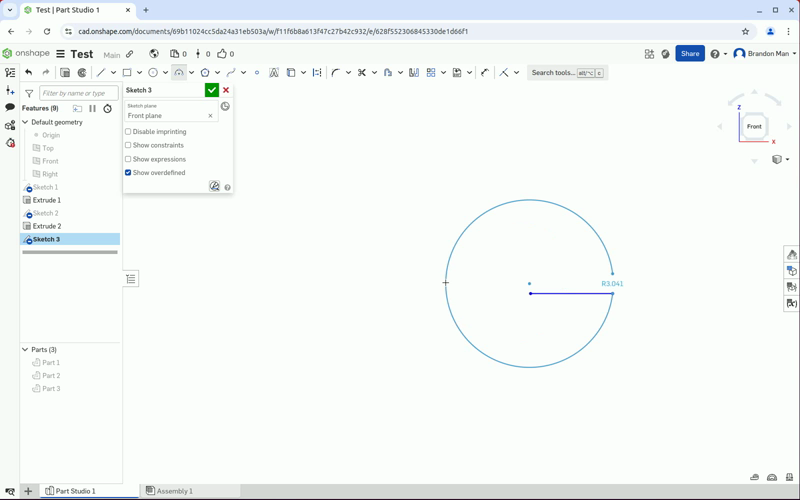
scroll(6)
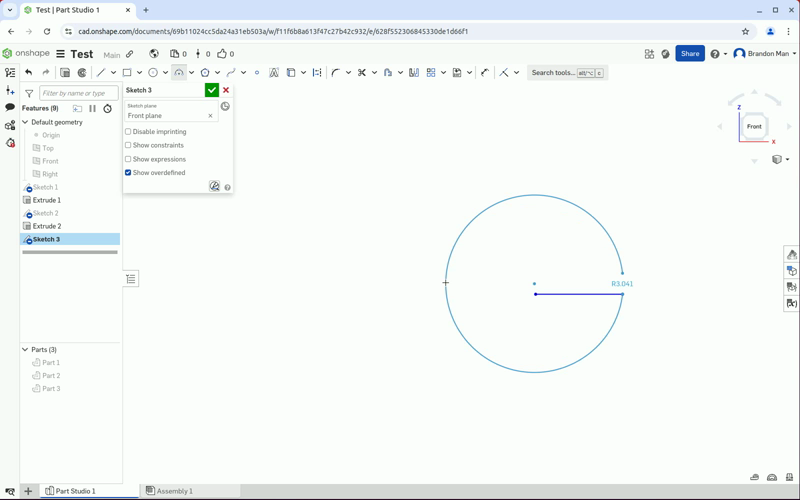
scroll(6)
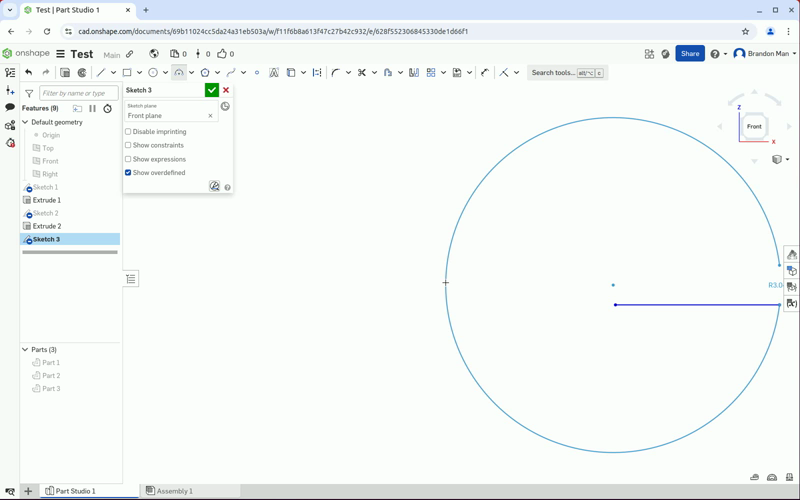
click(445, 282)
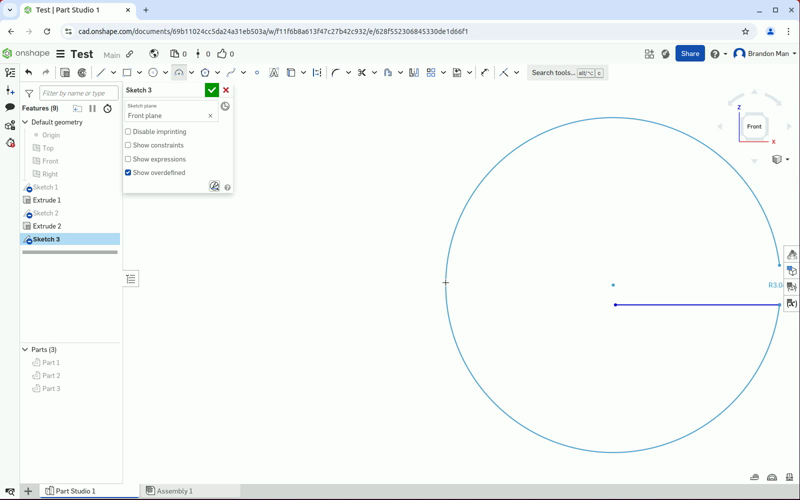
scroll(-6)
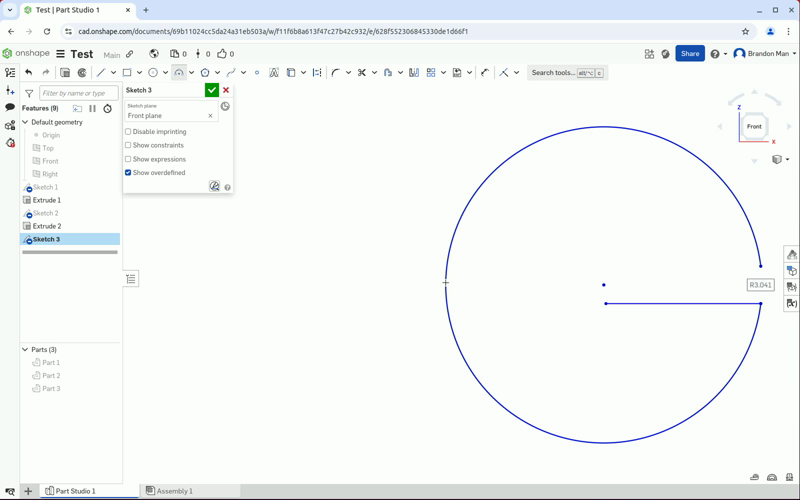
scroll(-6)
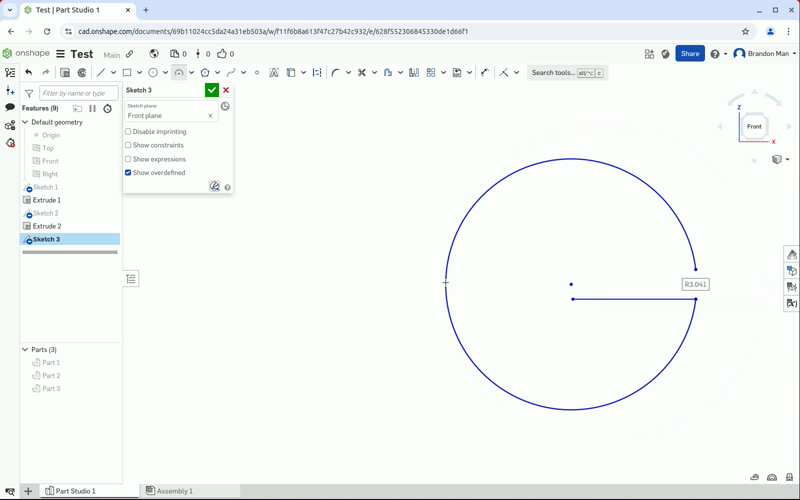
scroll(-6)
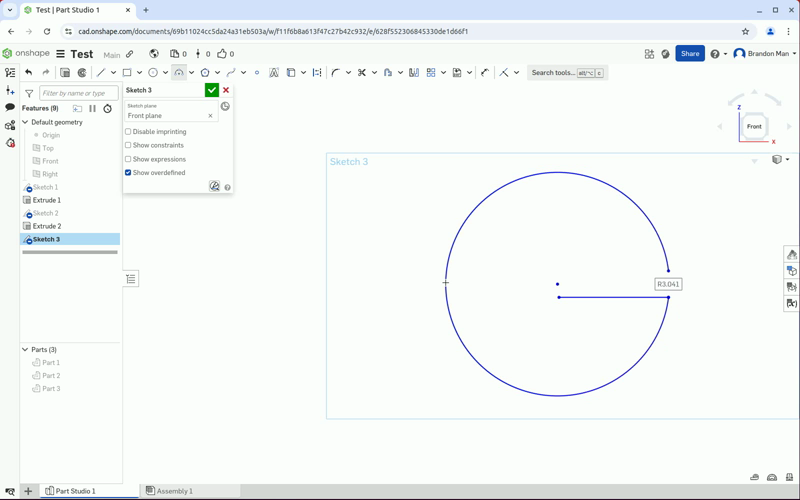
scroll(-6)
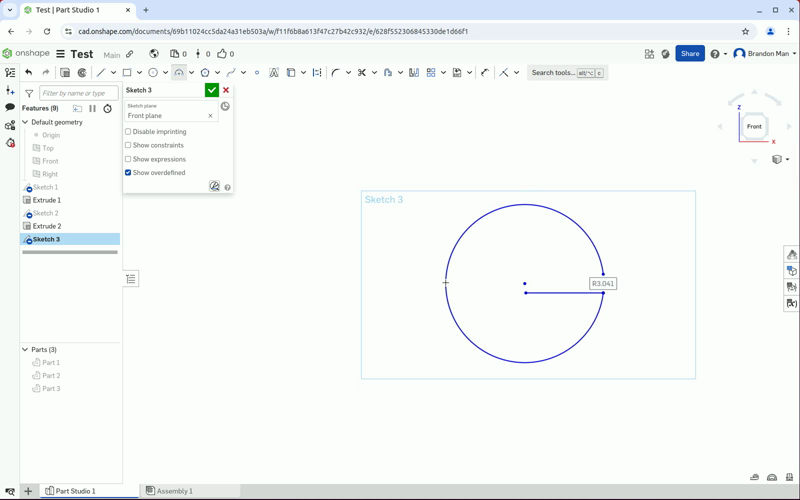
scroll(-6)
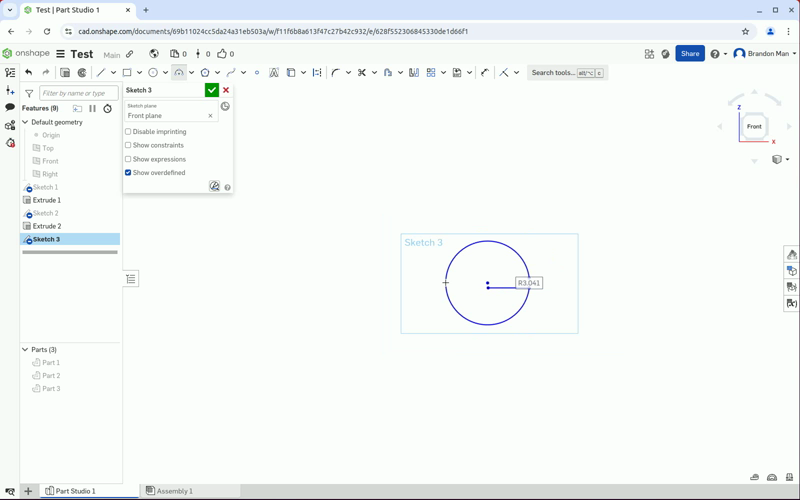
scroll(-6)
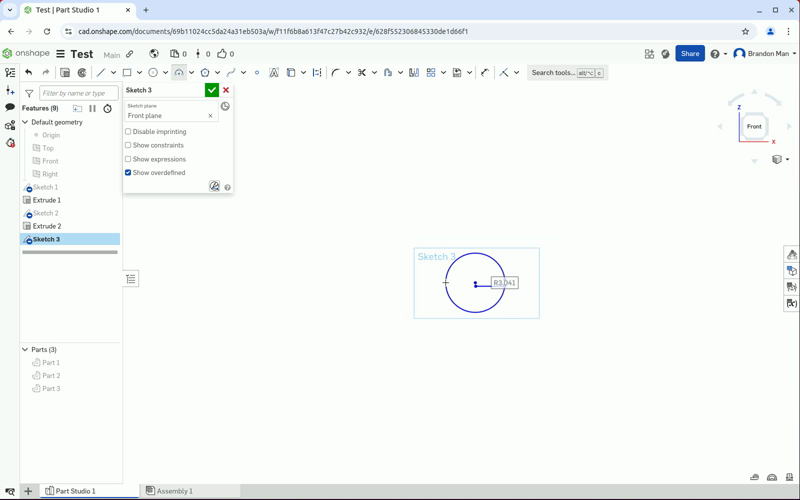
scroll(-6)
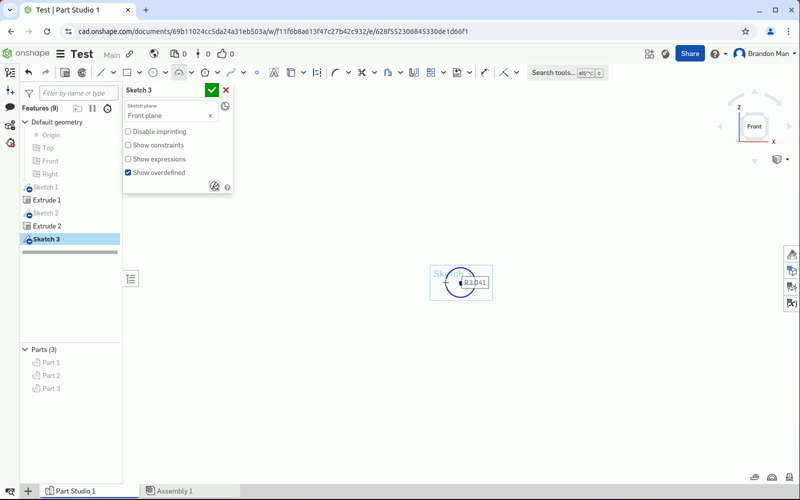
key_up(shift)
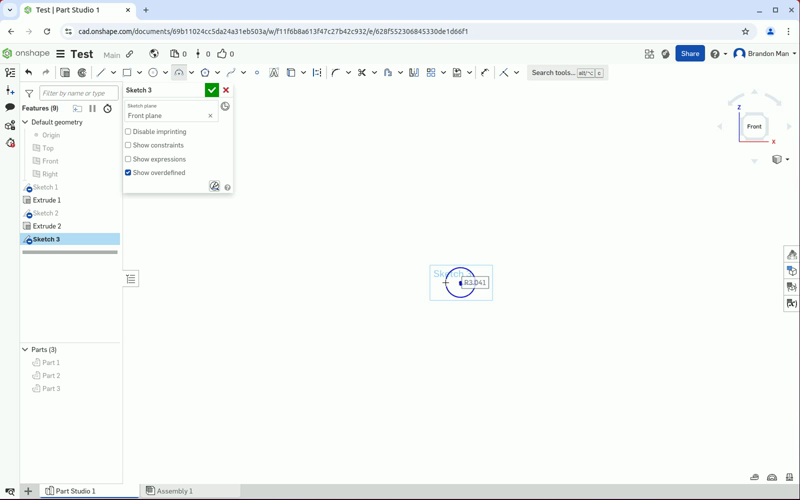
key(esc)
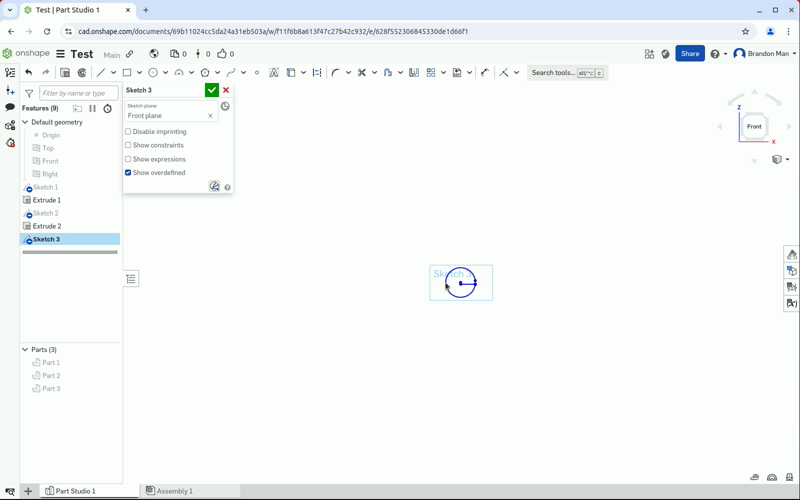
key(l)
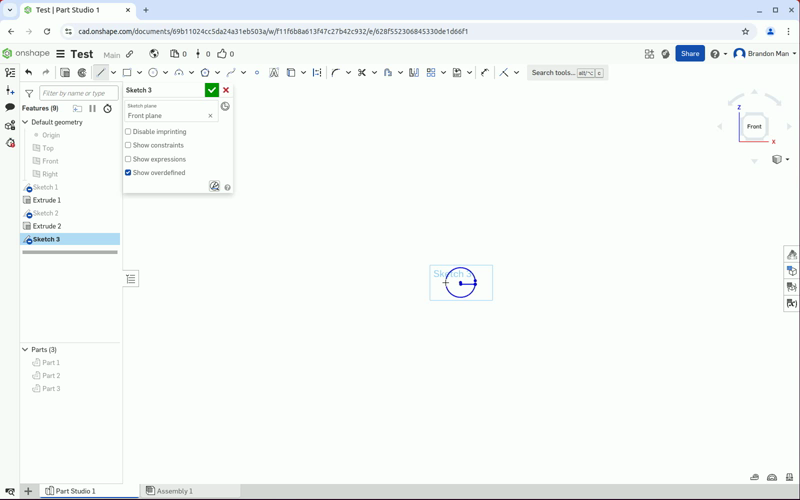
mouse_move(475, 280)
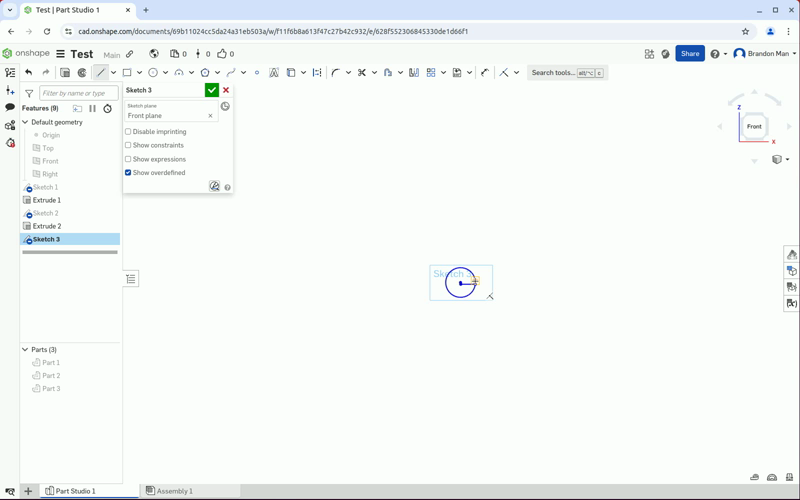
scroll(6)
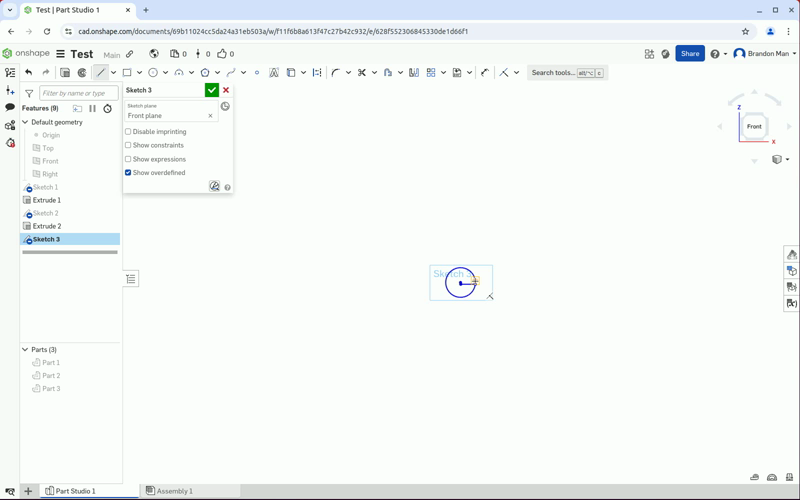
scroll(6)
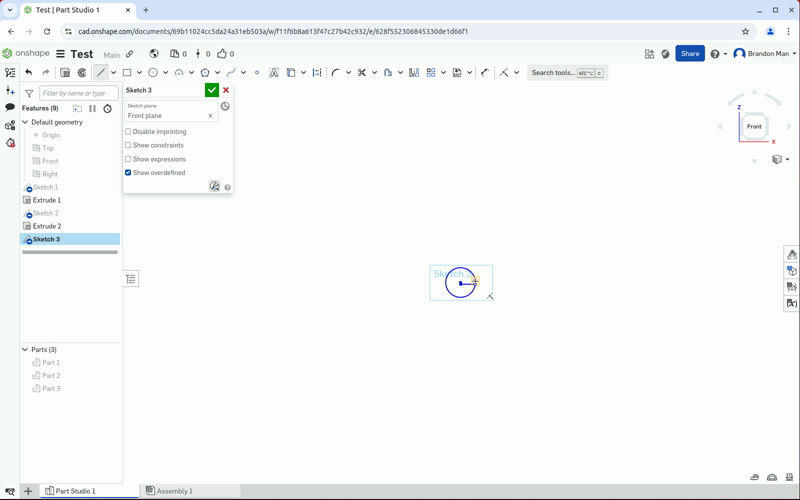
scroll(6)
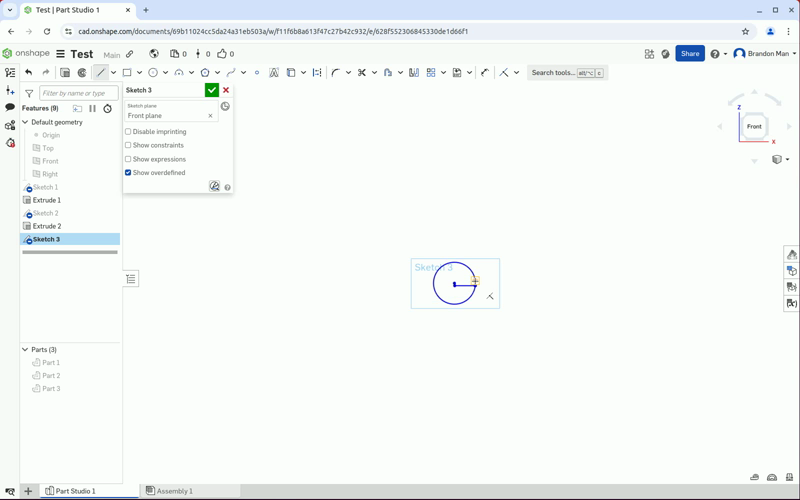
scroll(6)
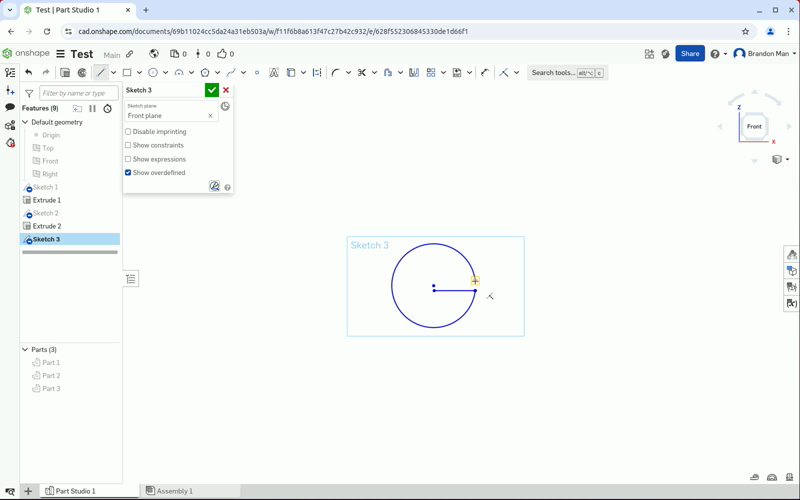
scroll(6)
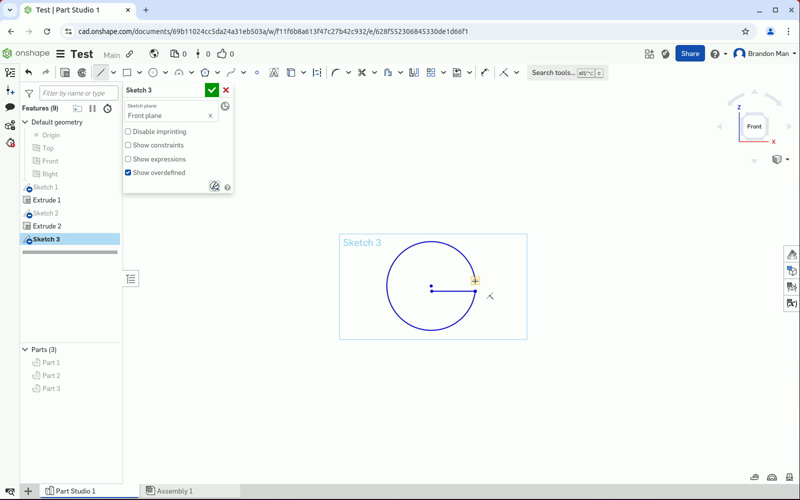
scroll(6)
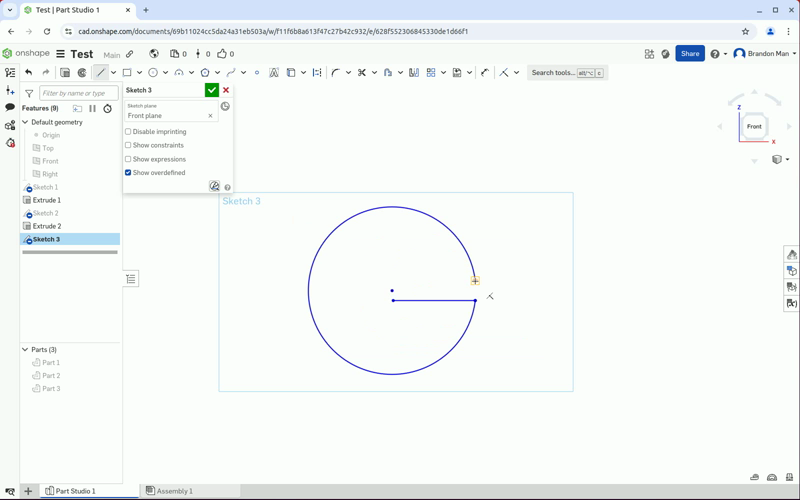
scroll(6)
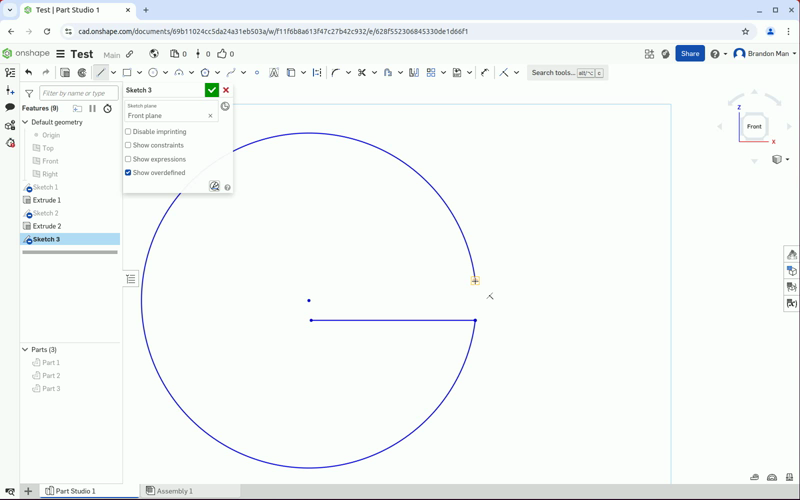
click(475, 280)
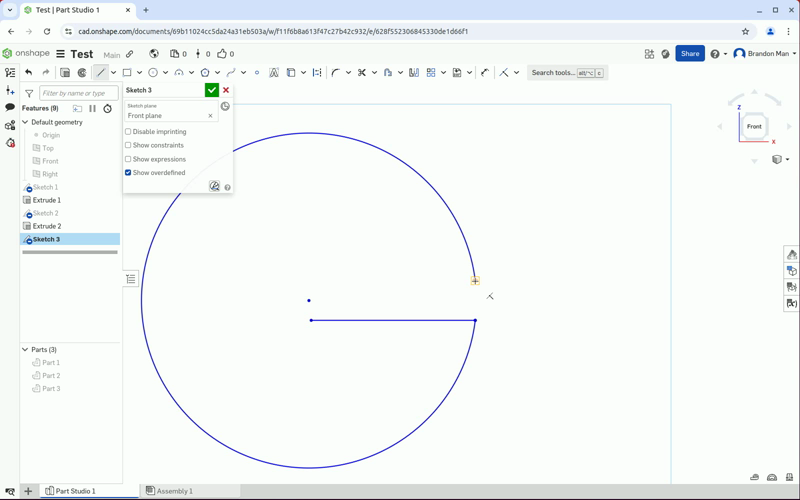
scroll(-6)
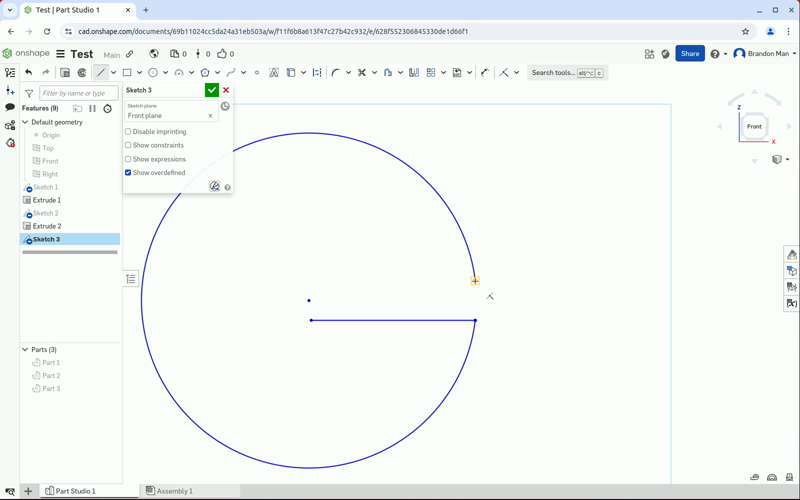
scroll(-6)
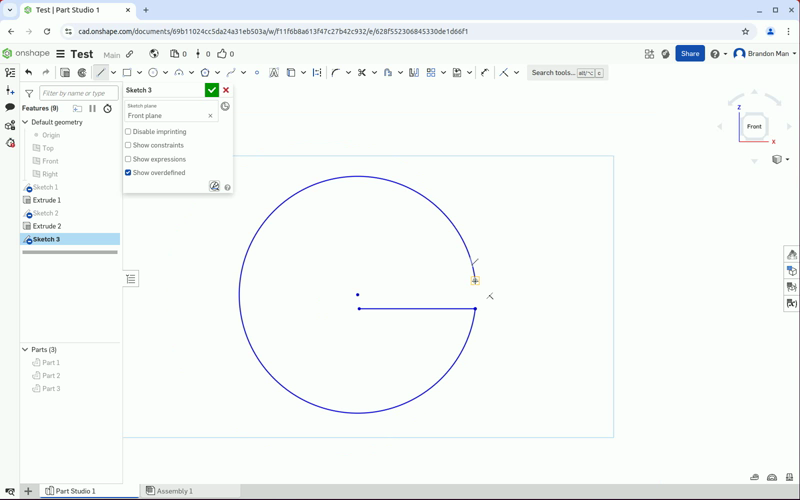
scroll(-6)
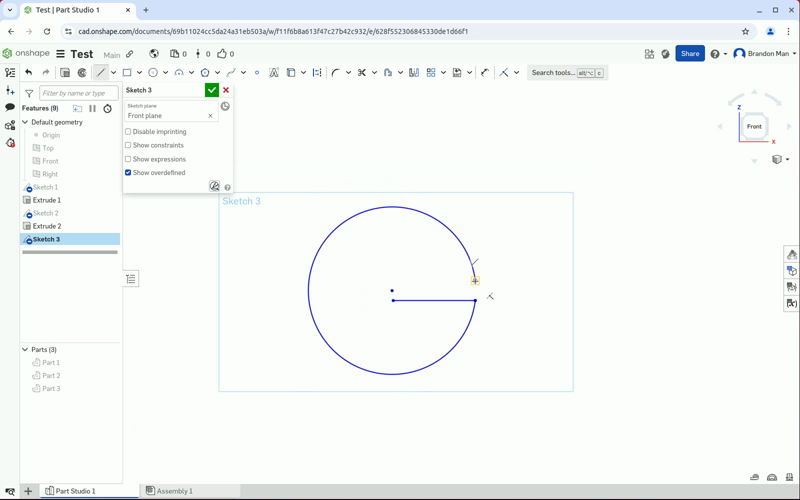
scroll(-6)
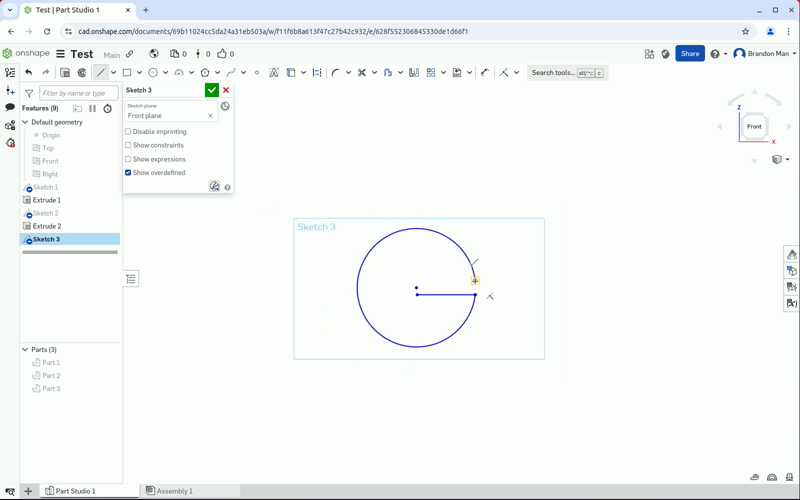
scroll(-6)
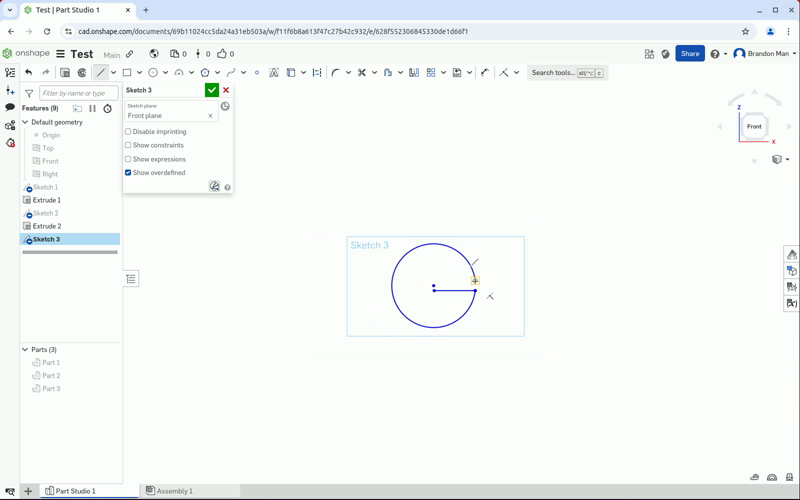
scroll(-6)
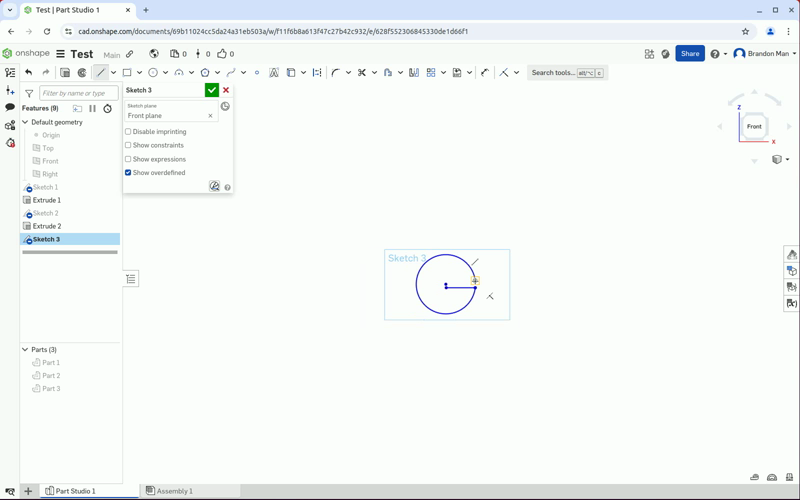
scroll(-6)
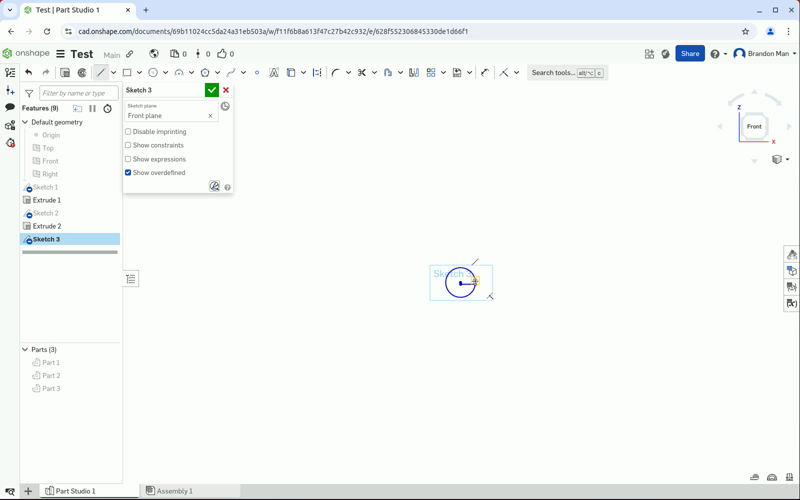
key_down(shift)
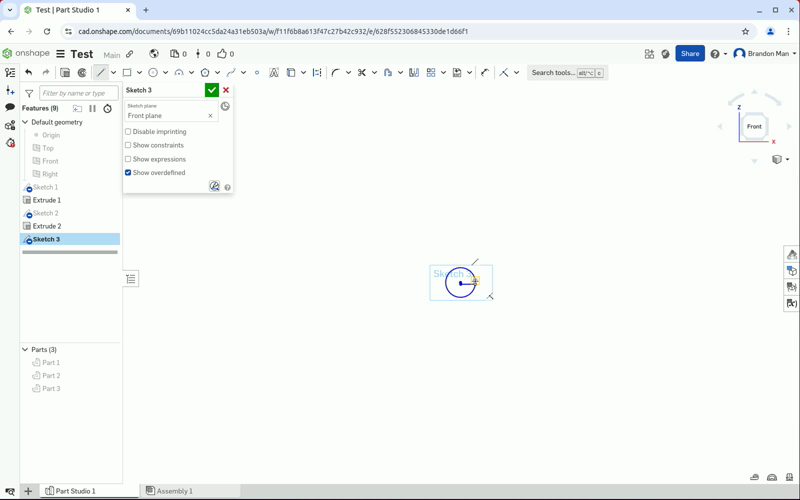
mouse_move(505, 280)
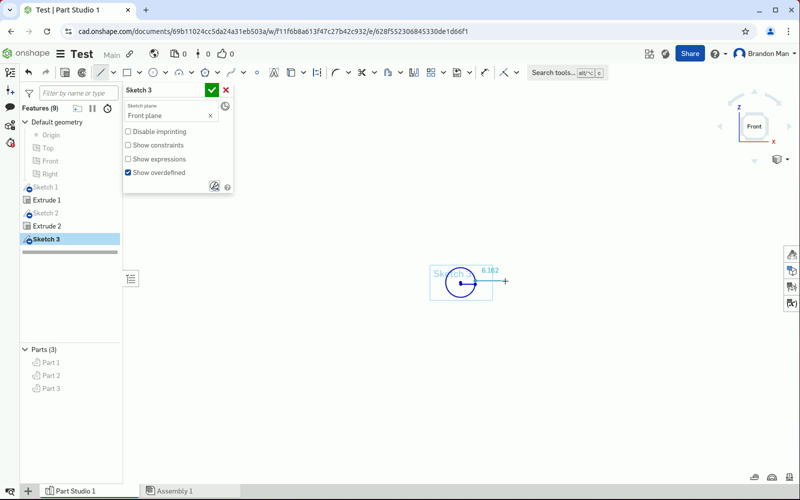
mouse_move(460, 280)
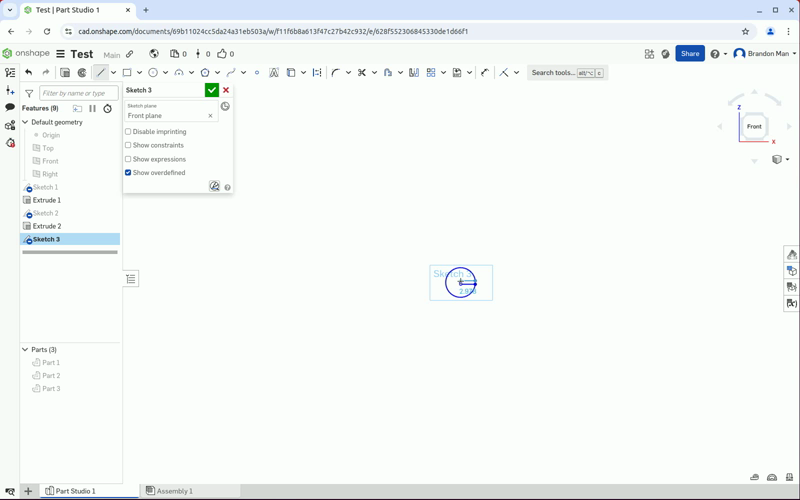
scroll(6)
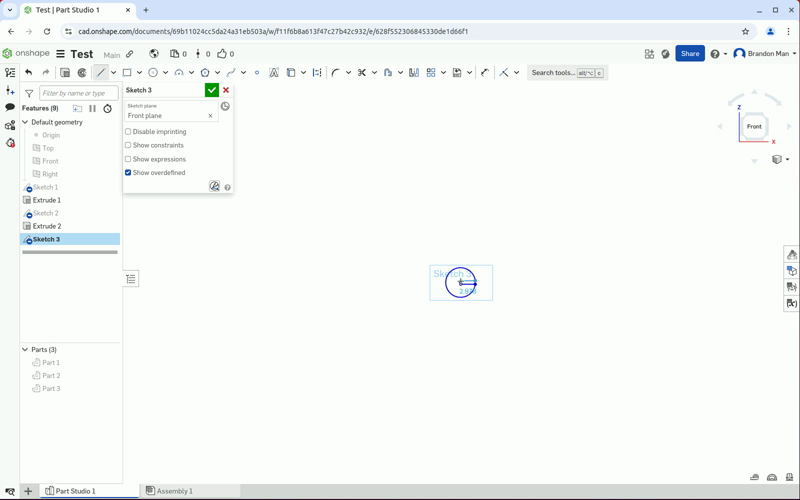
scroll(6)
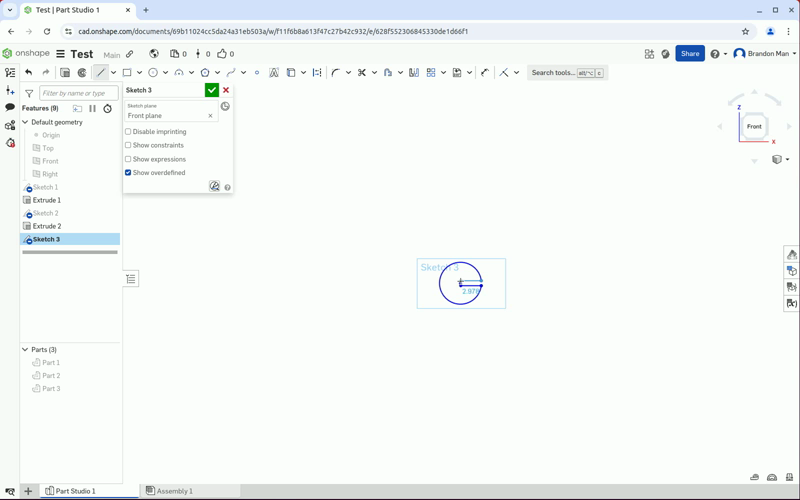
scroll(6)
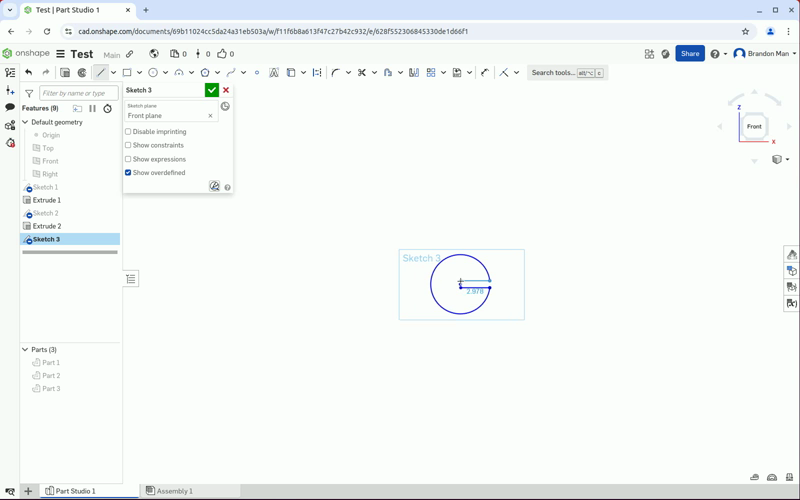
scroll(6)
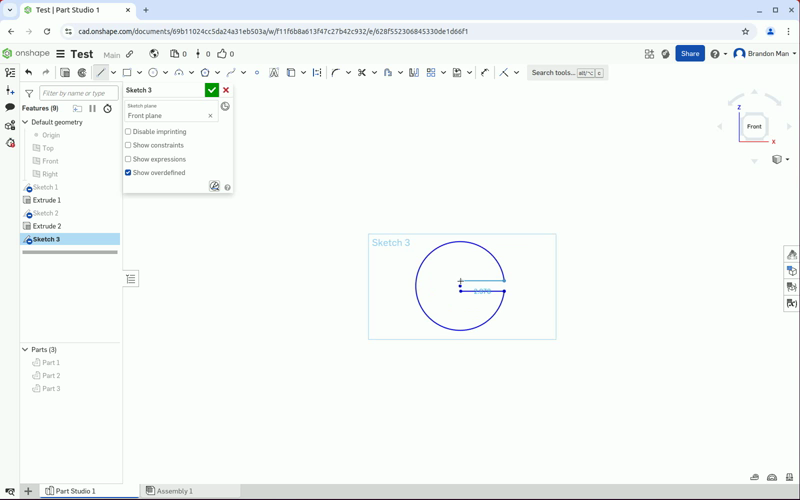
scroll(6)
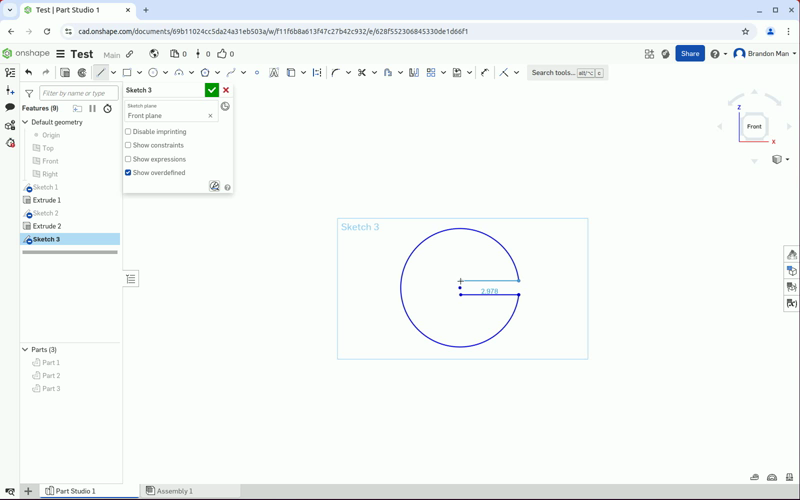
scroll(6)
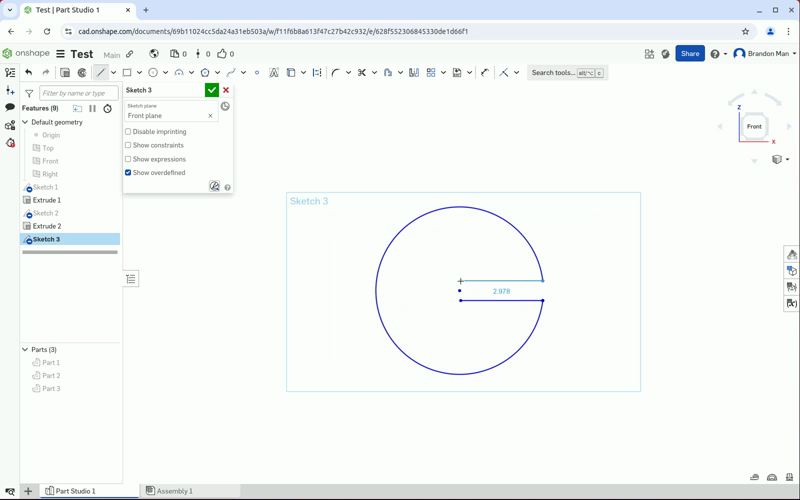
scroll(6)
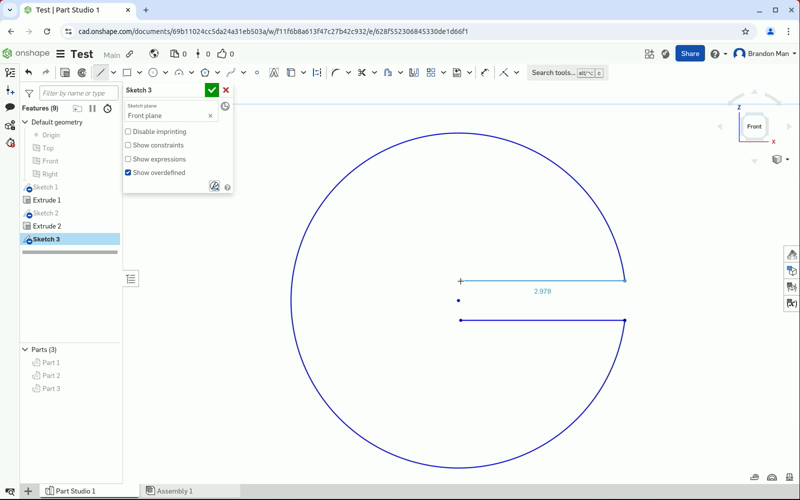
click(460, 280)
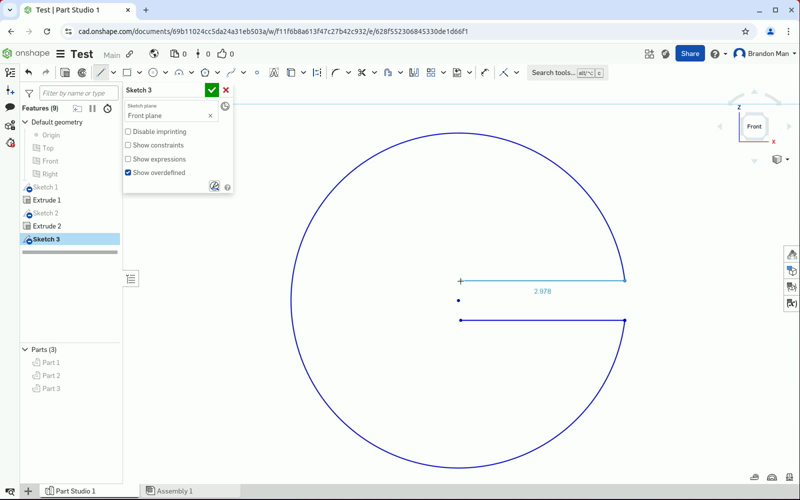
scroll(-6)
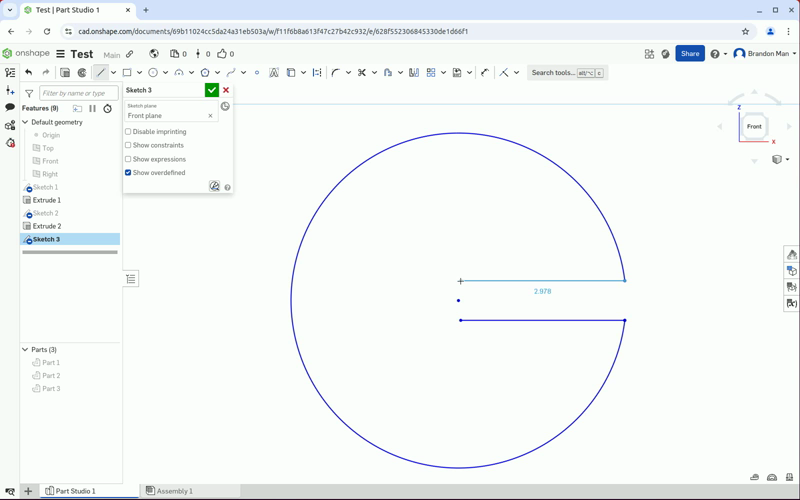
scroll(-6)
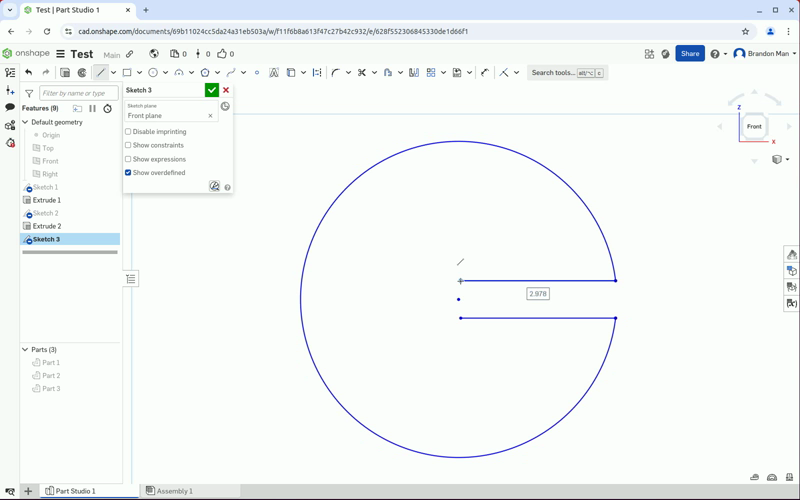
scroll(-6)
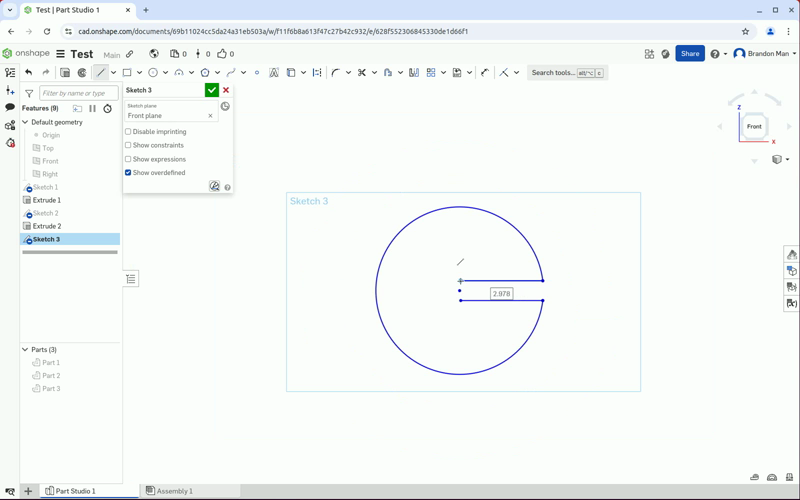
scroll(-6)
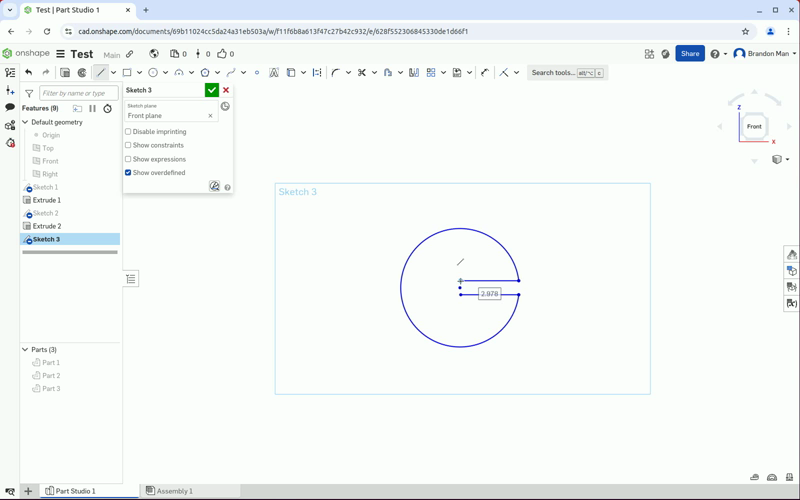
scroll(-6)
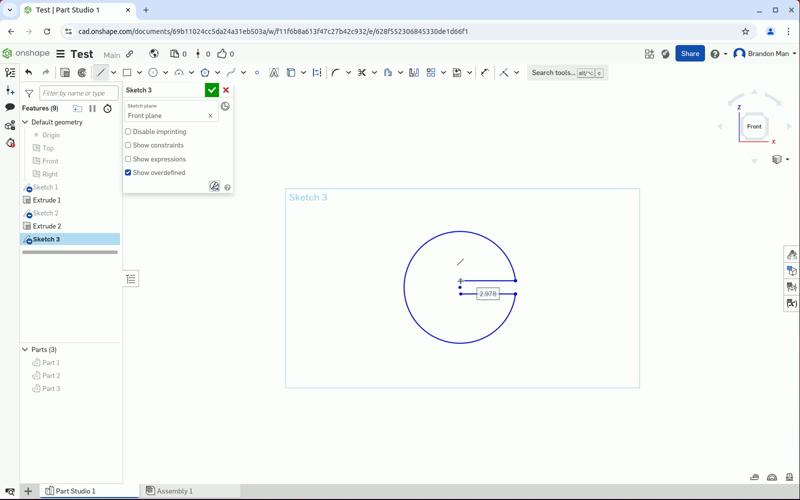
scroll(-6)
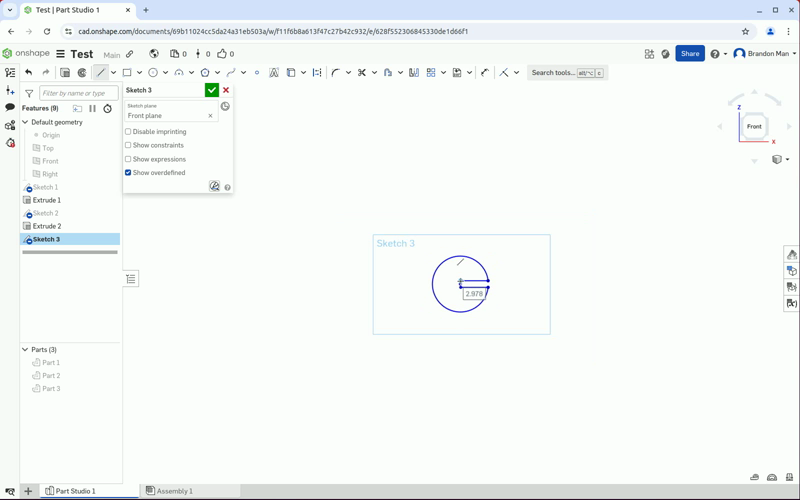
scroll(-6)
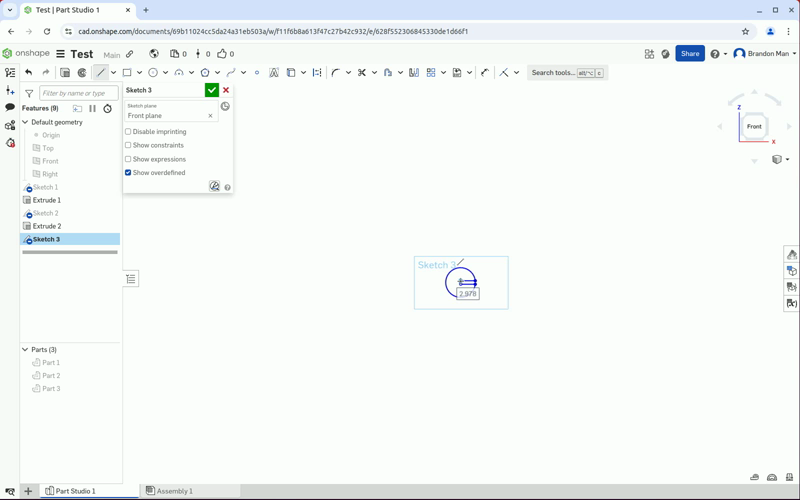
key_up(shift)
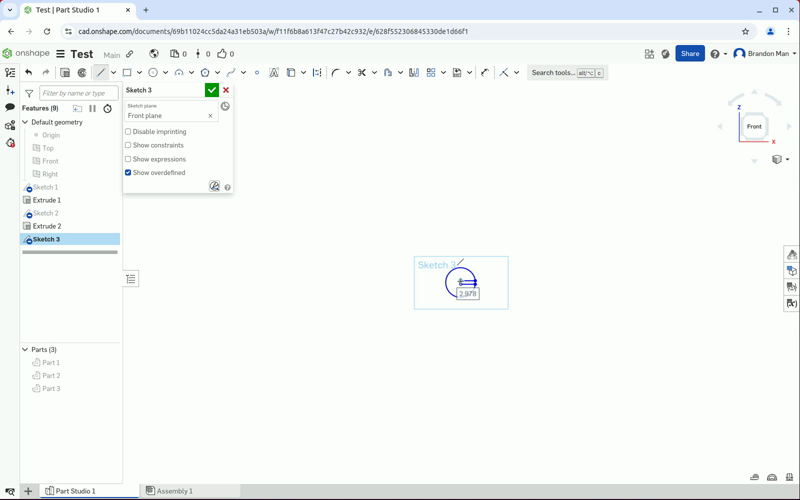
key(esc)
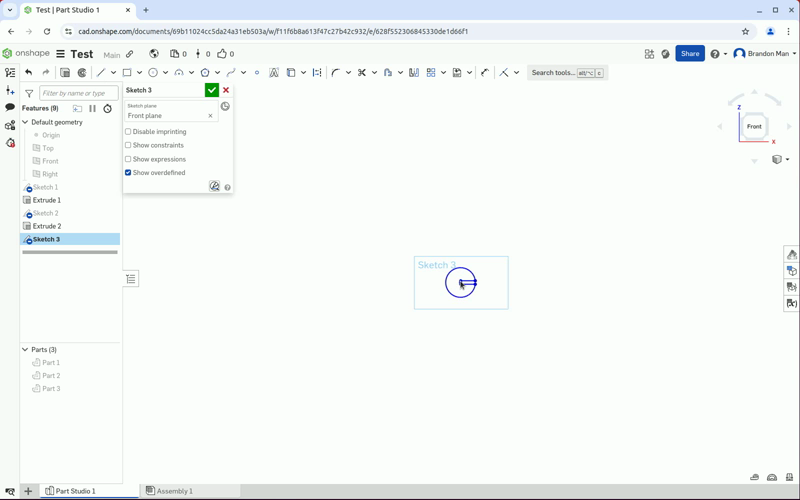
key(a)
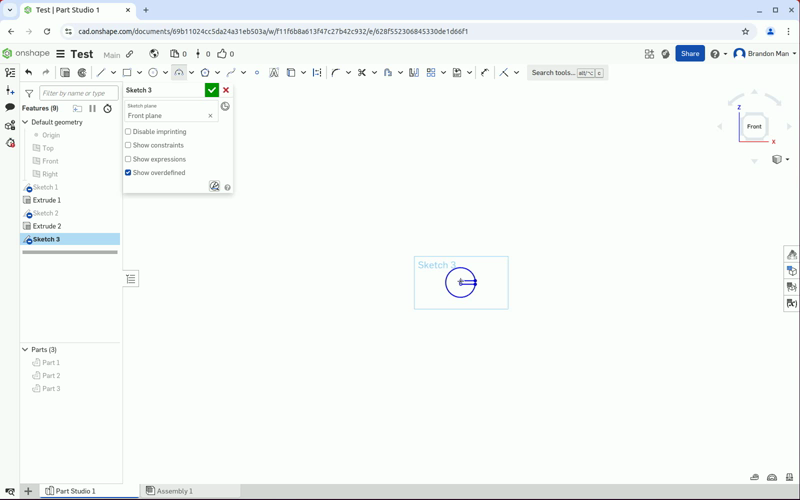
mouse_move(460, 280)
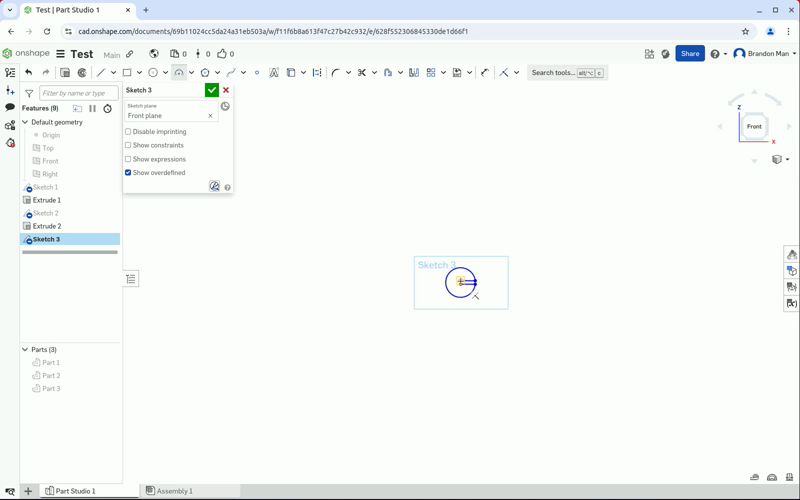
scroll(6)
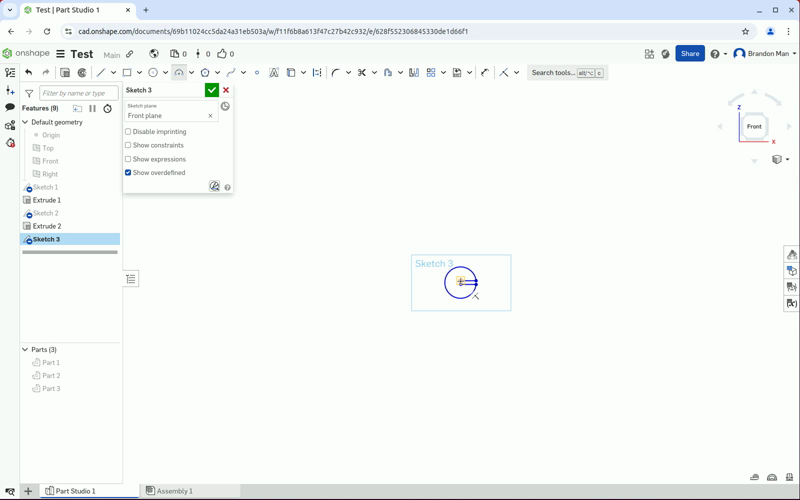
scroll(6)
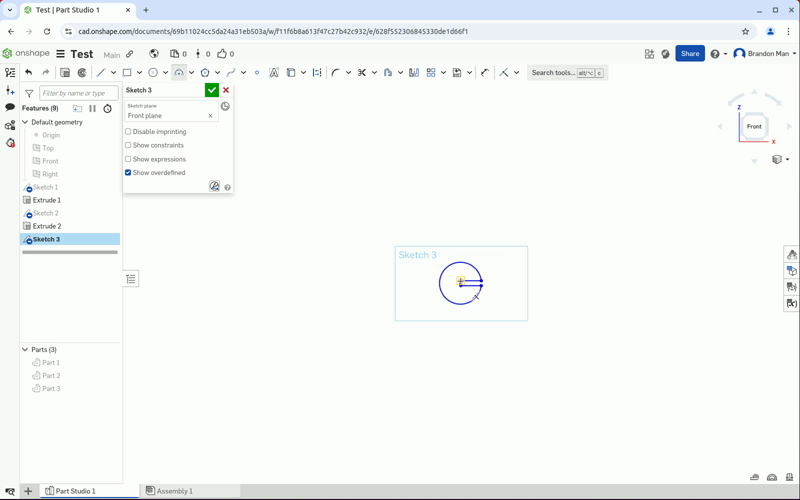
scroll(6)
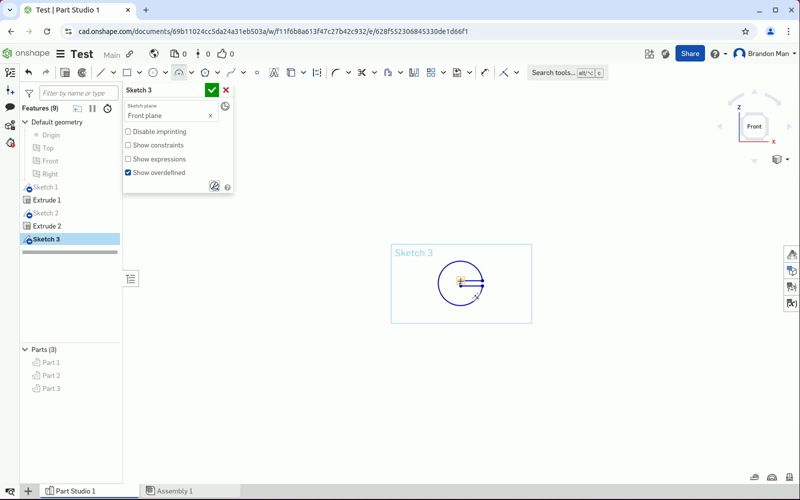
scroll(6)
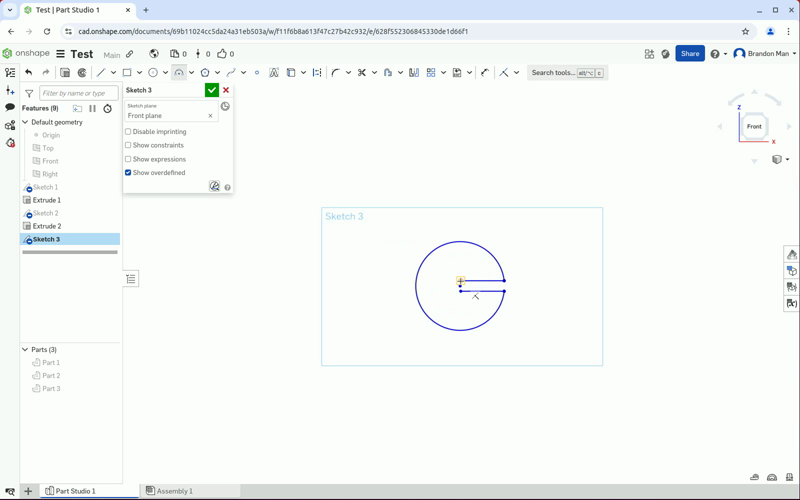
scroll(6)
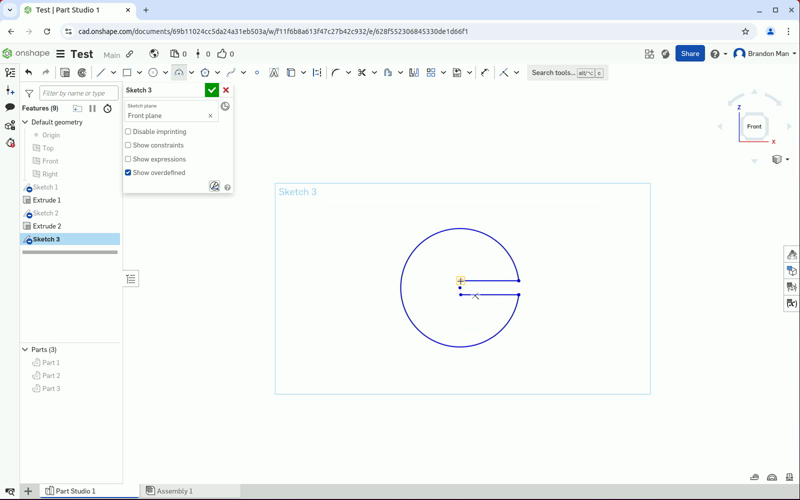
scroll(6)
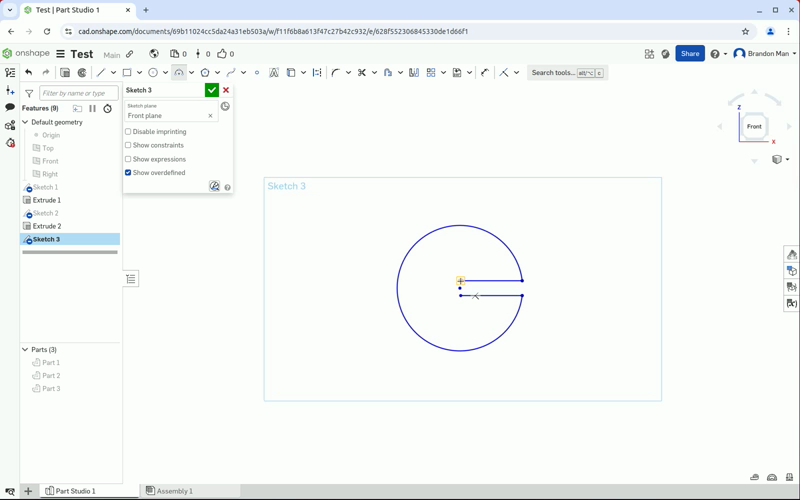
scroll(6)
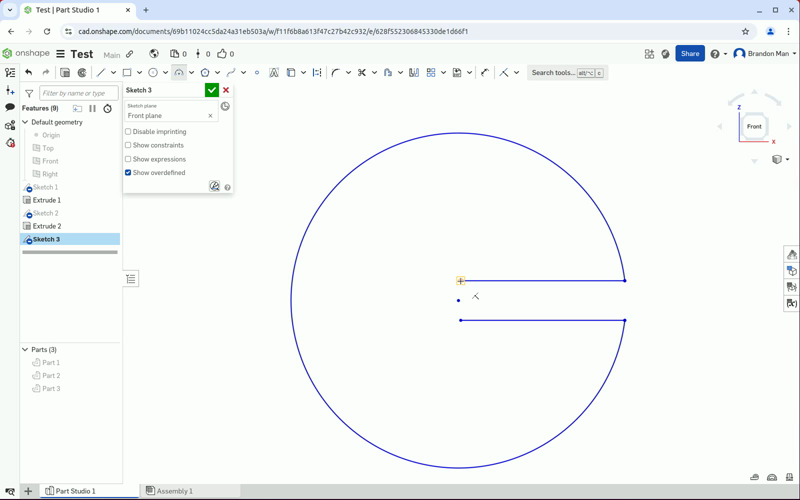
click(460, 280)
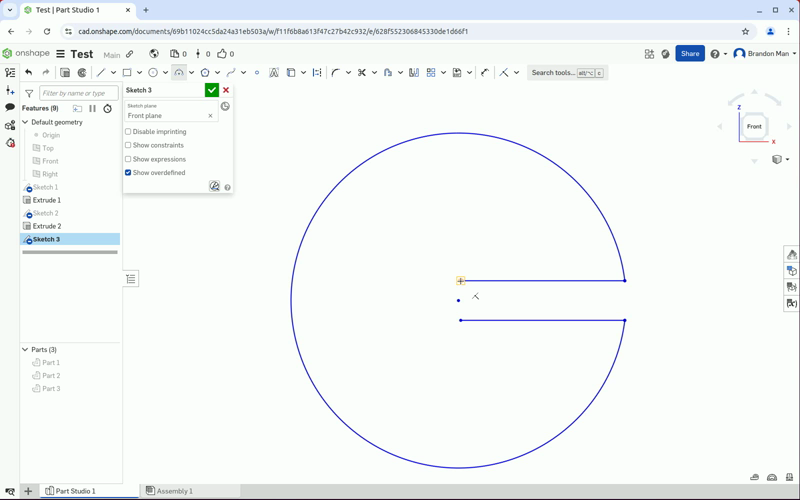
scroll(-6)
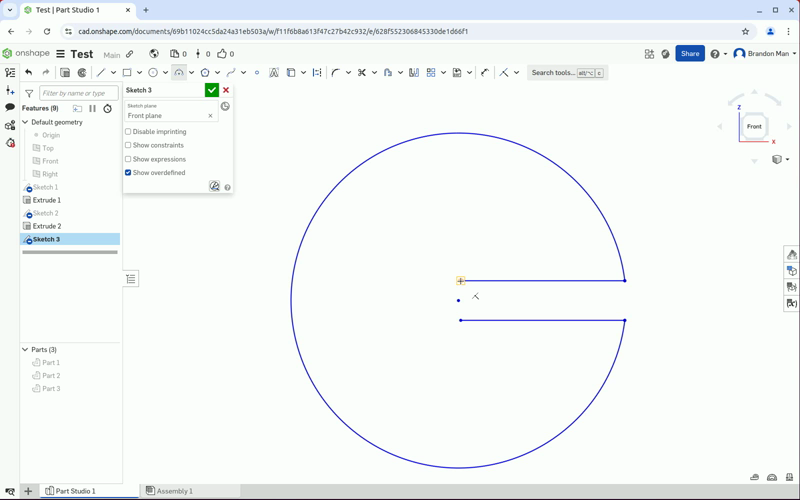
scroll(-6)
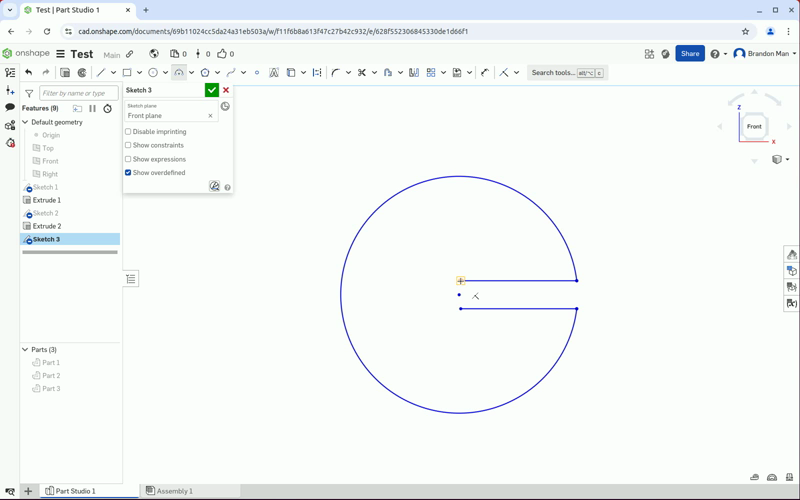
scroll(-6)
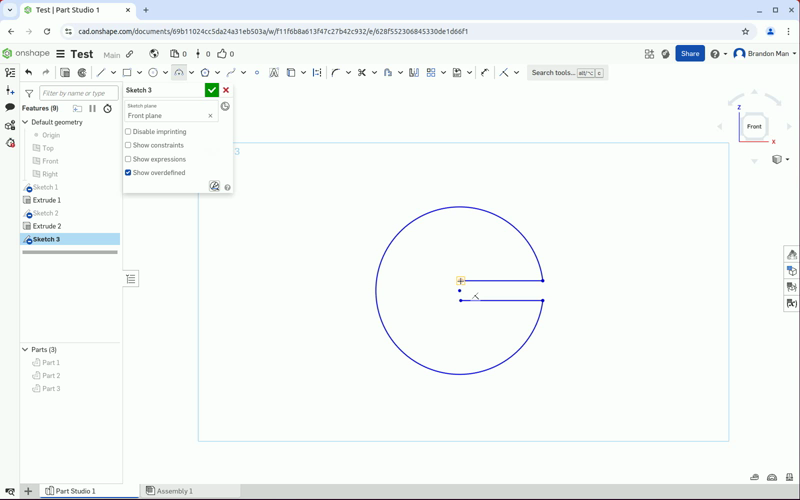
scroll(-6)
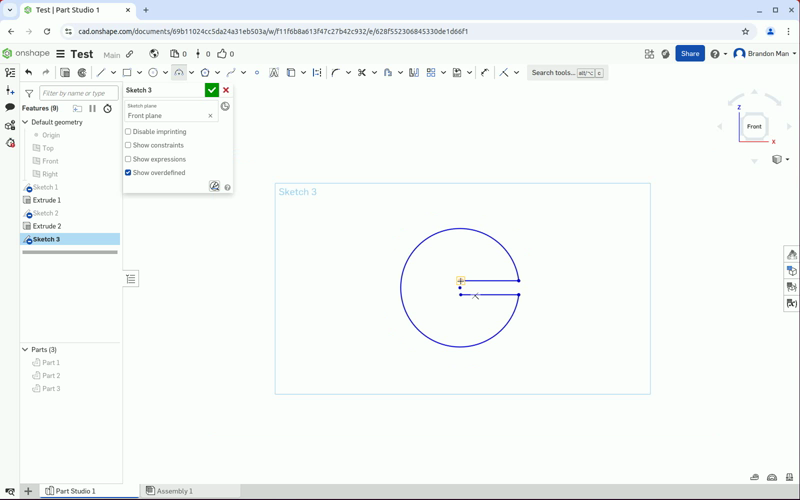
scroll(-6)
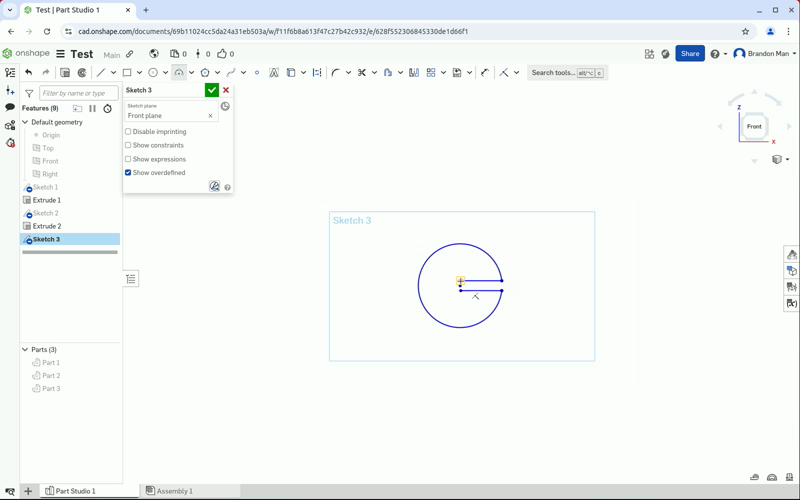
scroll(-6)
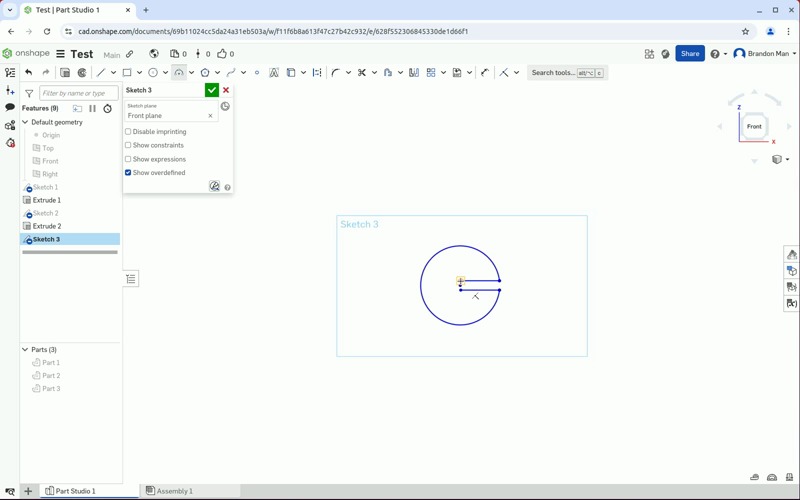
scroll(-6)
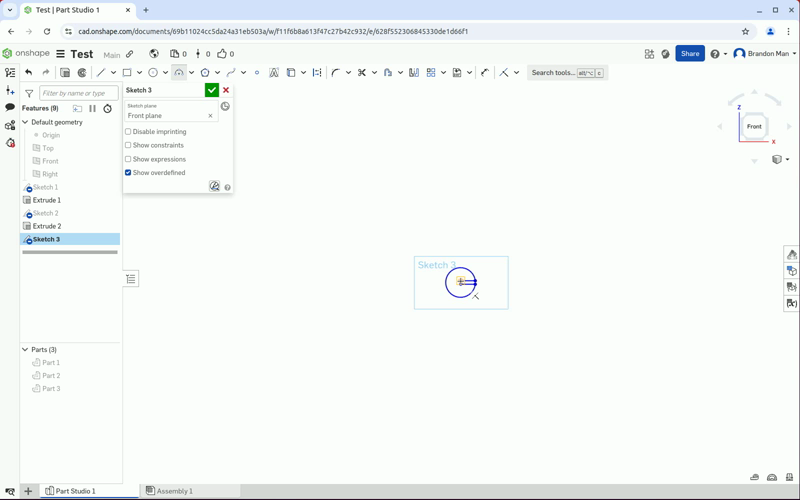
mouse_move(460, 284)
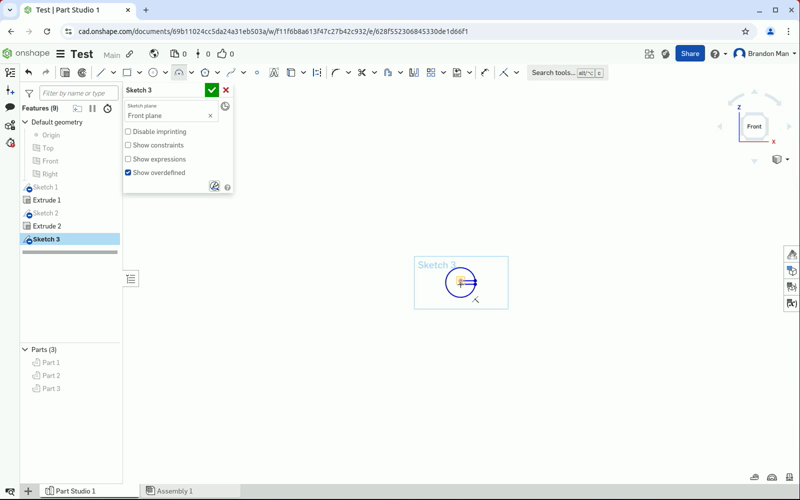
scroll(6)
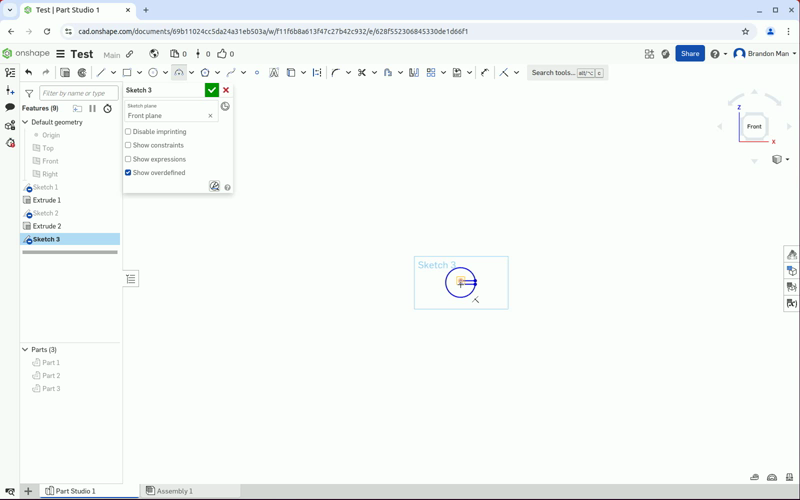
scroll(6)
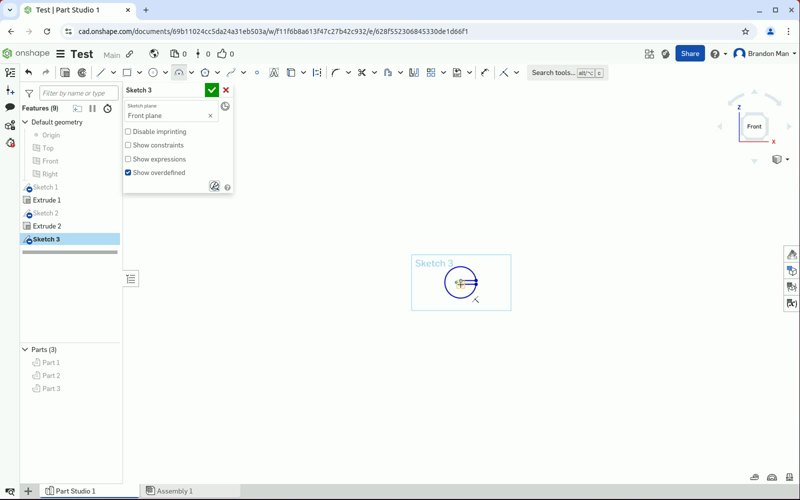
scroll(6)
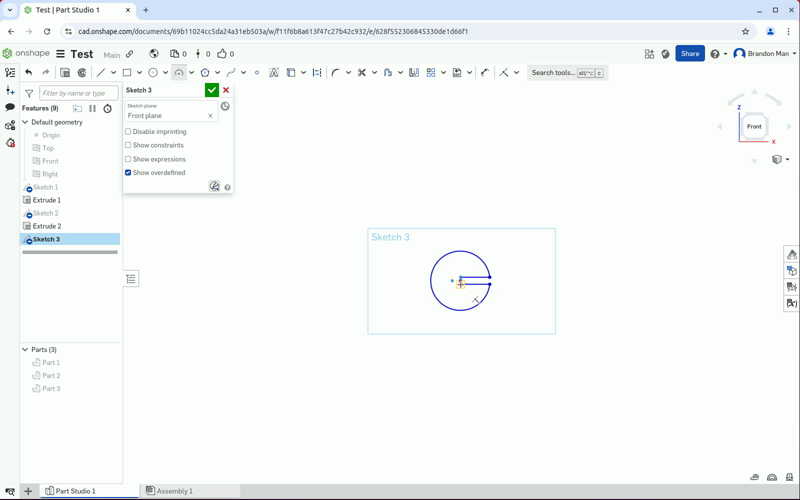
scroll(6)
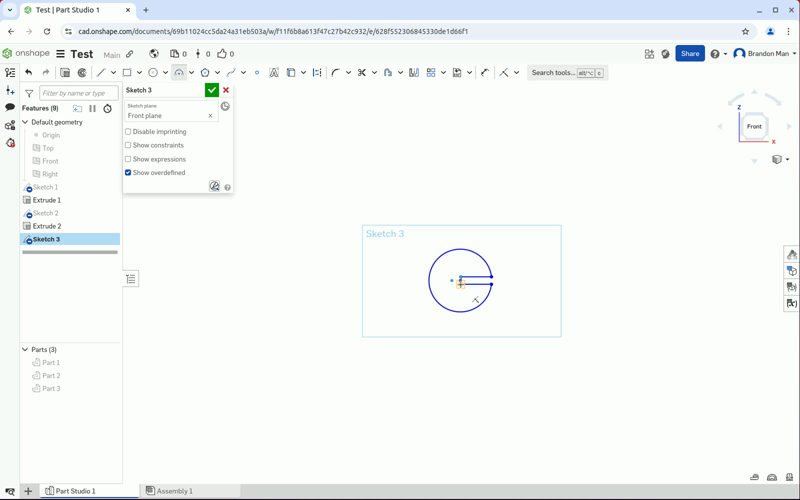
scroll(6)
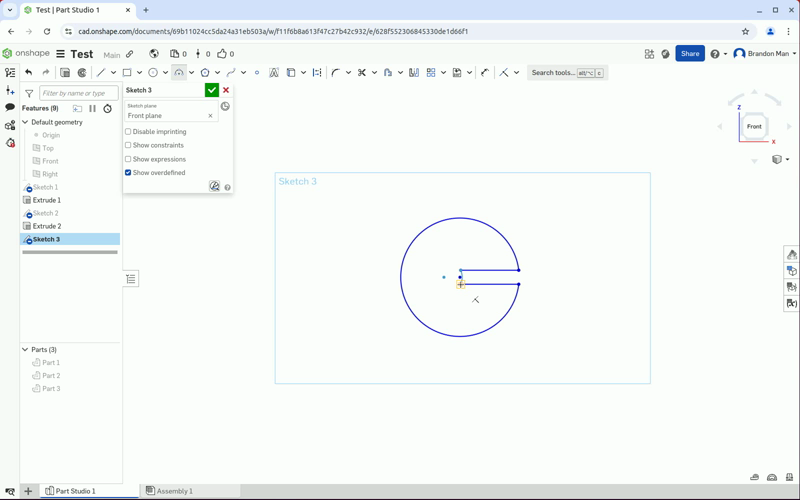
scroll(6)
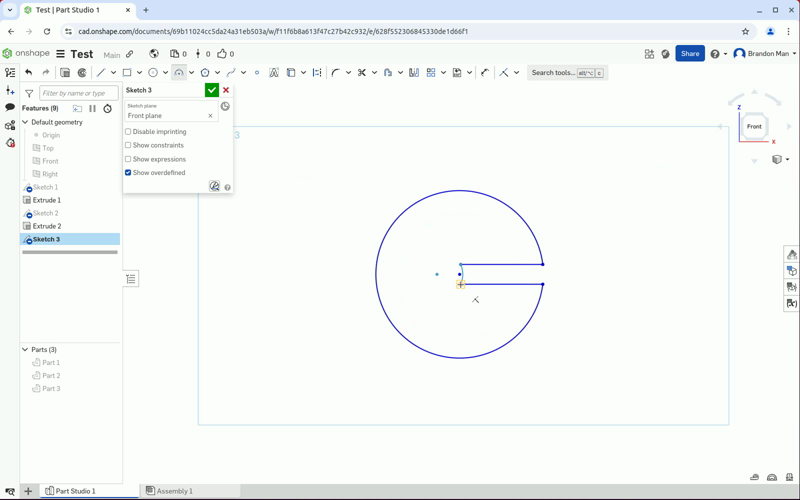
scroll(6)
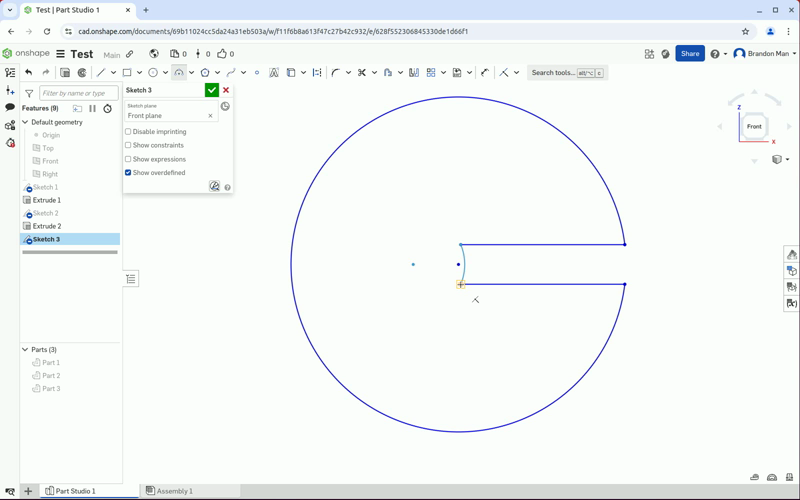
click(460, 284)
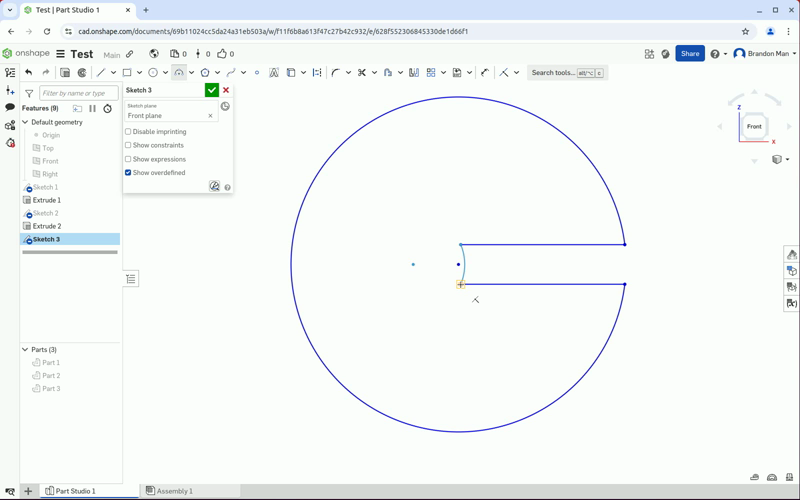
scroll(-6)
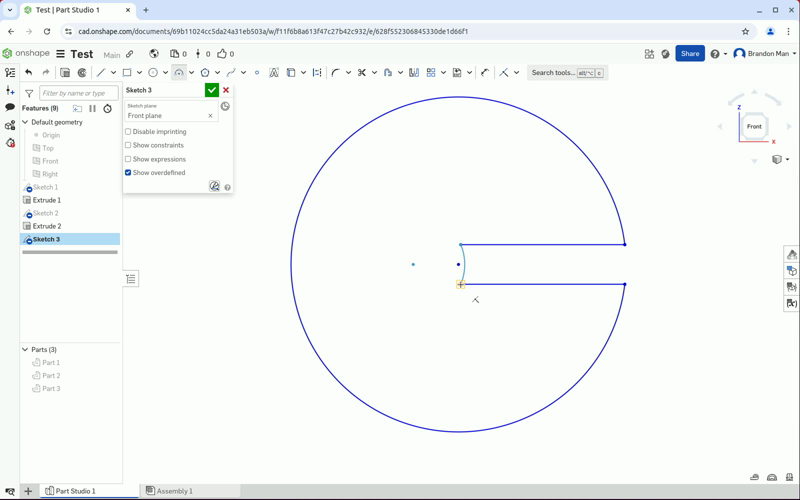
scroll(-6)
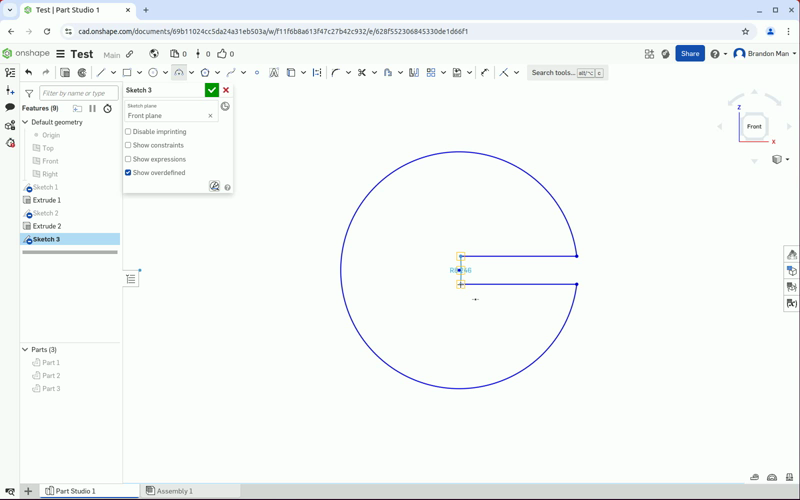
scroll(-6)
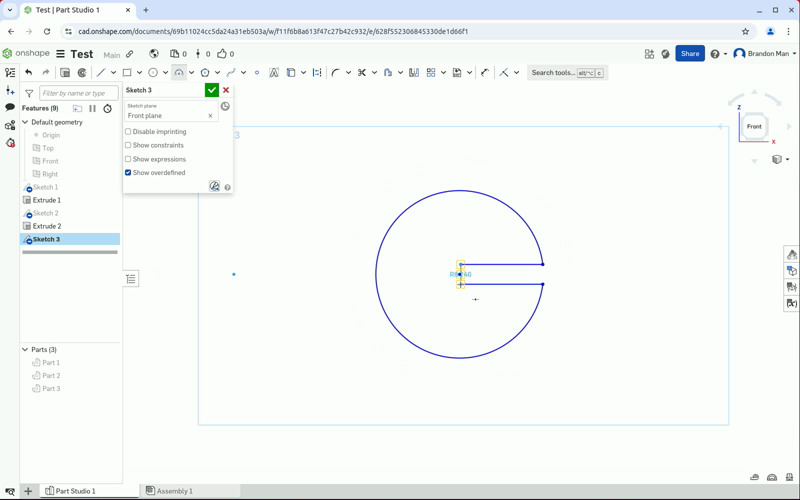
scroll(-6)
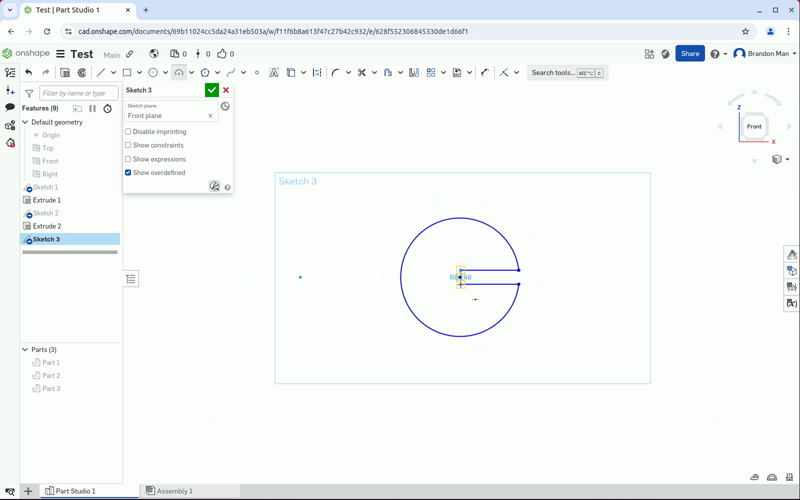
scroll(-6)
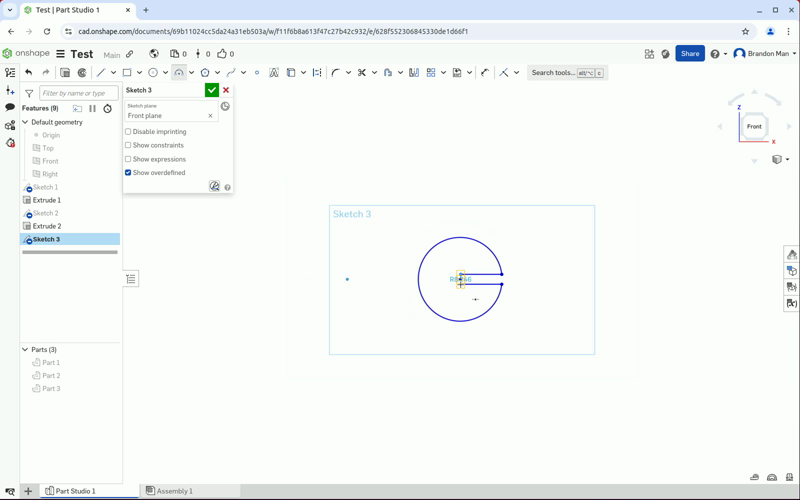
scroll(-6)
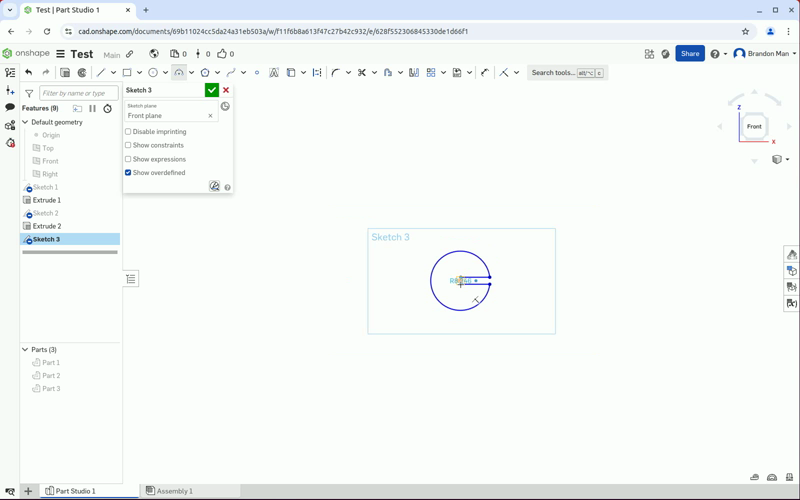
scroll(-6)
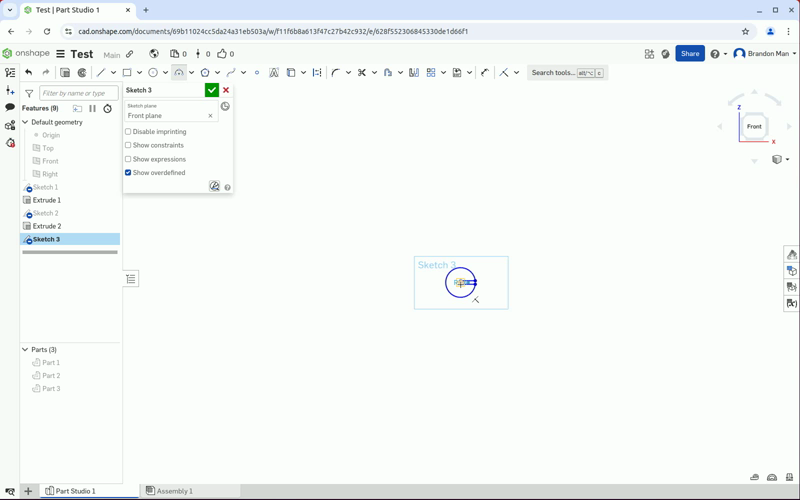
key_down(shift)
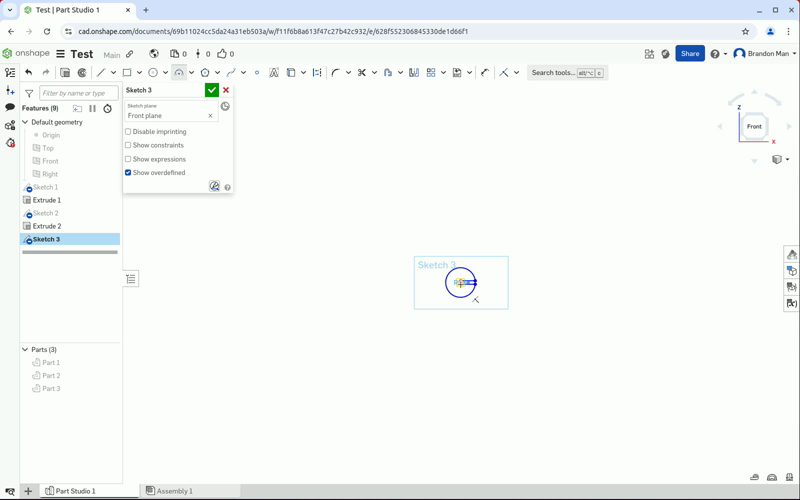
mouse_move(458, 282)
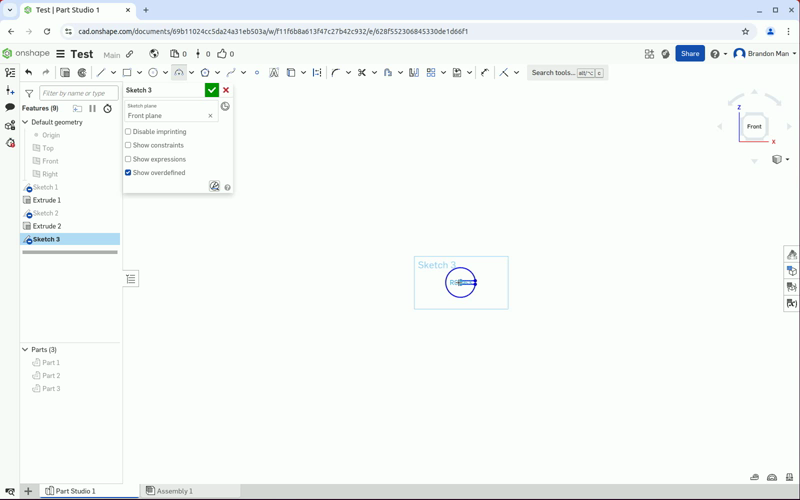
scroll(6)
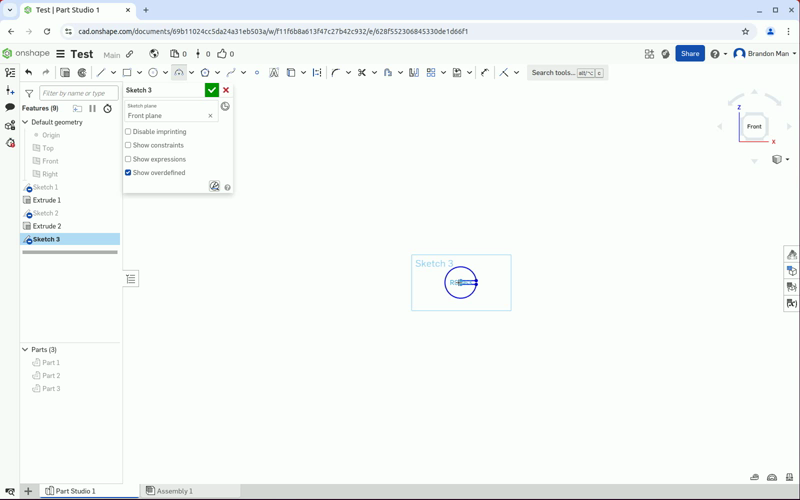
scroll(6)
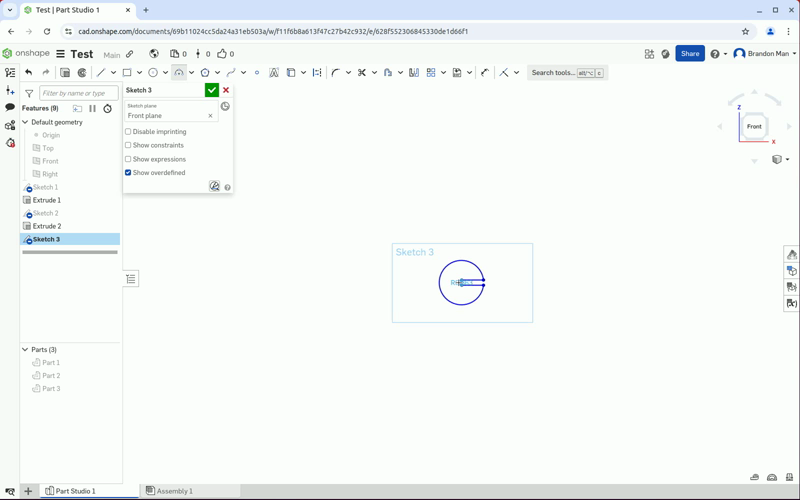
scroll(6)
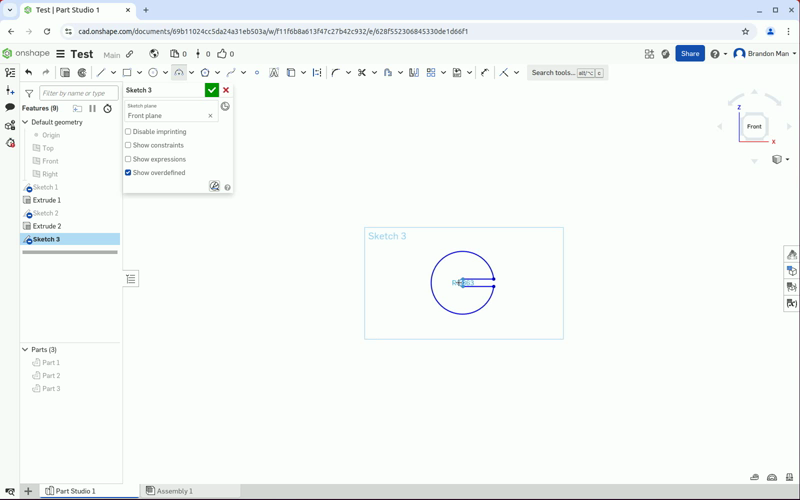
scroll(6)
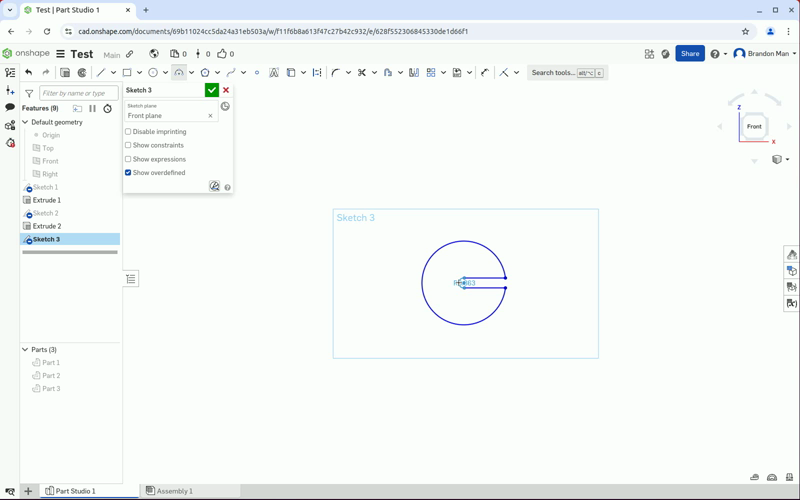
scroll(6)
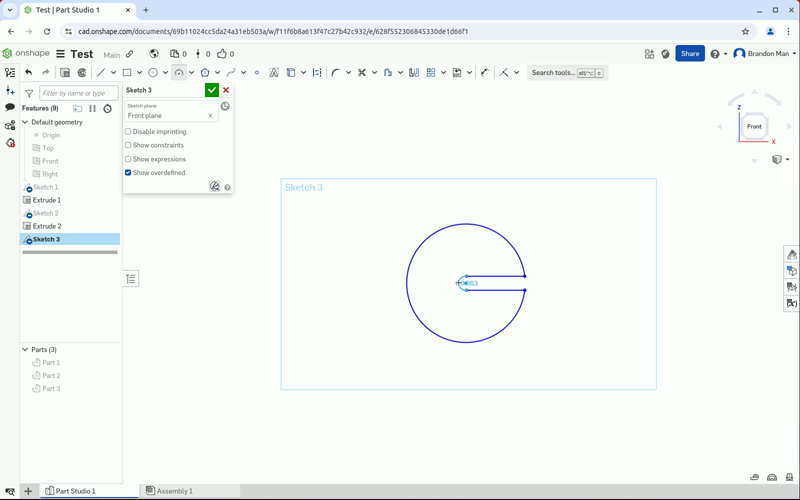
scroll(6)
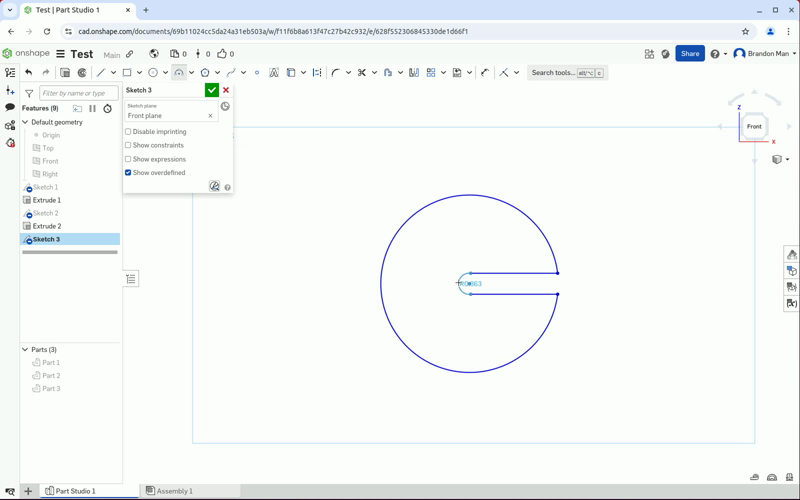
scroll(6)
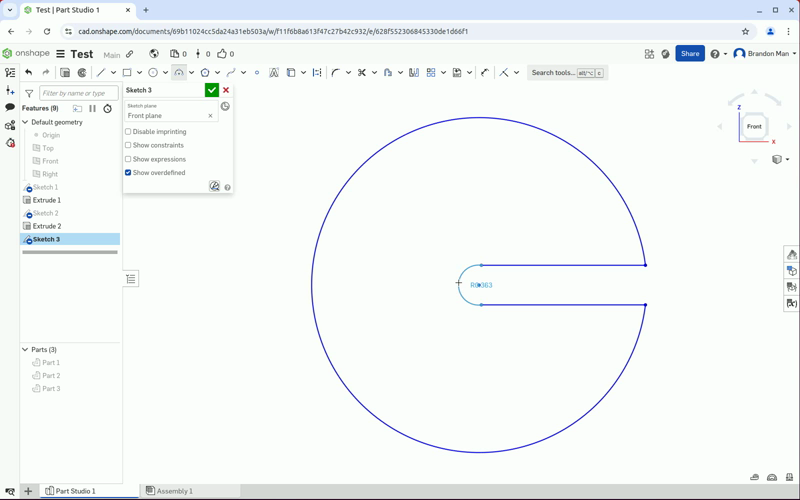
click(458, 282)
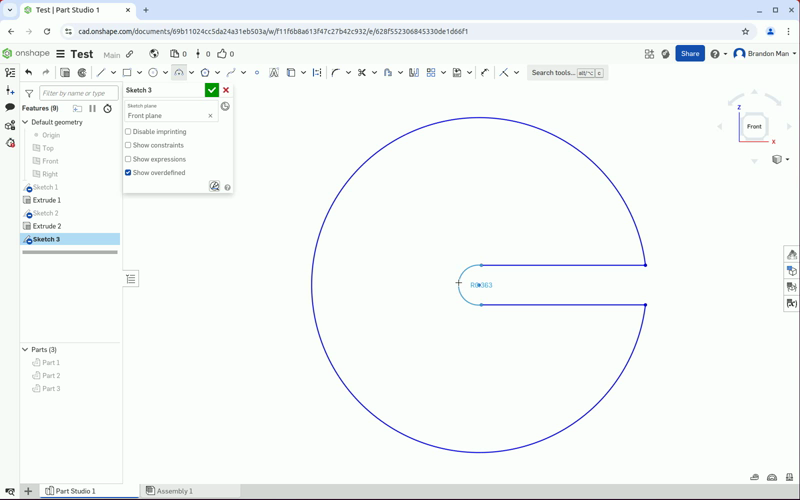
scroll(-6)
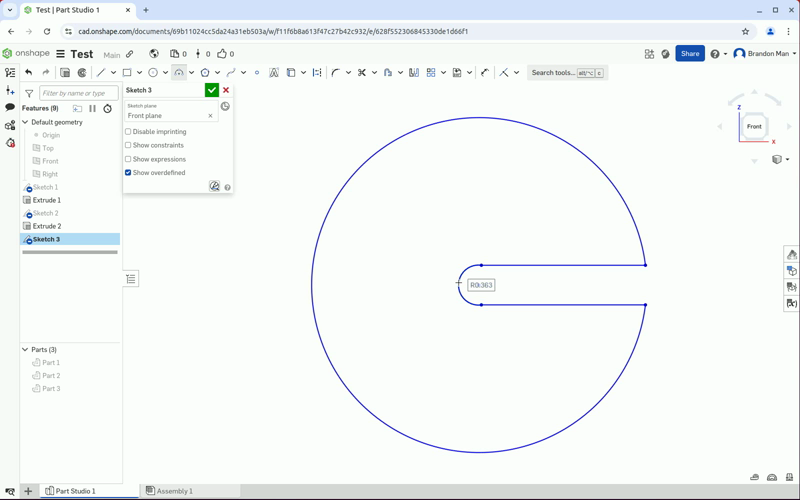
scroll(-6)
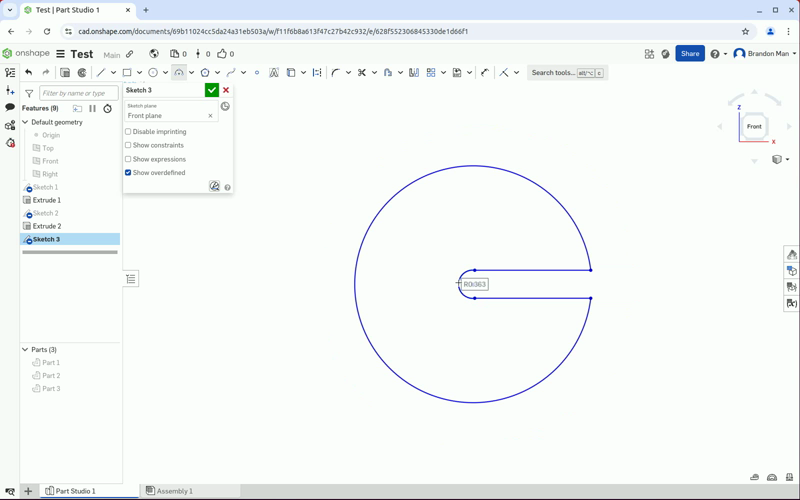
scroll(-6)
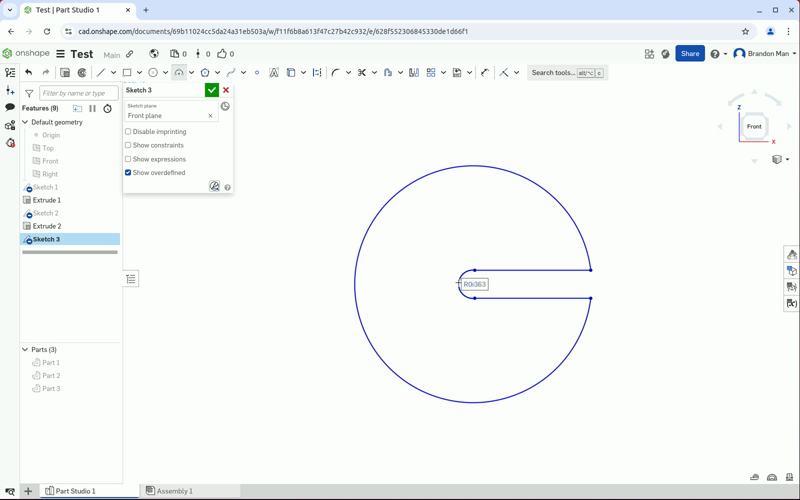
scroll(-6)
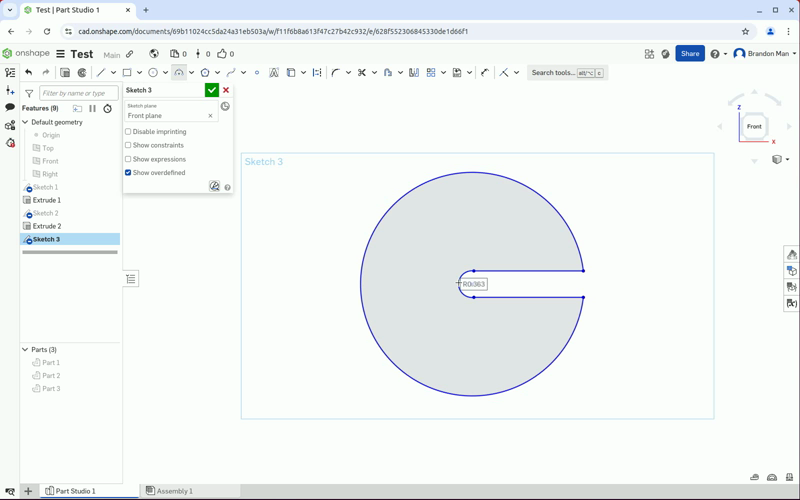
scroll(-6)
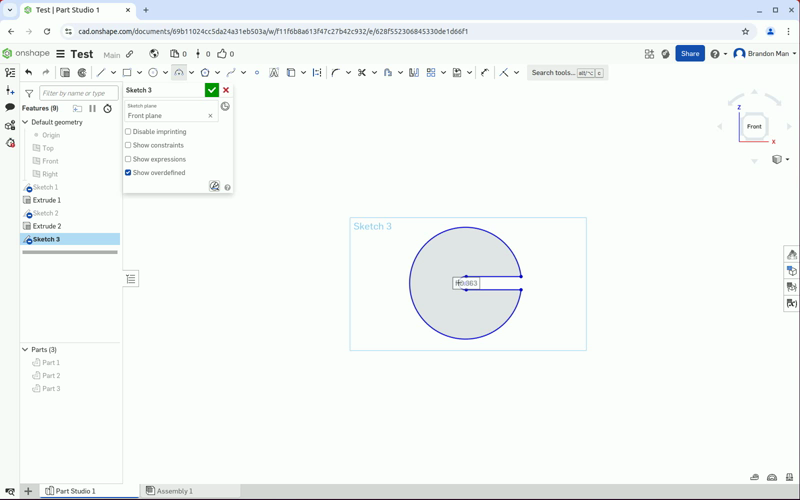
scroll(-6)
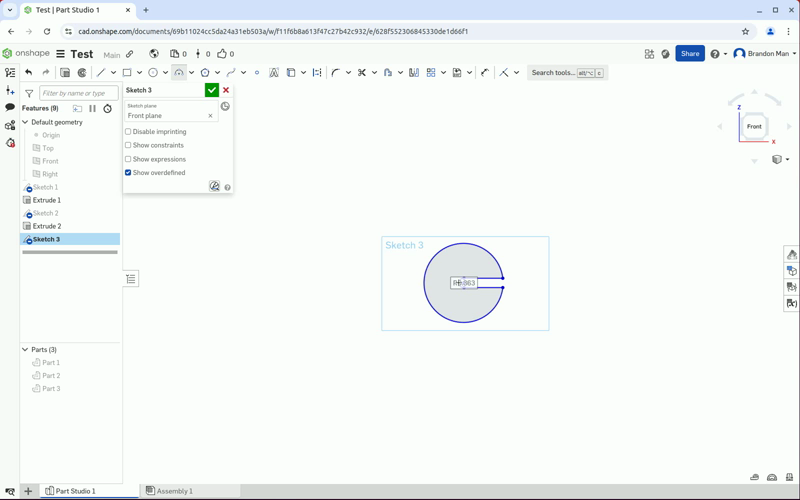
scroll(-6)
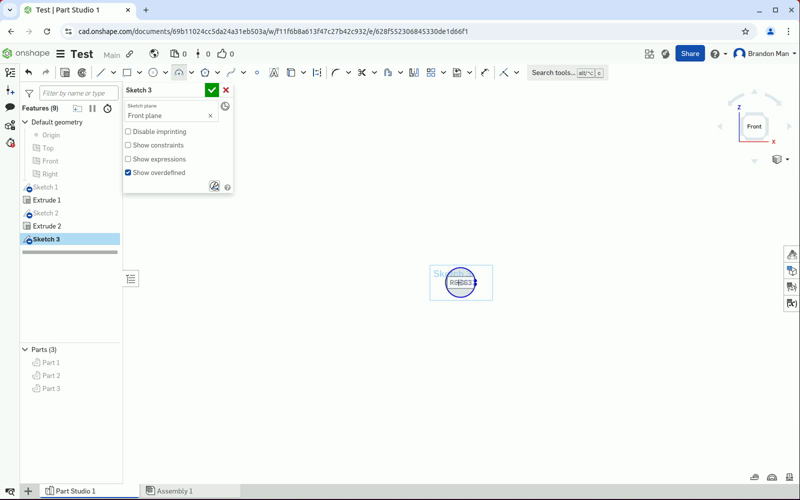
key_up(shift)
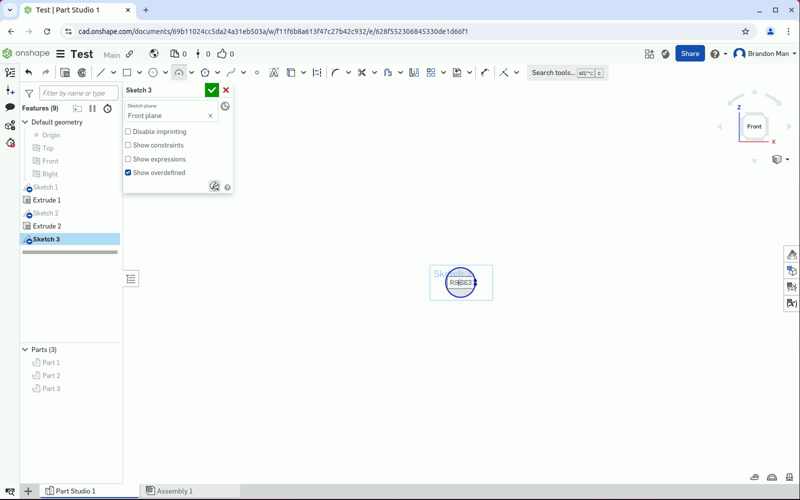
key(esc)
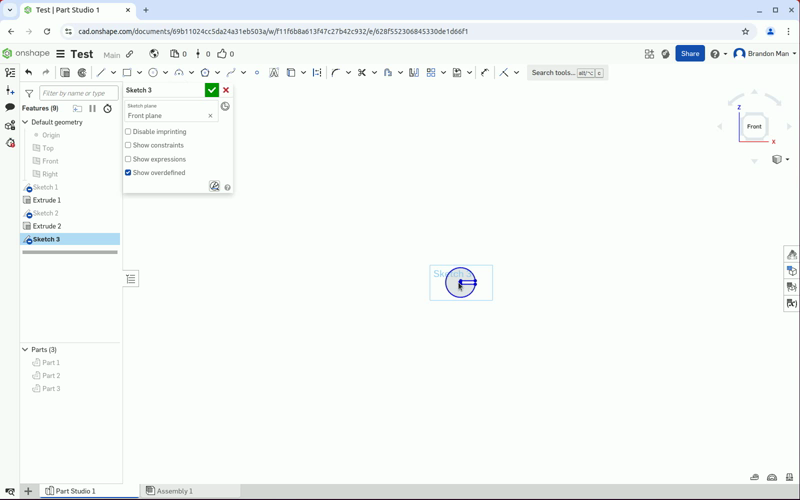
mouse_move(469, 279)
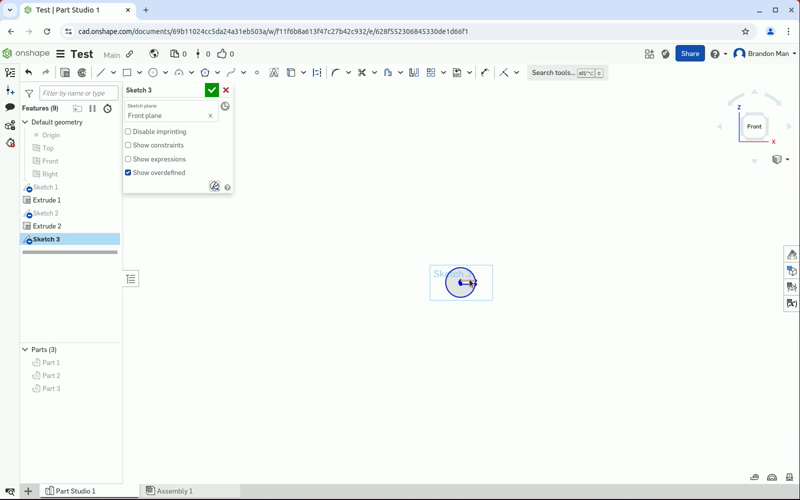
scroll(6)
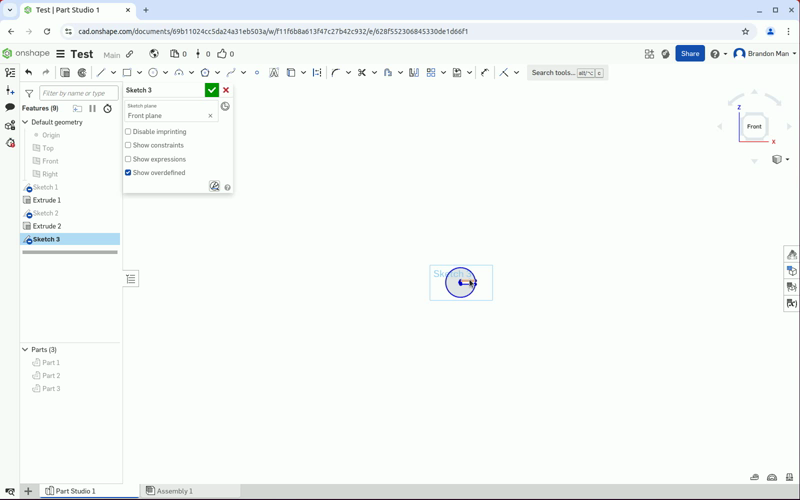
scroll(6)
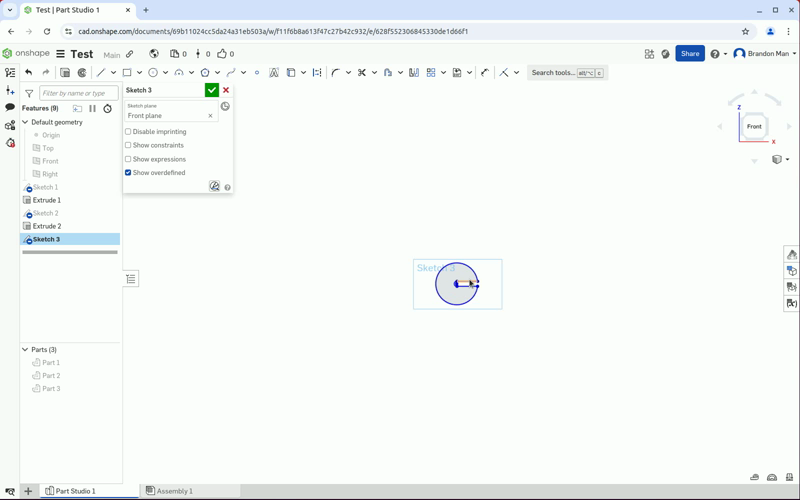
scroll(6)
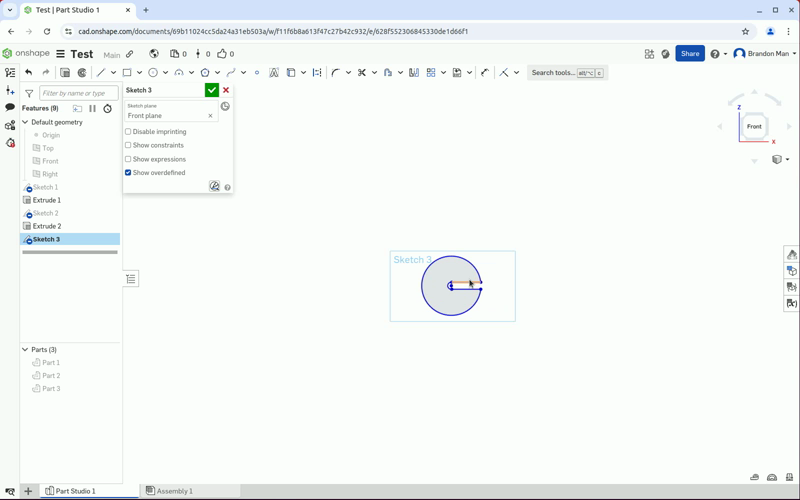
scroll(6)
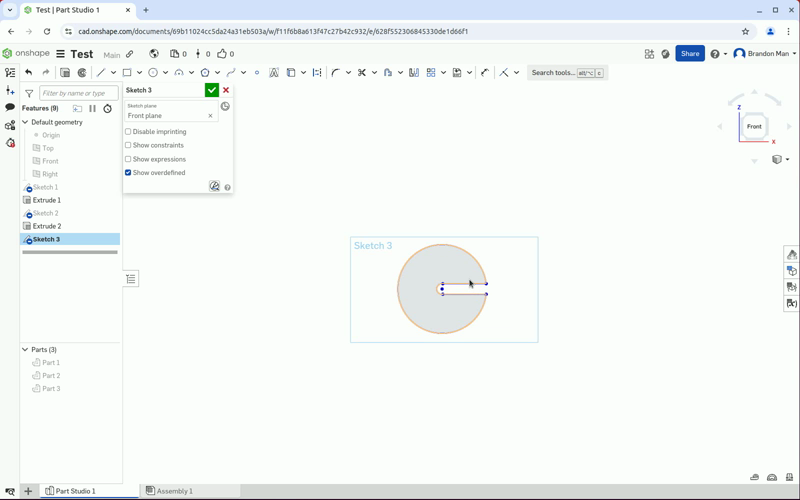
scroll(6)
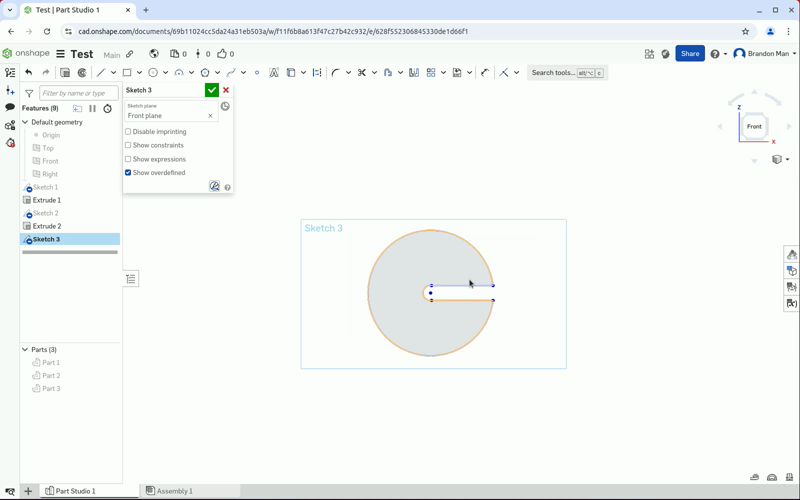
scroll(6)
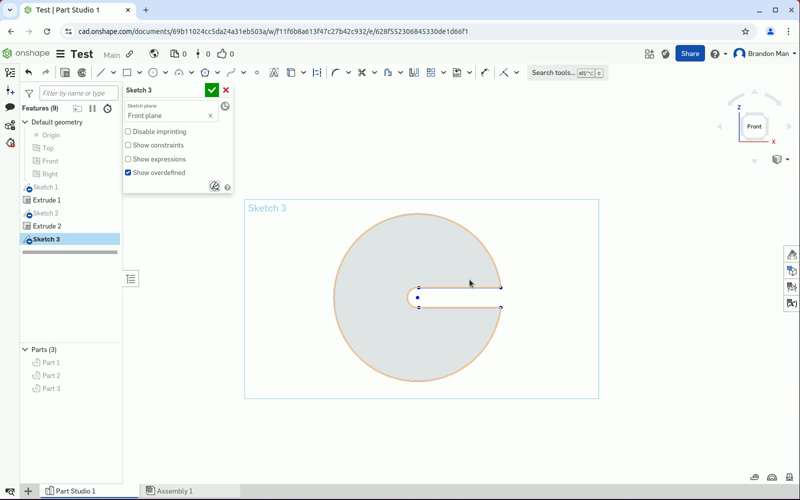
scroll(6)
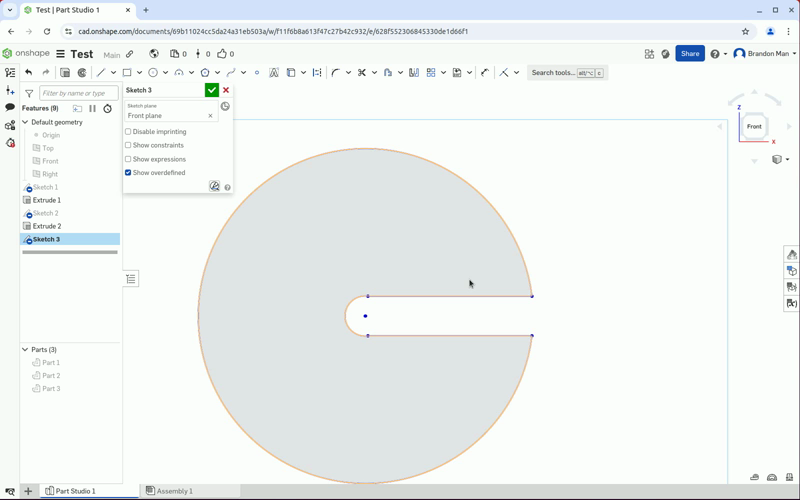
click(469, 279)
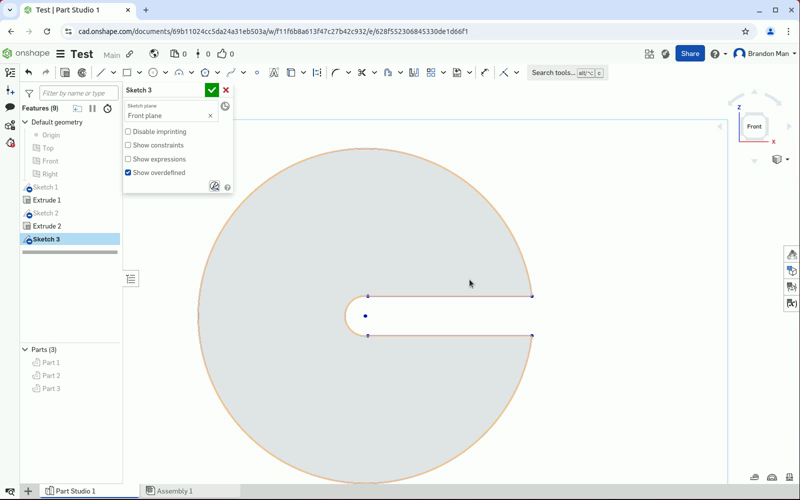
scroll(-6)
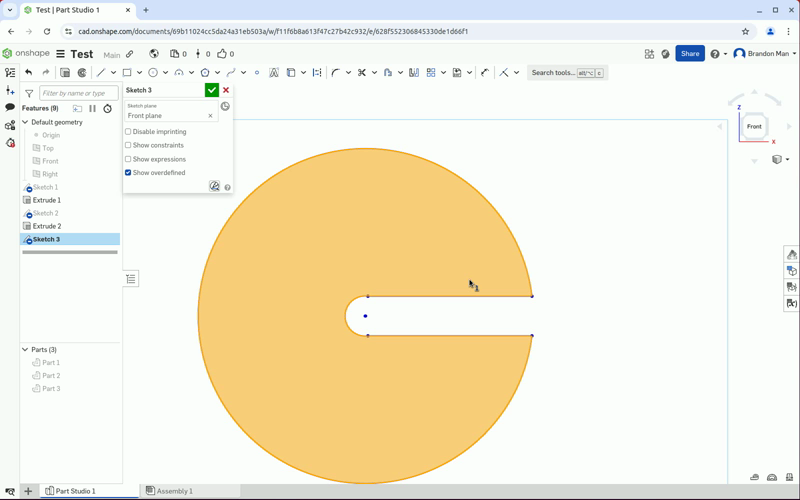
scroll(-6)
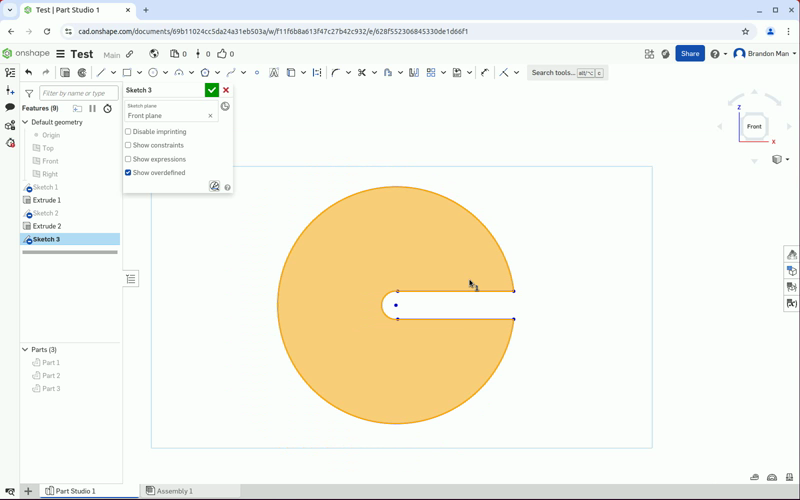
scroll(-6)
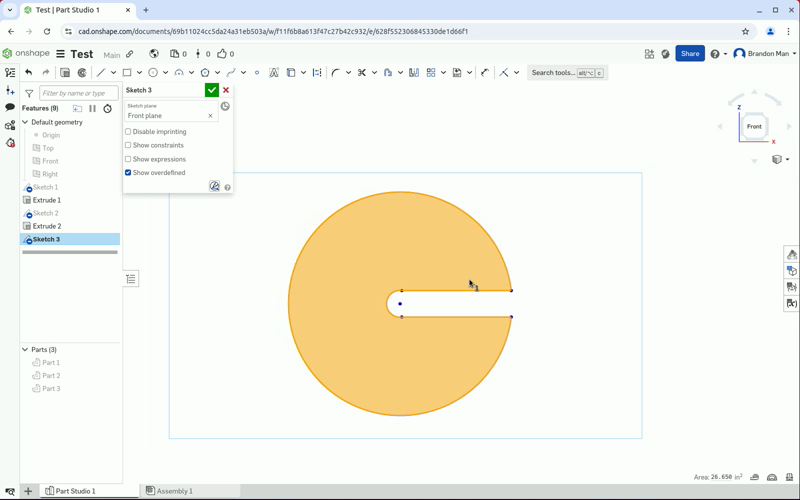
scroll(-6)
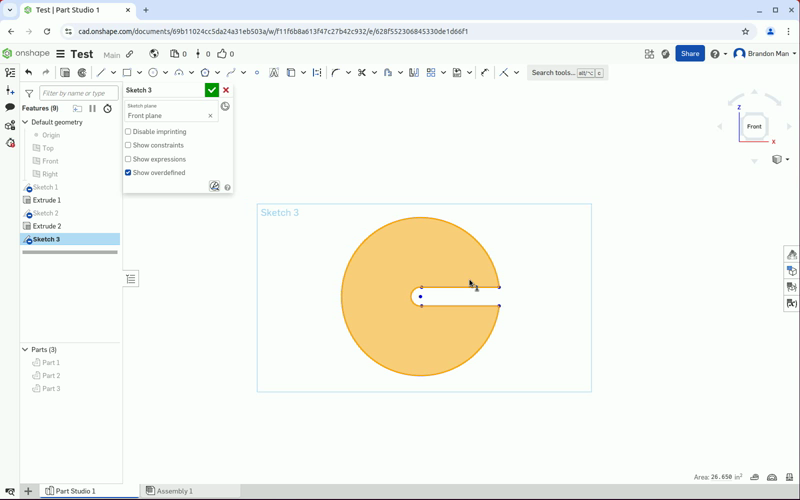
scroll(-6)
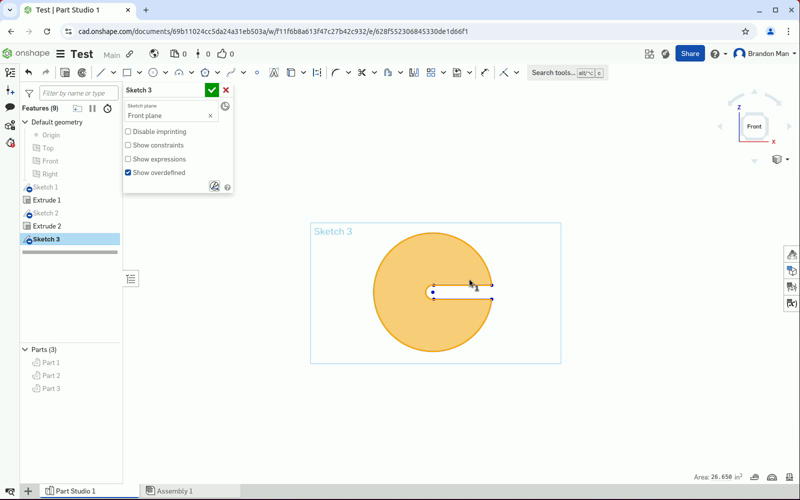
scroll(-6)
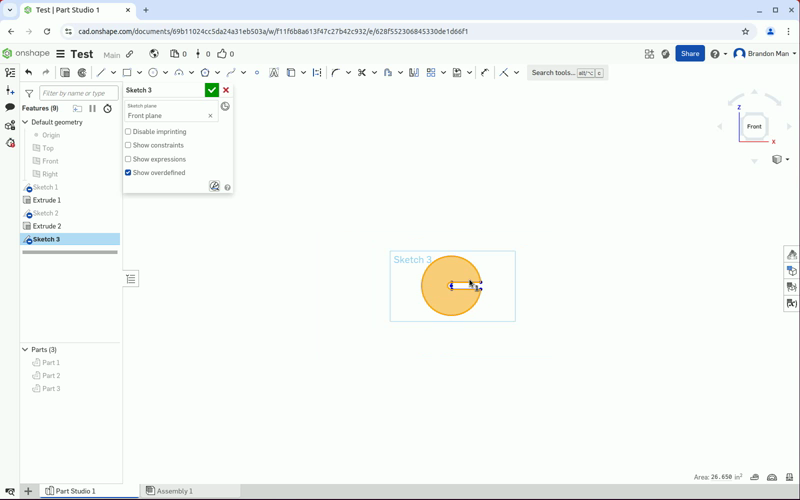
scroll(-6)
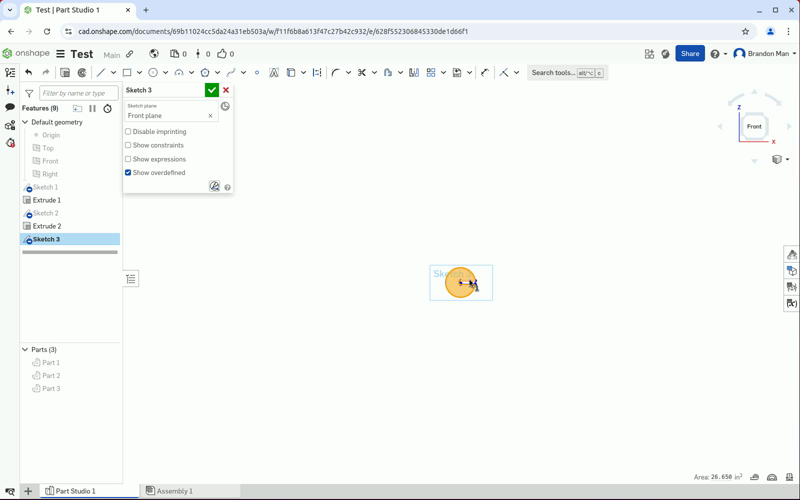
mouse_move(73, 352)
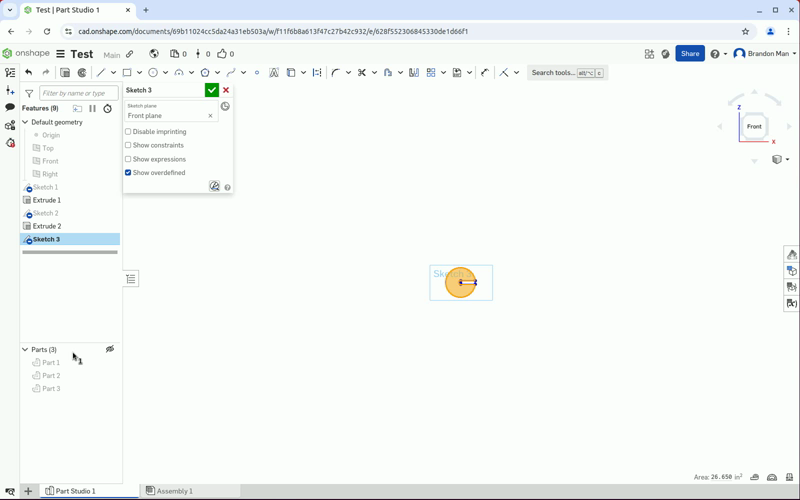
key(shift+y)
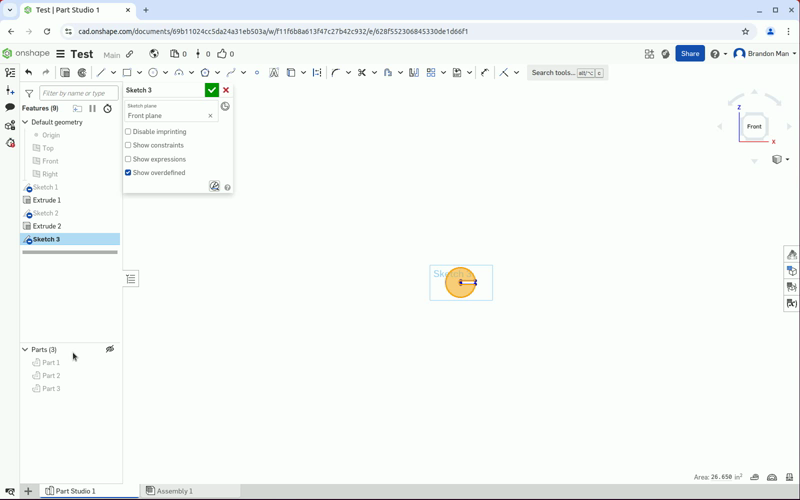
key(shift+e)
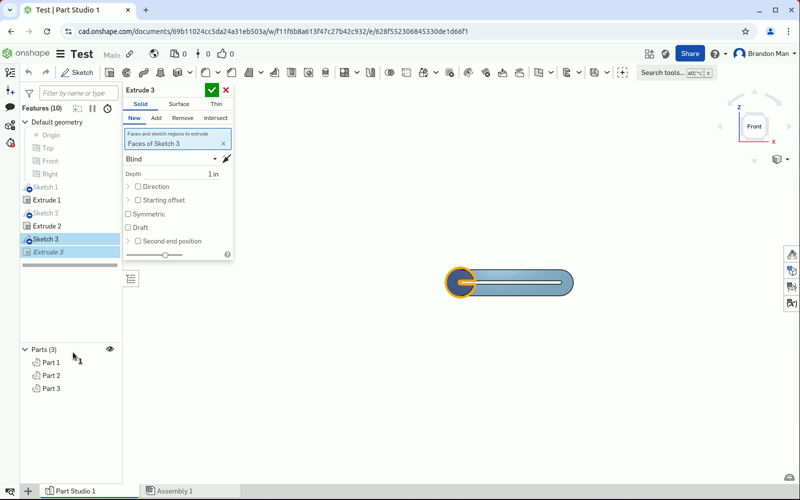
mouse_move(143, 106)
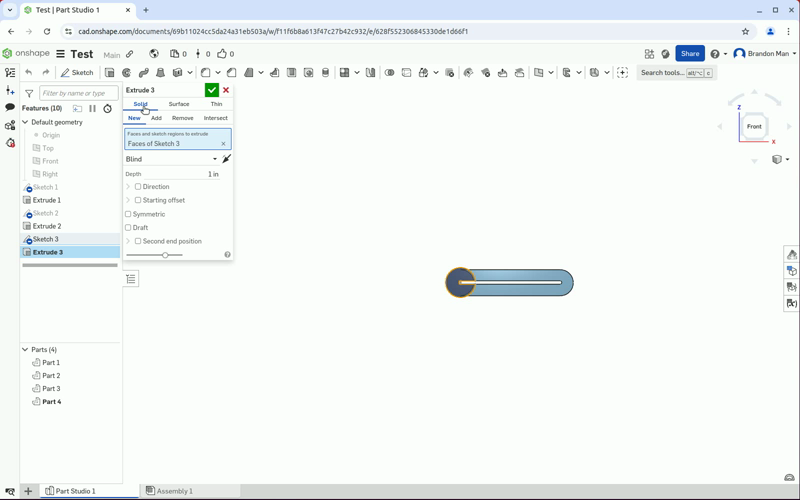
click(143, 106)
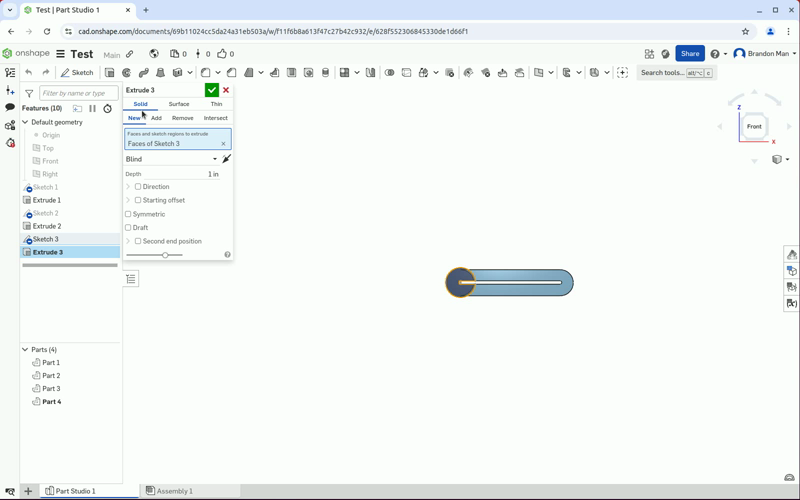
mouse_move(137, 120)
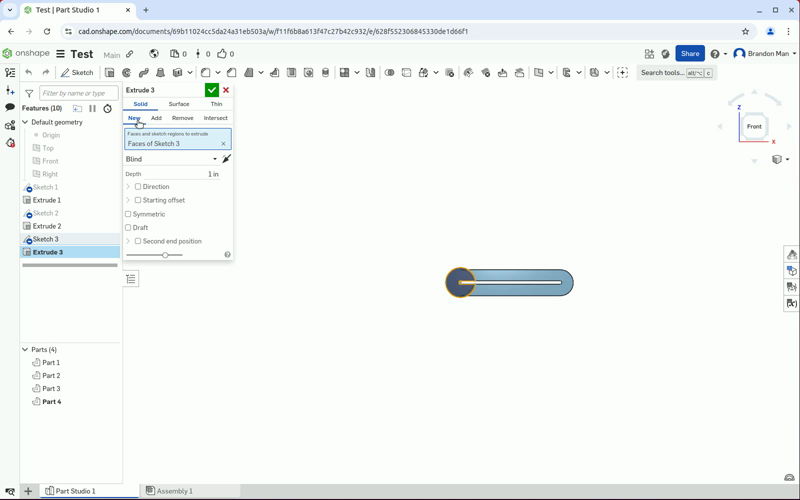
click(137, 120)
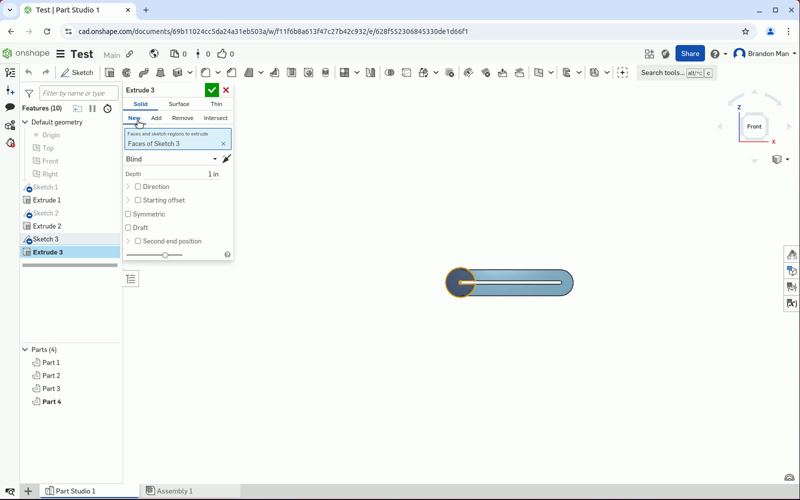
key(tab, 4)
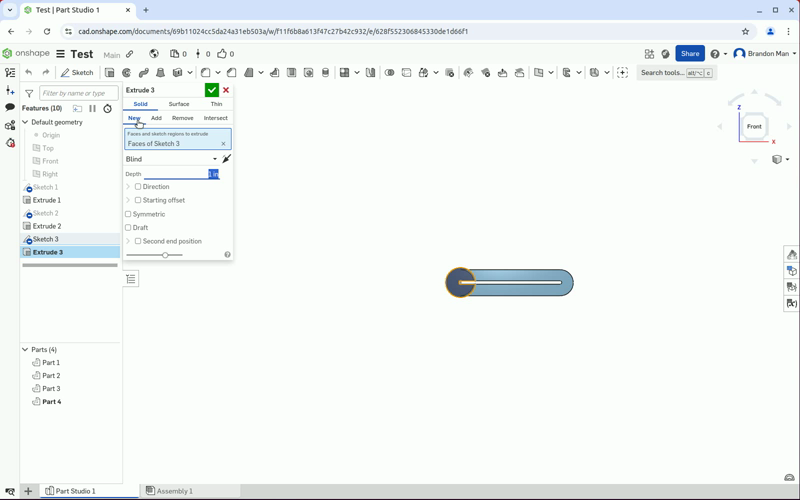
text(3.37)
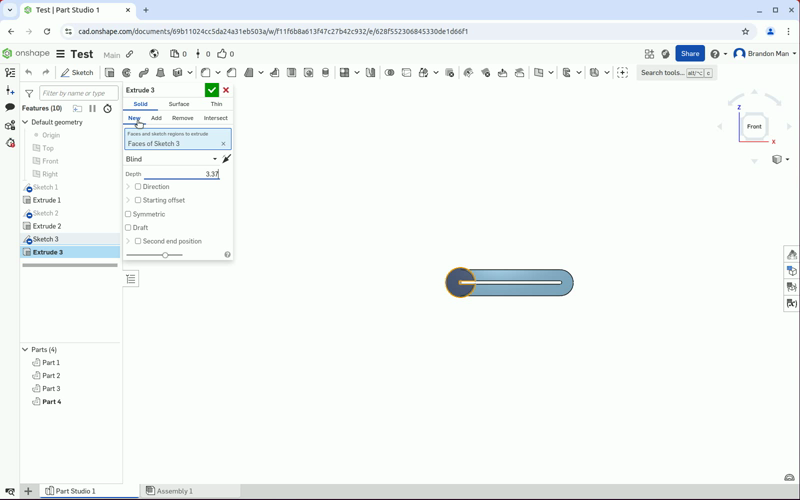
key(enter)
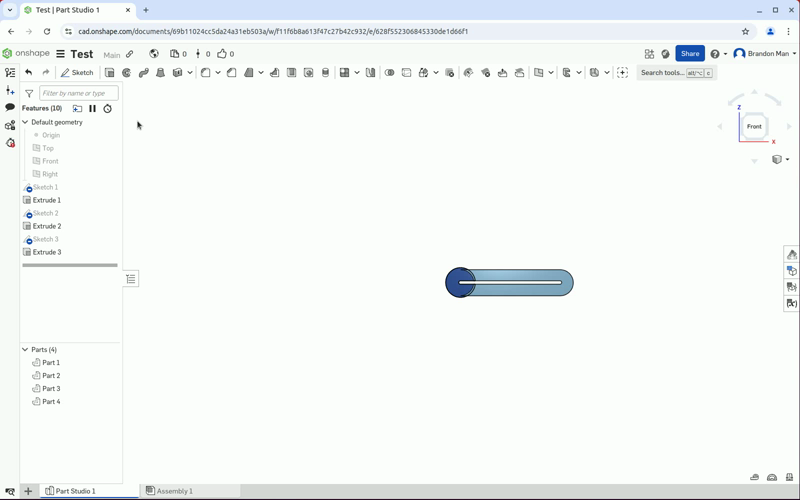
key(shift+h)
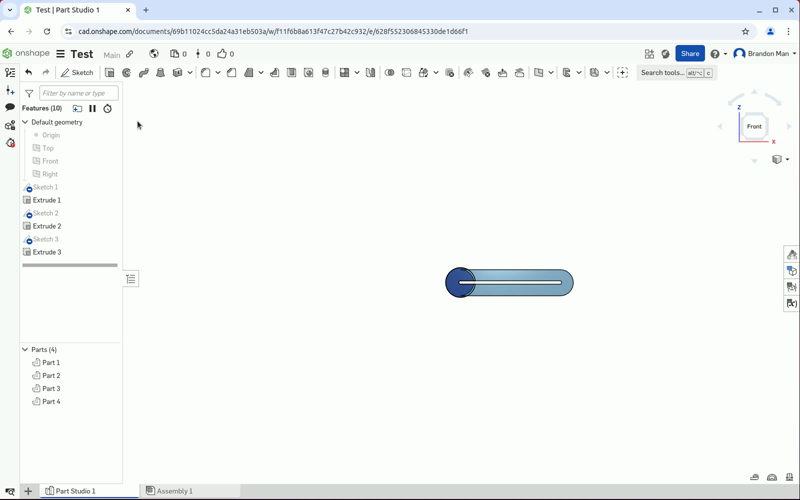
key(shift+h)
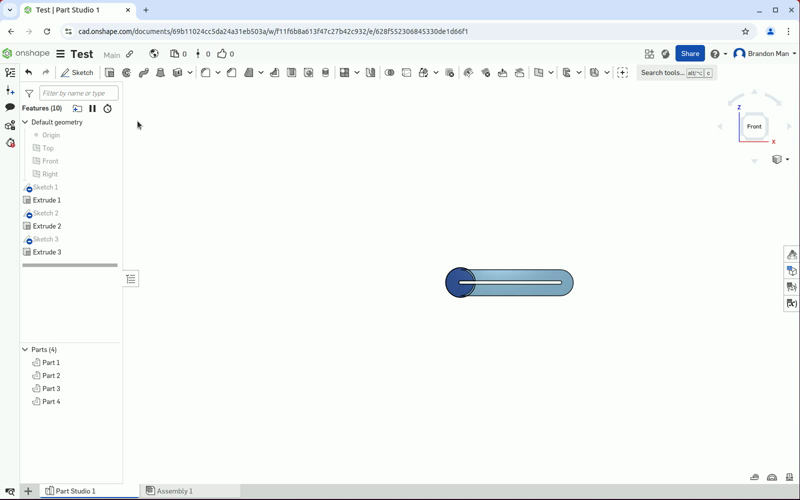
mouse_move(73, 189)
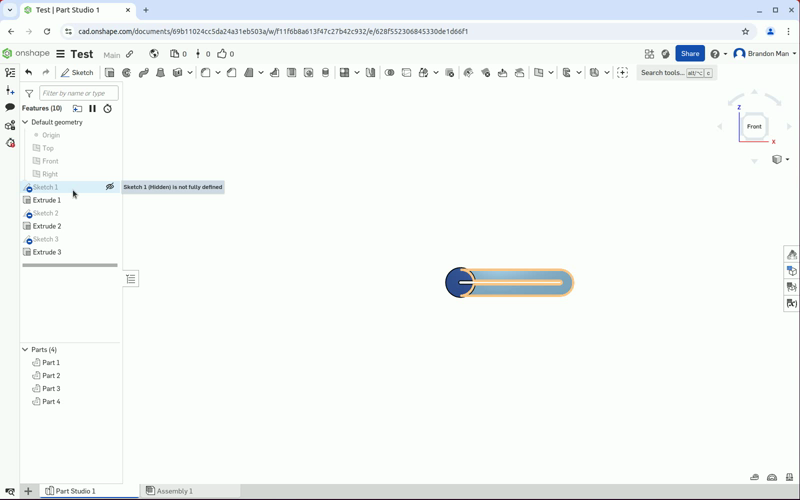
click(73, 189)
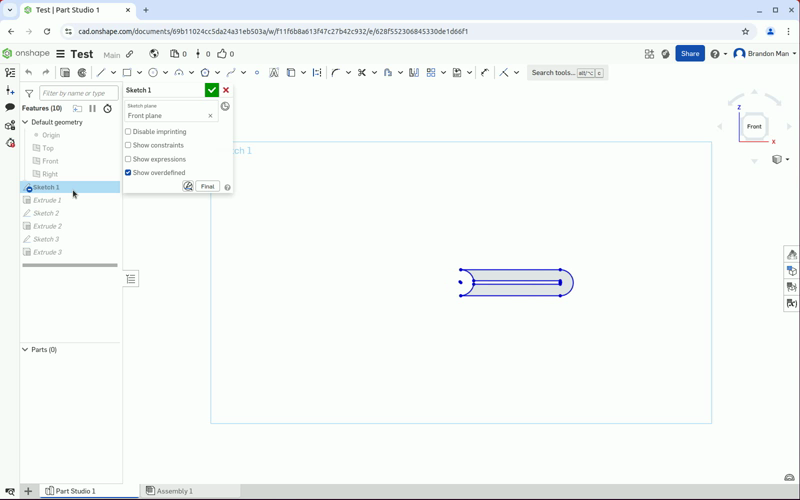
mouse_move(229, 92)
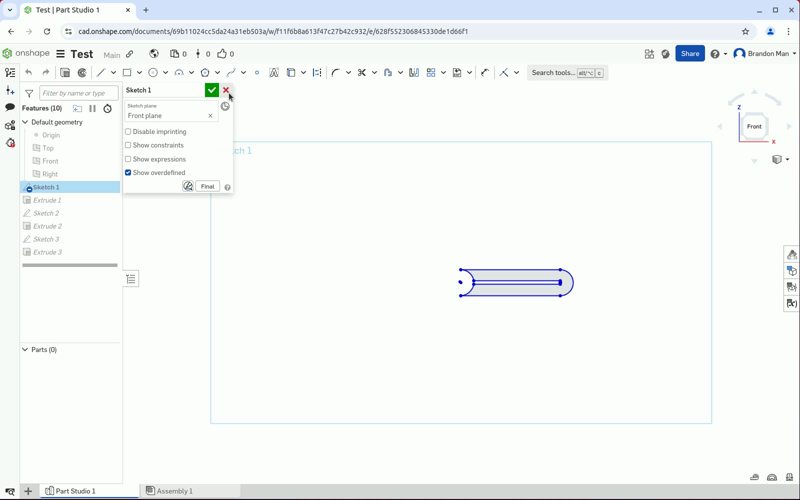
click(229, 92)
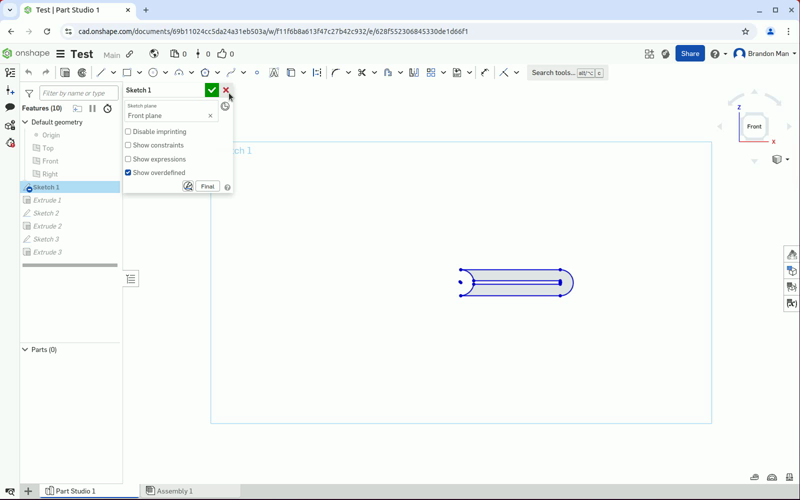
key(shift+s)
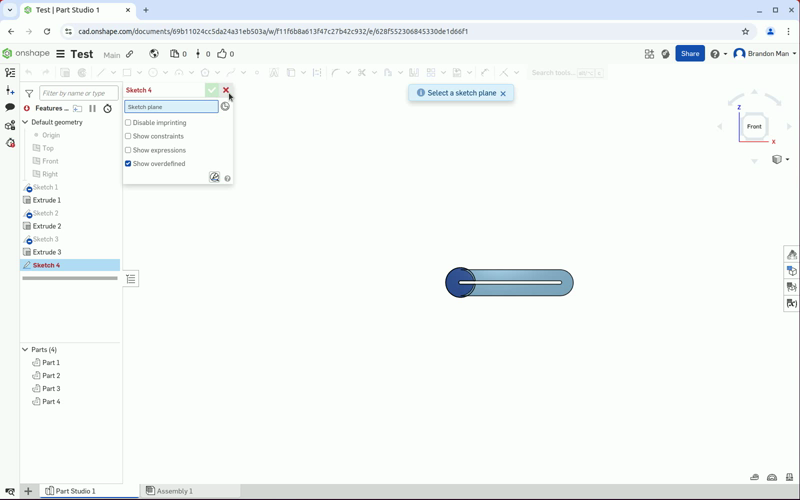
mouse_move(73, 163)
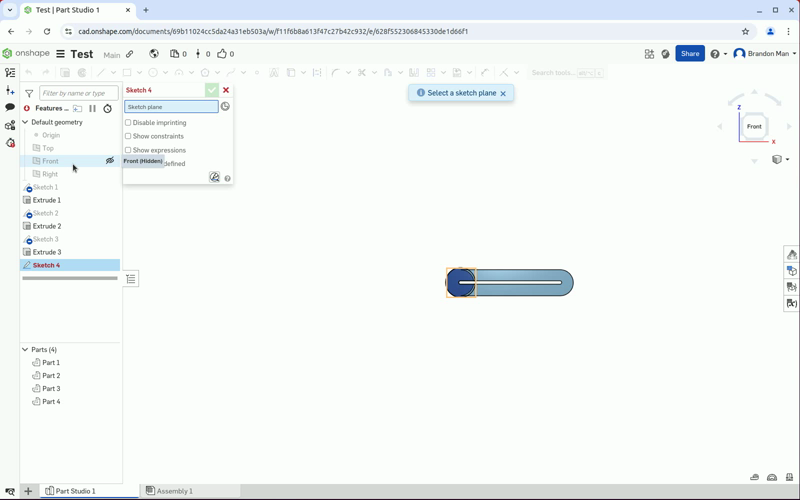
click(73, 163)
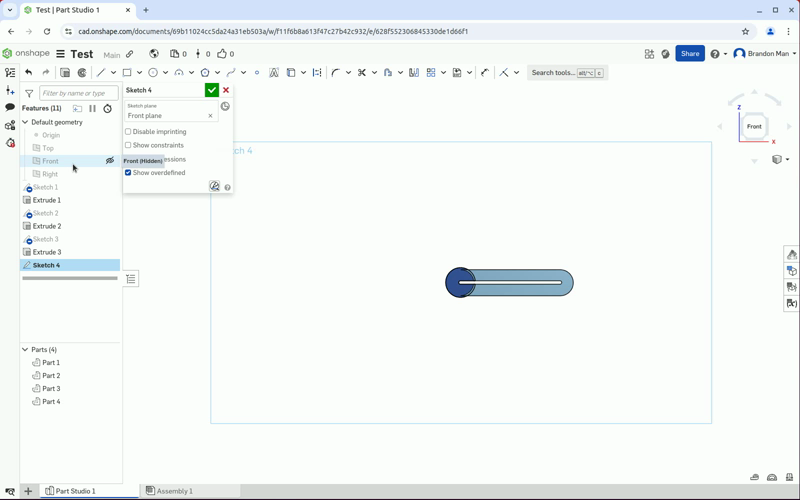
mouse_move(73, 352)
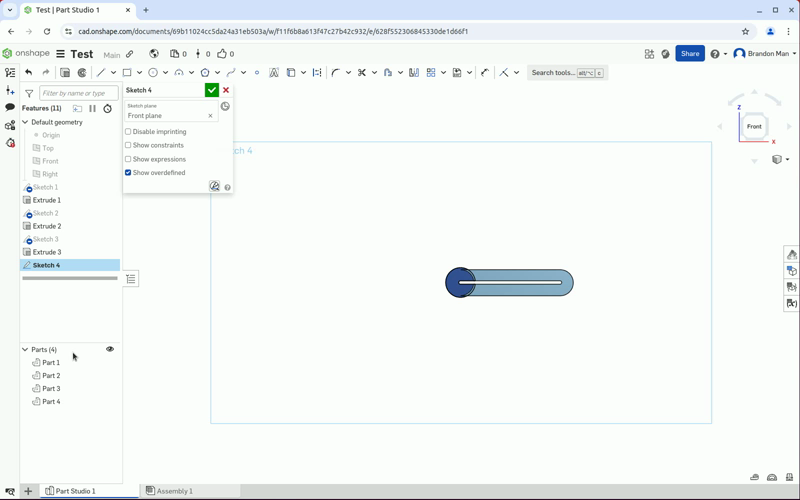
key(y)
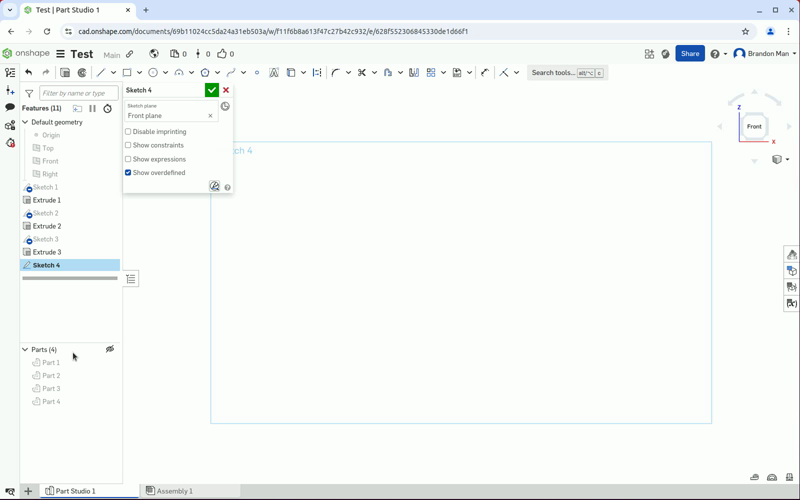
key(l)
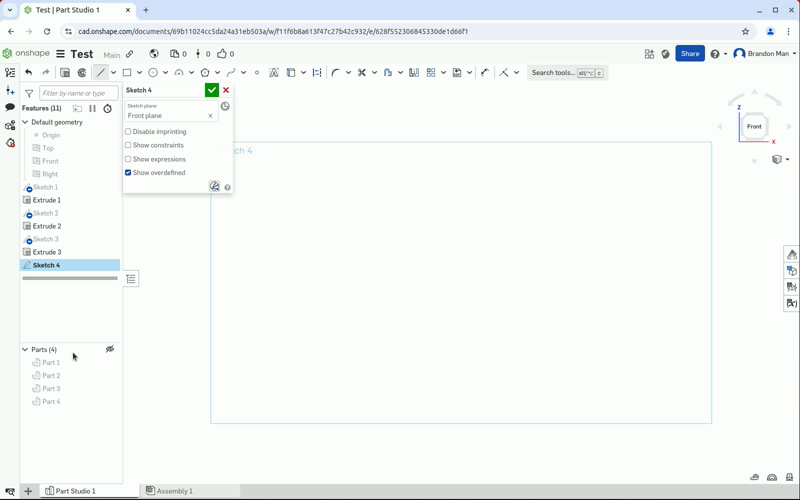
key_down(shift)
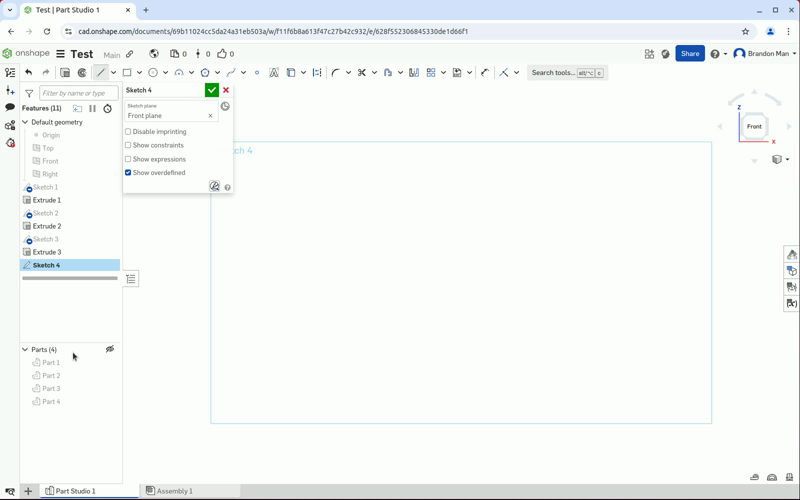
mouse_move(460, 295)
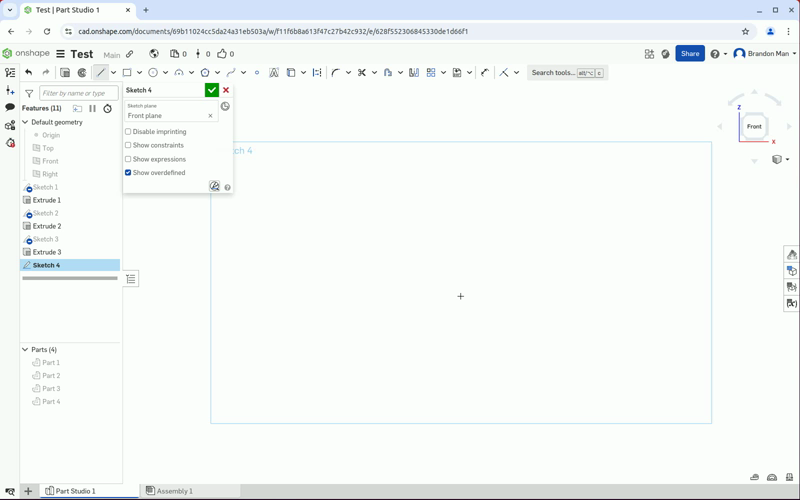
click(460, 295)
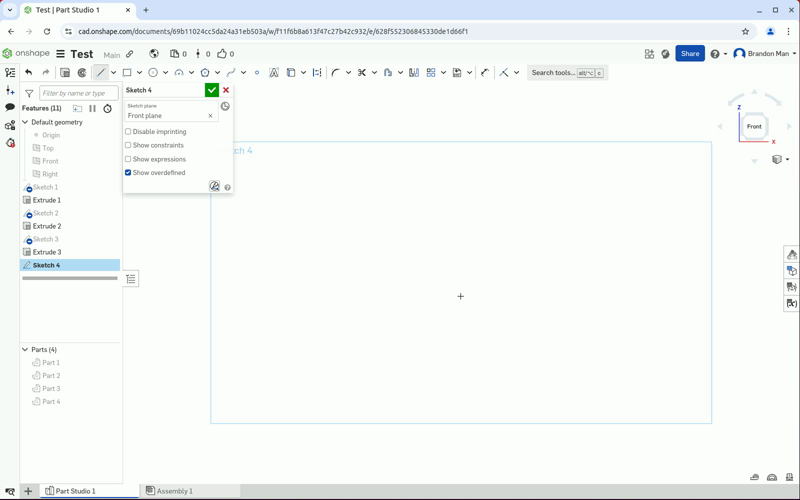
key_up(shift)
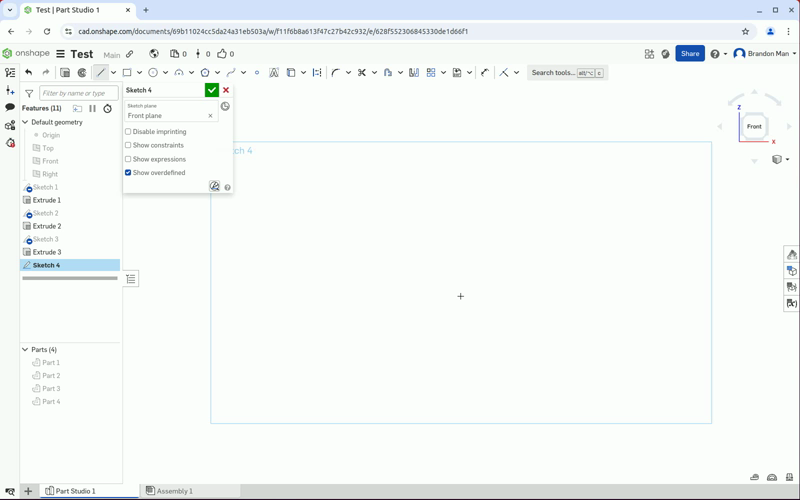
key_down(shift)
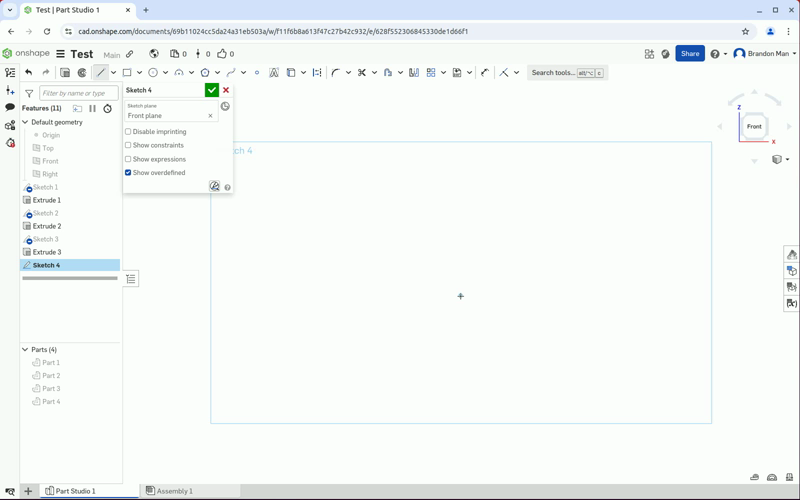
mouse_move(560, 295)
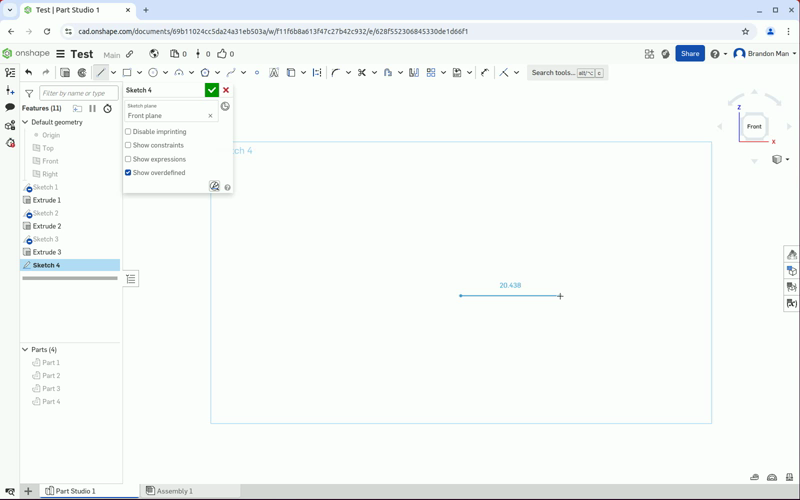
click(560, 295)
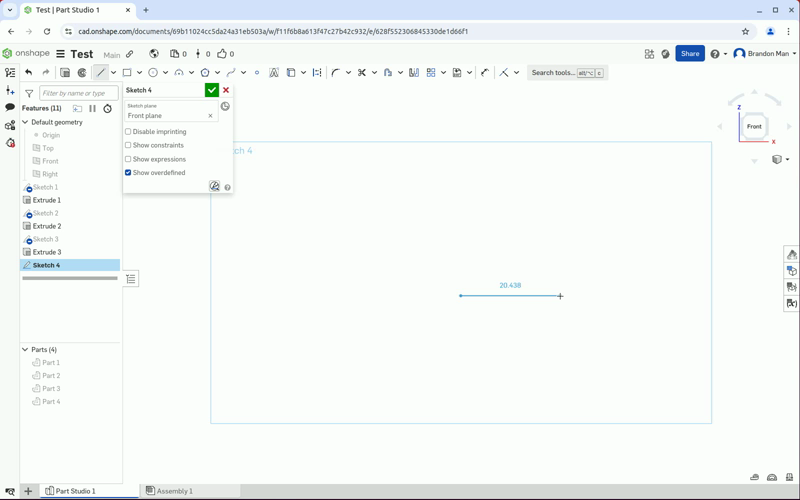
key_up(shift)
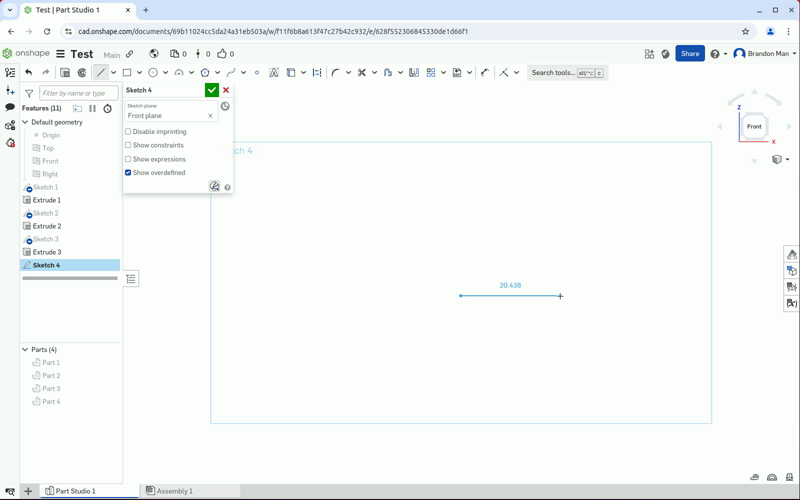
key(esc)
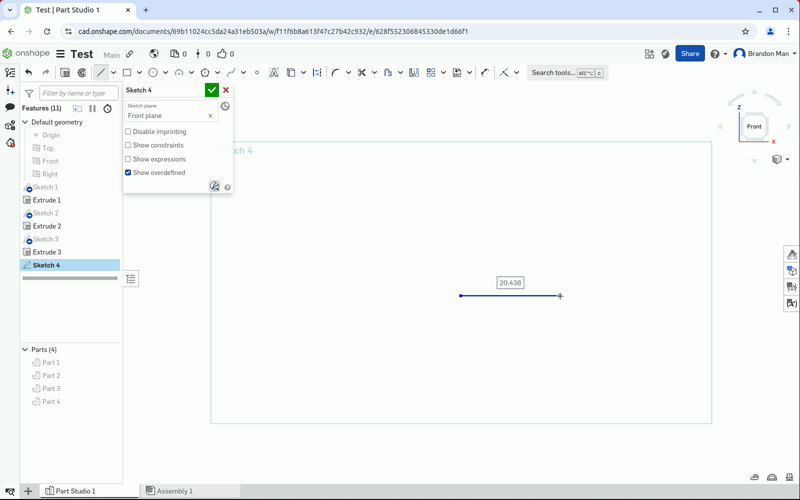
key(a)
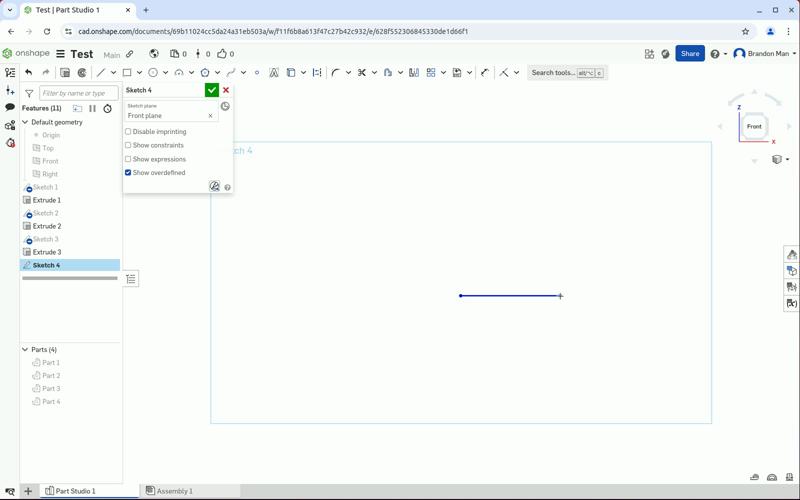
mouse_move(560, 295)
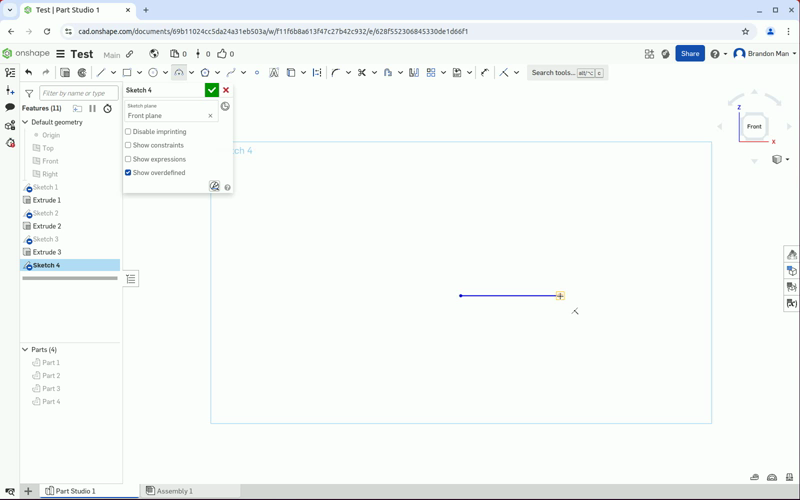
click(560, 295)
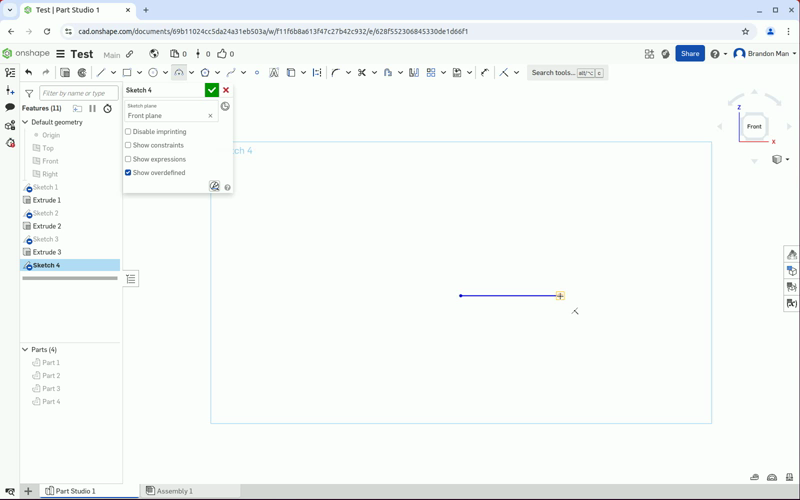
key_down(shift)
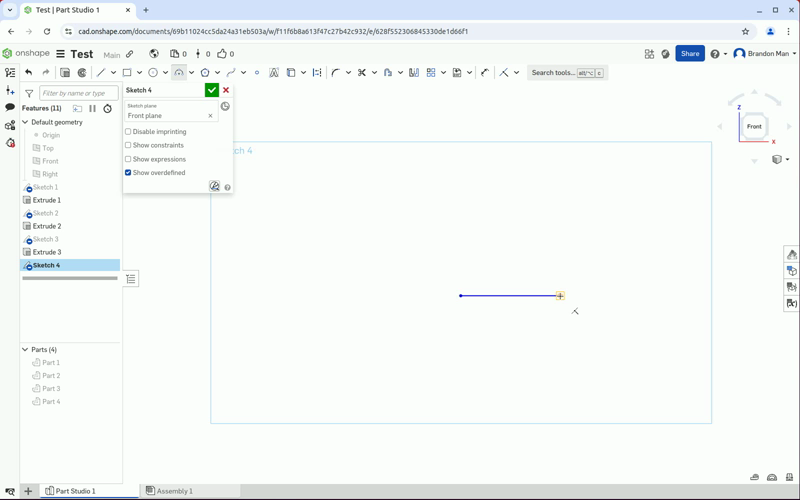
mouse_move(560, 269)
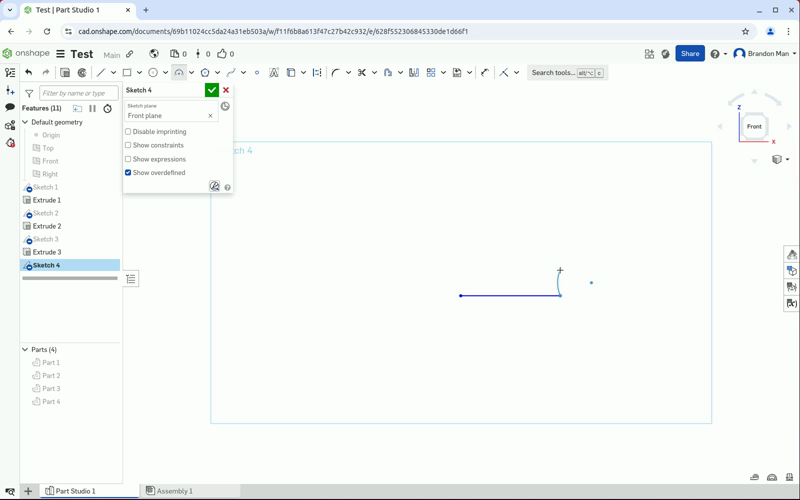
click(560, 269)
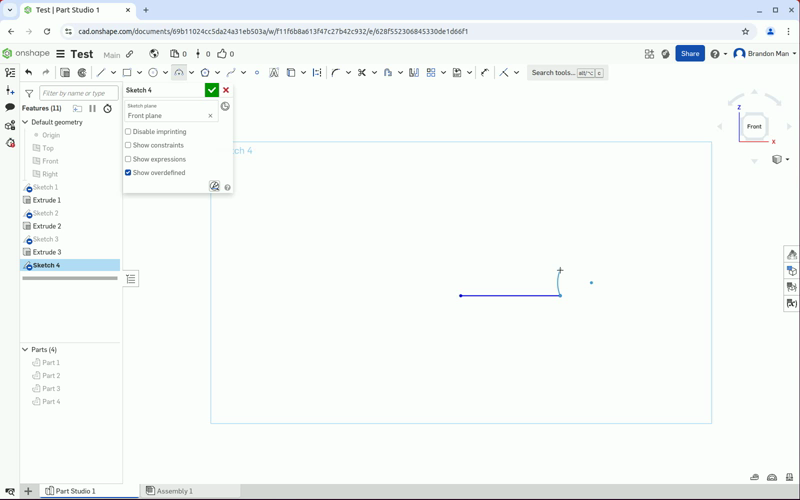
mouse_move(573, 282)
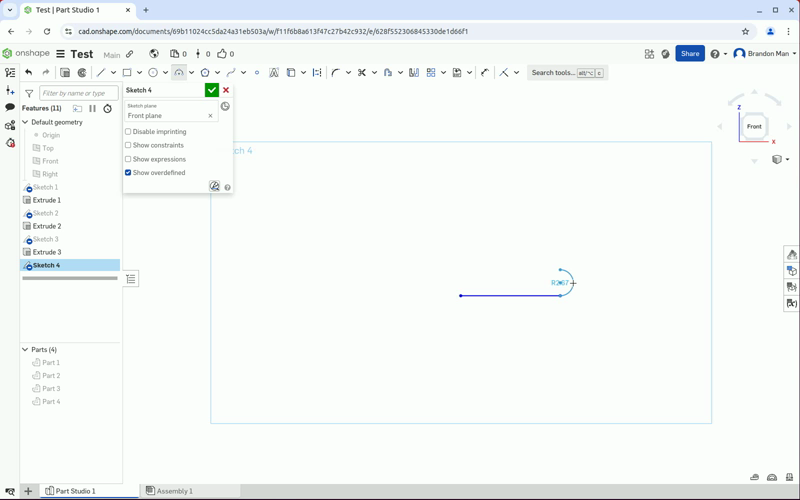
click(573, 282)
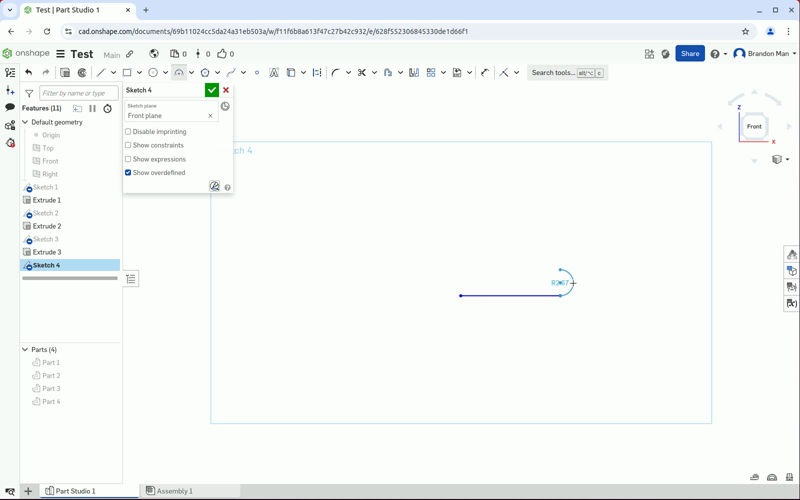
key_up(shift)
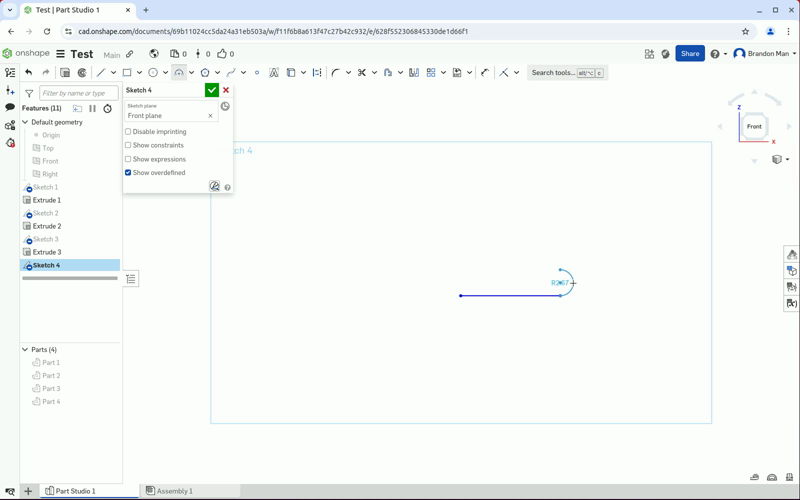
key(esc)
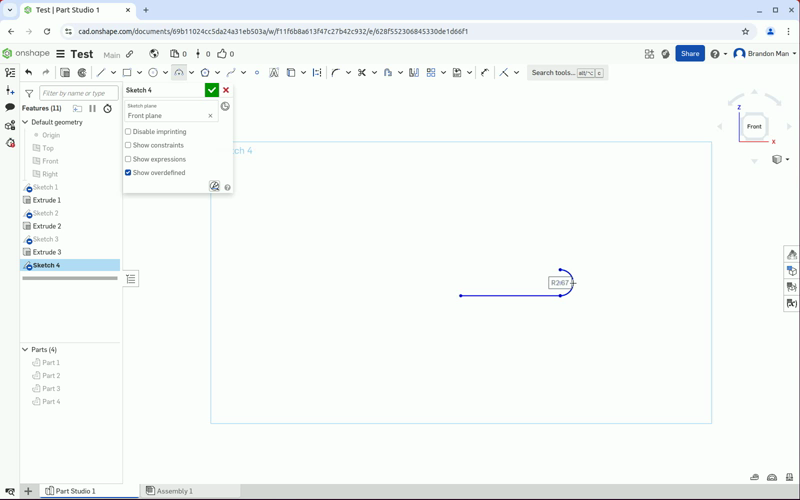
key(l)
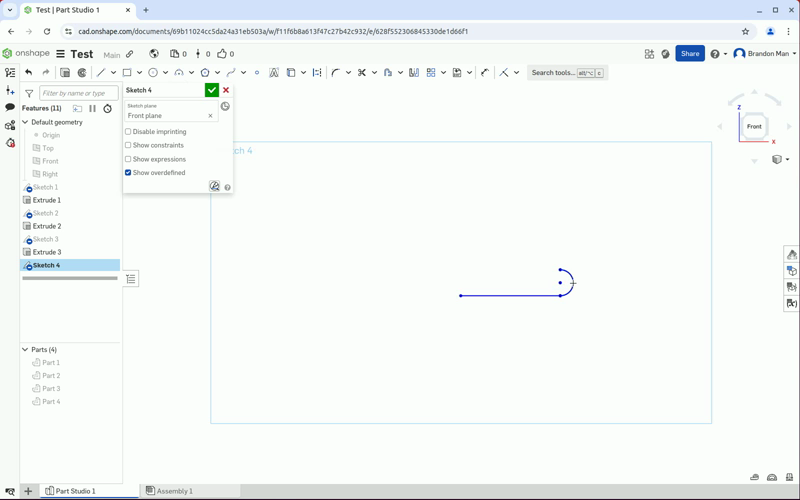
mouse_move(560, 269)
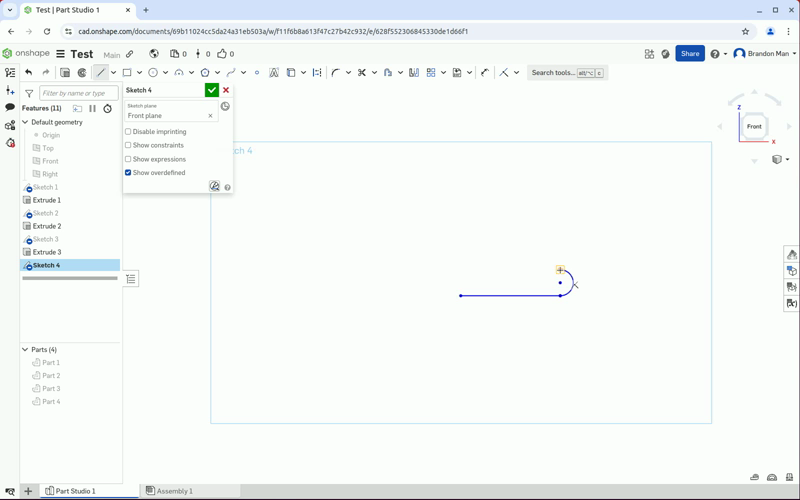
click(560, 269)
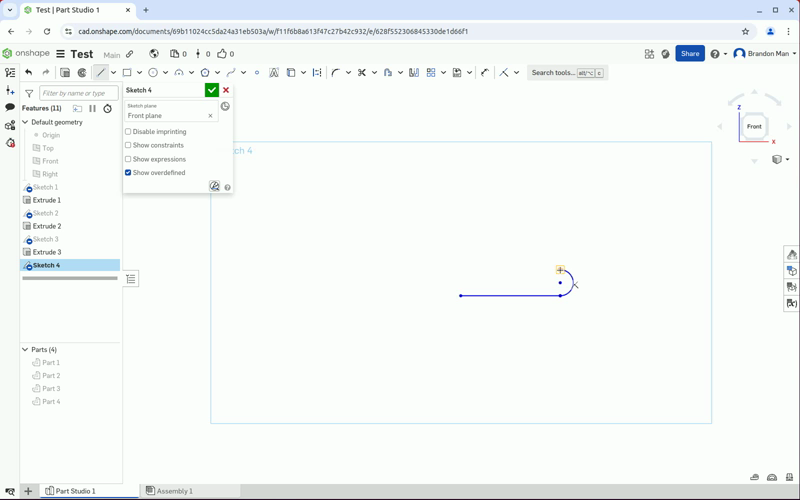
key_down(shift)
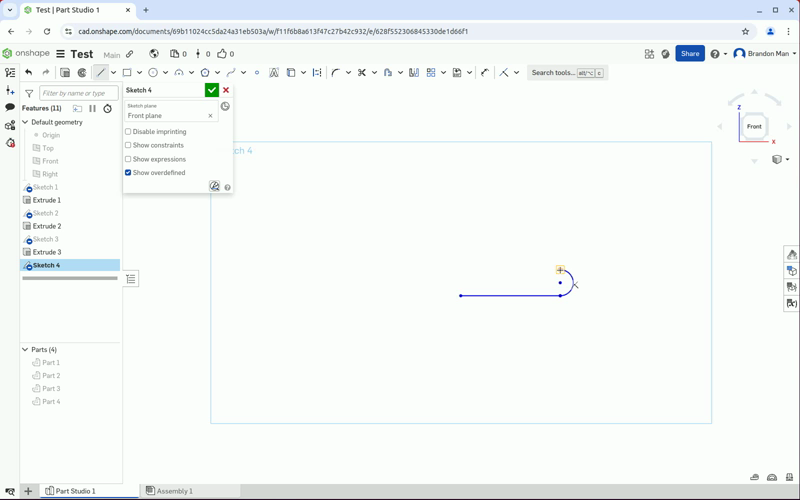
mouse_move(460, 269)
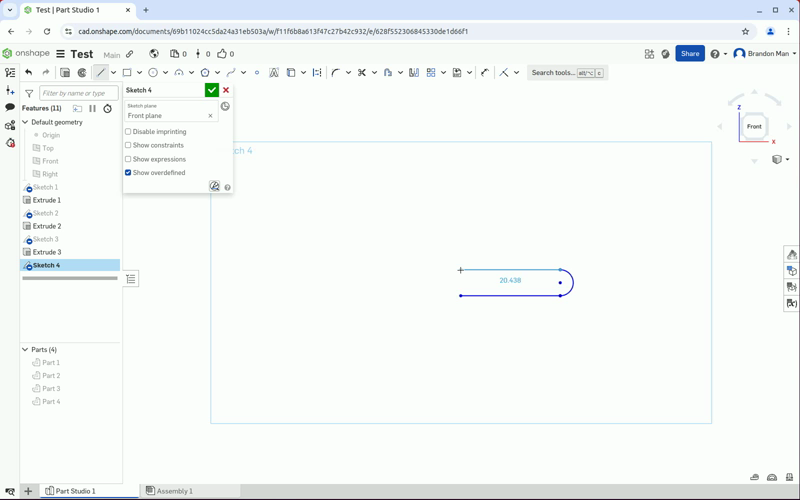
click(460, 269)
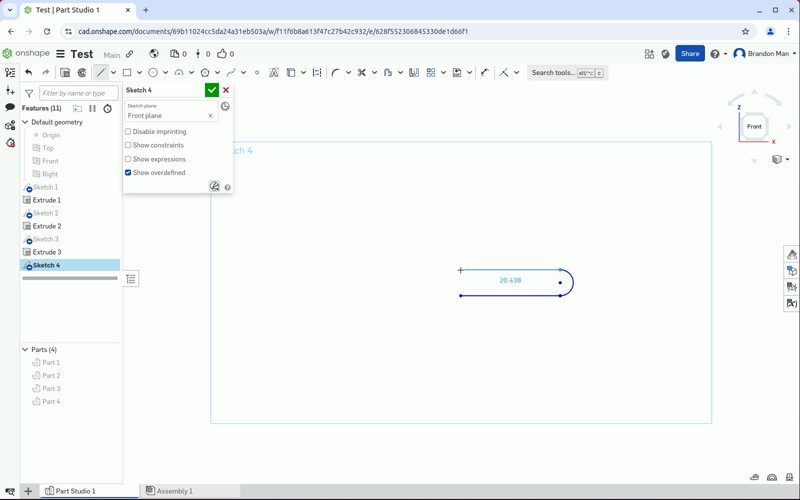
key_up(shift)
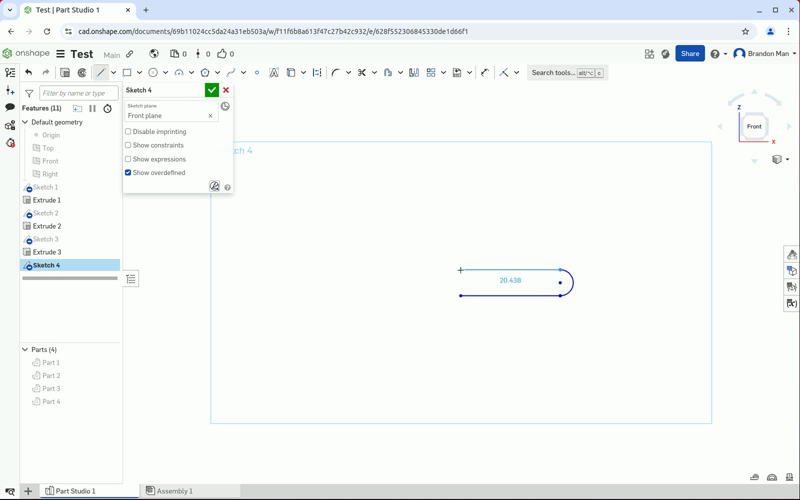
key(esc)
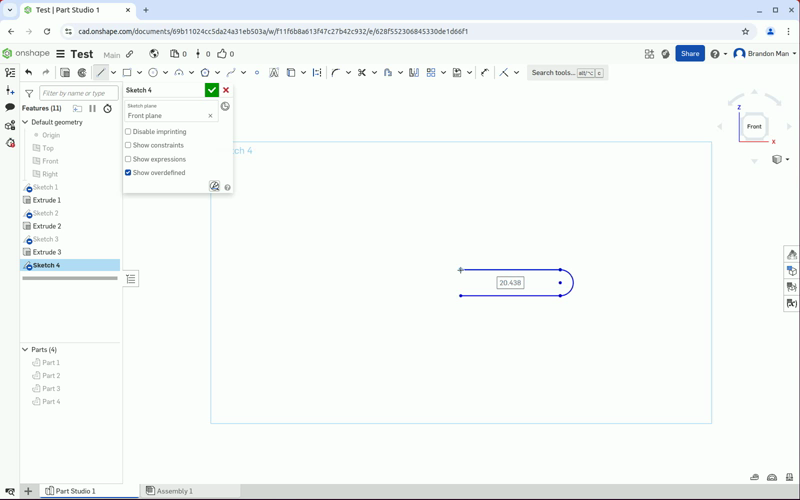
key(a)
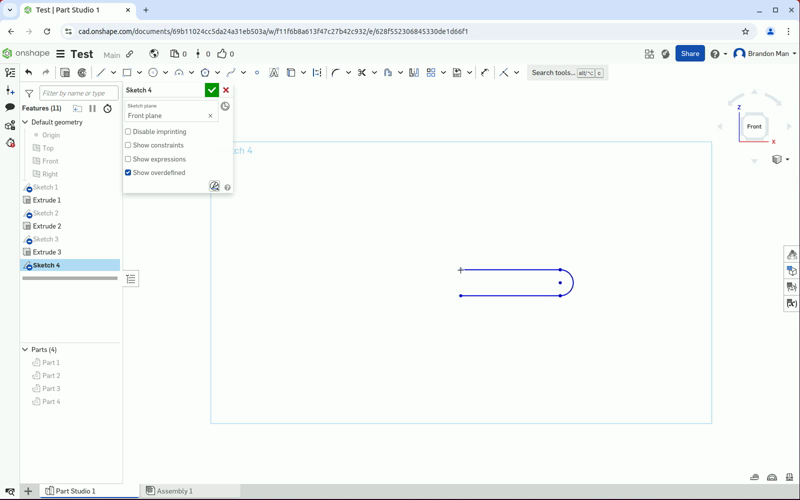
mouse_move(460, 269)
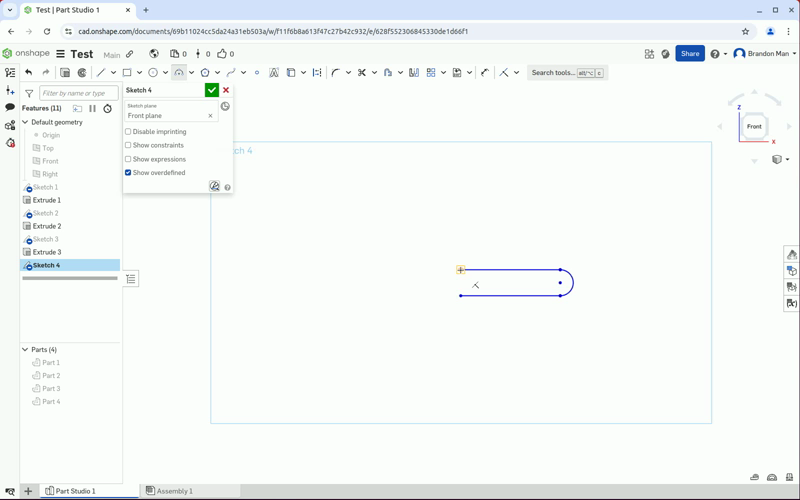
click(460, 269)
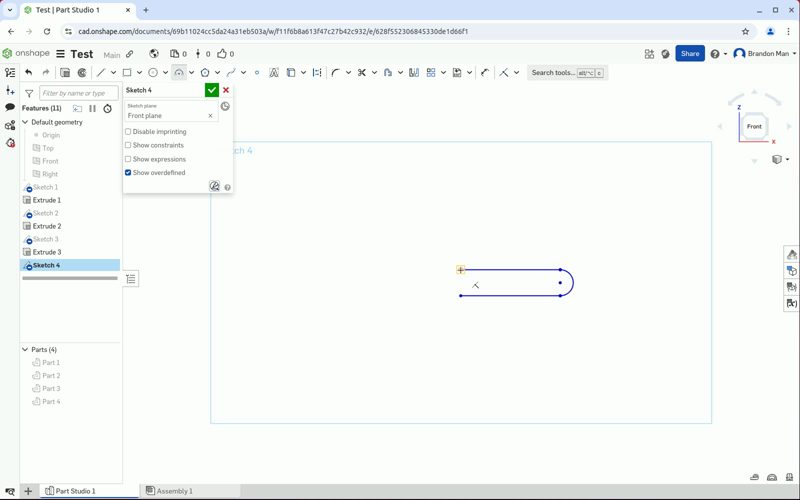
key_down(shift)
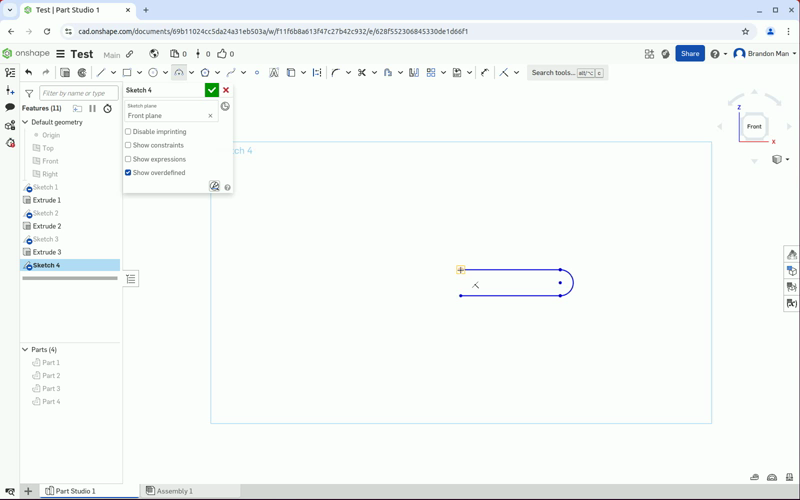
mouse_move(473, 280)
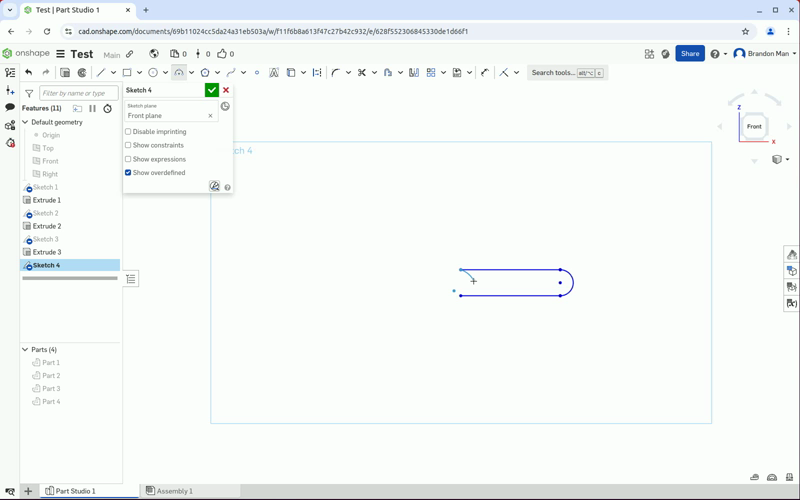
click(473, 280)
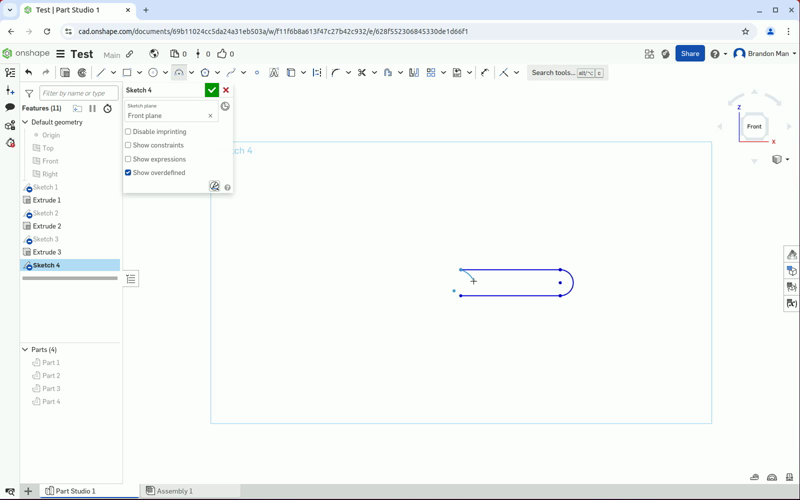
mouse_move(469, 272)
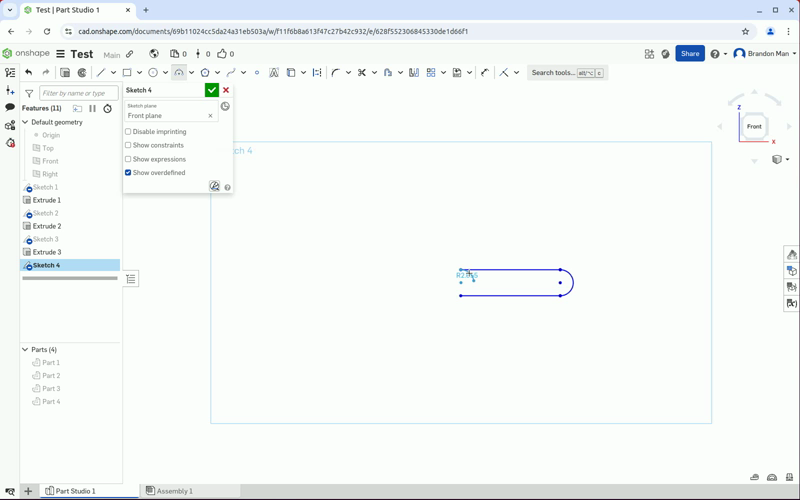
click(469, 272)
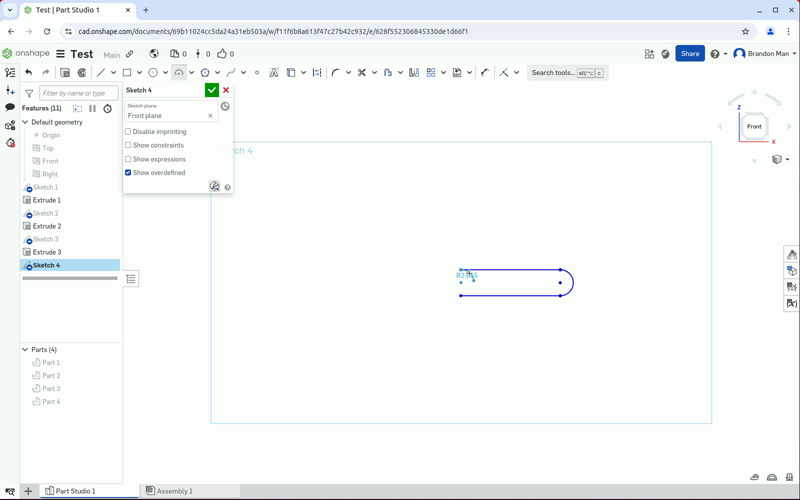
key_up(shift)
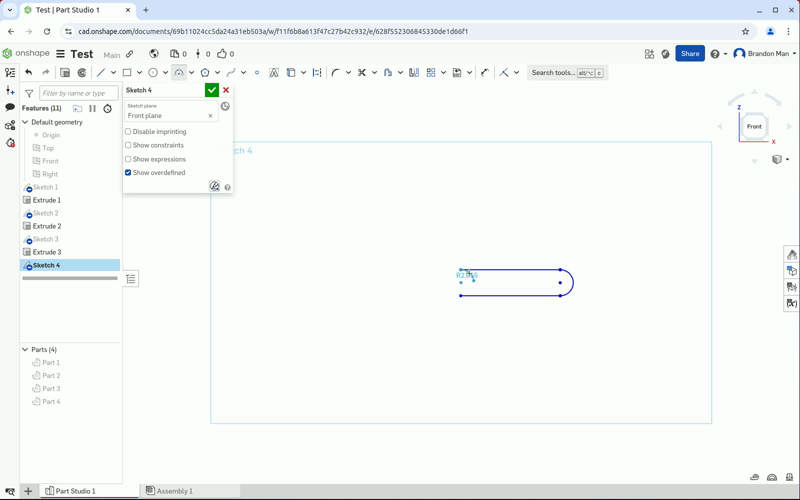
key(esc)
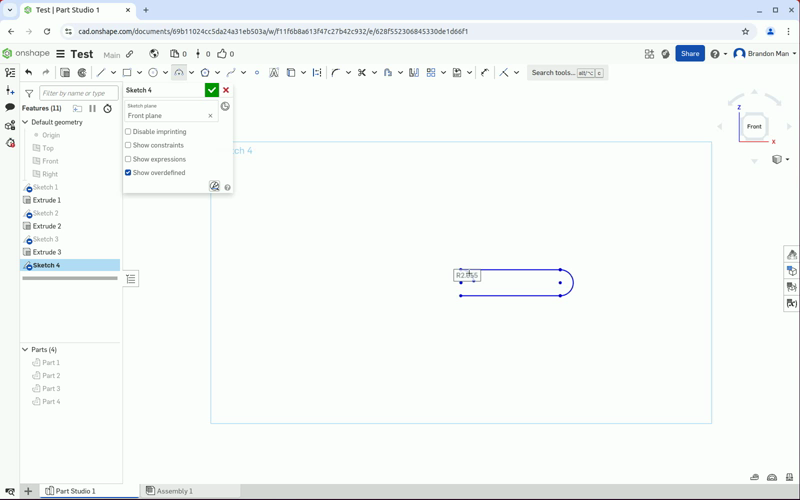
key(l)
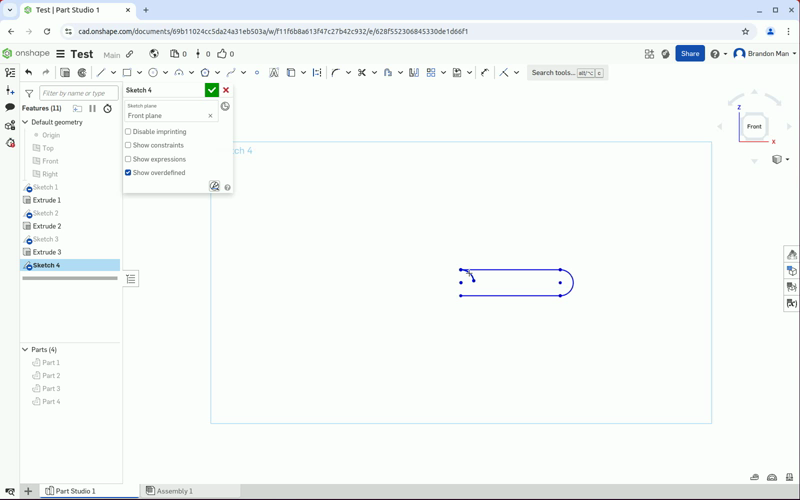
mouse_move(473, 280)
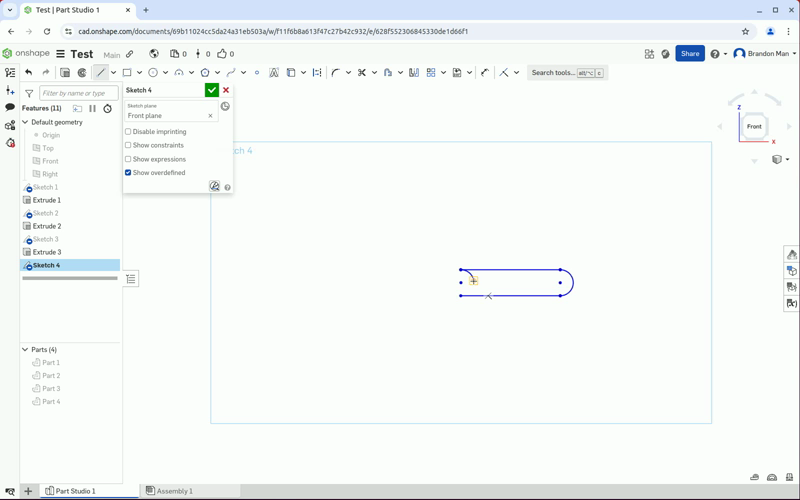
click(473, 280)
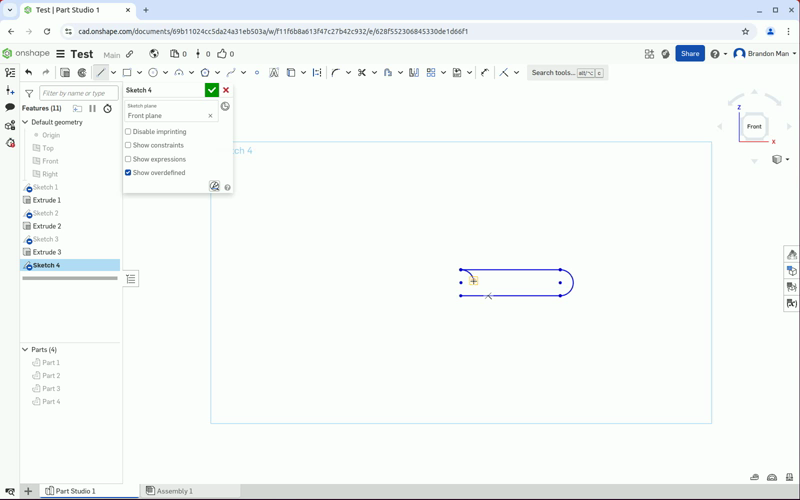
key_down(shift)
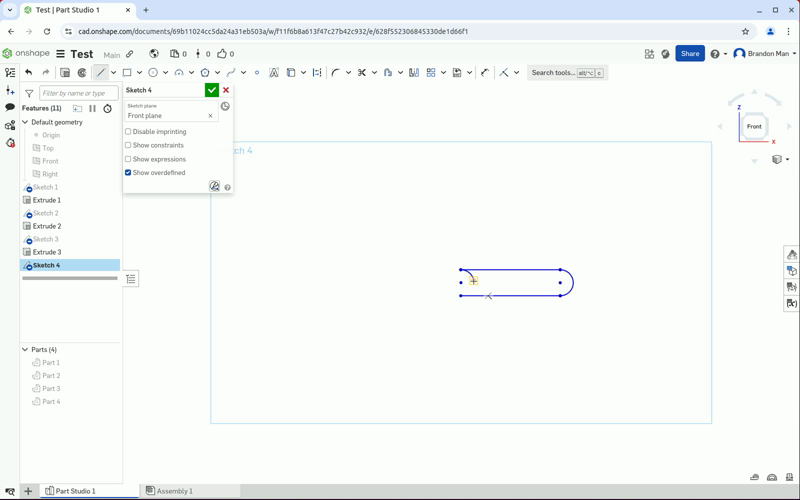
mouse_move(560, 280)
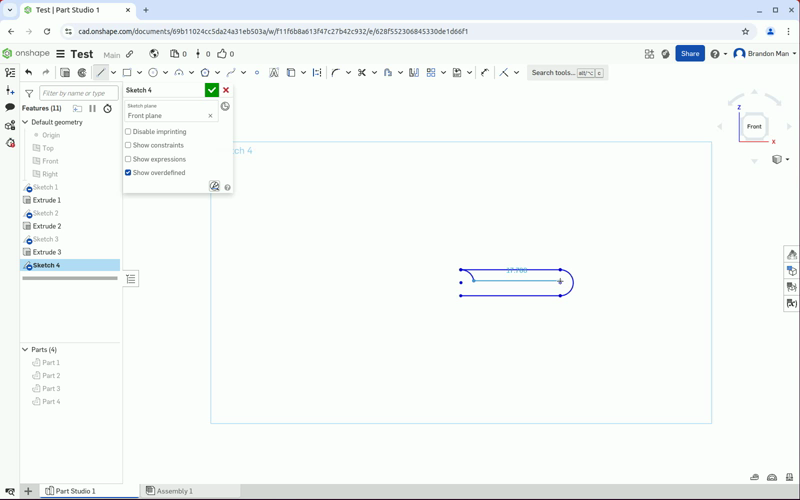
scroll(6)
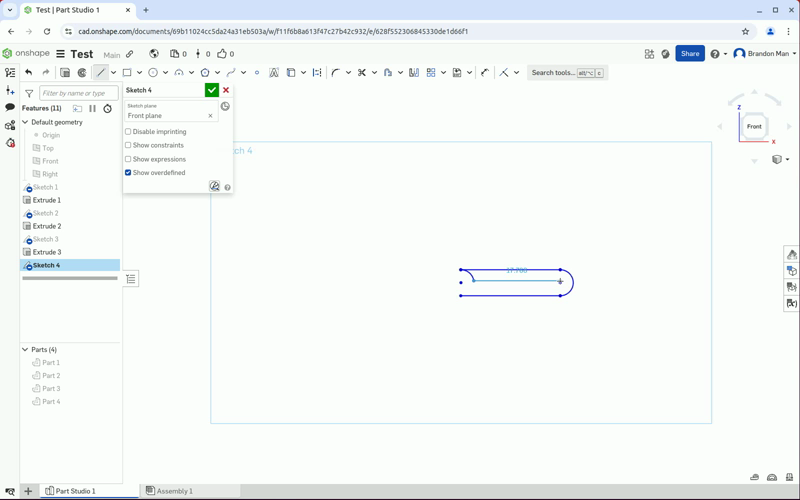
scroll(6)
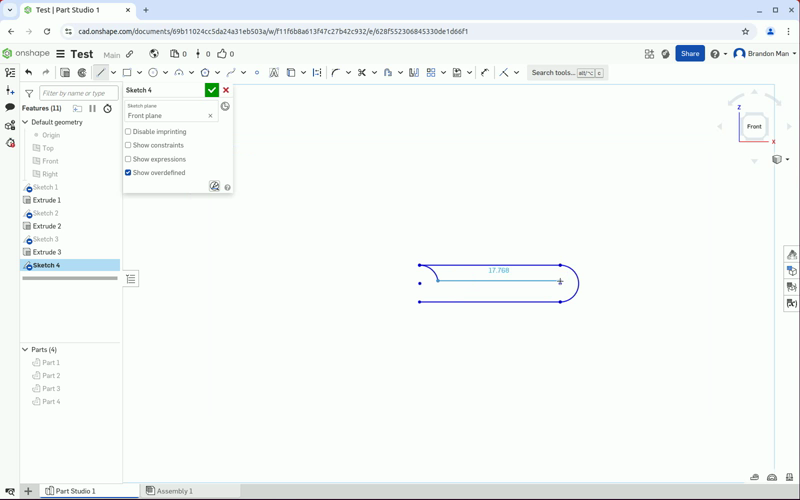
scroll(6)
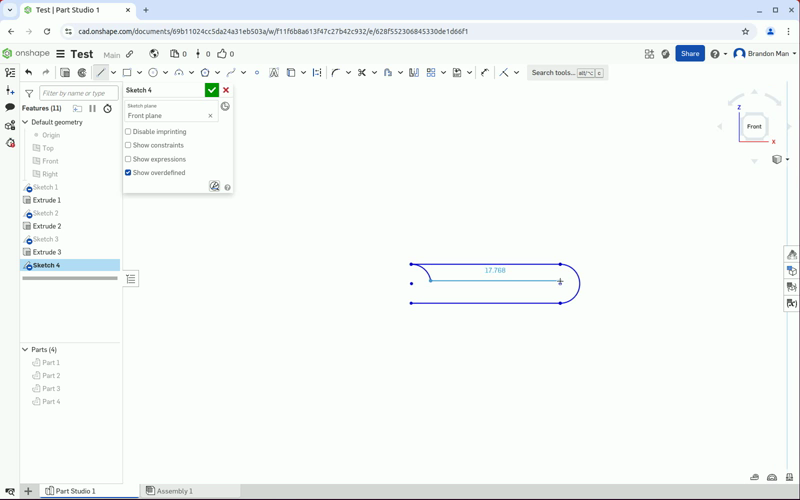
scroll(6)
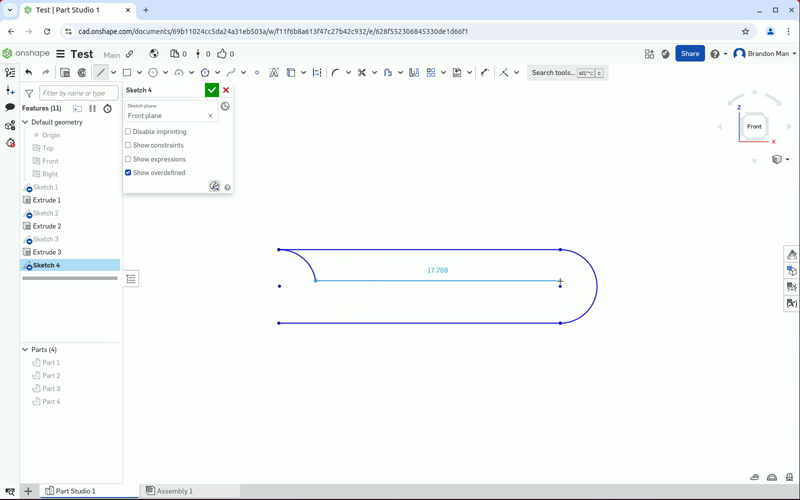
scroll(6)
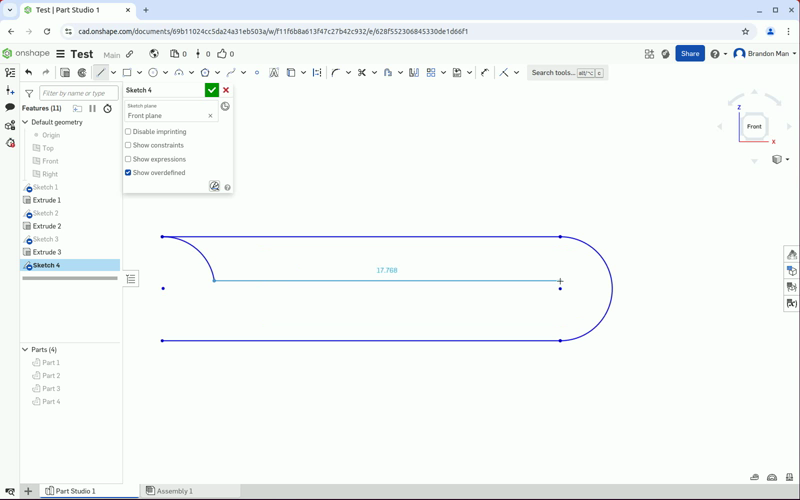
scroll(6)
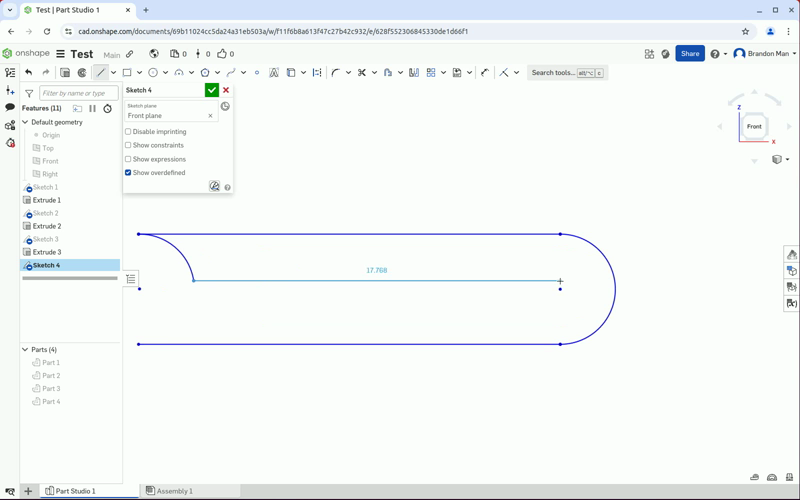
scroll(6)
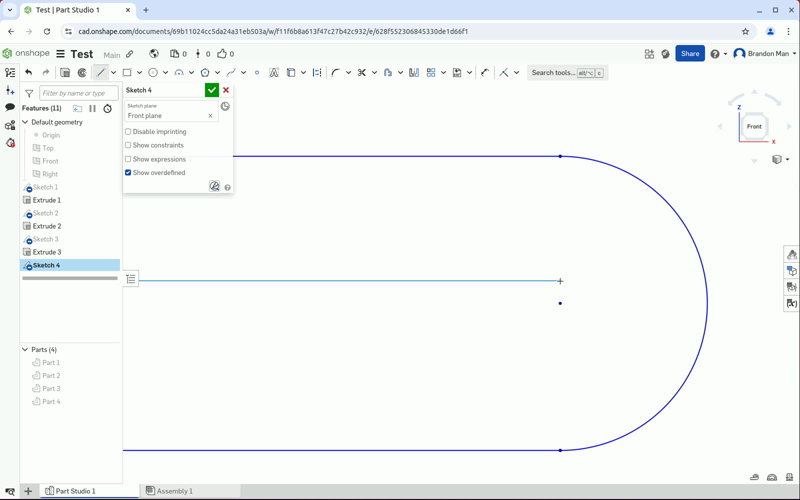
click(560, 280)
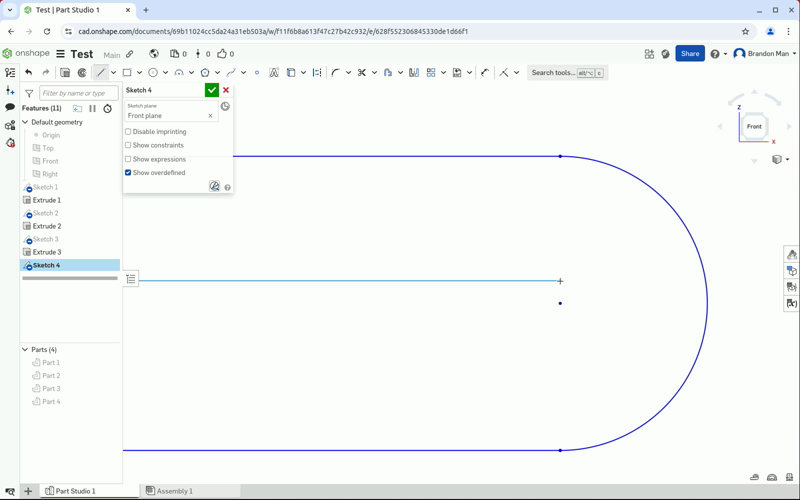
scroll(-6)
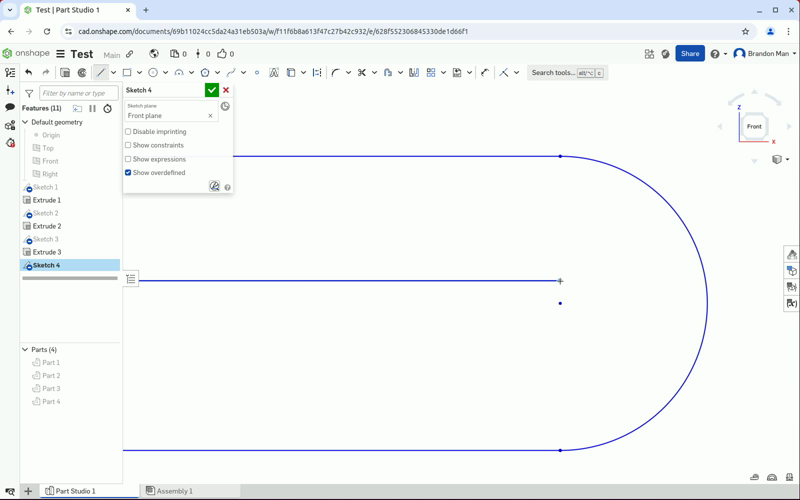
scroll(-6)
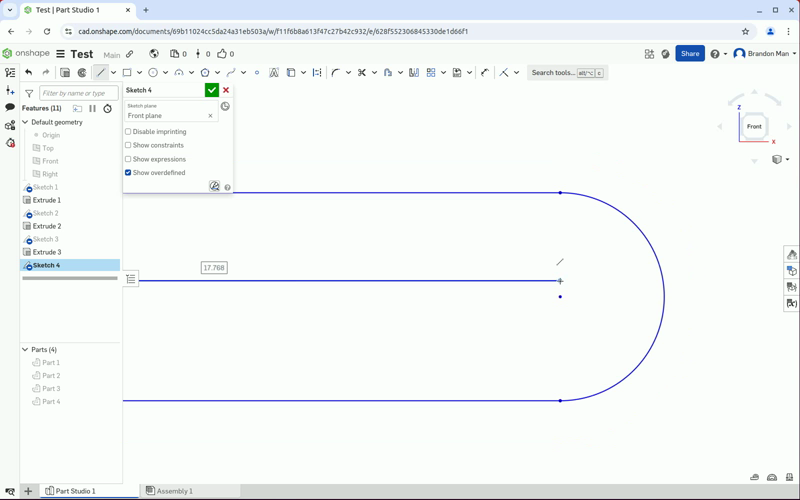
scroll(-6)
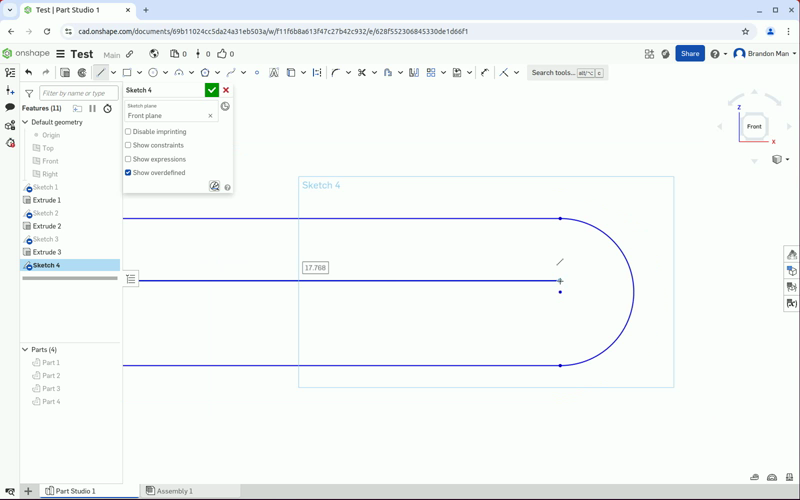
scroll(-6)
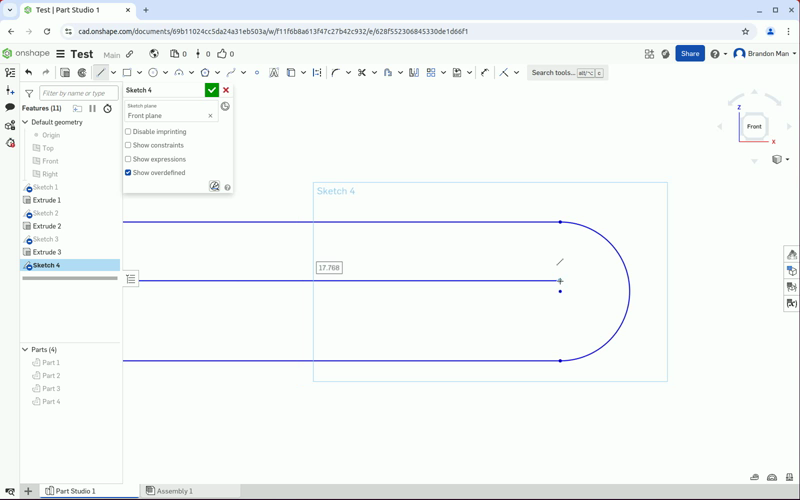
scroll(-6)
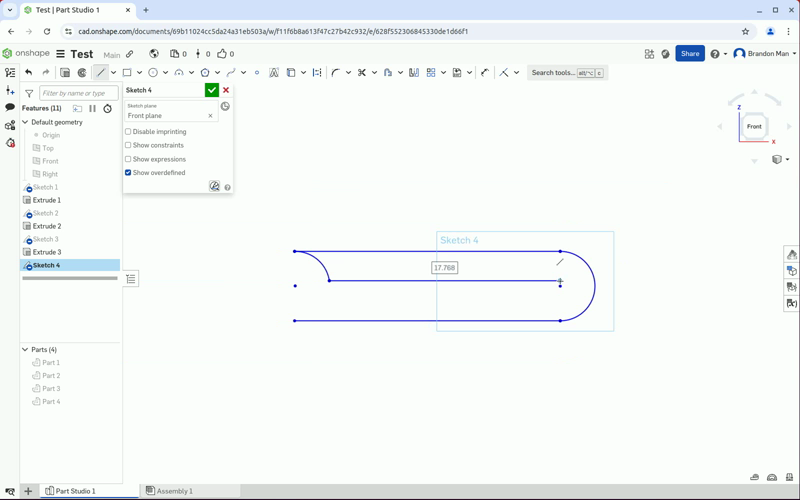
scroll(-6)
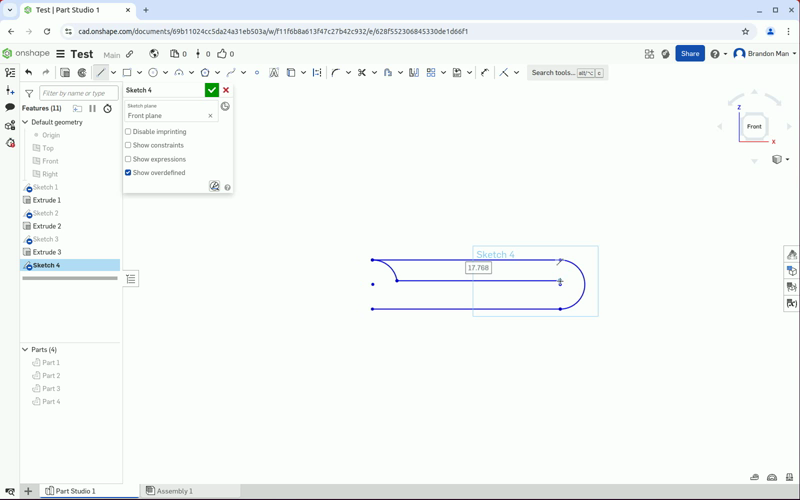
scroll(-6)
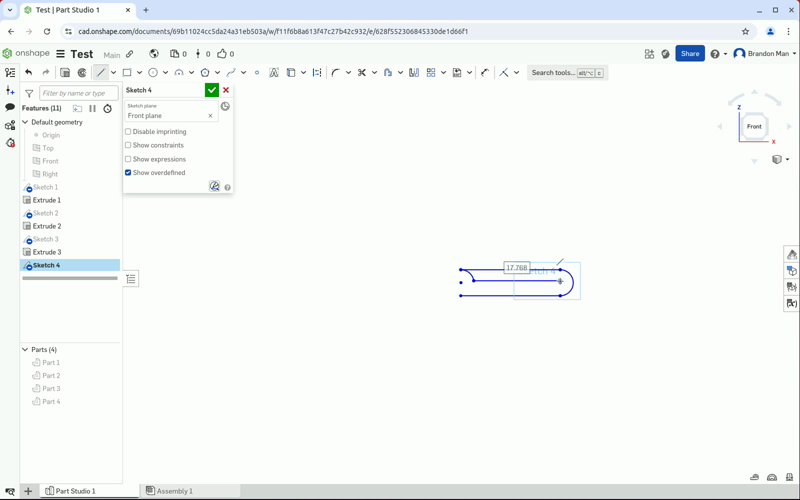
key_up(shift)
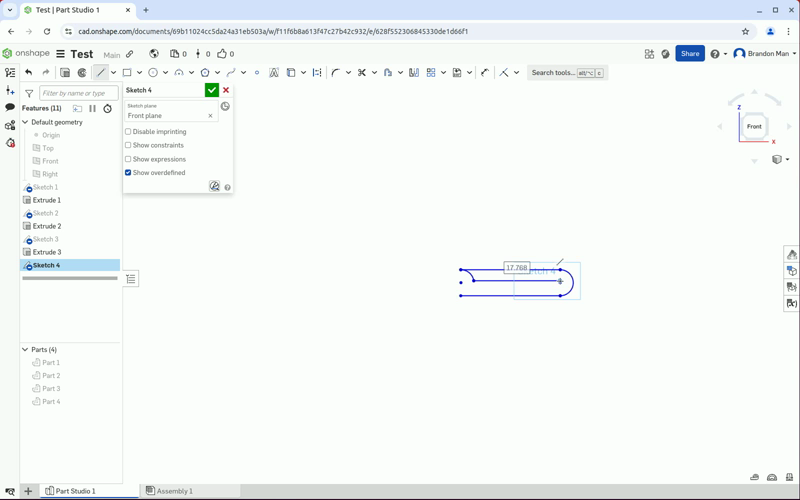
key(esc)
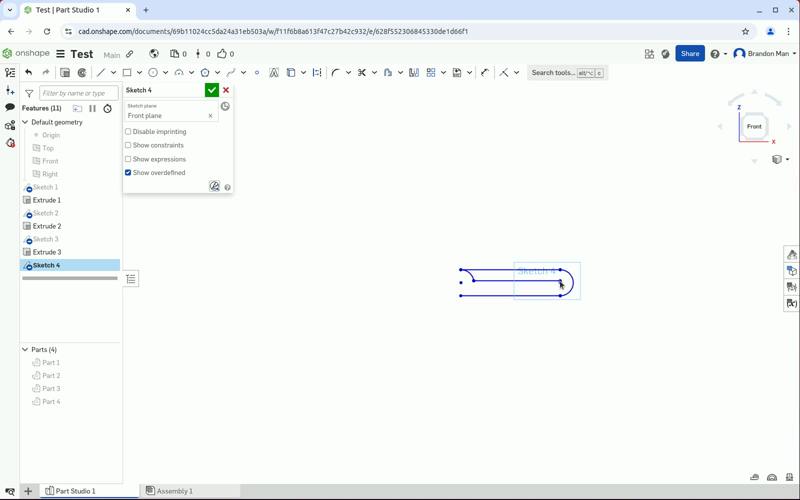
key(a)
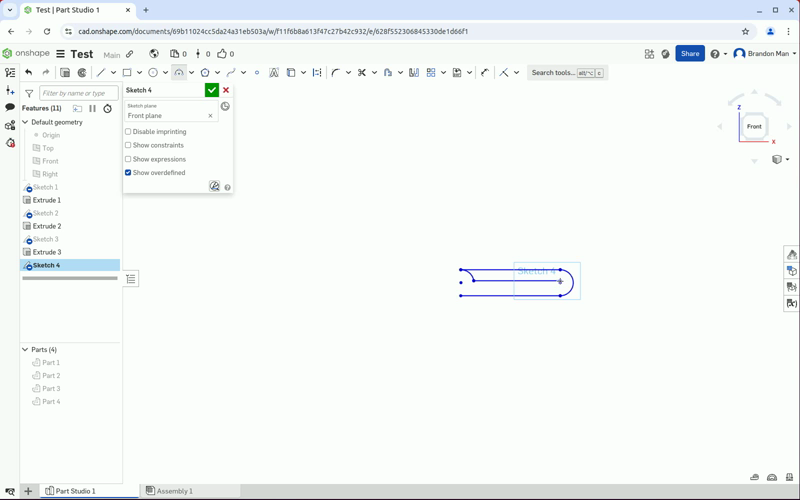
mouse_move(560, 280)
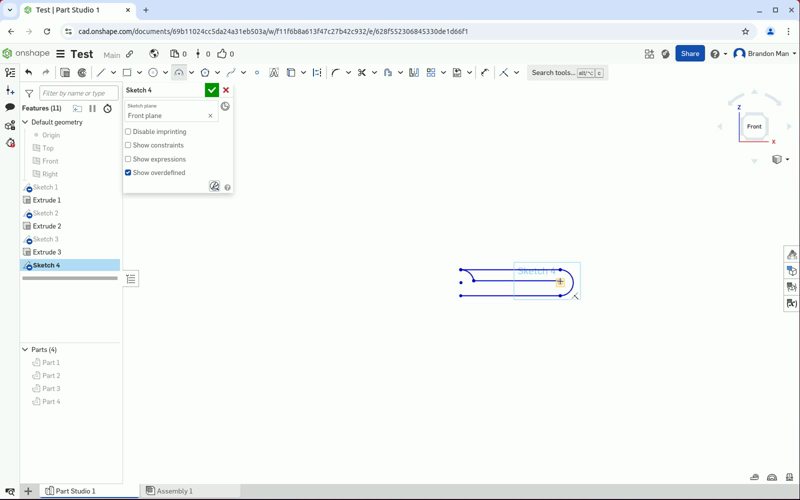
scroll(6)
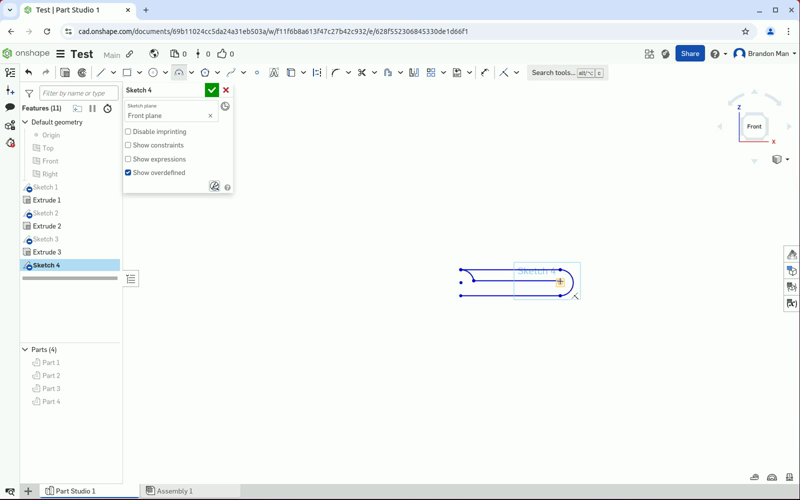
scroll(6)
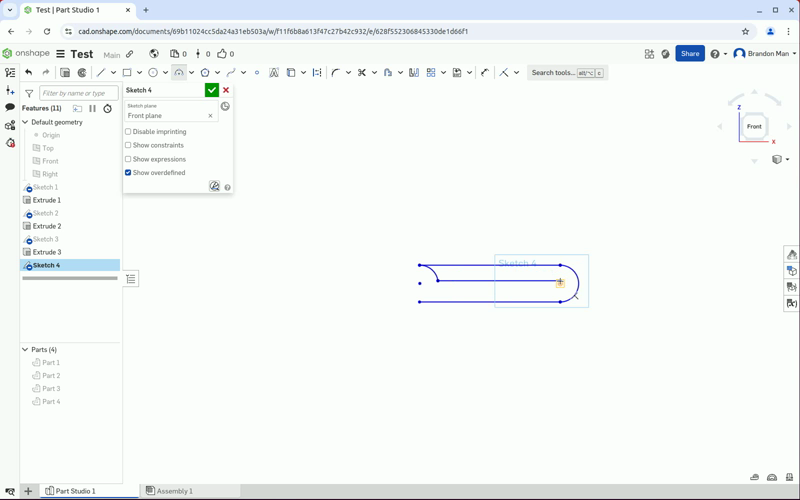
scroll(6)
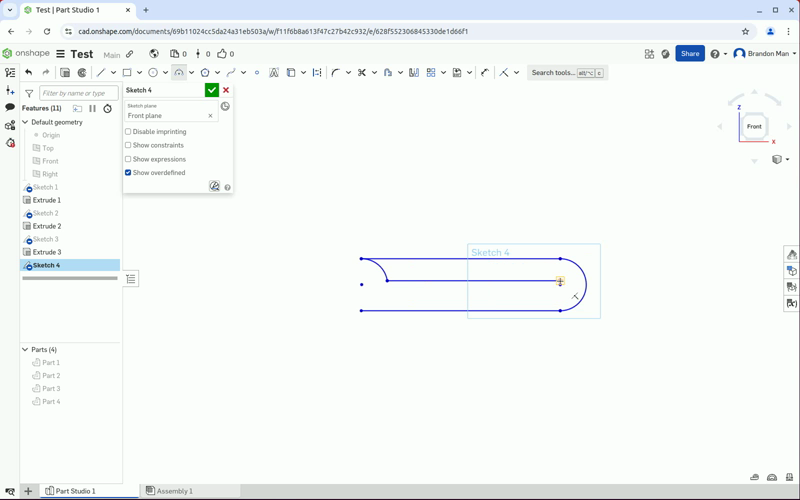
scroll(6)
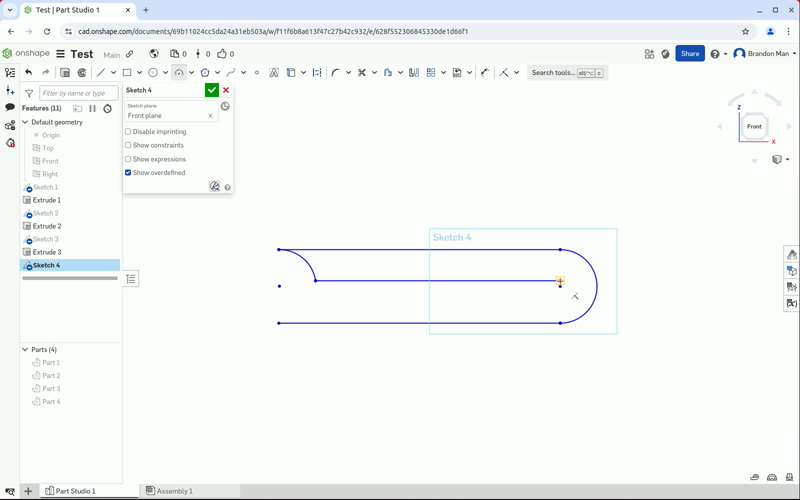
scroll(6)
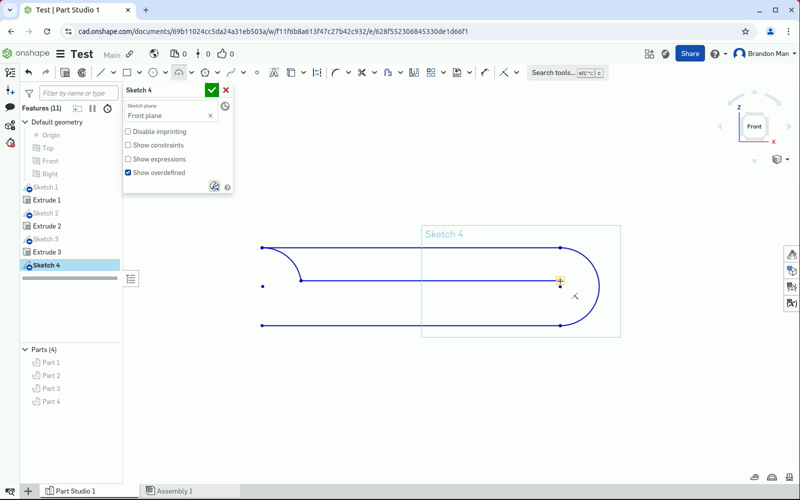
scroll(6)
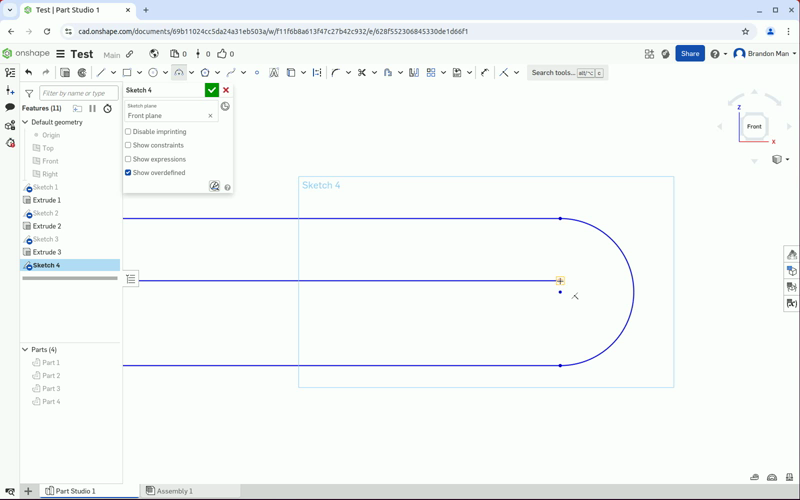
scroll(6)
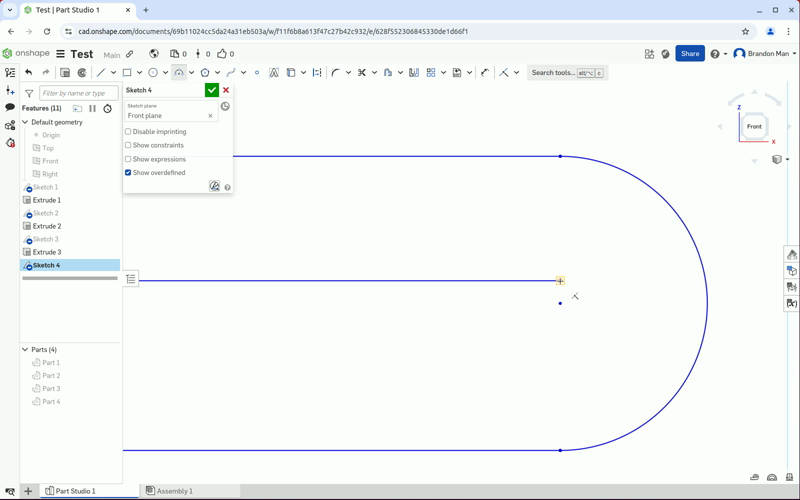
click(560, 280)
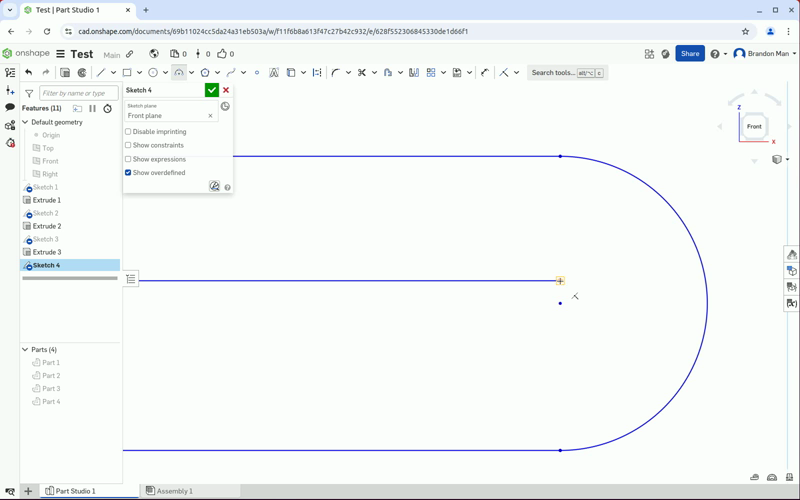
scroll(-6)
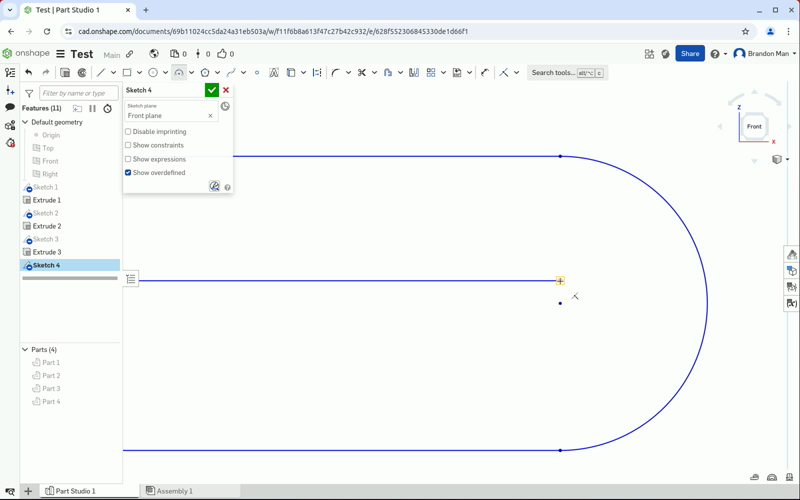
scroll(-6)
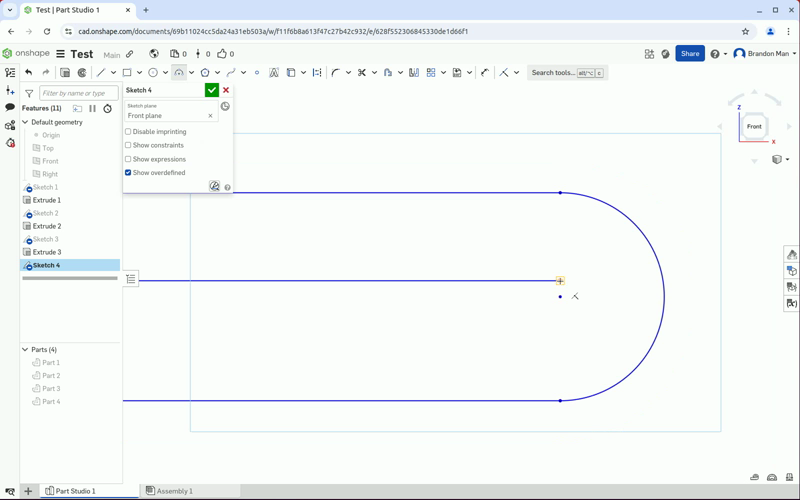
scroll(-6)
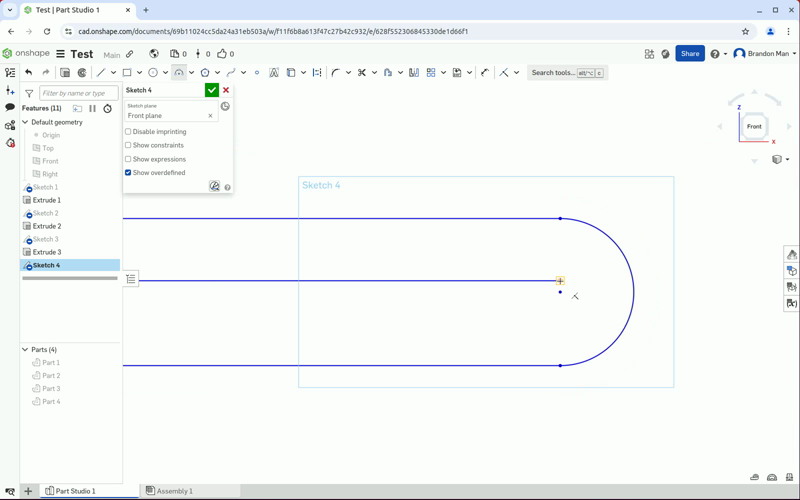
scroll(-6)
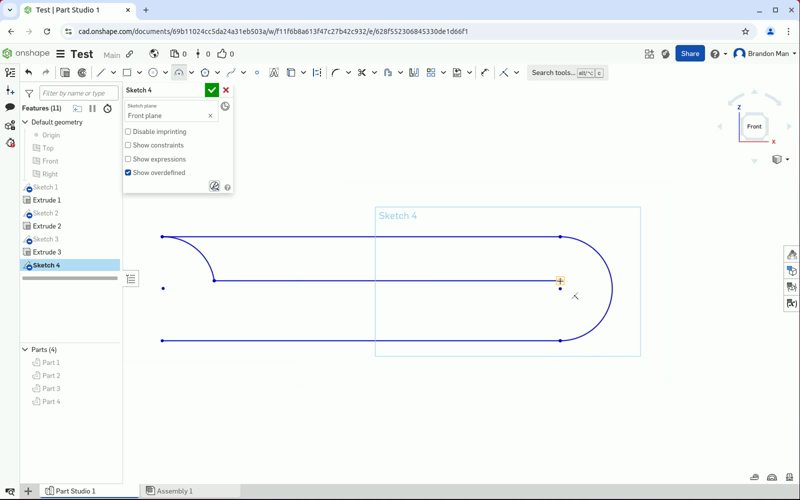
scroll(-6)
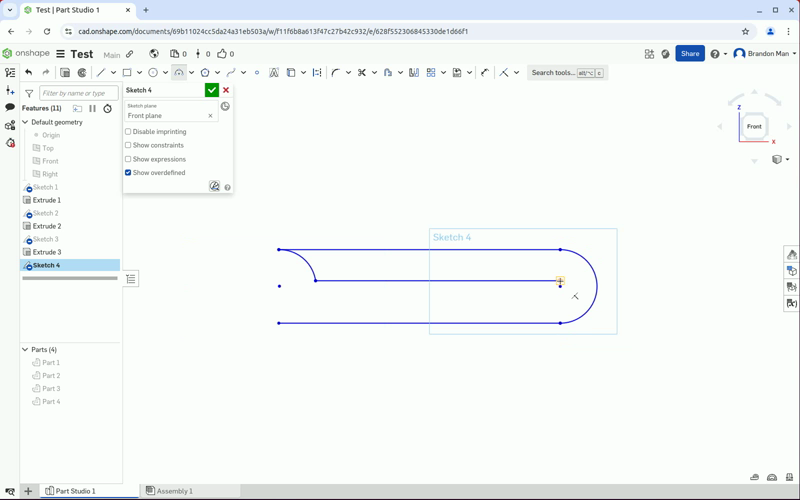
scroll(-6)
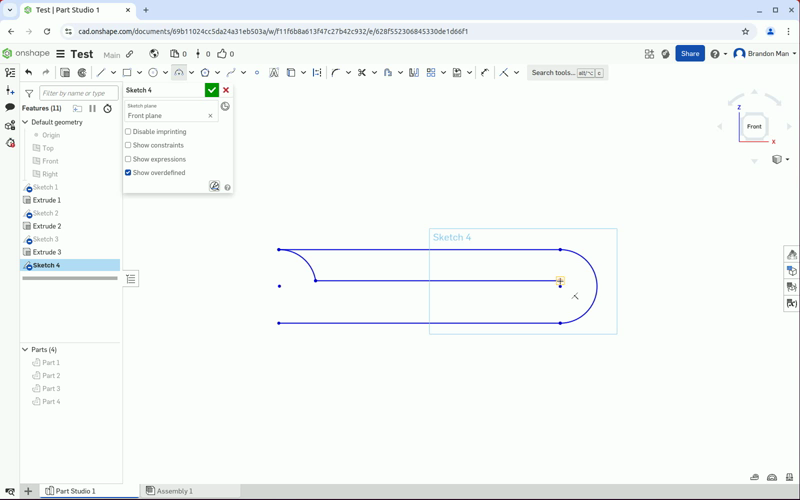
scroll(-6)
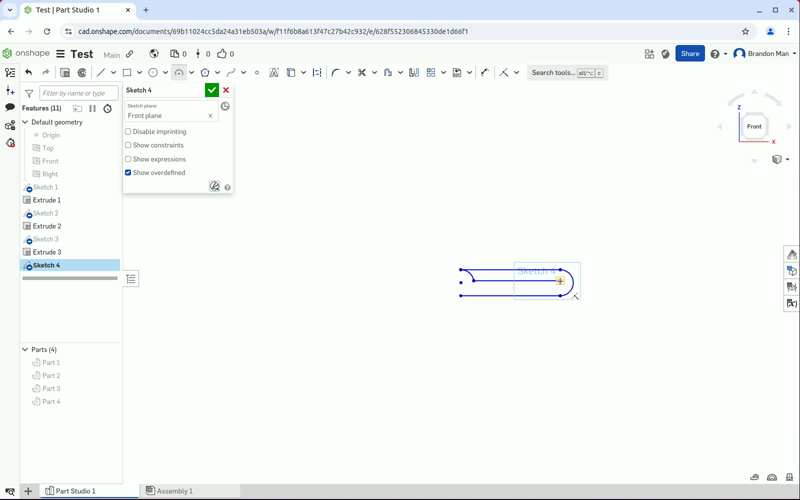
key_down(shift)
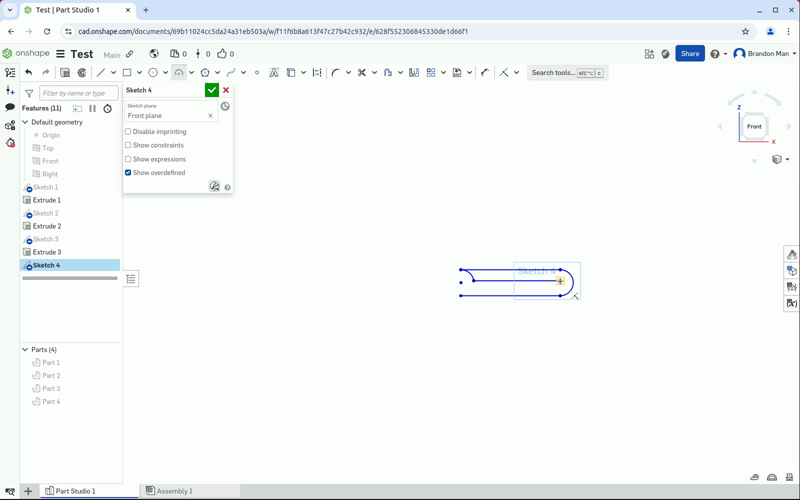
mouse_move(560, 284)
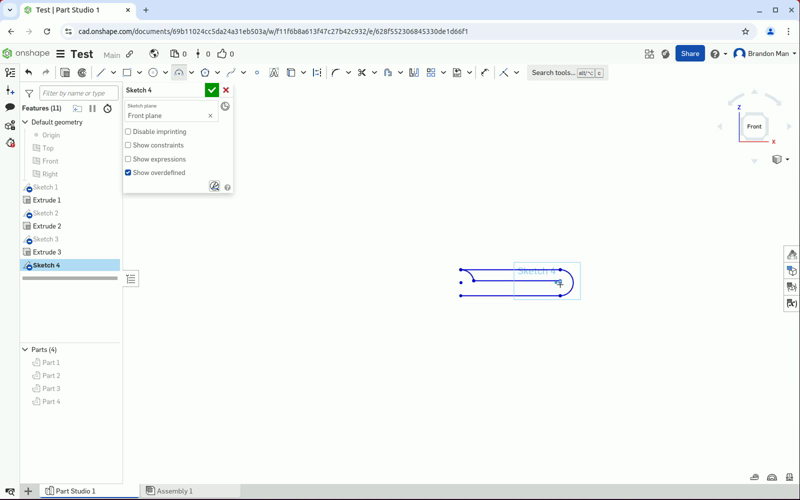
scroll(6)
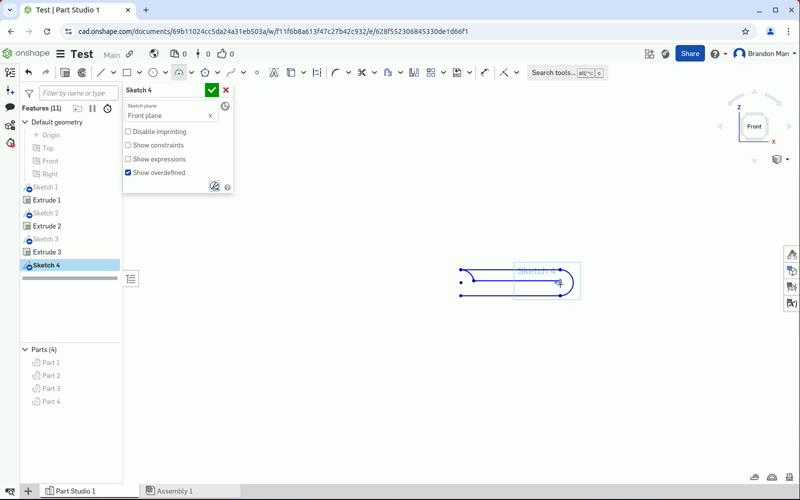
scroll(6)
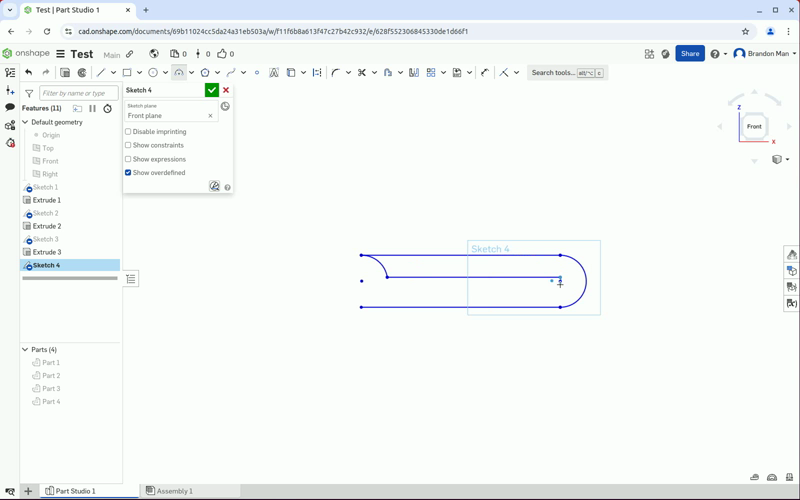
scroll(6)
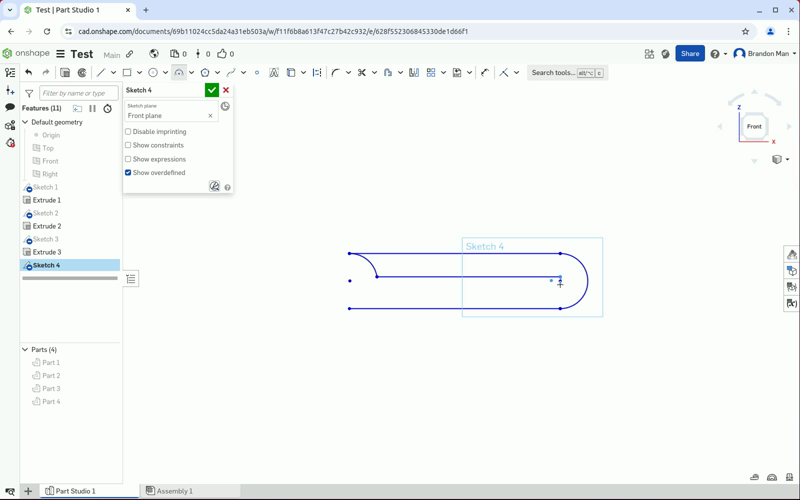
scroll(6)
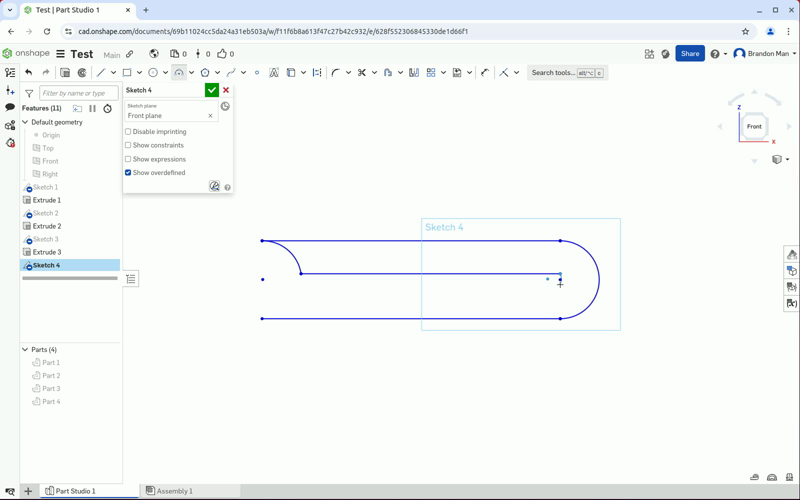
scroll(6)
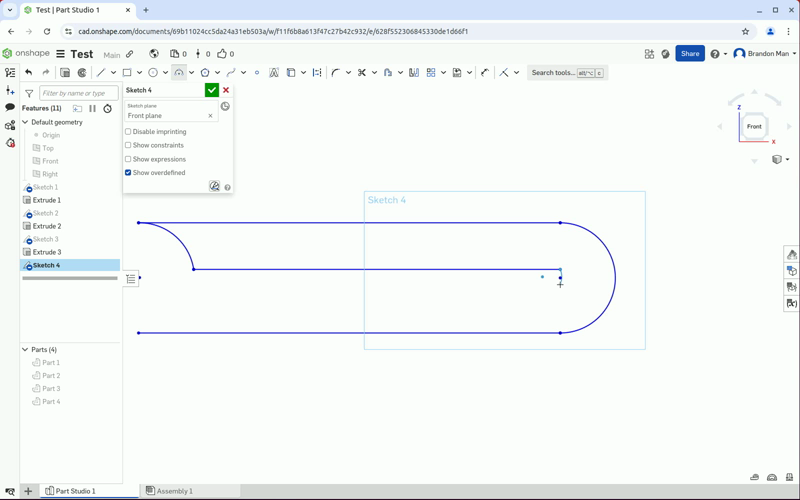
scroll(6)
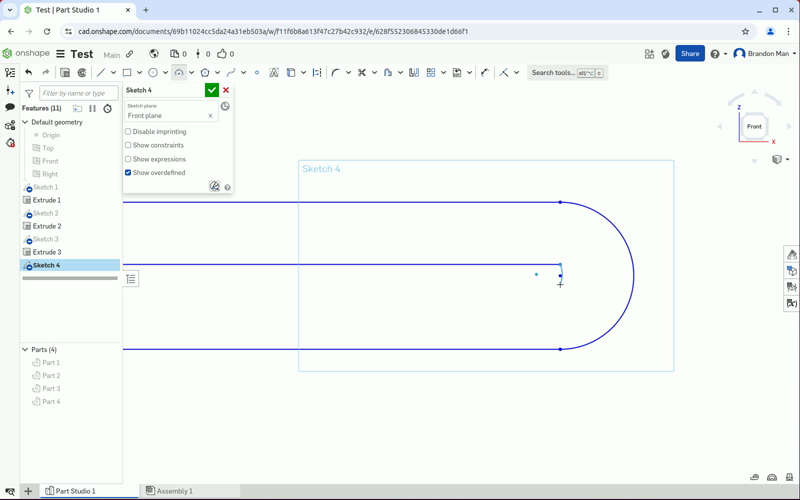
scroll(6)
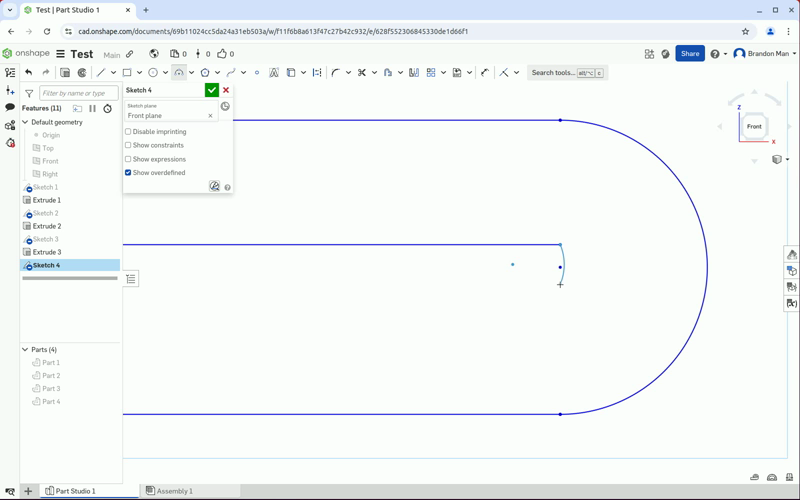
click(560, 284)
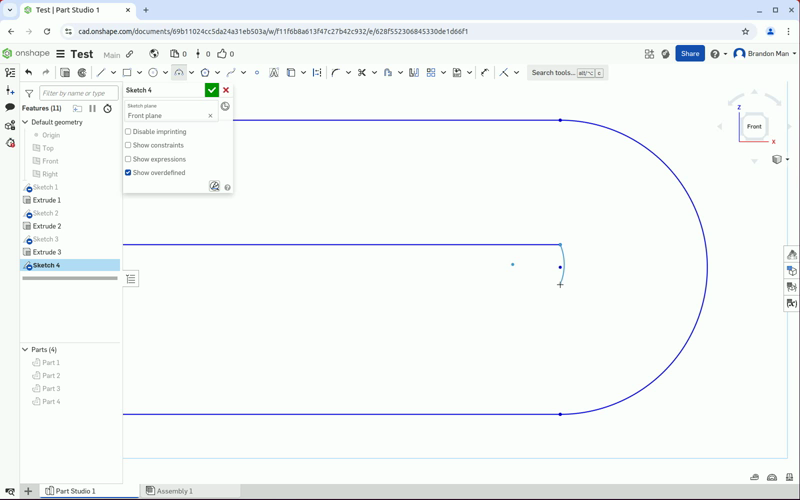
scroll(-6)
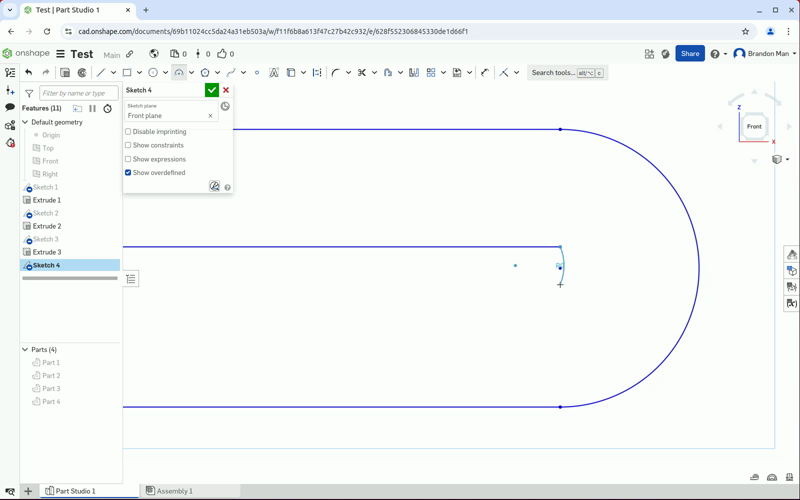
scroll(-6)
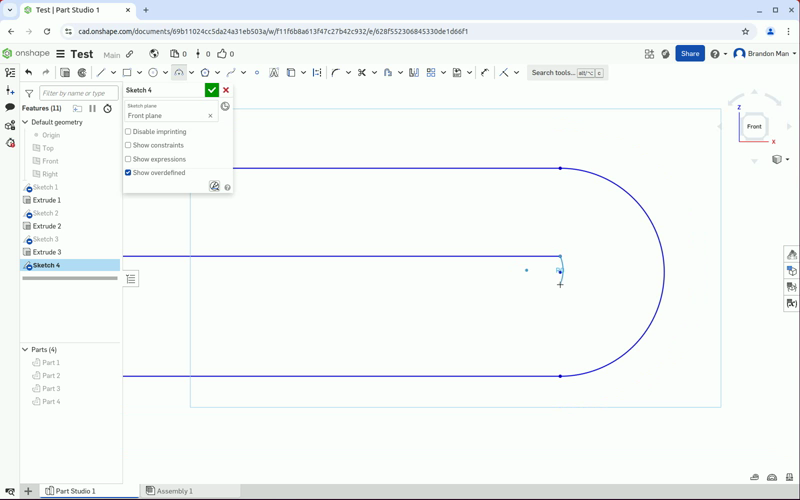
scroll(-6)
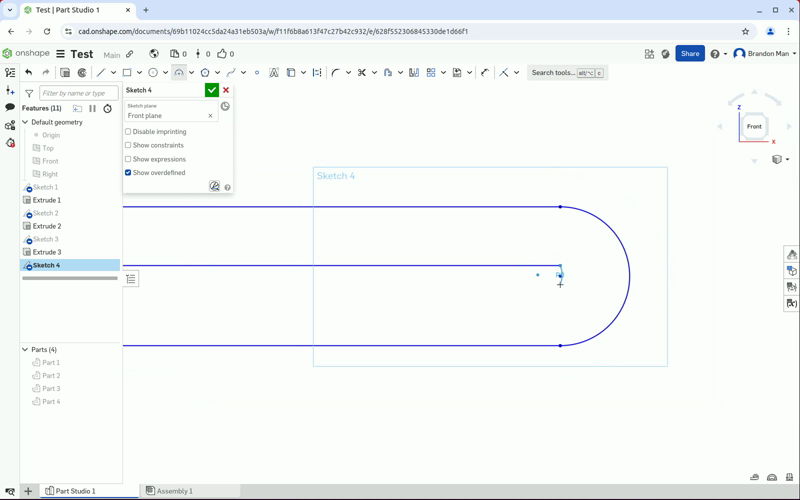
scroll(-6)
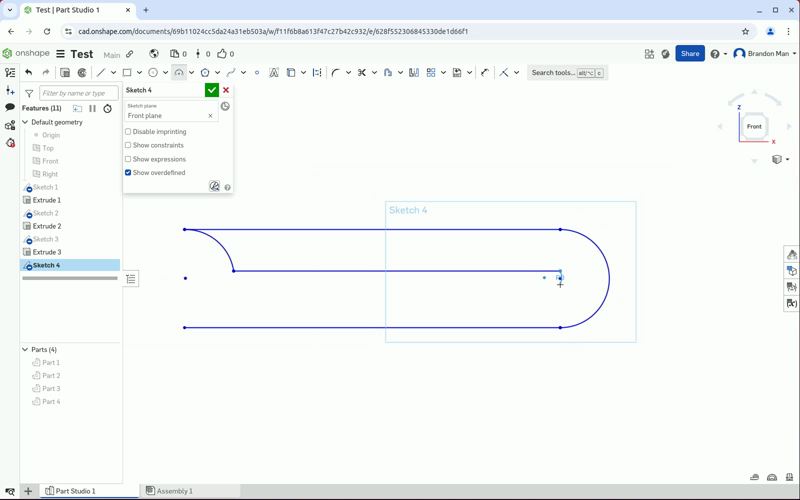
scroll(-6)
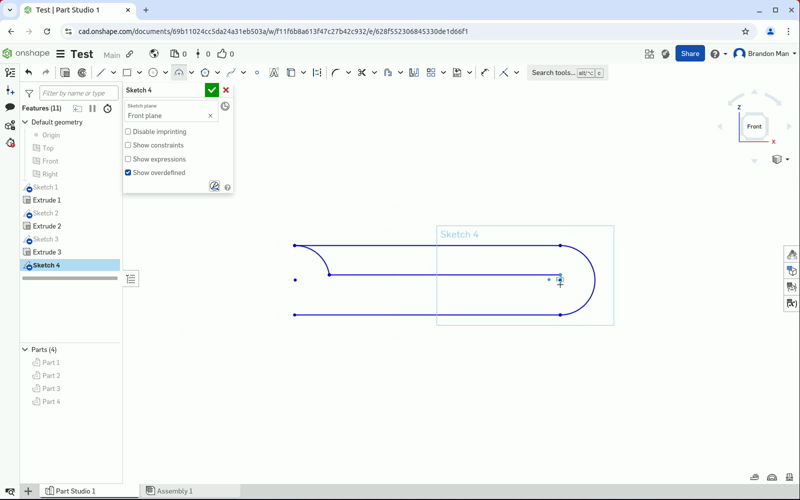
scroll(-6)
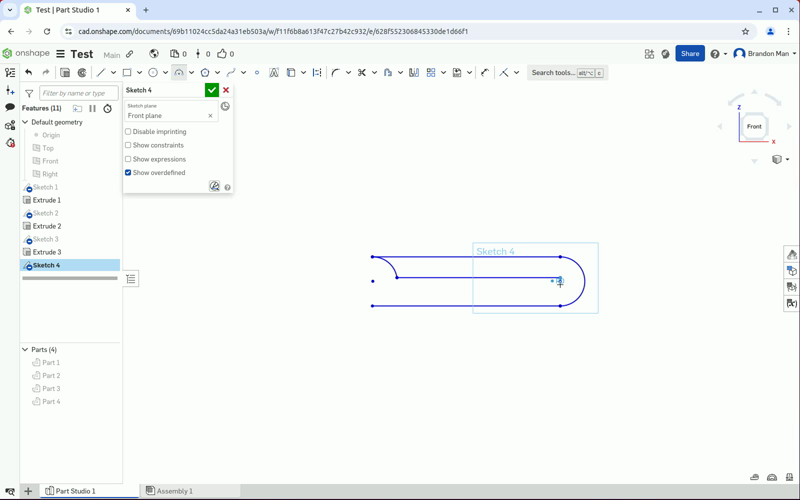
scroll(-6)
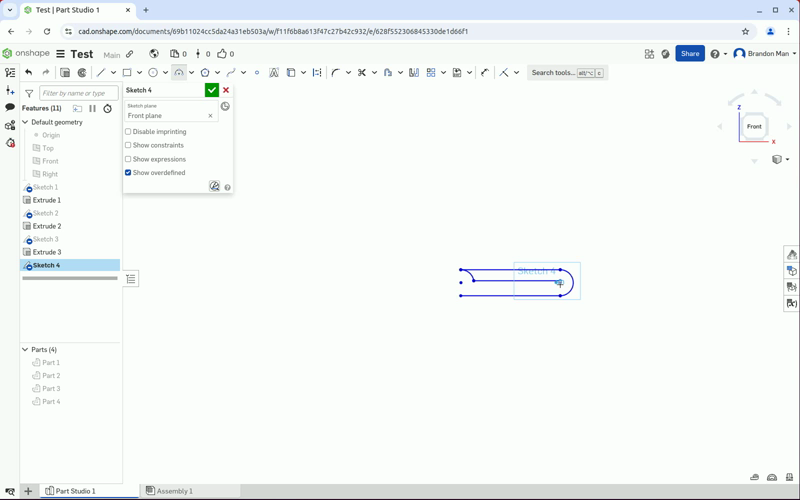
mouse_move(561, 282)
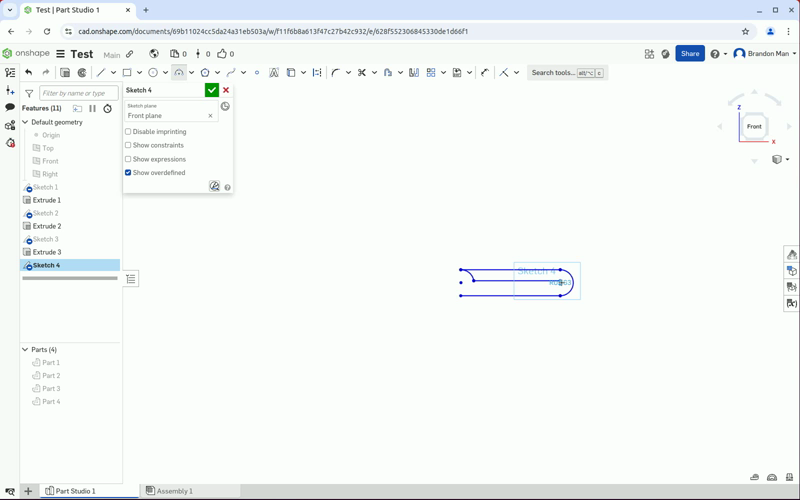
scroll(6)
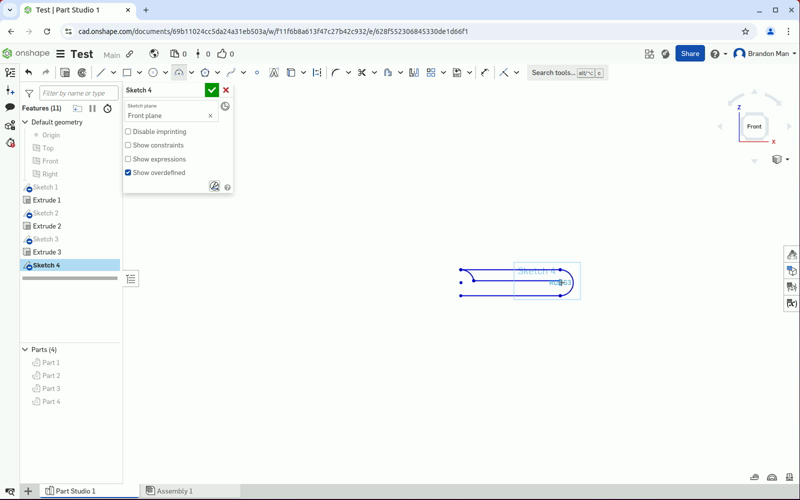
scroll(6)
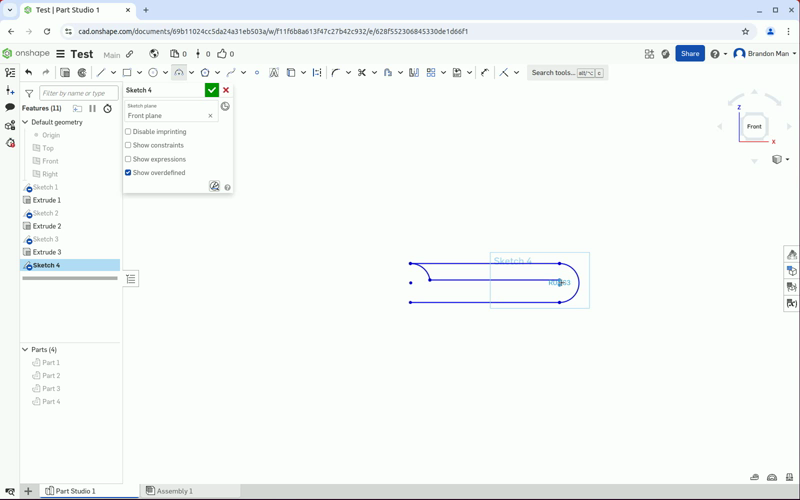
scroll(6)
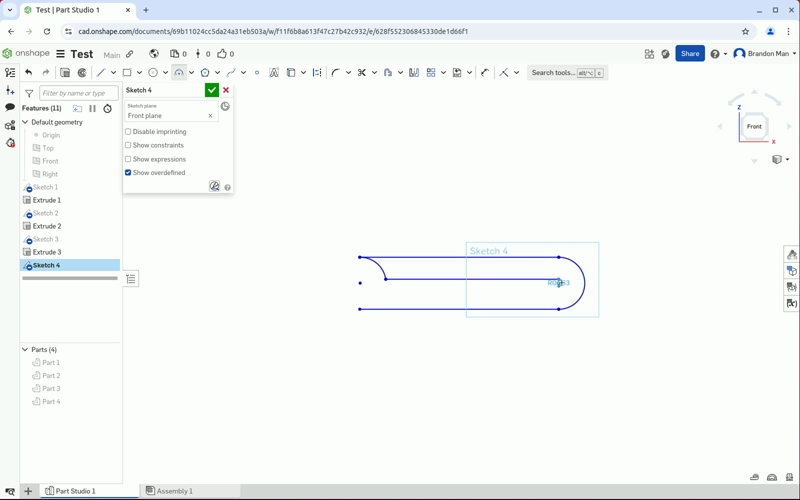
scroll(6)
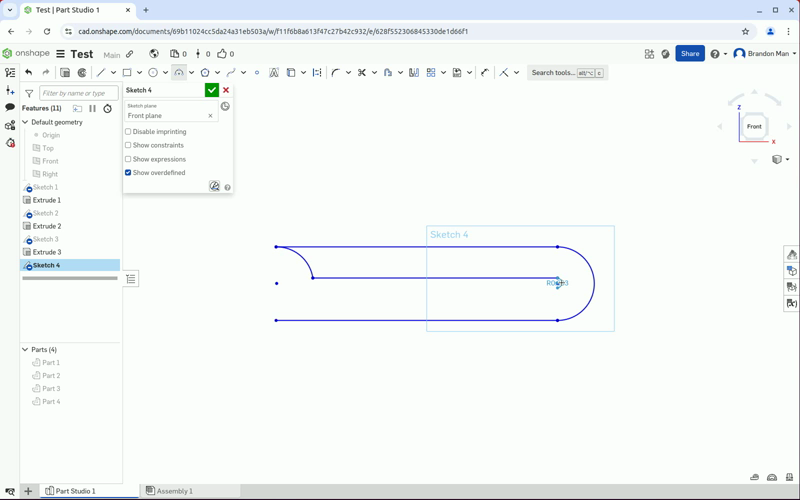
scroll(6)
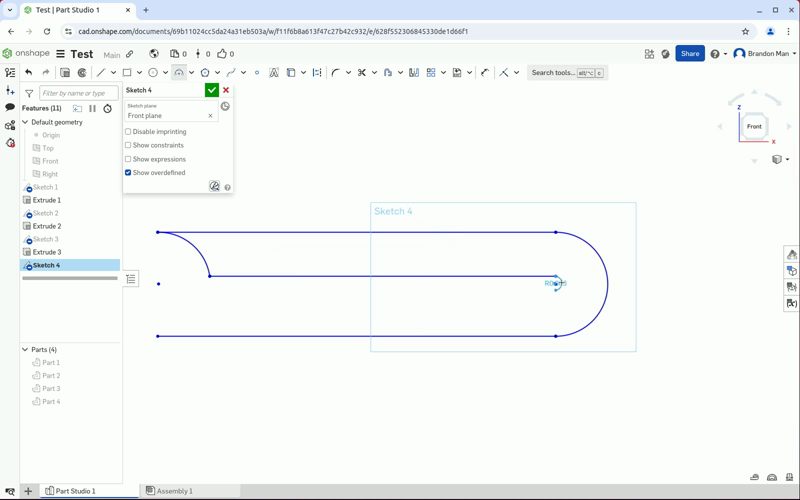
scroll(6)
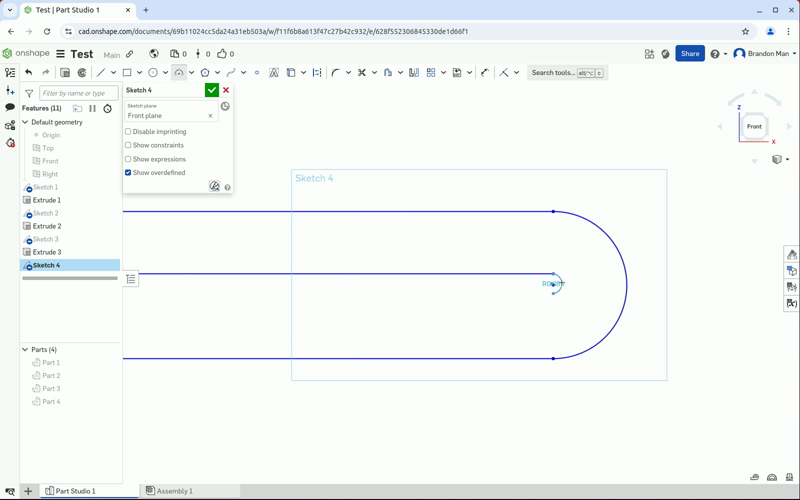
scroll(6)
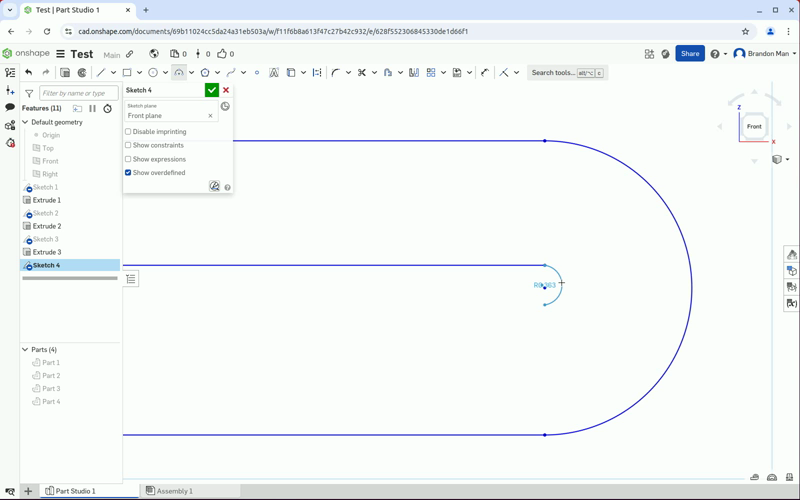
click(561, 282)
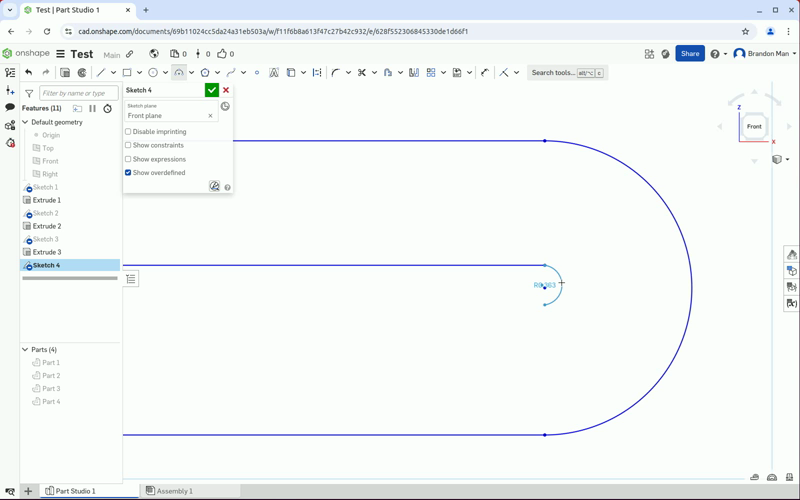
scroll(-6)
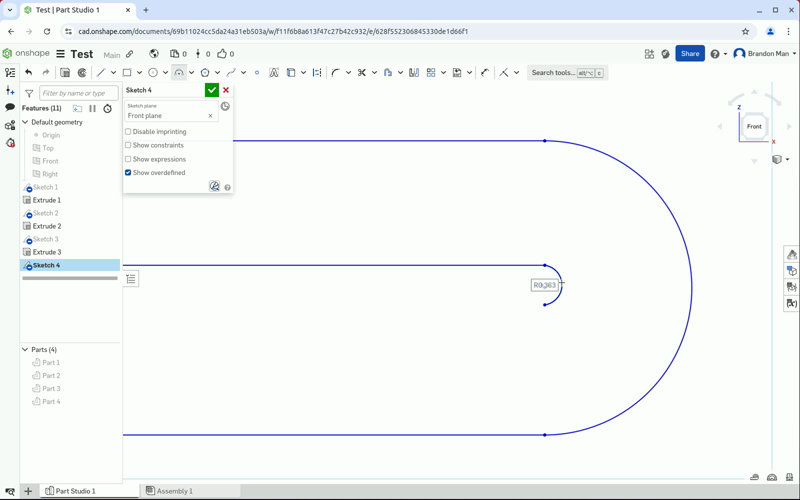
scroll(-6)
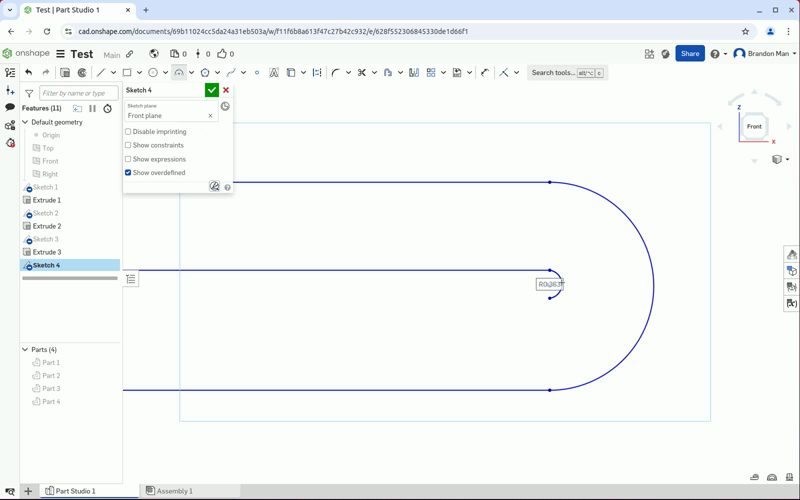
scroll(-6)
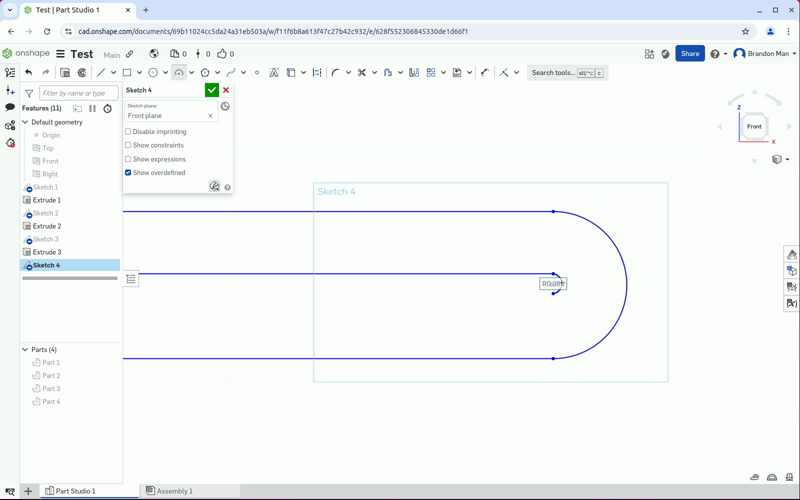
scroll(-6)
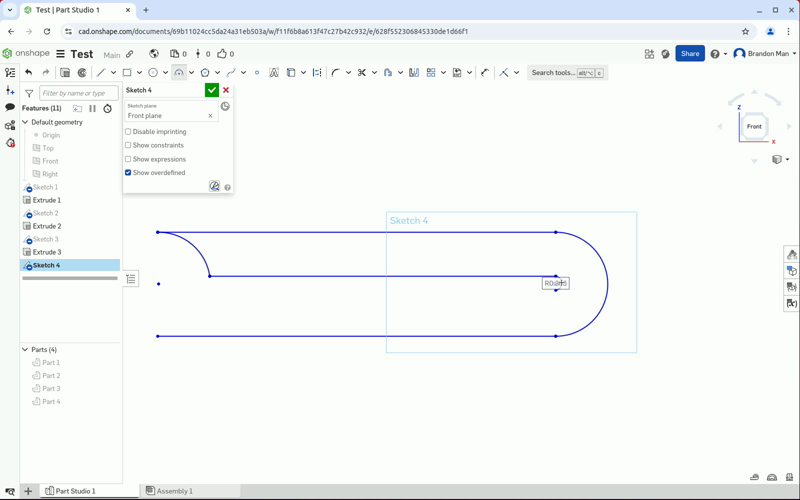
scroll(-6)
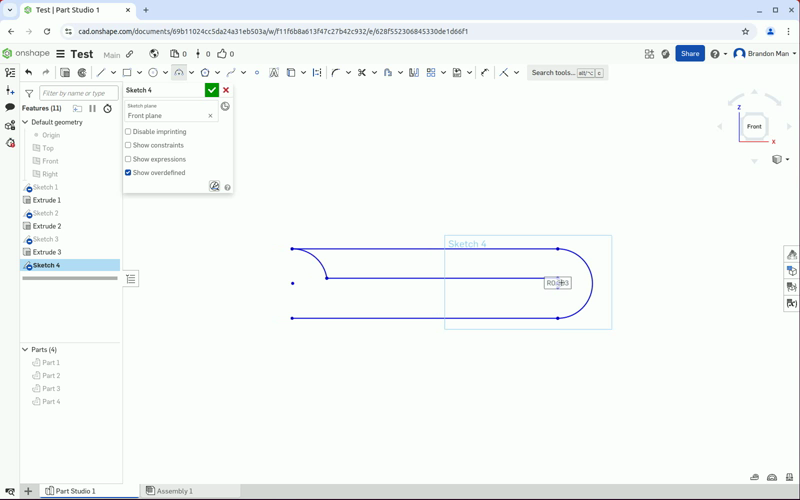
scroll(-6)
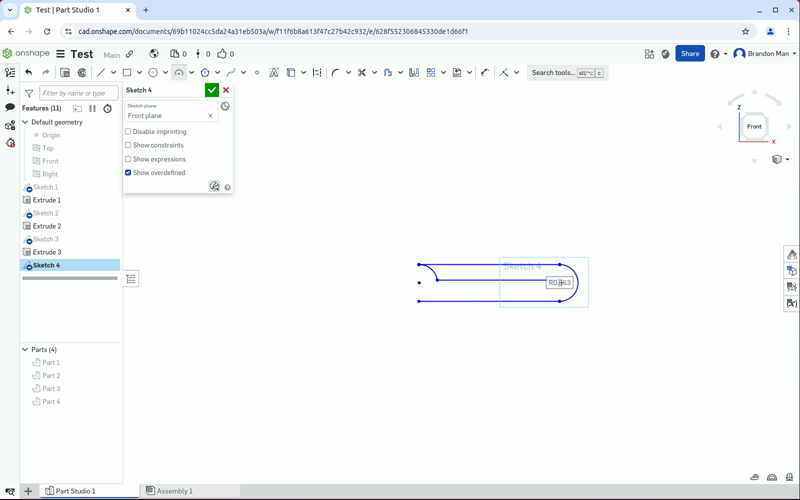
scroll(-6)
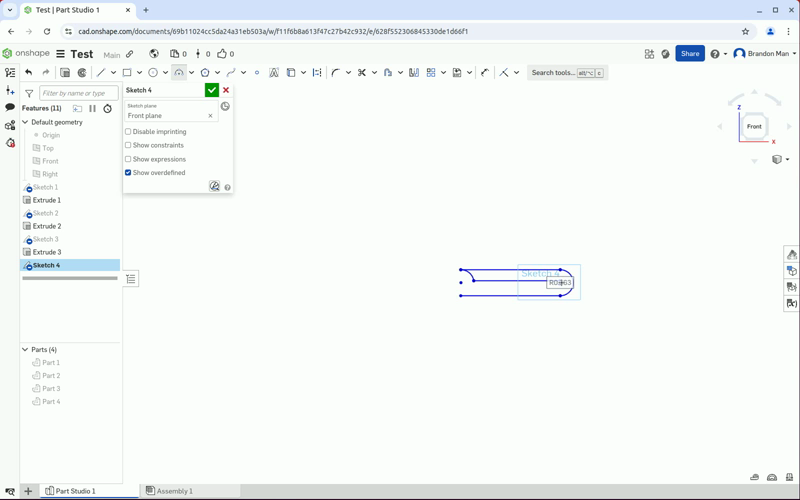
key_up(shift)
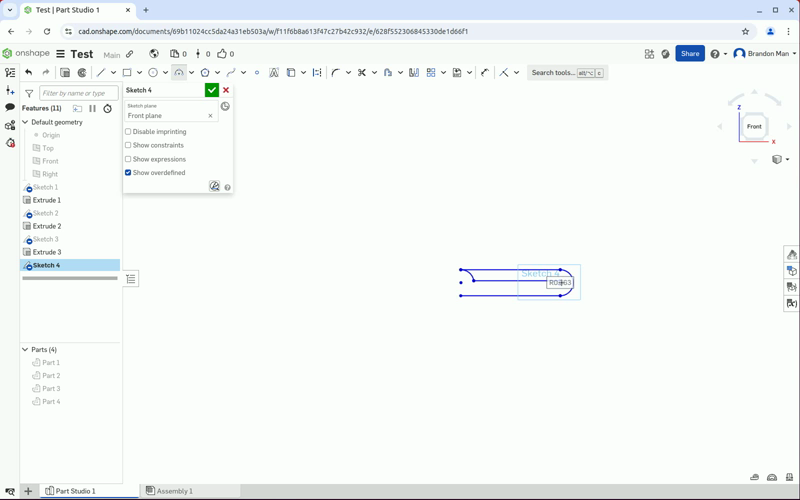
key(esc)
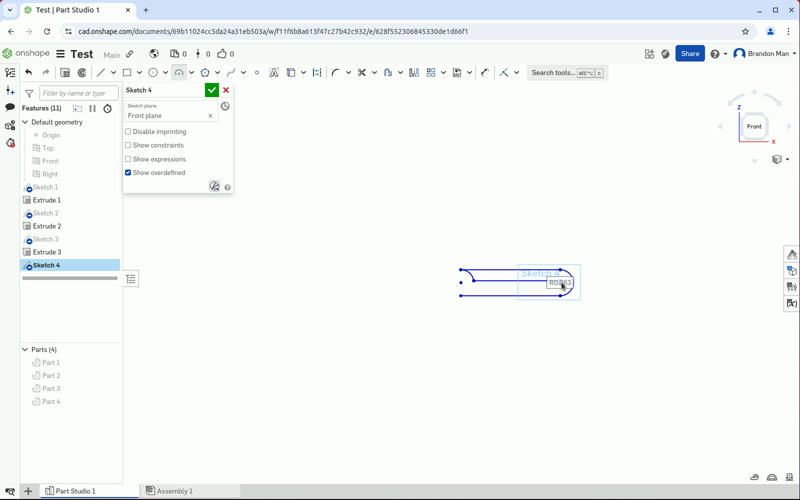
key(l)
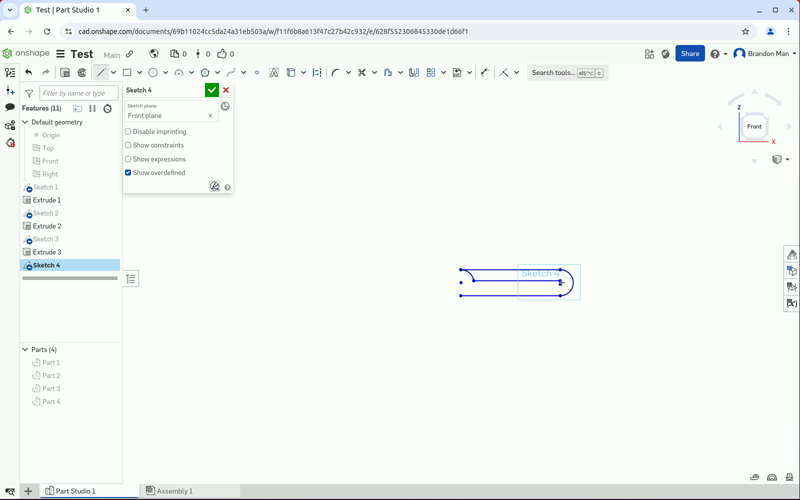
mouse_move(560, 284)
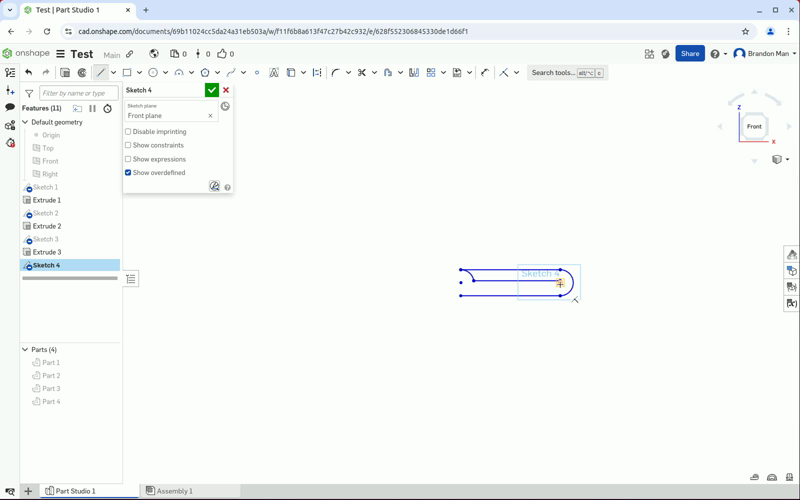
scroll(6)
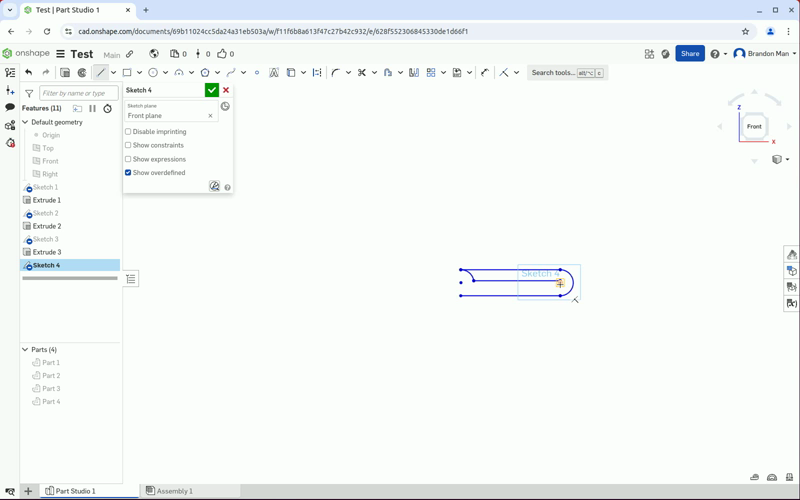
scroll(6)
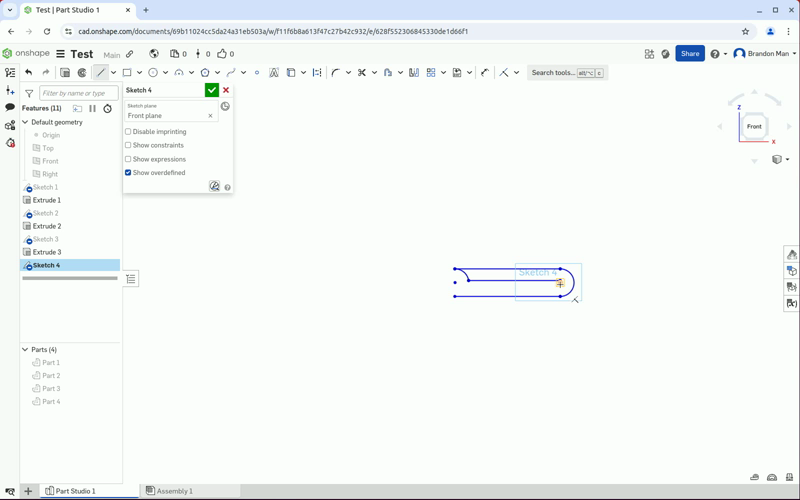
scroll(6)
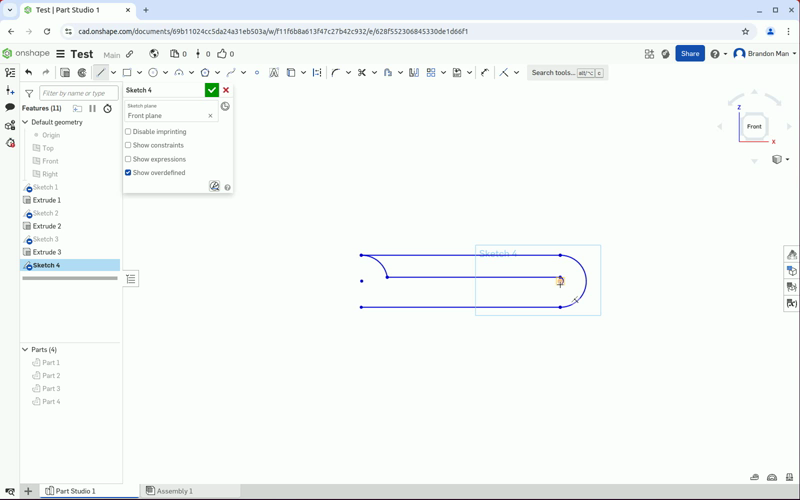
scroll(6)
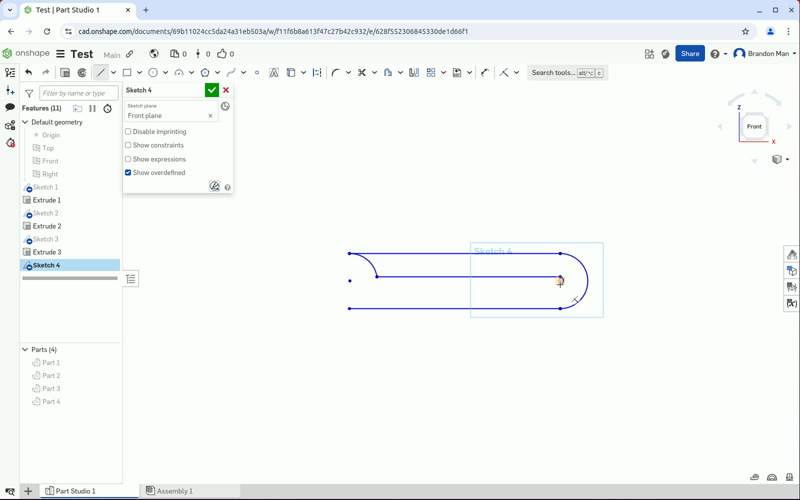
scroll(6)
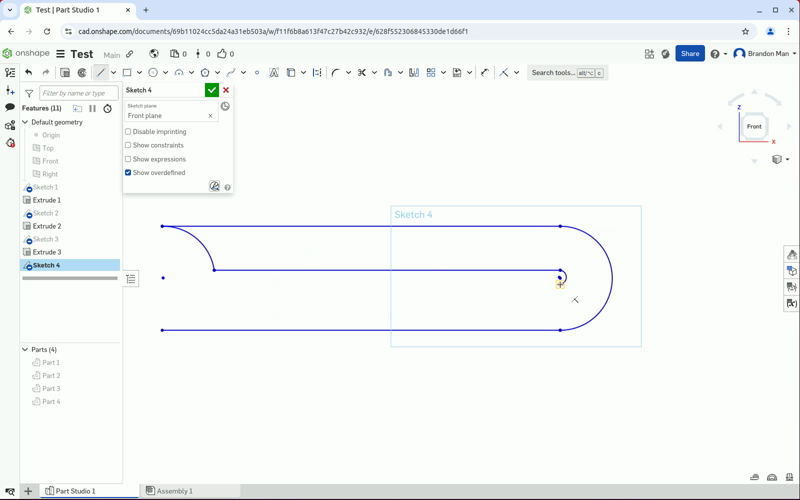
scroll(6)
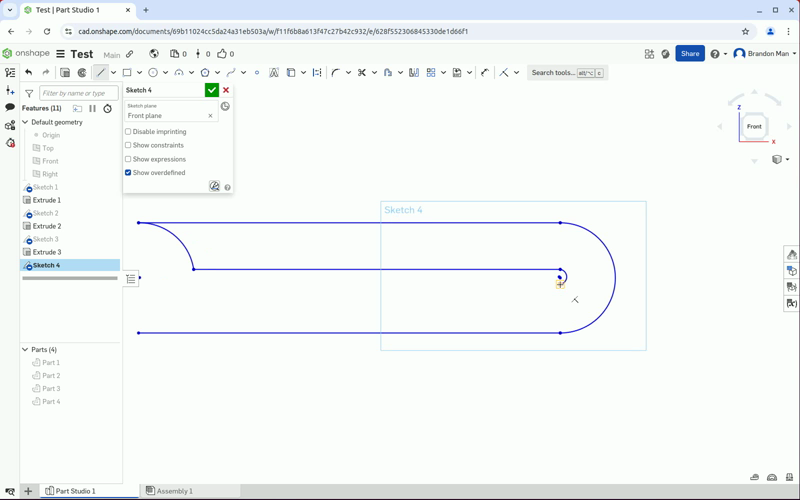
scroll(6)
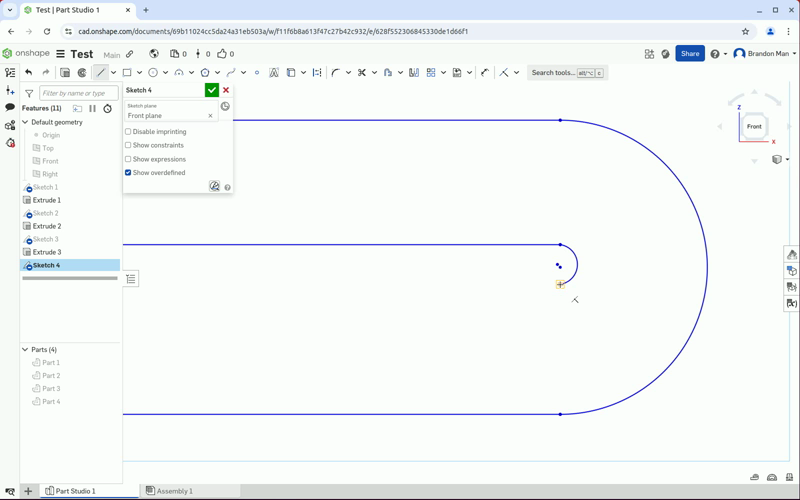
click(560, 284)
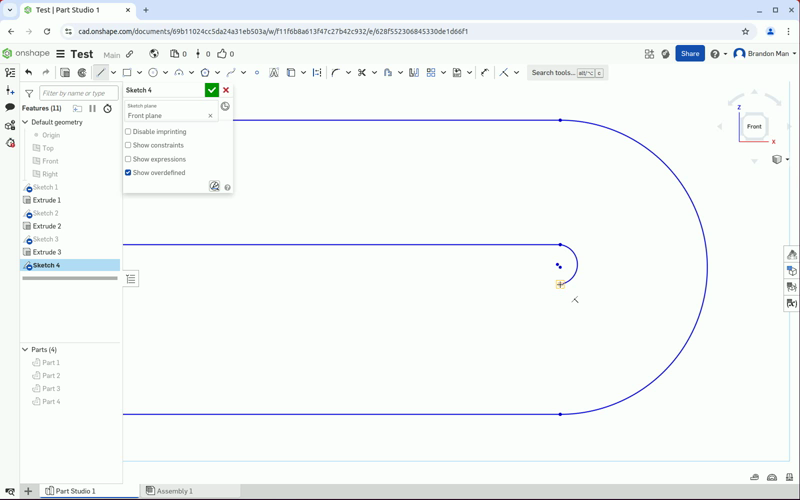
scroll(-6)
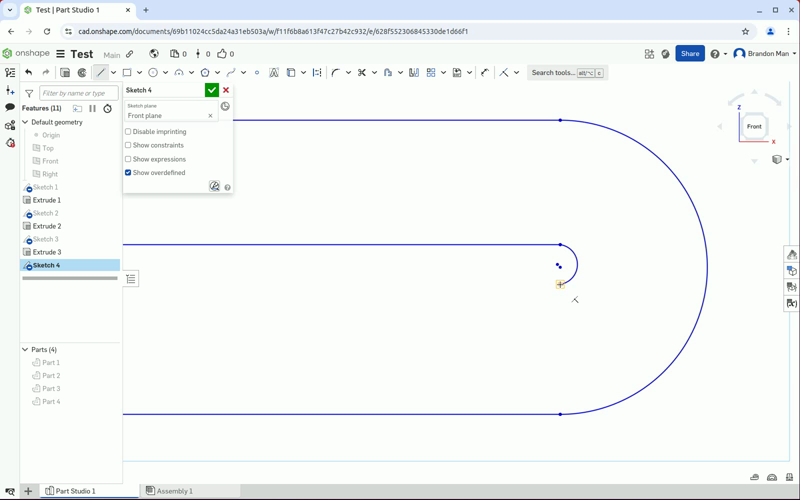
scroll(-6)
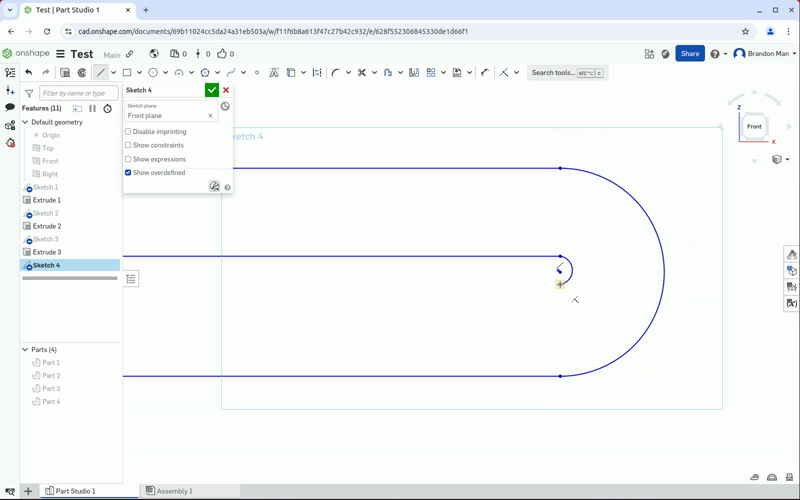
scroll(-6)
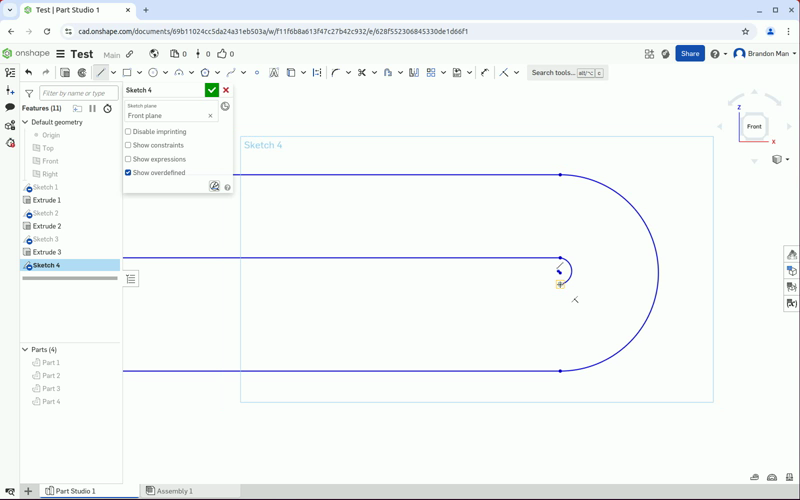
scroll(-6)
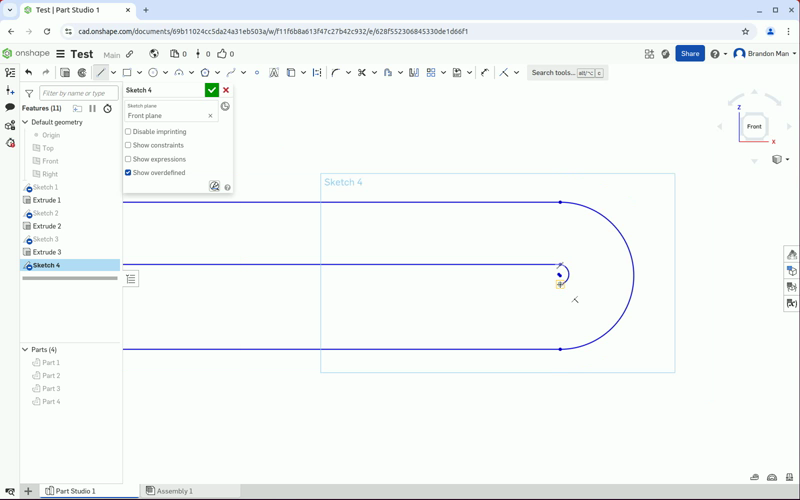
scroll(-6)
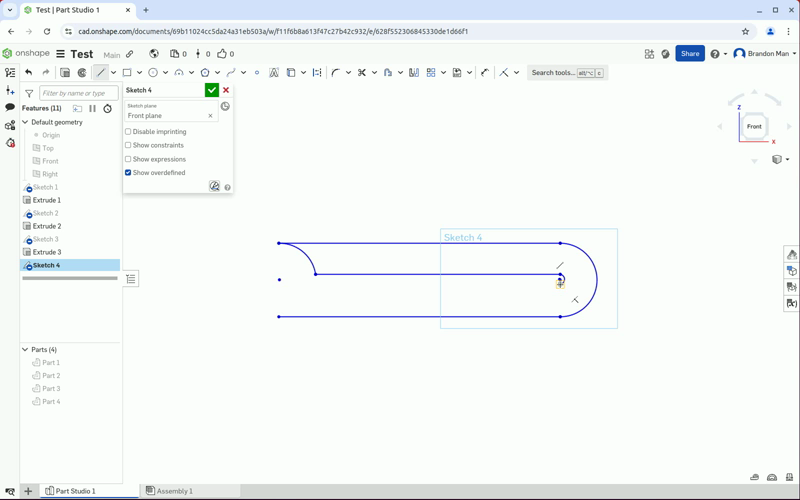
scroll(-6)
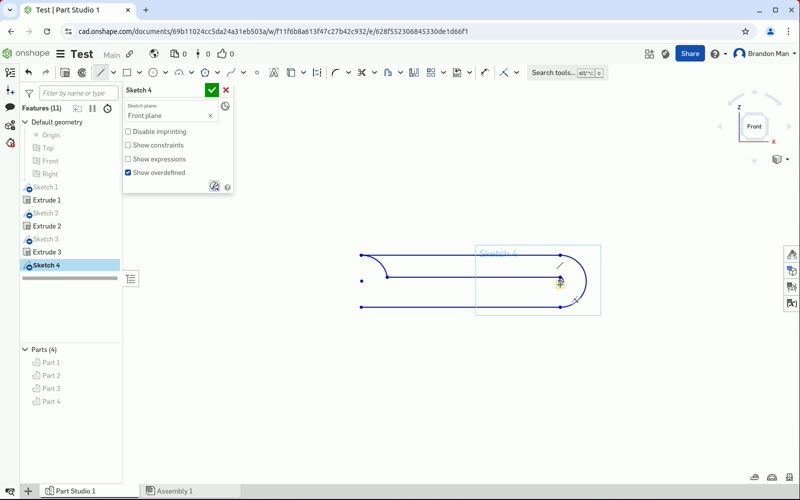
scroll(-6)
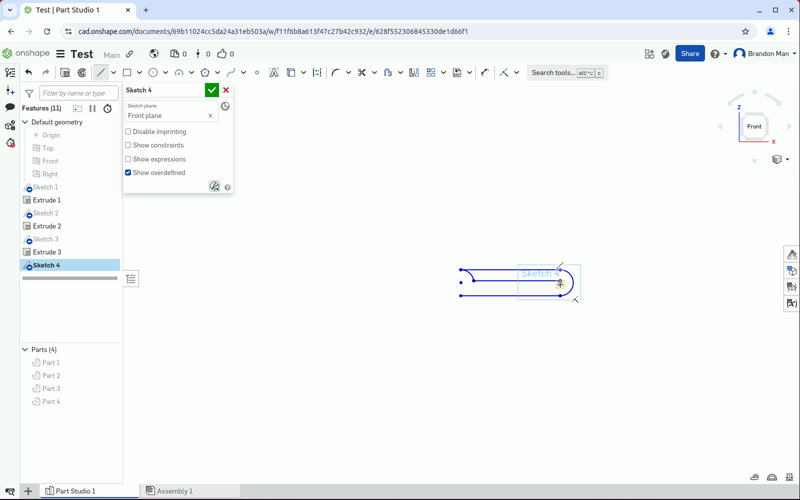
key_down(shift)
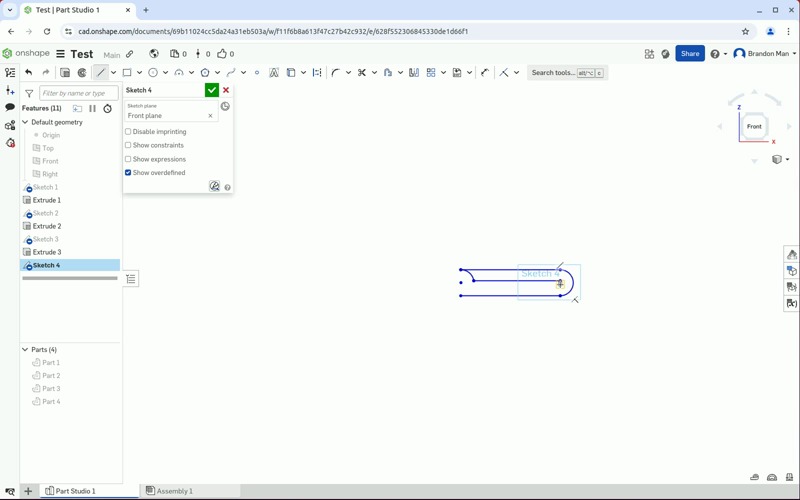
mouse_move(473, 284)
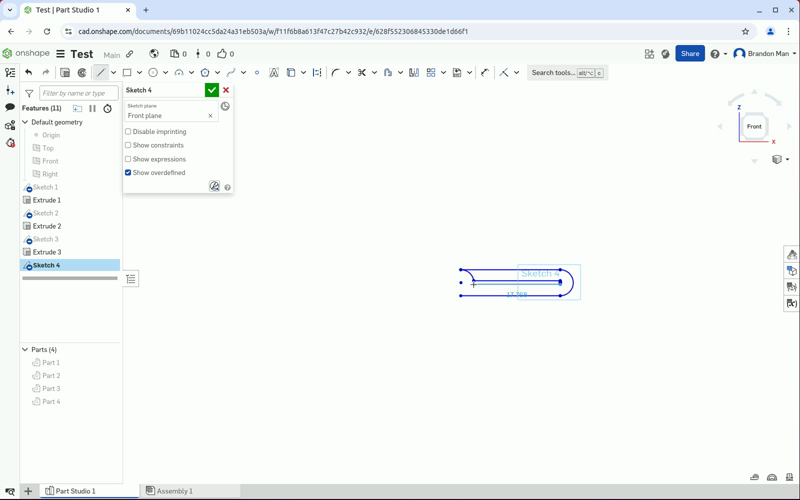
scroll(6)
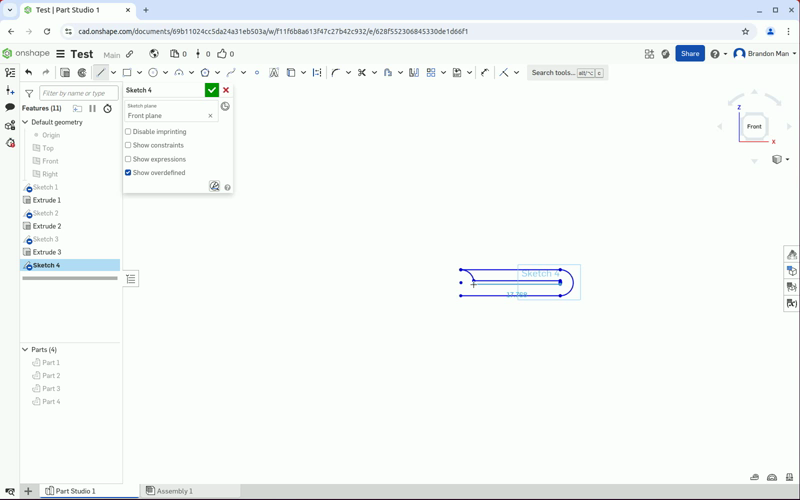
scroll(6)
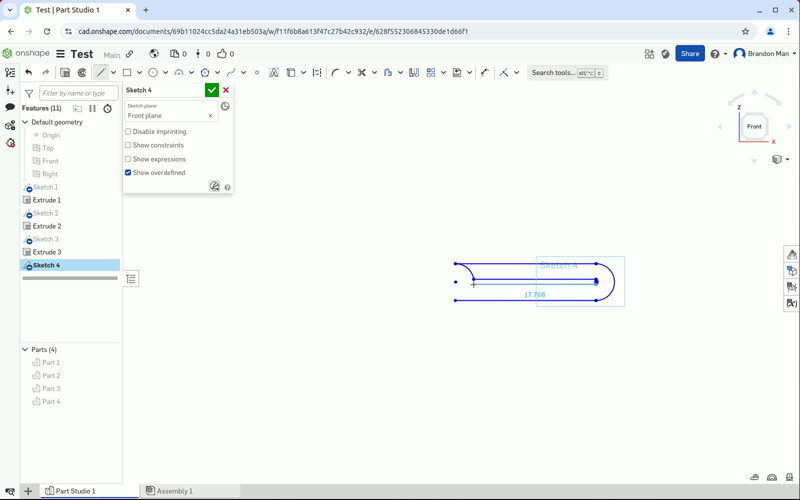
scroll(6)
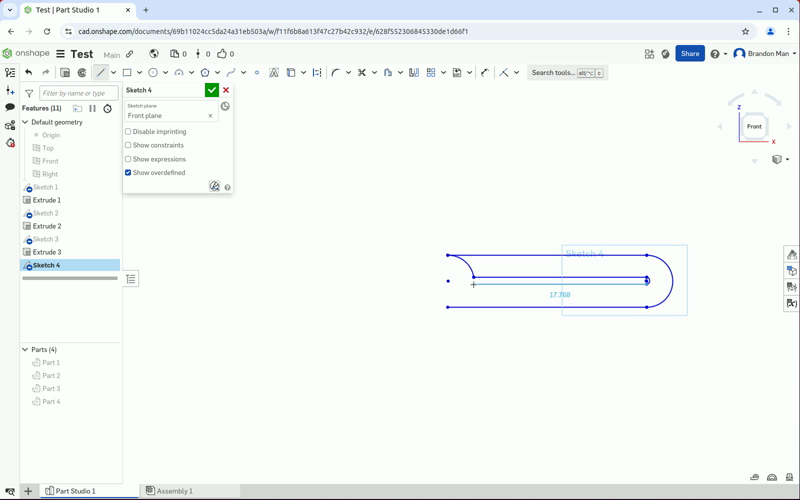
scroll(6)
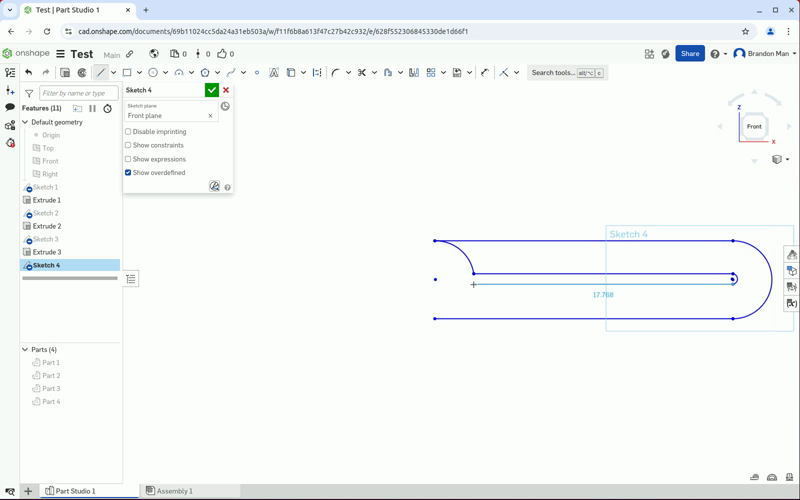
scroll(6)
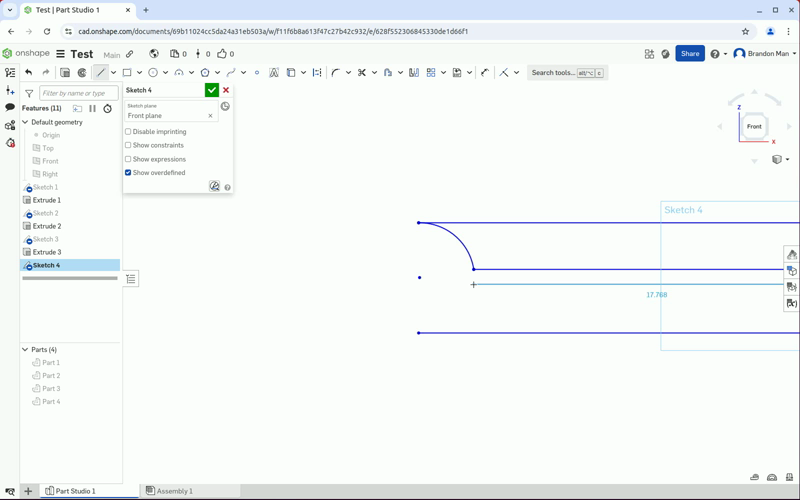
scroll(6)
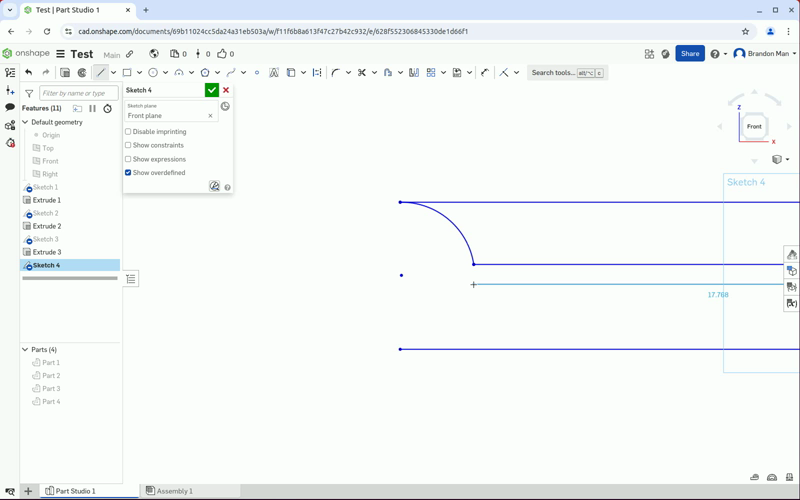
scroll(6)
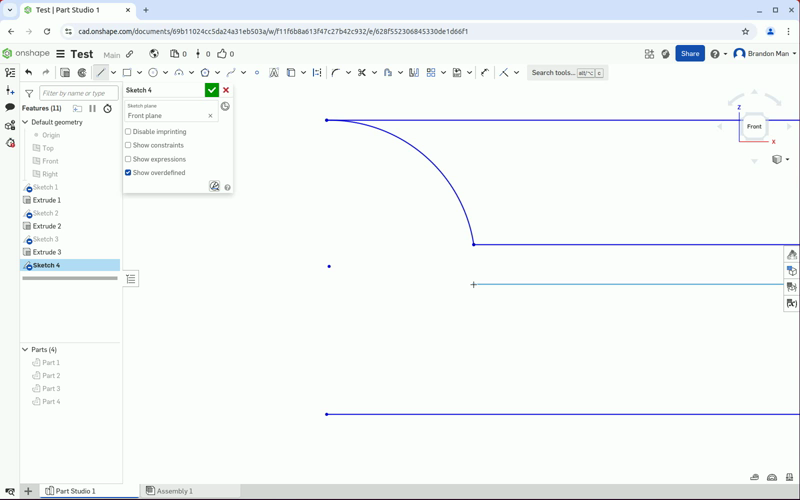
click(473, 284)
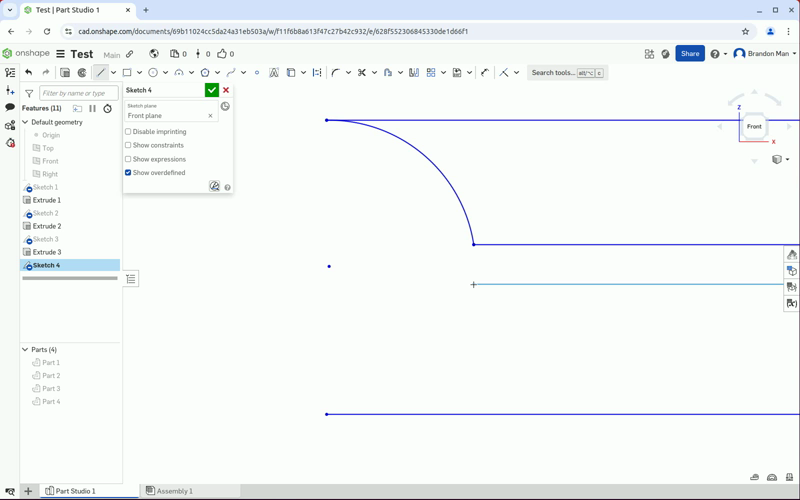
scroll(-6)
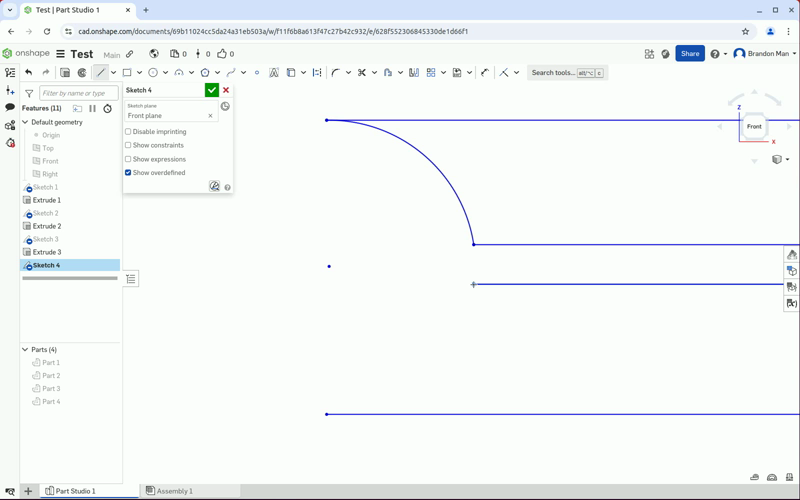
scroll(-6)
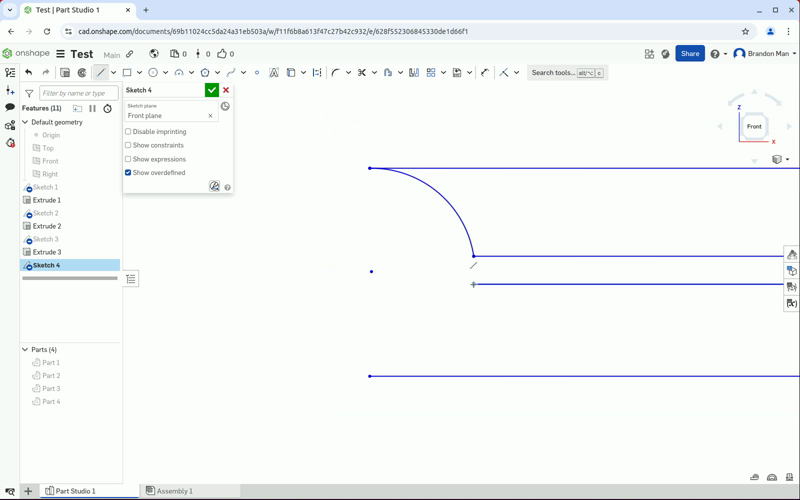
scroll(-6)
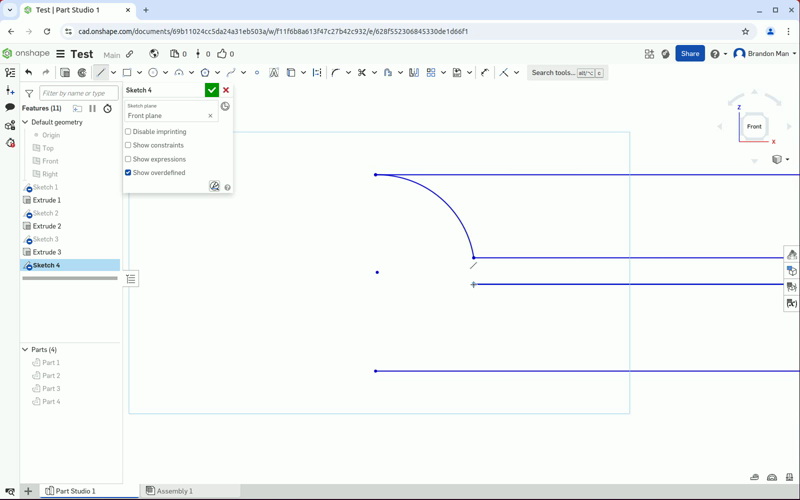
scroll(-6)
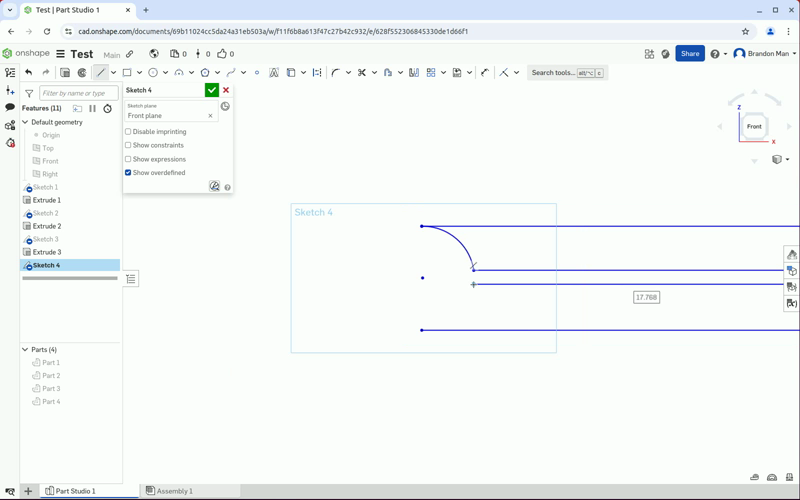
scroll(-6)
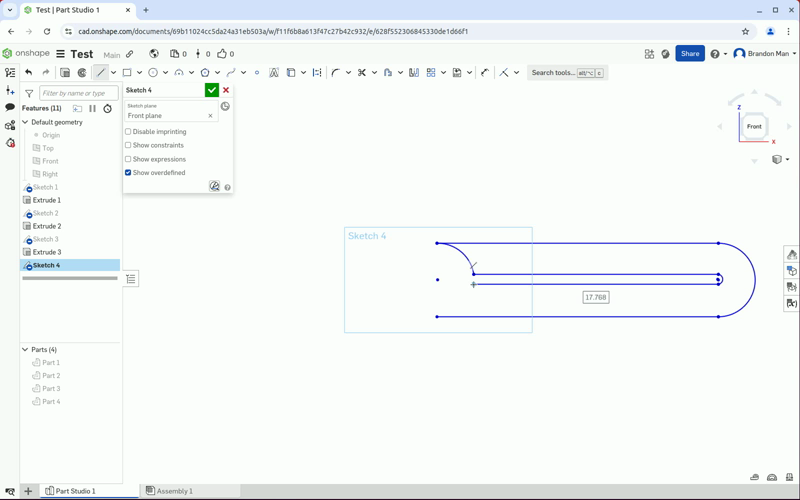
scroll(-6)
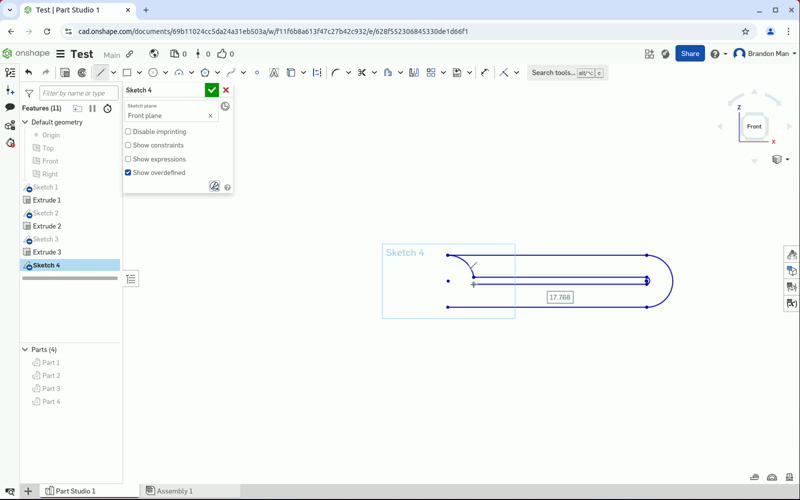
scroll(-6)
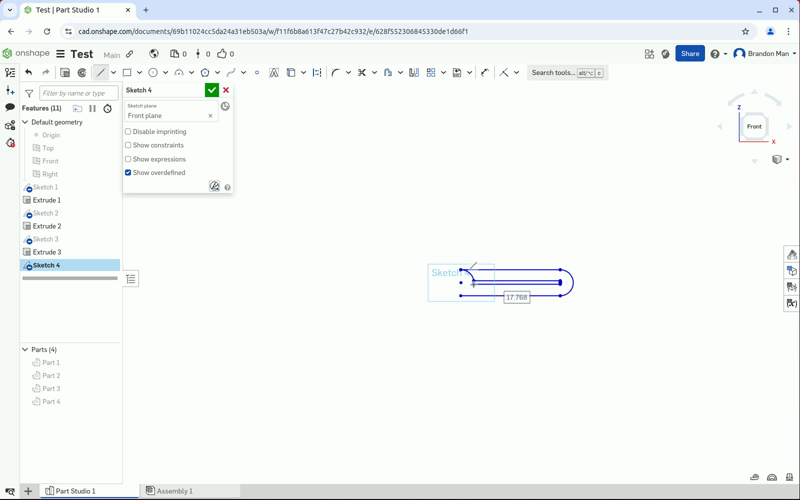
key_up(shift)
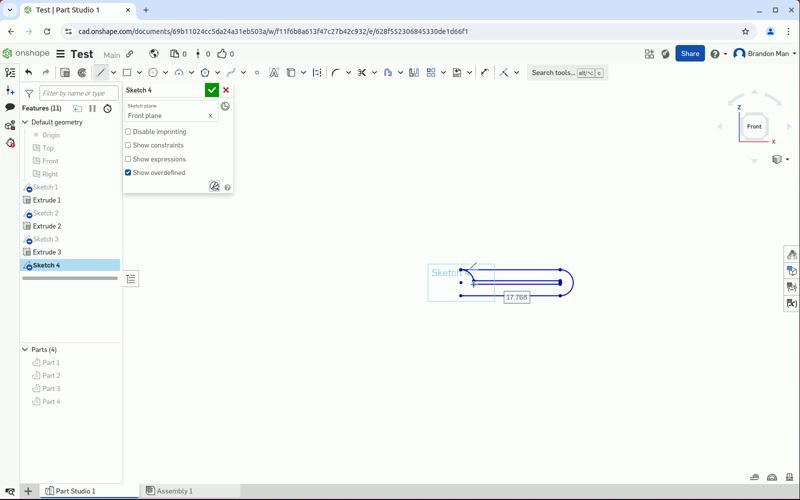
key(esc)
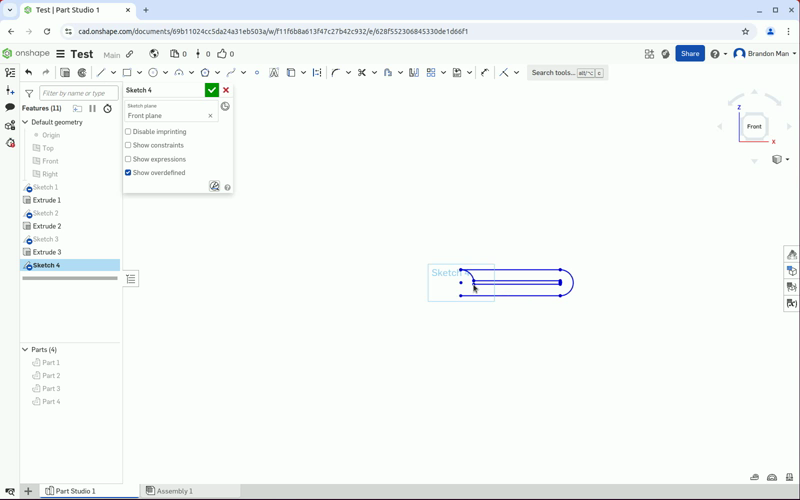
key(a)
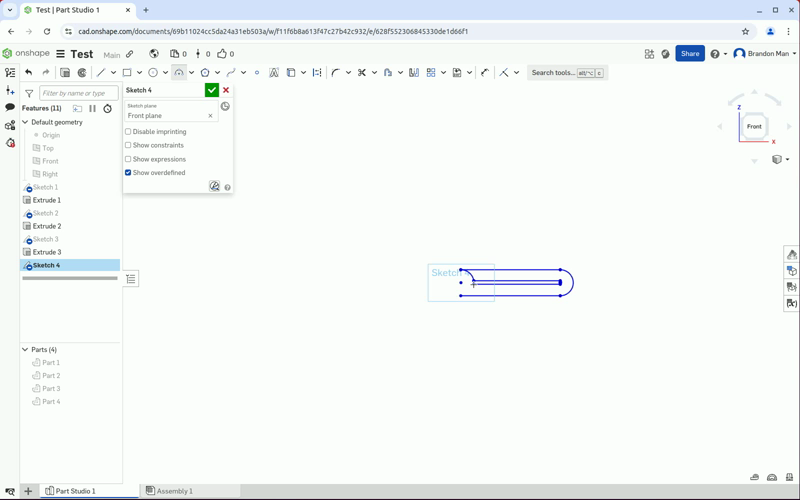
mouse_move(473, 284)
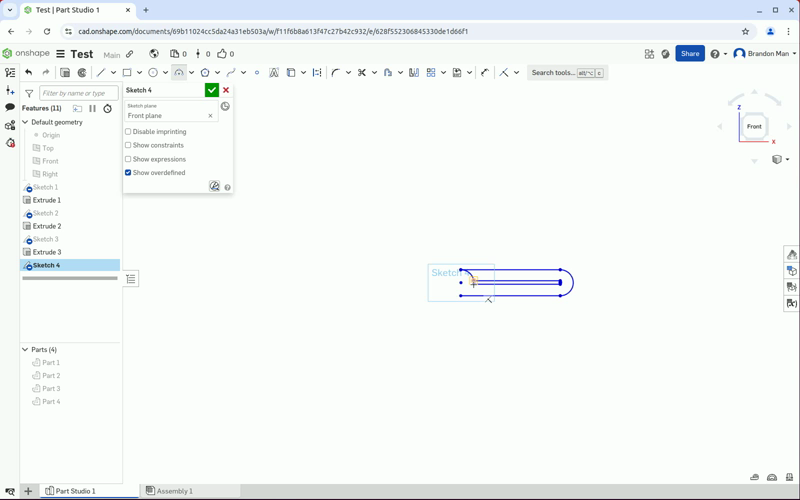
scroll(6)
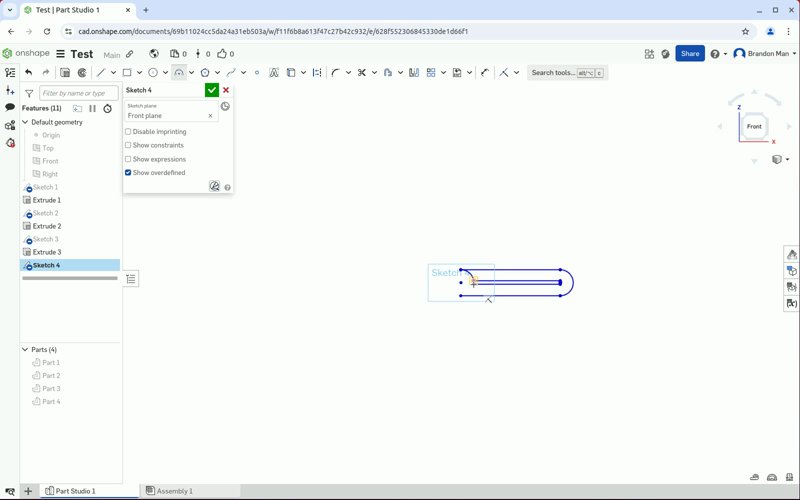
scroll(6)
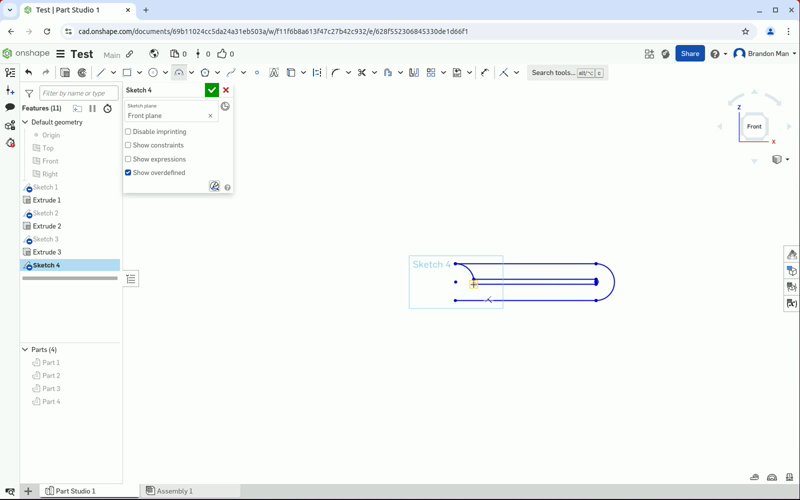
scroll(6)
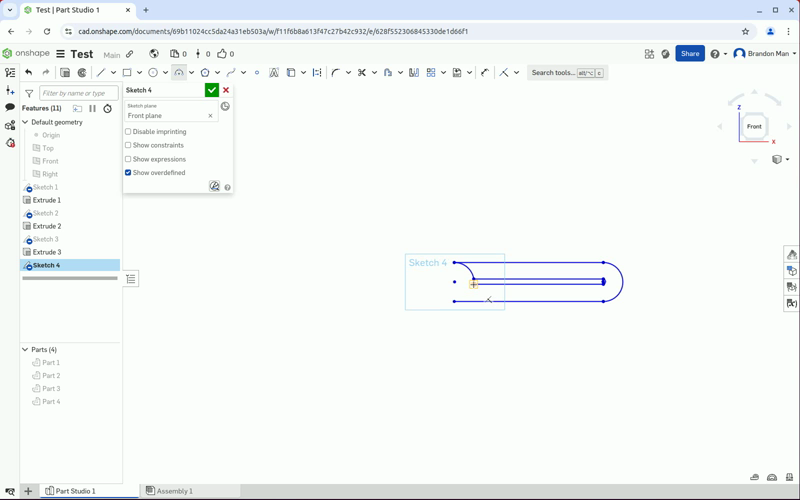
scroll(6)
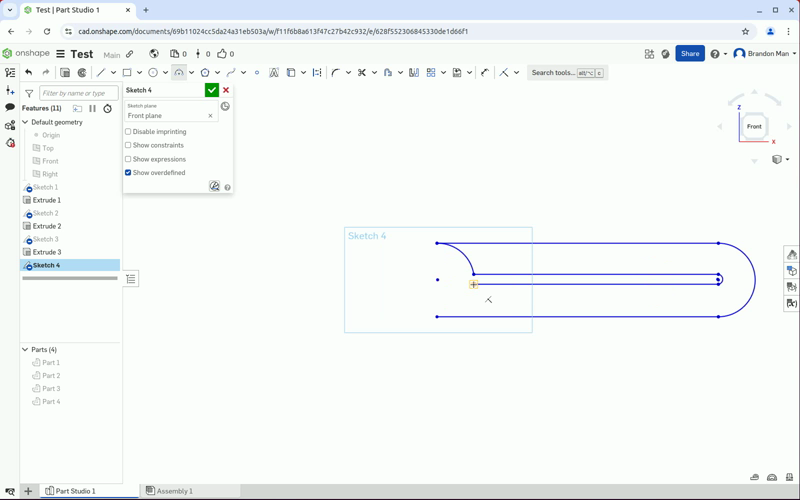
scroll(6)
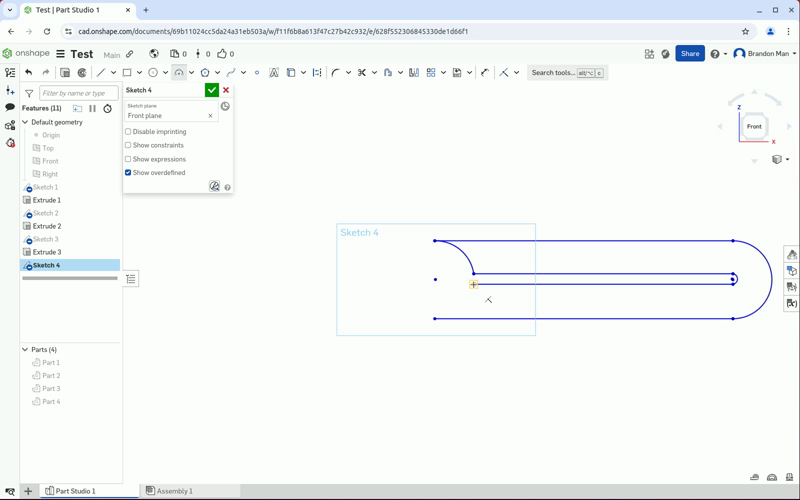
scroll(6)
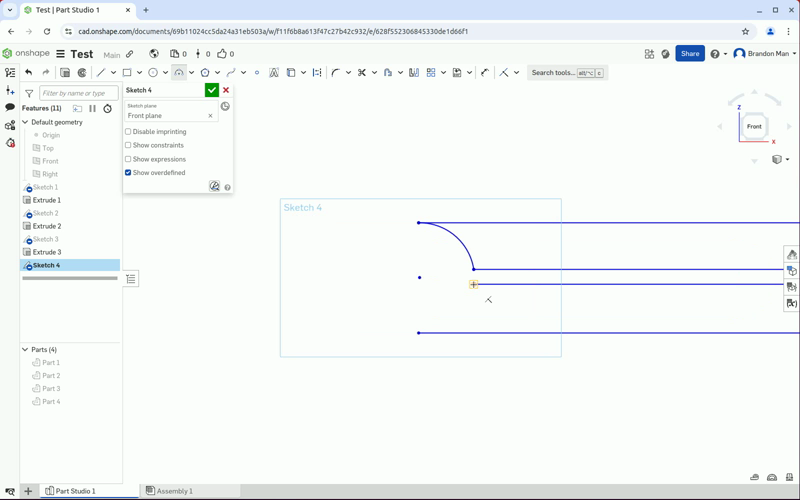
scroll(6)
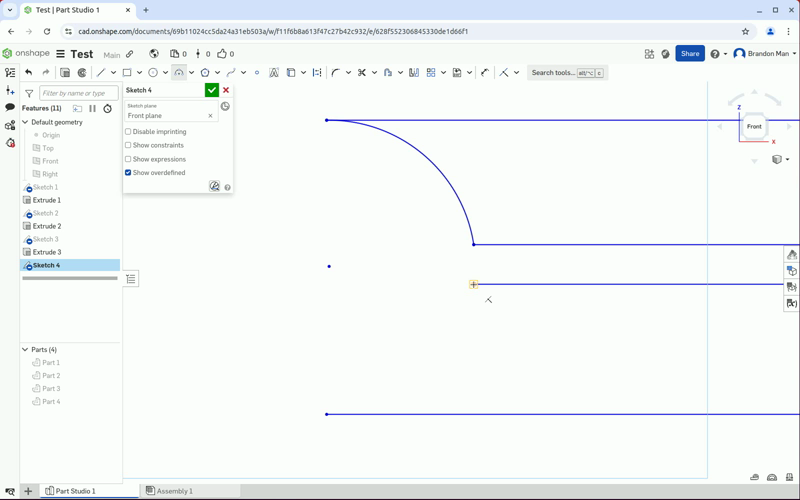
click(473, 284)
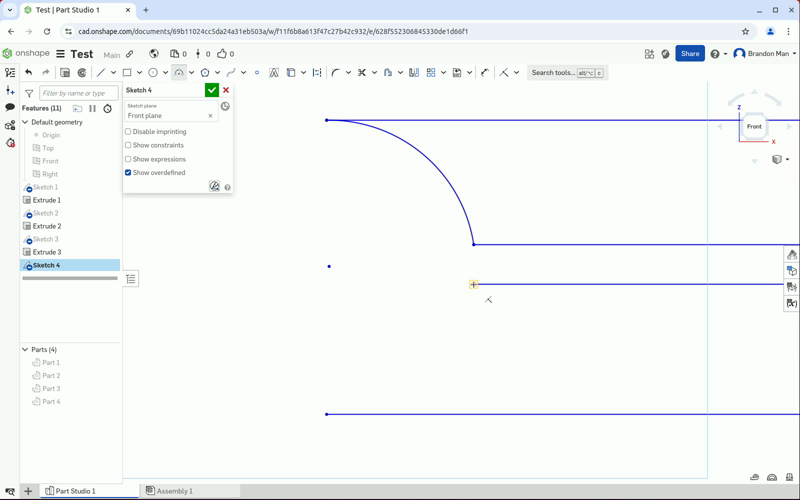
scroll(-6)
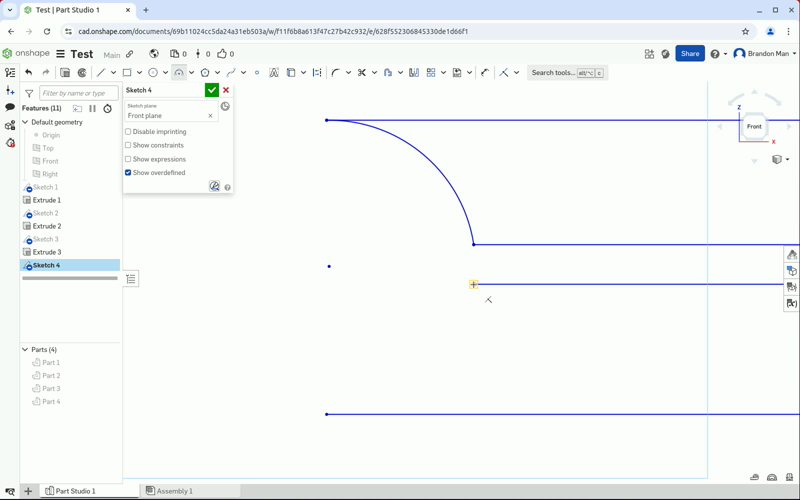
scroll(-6)
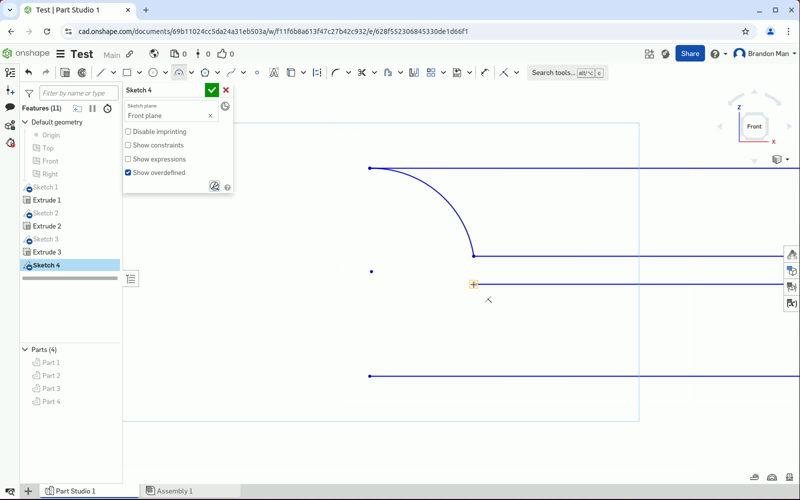
scroll(-6)
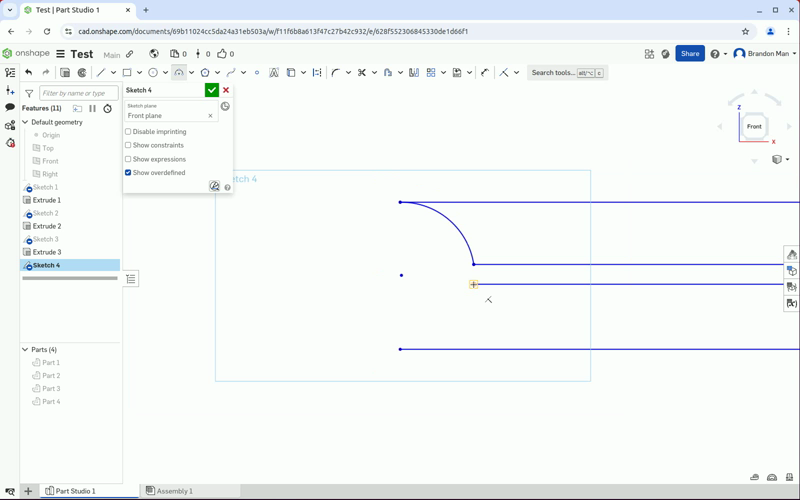
scroll(-6)
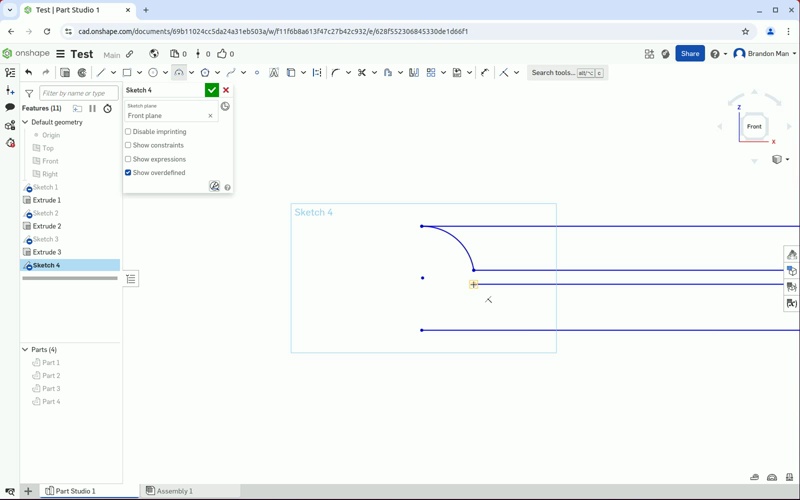
scroll(-6)
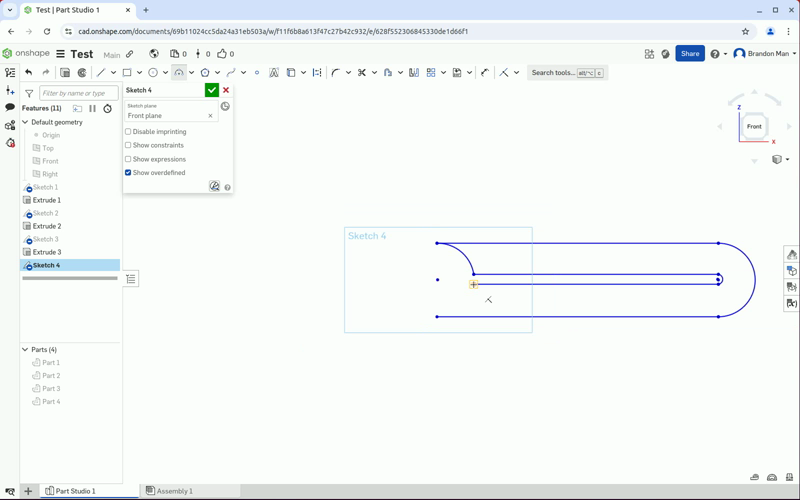
scroll(-6)
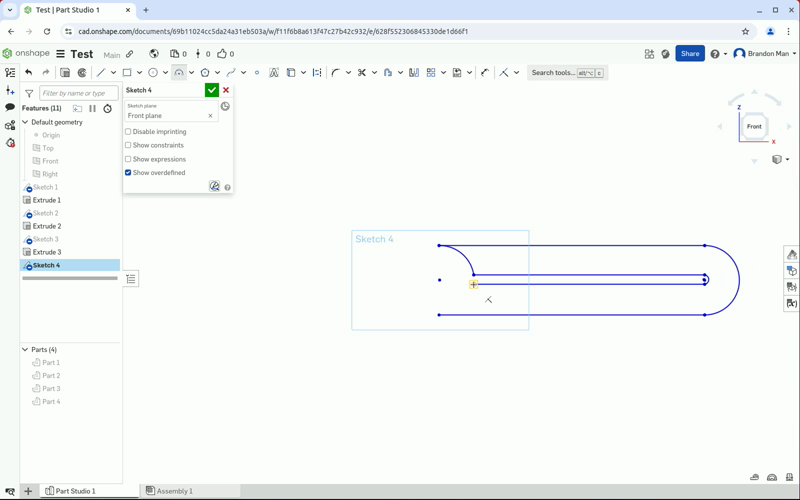
scroll(-6)
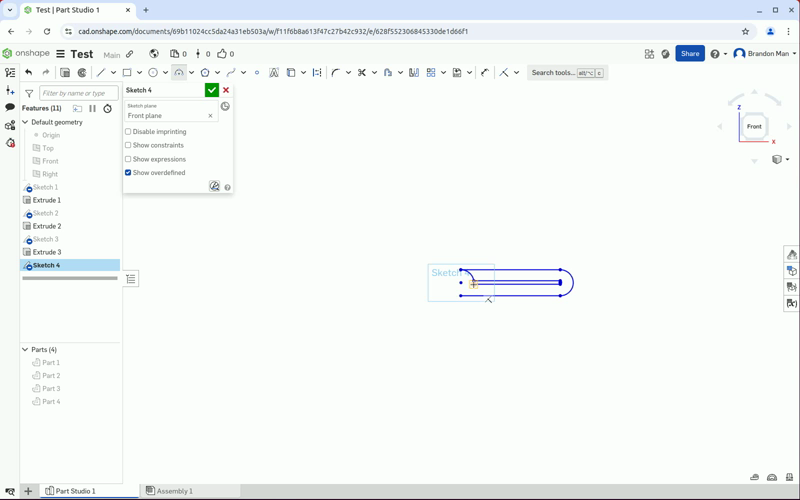
mouse_move(460, 295)
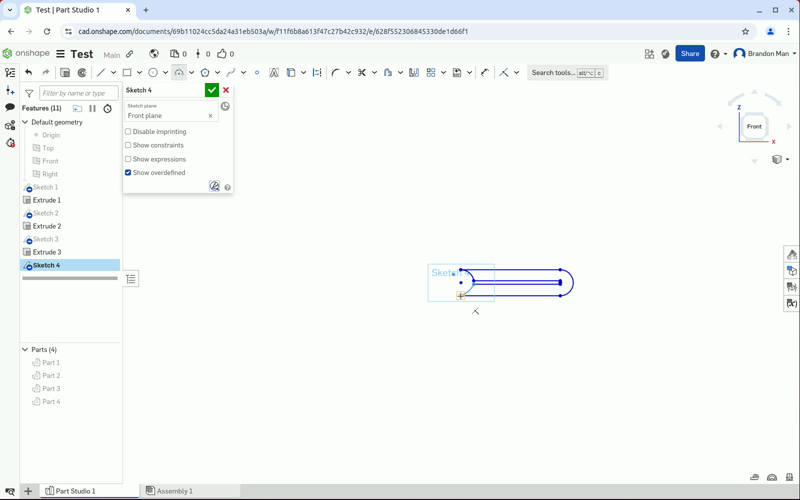
click(460, 295)
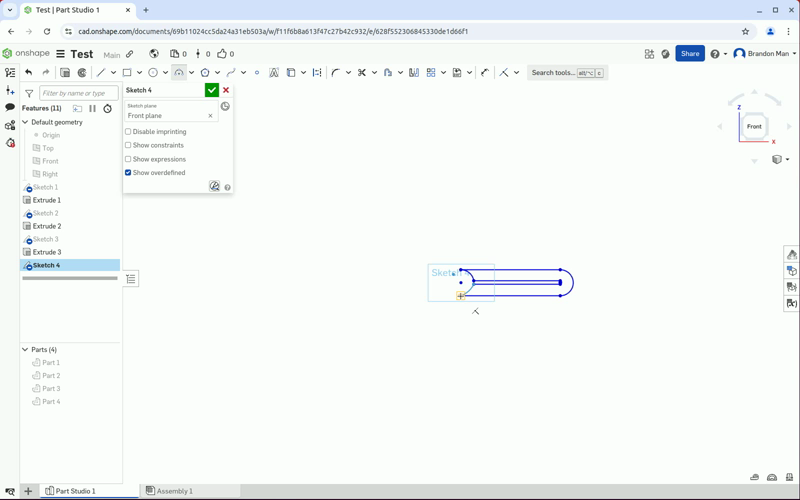
key_down(shift)
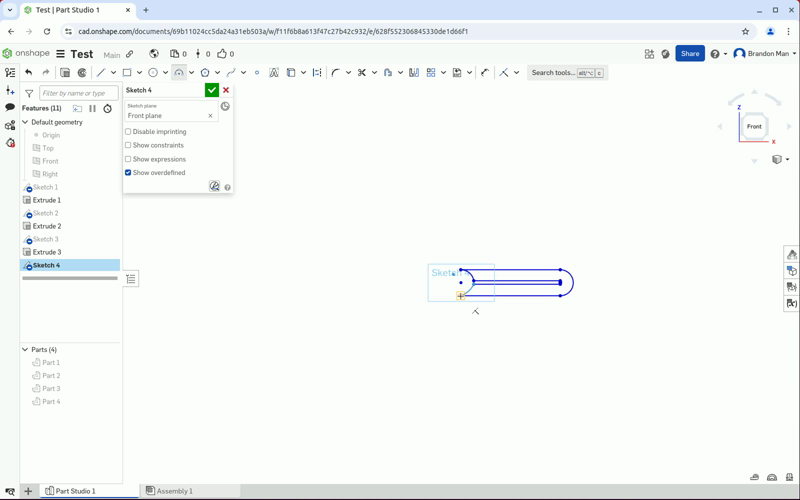
mouse_move(469, 292)
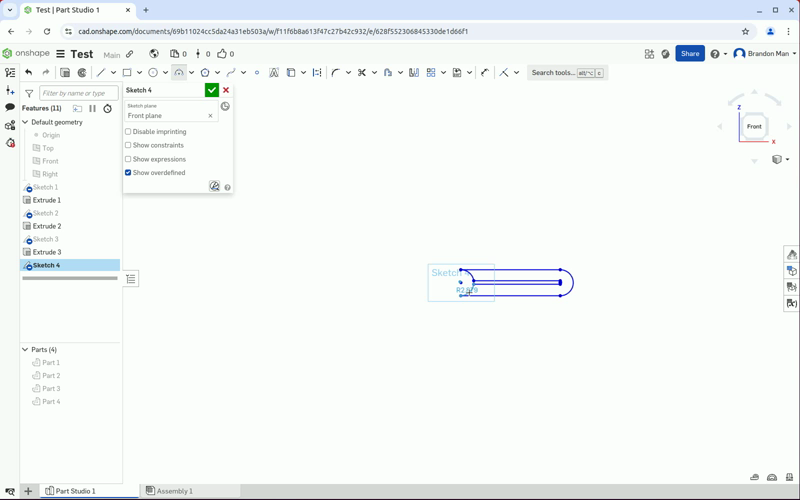
click(469, 292)
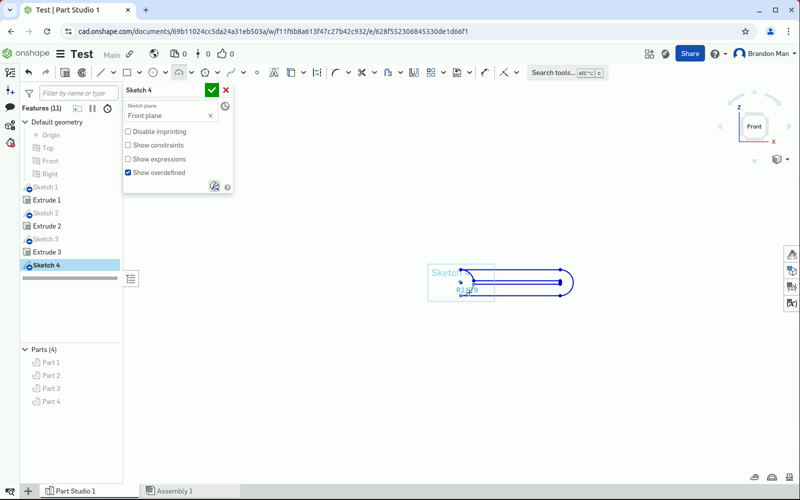
key_up(shift)
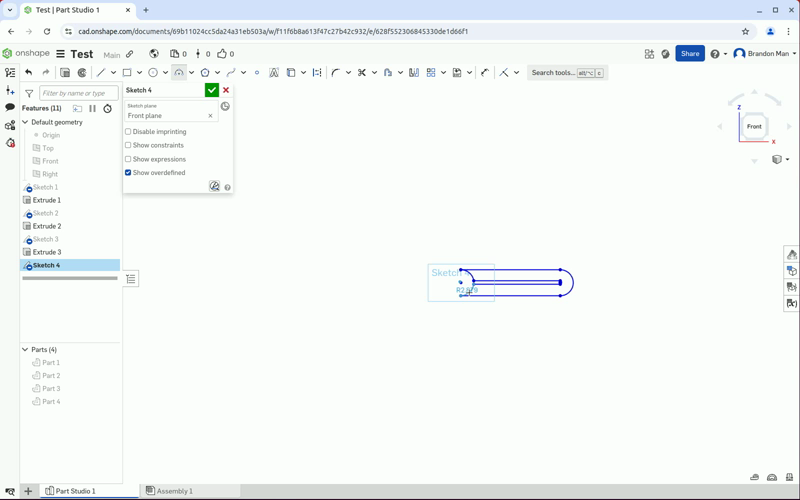
key(esc)
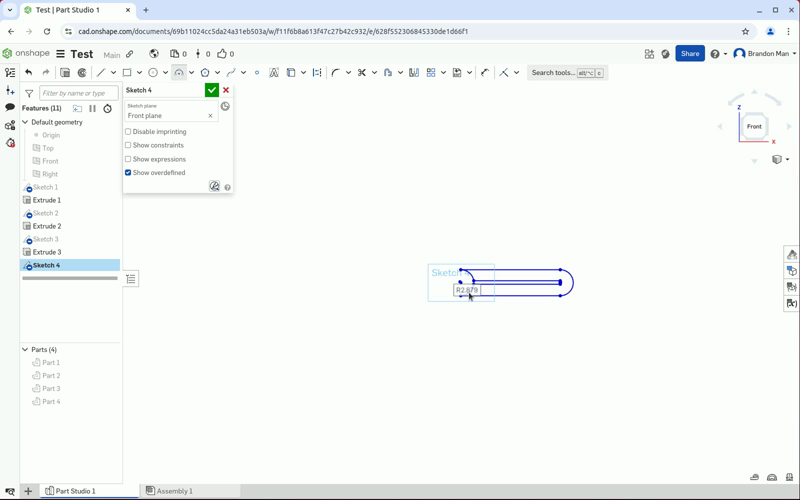
mouse_move(561, 287)
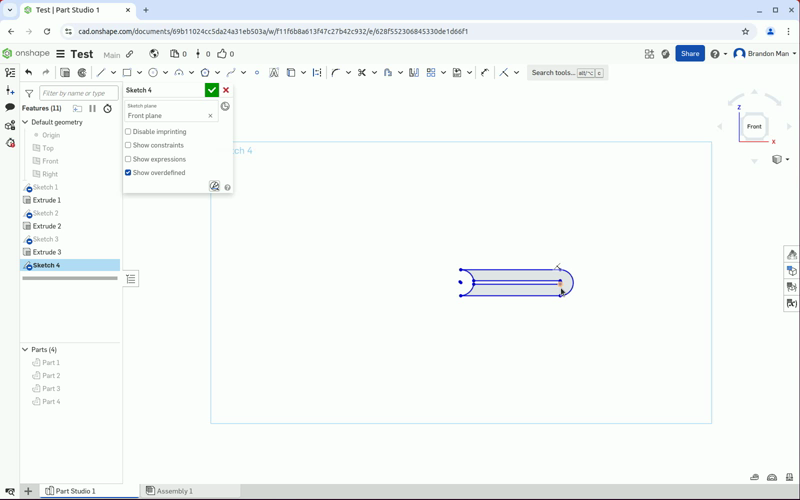
scroll(6)
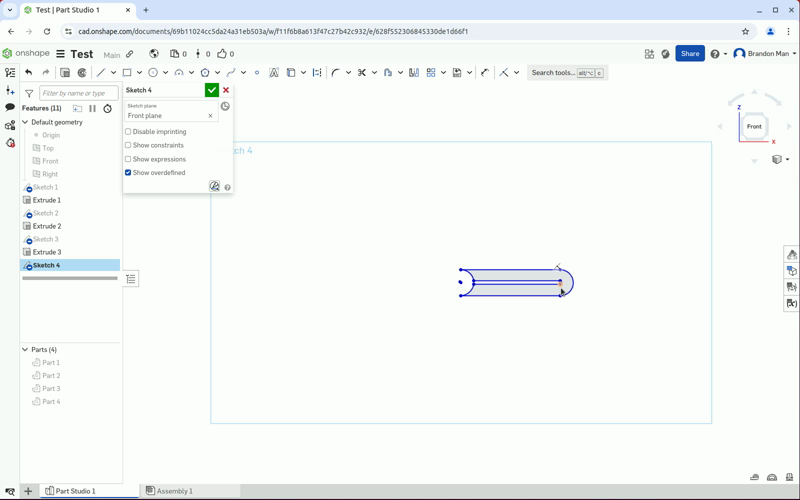
scroll(6)
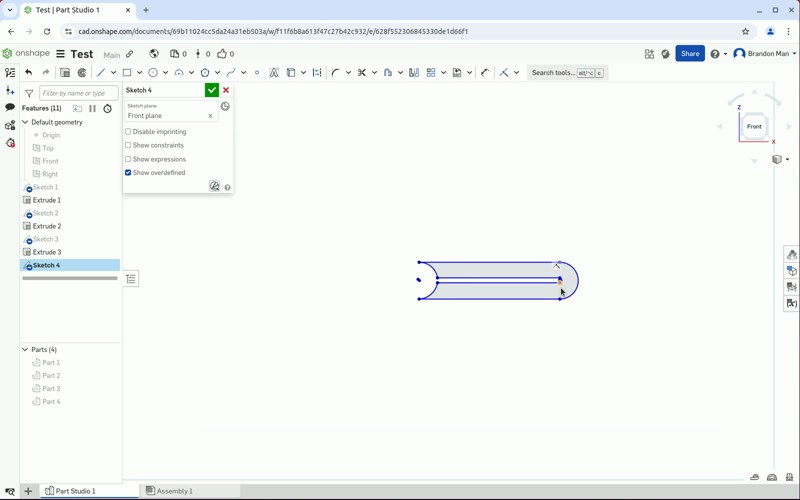
scroll(6)
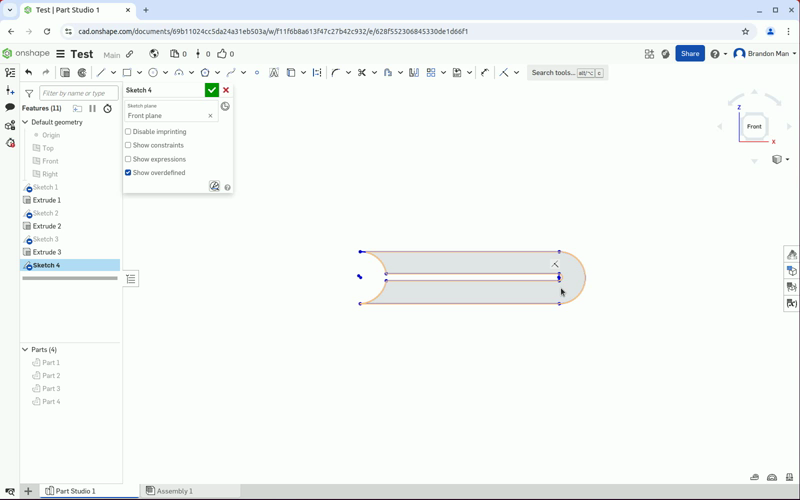
scroll(6)
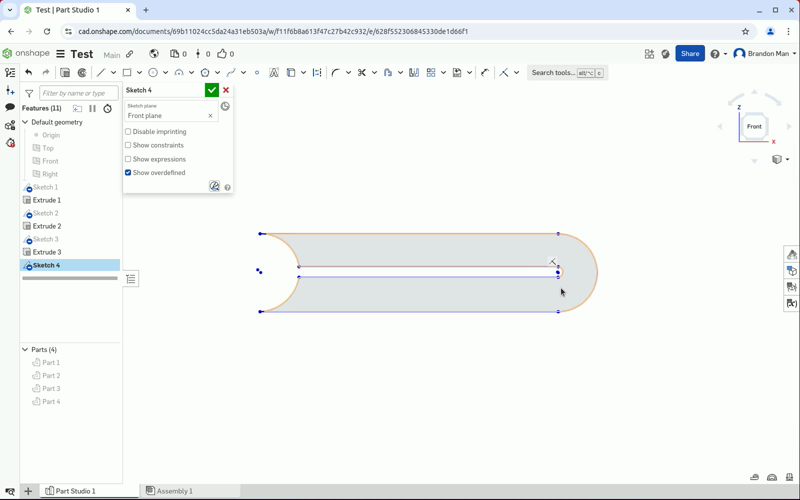
scroll(6)
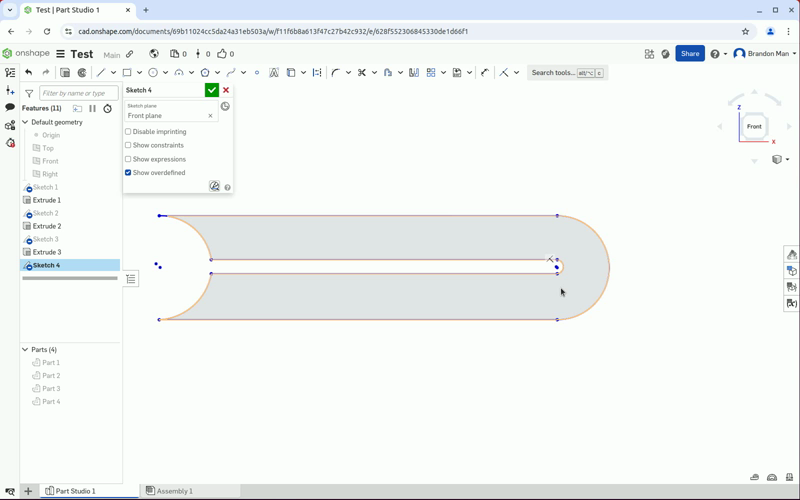
scroll(6)
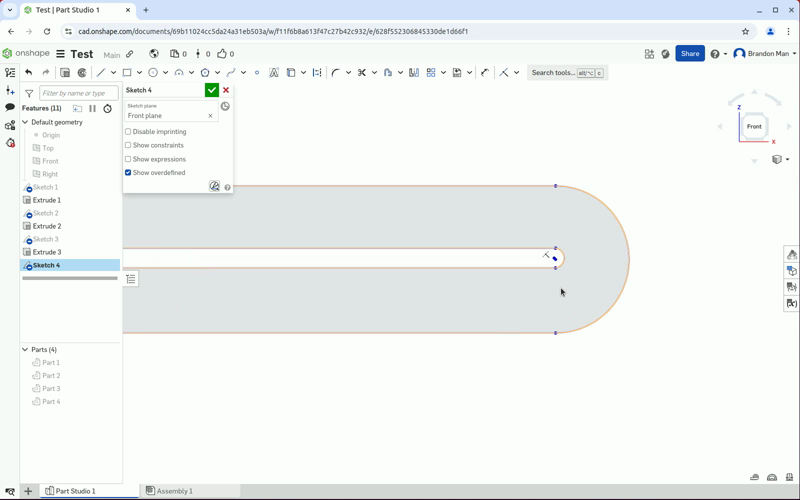
scroll(6)
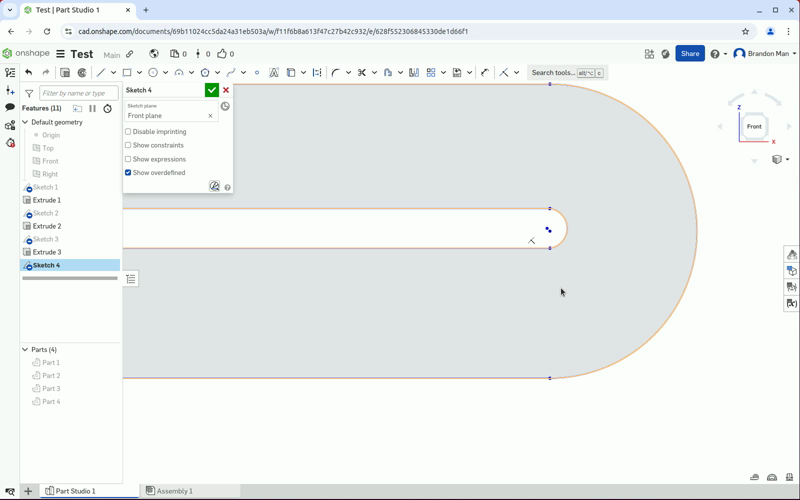
click(561, 287)
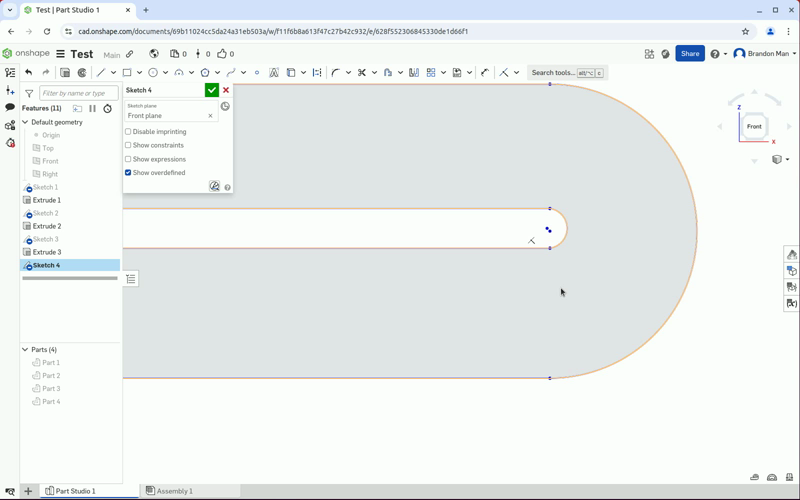
scroll(-6)
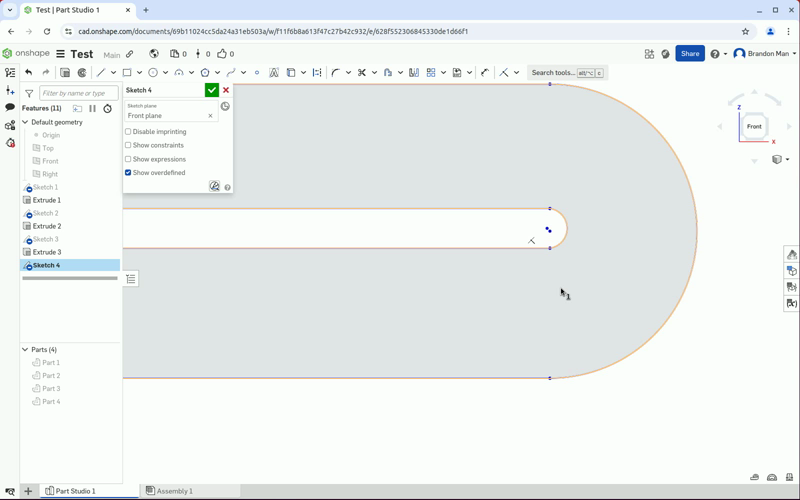
scroll(-6)
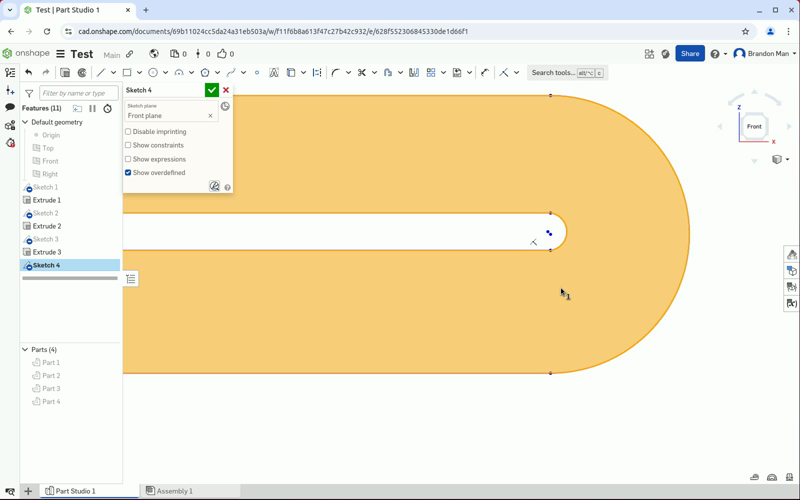
scroll(-6)
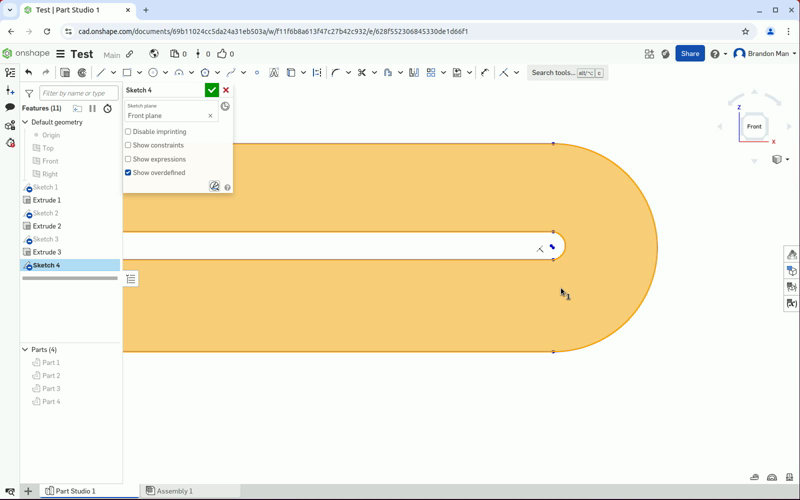
scroll(-6)
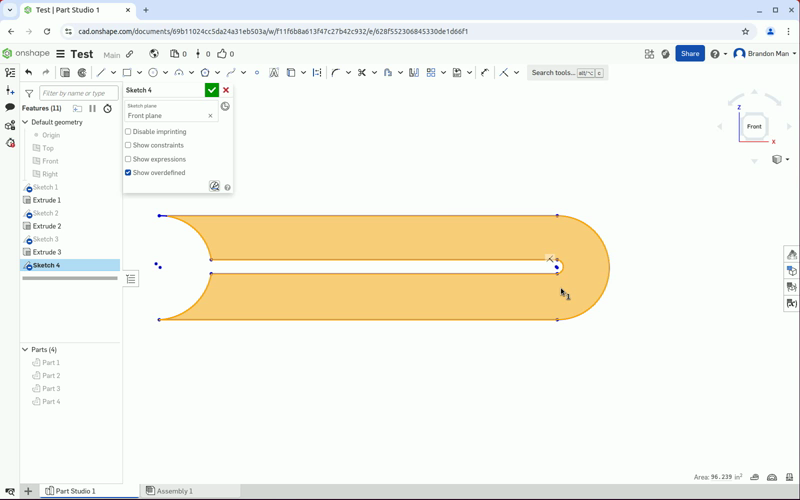
scroll(-6)
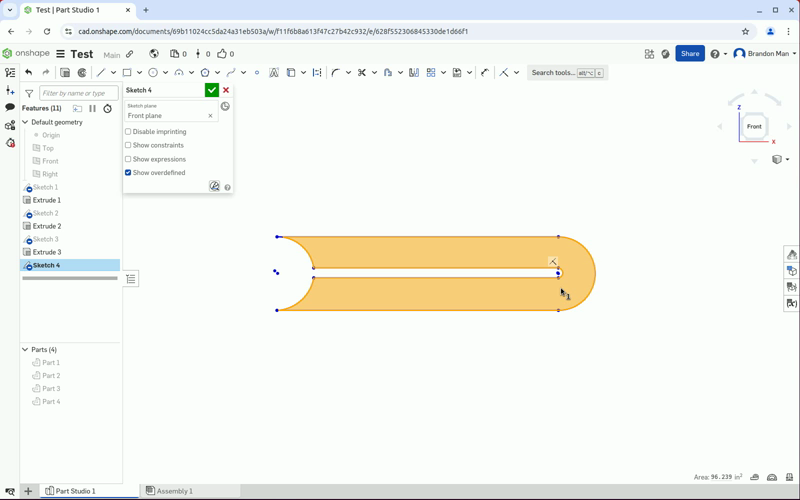
scroll(-6)
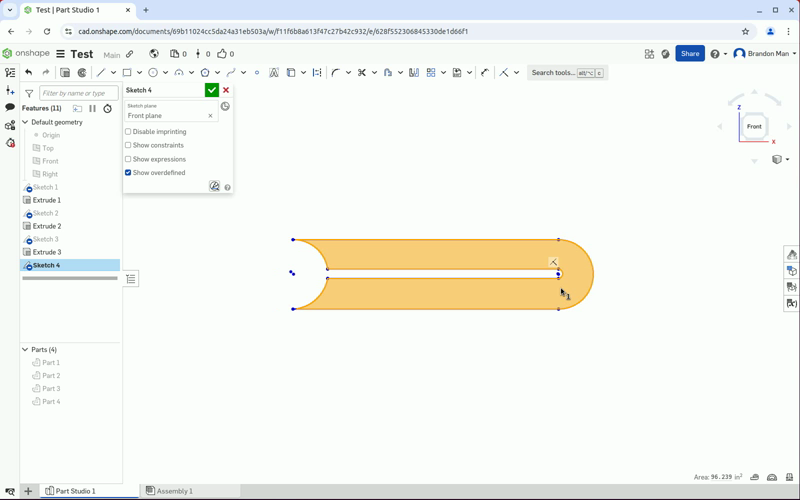
scroll(-6)
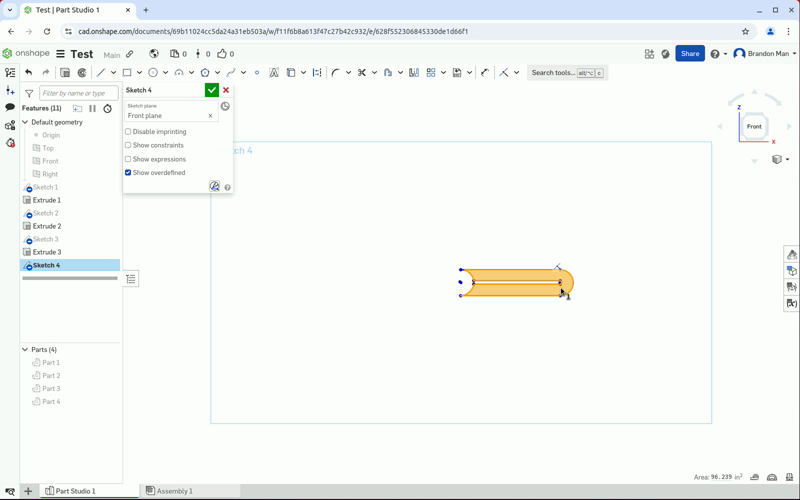
mouse_move(73, 352)
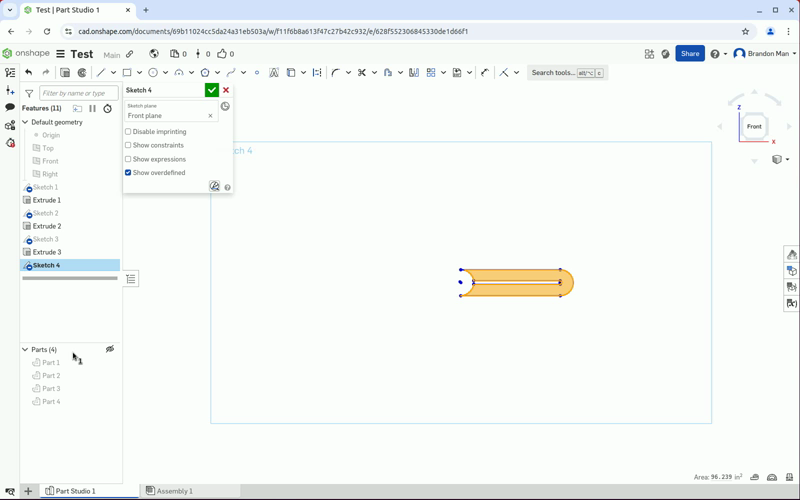
key(shift+y)
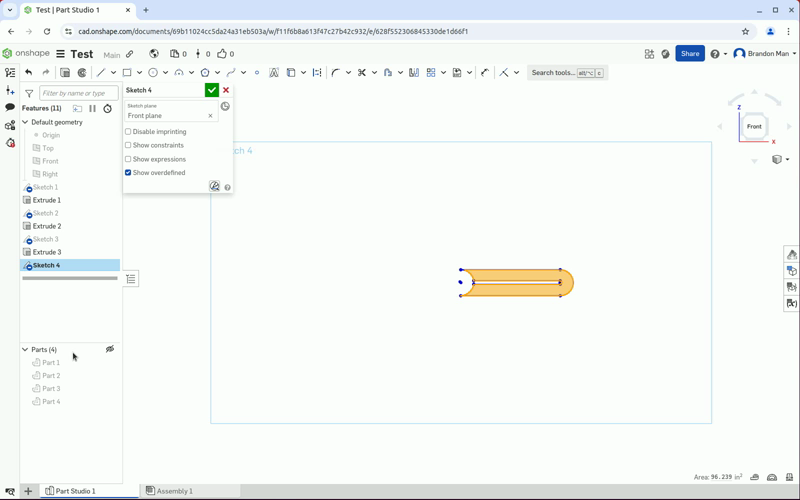
key(shift+e)
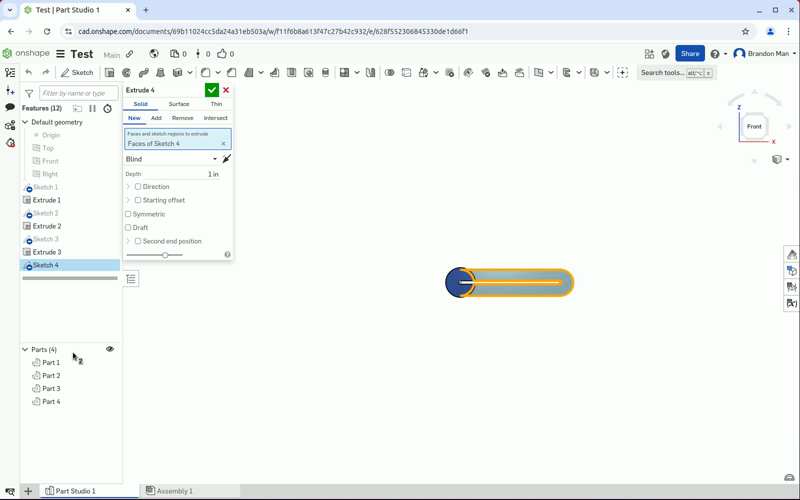
mouse_move(143, 106)
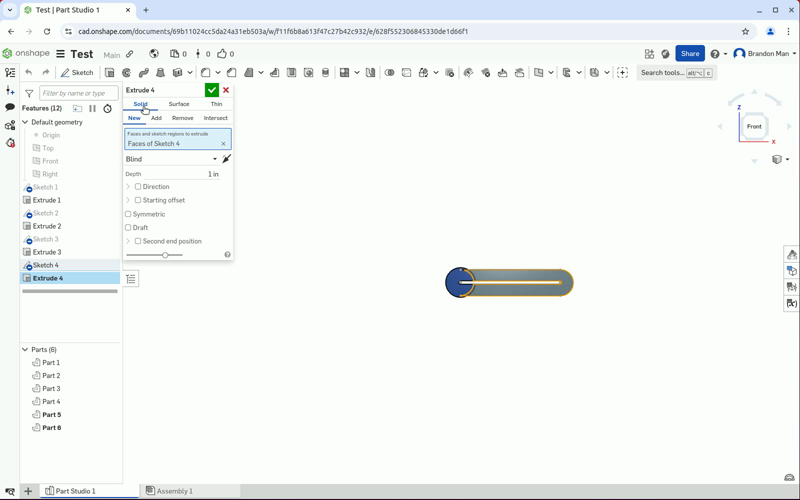
click(143, 106)
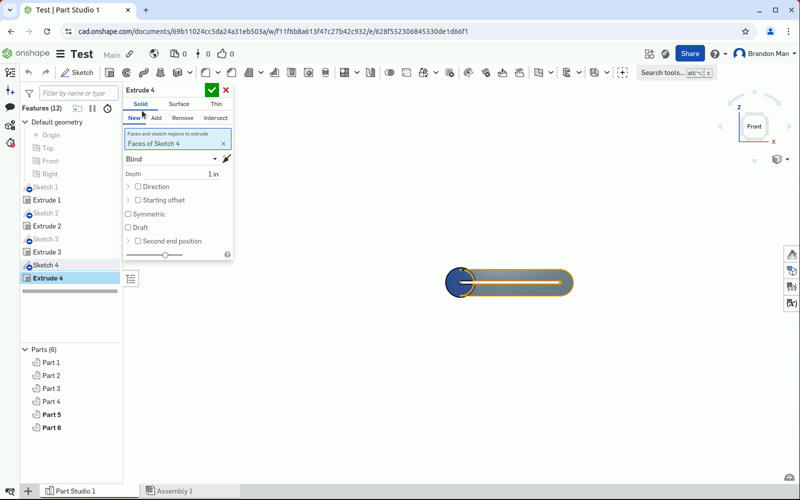
mouse_move(137, 120)
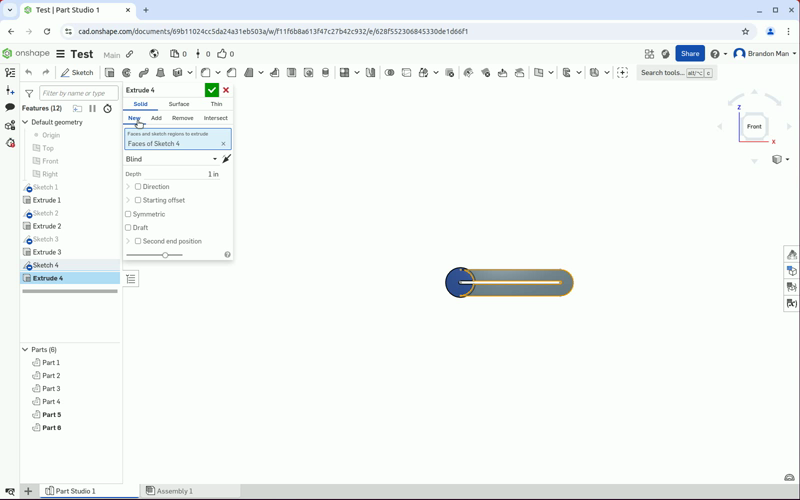
click(137, 120)
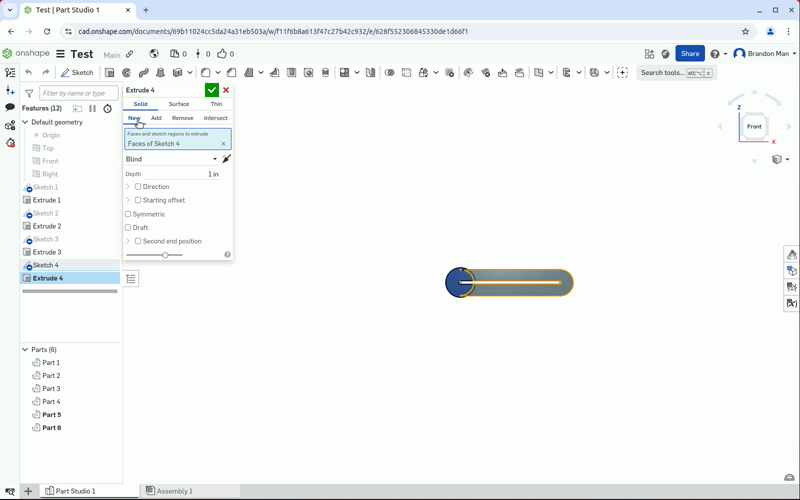
key(tab, 4)
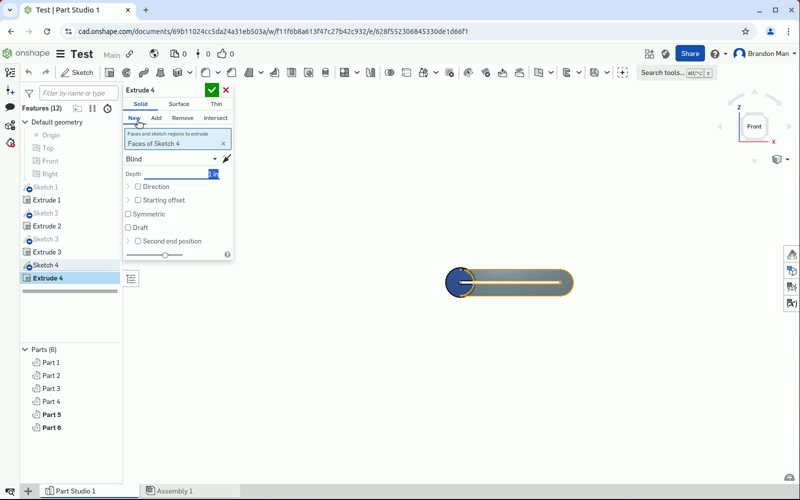
text(3.37)
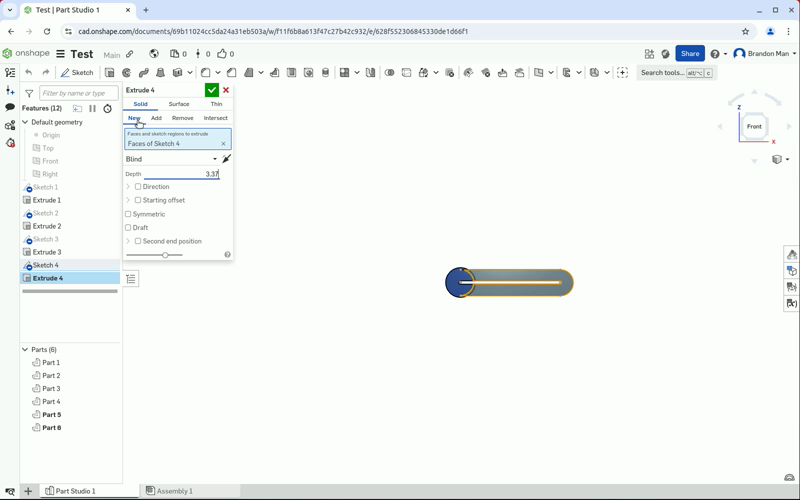
key(enter)
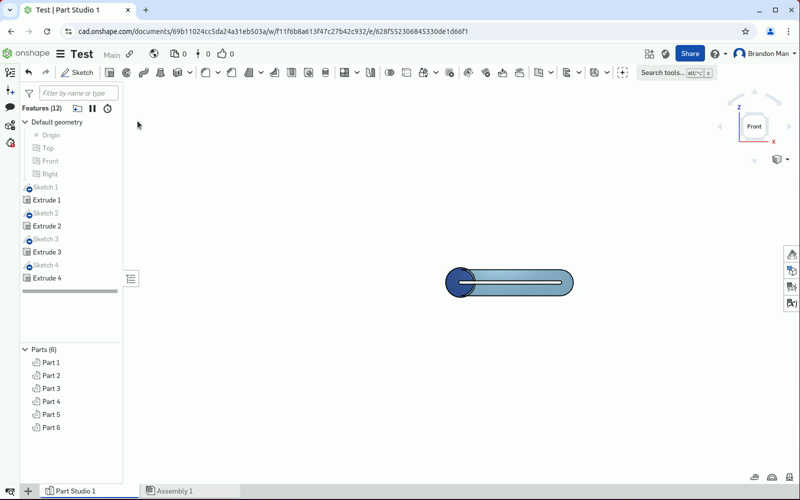
key(shift+h)
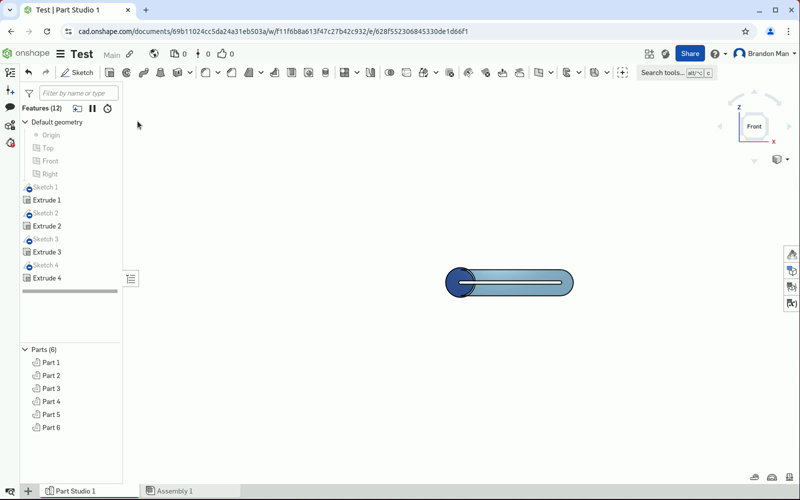
key(shift+h)
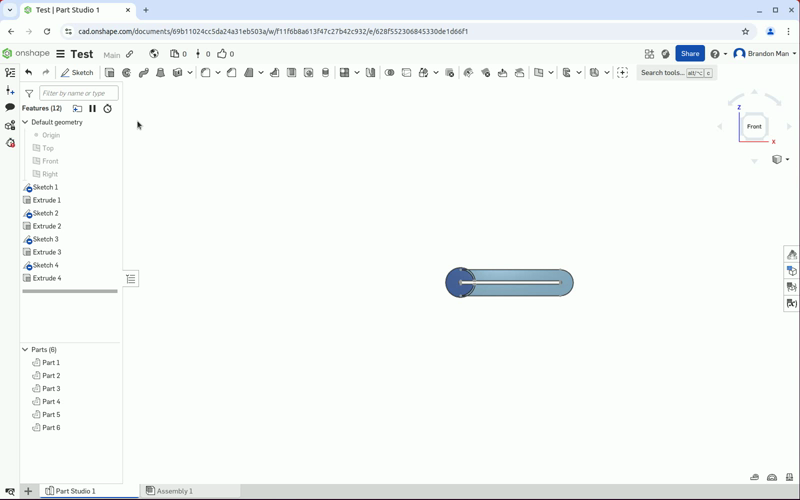
key(shift+7)
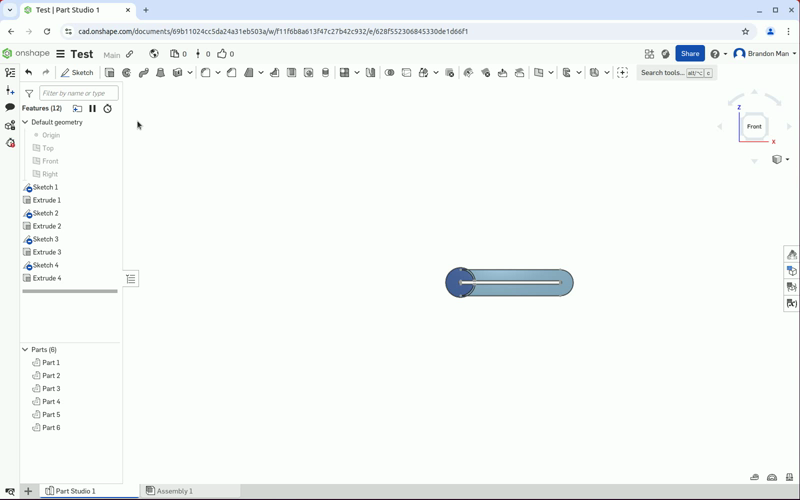
key(left, 2)
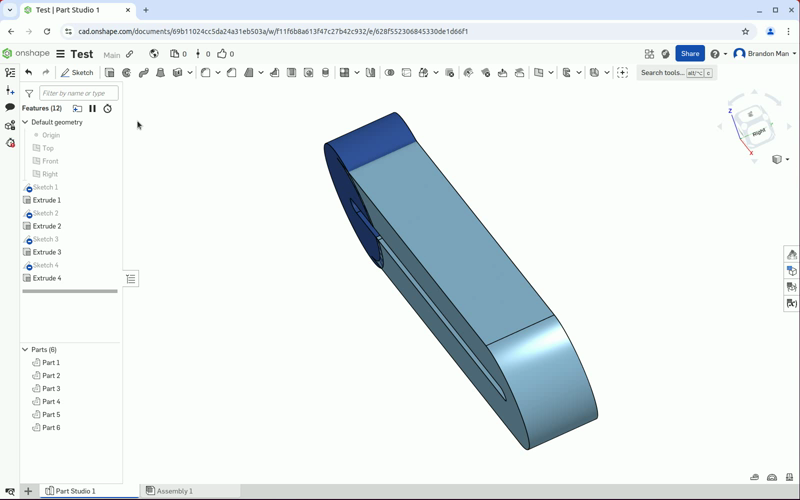
key(down, 2)
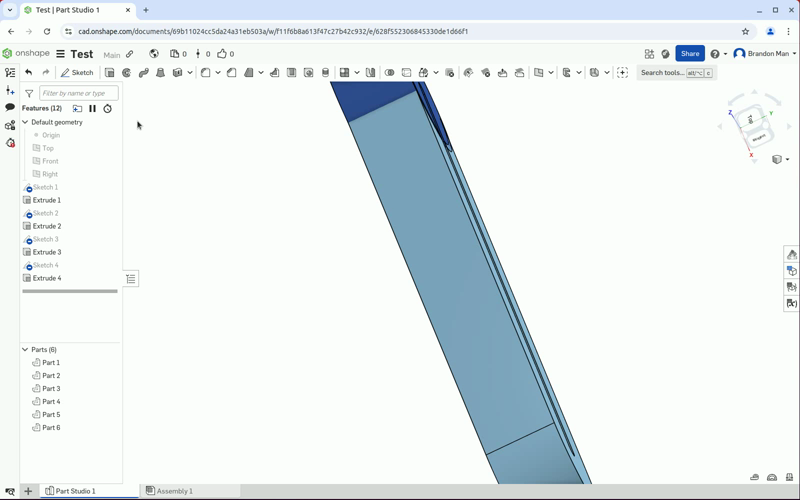
key(up, 2)
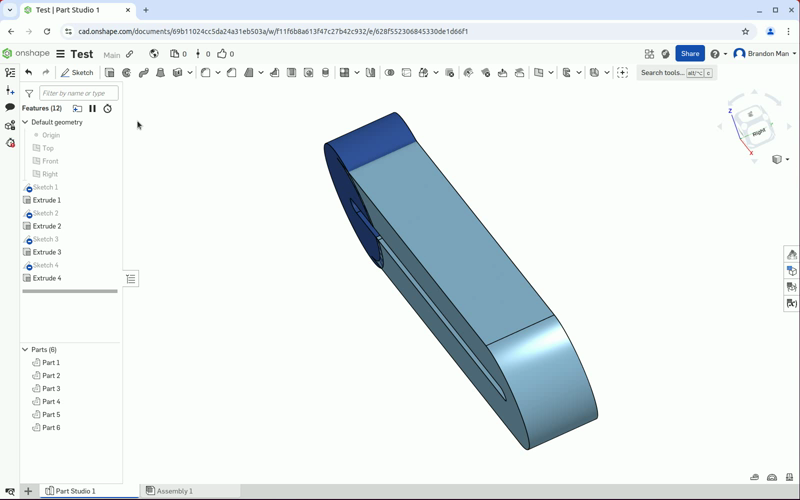
key(right, 2)
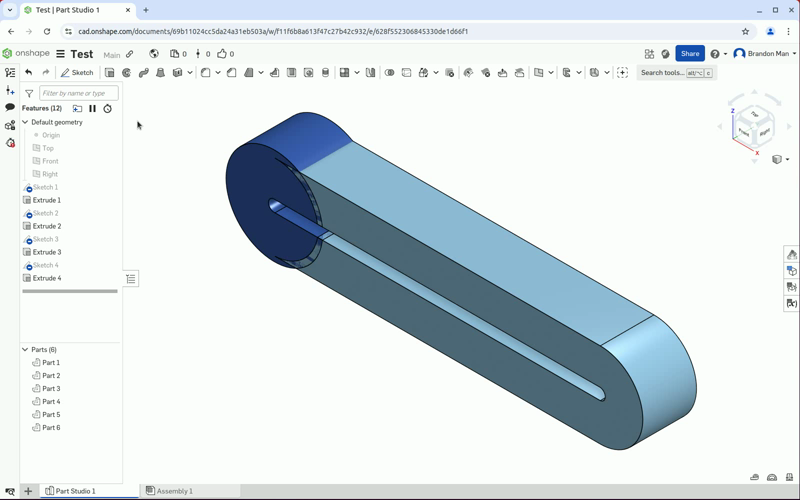
mouse_move(73, 189)
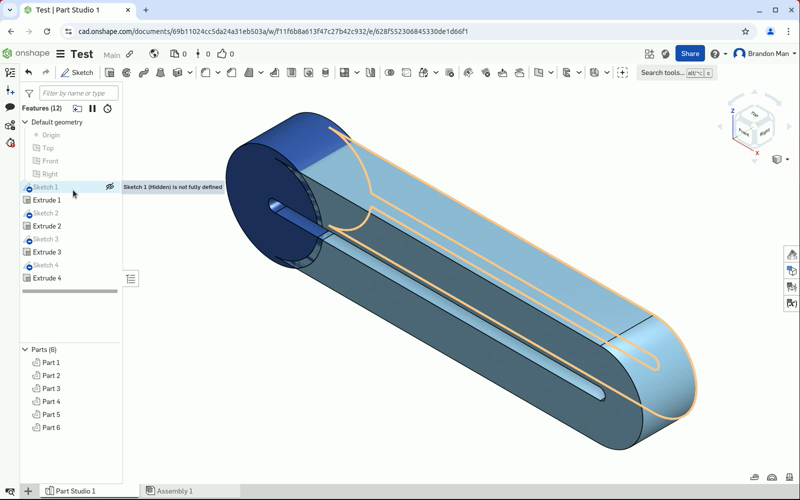
click(73, 189)